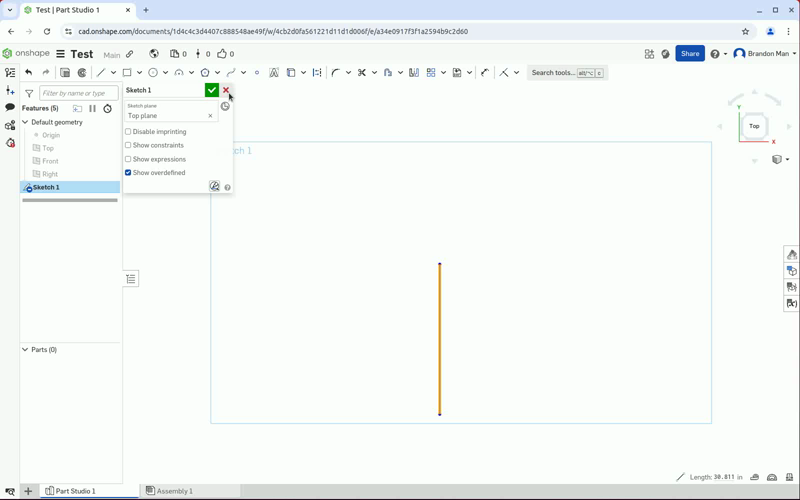
key(shift+h)
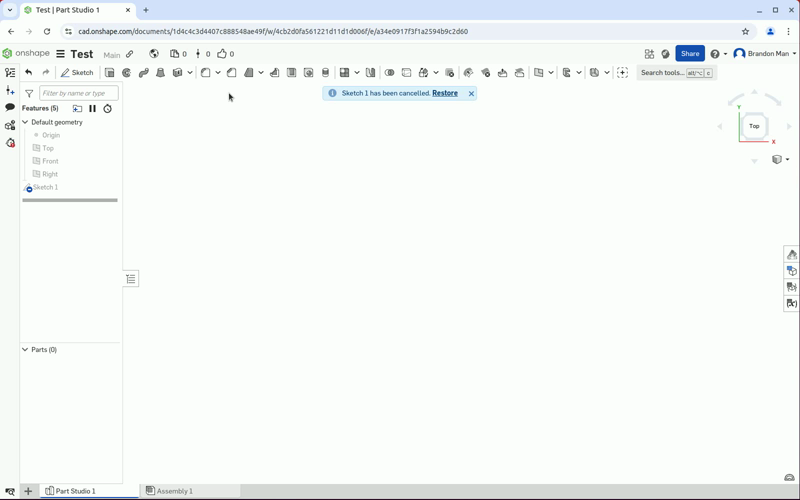
mouse_move(73, 352)
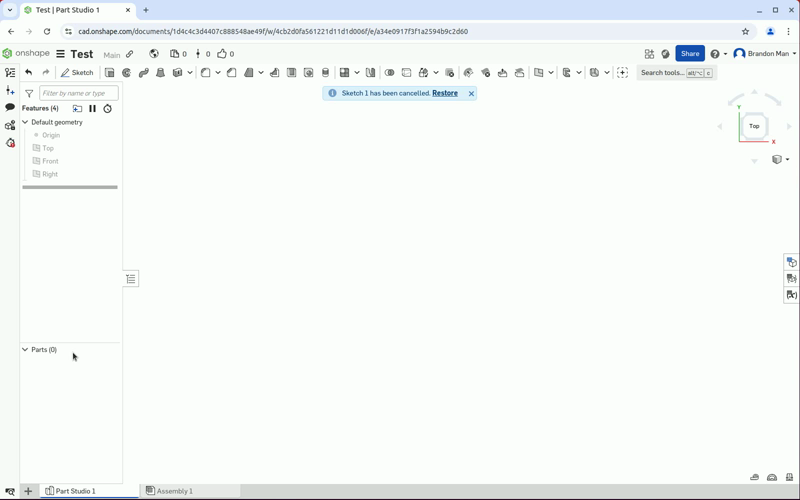
key(y)
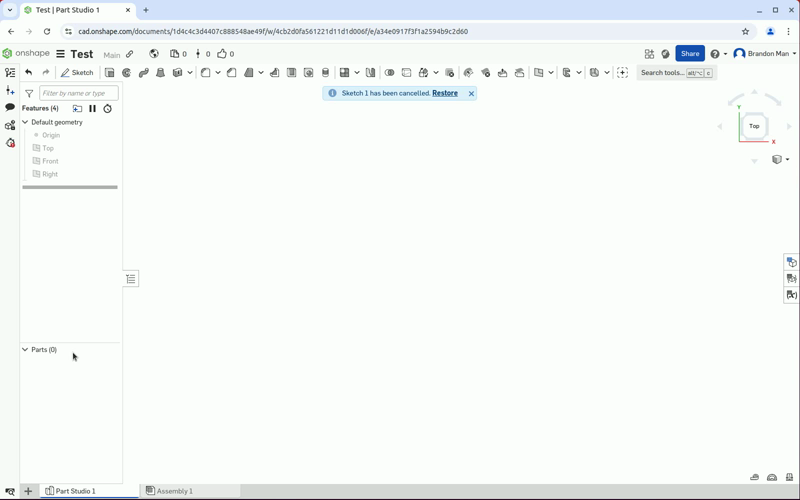
key(shift+p)
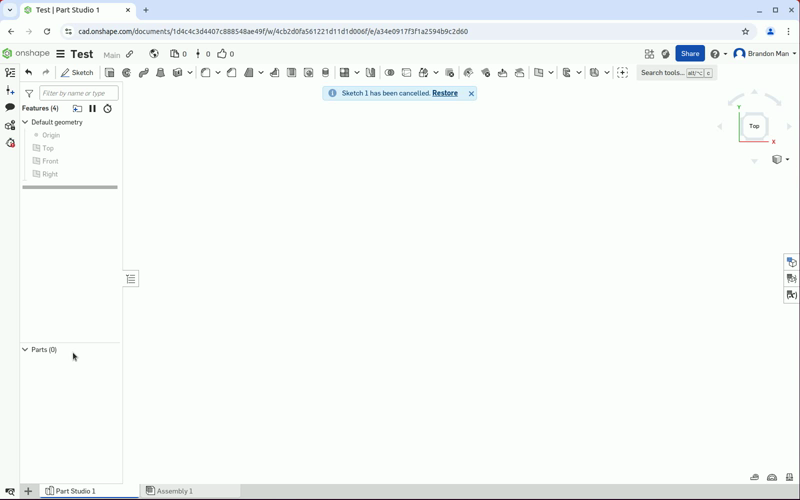
key(space)
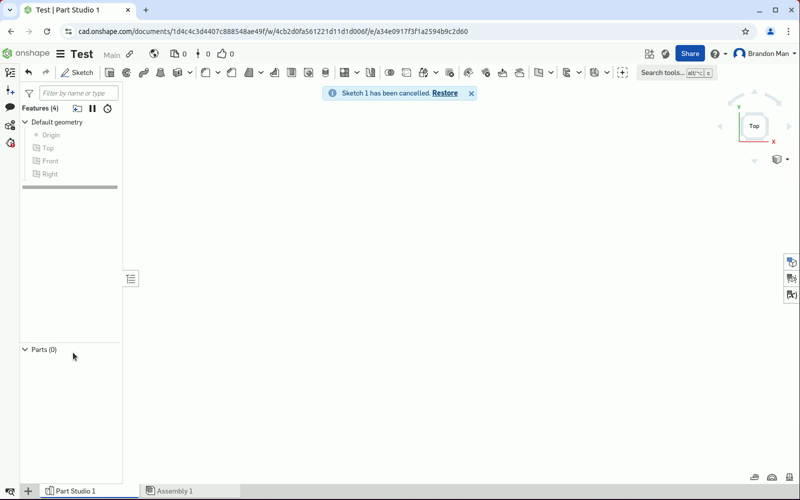
key_down(shift)
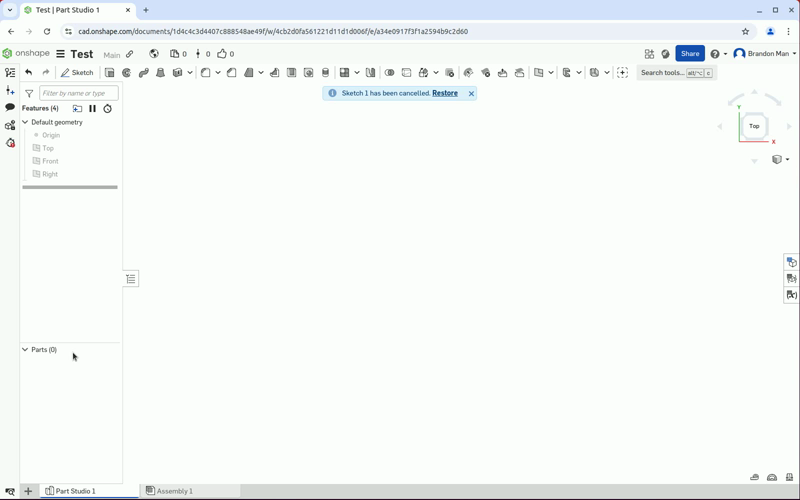
key(up)
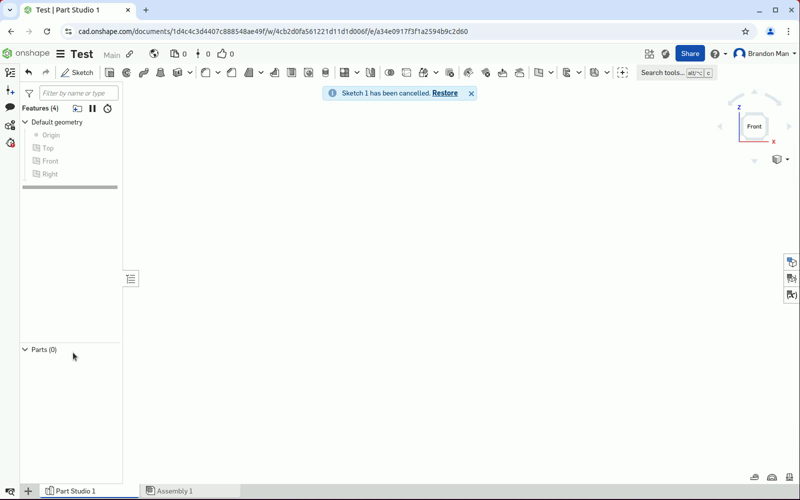
key_up(shift)
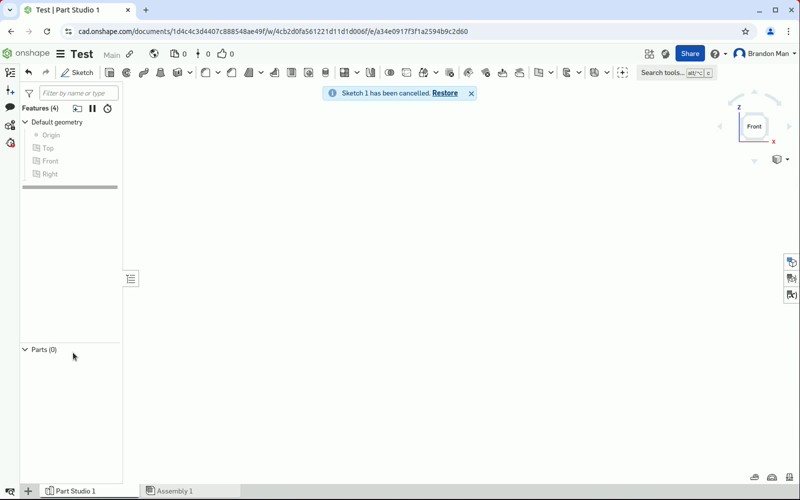
mouse_move(73, 352)
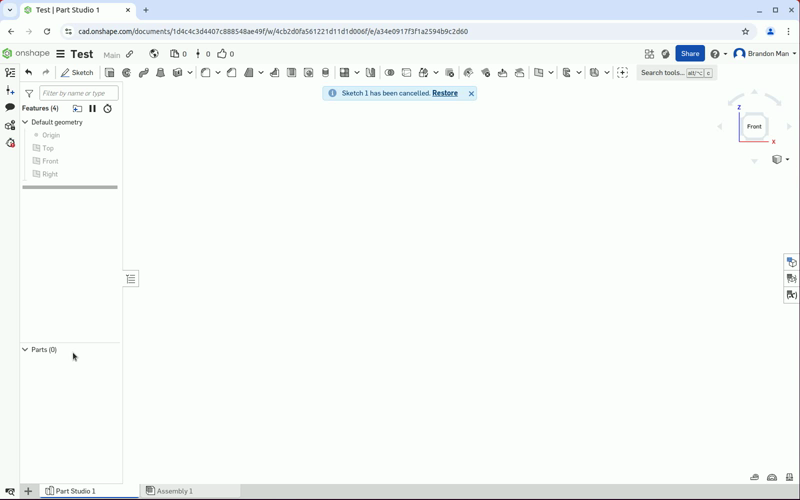
key(shift+y)
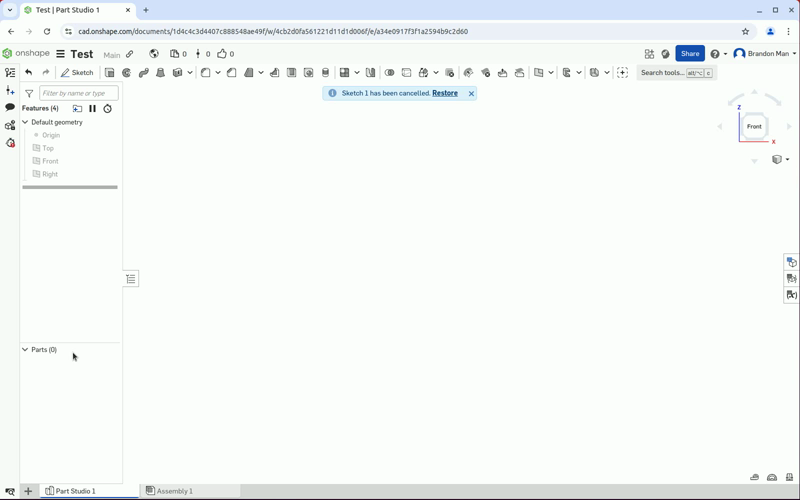
key(shift+s)
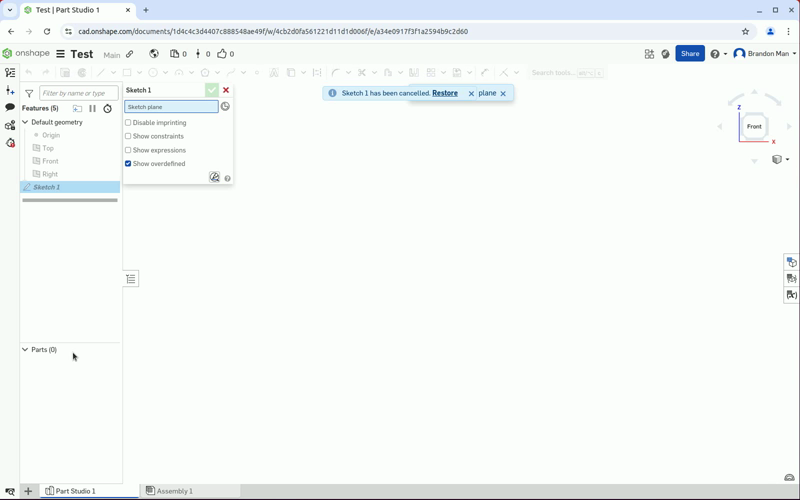
mouse_move(73, 163)
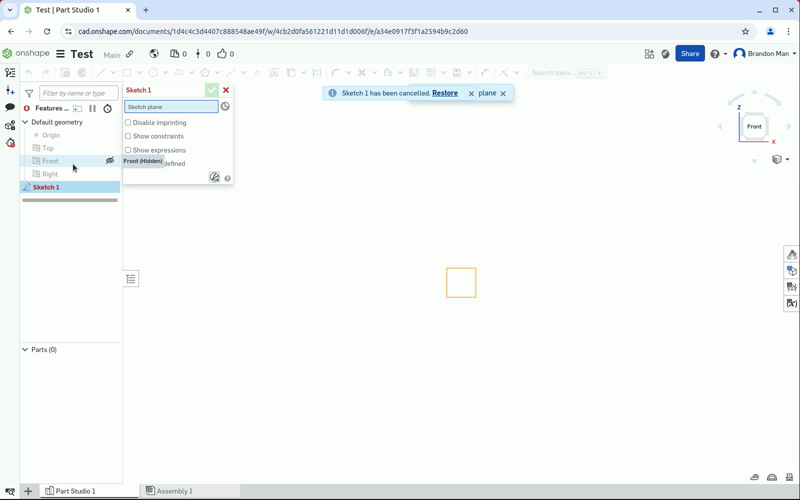
click(73, 163)
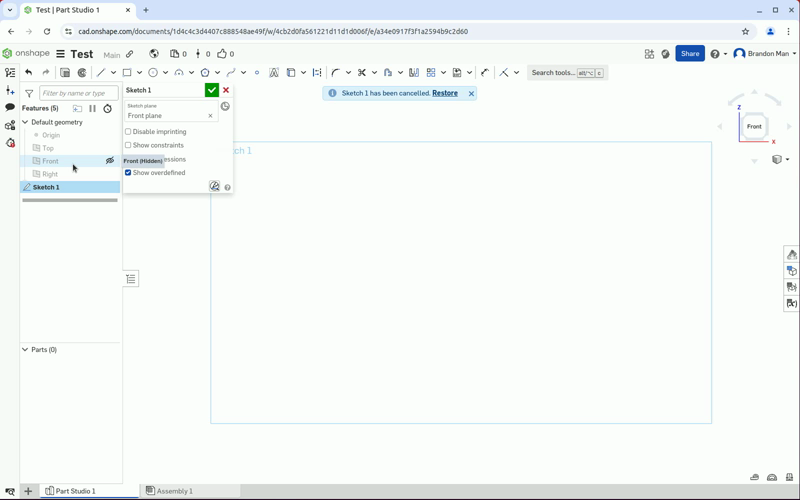
mouse_move(73, 352)
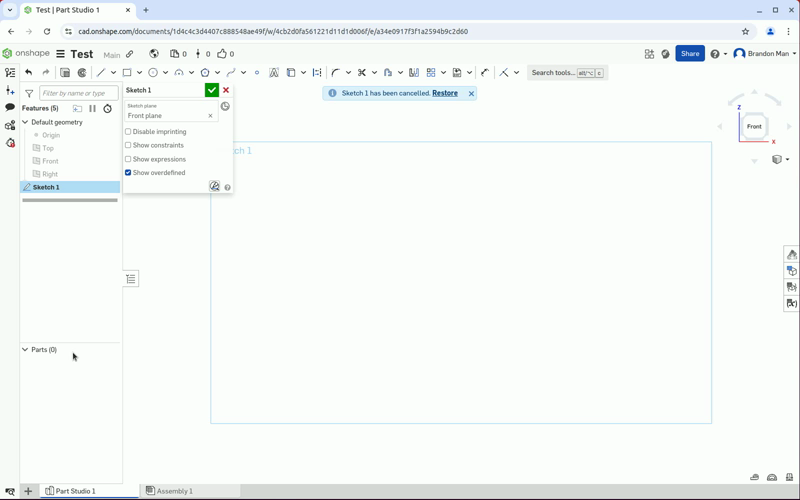
key(y)
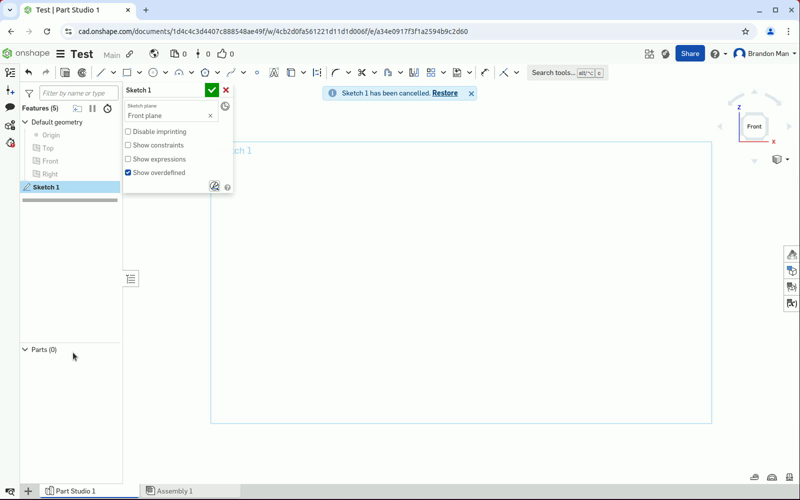
key(a)
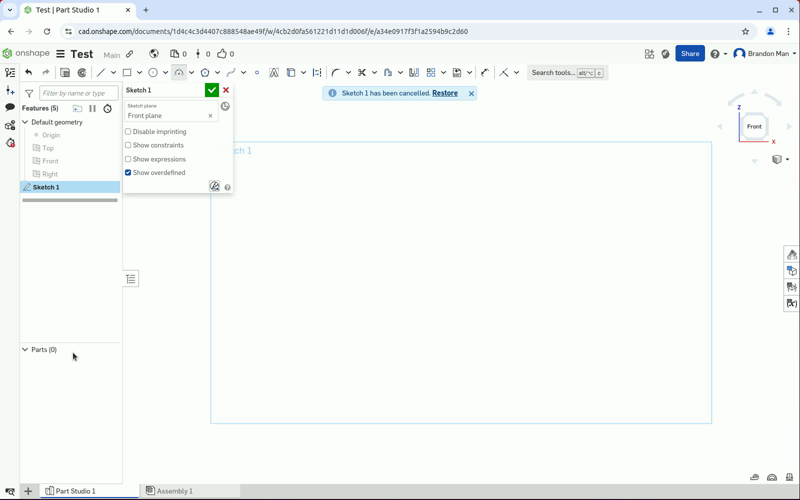
key_down(shift)
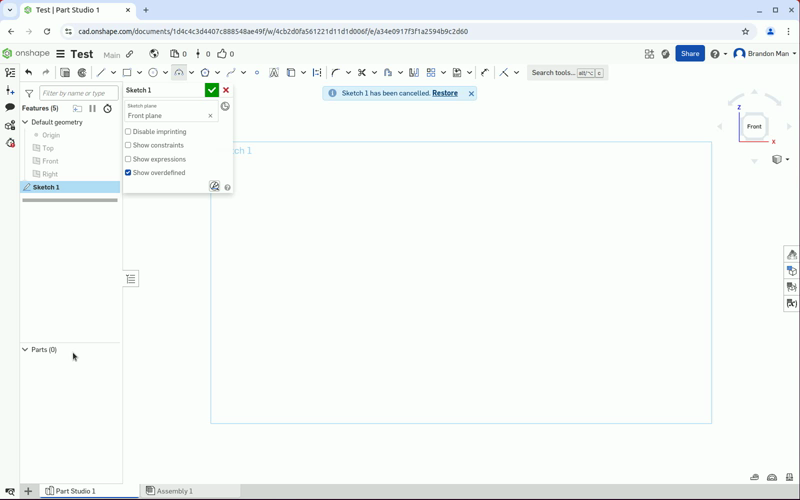
mouse_move(458, 284)
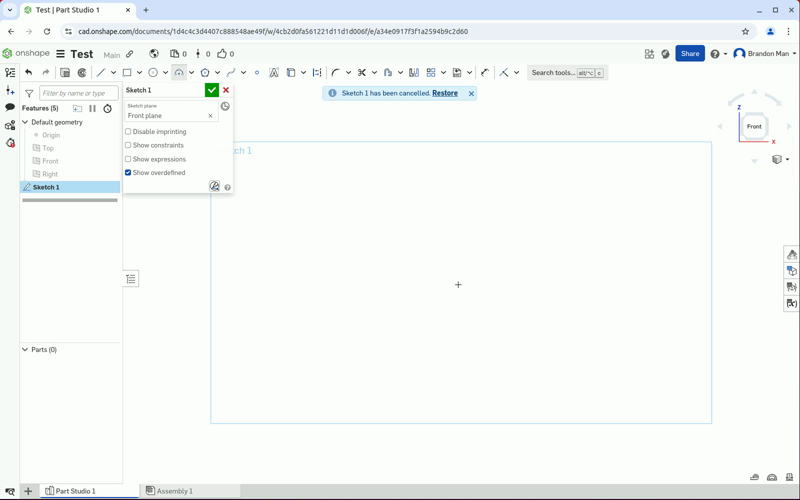
click(458, 284)
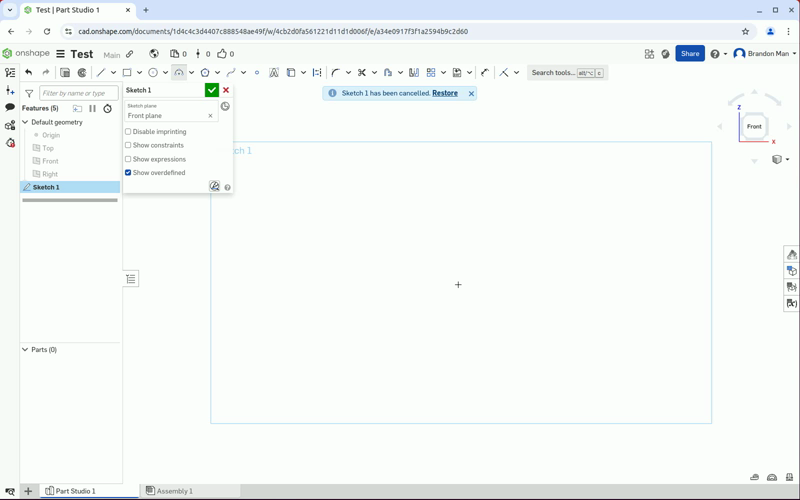
key_up(shift)
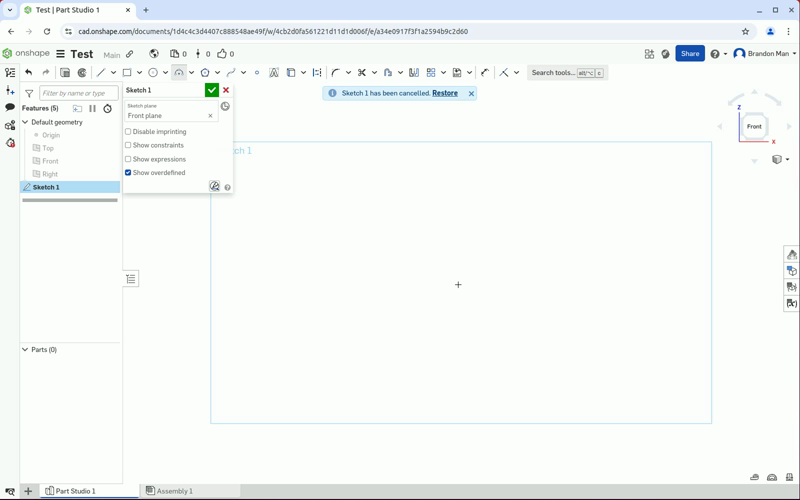
key_down(shift)
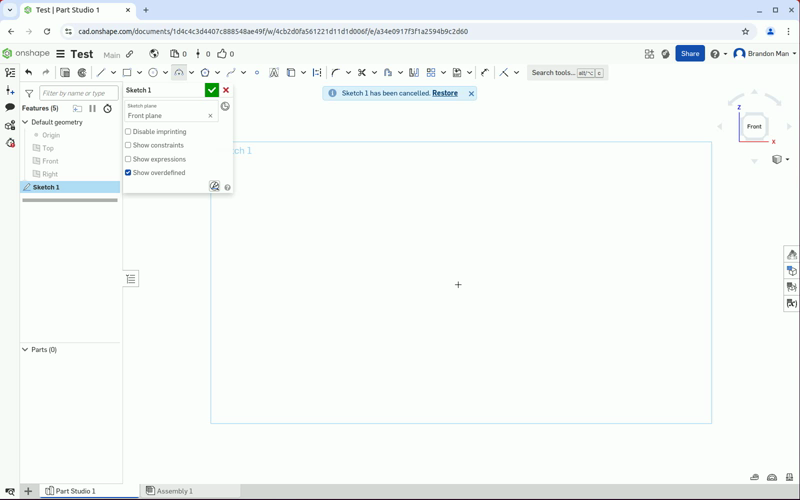
mouse_move(458, 284)
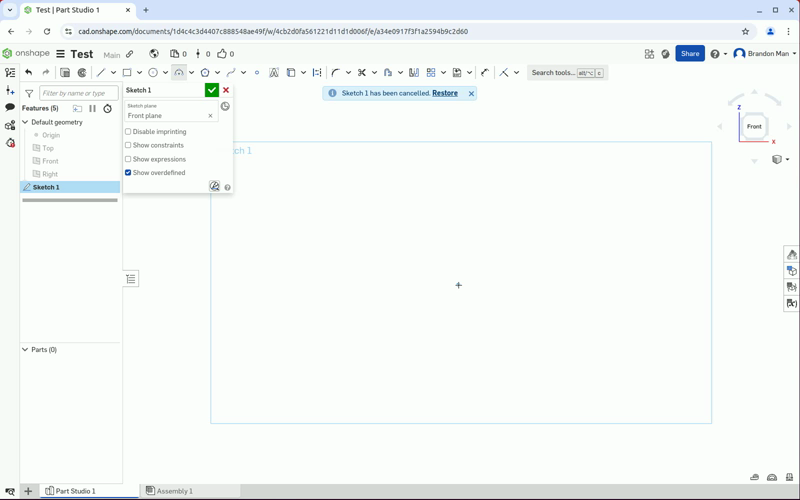
scroll(6)
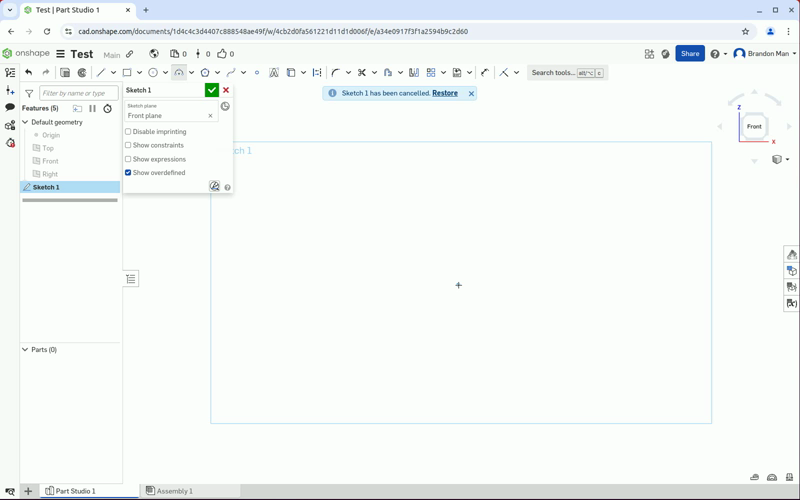
scroll(6)
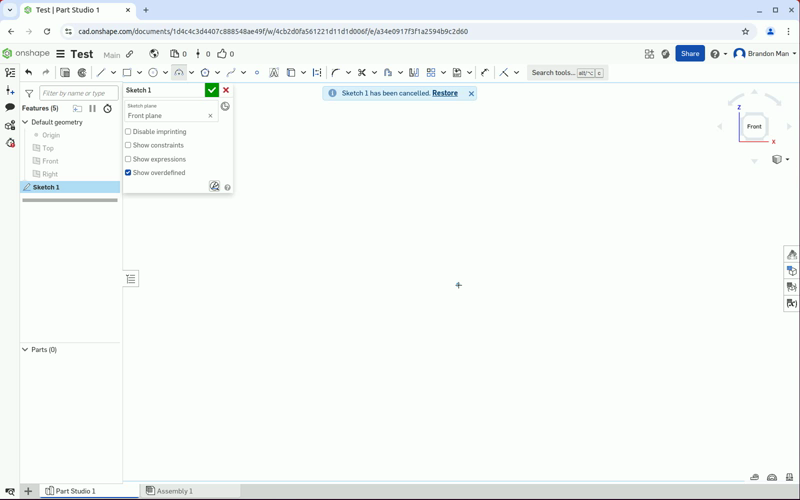
scroll(6)
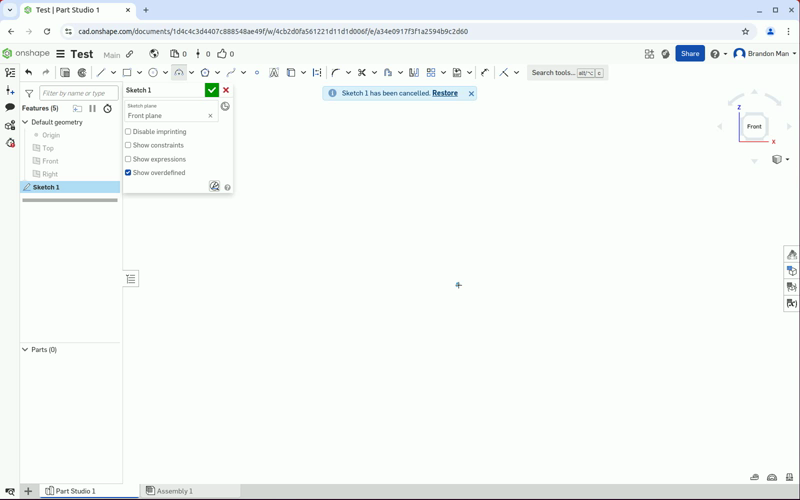
scroll(6)
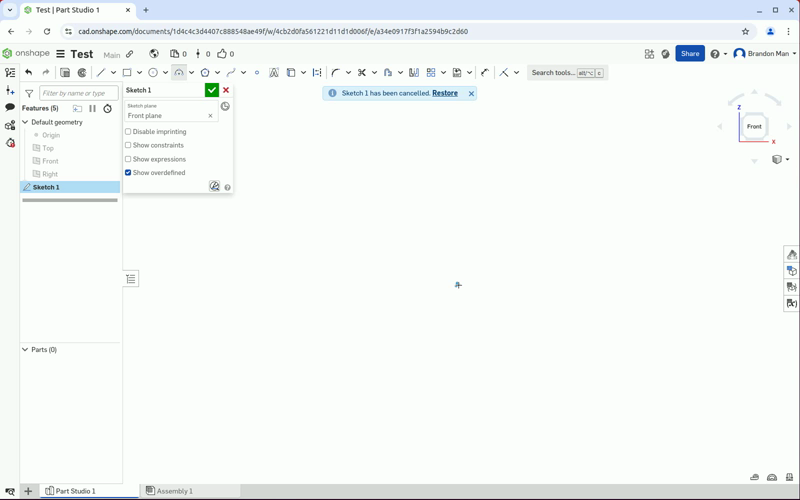
scroll(6)
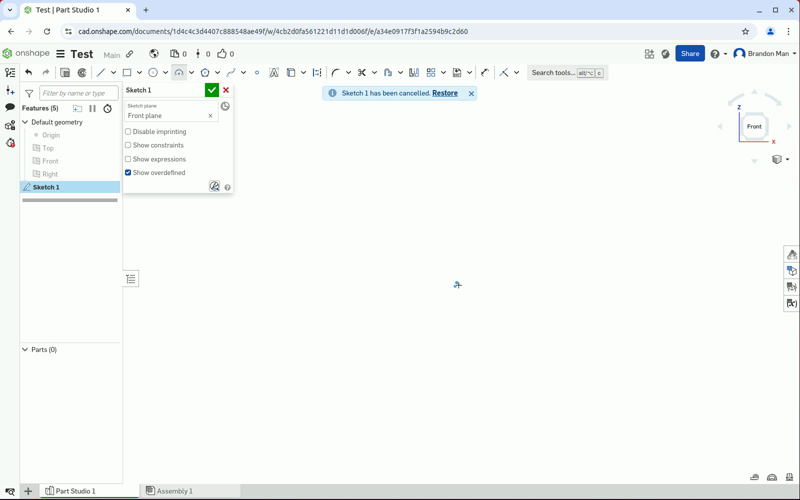
scroll(6)
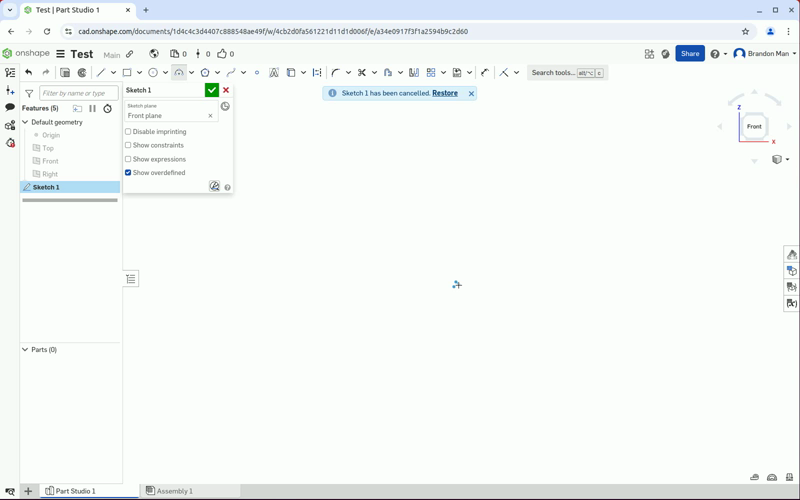
scroll(6)
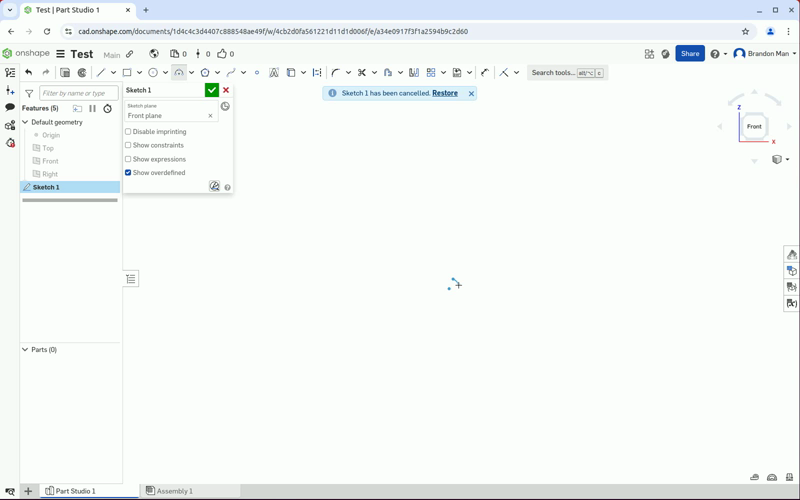
click(458, 284)
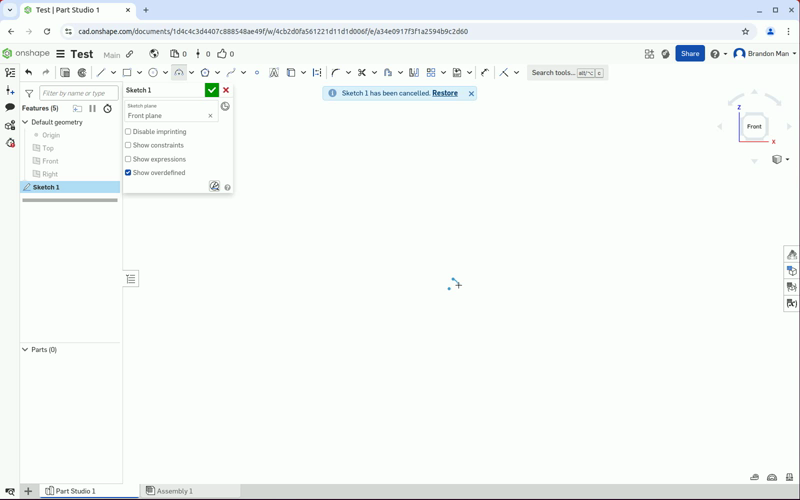
scroll(-6)
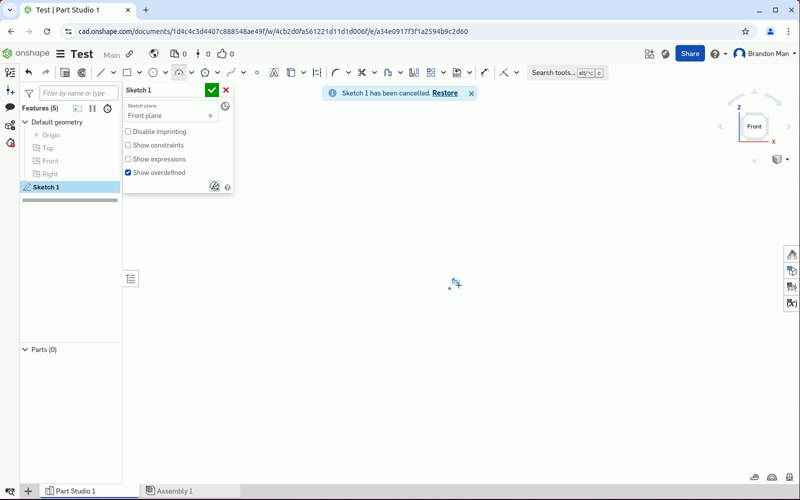
scroll(-6)
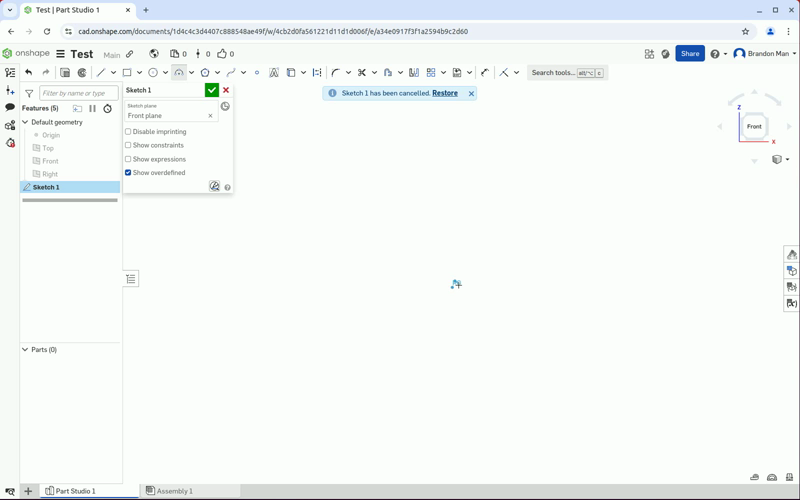
scroll(-6)
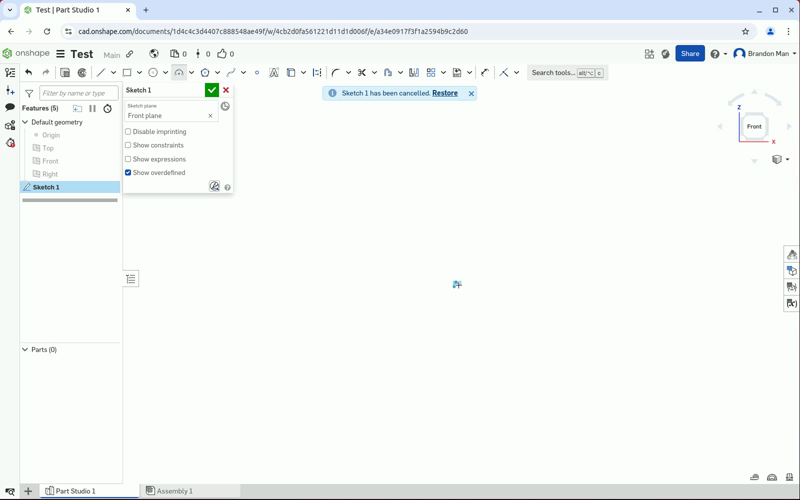
scroll(-6)
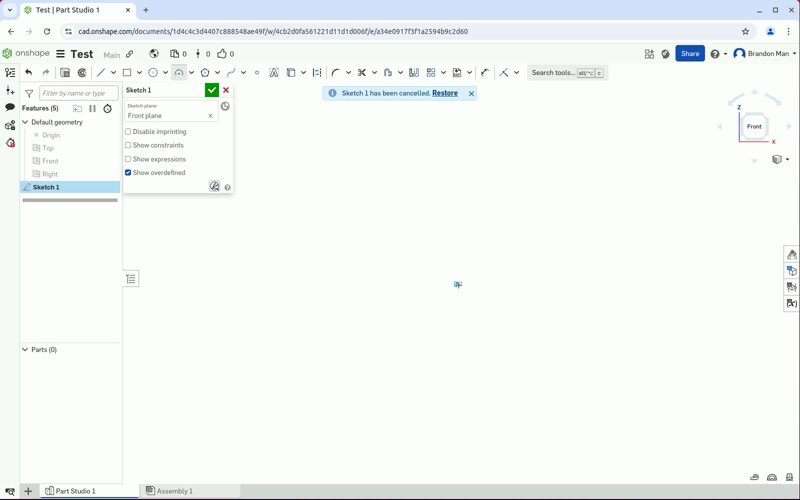
scroll(-6)
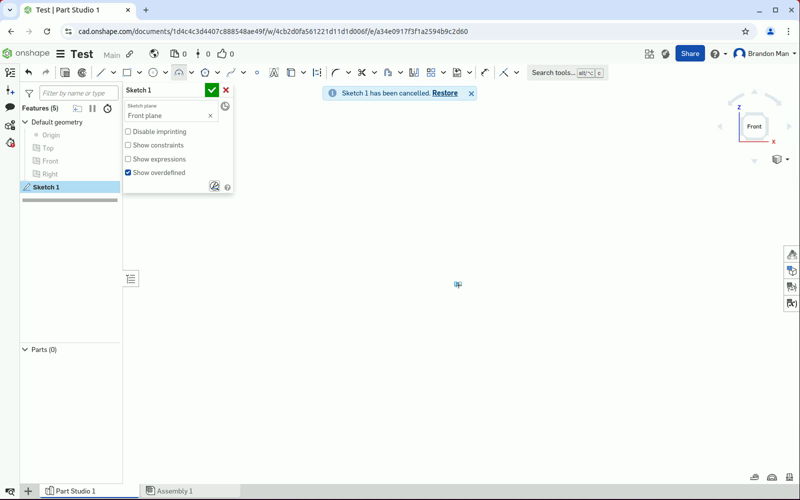
scroll(-6)
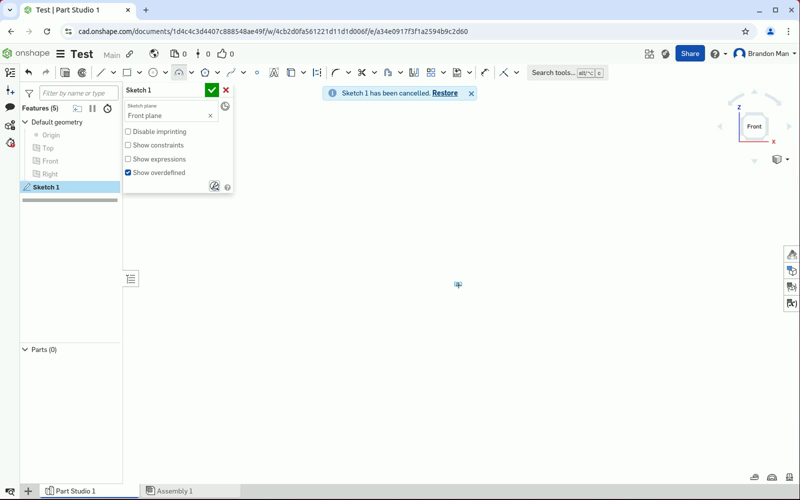
scroll(-6)
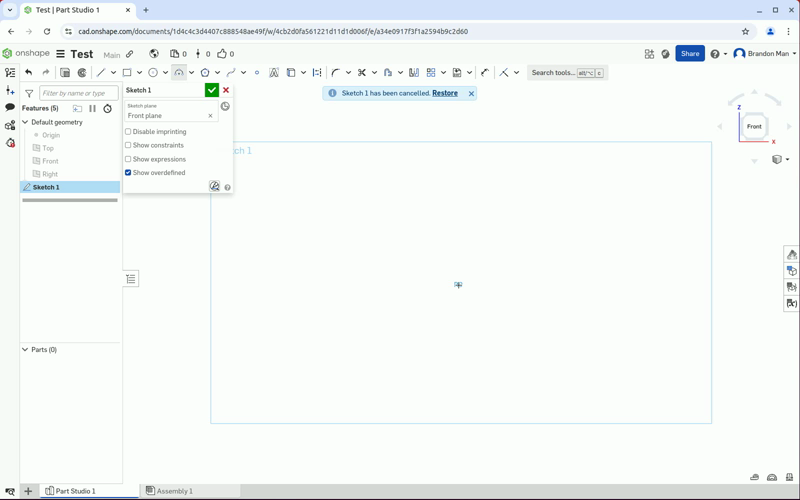
mouse_move(458, 284)
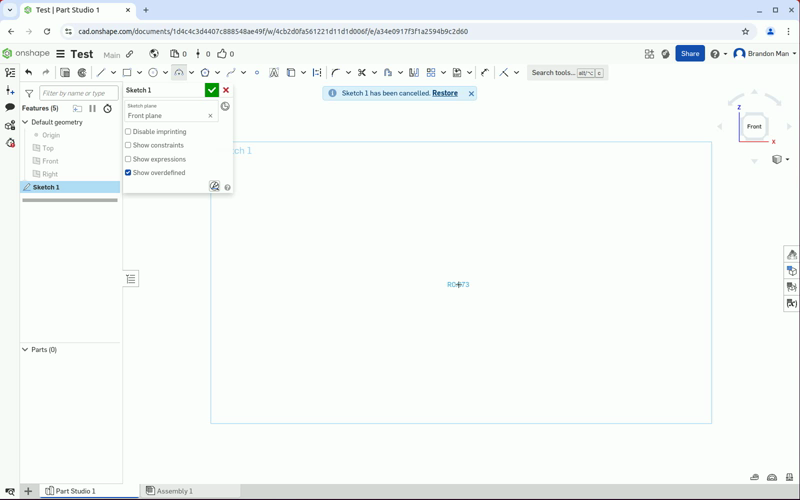
scroll(6)
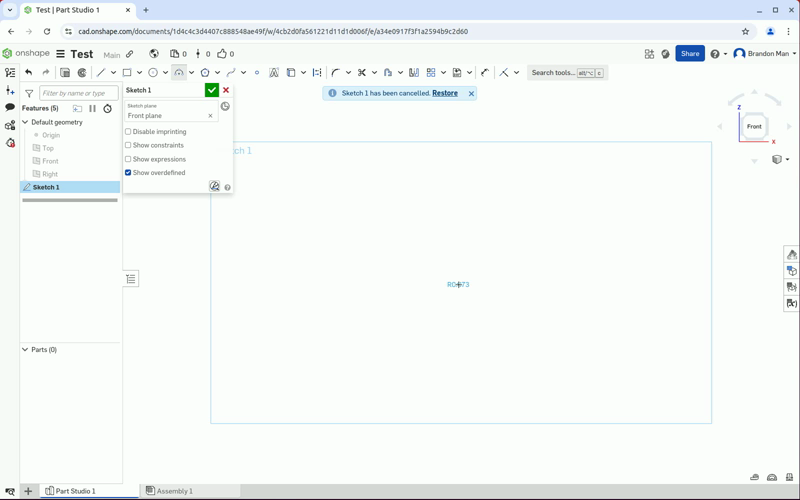
scroll(6)
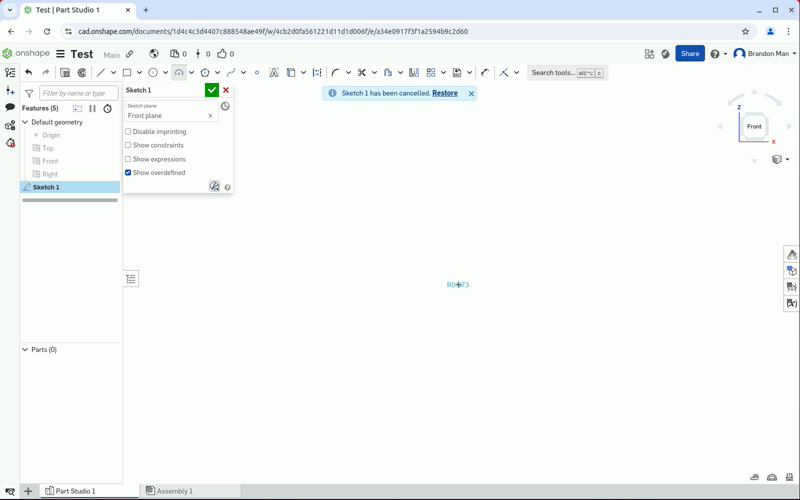
scroll(6)
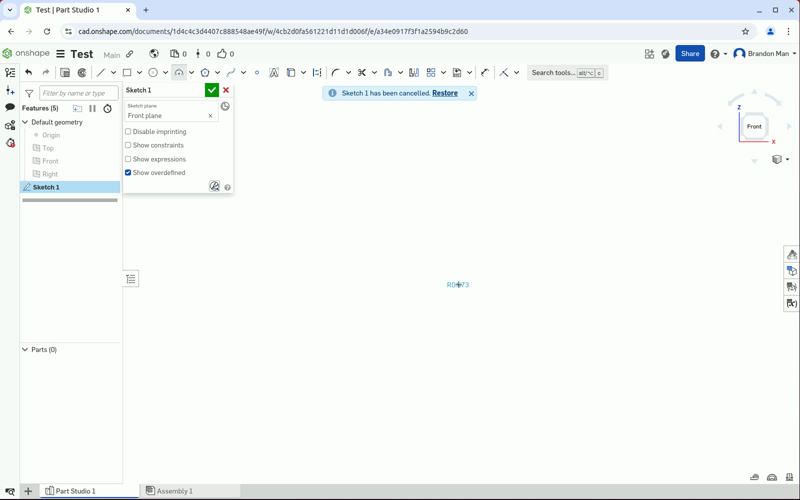
scroll(6)
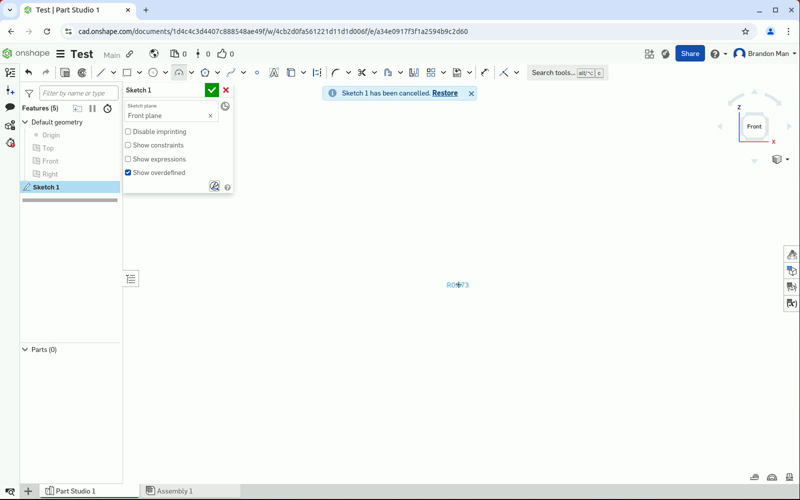
scroll(6)
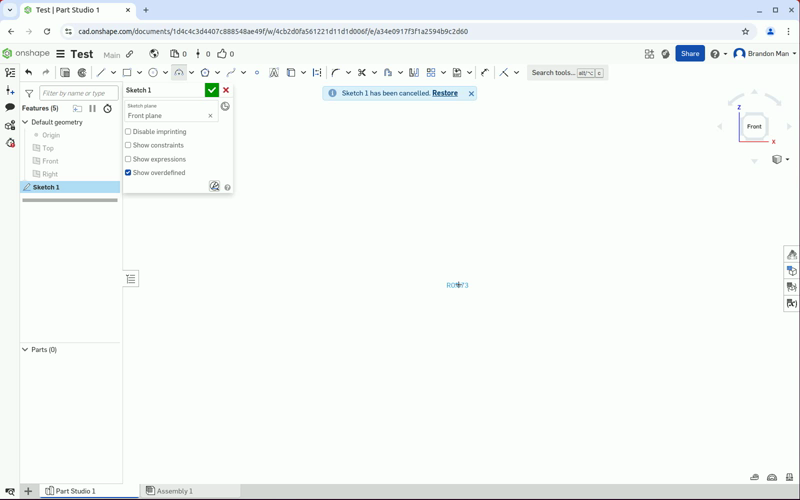
scroll(6)
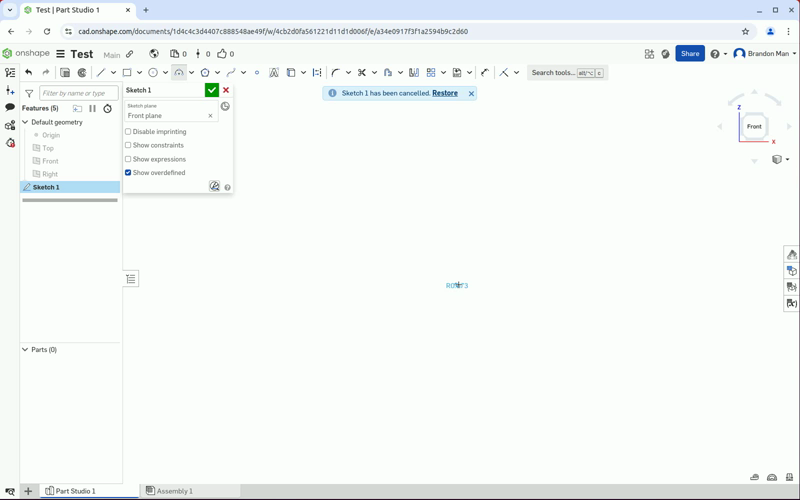
scroll(6)
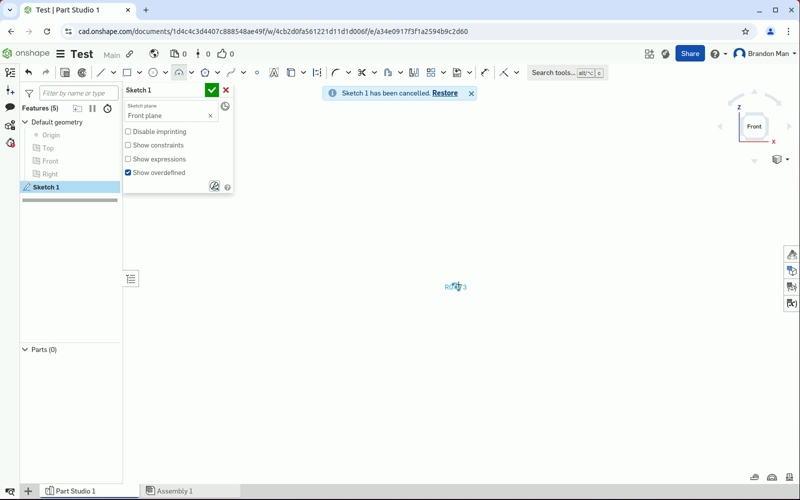
click(458, 284)
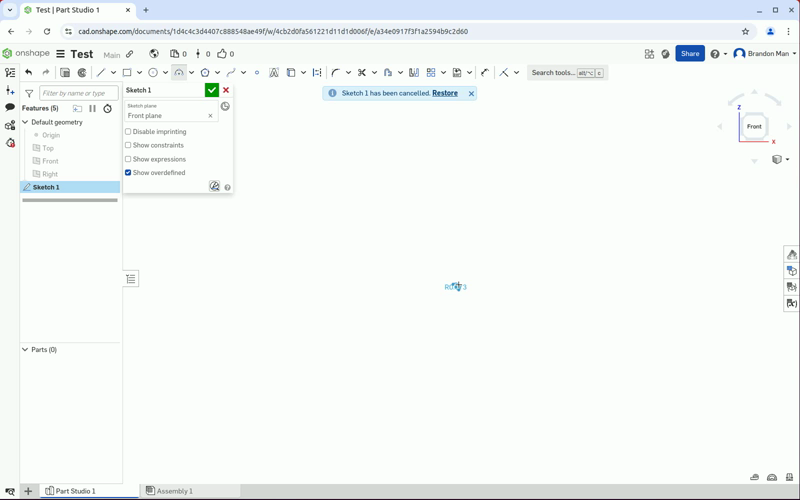
scroll(-6)
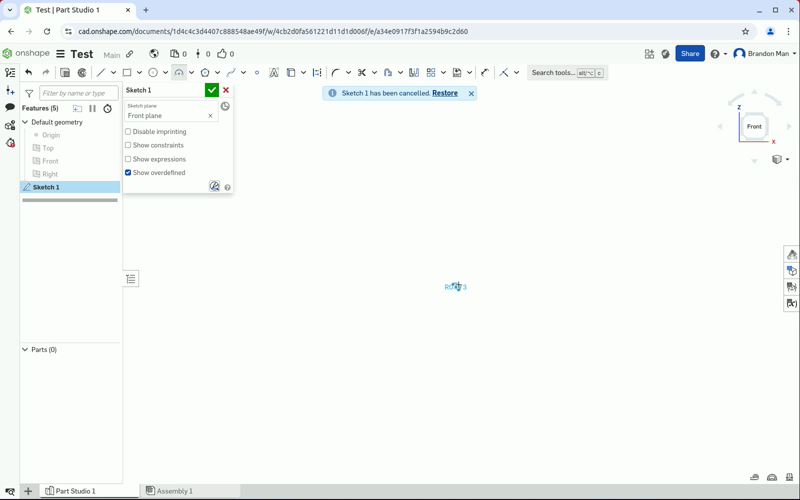
scroll(-6)
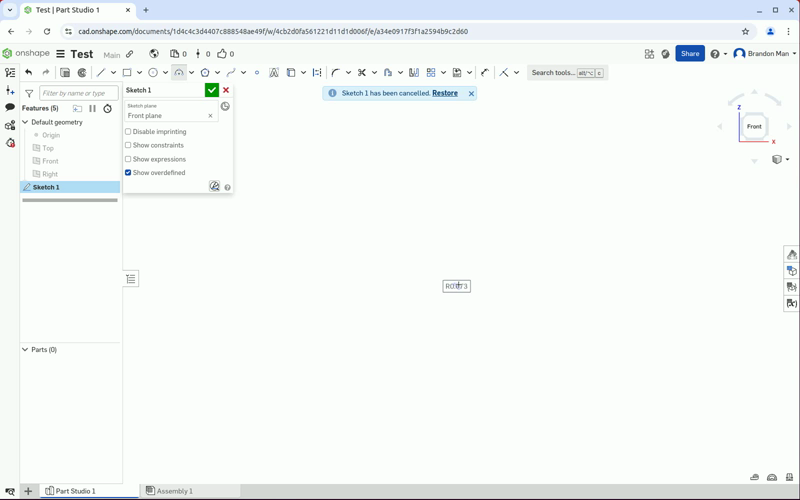
scroll(-6)
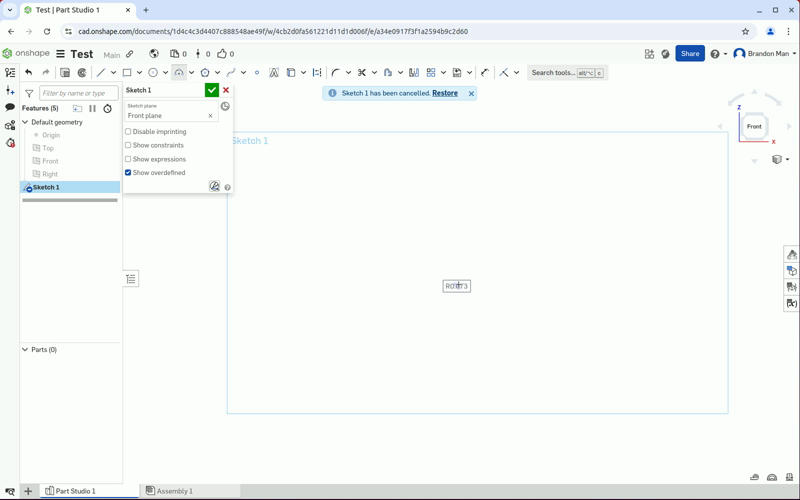
scroll(-6)
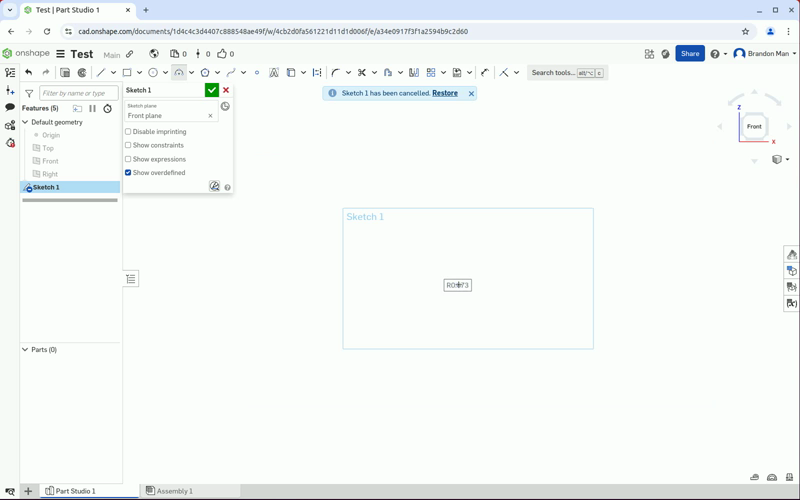
scroll(-6)
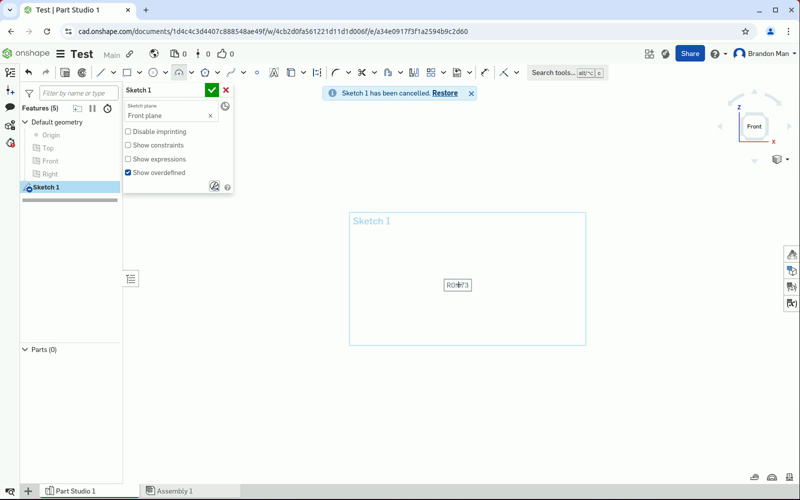
scroll(-6)
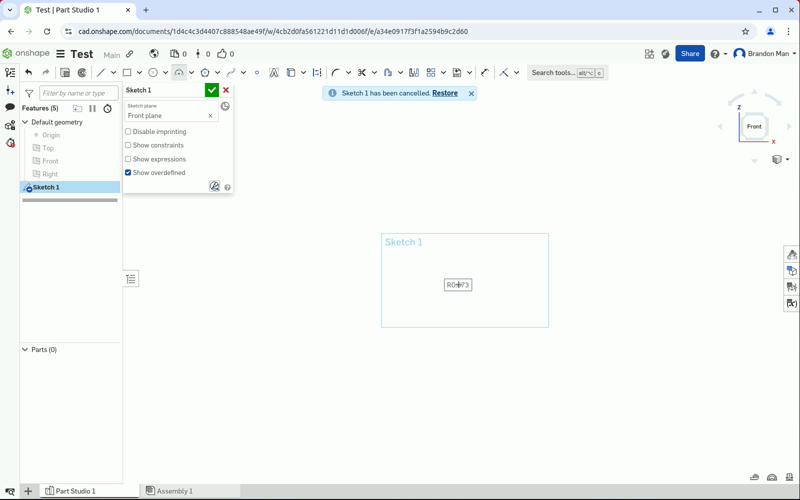
scroll(-6)
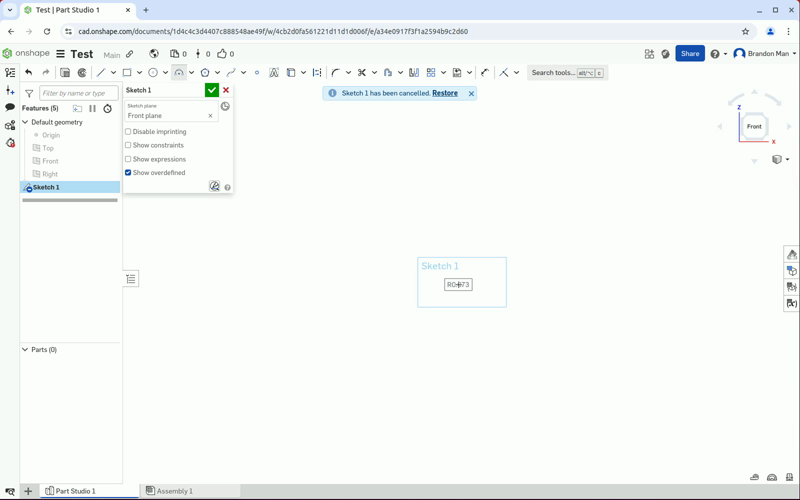
key_up(shift)
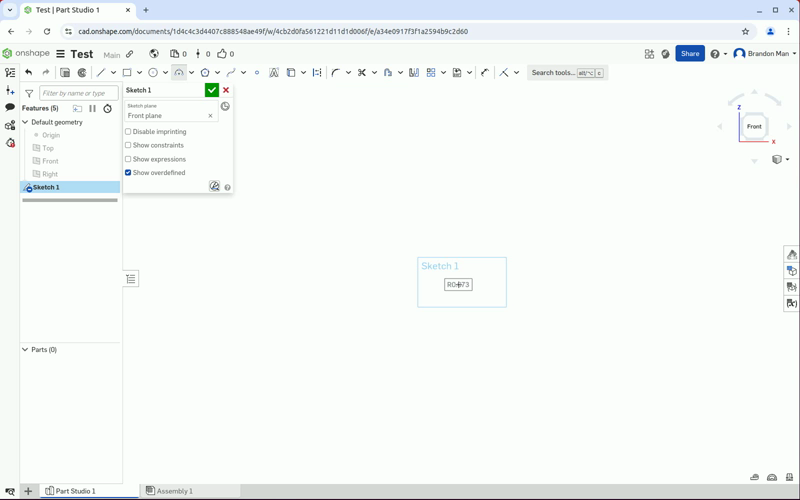
key(esc)
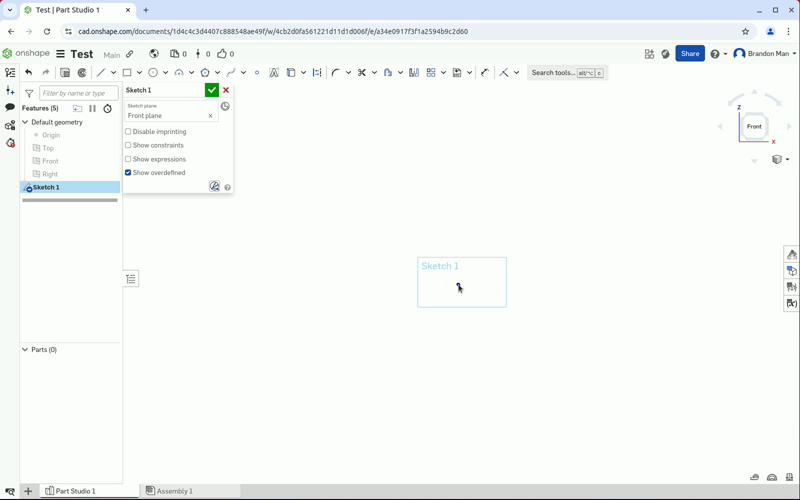
key(l)
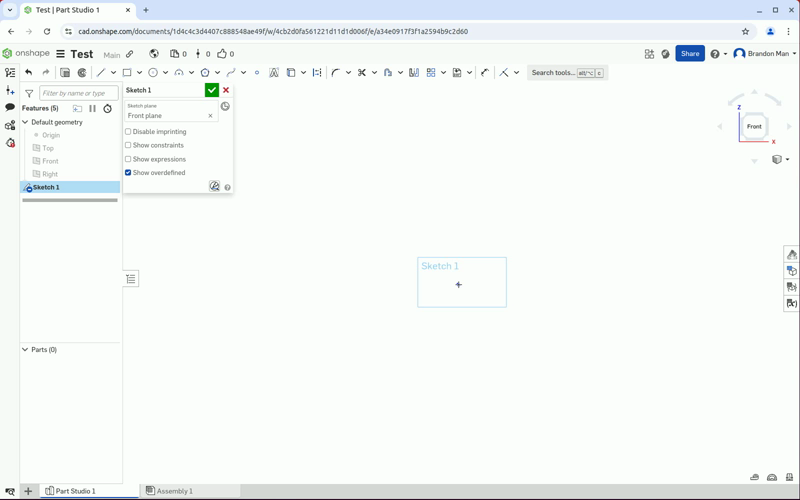
mouse_move(458, 284)
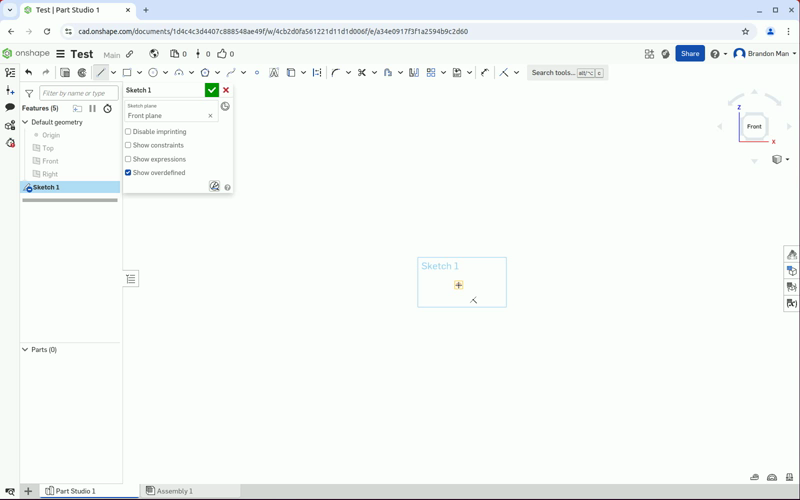
scroll(6)
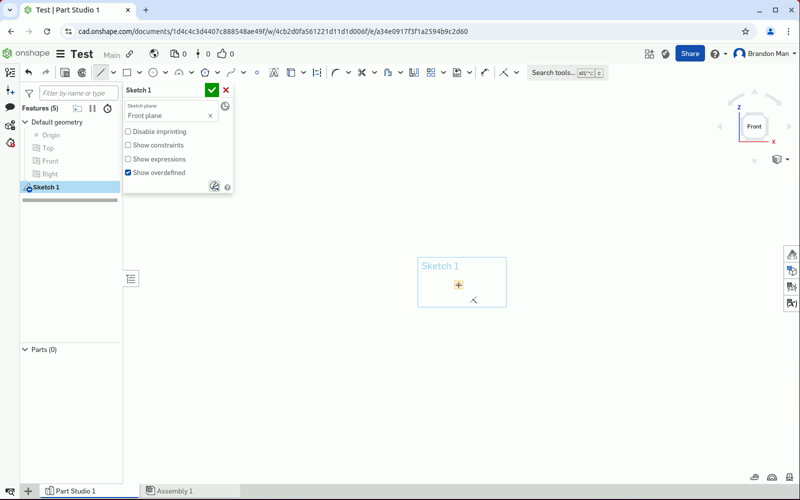
scroll(6)
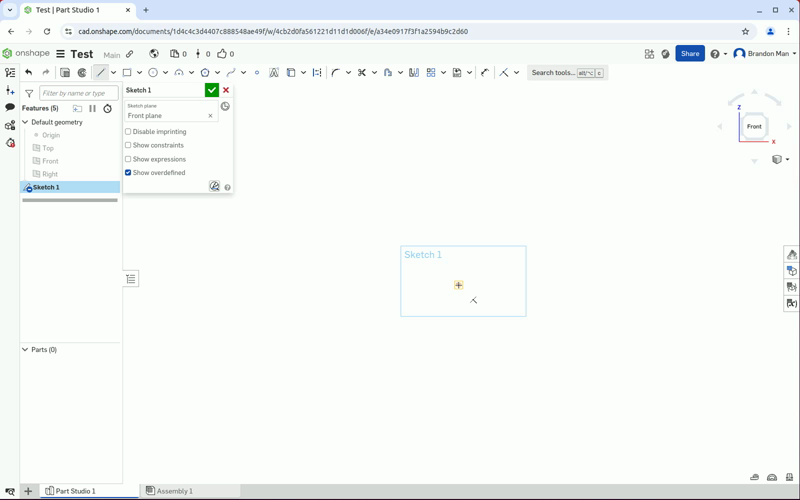
scroll(6)
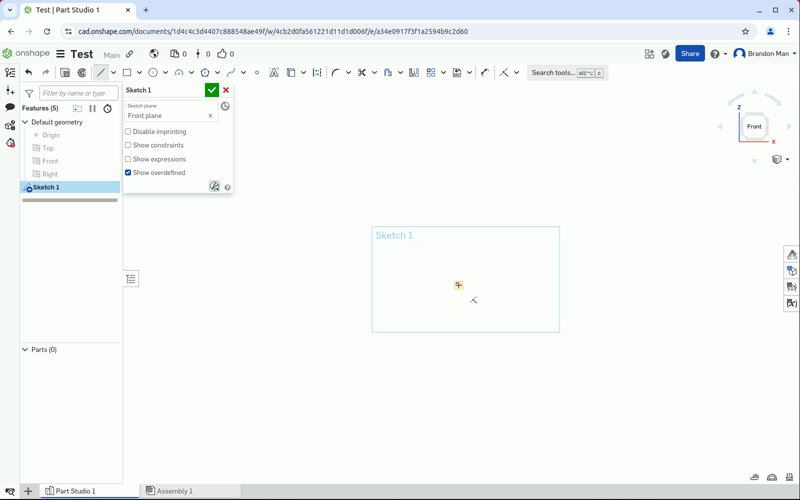
scroll(6)
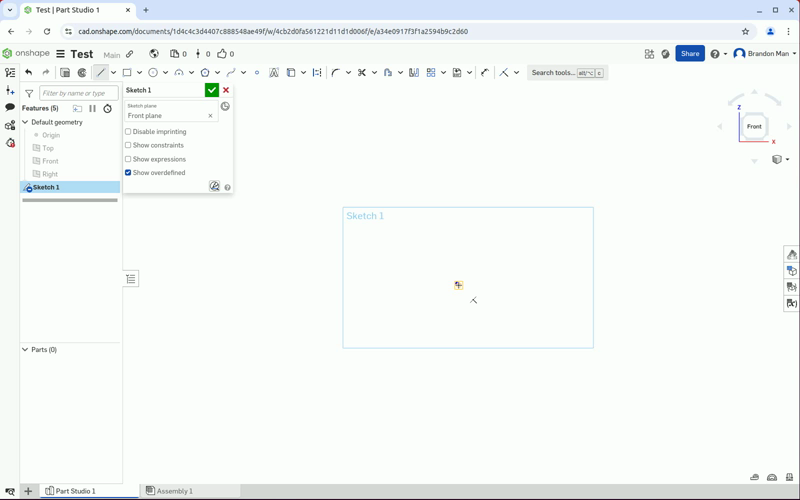
scroll(6)
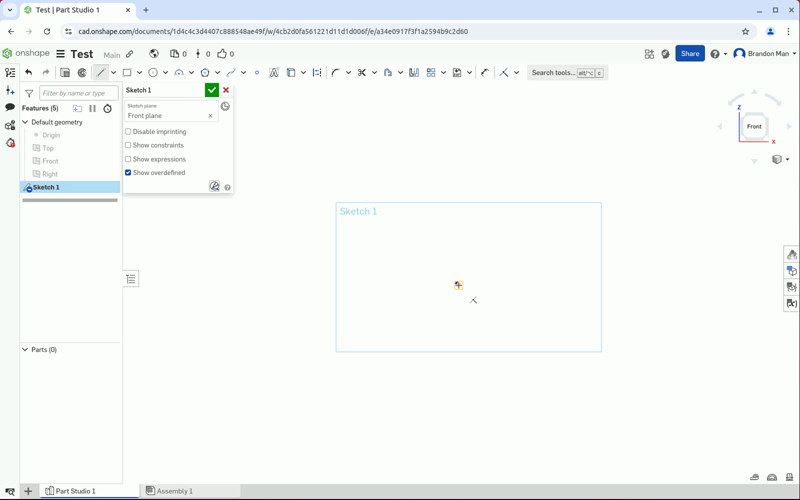
scroll(6)
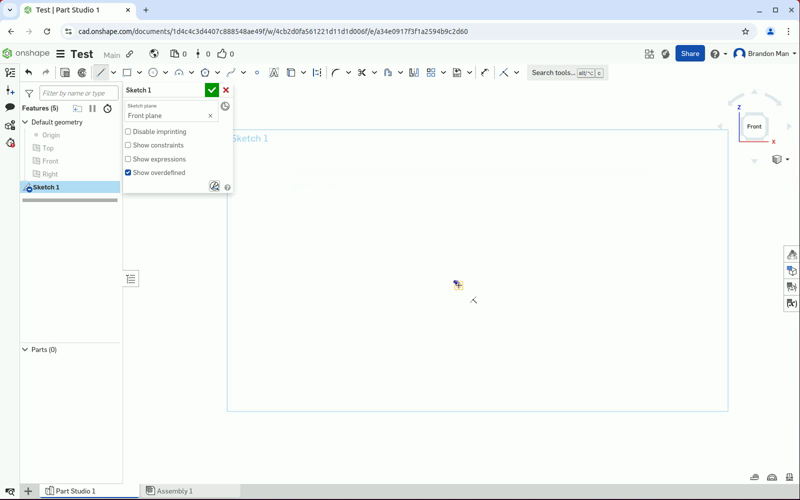
scroll(6)
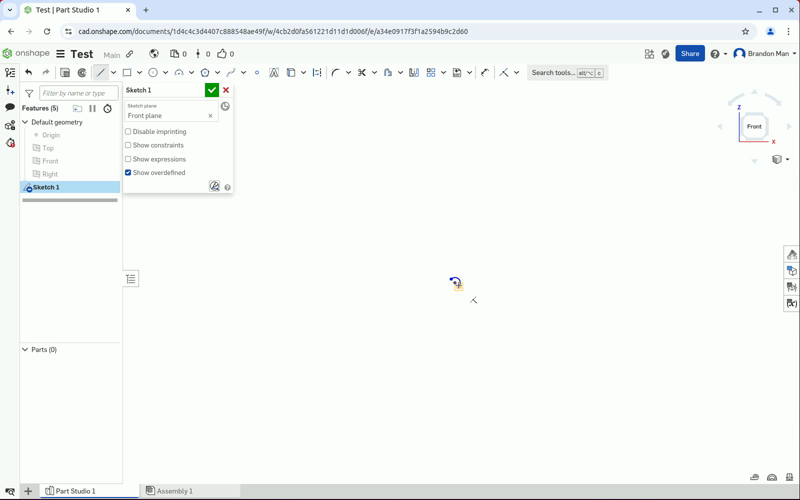
click(458, 284)
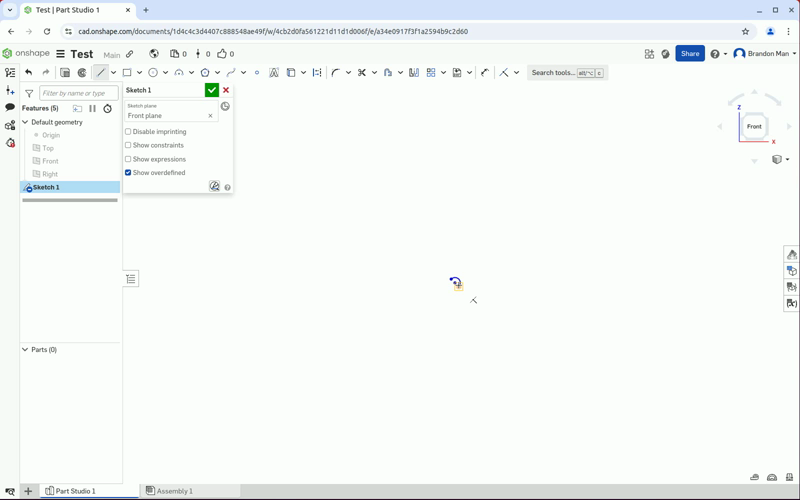
scroll(-6)
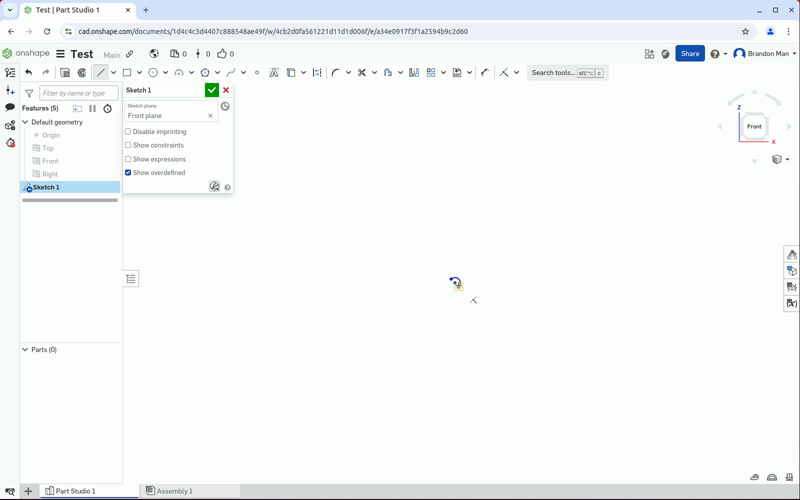
scroll(-6)
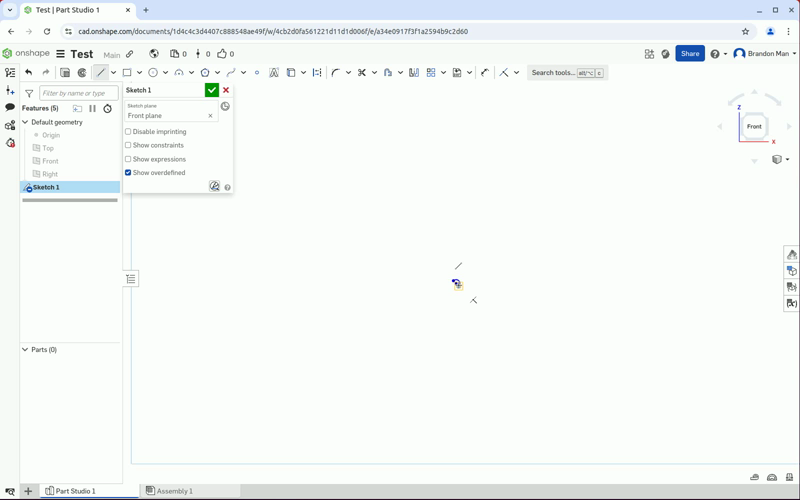
scroll(-6)
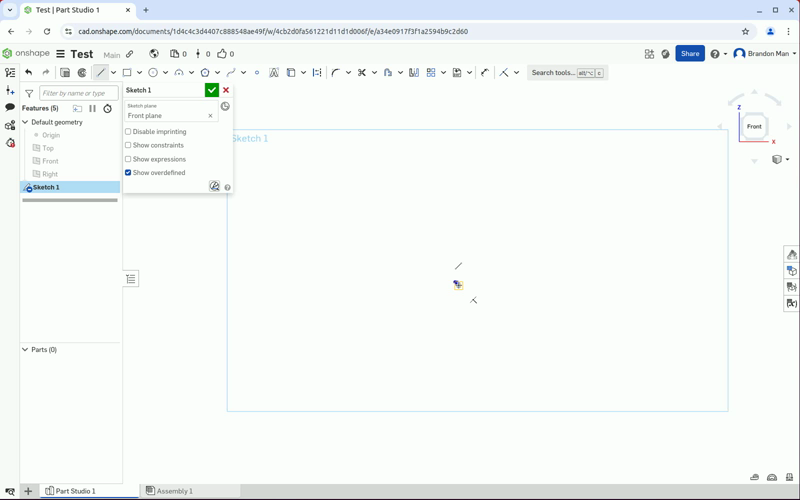
scroll(-6)
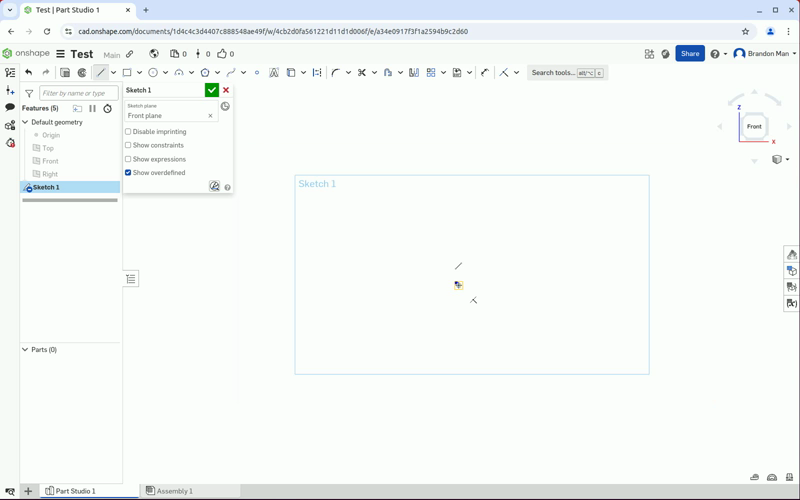
scroll(-6)
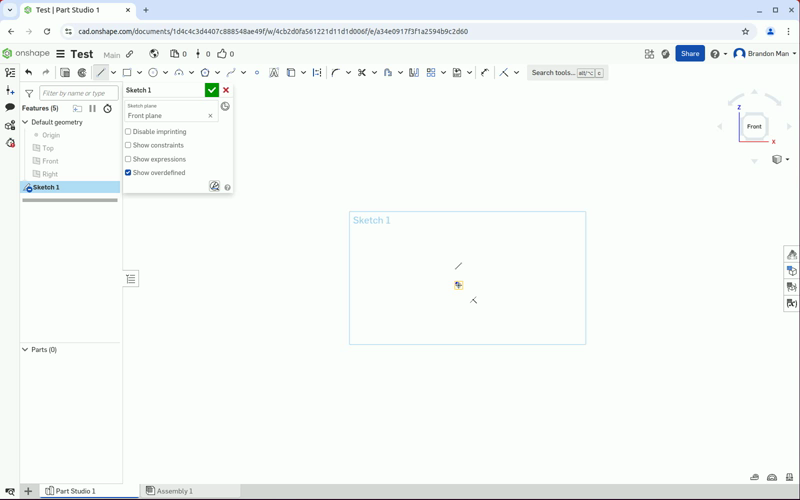
scroll(-6)
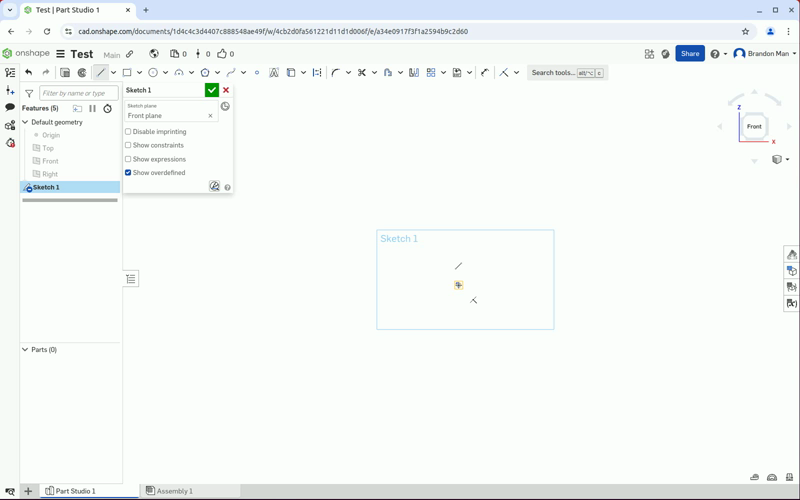
scroll(-6)
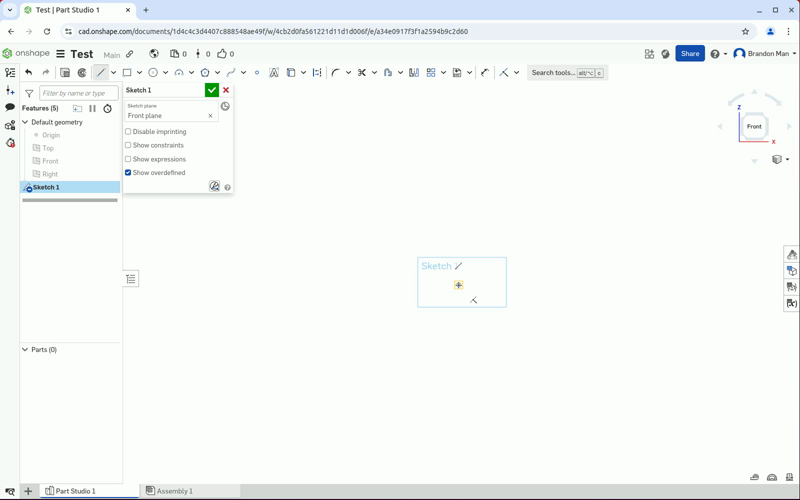
key_down(shift)
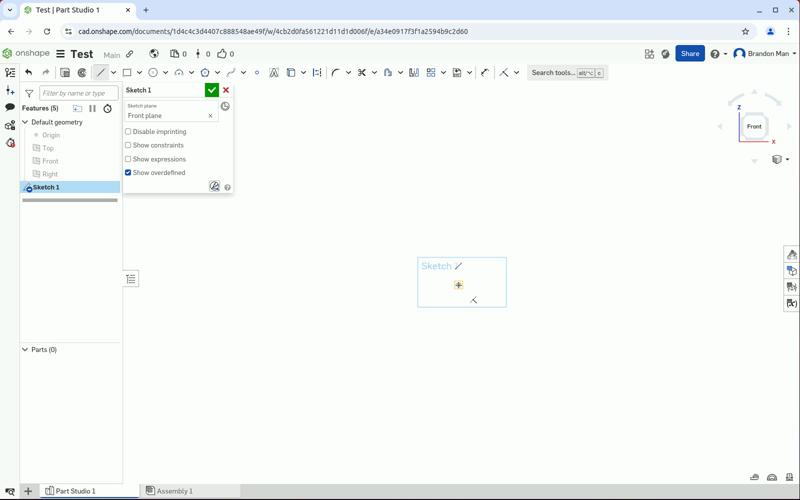
mouse_move(489, 284)
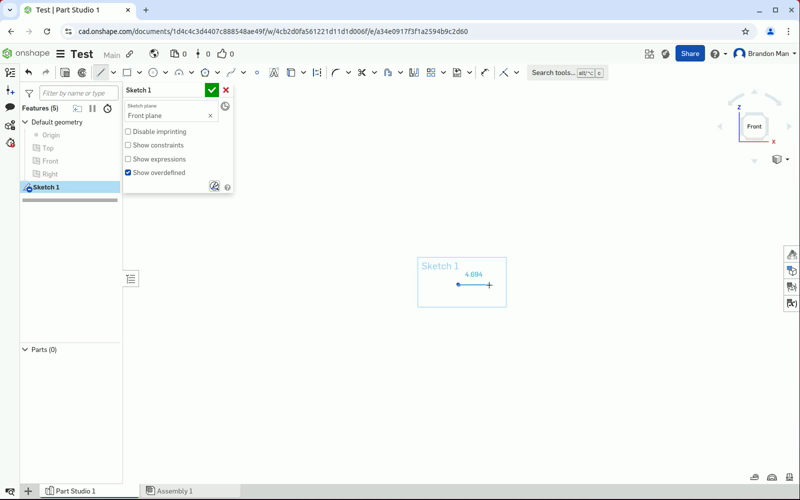
mouse_move(462, 284)
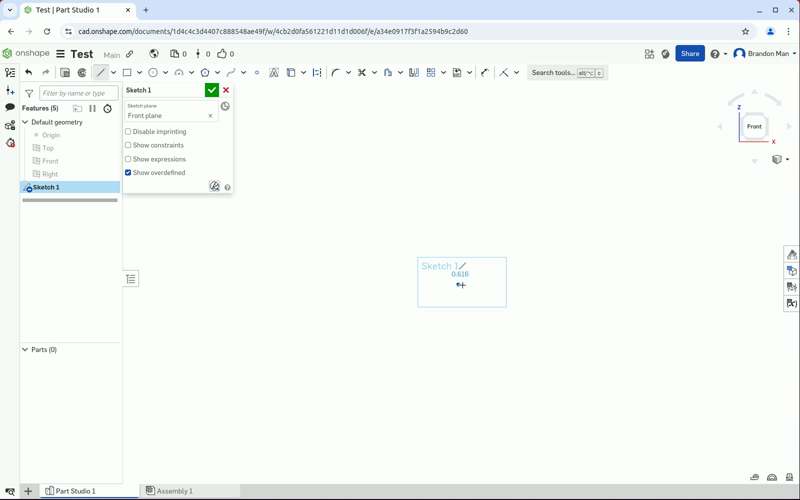
scroll(6)
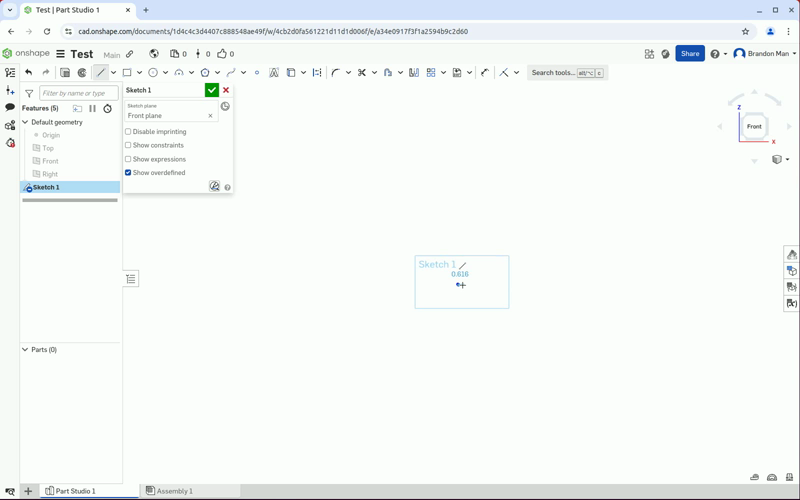
scroll(6)
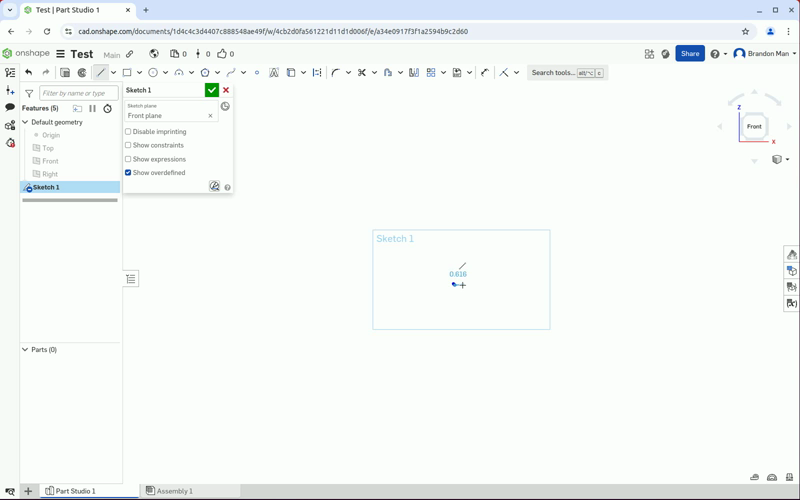
scroll(6)
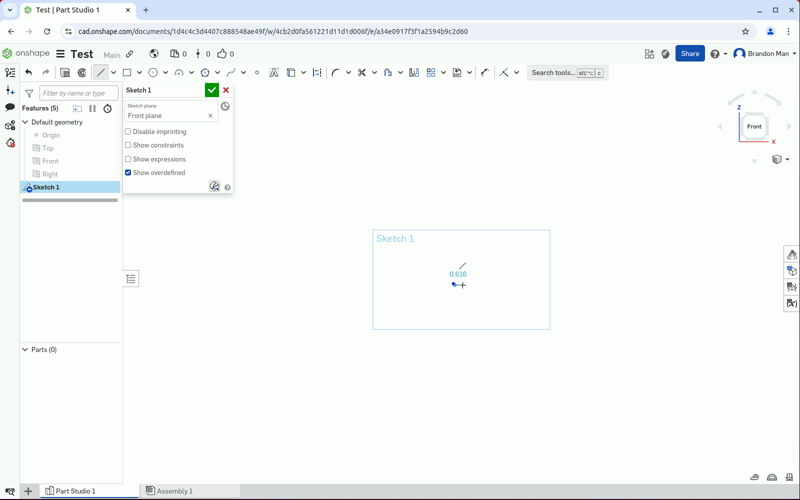
scroll(6)
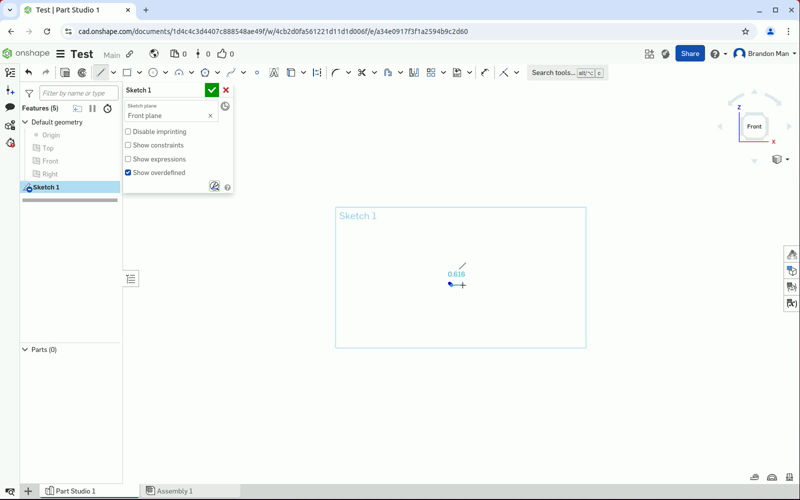
scroll(6)
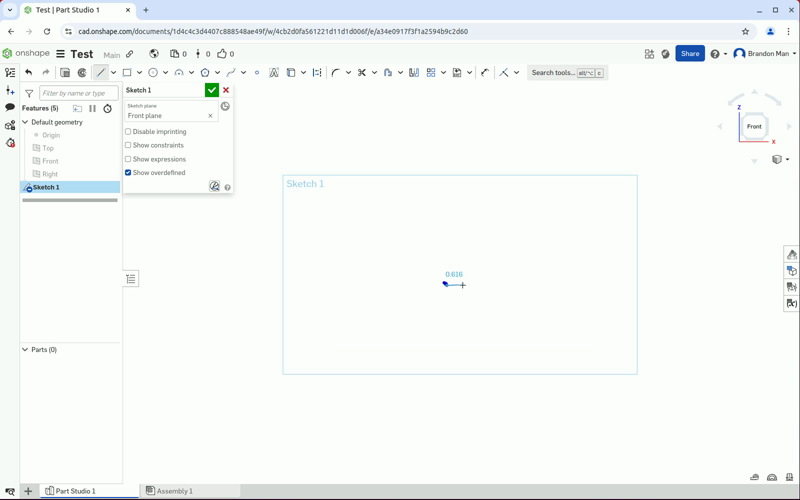
scroll(6)
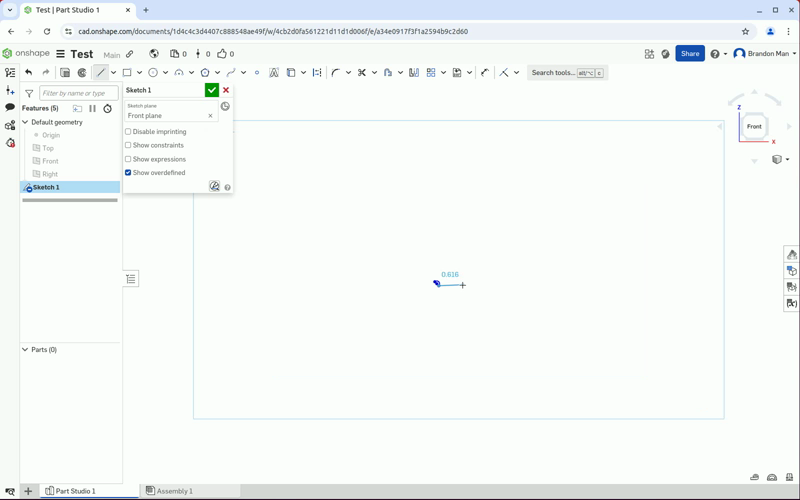
scroll(6)
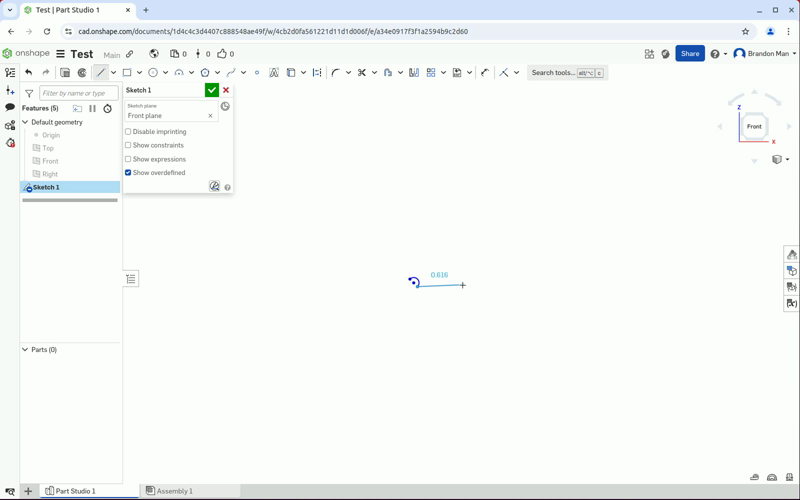
click(462, 284)
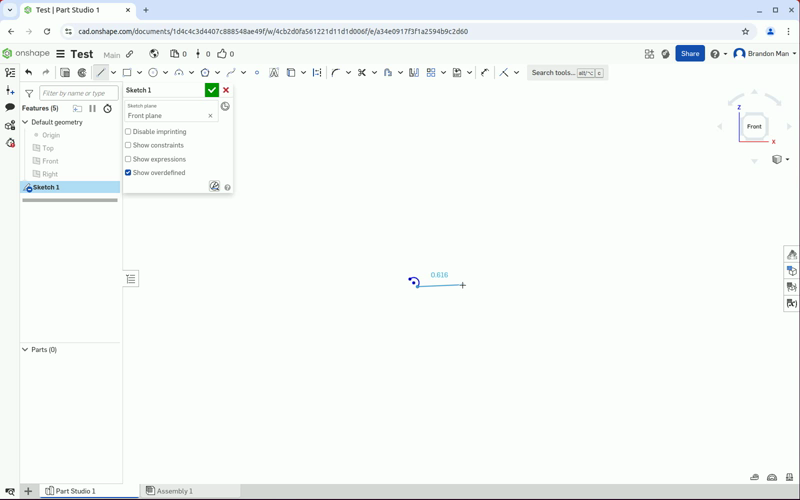
scroll(-6)
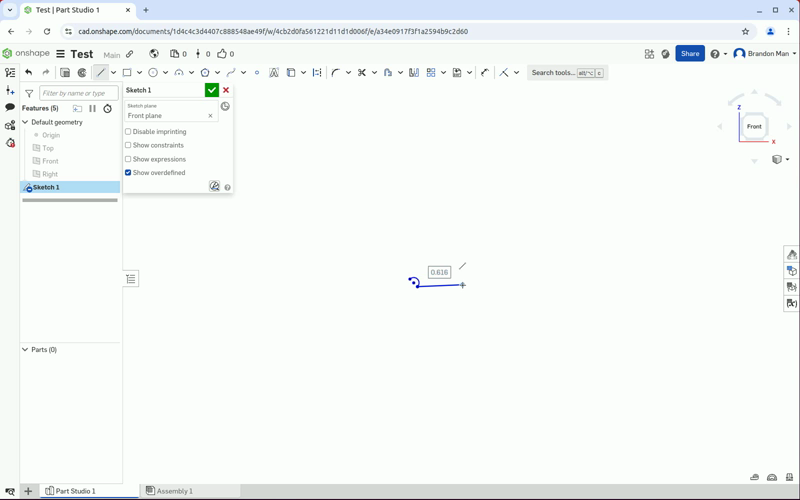
scroll(-6)
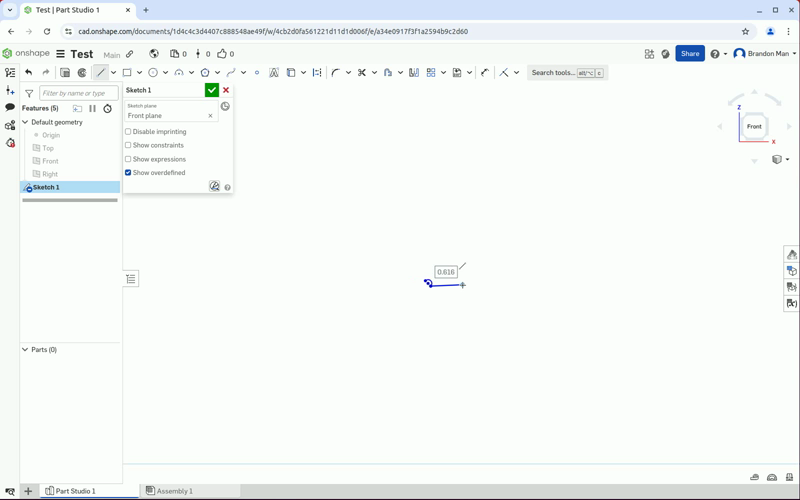
scroll(-6)
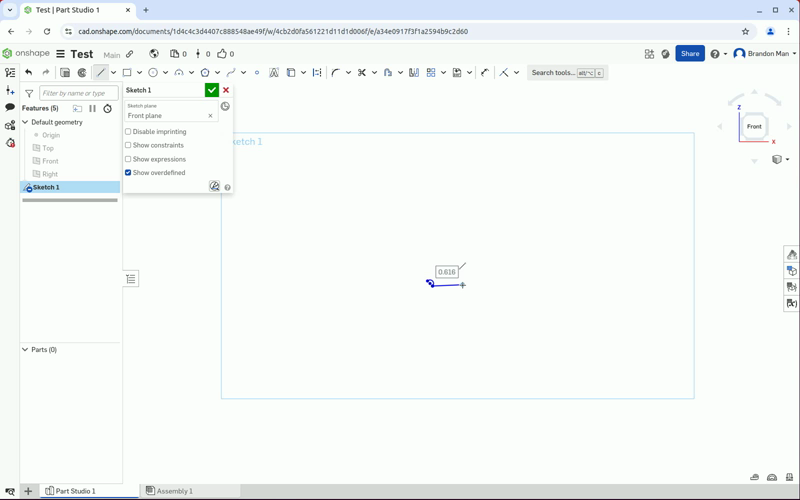
scroll(-6)
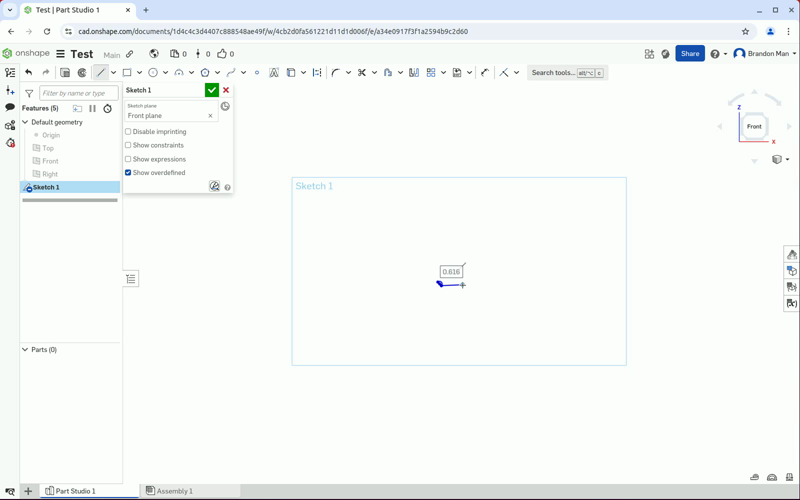
scroll(-6)
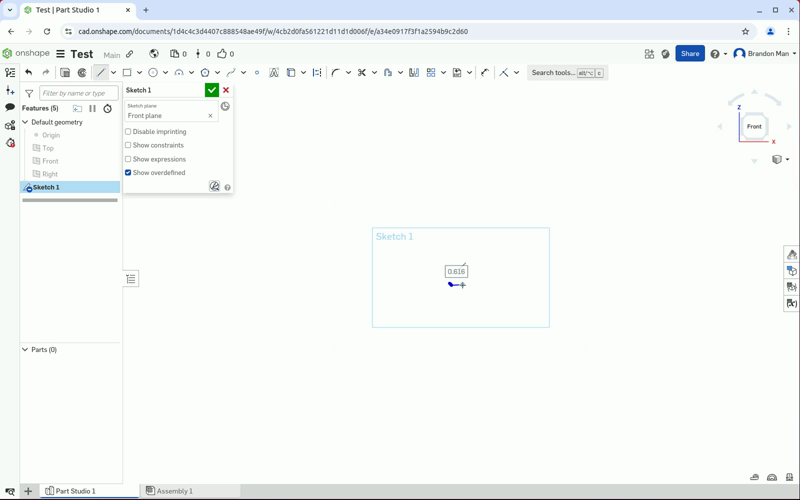
scroll(-6)
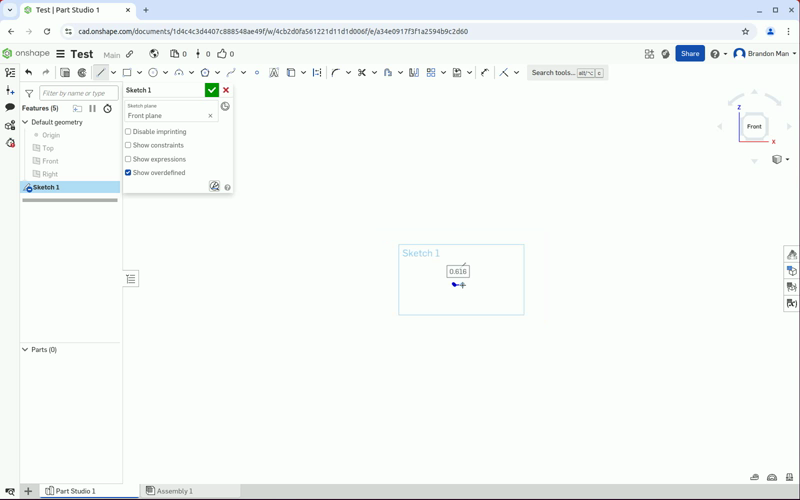
scroll(-6)
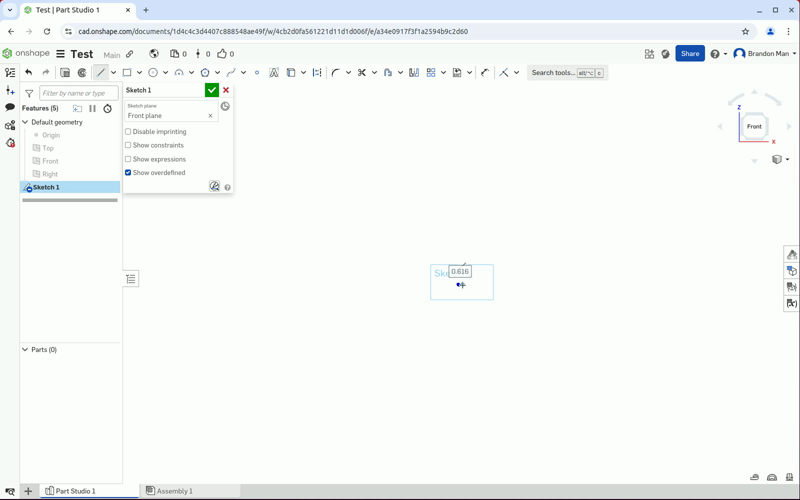
key_up(shift)
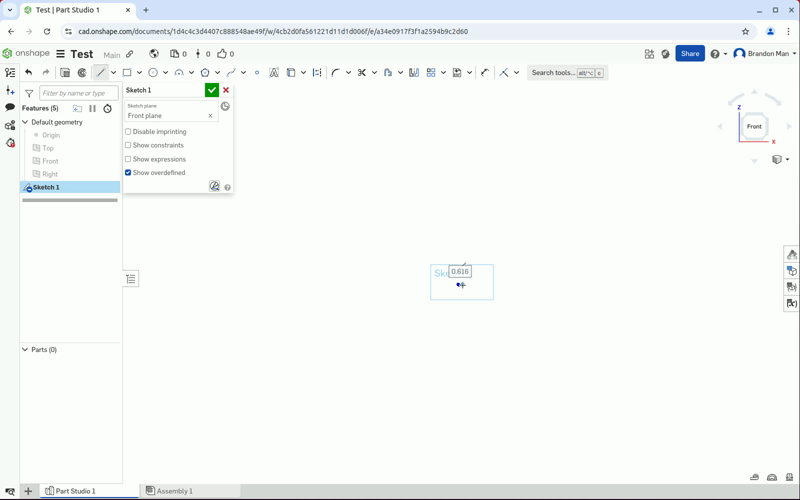
key(esc)
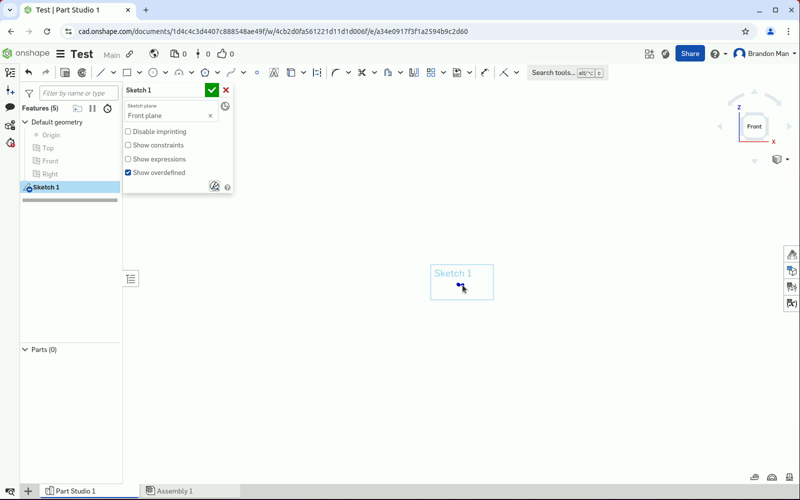
key(a)
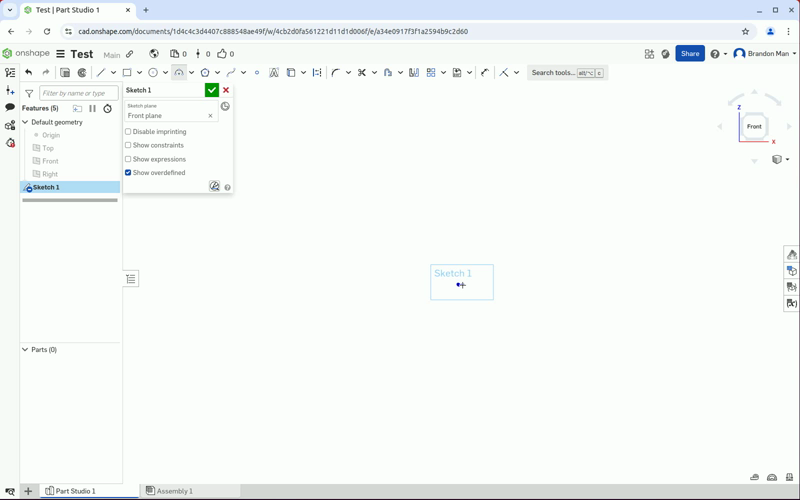
mouse_move(462, 284)
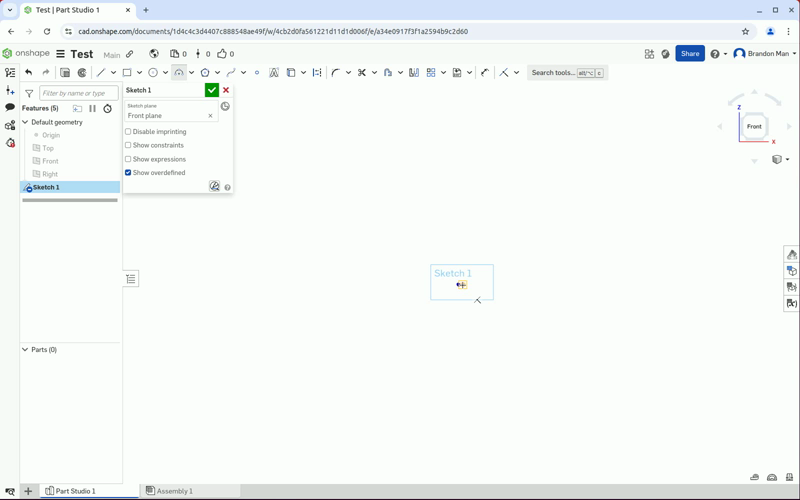
scroll(6)
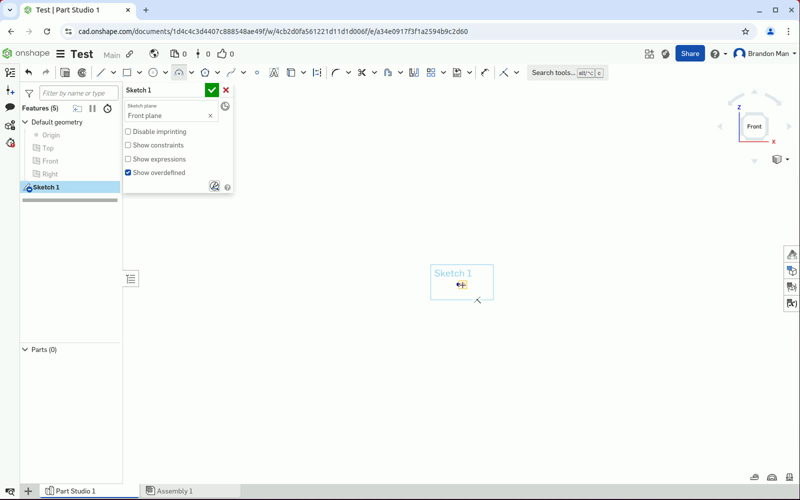
scroll(6)
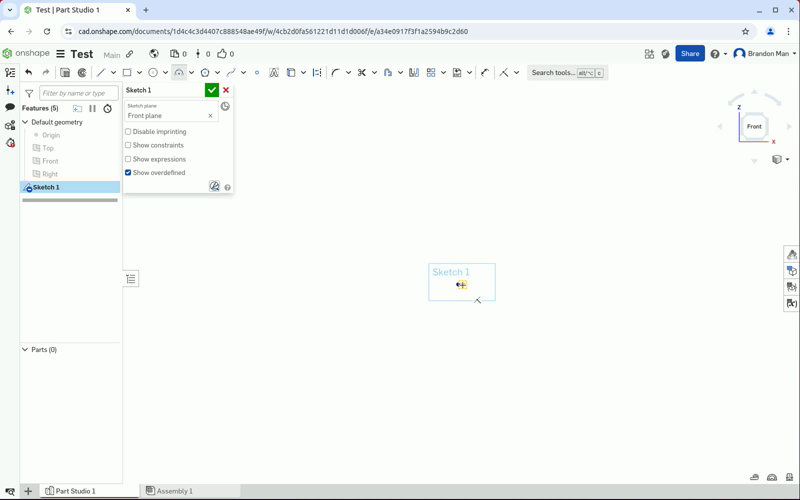
scroll(6)
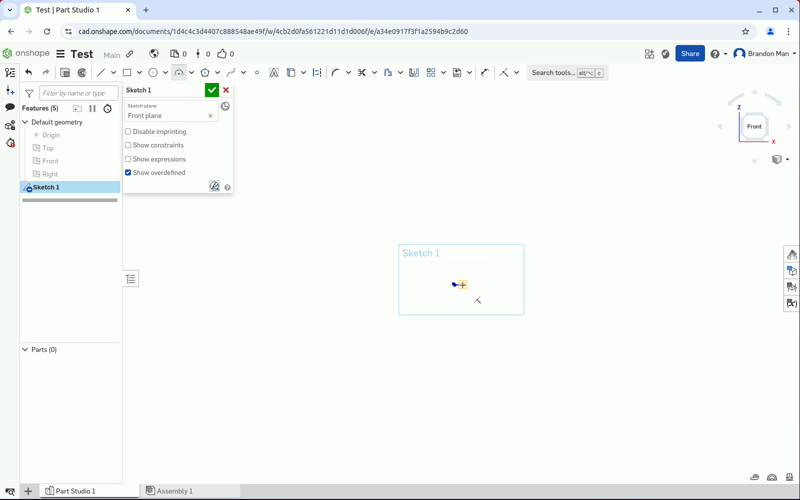
scroll(6)
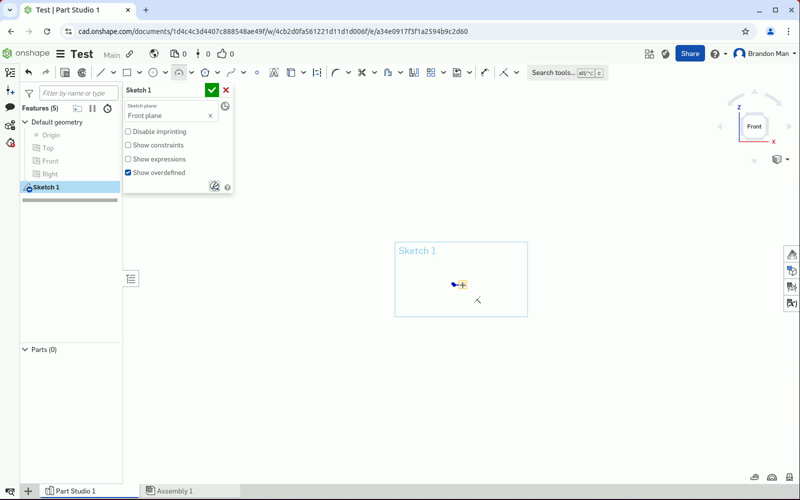
scroll(6)
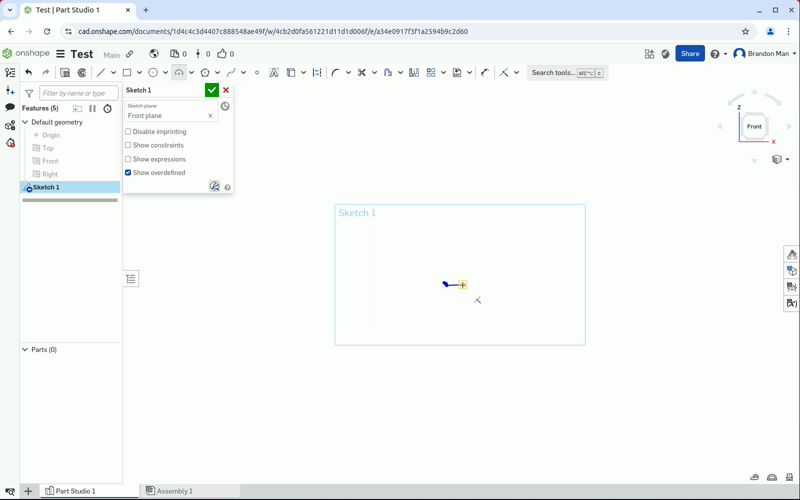
scroll(6)
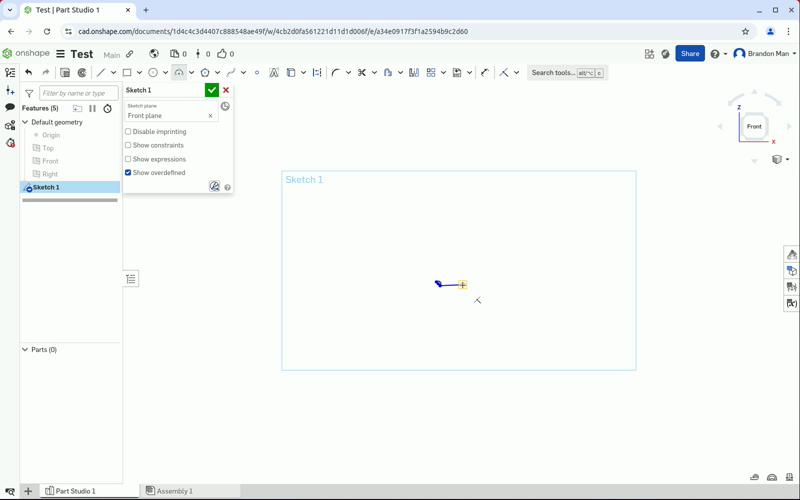
scroll(6)
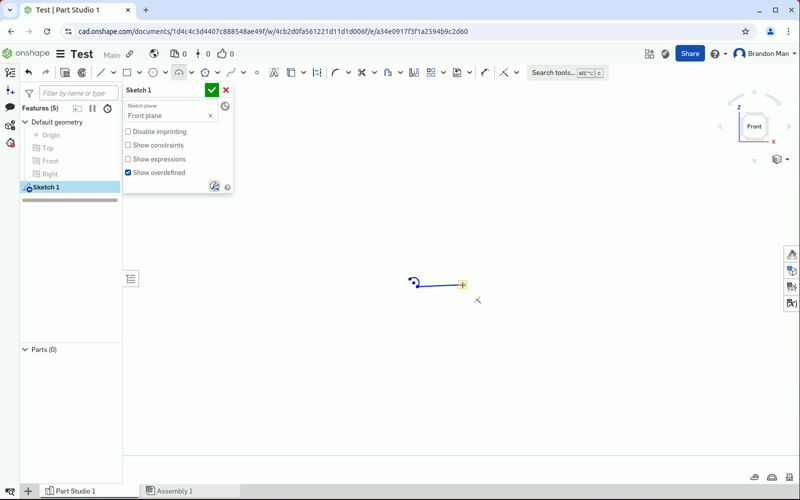
click(462, 284)
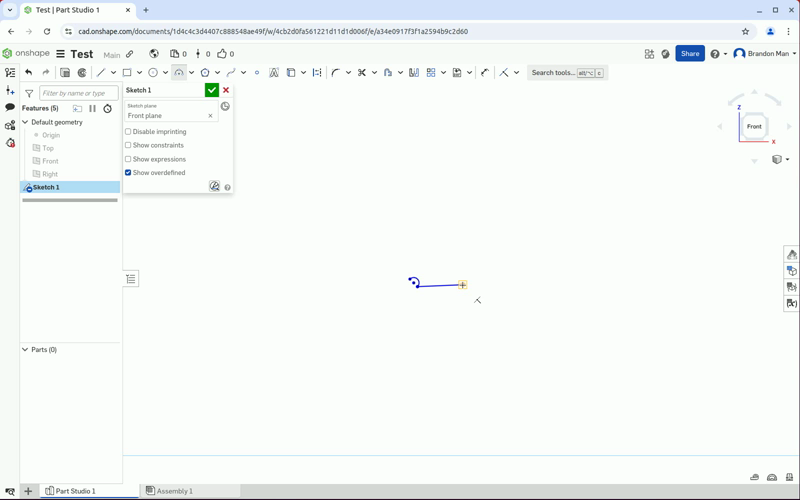
scroll(-6)
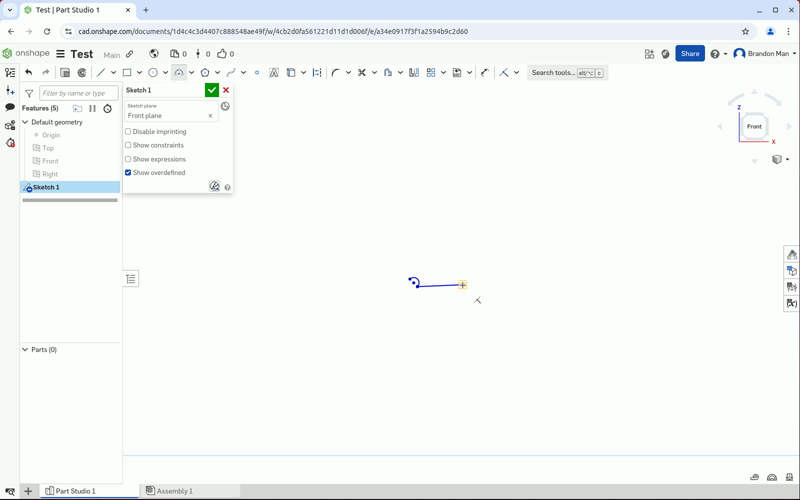
scroll(-6)
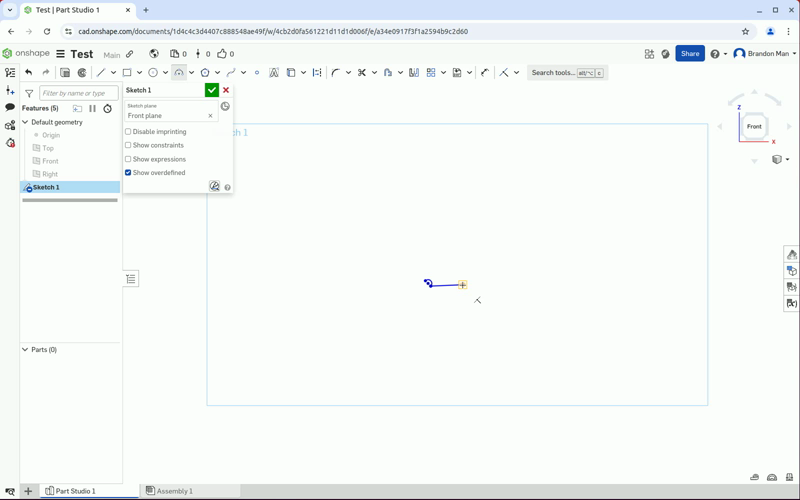
scroll(-6)
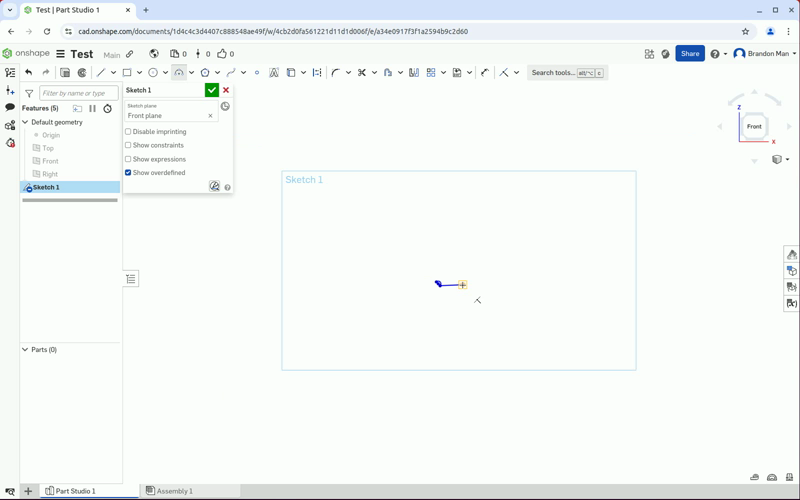
scroll(-6)
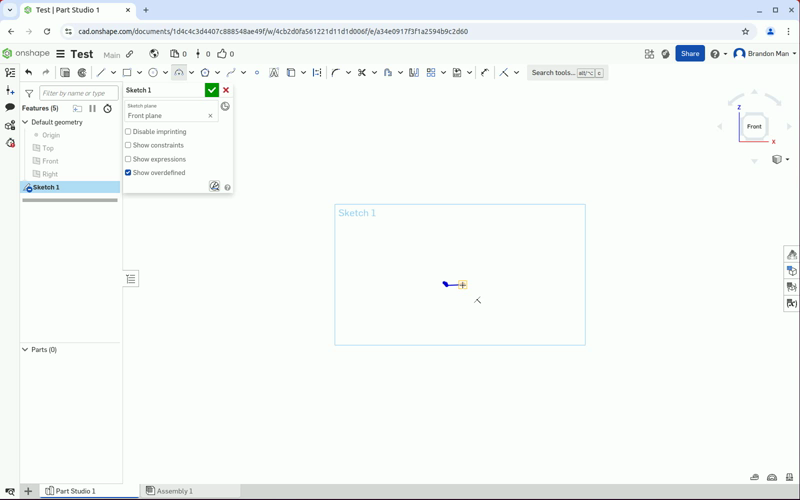
scroll(-6)
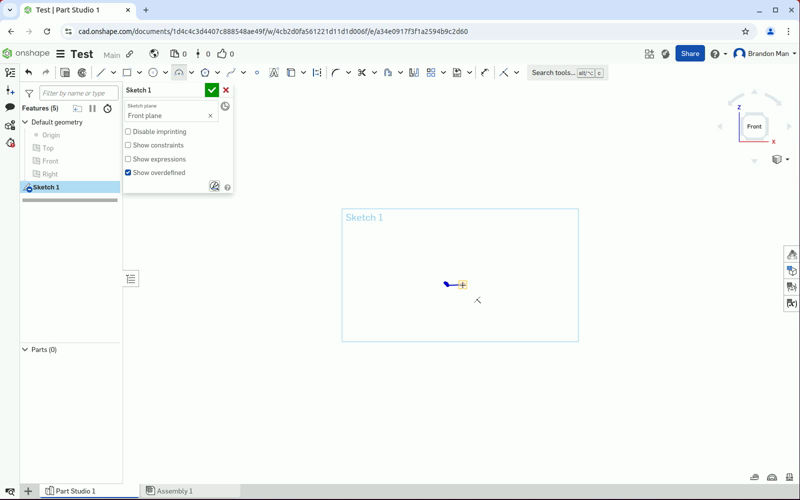
scroll(-6)
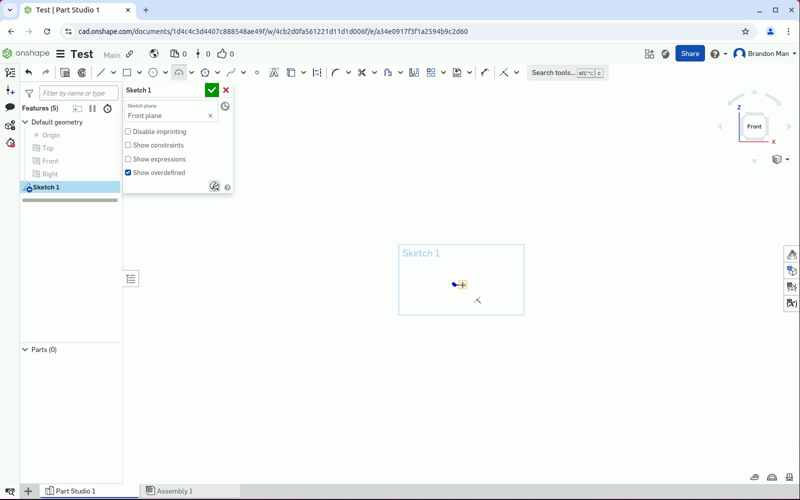
scroll(-6)
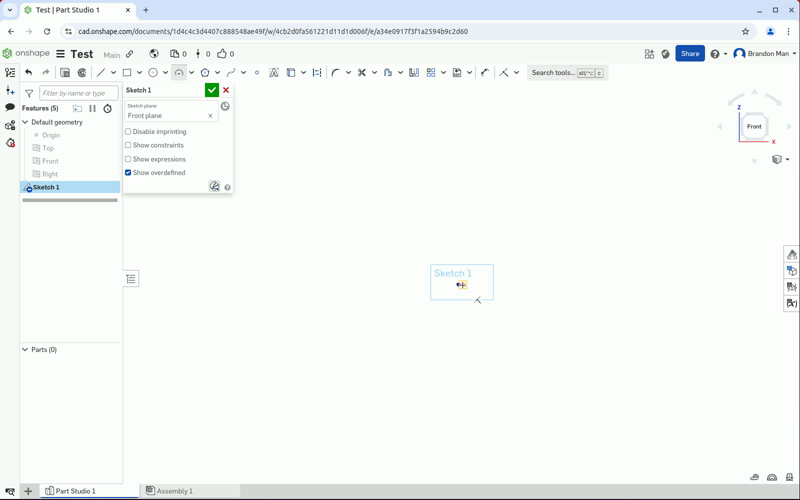
key_down(shift)
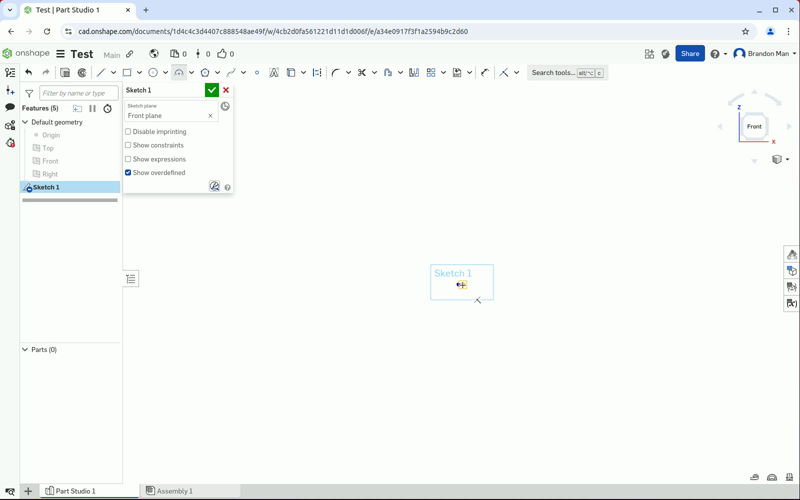
mouse_move(462, 284)
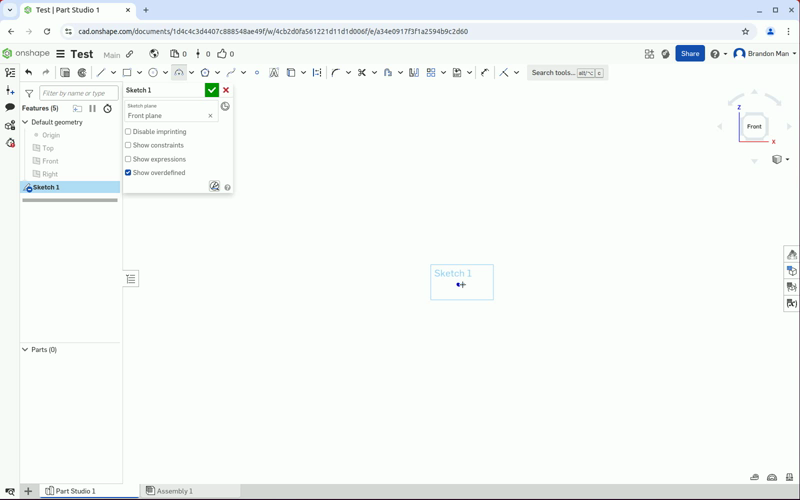
scroll(6)
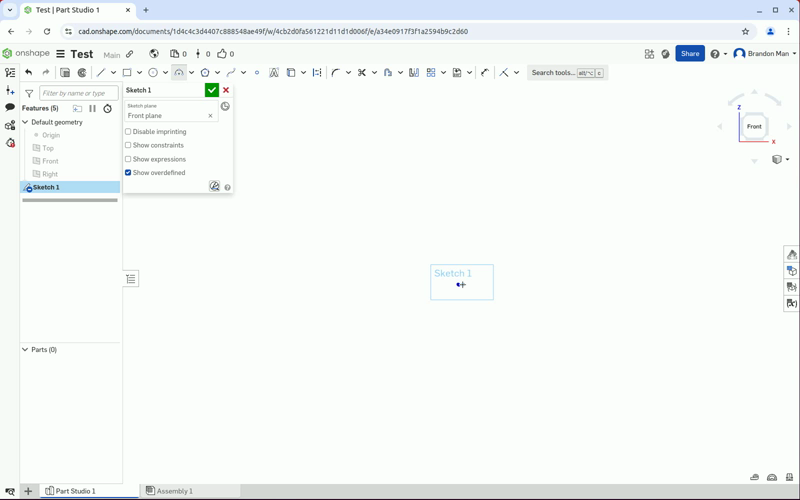
scroll(6)
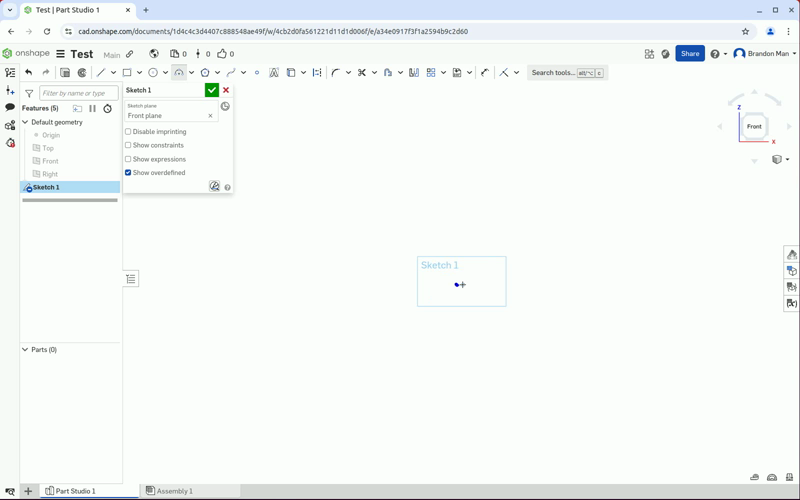
scroll(6)
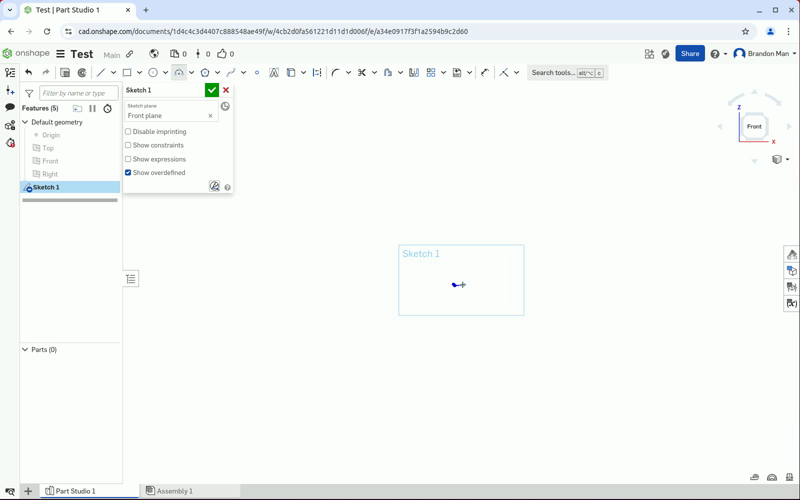
scroll(6)
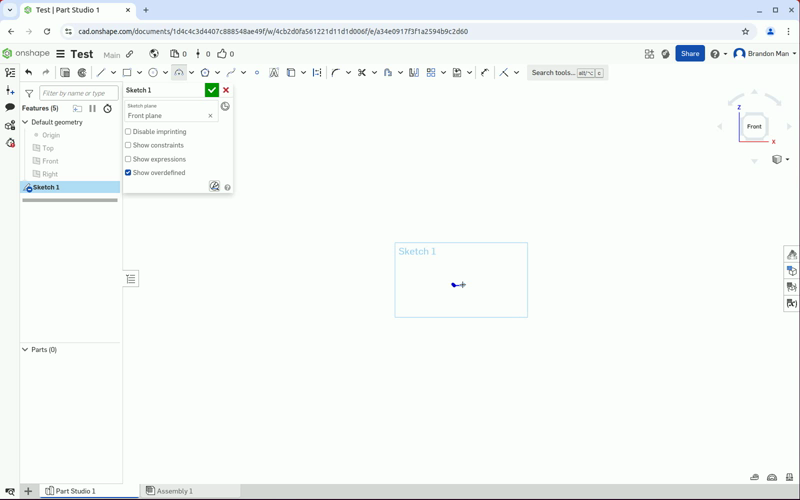
scroll(6)
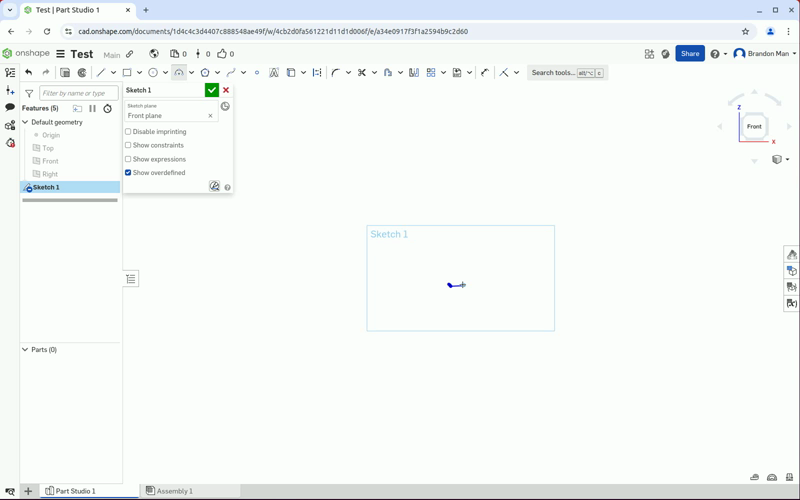
scroll(6)
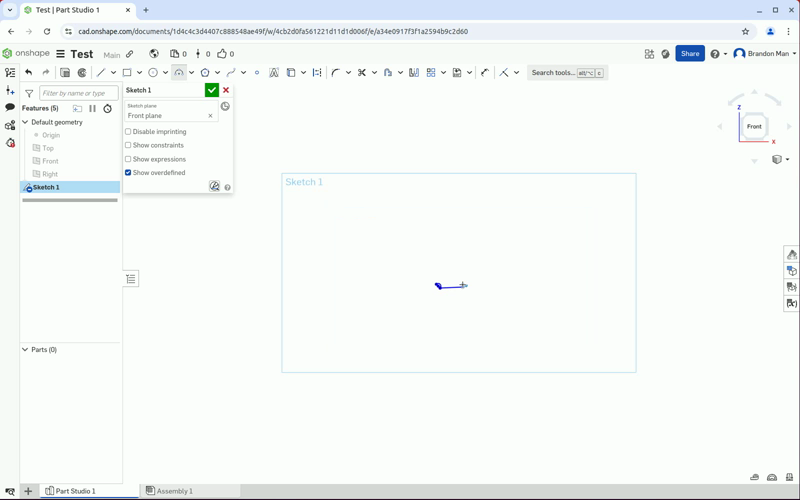
scroll(6)
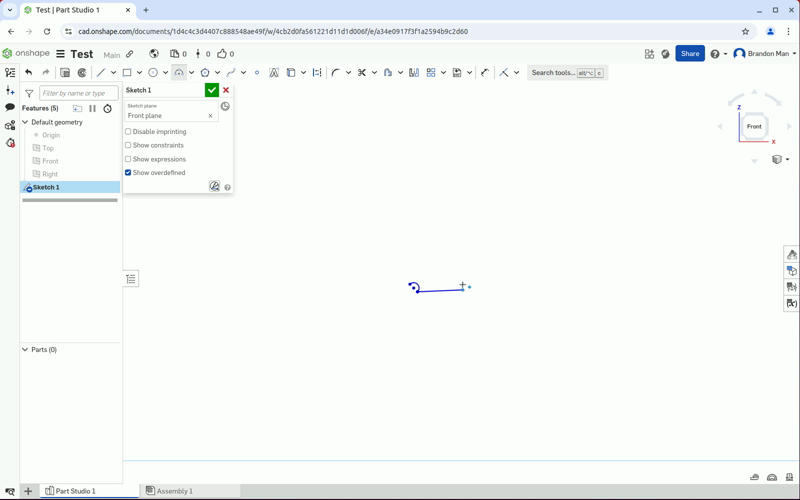
click(462, 284)
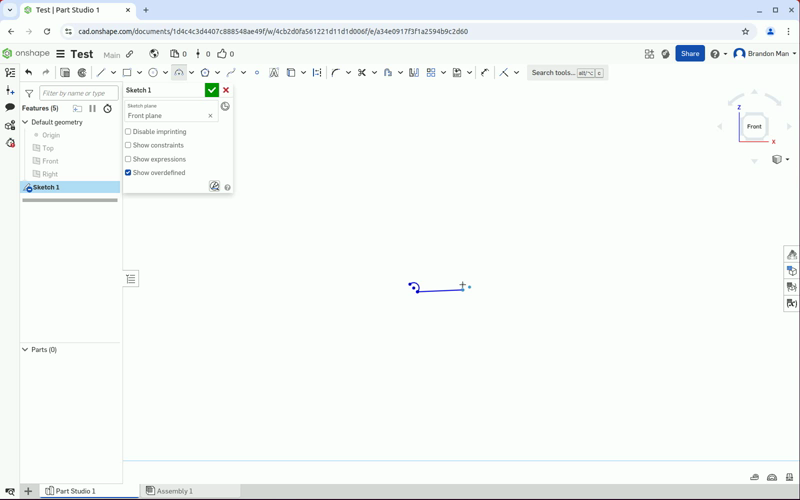
scroll(-6)
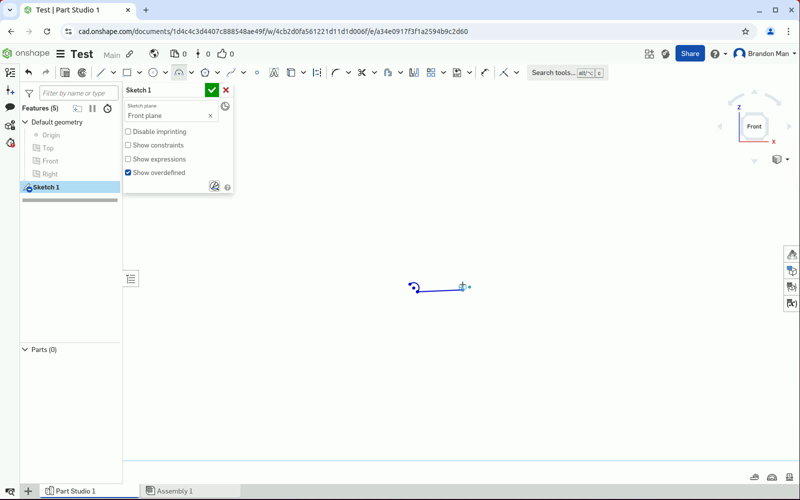
scroll(-6)
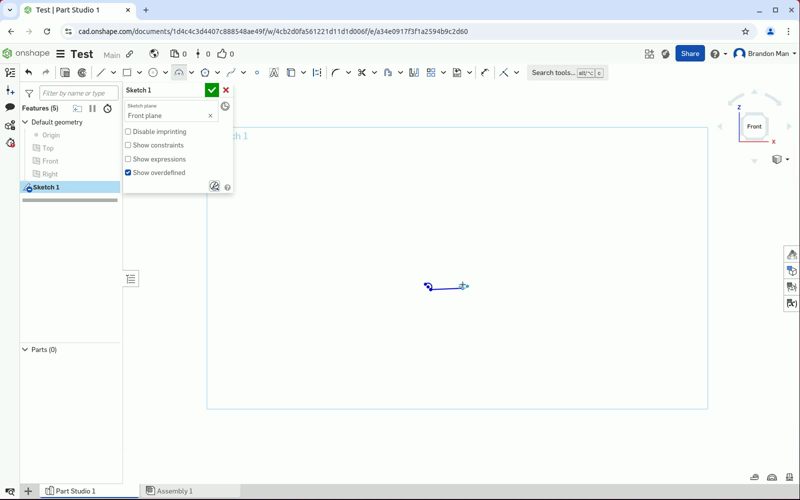
scroll(-6)
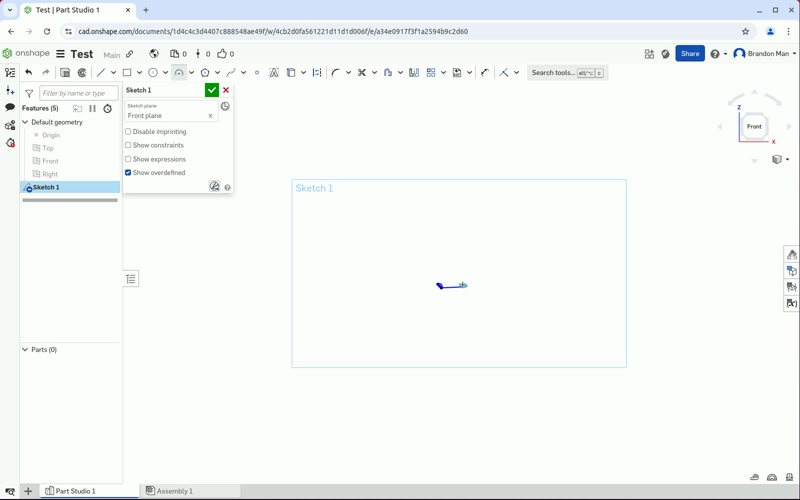
scroll(-6)
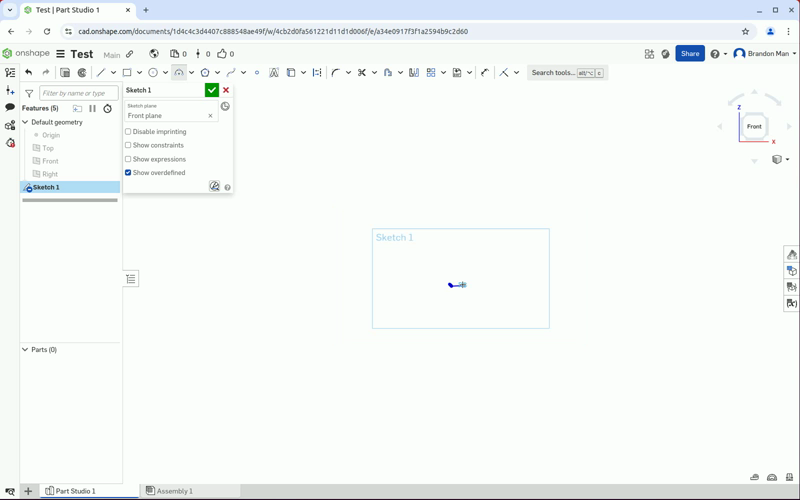
scroll(-6)
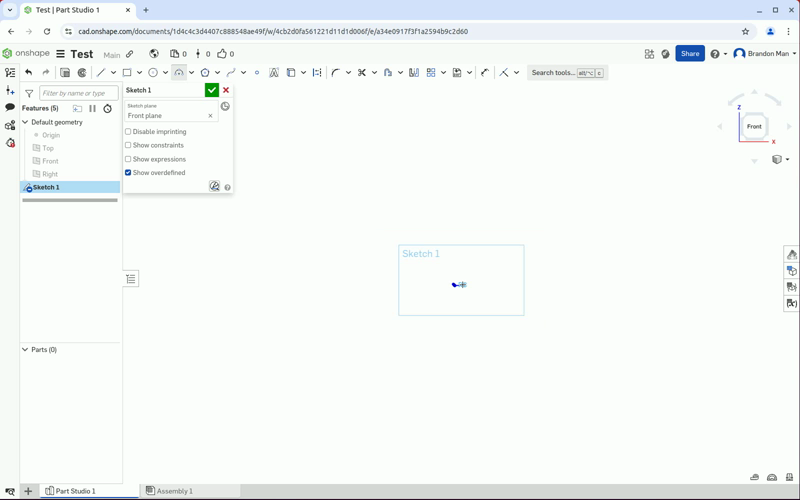
scroll(-6)
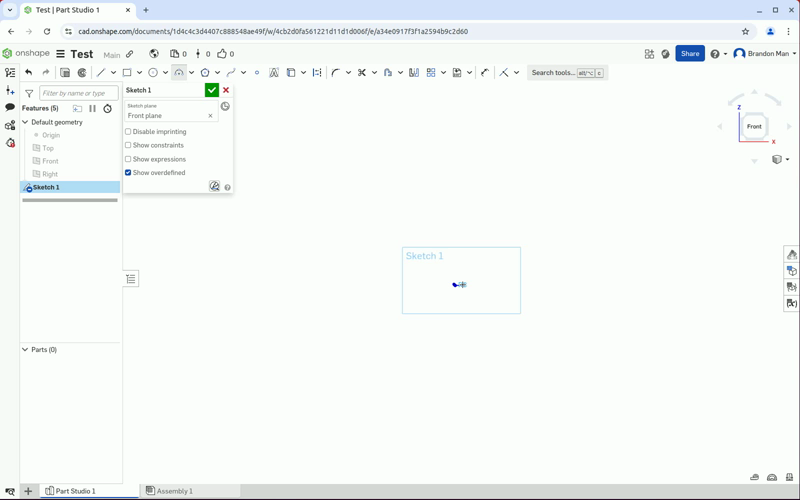
scroll(-6)
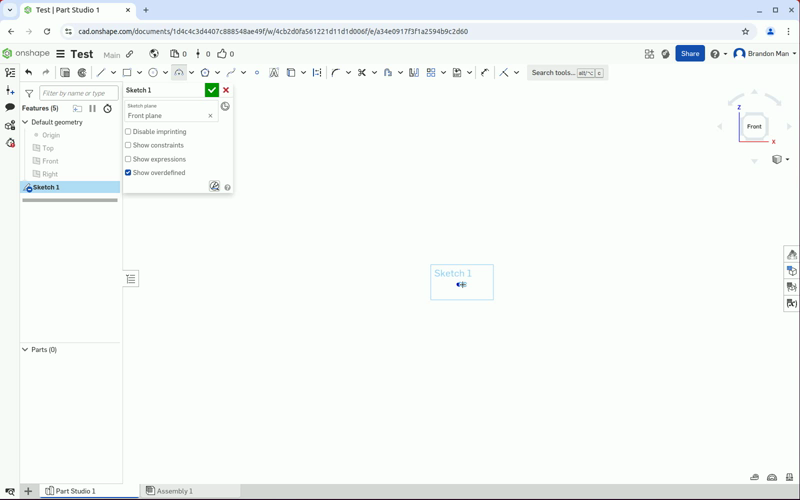
mouse_move(462, 284)
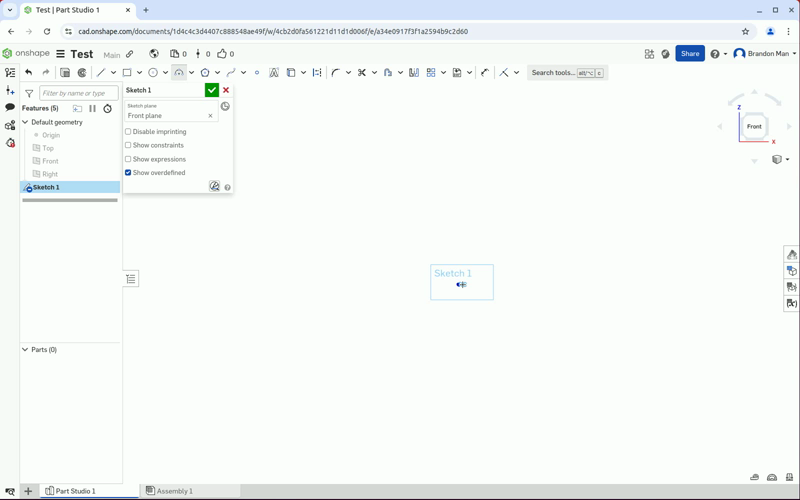
scroll(6)
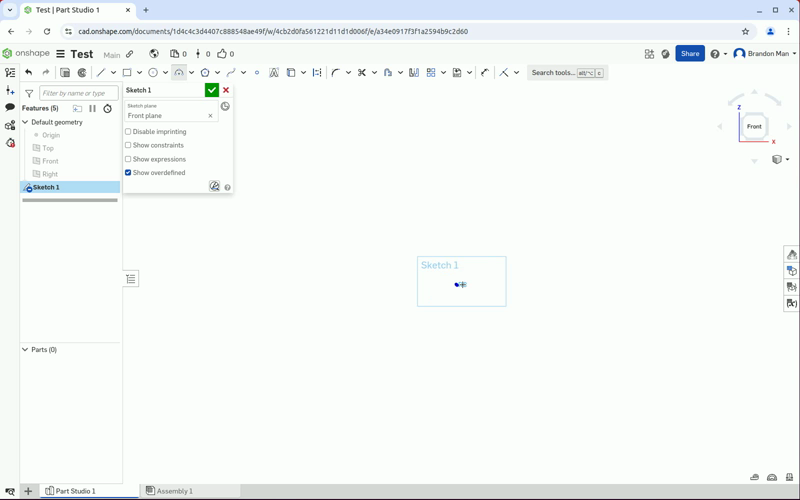
scroll(6)
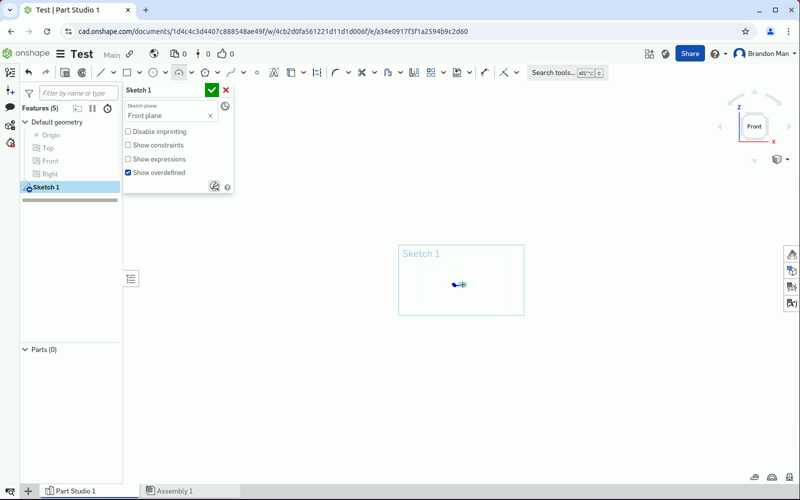
scroll(6)
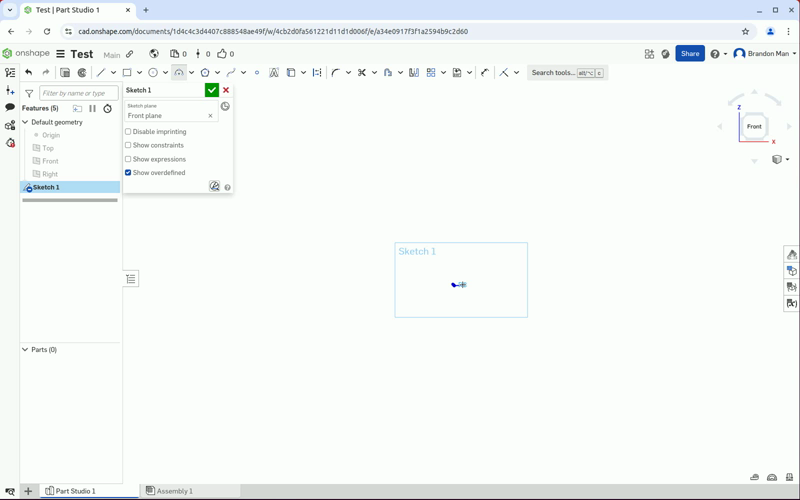
scroll(6)
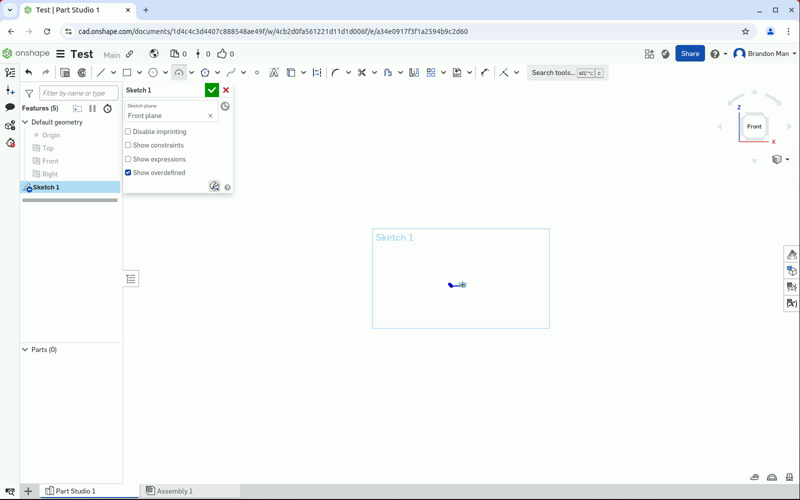
scroll(6)
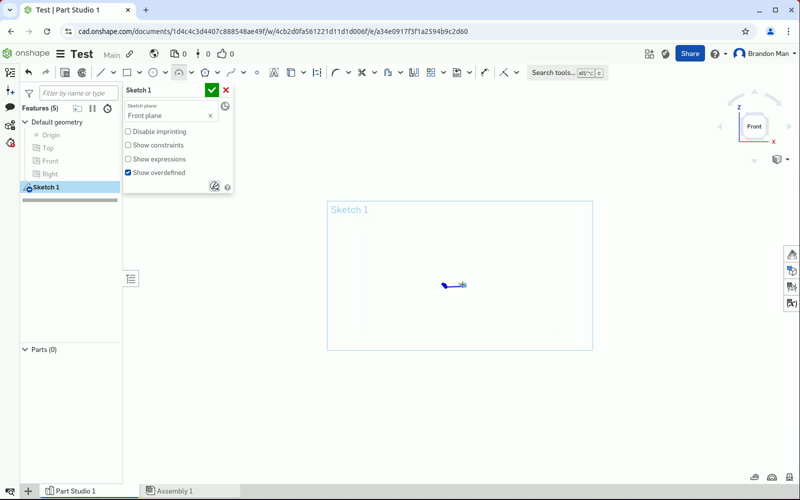
scroll(6)
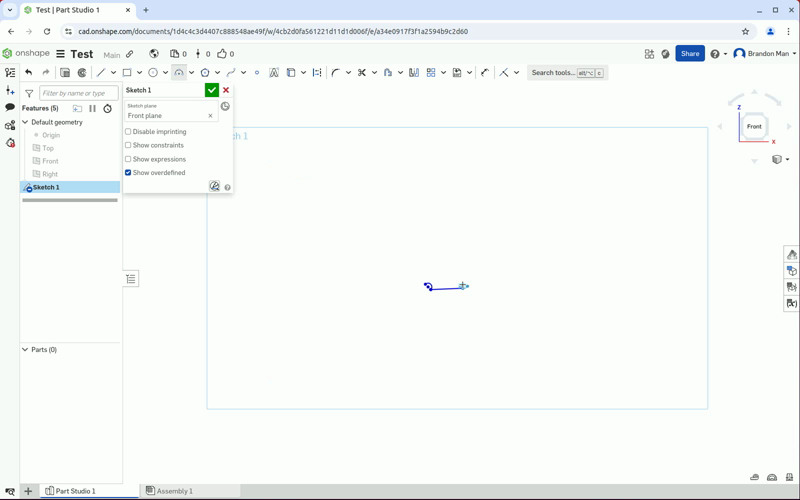
scroll(6)
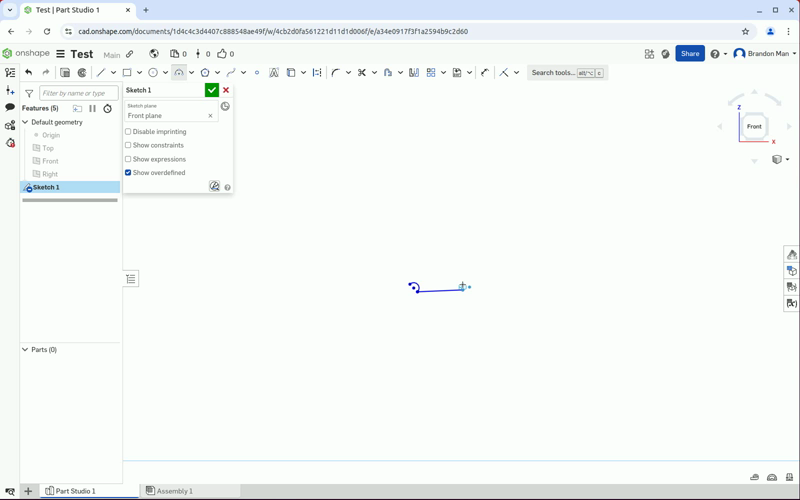
click(462, 284)
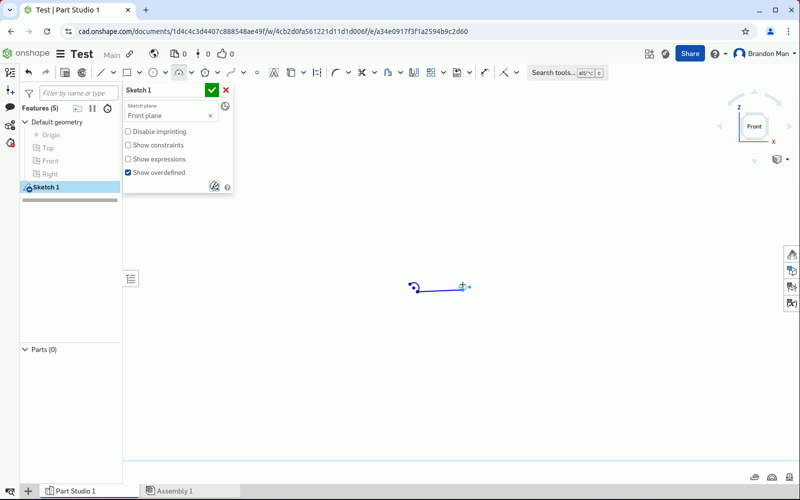
scroll(-6)
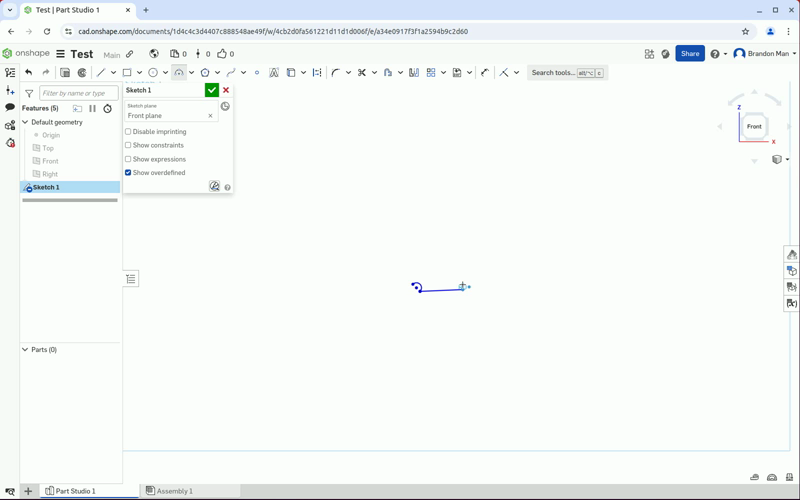
scroll(-6)
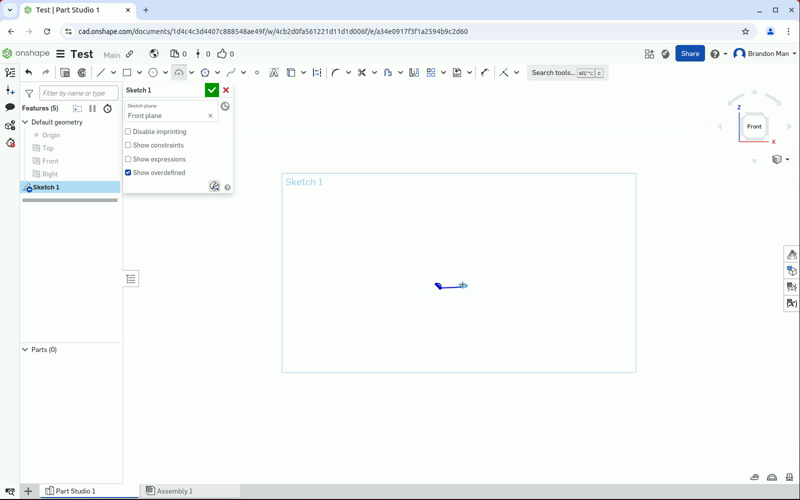
scroll(-6)
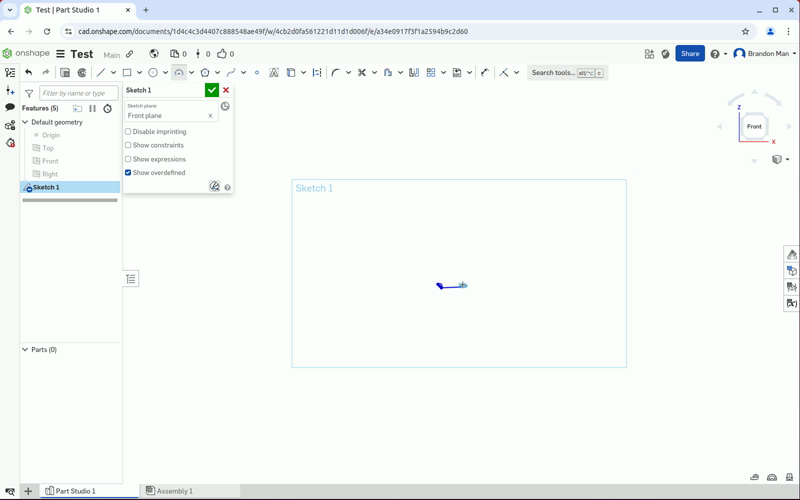
scroll(-6)
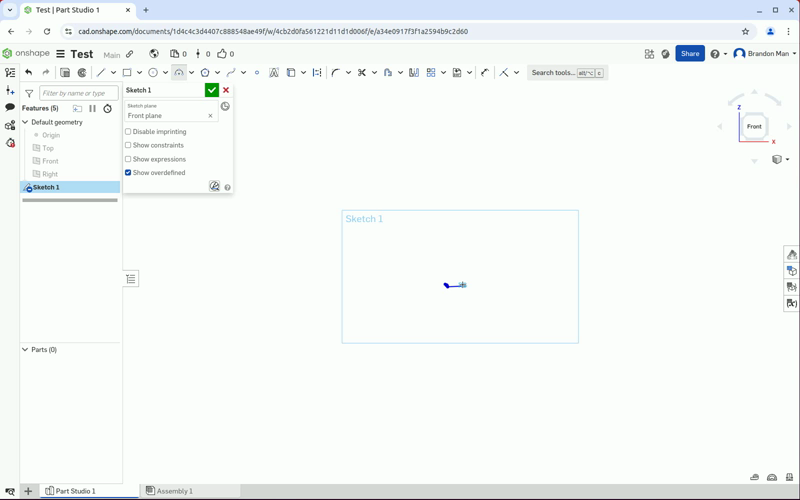
scroll(-6)
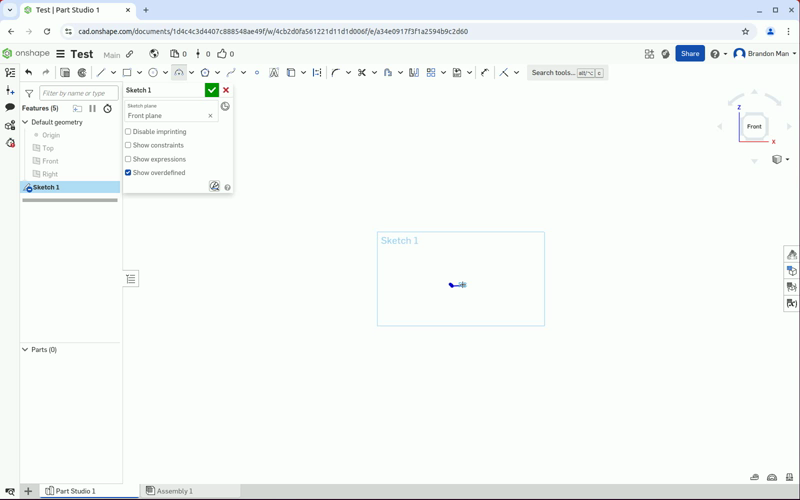
scroll(-6)
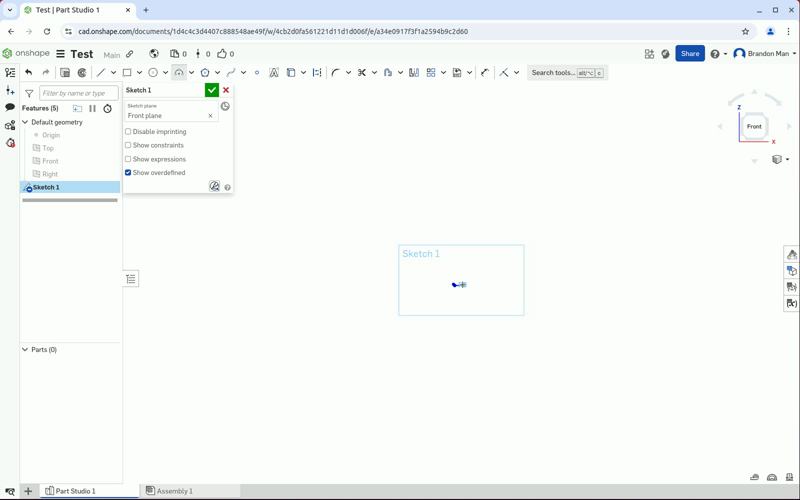
scroll(-6)
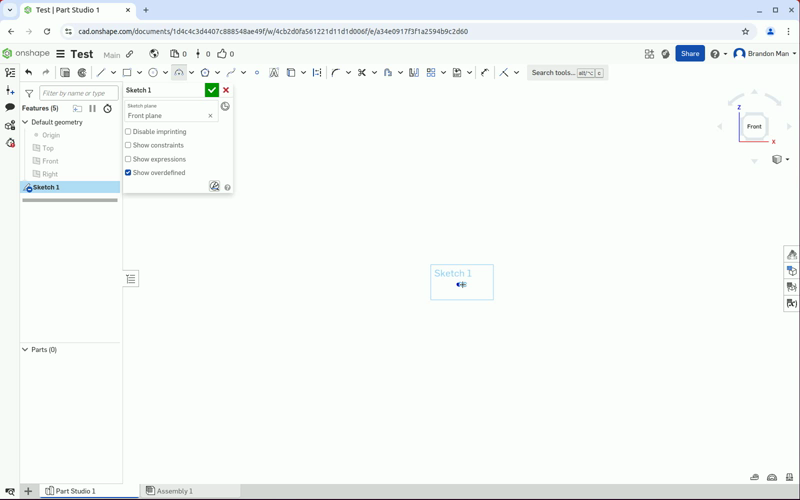
key_up(shift)
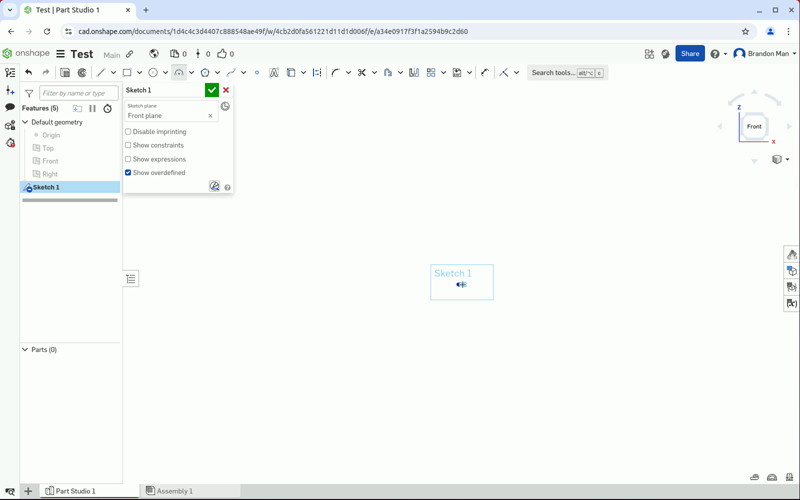
key(esc)
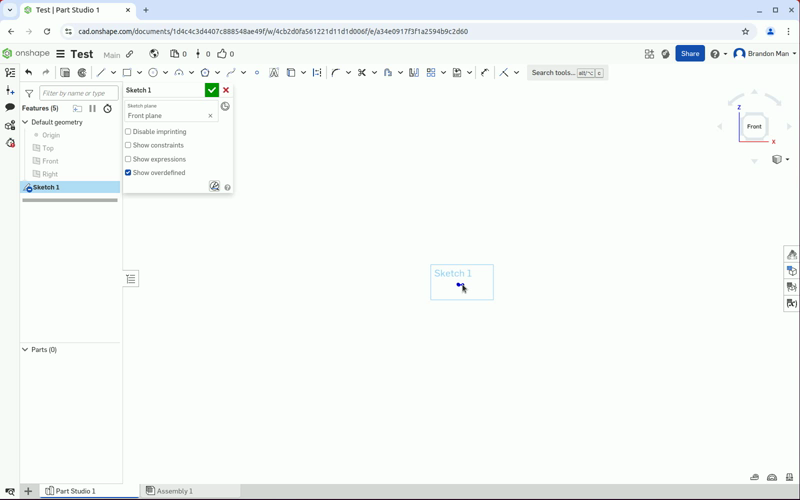
key(l)
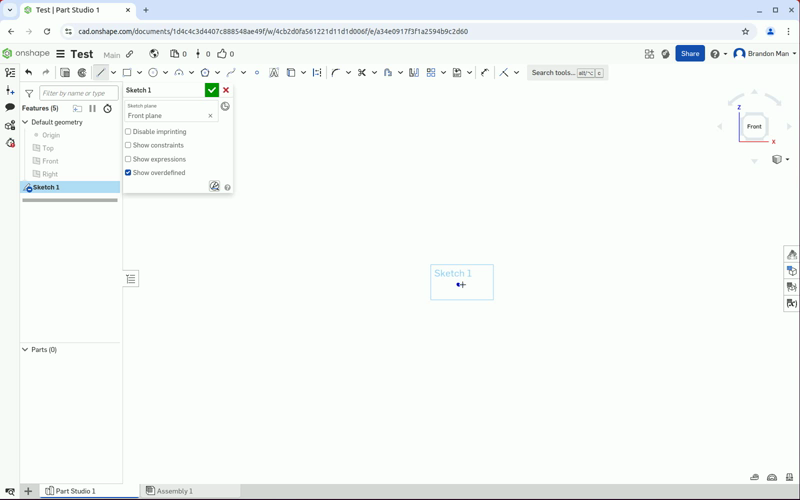
mouse_move(462, 284)
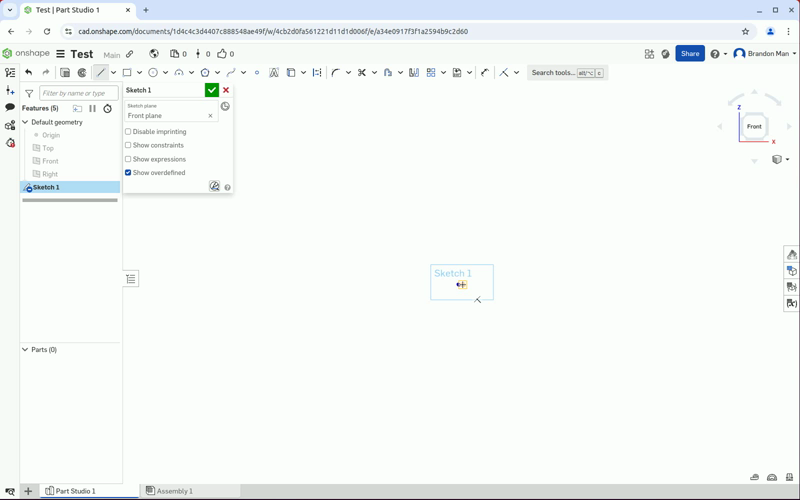
scroll(6)
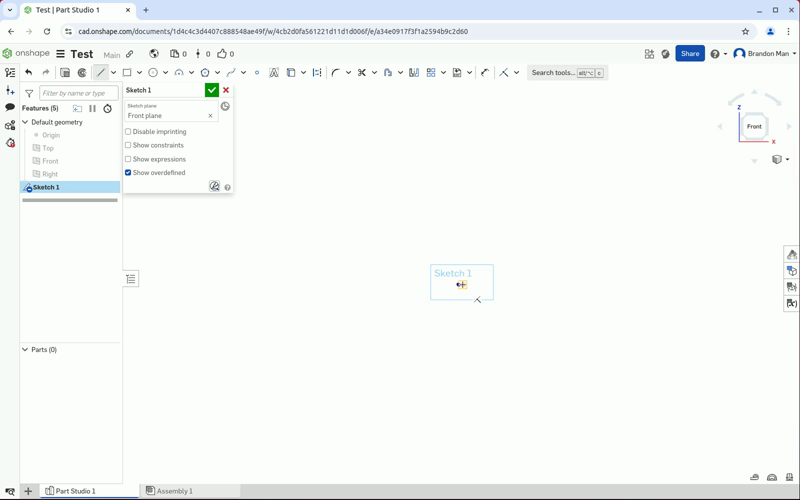
scroll(6)
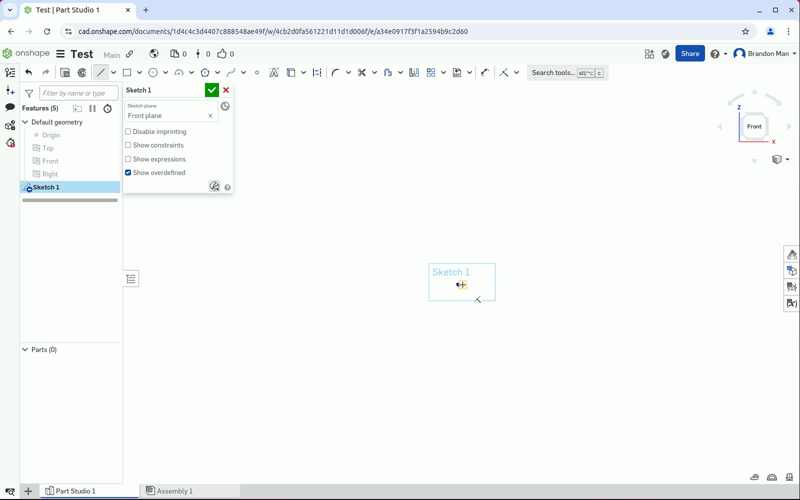
scroll(6)
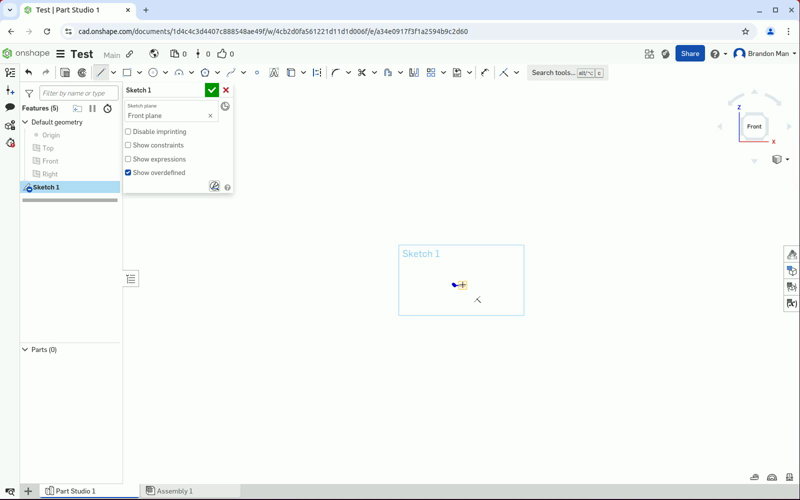
scroll(6)
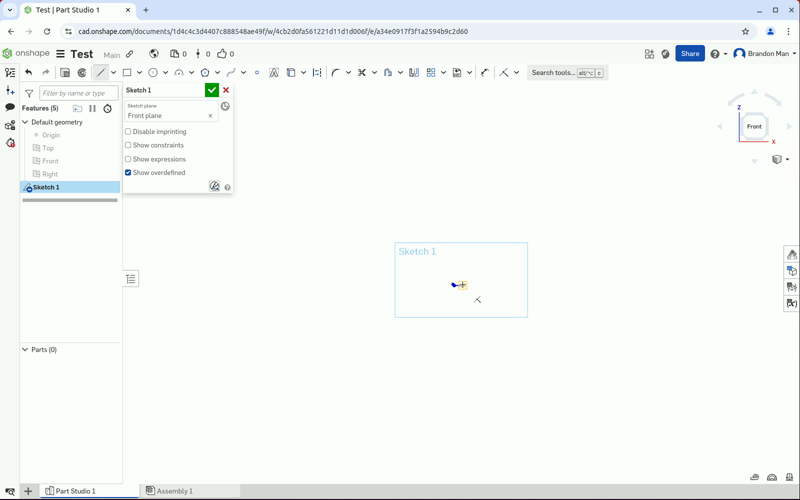
scroll(6)
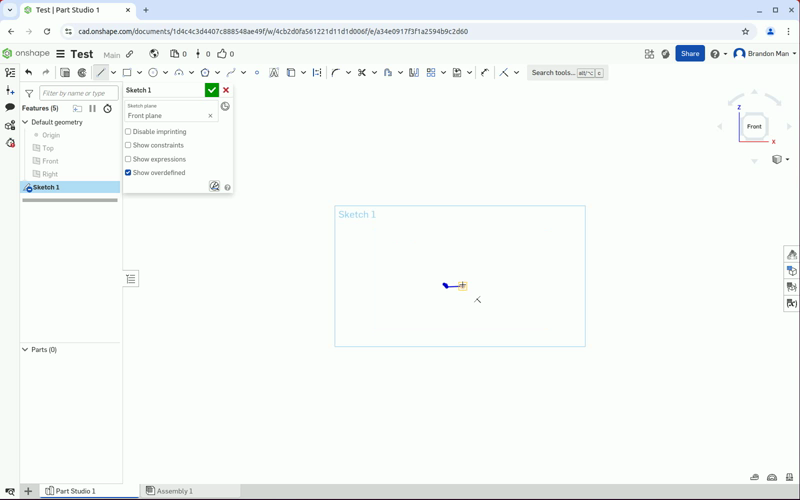
scroll(6)
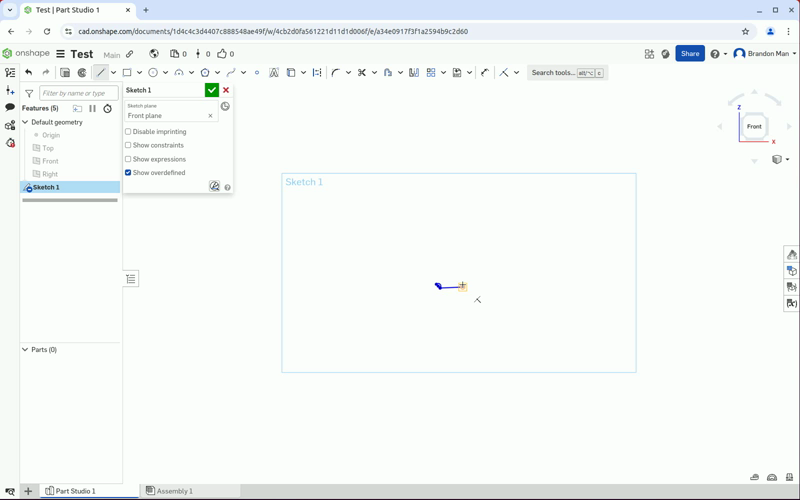
scroll(6)
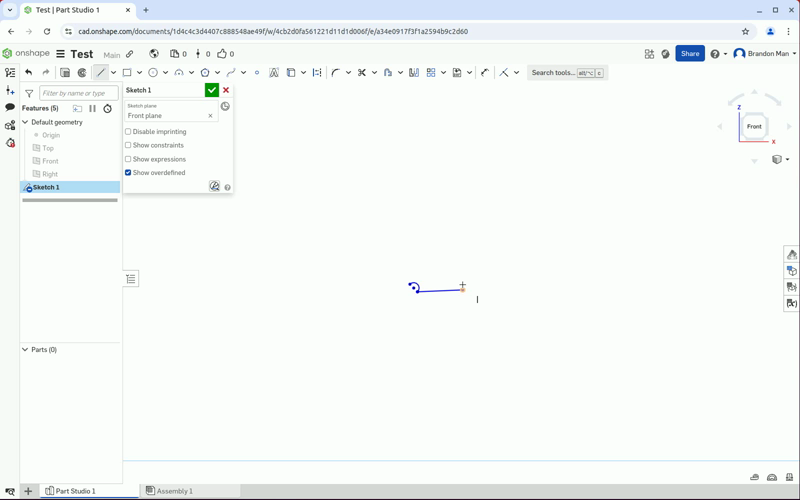
click(462, 284)
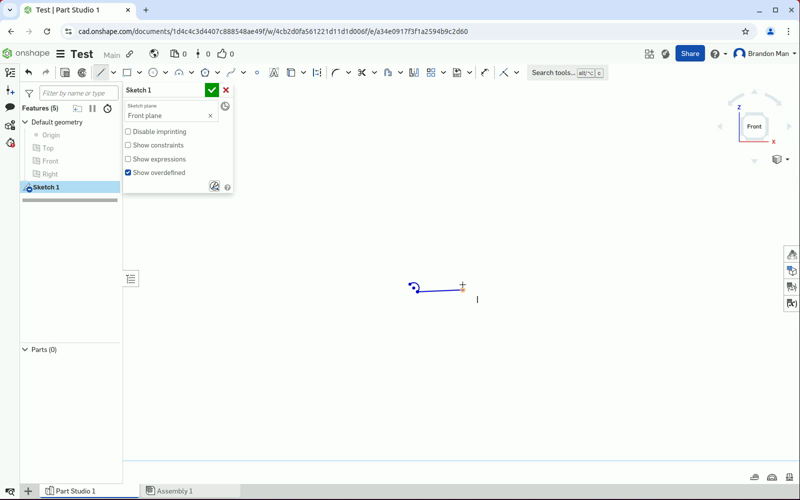
scroll(-6)
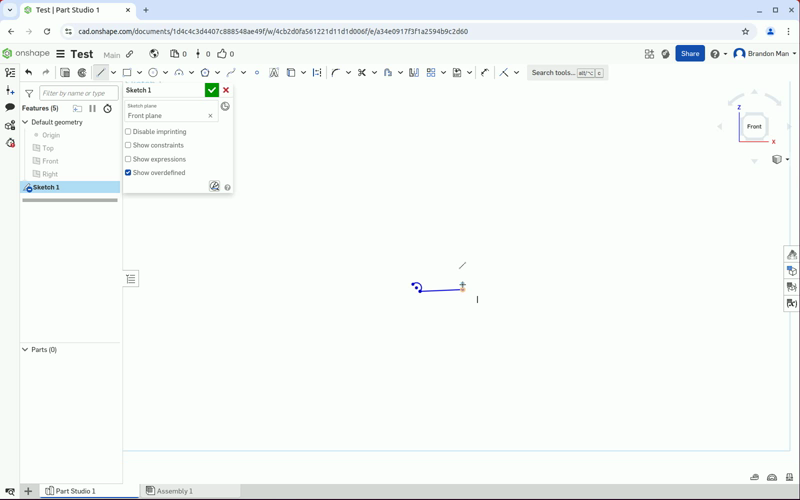
scroll(-6)
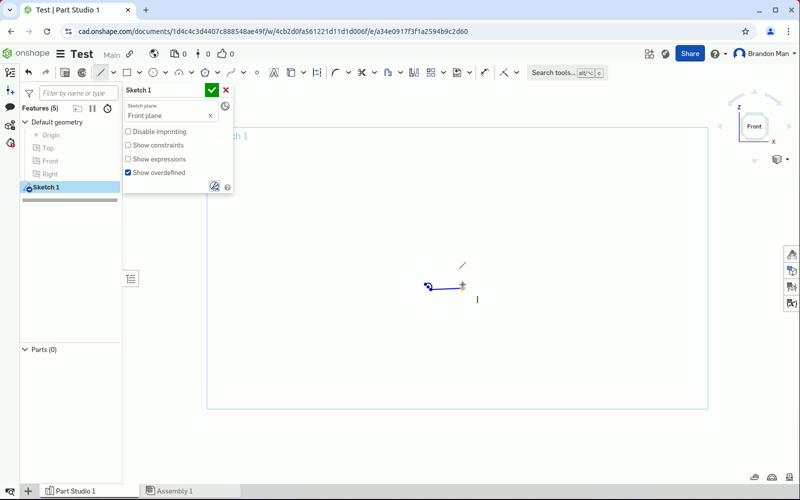
scroll(-6)
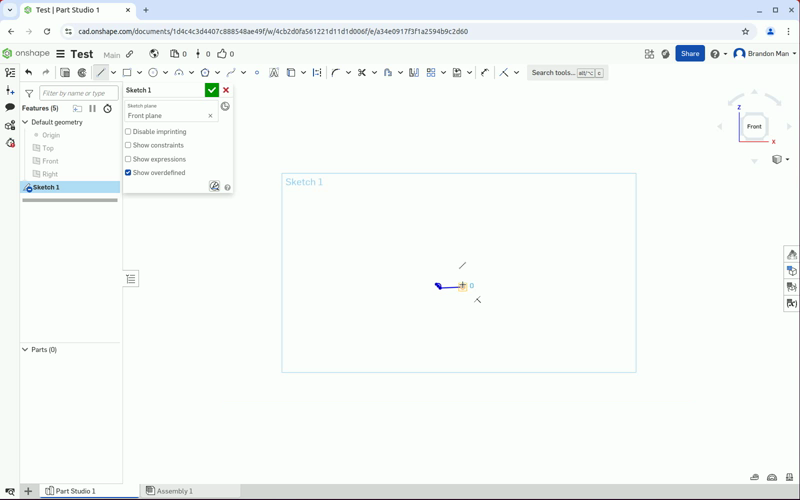
scroll(-6)
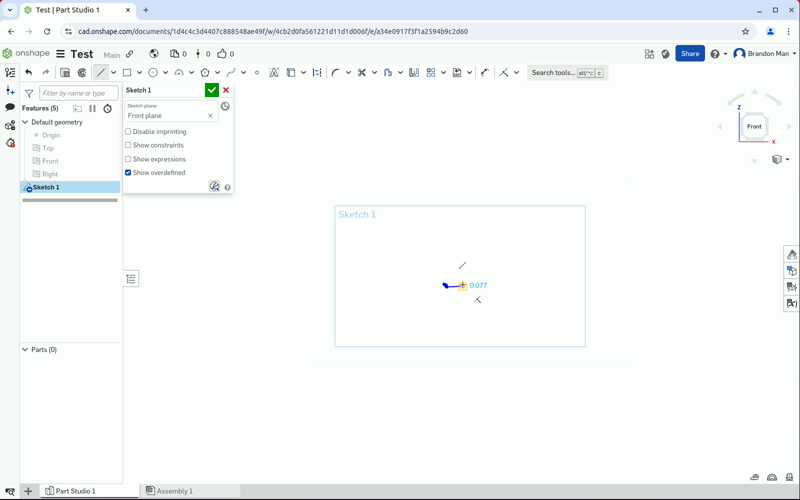
scroll(-6)
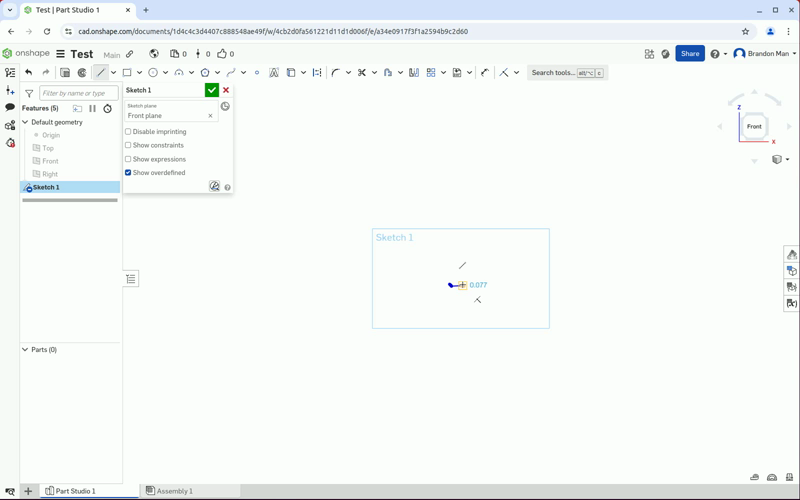
scroll(-6)
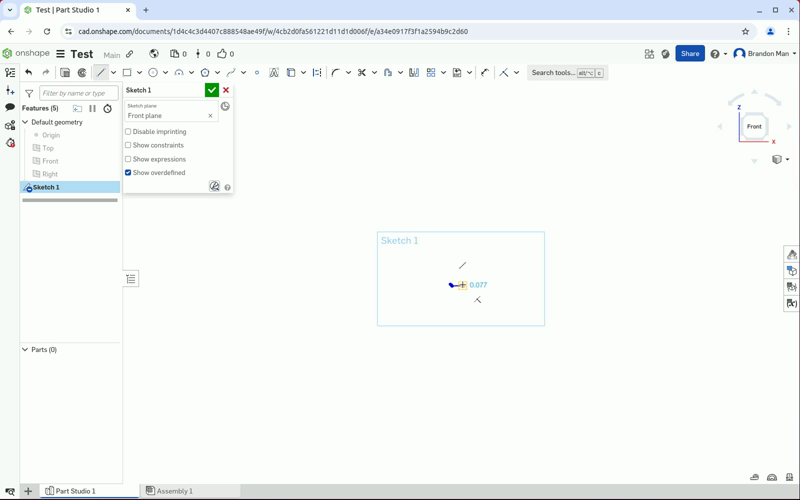
scroll(-6)
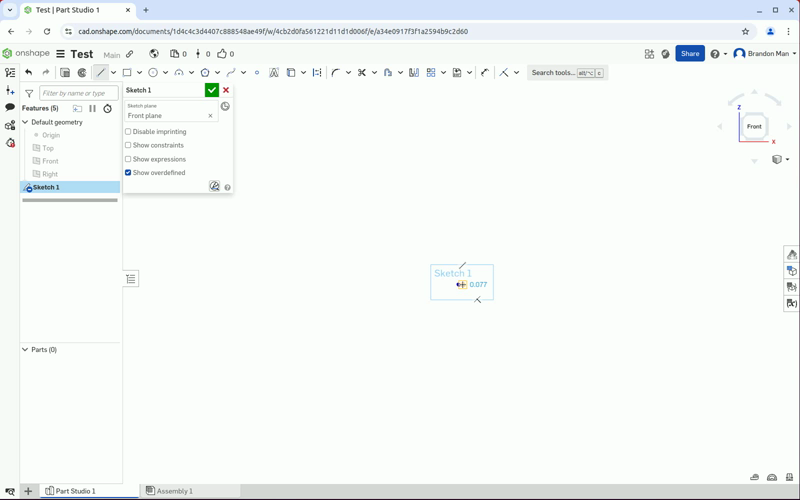
key_down(shift)
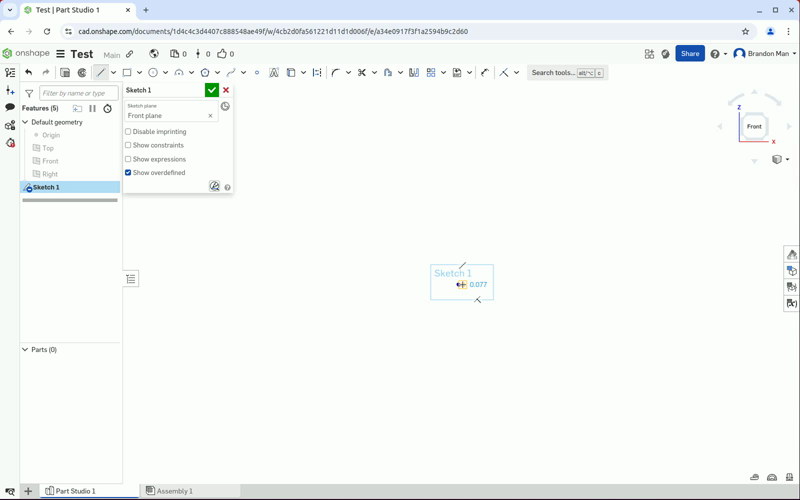
mouse_move(492, 284)
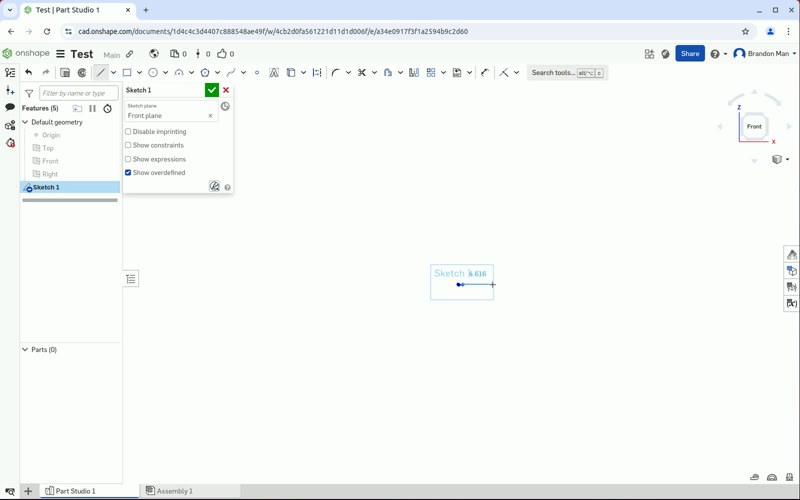
mouse_move(462, 280)
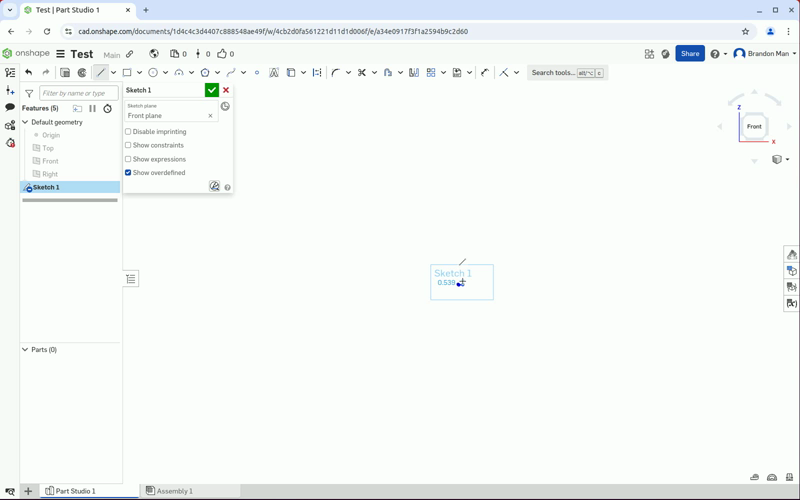
scroll(6)
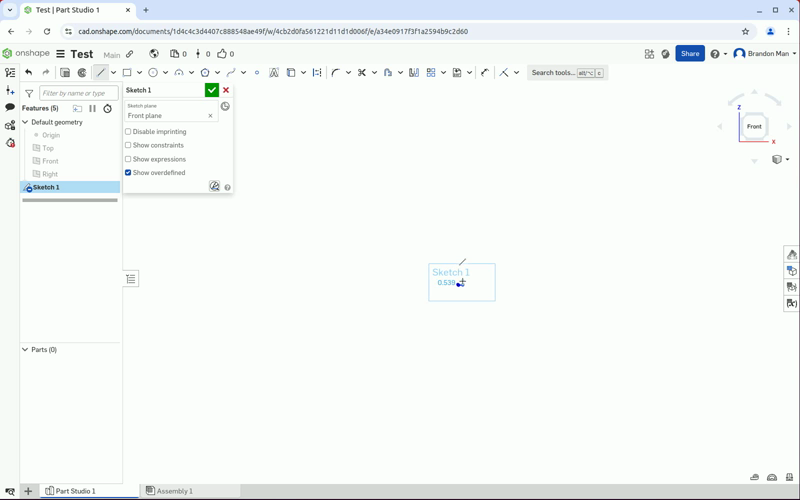
scroll(6)
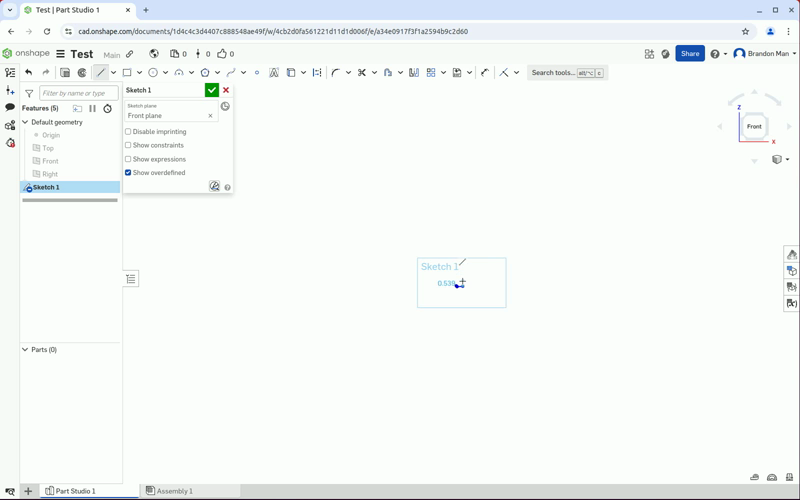
scroll(6)
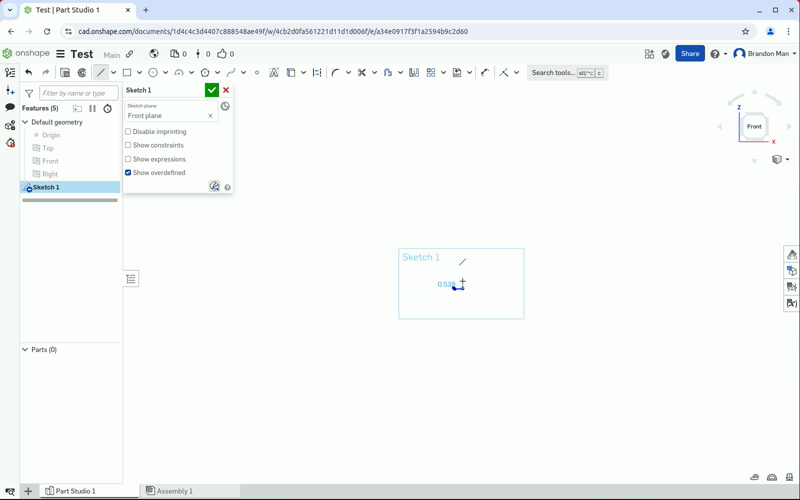
scroll(6)
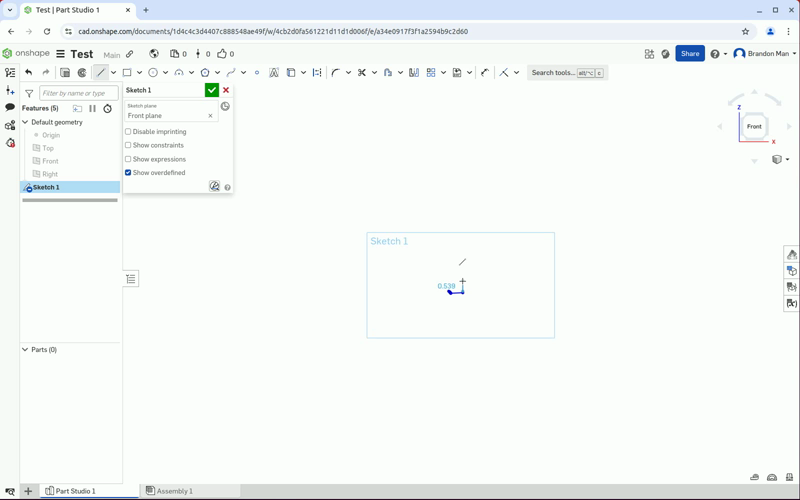
scroll(6)
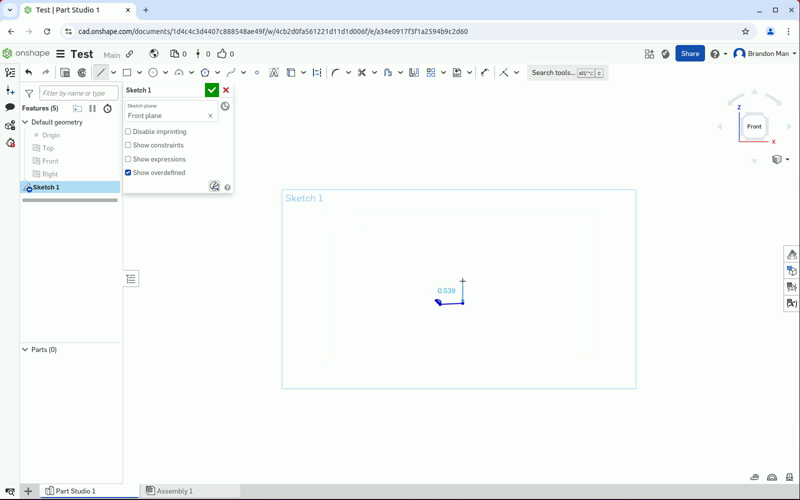
scroll(6)
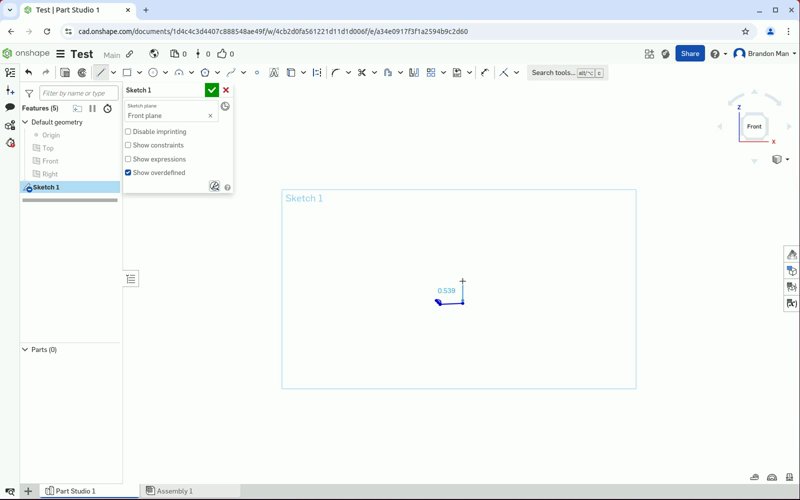
scroll(6)
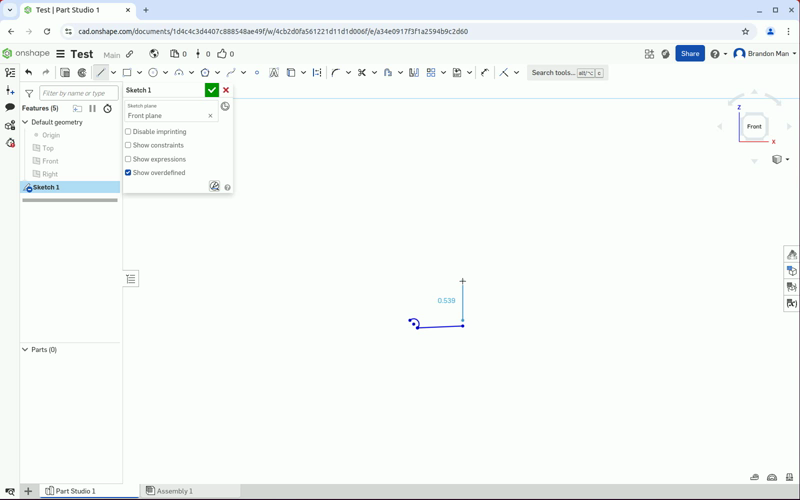
click(462, 280)
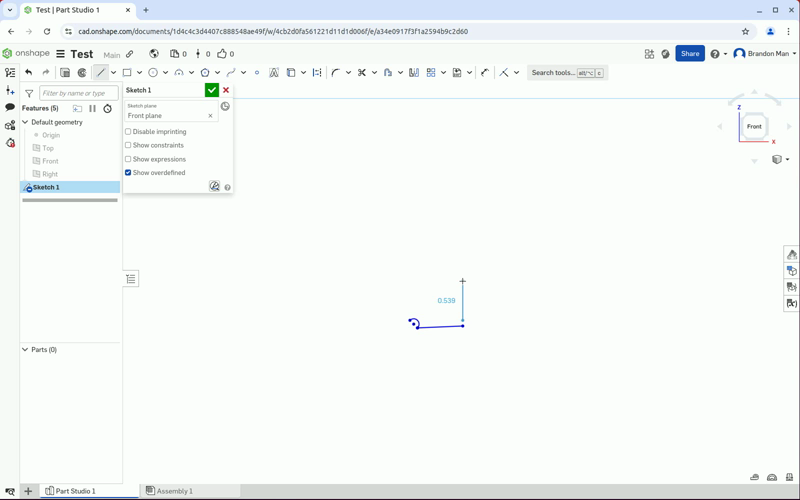
scroll(-6)
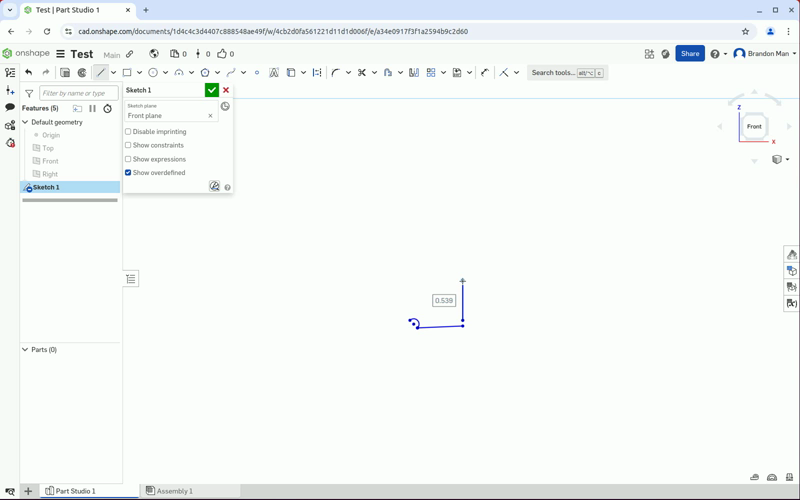
scroll(-6)
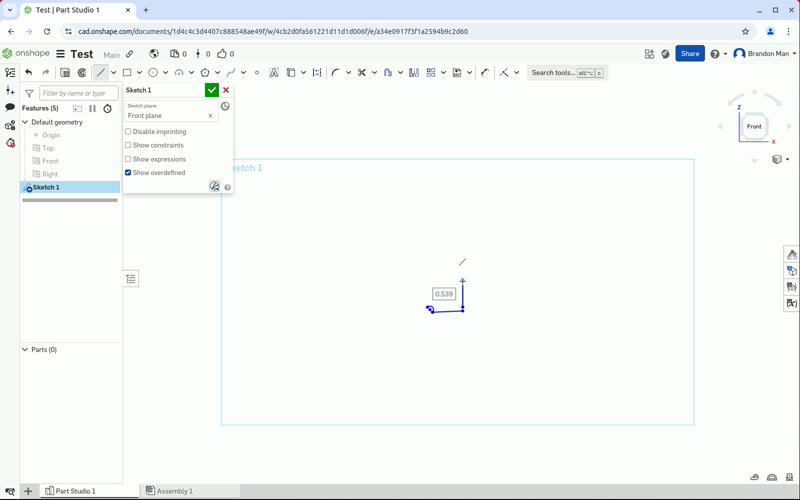
scroll(-6)
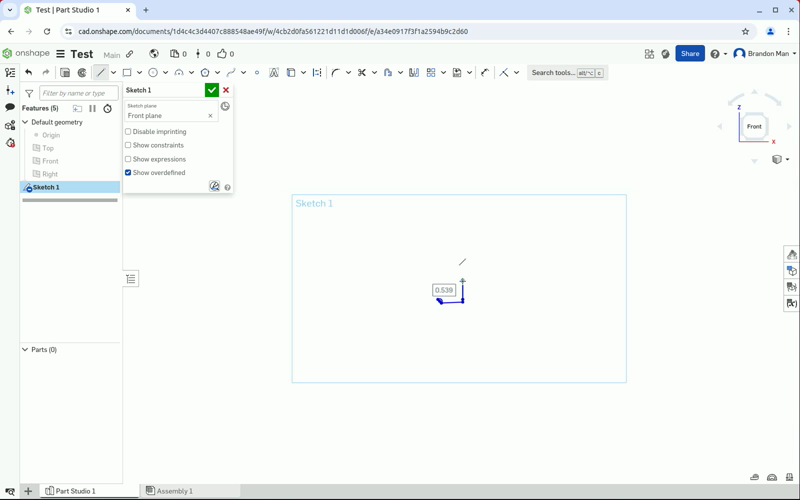
scroll(-6)
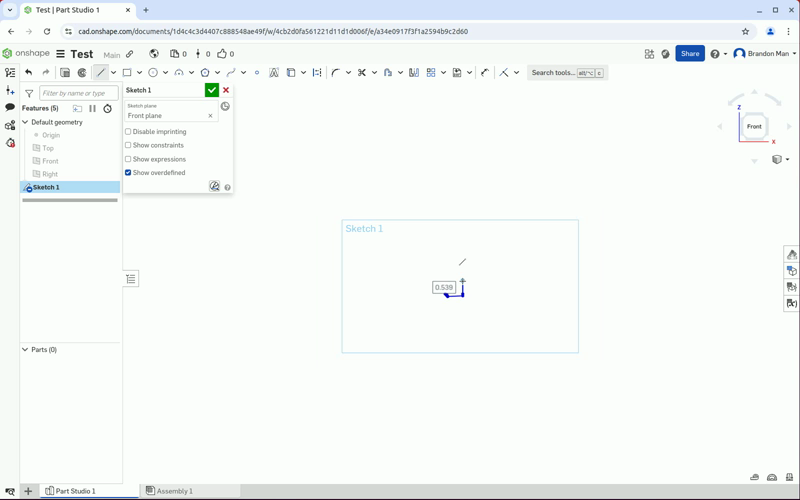
scroll(-6)
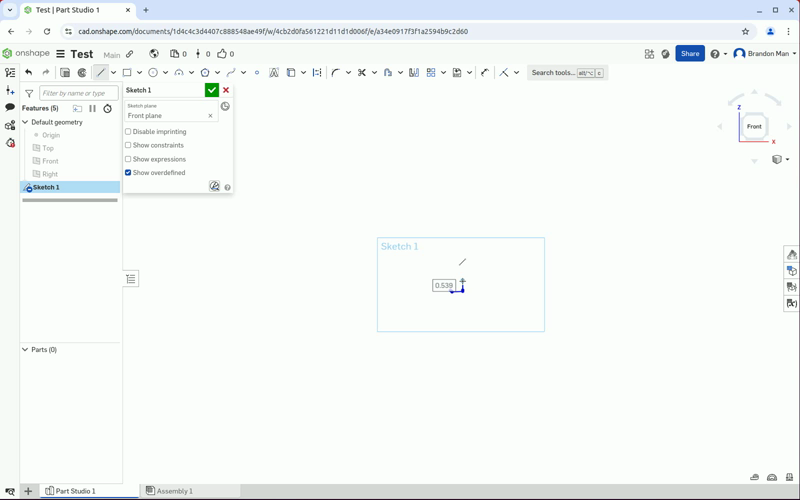
scroll(-6)
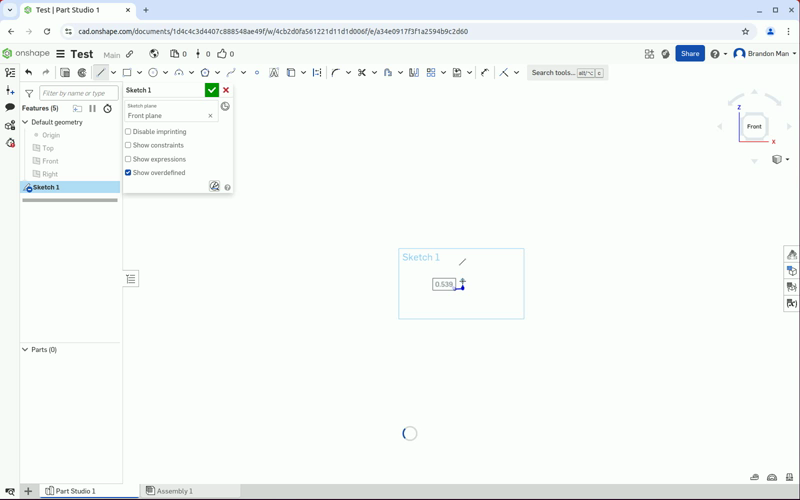
scroll(-6)
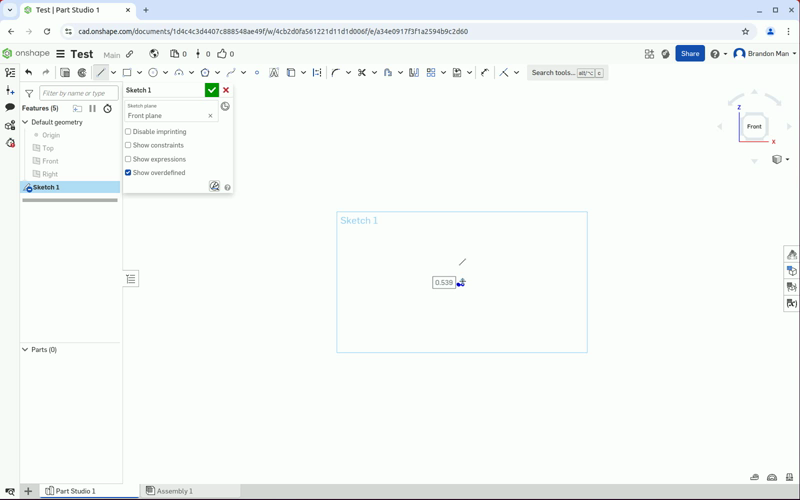
key_up(shift)
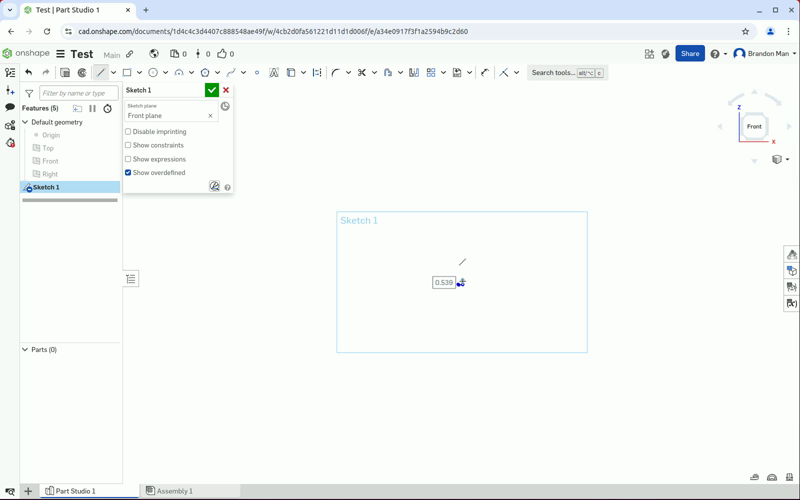
key(esc)
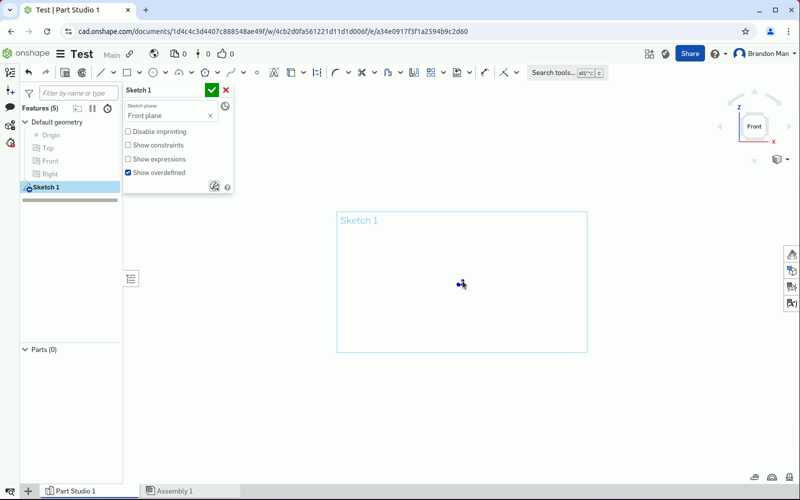
key(a)
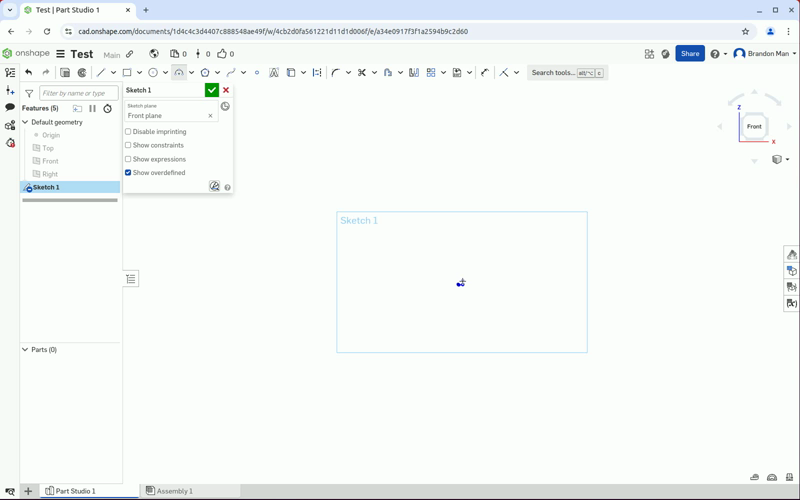
mouse_move(462, 280)
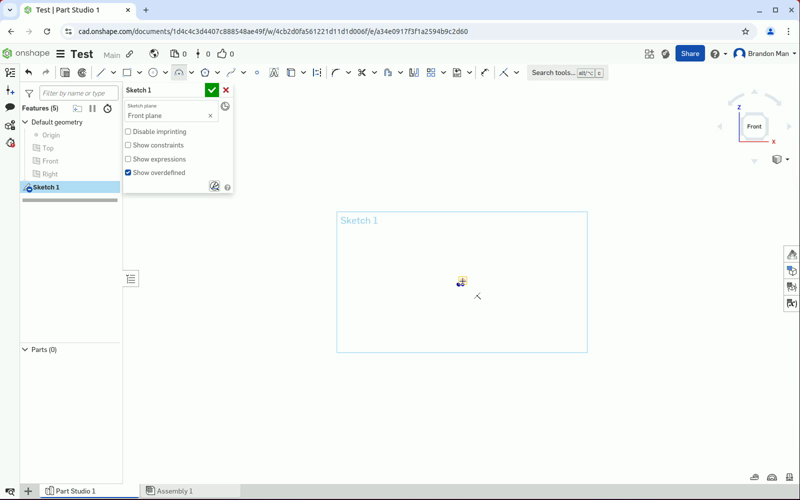
scroll(6)
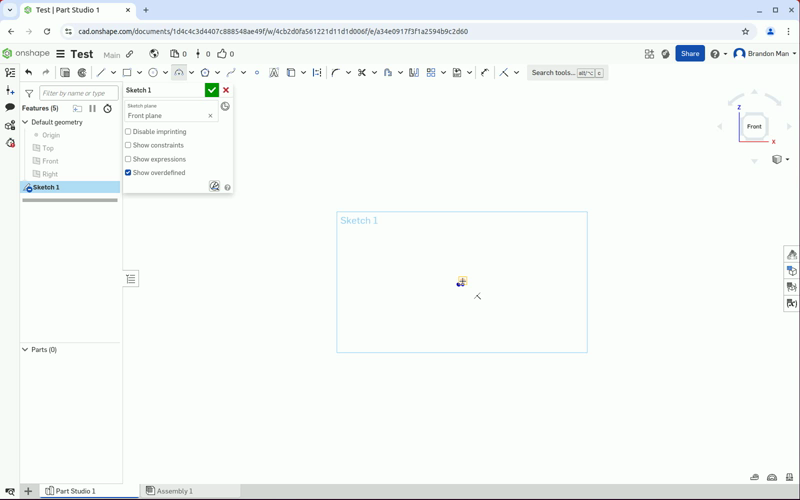
scroll(6)
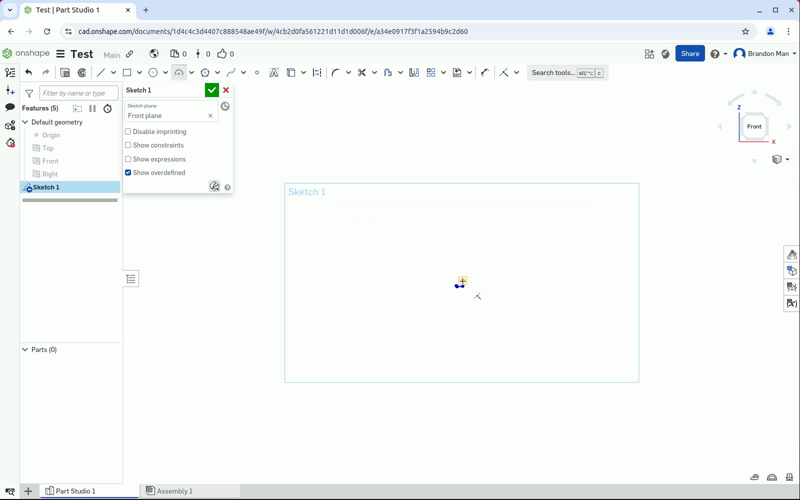
scroll(6)
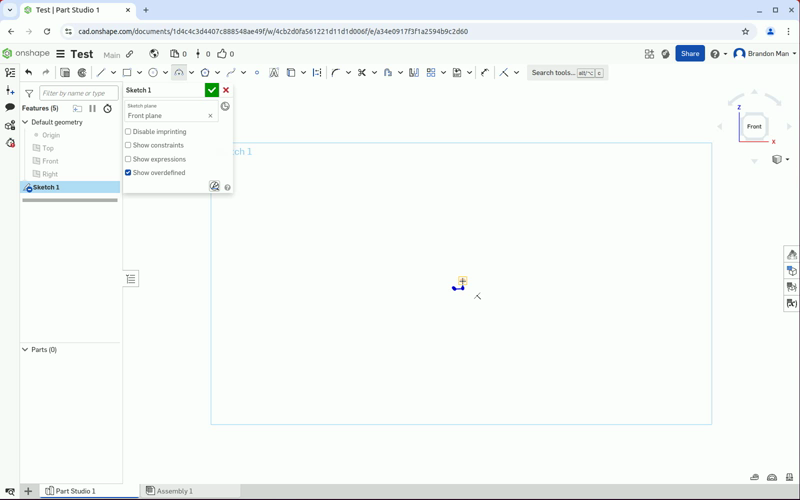
scroll(6)
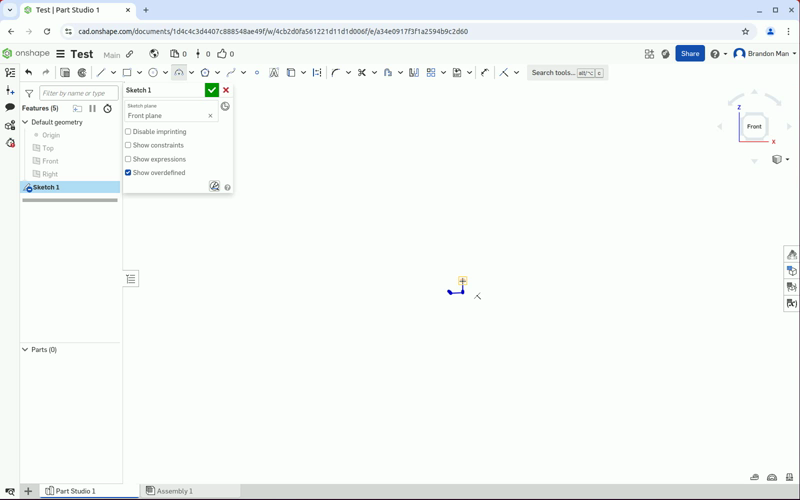
scroll(6)
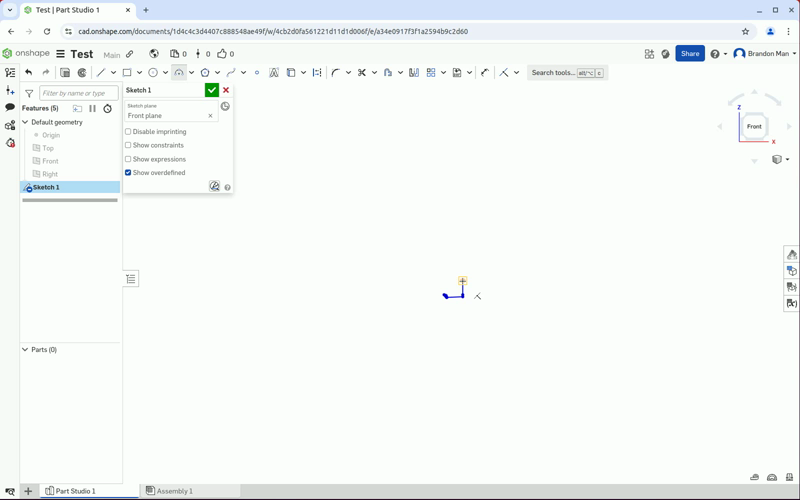
scroll(6)
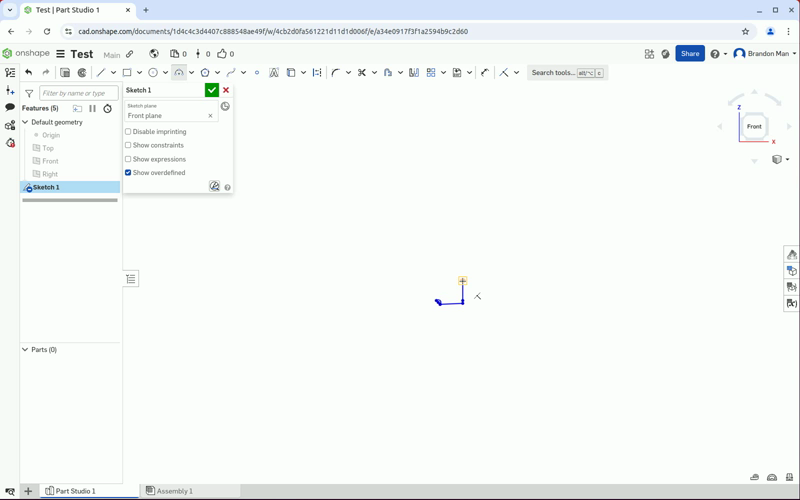
scroll(6)
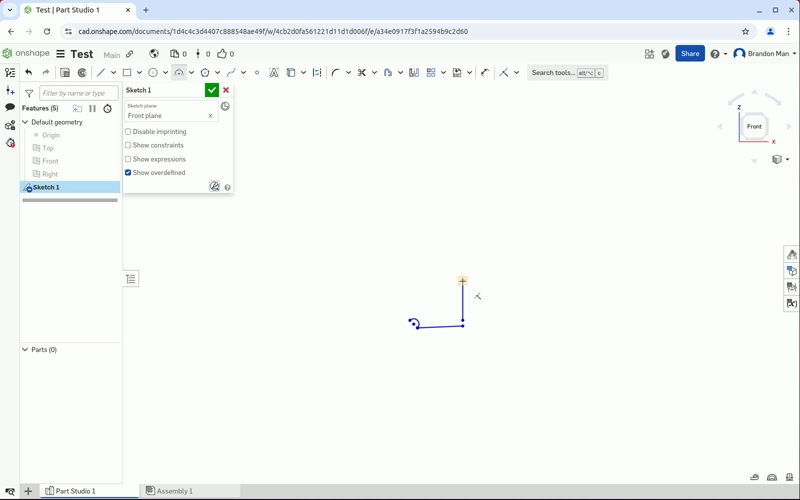
click(462, 280)
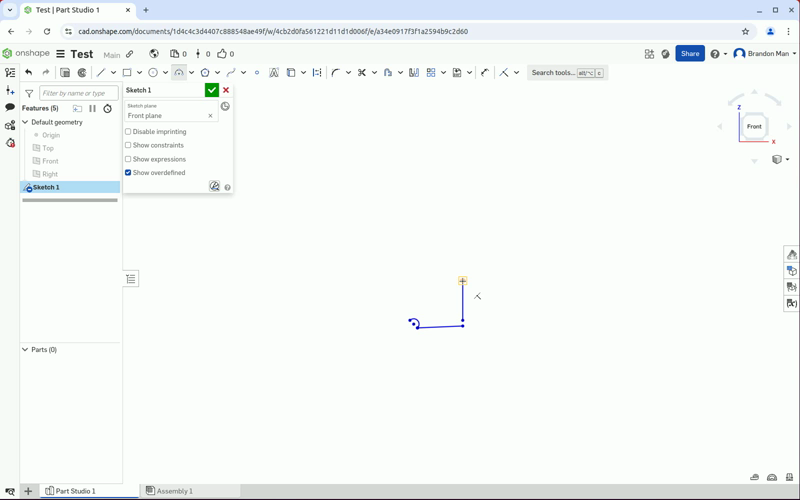
scroll(-6)
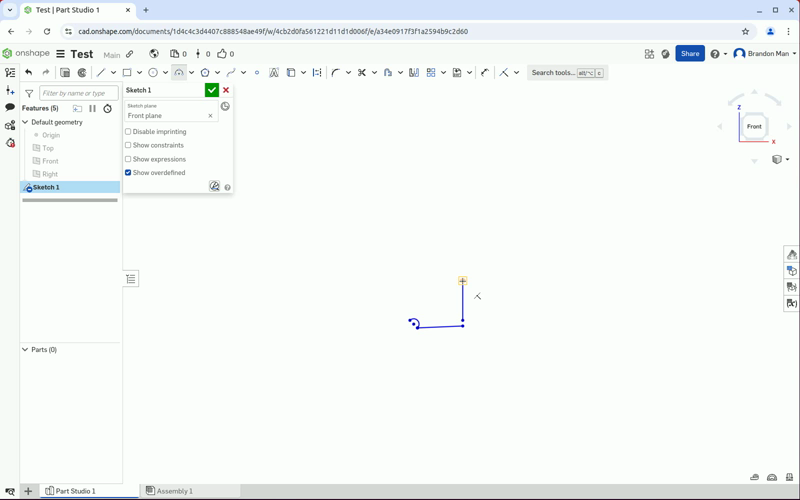
scroll(-6)
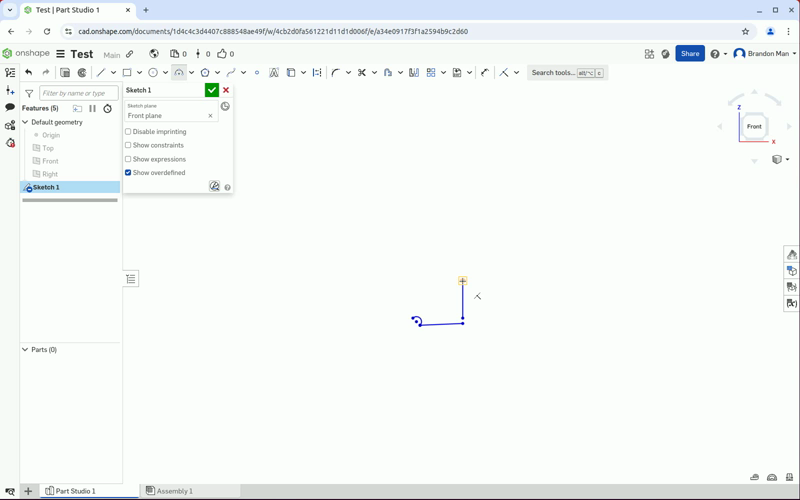
scroll(-6)
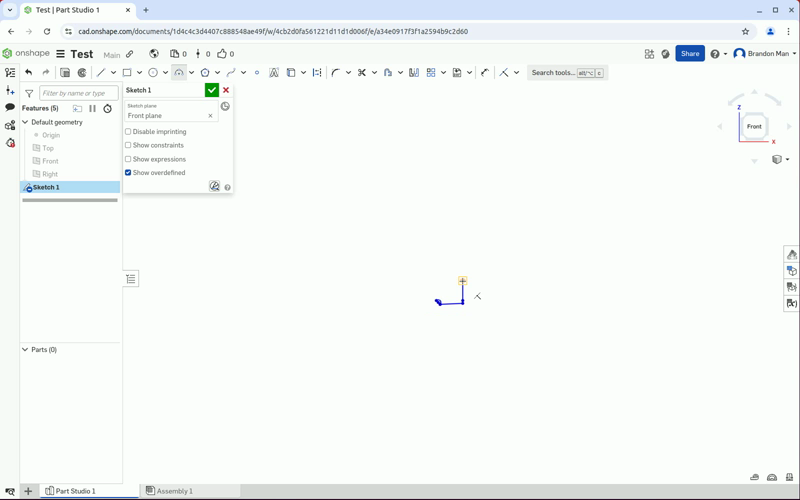
scroll(-6)
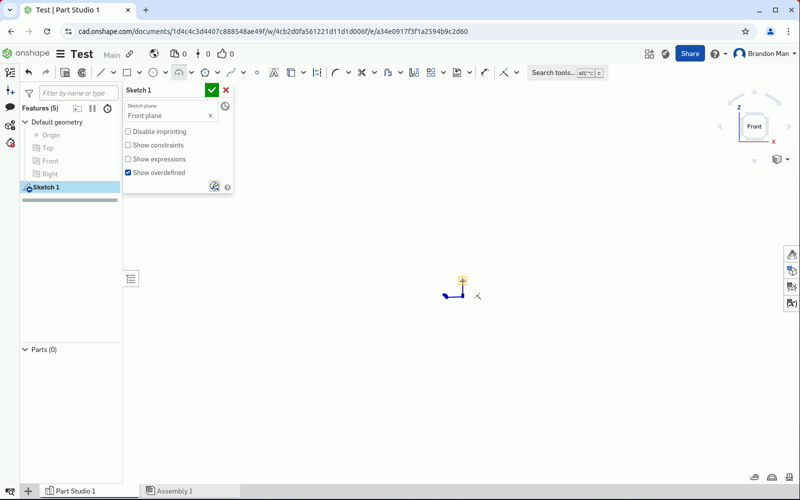
scroll(-6)
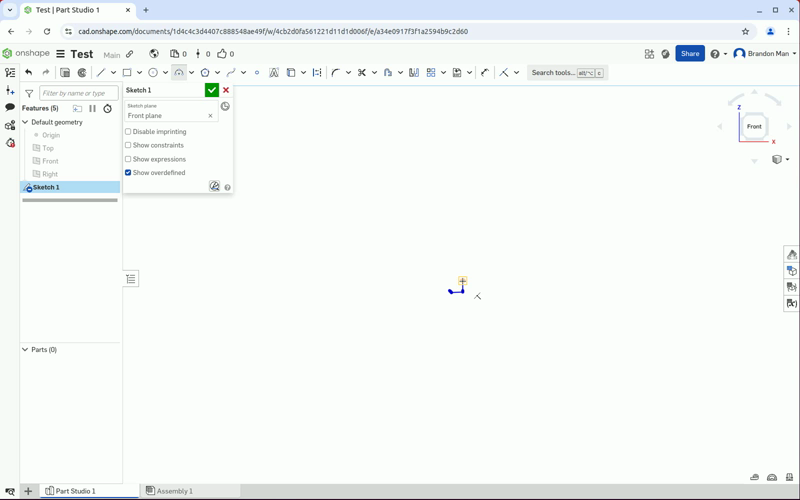
scroll(-6)
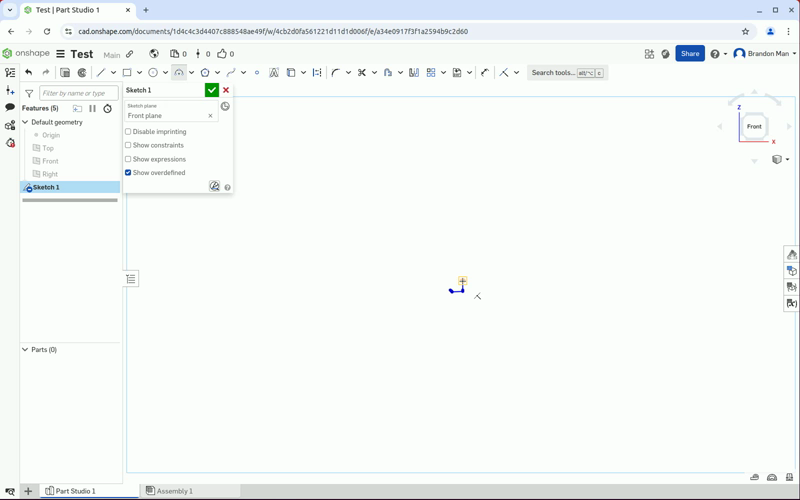
scroll(-6)
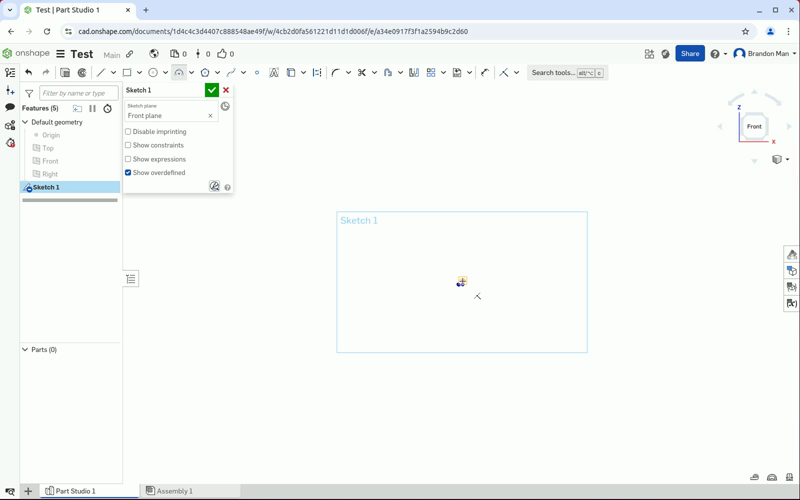
key_down(shift)
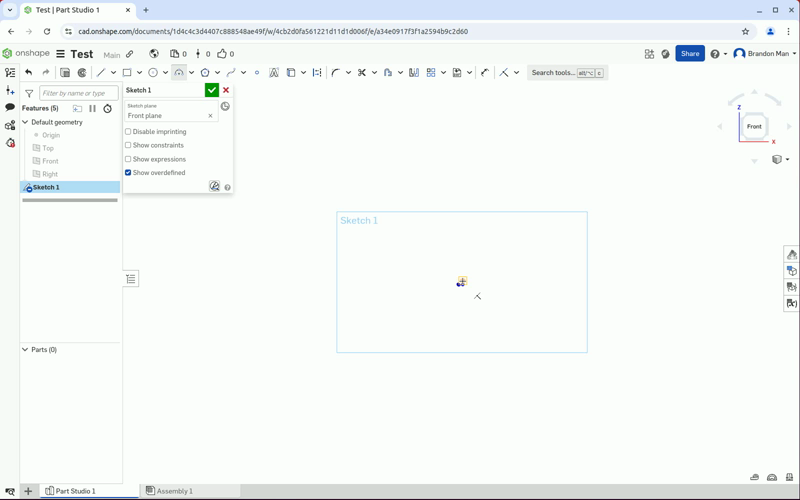
mouse_move(462, 279)
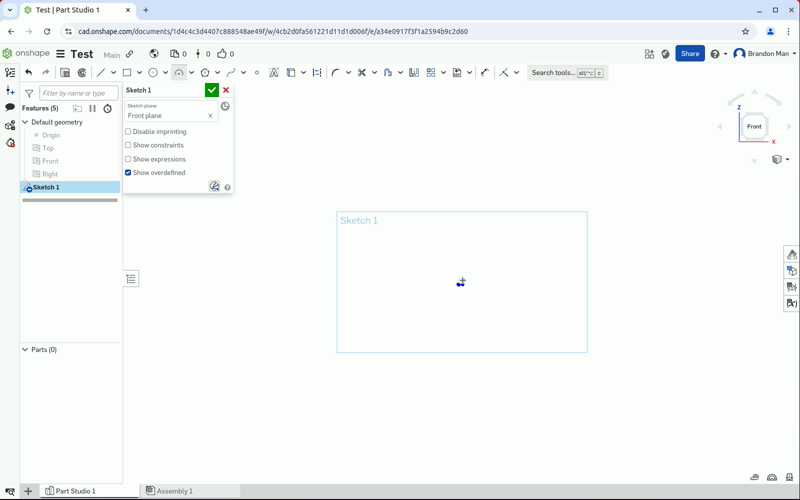
scroll(6)
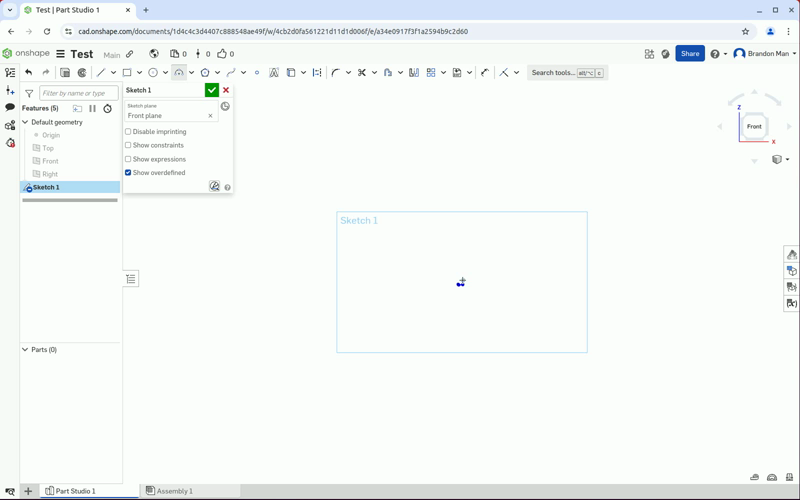
scroll(6)
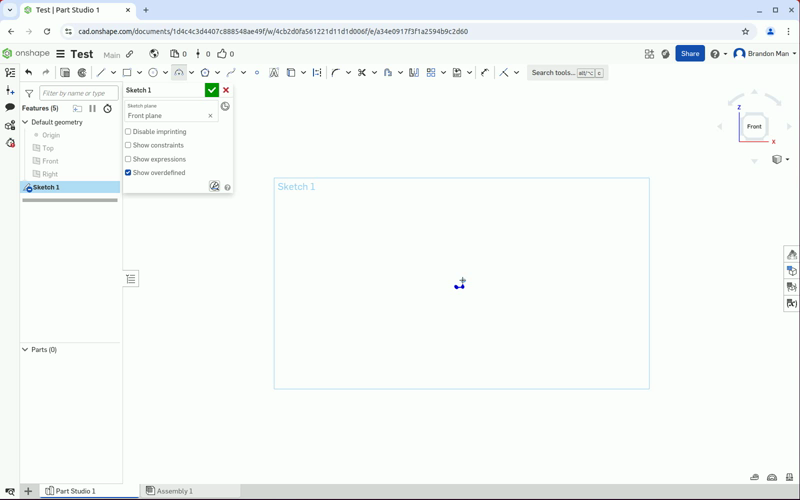
scroll(6)
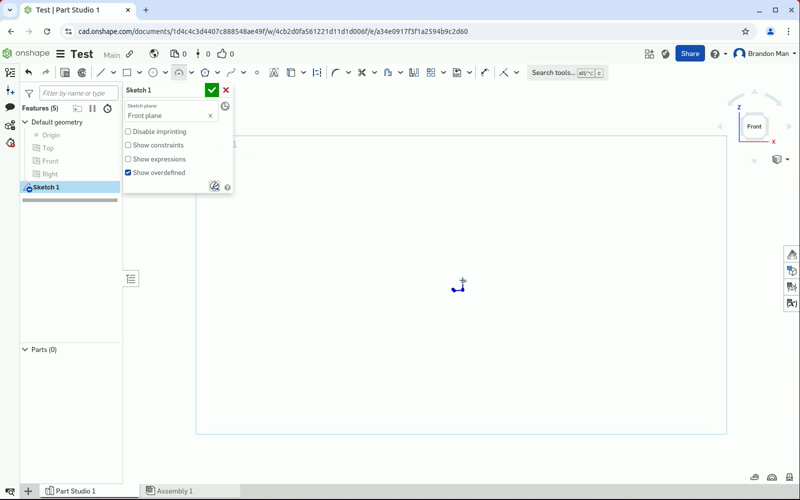
scroll(6)
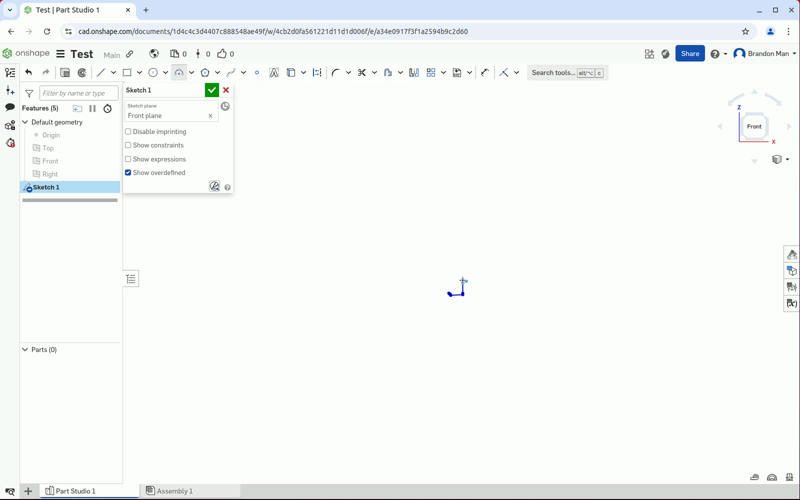
scroll(6)
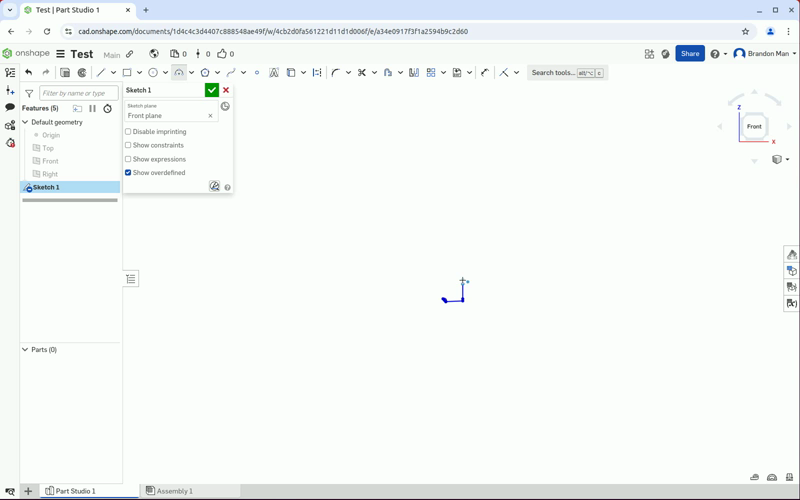
scroll(6)
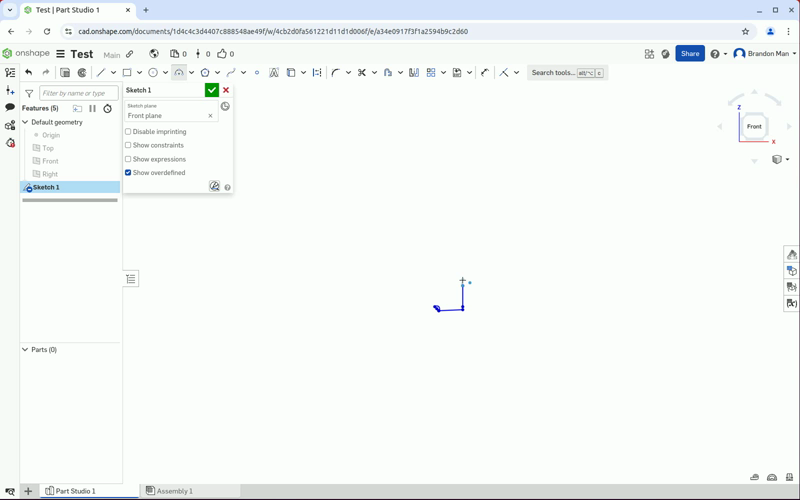
scroll(6)
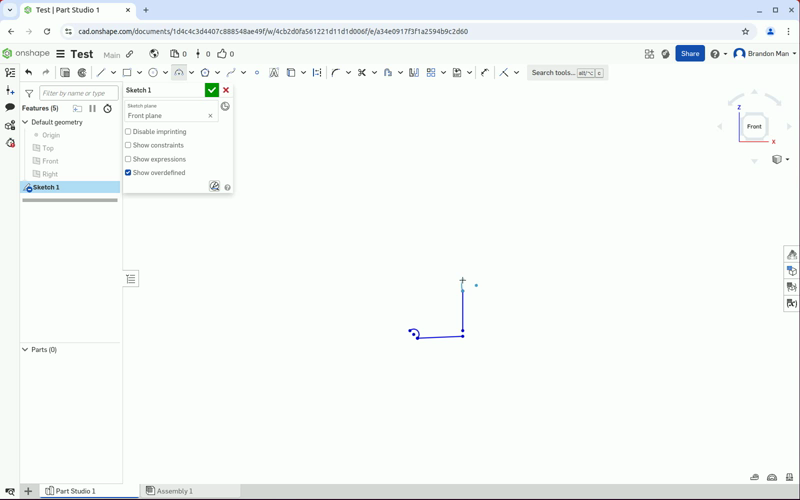
click(462, 279)
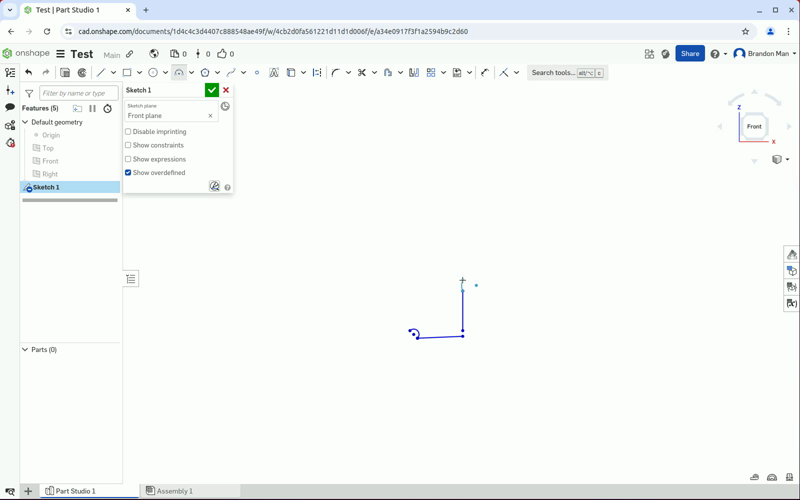
scroll(-6)
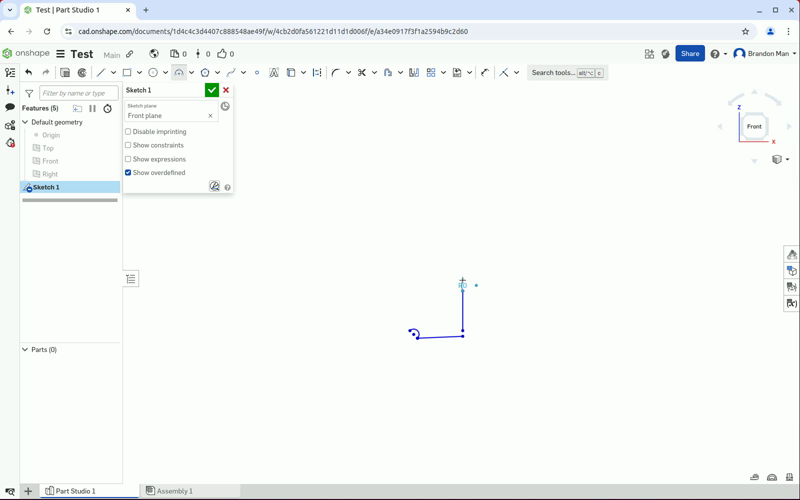
scroll(-6)
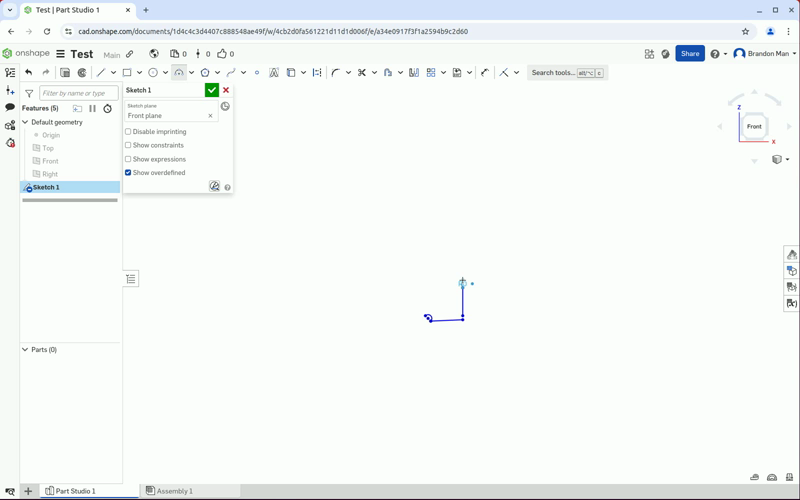
scroll(-6)
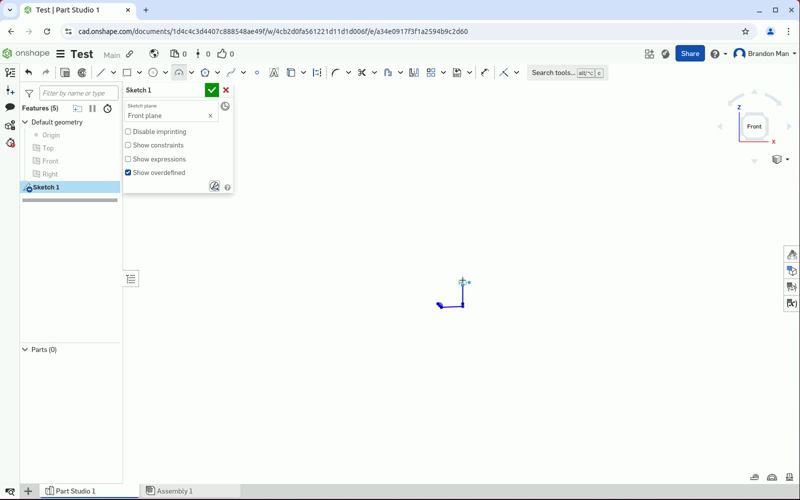
scroll(-6)
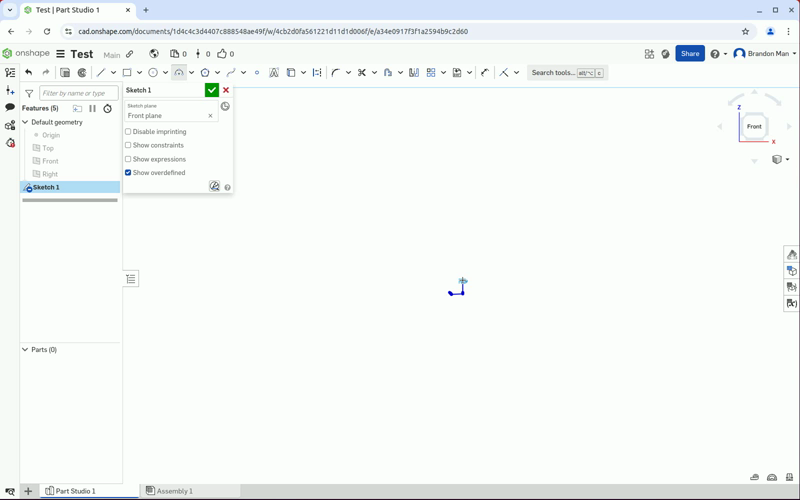
scroll(-6)
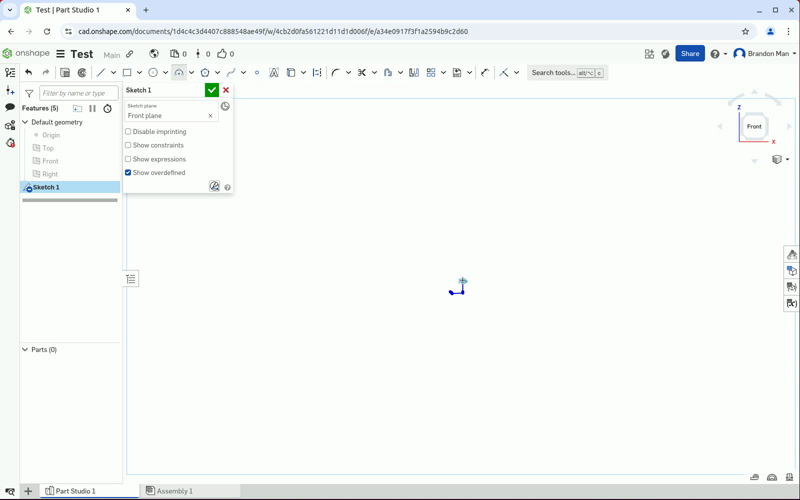
scroll(-6)
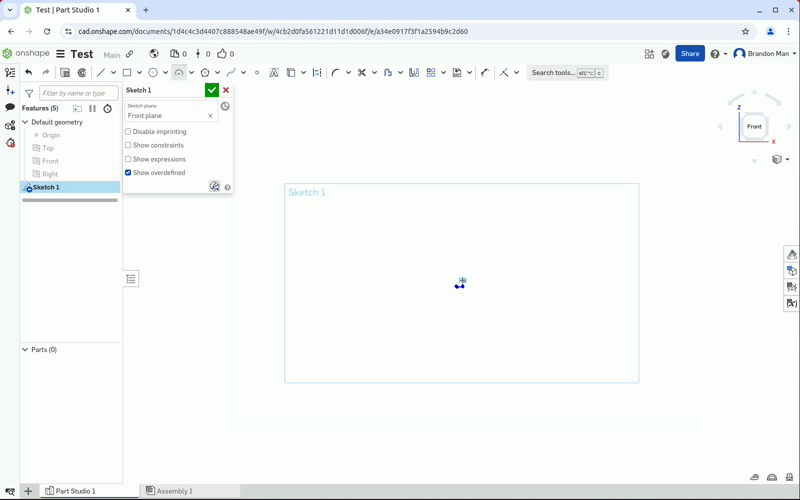
scroll(-6)
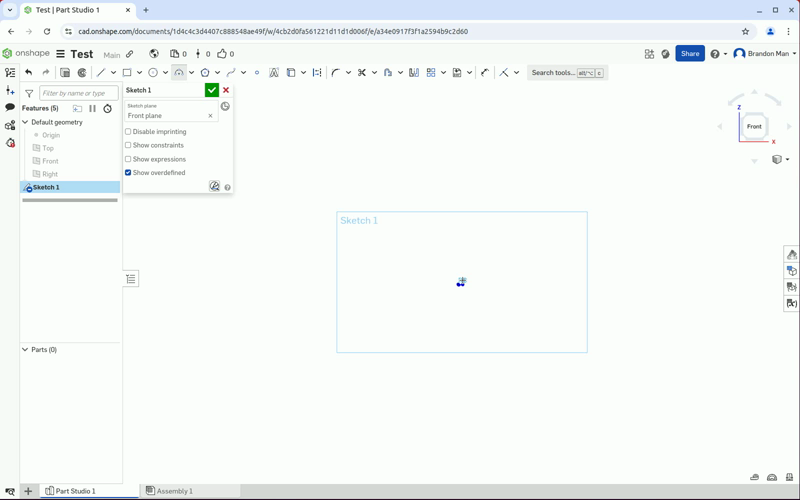
mouse_move(462, 280)
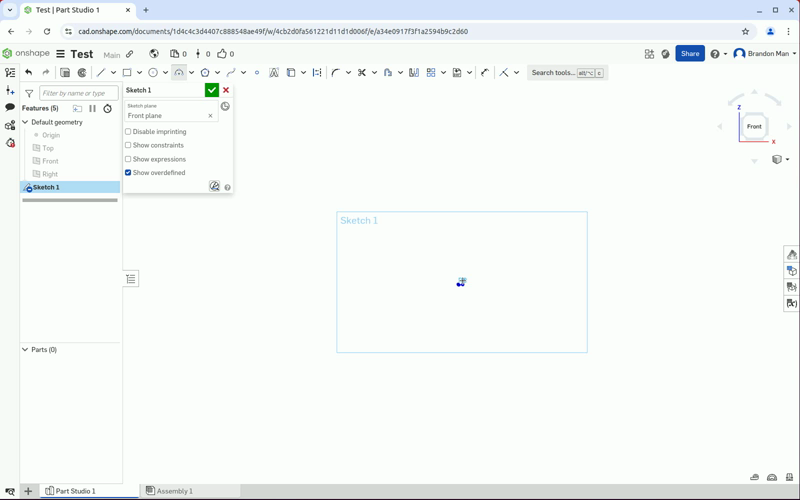
scroll(6)
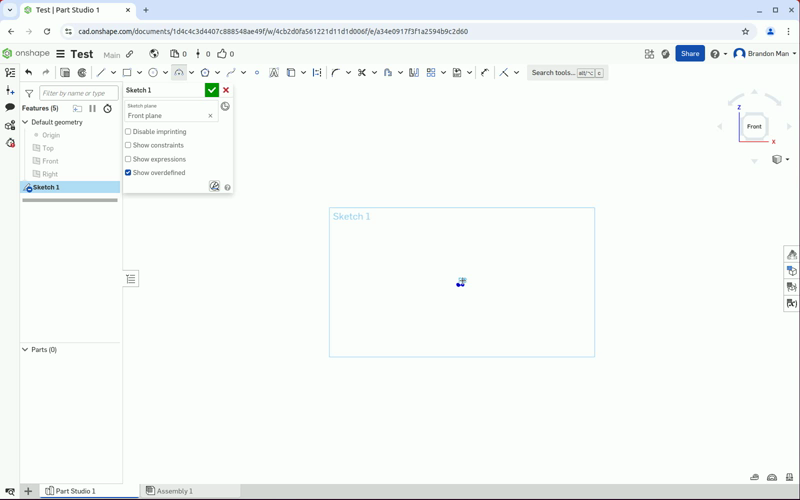
scroll(6)
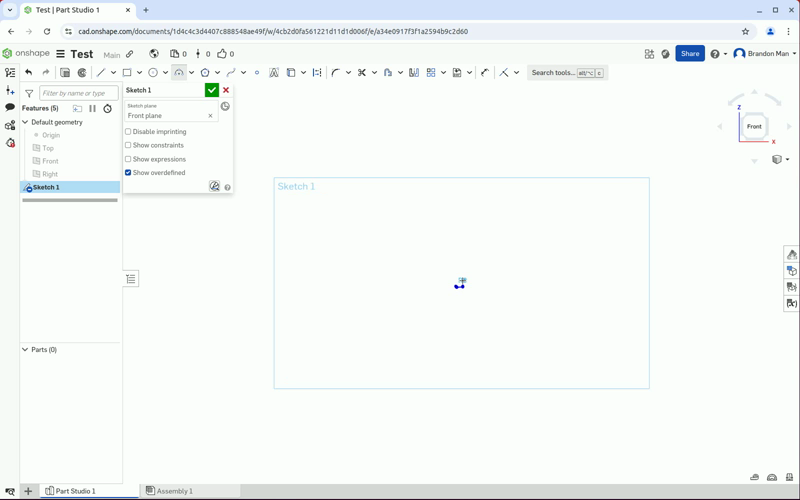
scroll(6)
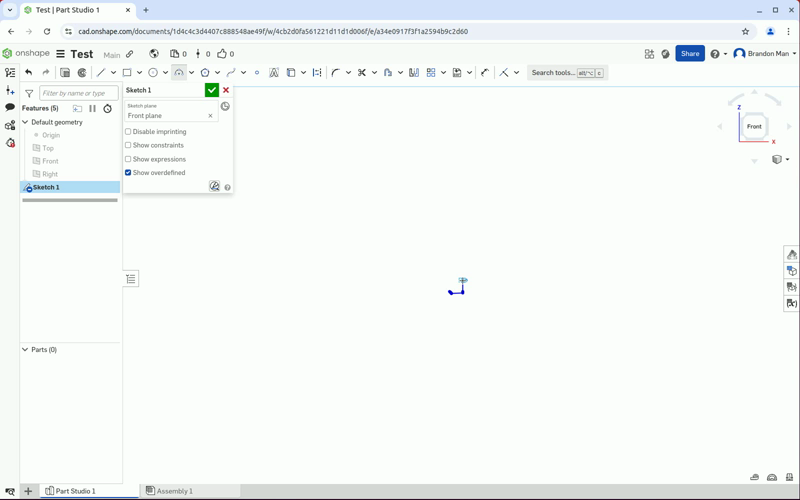
scroll(6)
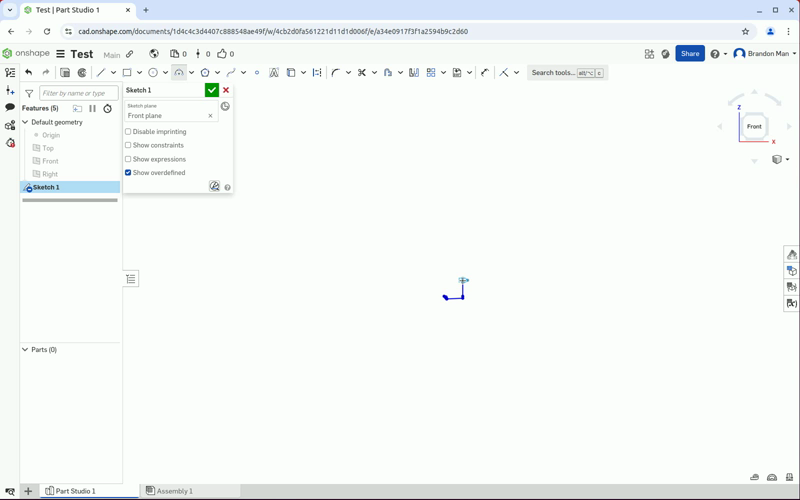
scroll(6)
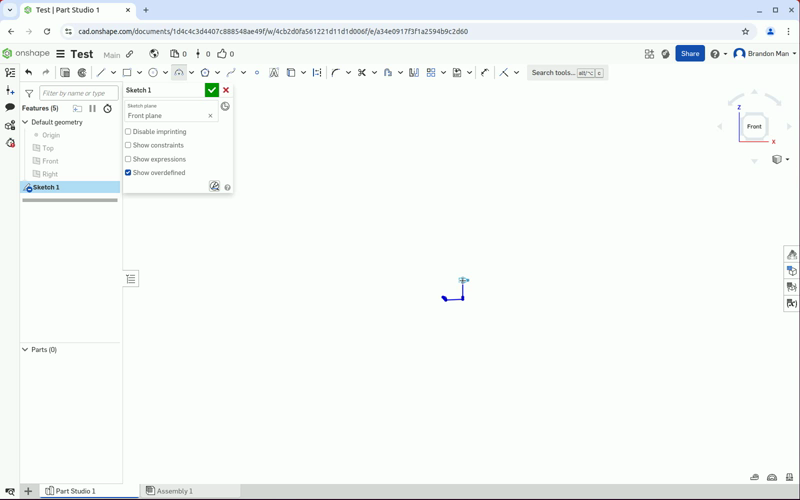
scroll(6)
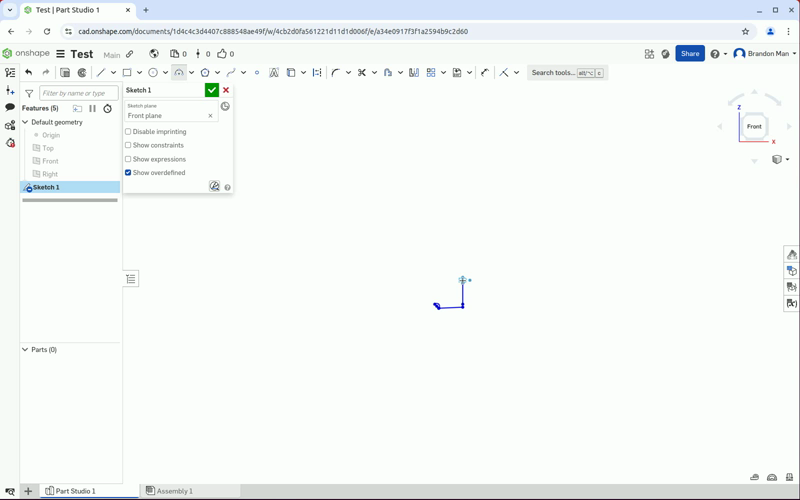
scroll(6)
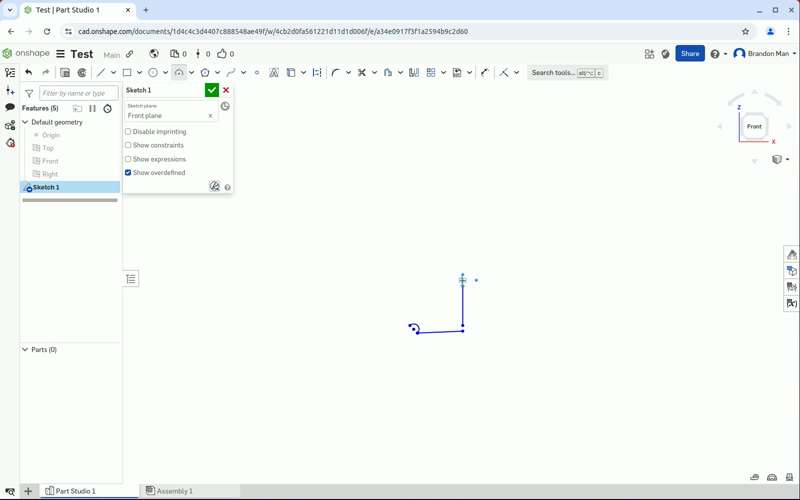
click(462, 280)
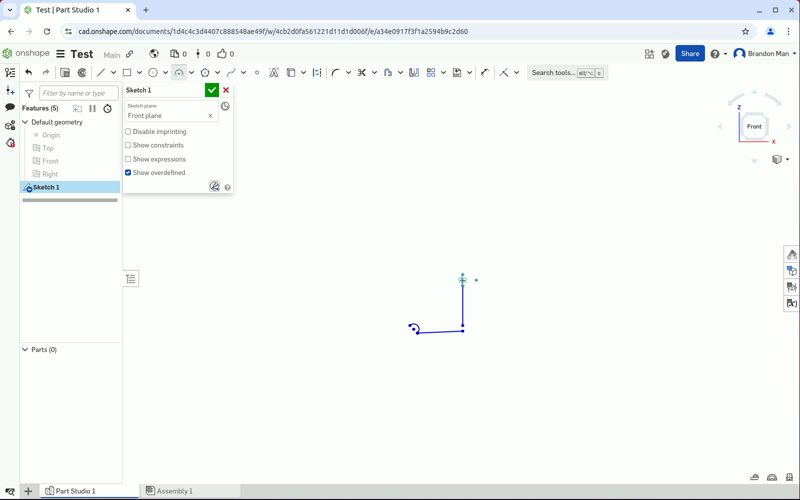
scroll(-6)
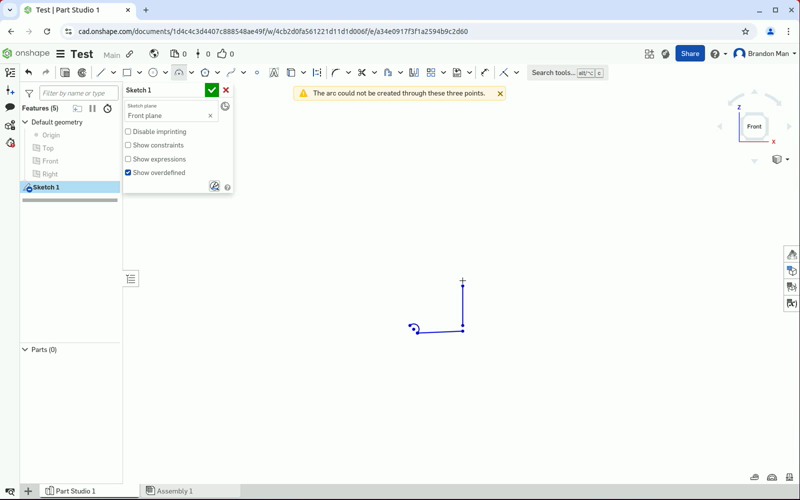
scroll(-6)
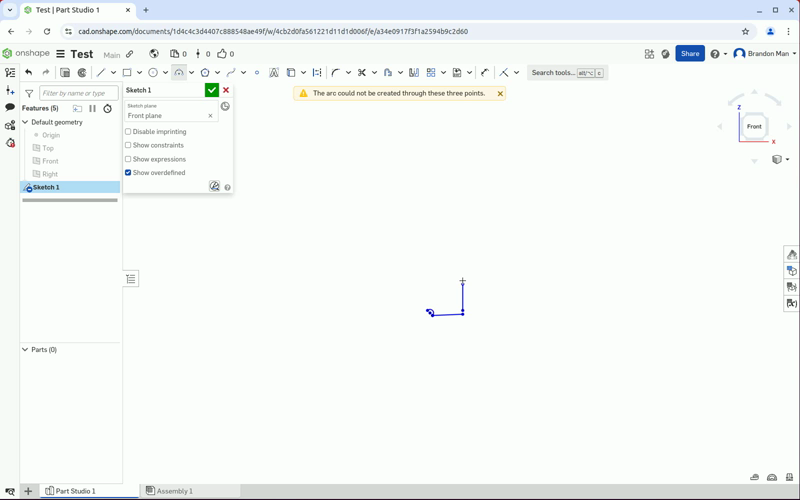
scroll(-6)
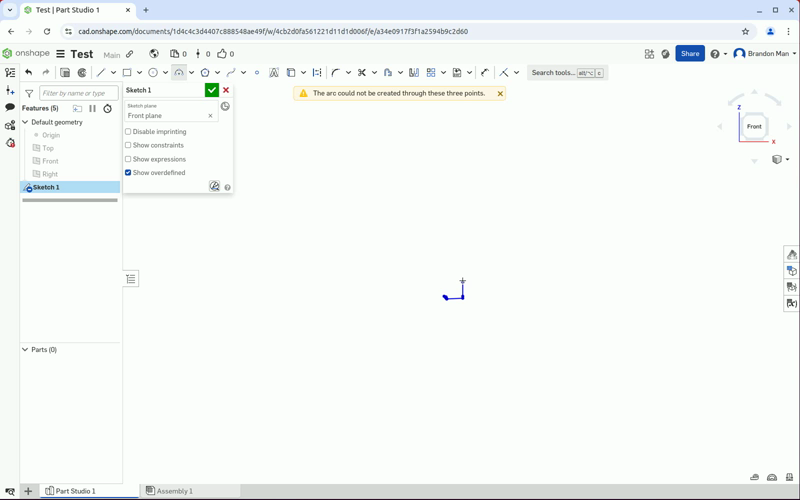
scroll(-6)
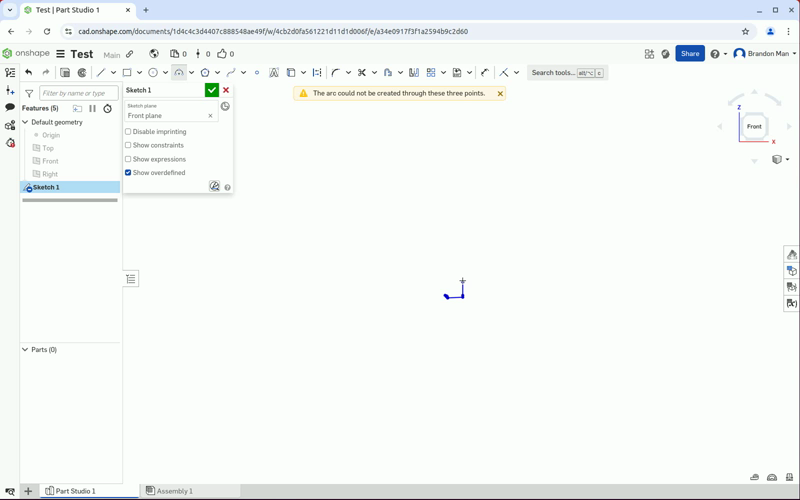
scroll(-6)
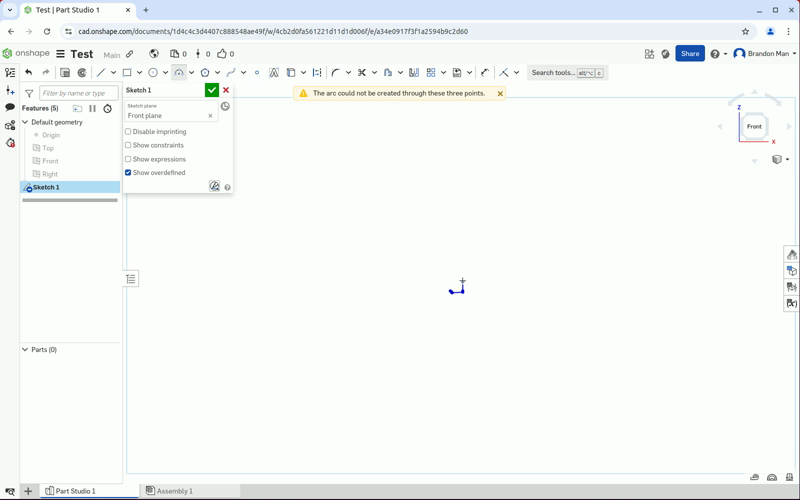
scroll(-6)
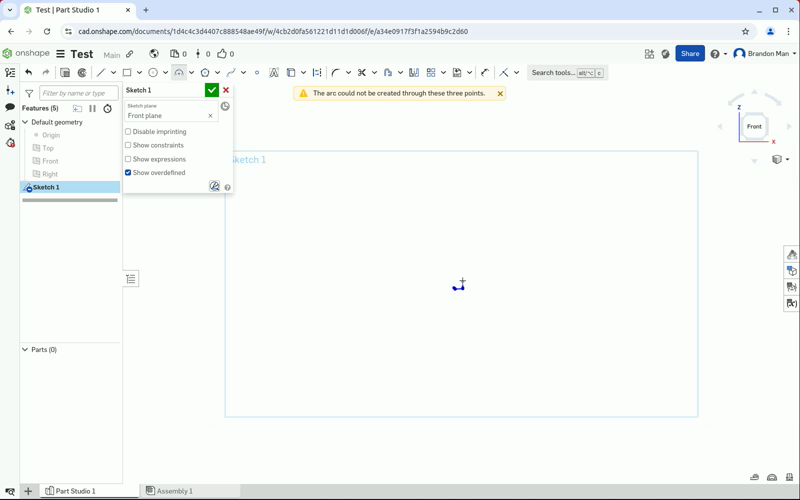
scroll(-6)
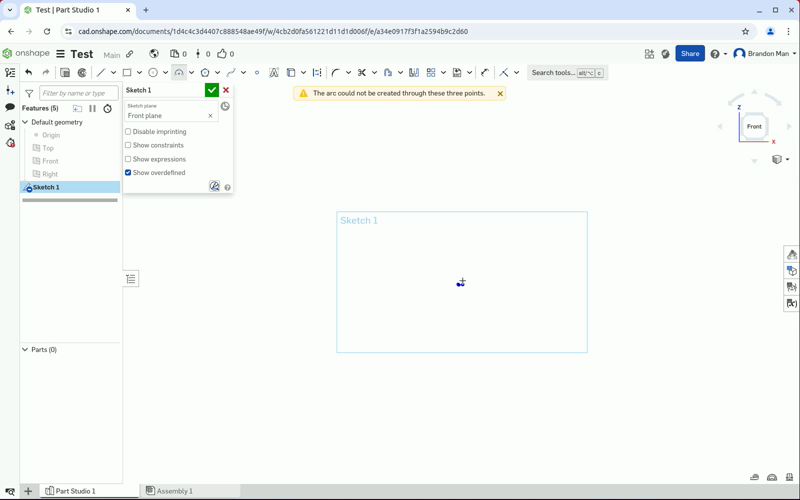
key_up(shift)
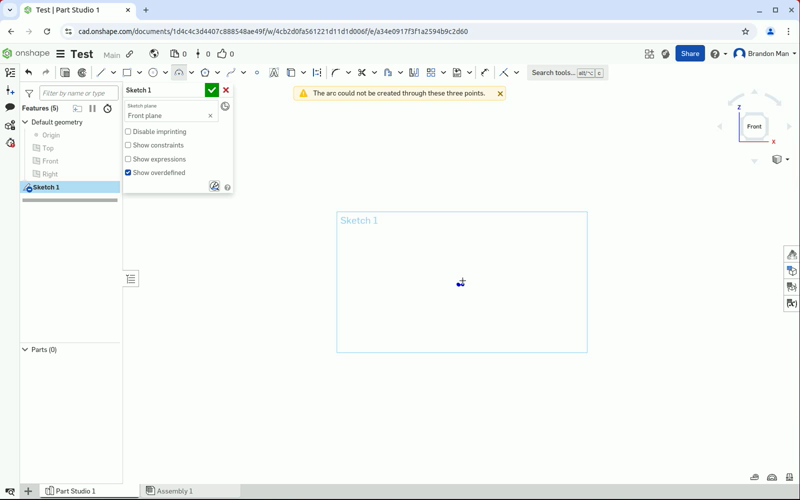
key(esc)
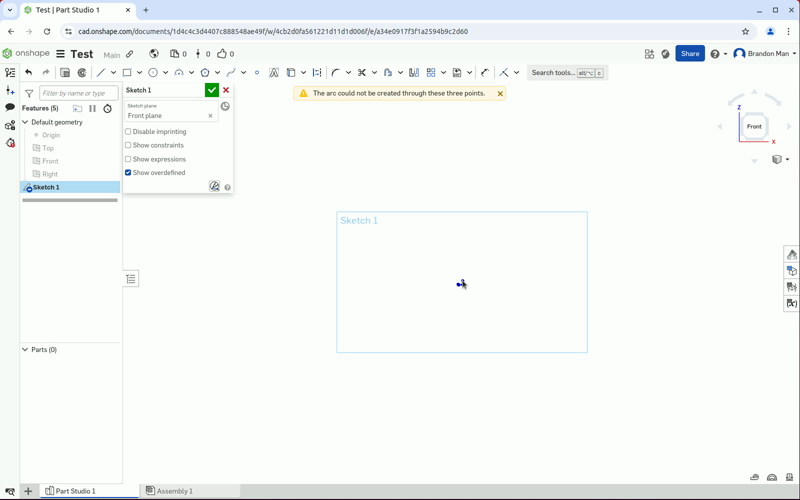
key(l)
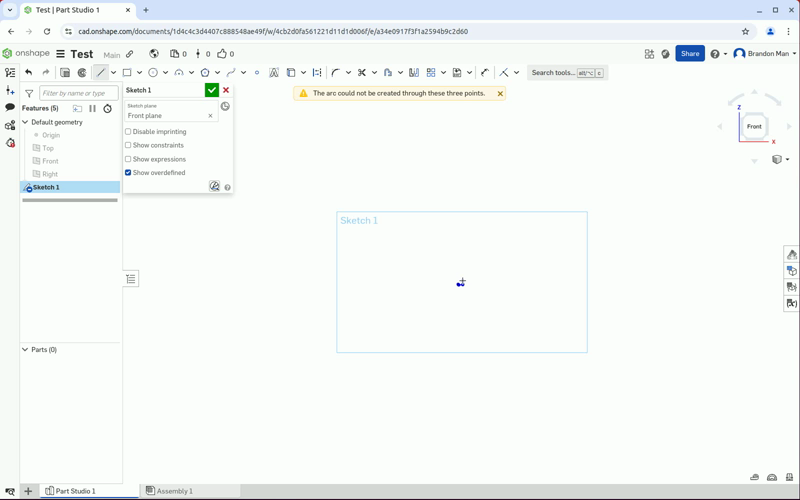
mouse_move(462, 279)
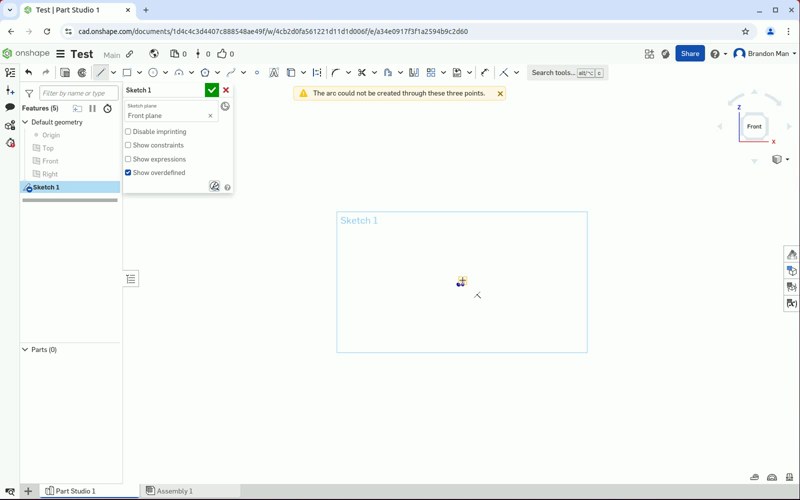
scroll(6)
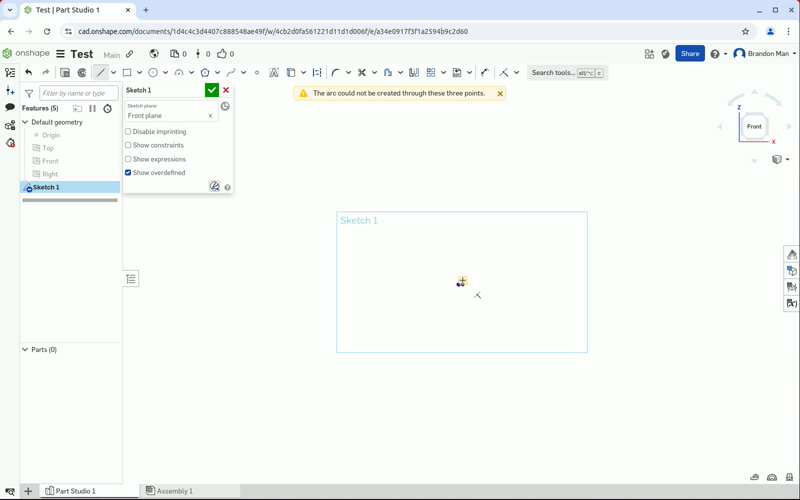
scroll(6)
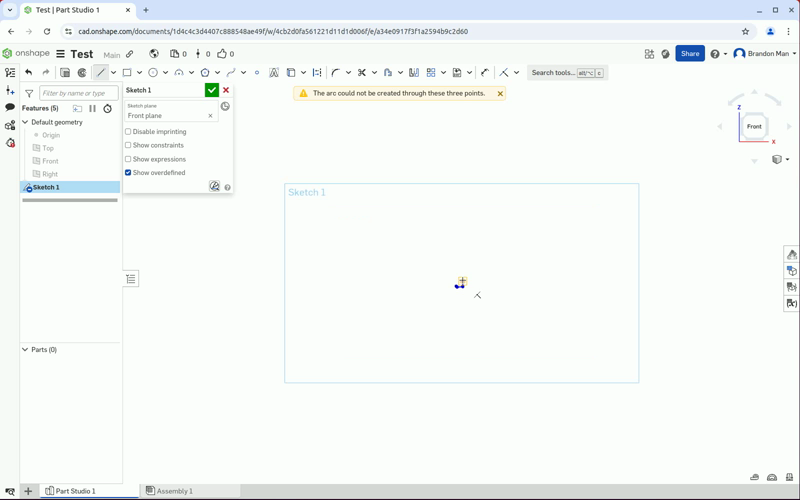
scroll(6)
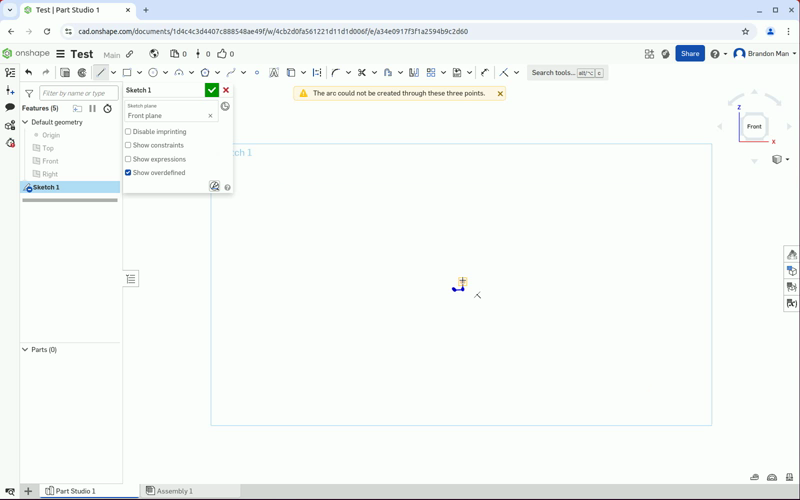
scroll(6)
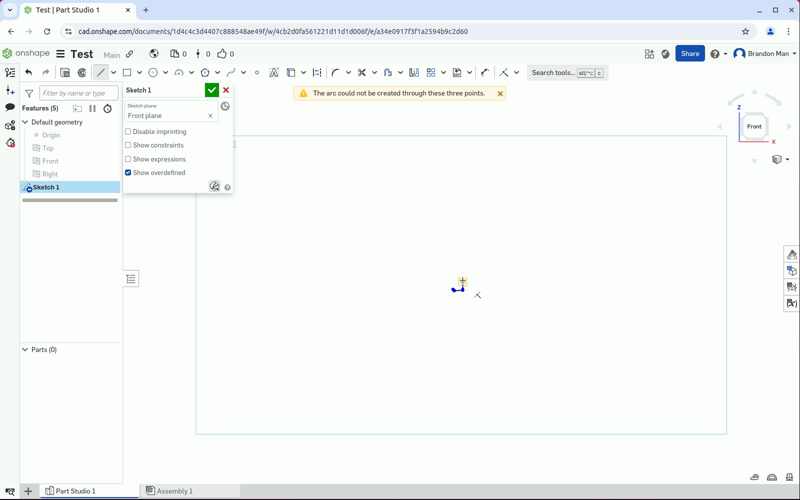
scroll(6)
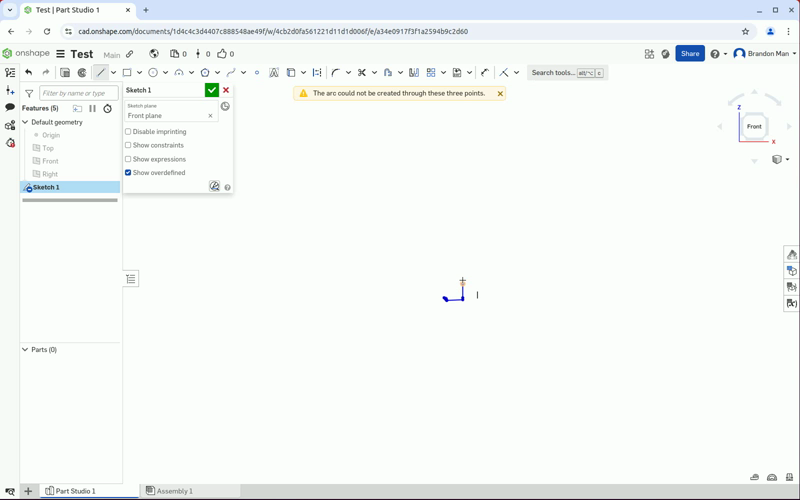
scroll(6)
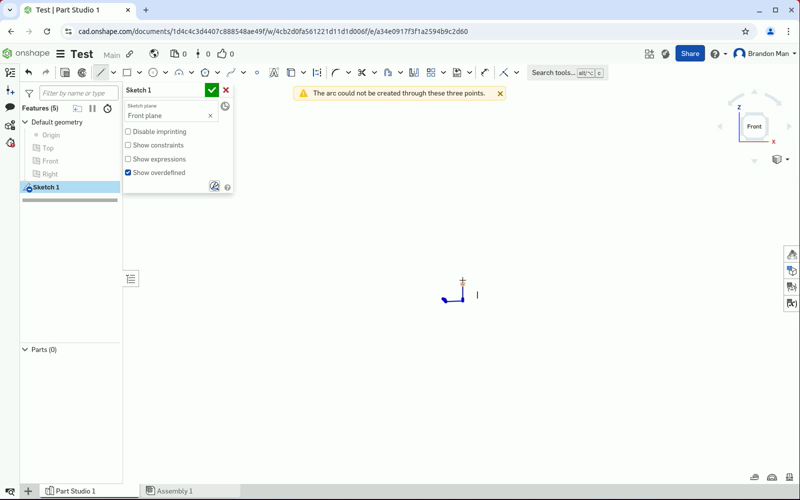
scroll(6)
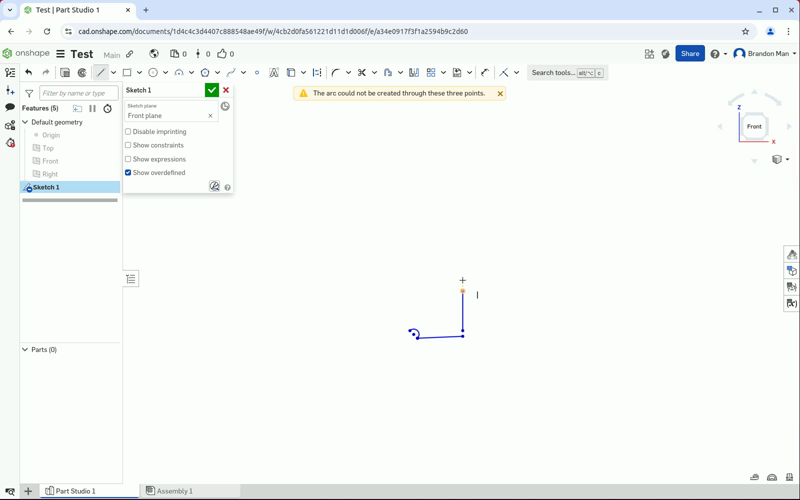
click(462, 279)
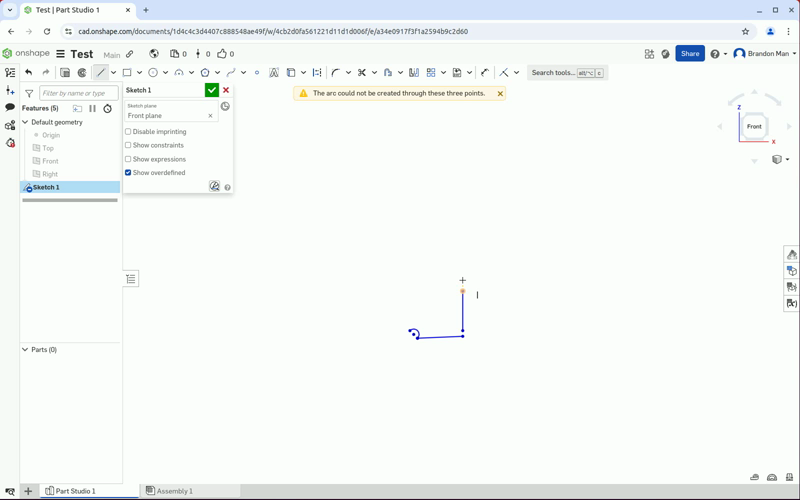
scroll(-6)
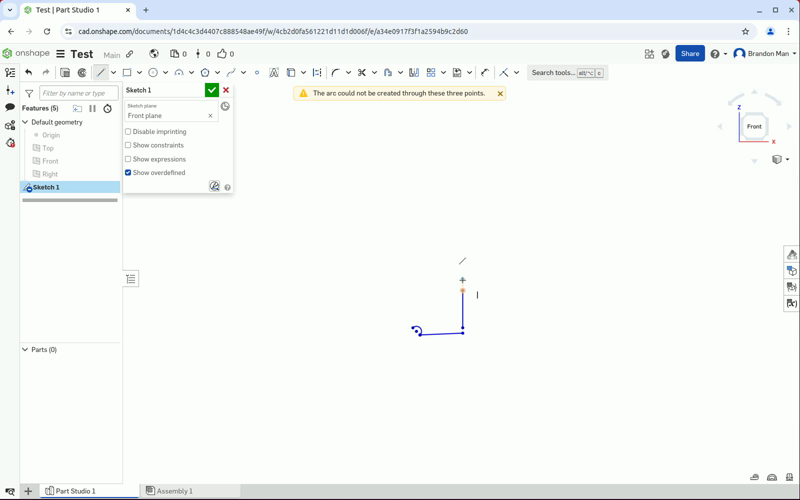
scroll(-6)
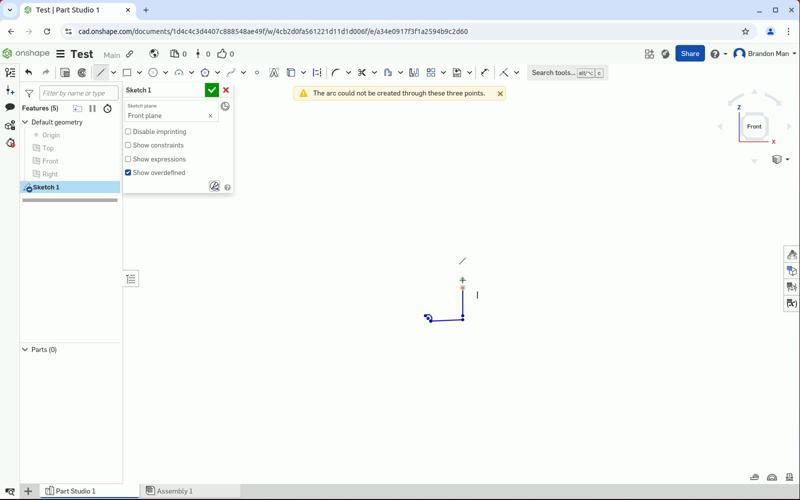
scroll(-6)
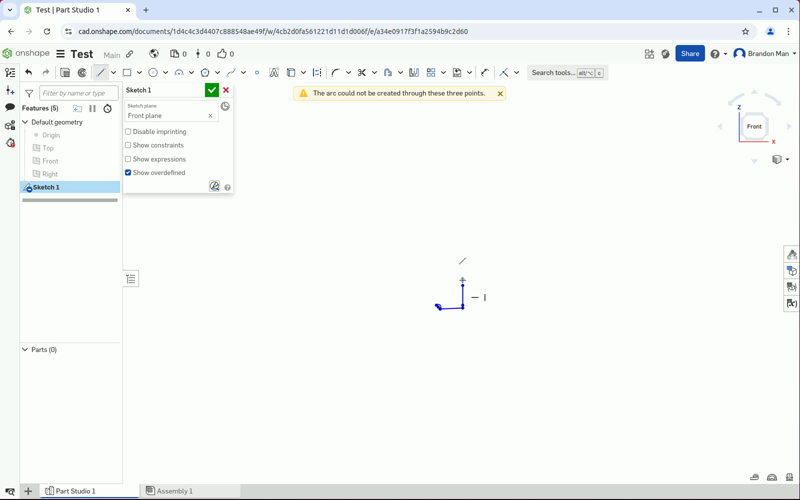
scroll(-6)
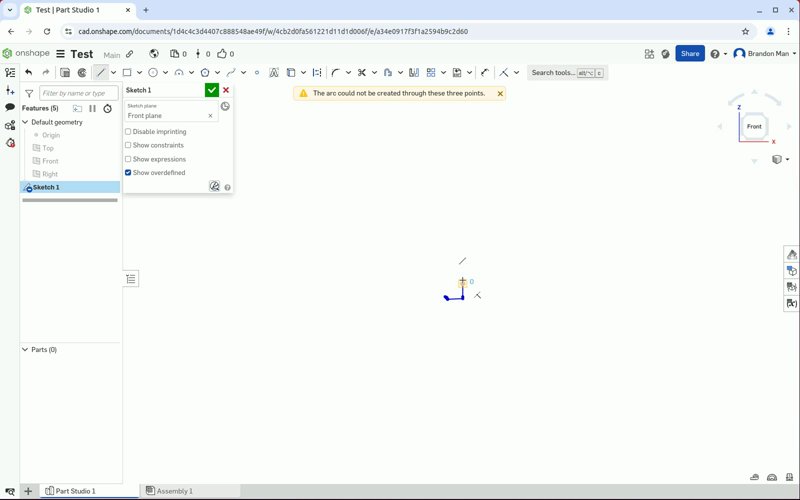
scroll(-6)
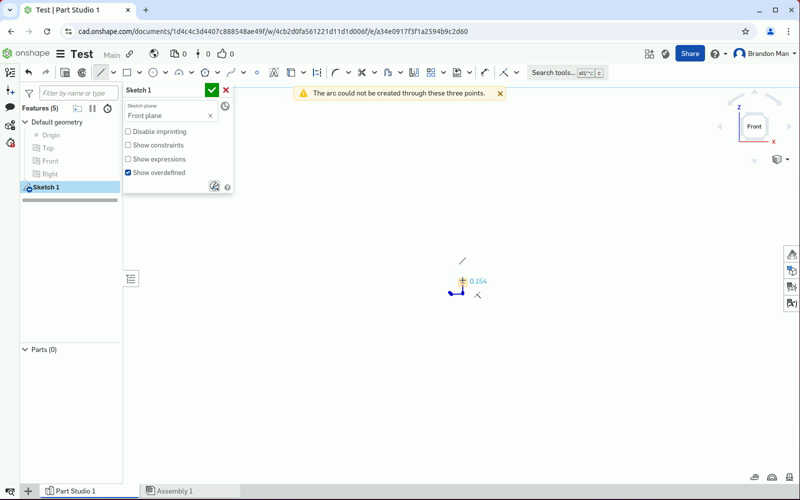
scroll(-6)
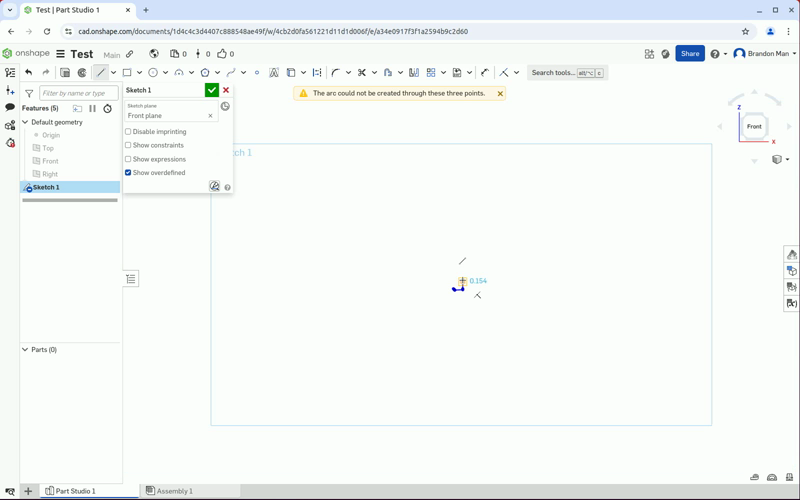
scroll(-6)
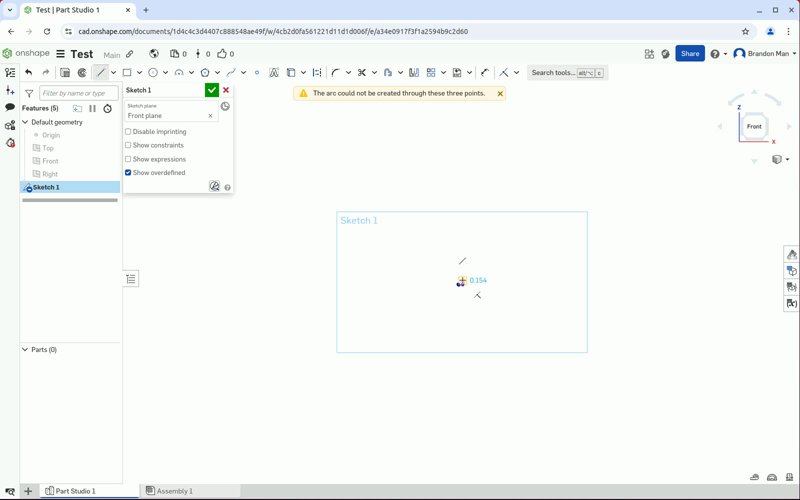
key_down(shift)
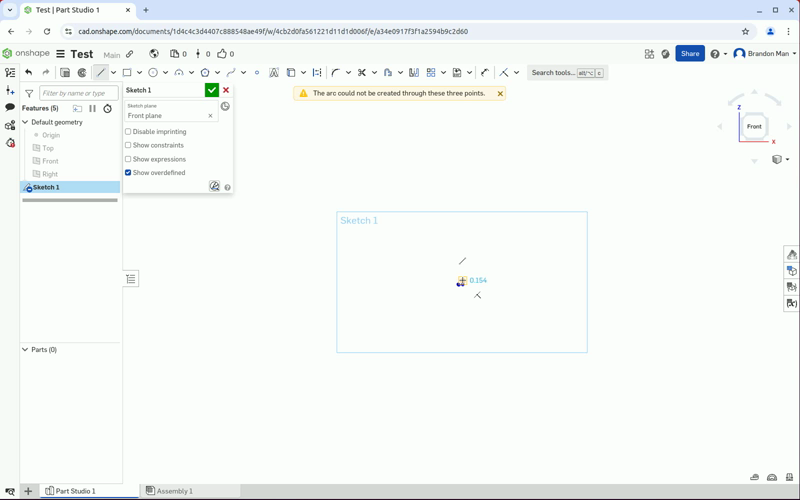
mouse_move(492, 279)
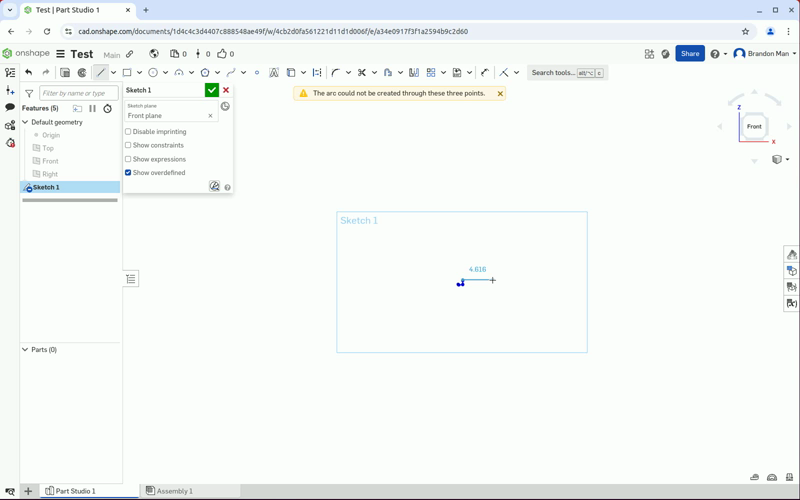
mouse_move(458, 279)
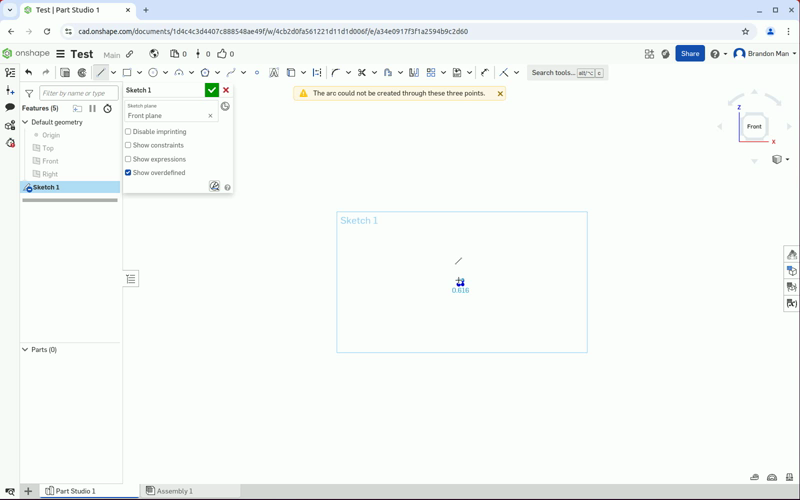
scroll(6)
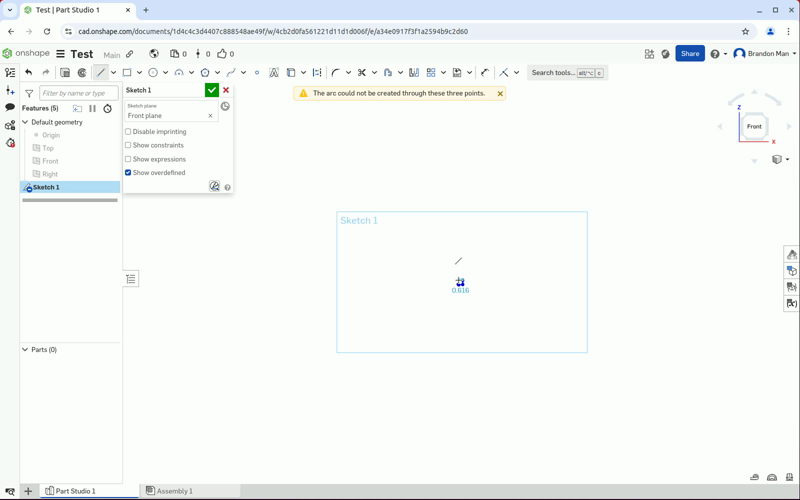
scroll(6)
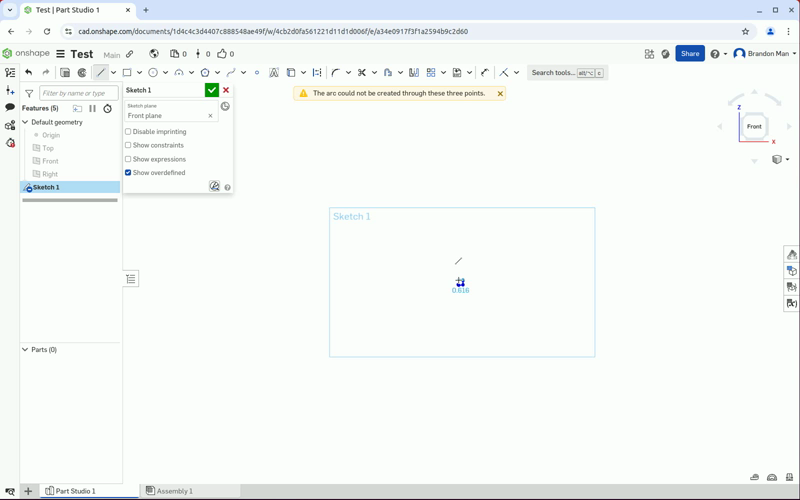
scroll(6)
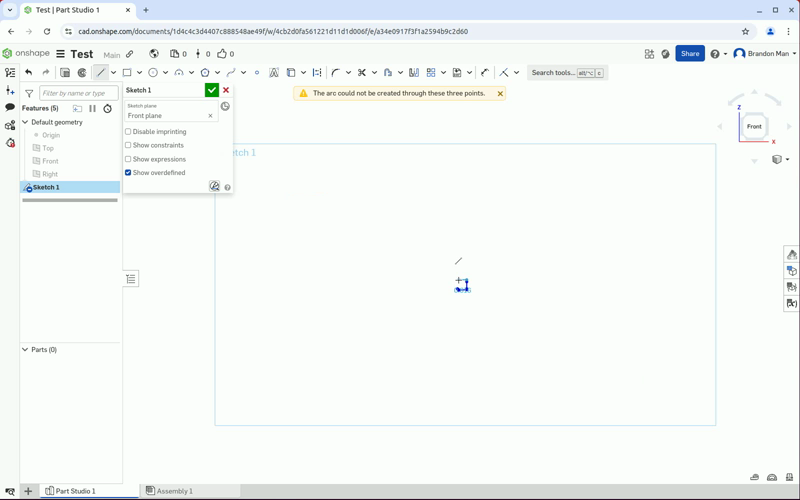
scroll(6)
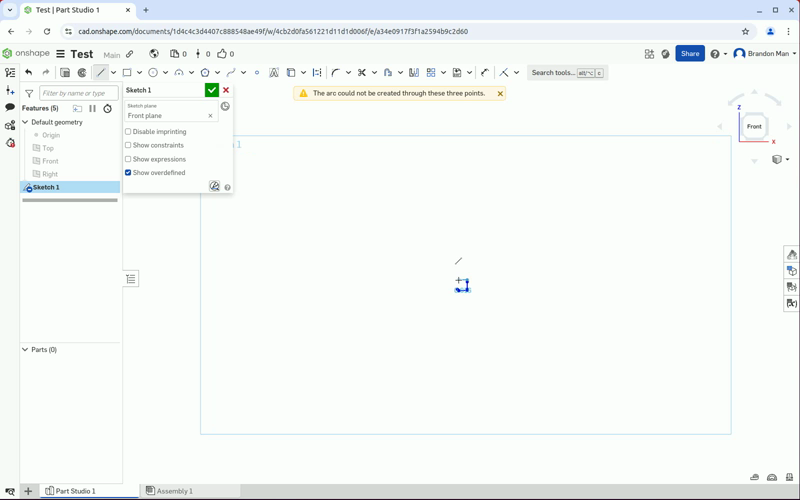
scroll(6)
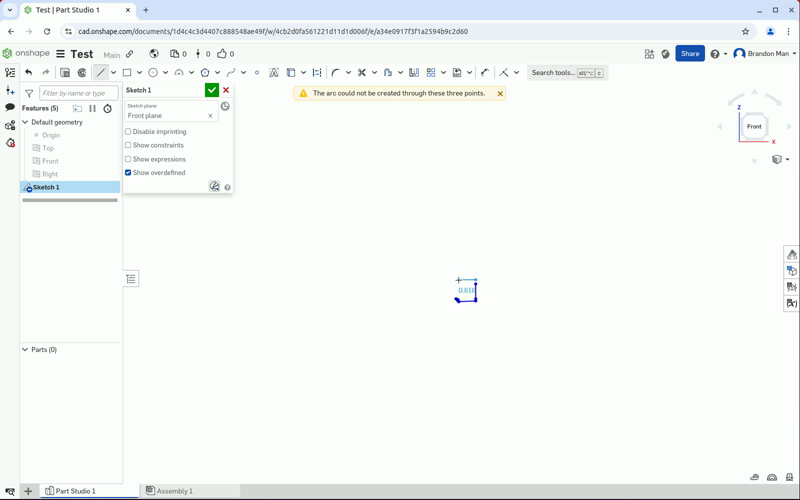
scroll(6)
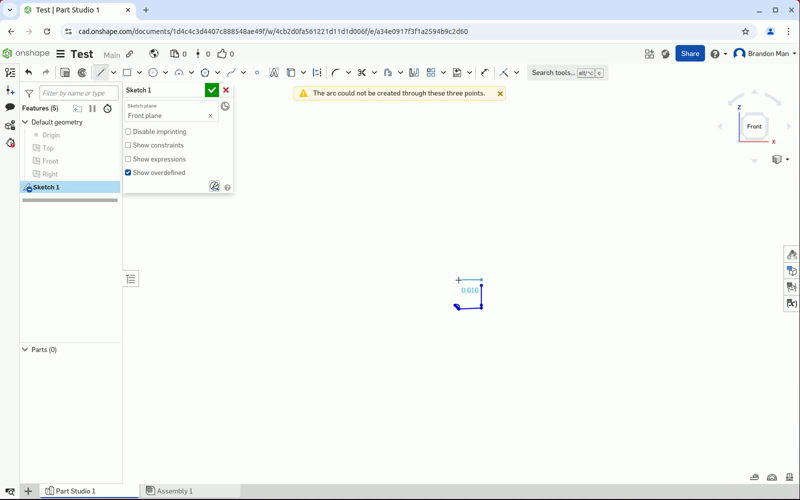
scroll(6)
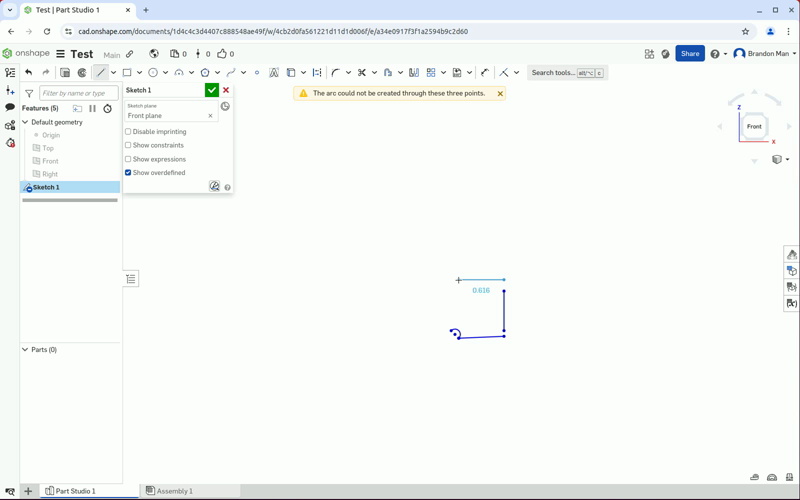
click(458, 279)
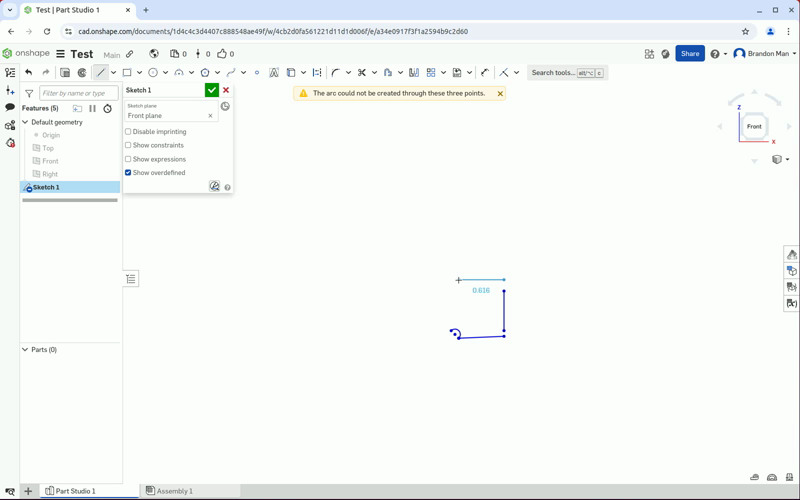
scroll(-6)
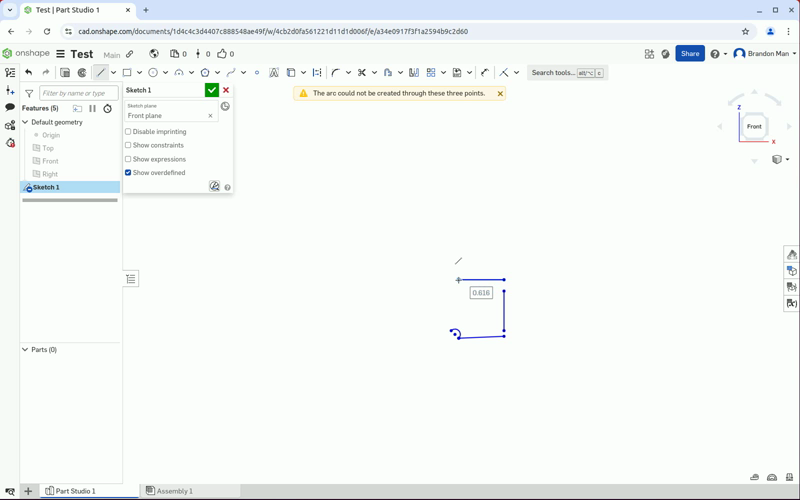
scroll(-6)
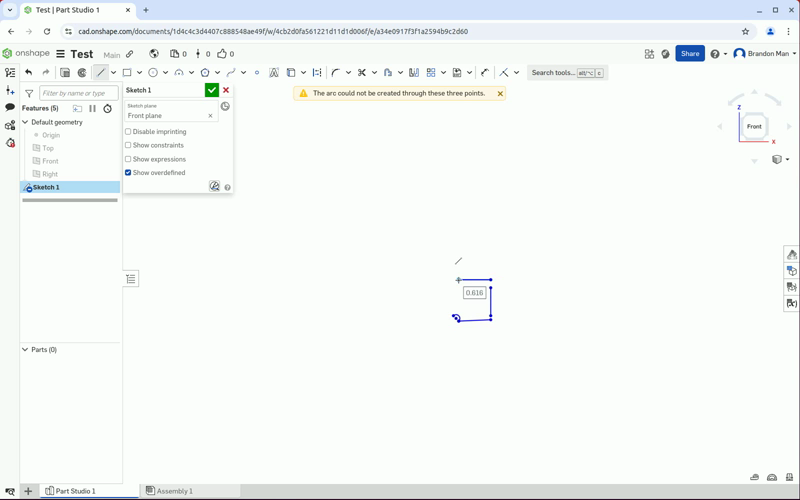
scroll(-6)
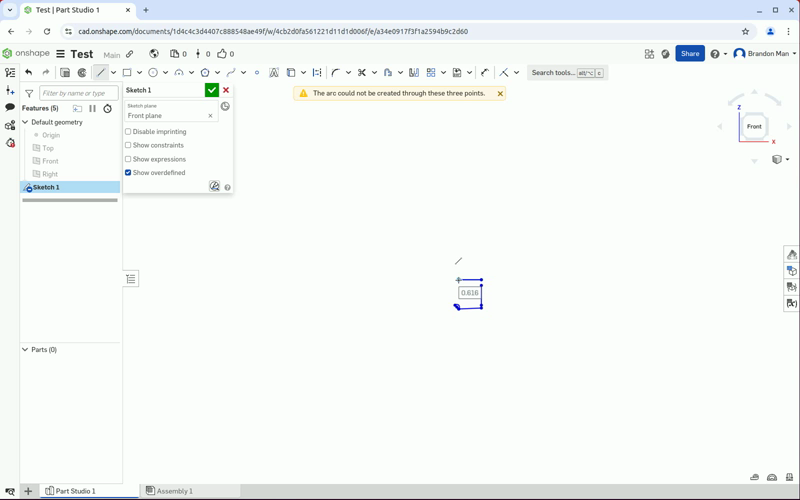
scroll(-6)
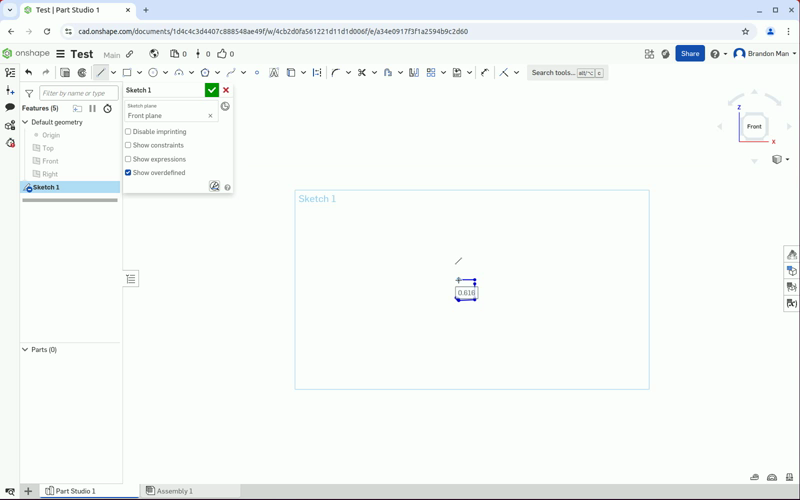
scroll(-6)
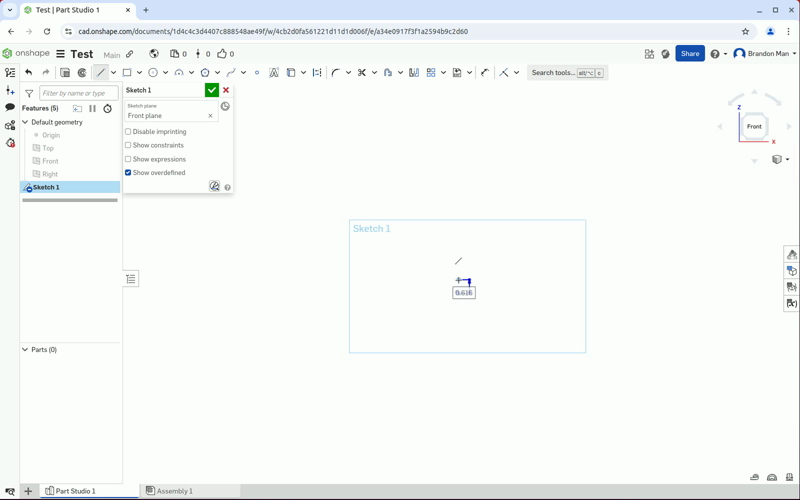
scroll(-6)
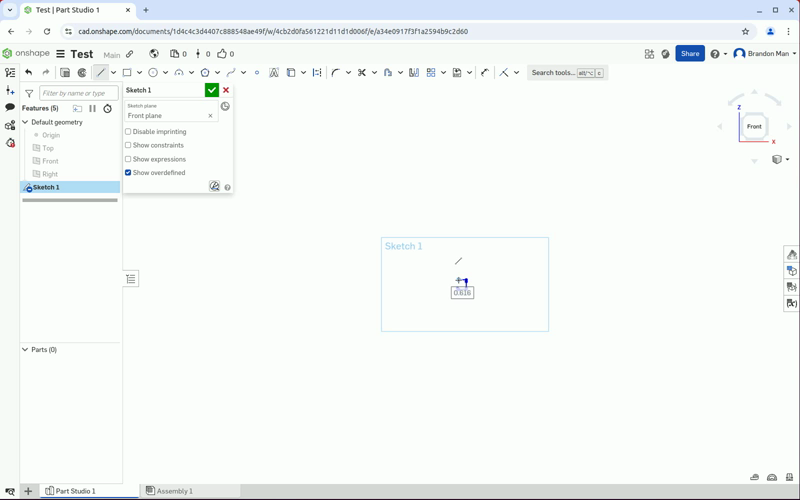
scroll(-6)
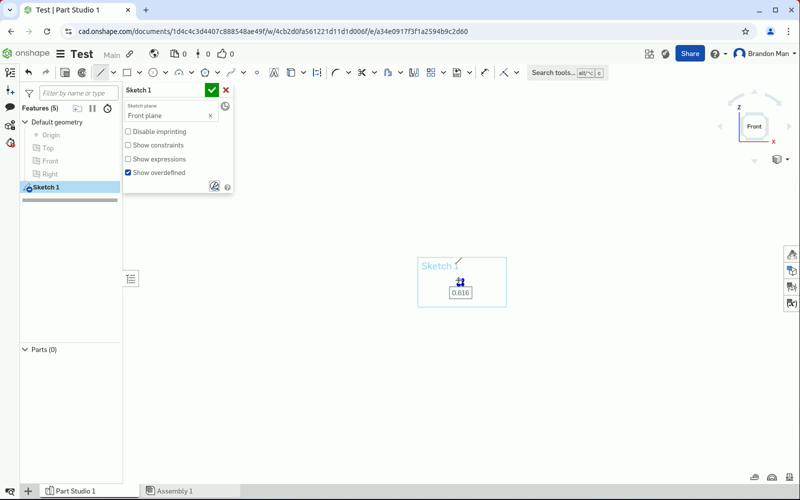
key_up(shift)
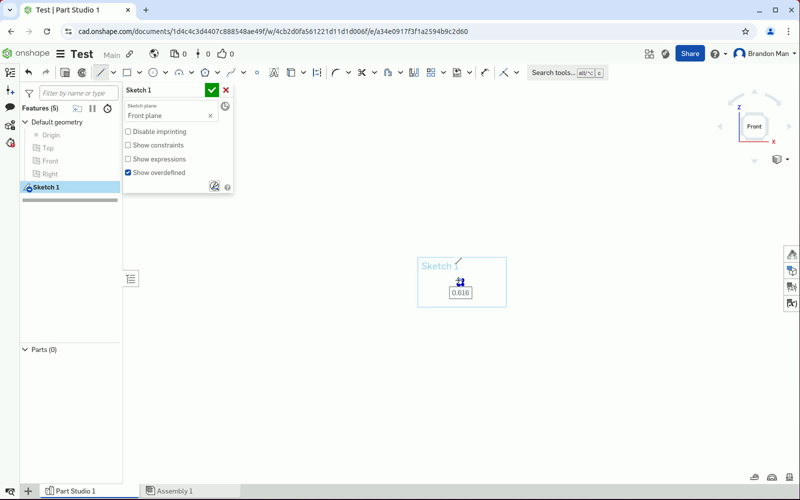
key(esc)
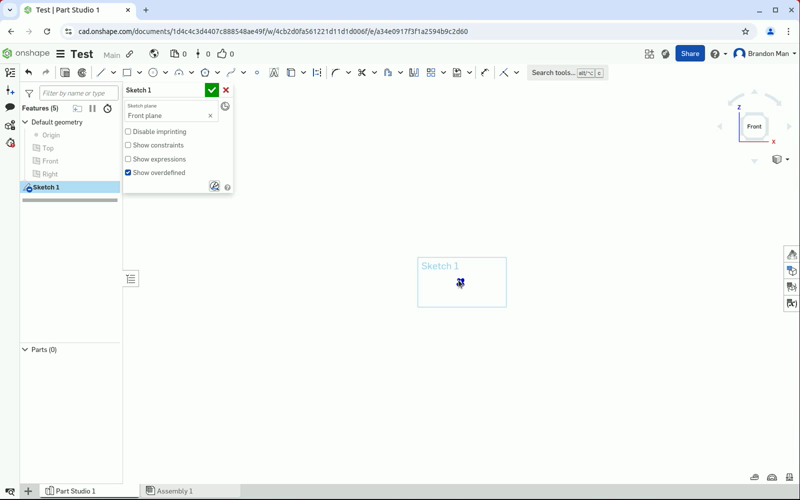
key(a)
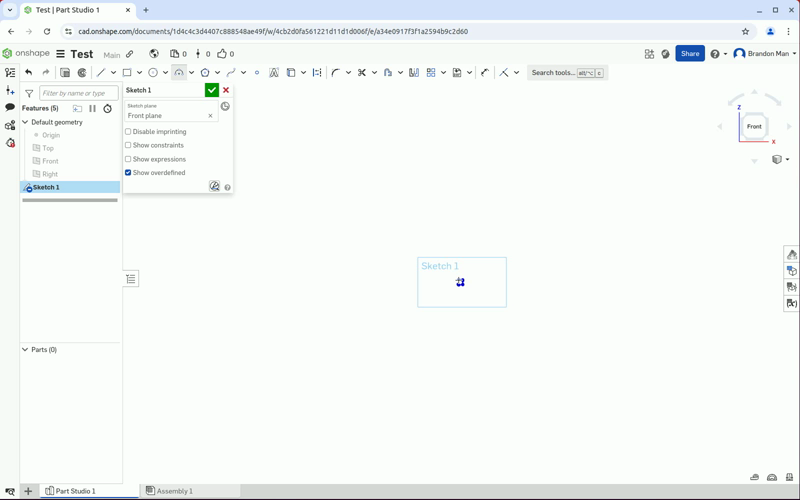
mouse_move(458, 279)
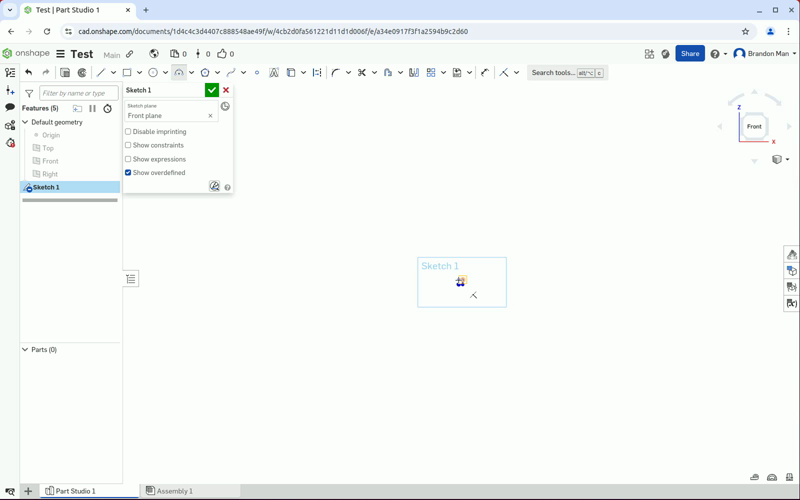
scroll(6)
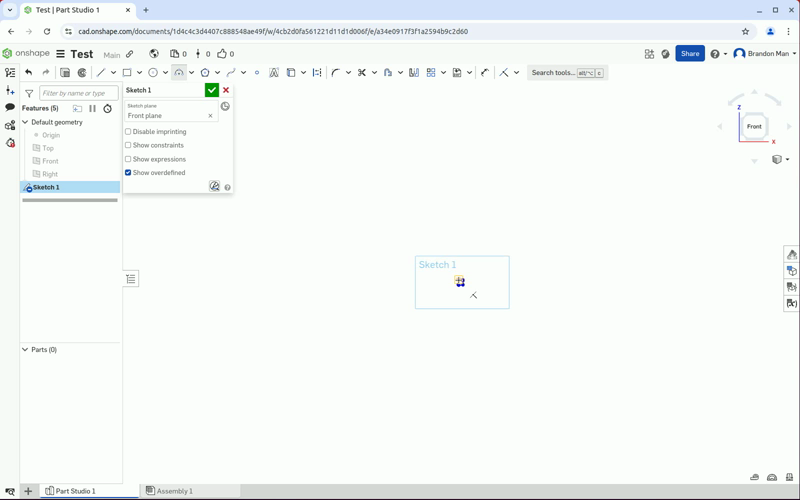
scroll(6)
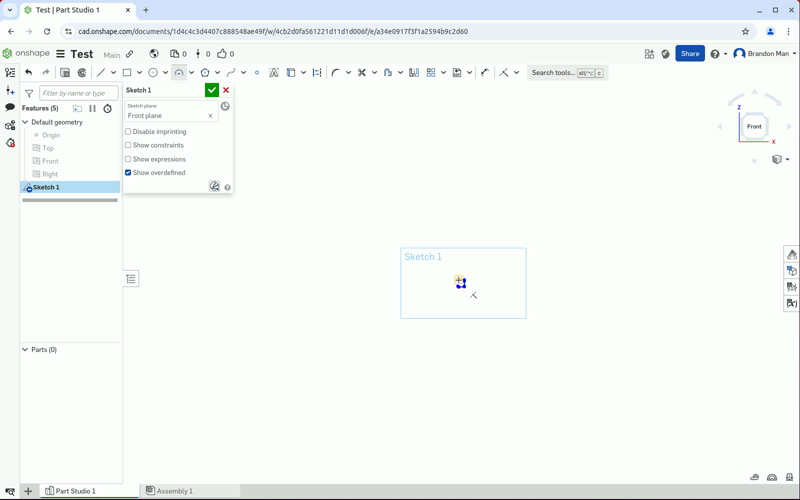
scroll(6)
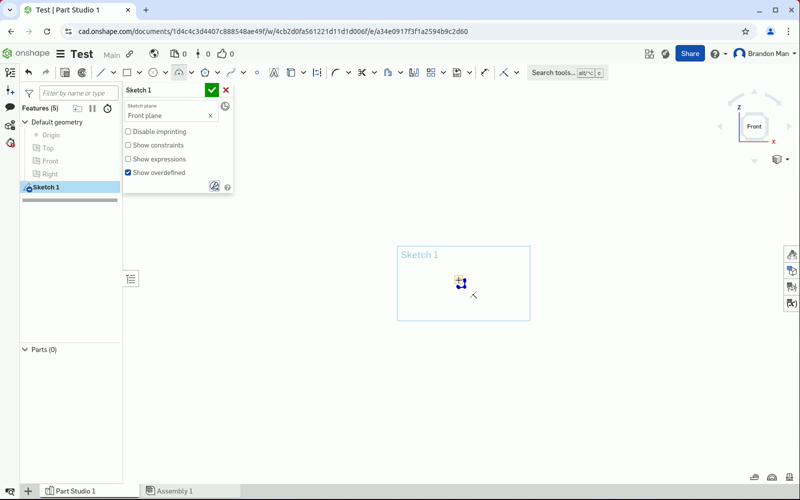
scroll(6)
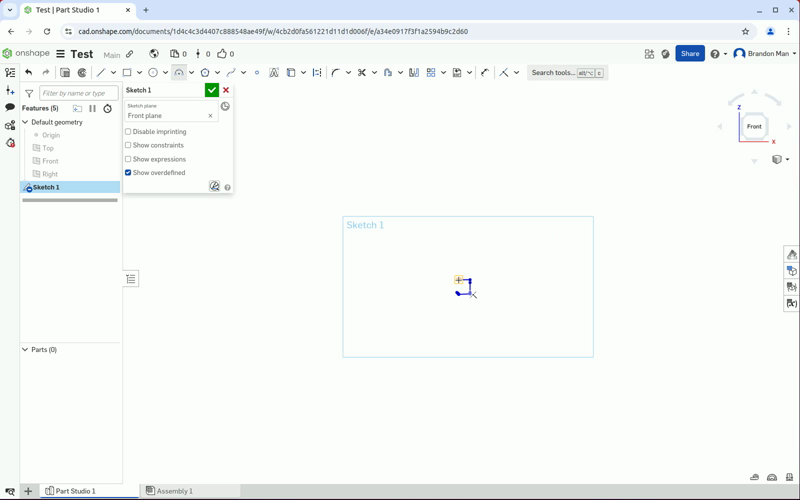
scroll(6)
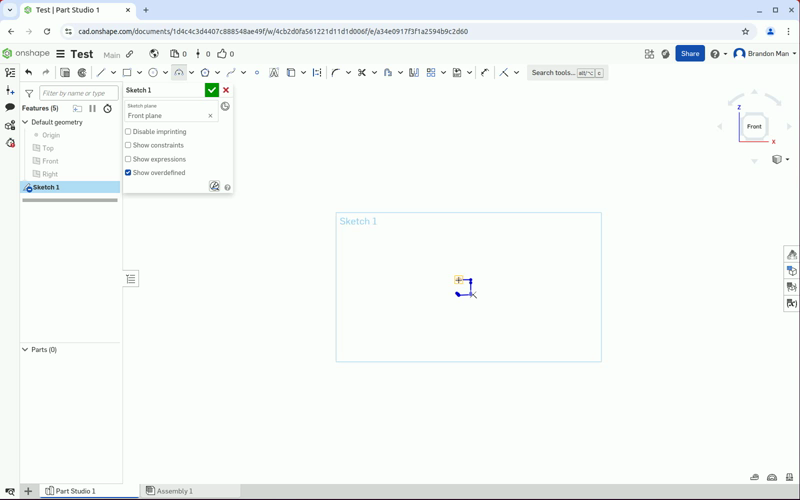
scroll(6)
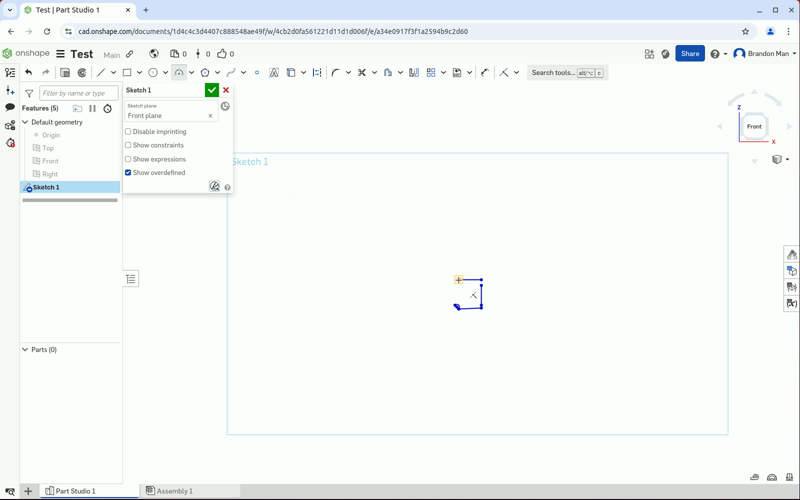
scroll(6)
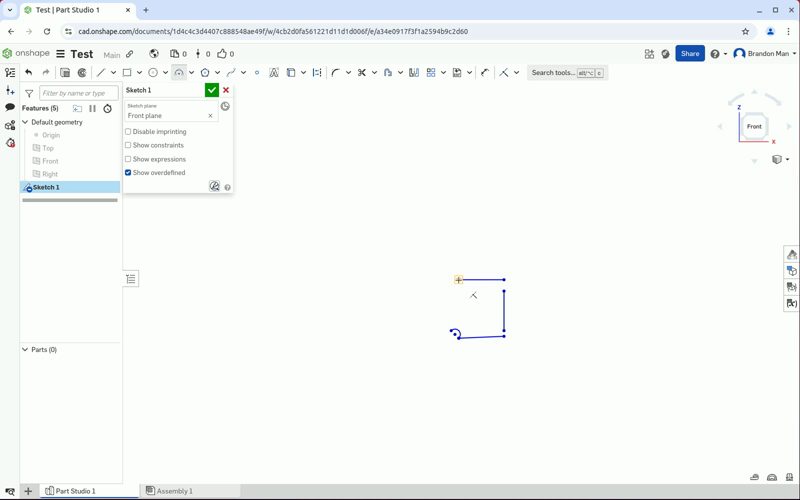
click(458, 279)
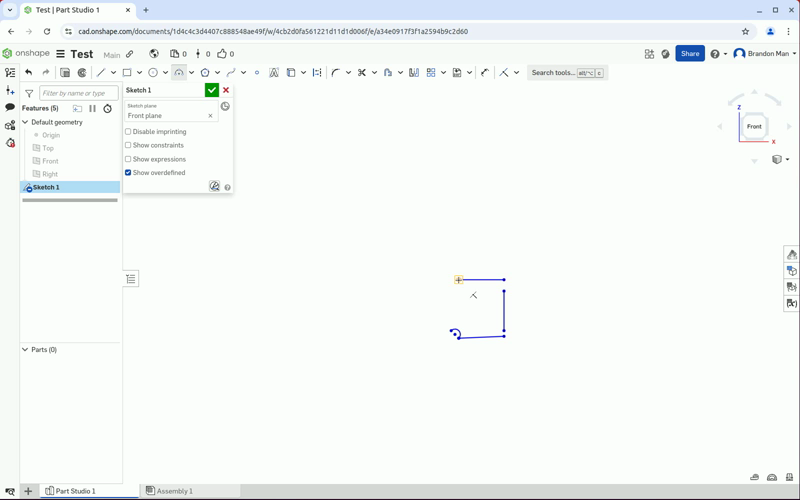
scroll(-6)
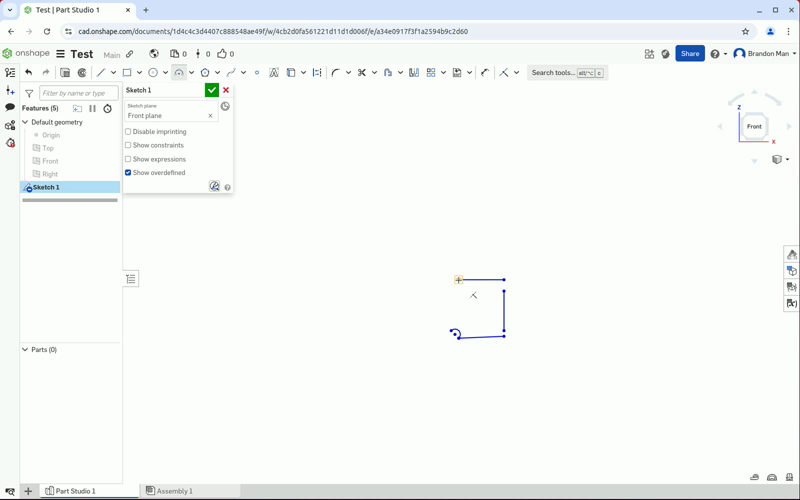
scroll(-6)
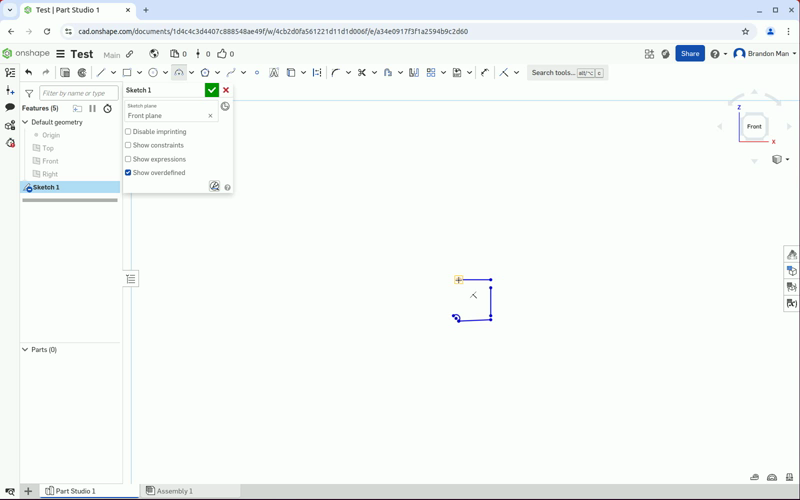
scroll(-6)
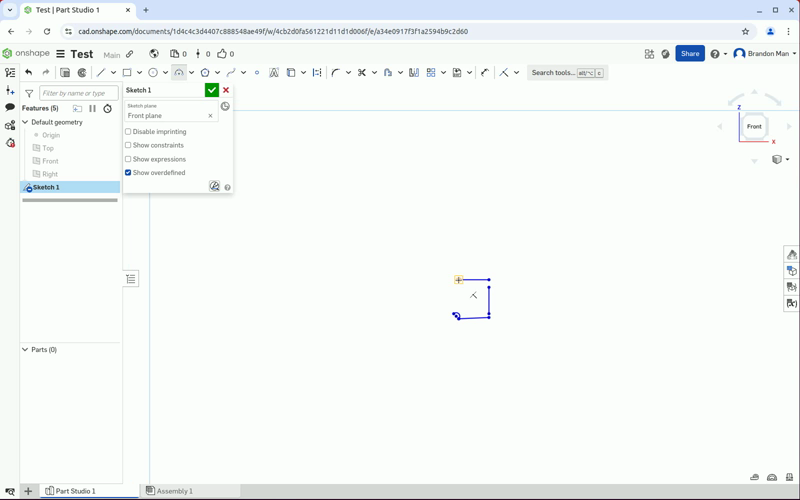
scroll(-6)
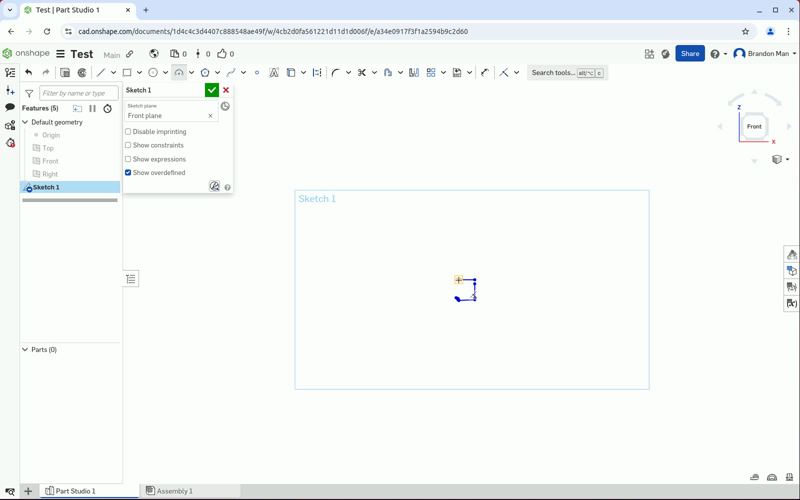
scroll(-6)
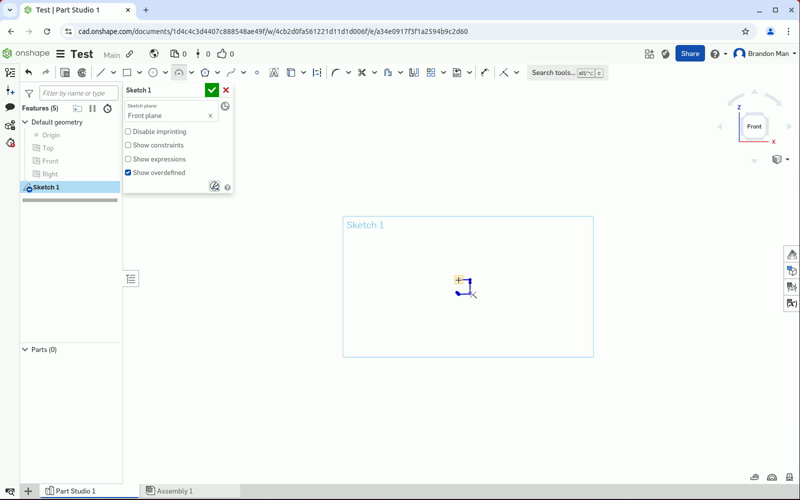
scroll(-6)
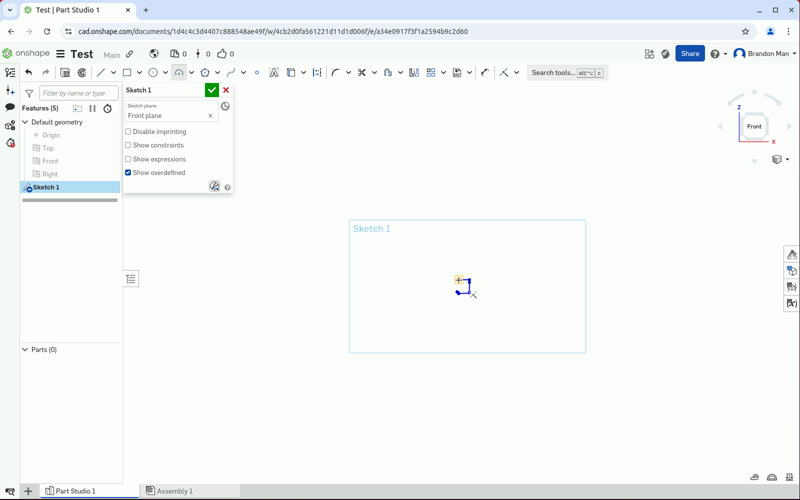
scroll(-6)
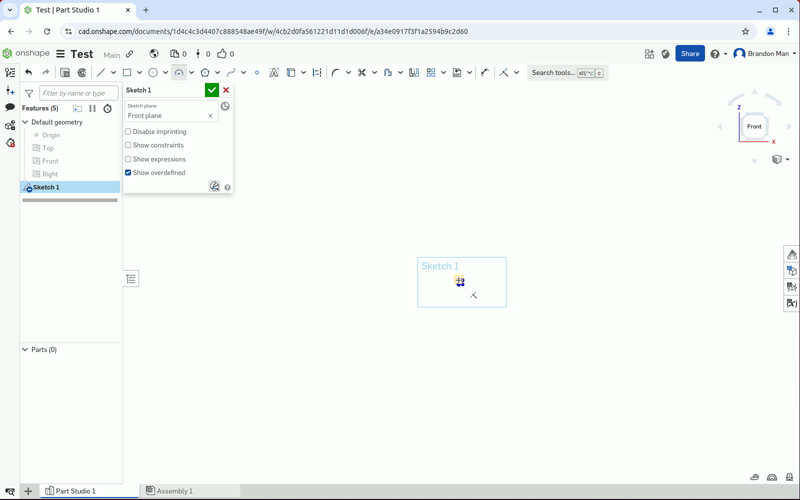
key_down(shift)
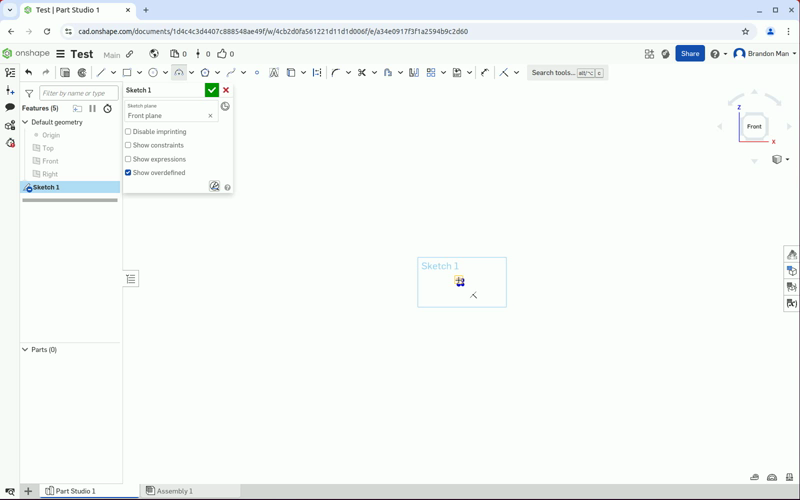
mouse_move(458, 280)
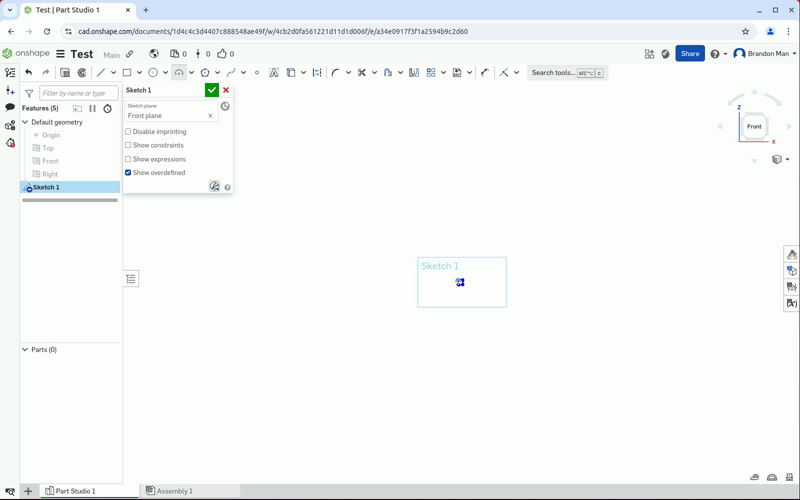
scroll(6)
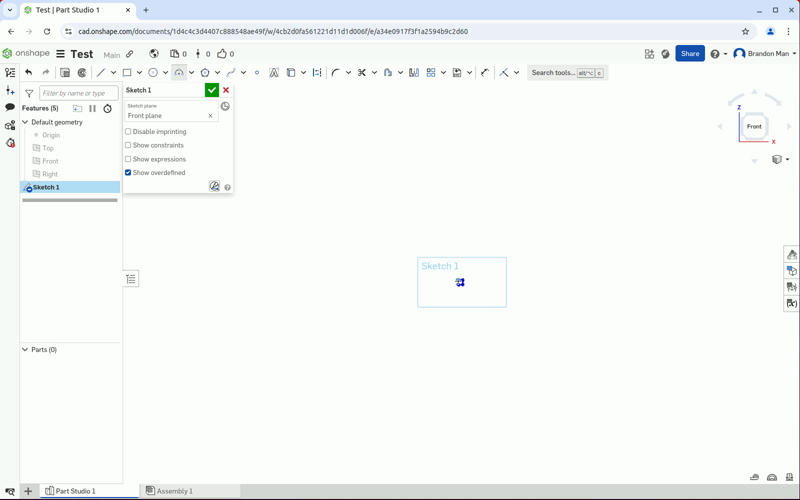
scroll(6)
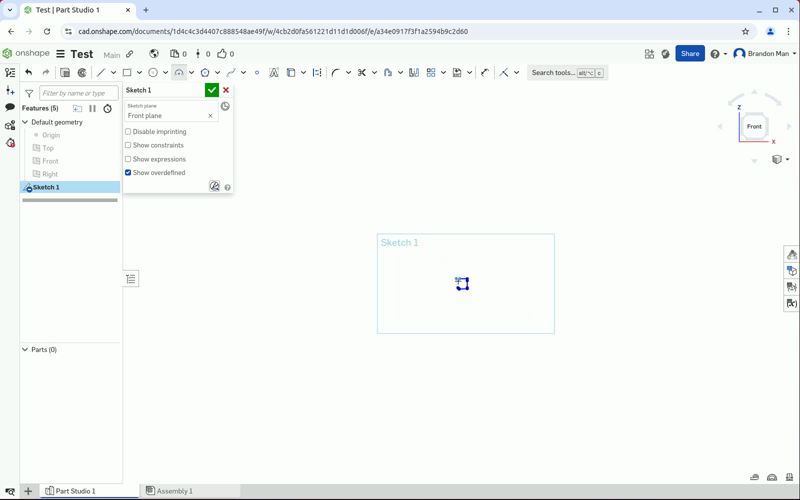
scroll(6)
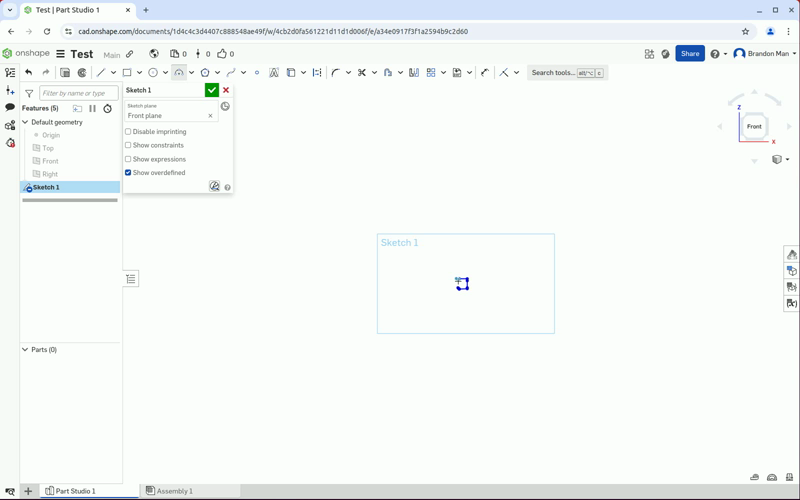
scroll(6)
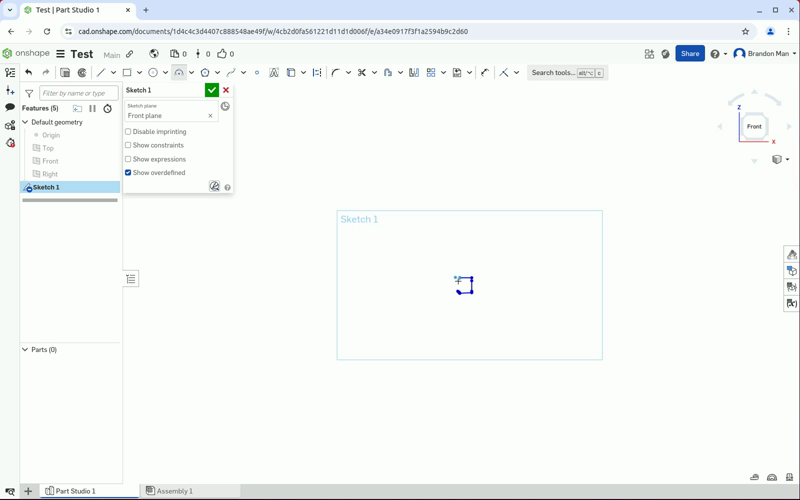
scroll(6)
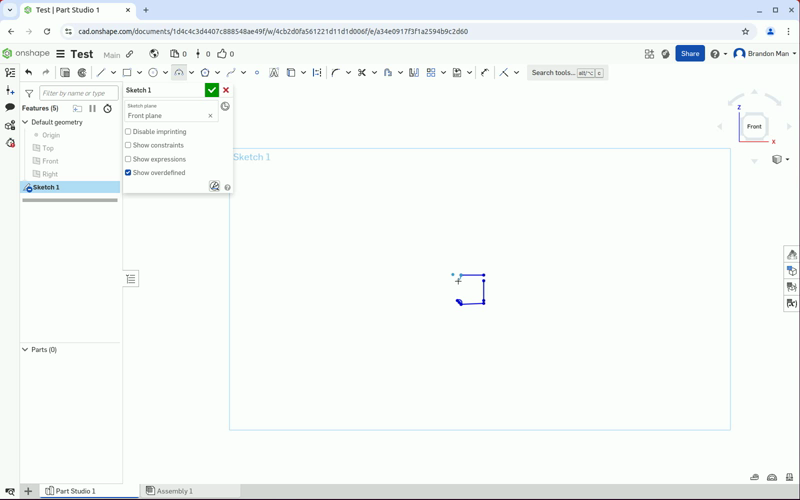
scroll(6)
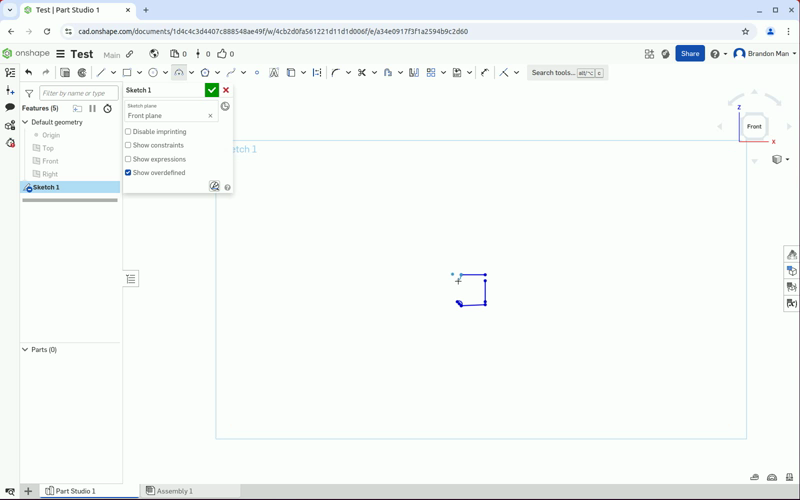
scroll(6)
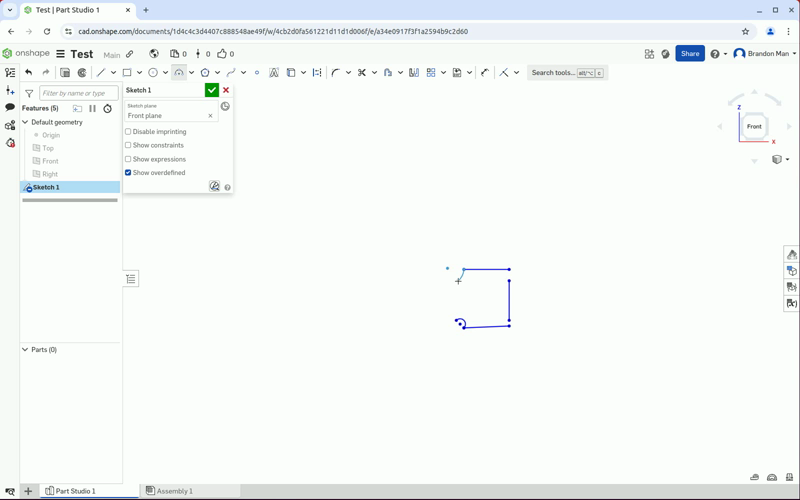
click(458, 280)
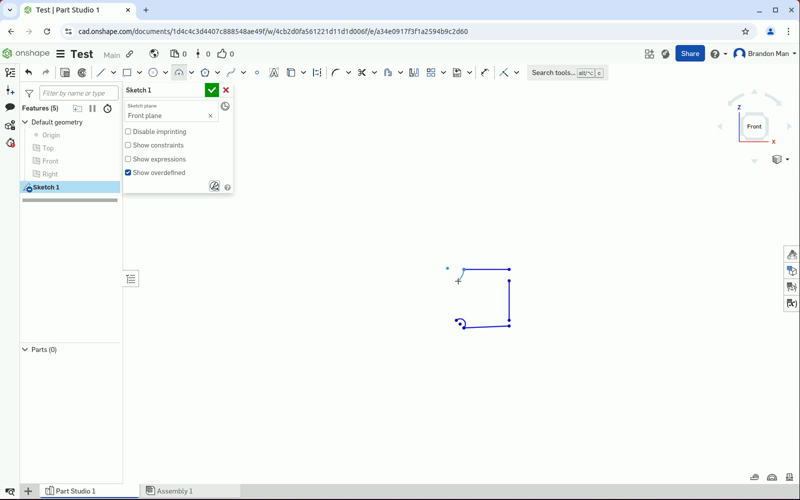
scroll(-6)
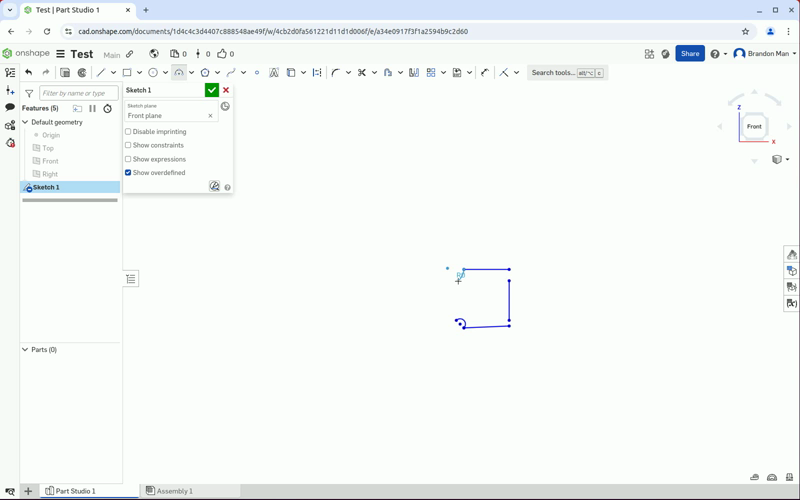
scroll(-6)
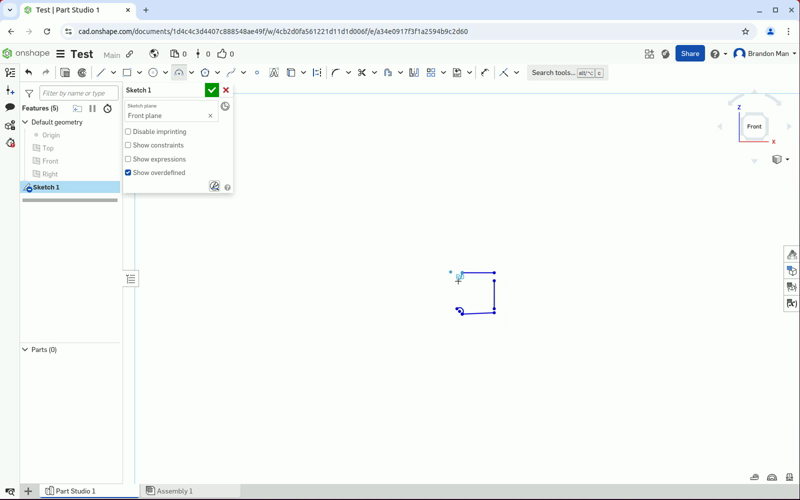
scroll(-6)
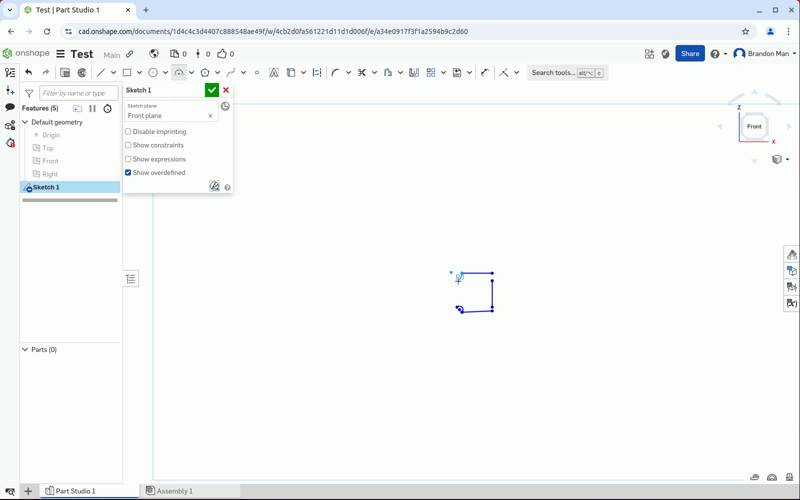
scroll(-6)
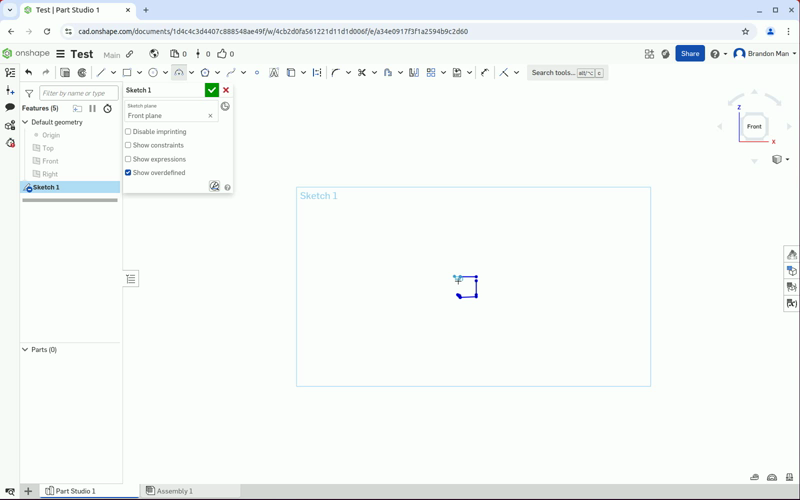
scroll(-6)
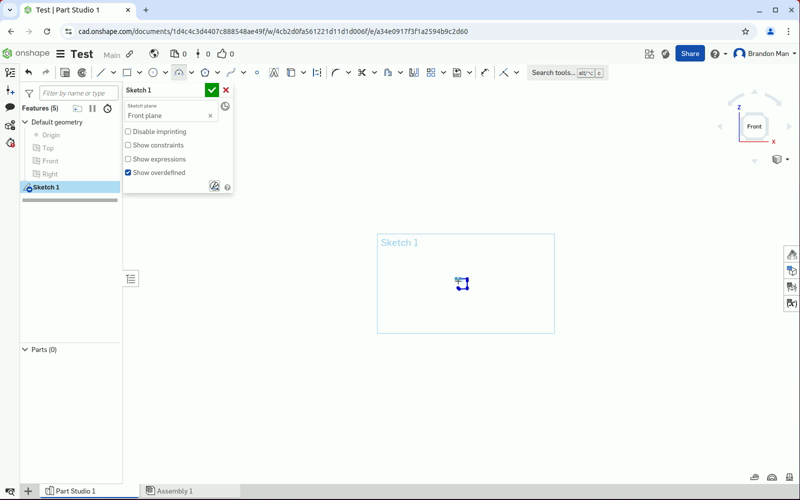
scroll(-6)
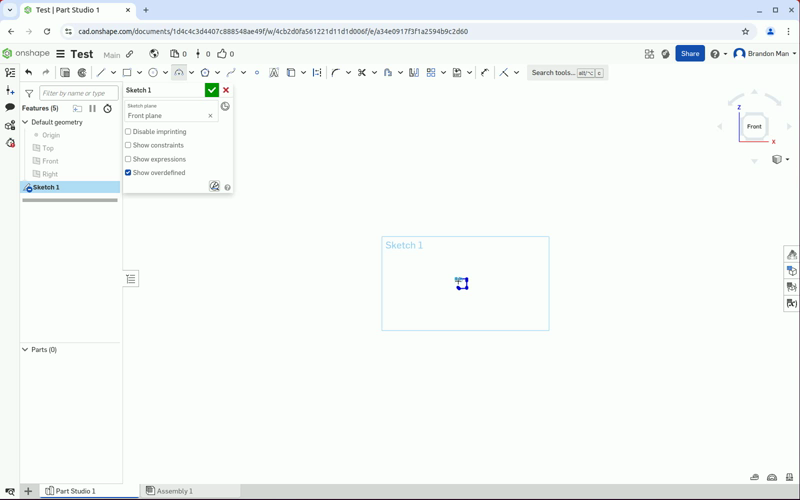
scroll(-6)
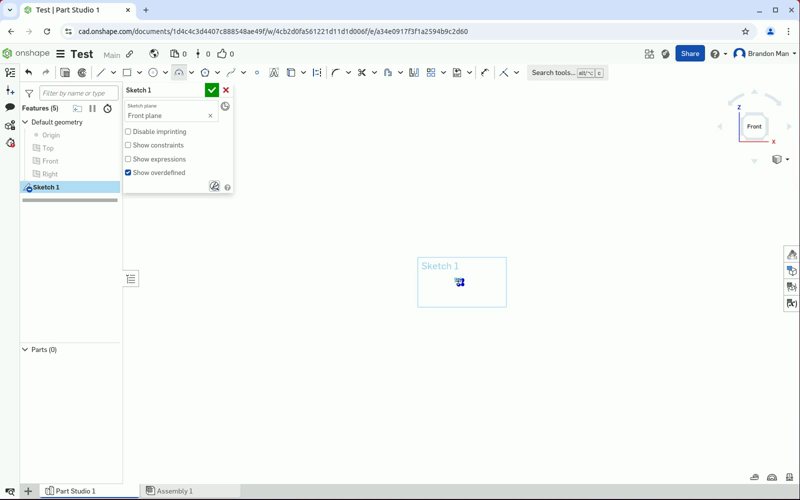
mouse_move(458, 280)
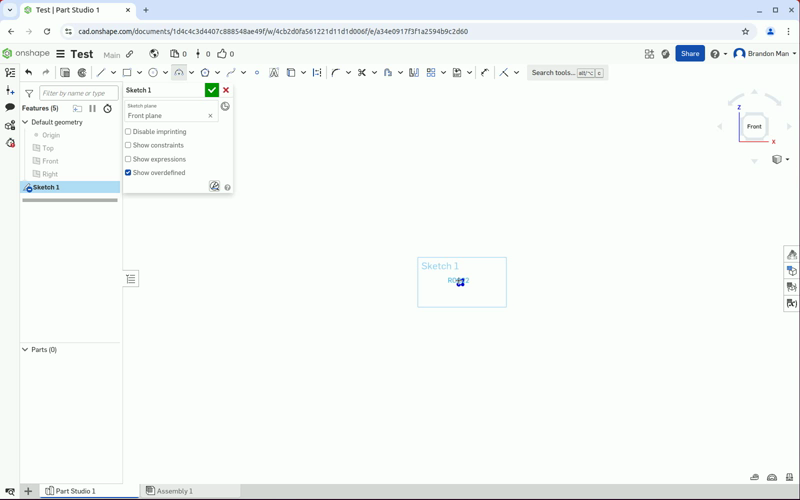
scroll(6)
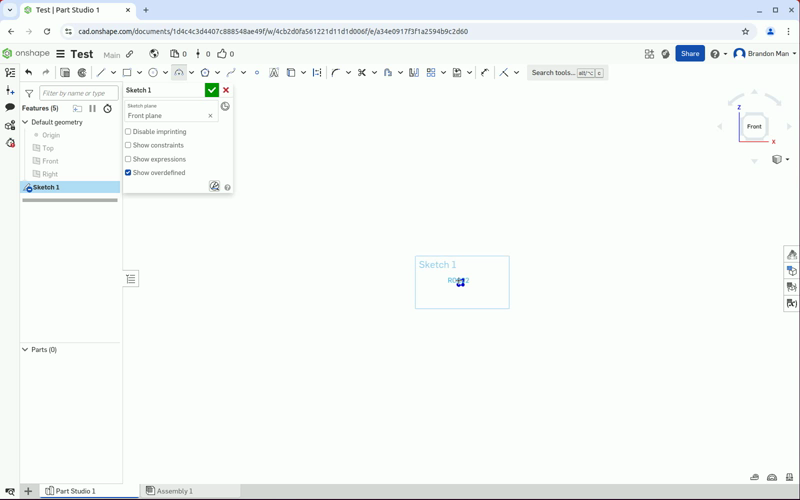
scroll(6)
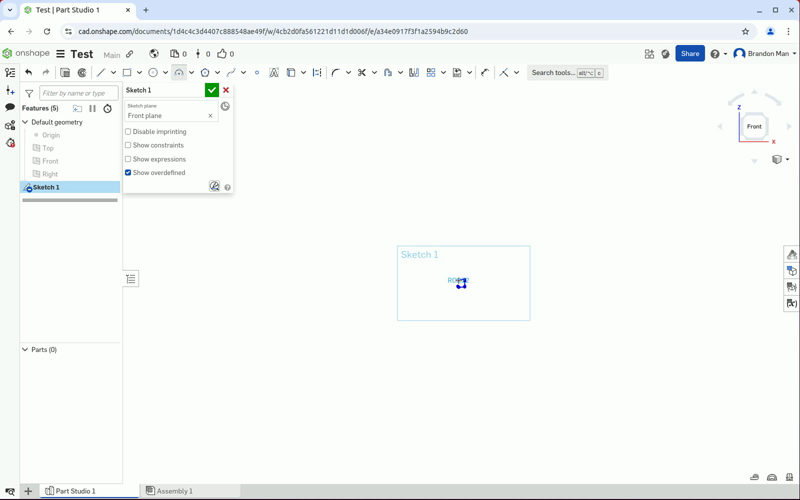
scroll(6)
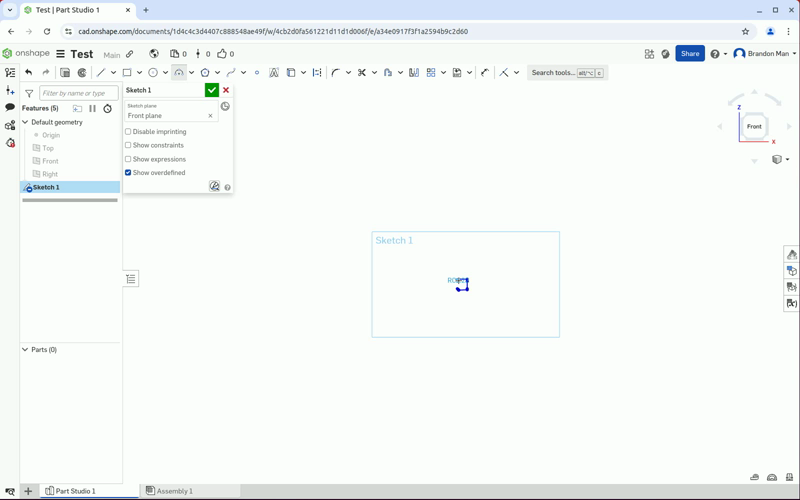
scroll(6)
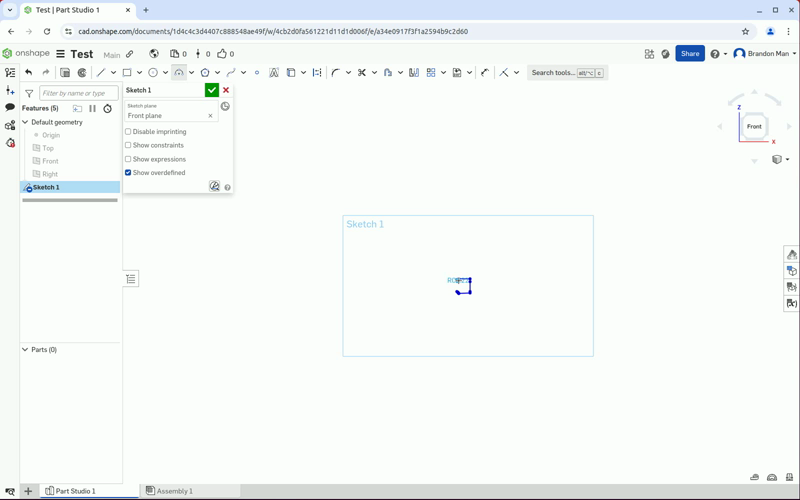
scroll(6)
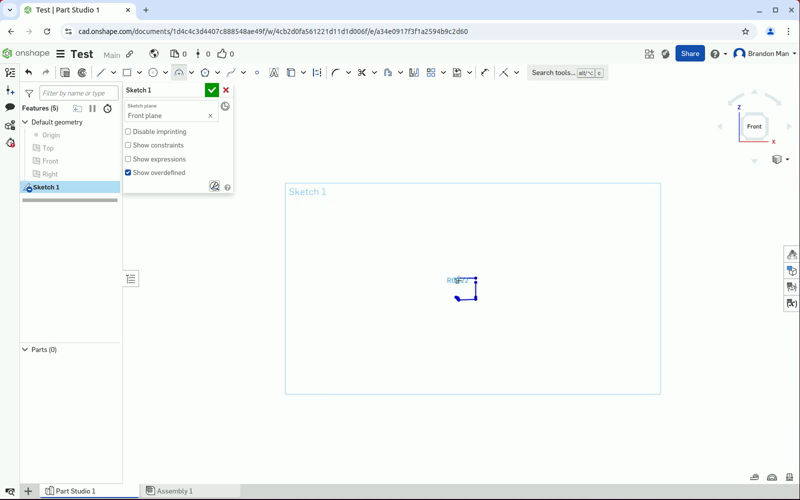
scroll(6)
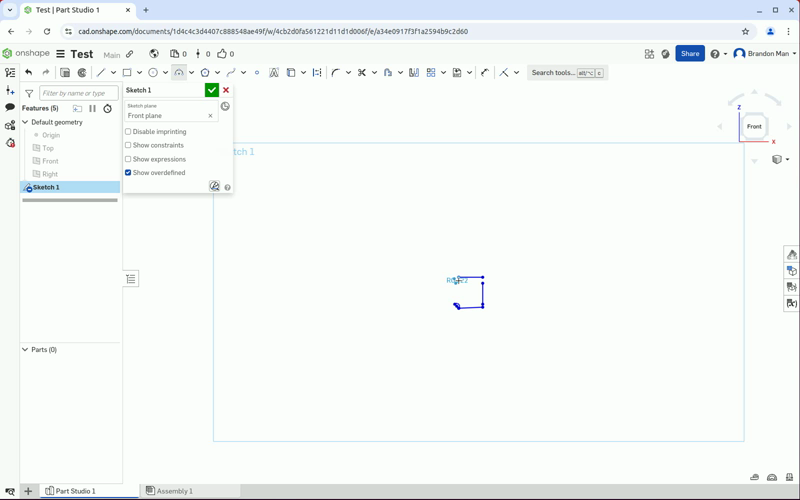
scroll(6)
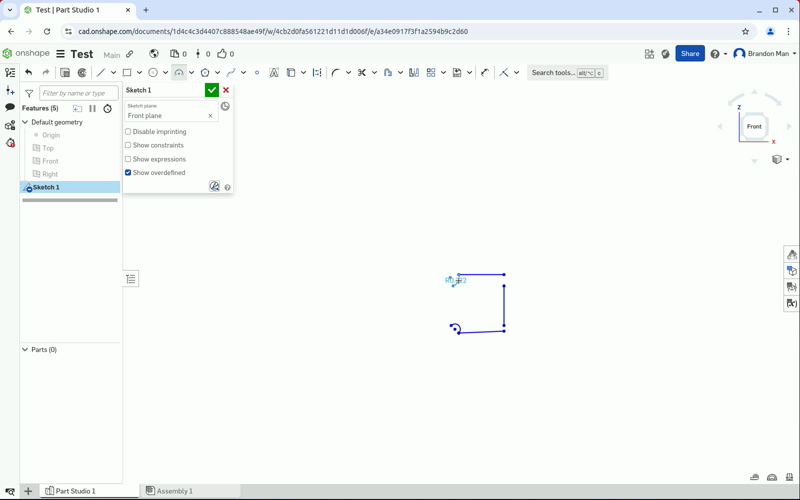
click(458, 280)
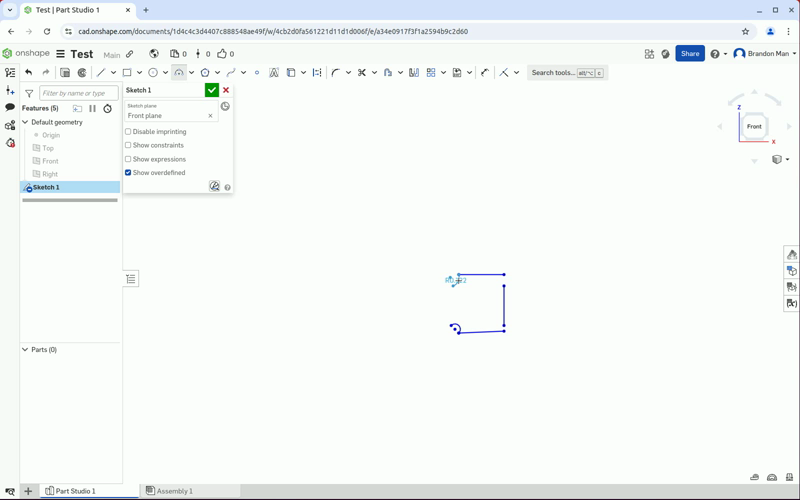
scroll(-6)
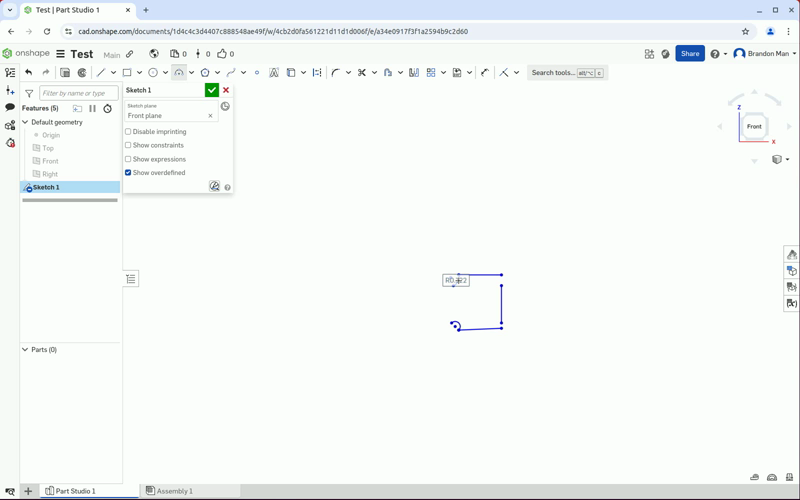
scroll(-6)
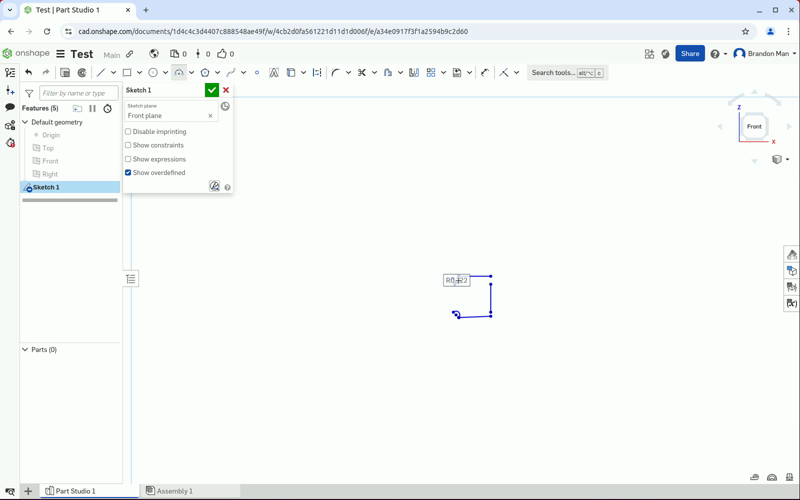
scroll(-6)
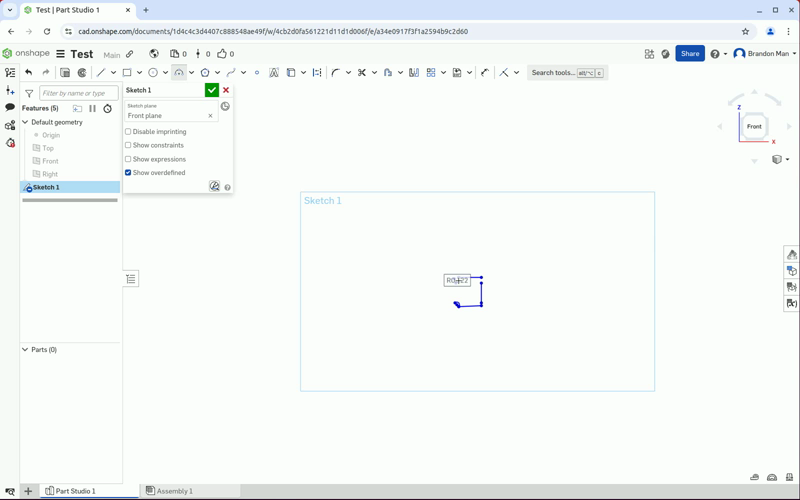
scroll(-6)
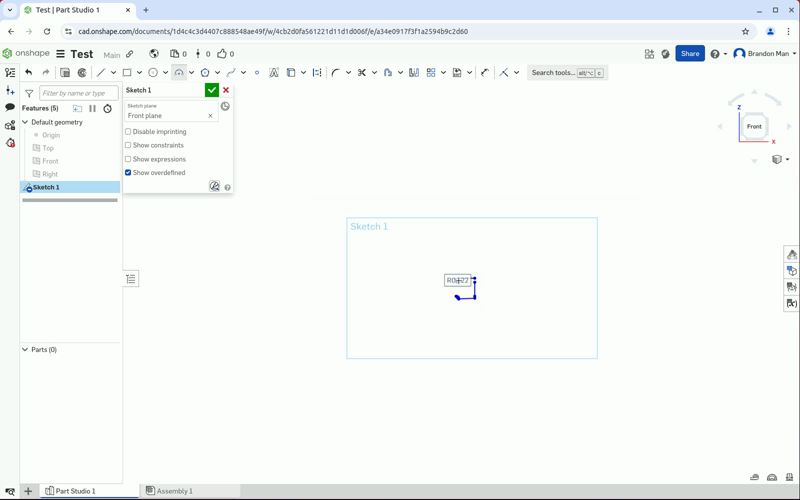
scroll(-6)
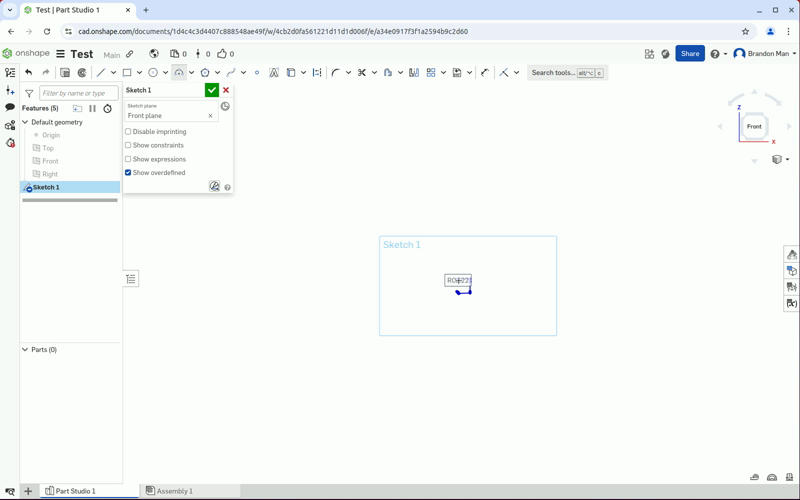
scroll(-6)
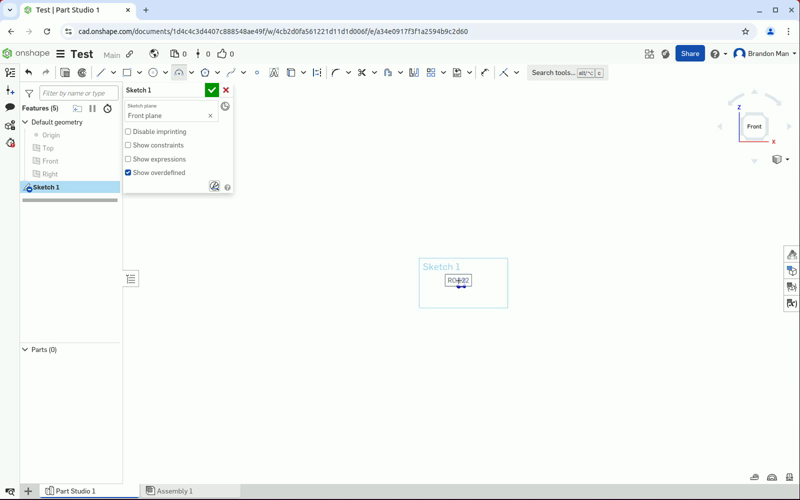
scroll(-6)
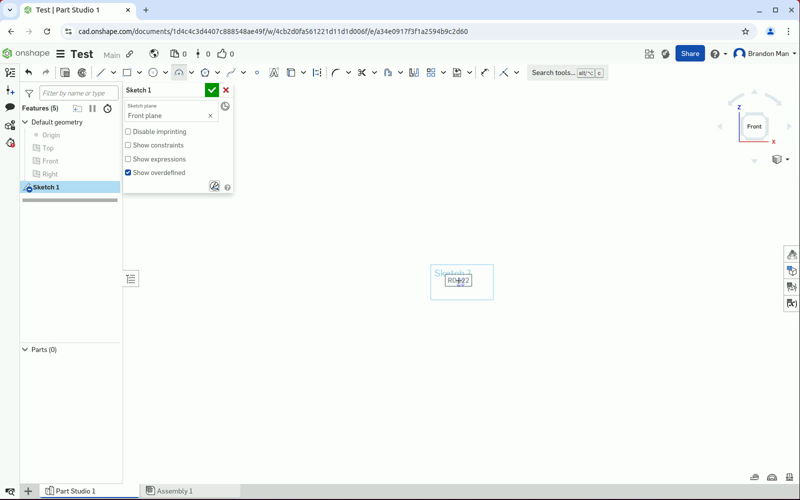
key_up(shift)
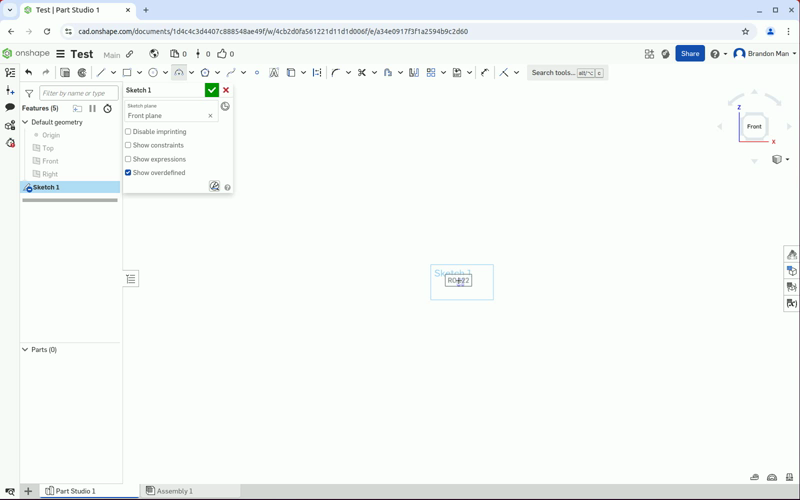
key(esc)
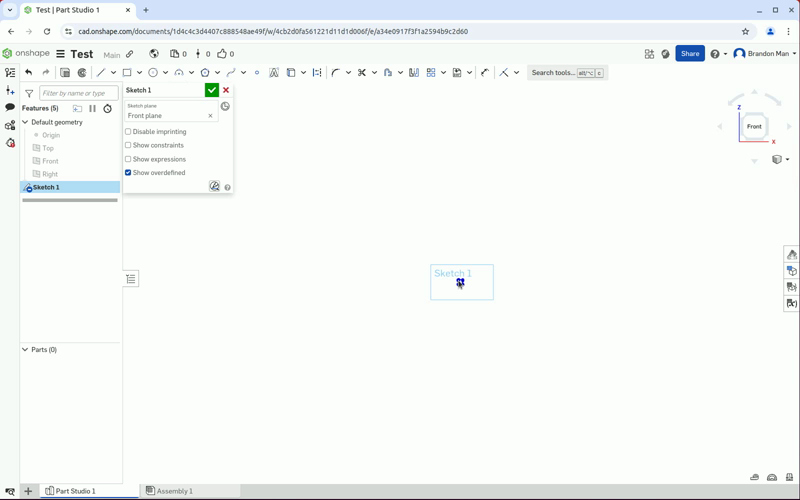
key(l)
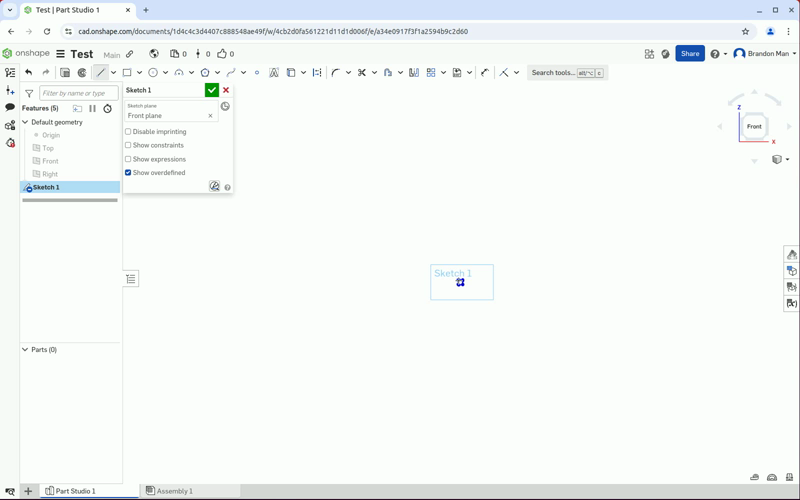
mouse_move(458, 280)
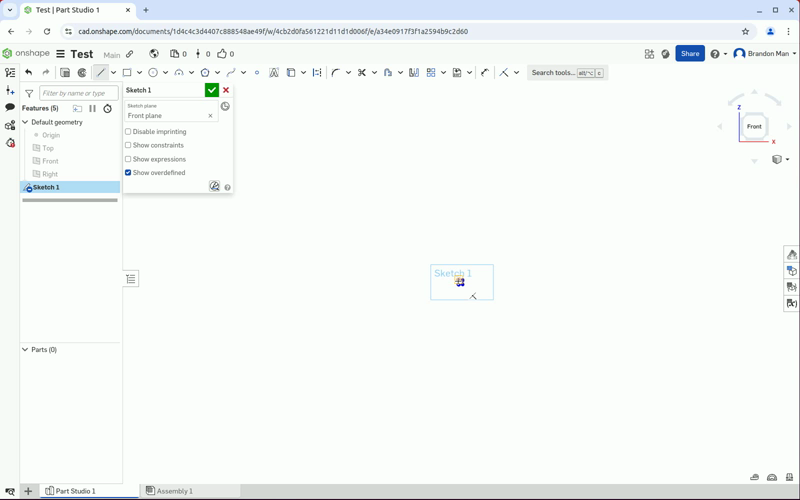
scroll(6)
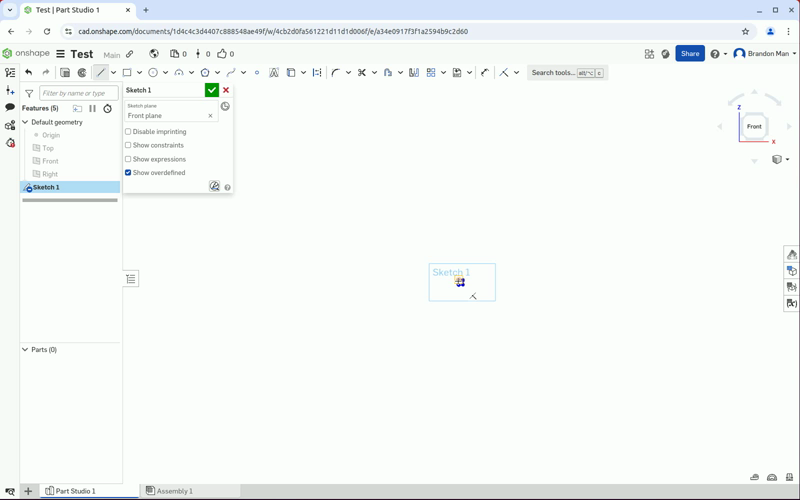
scroll(6)
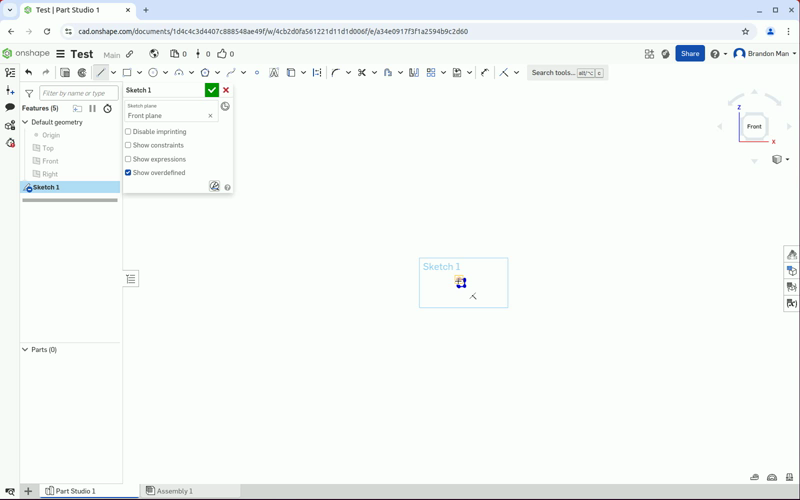
scroll(6)
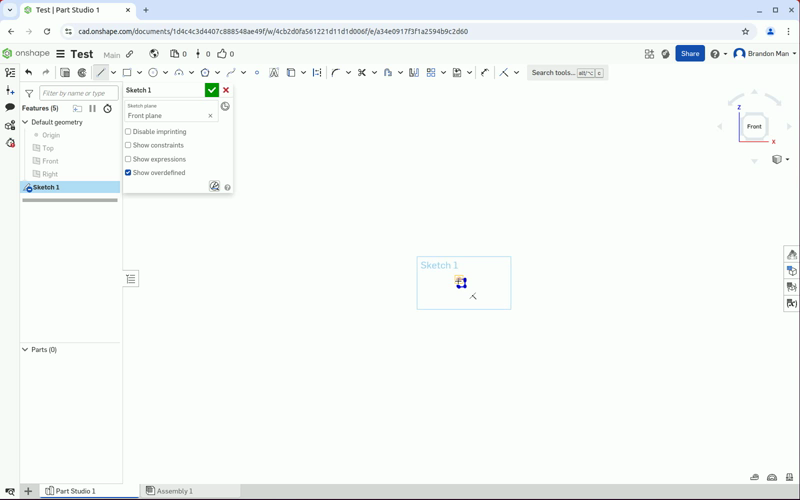
scroll(6)
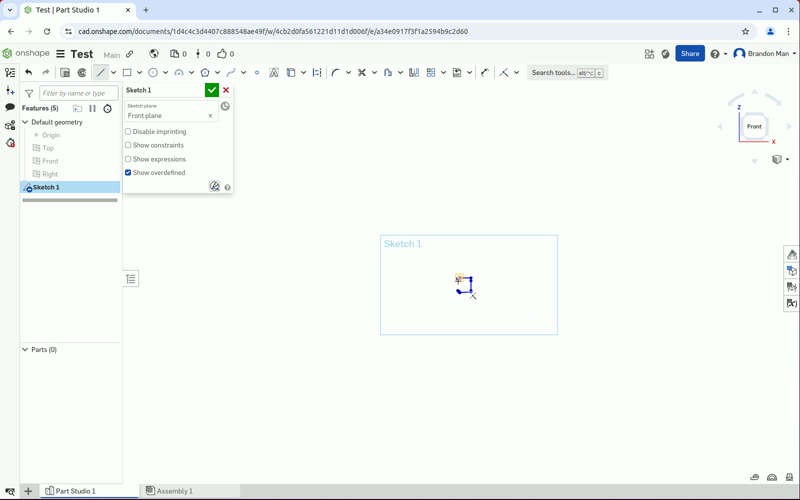
scroll(6)
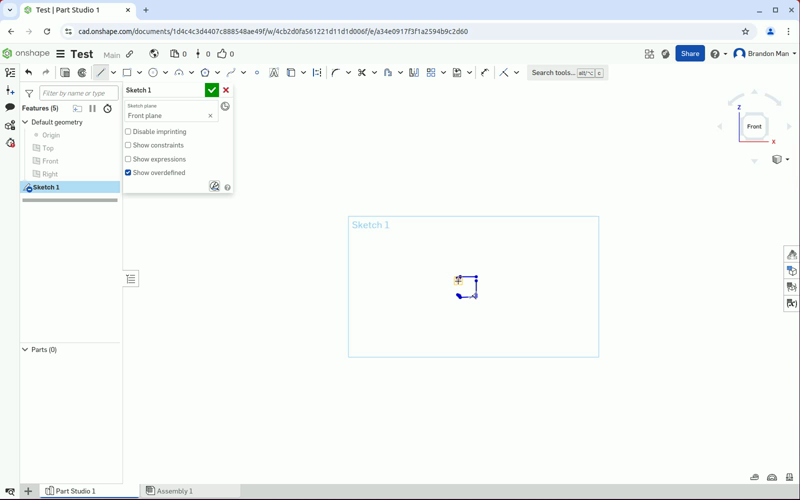
scroll(6)
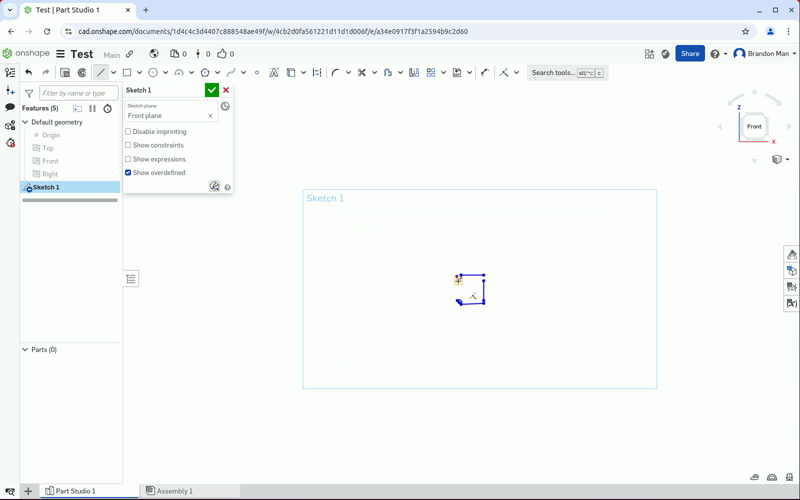
scroll(6)
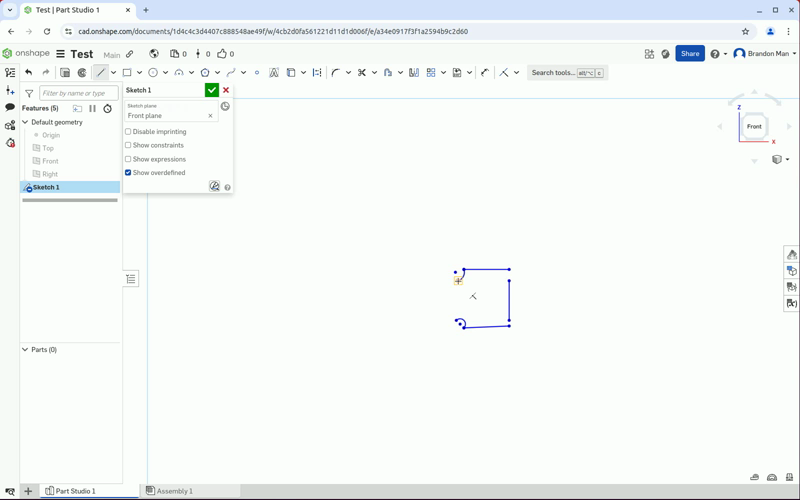
click(458, 280)
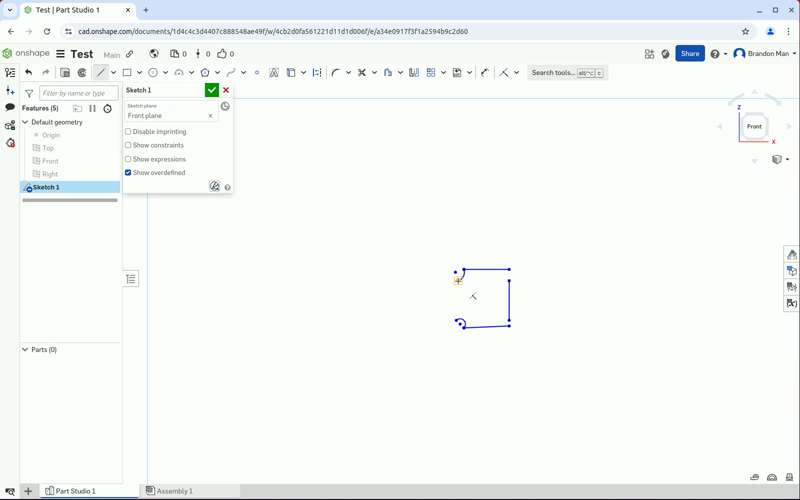
scroll(-6)
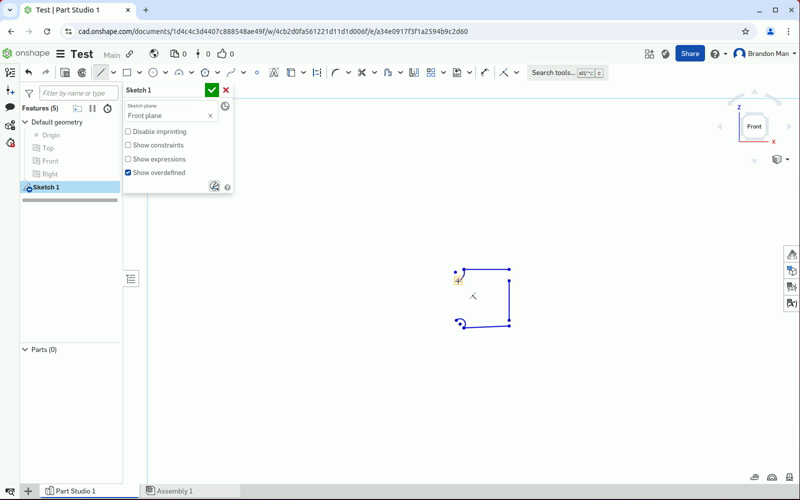
scroll(-6)
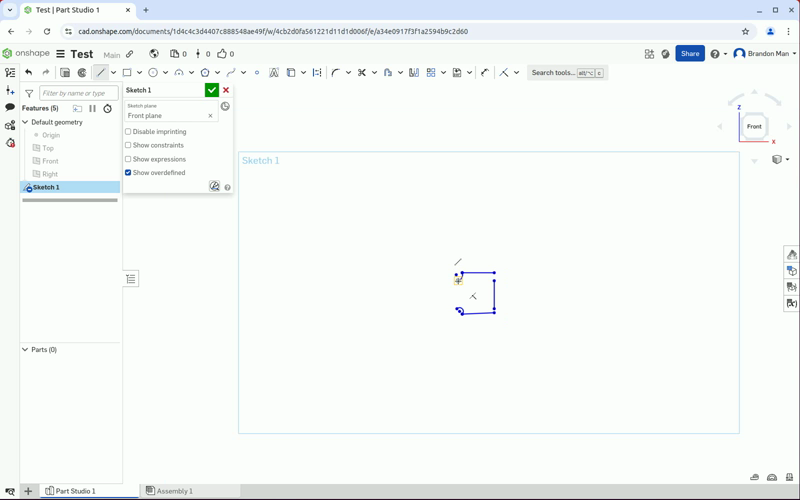
scroll(-6)
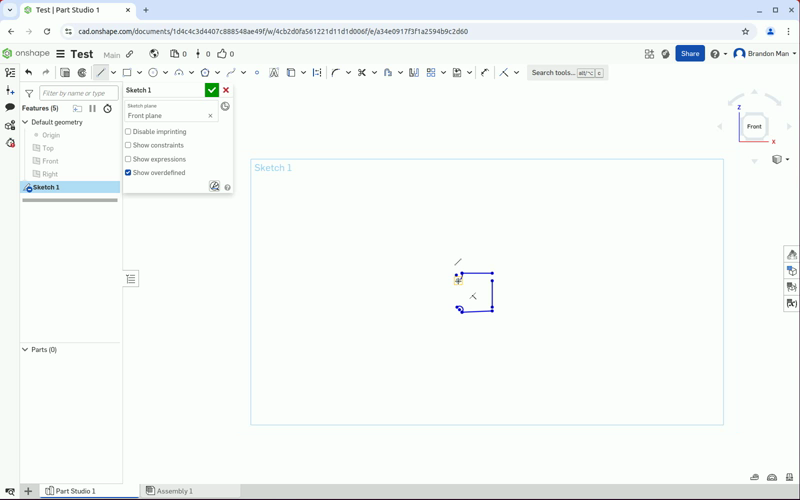
scroll(-6)
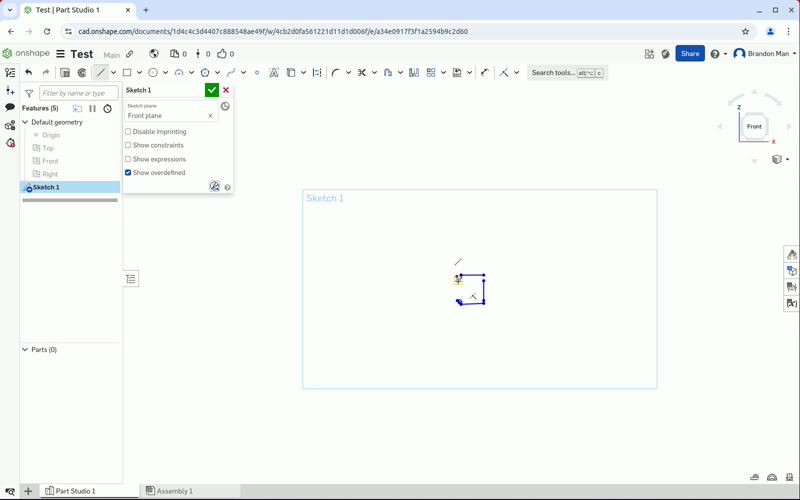
scroll(-6)
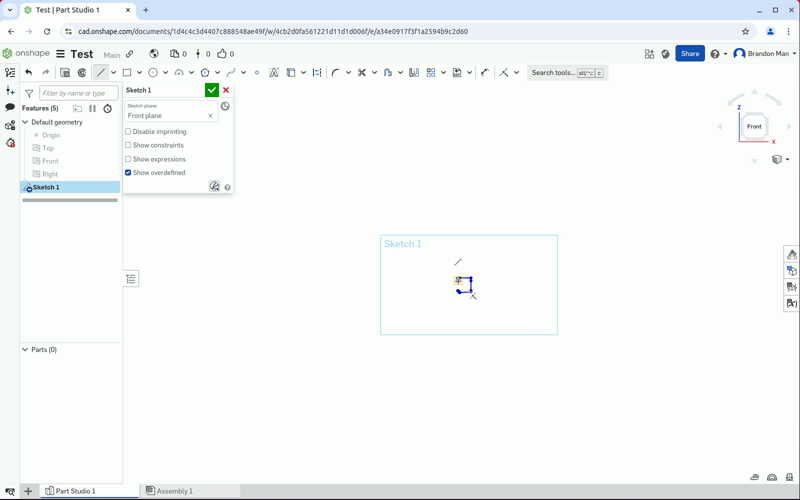
scroll(-6)
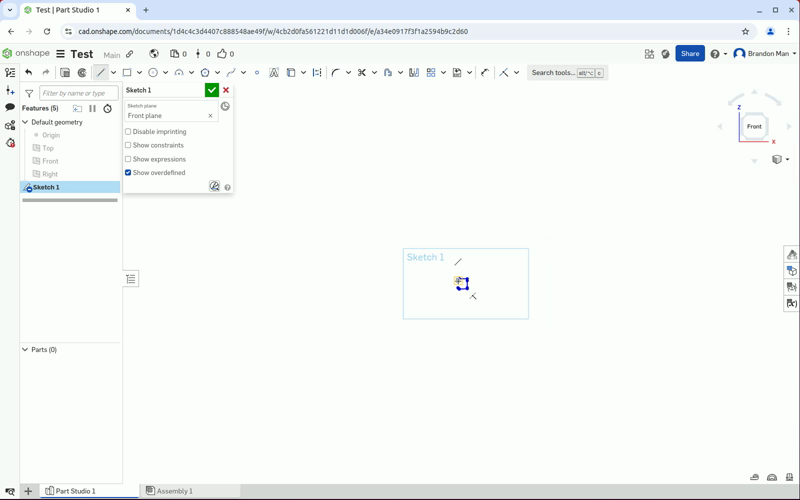
scroll(-6)
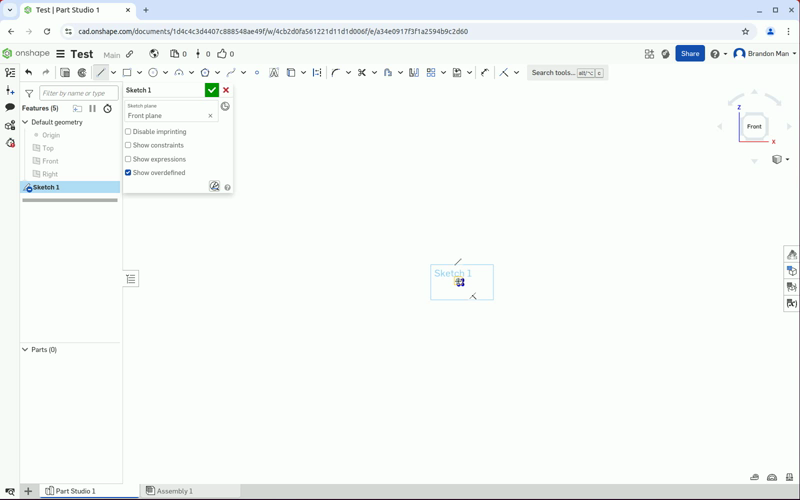
mouse_move(488, 280)
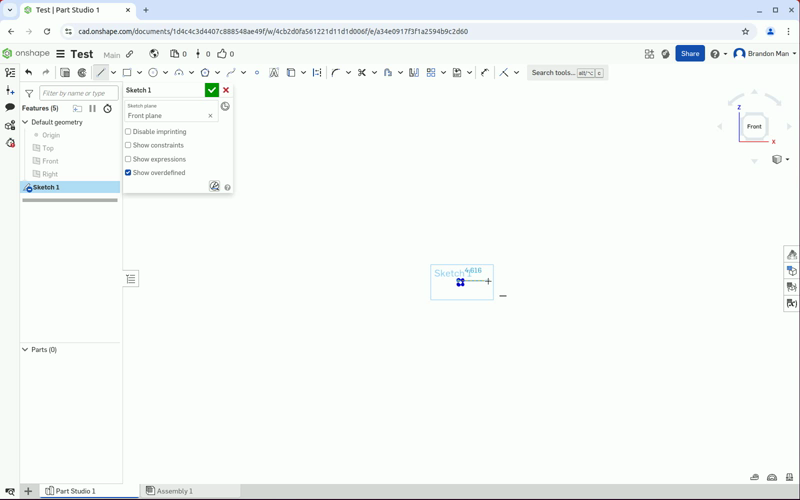
key_down(shift)
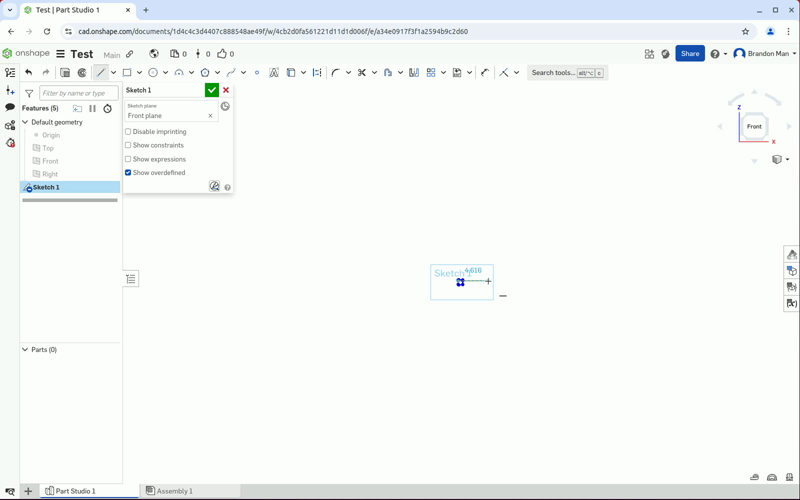
mouse_move(458, 284)
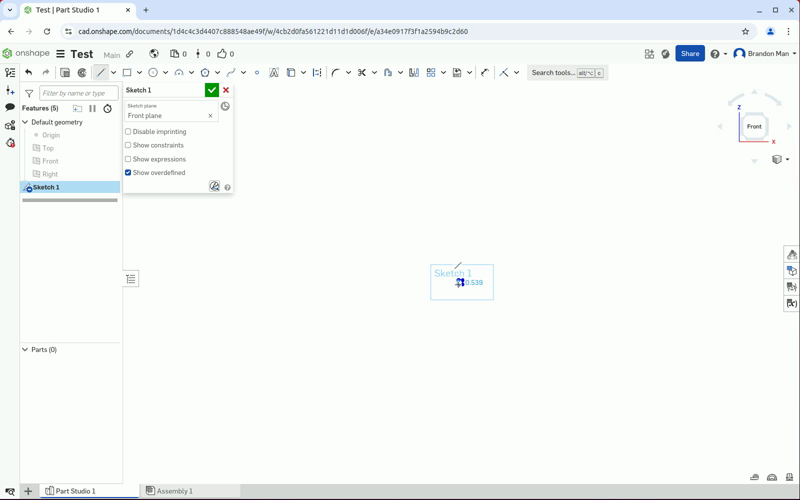
scroll(6)
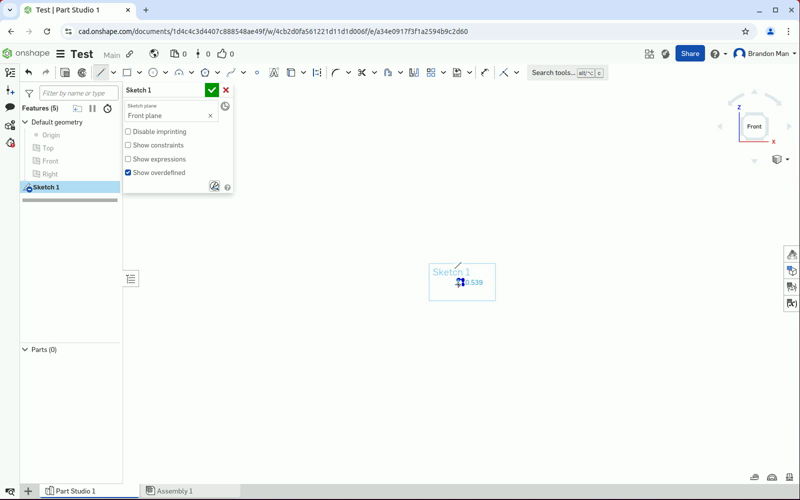
scroll(6)
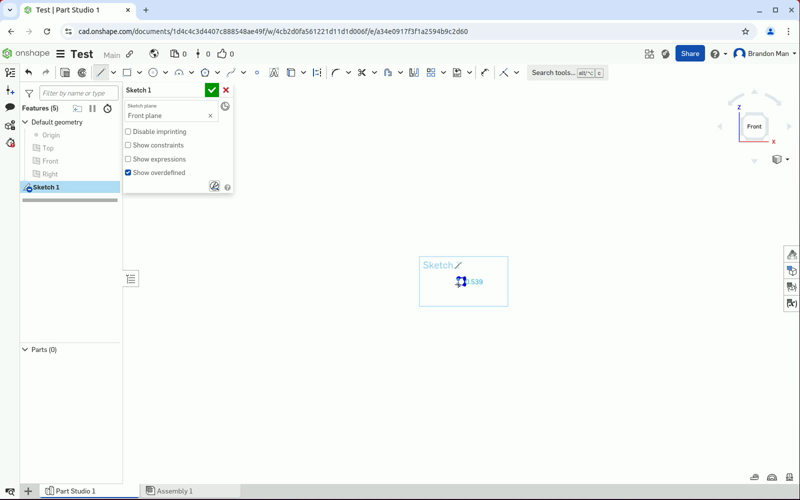
scroll(6)
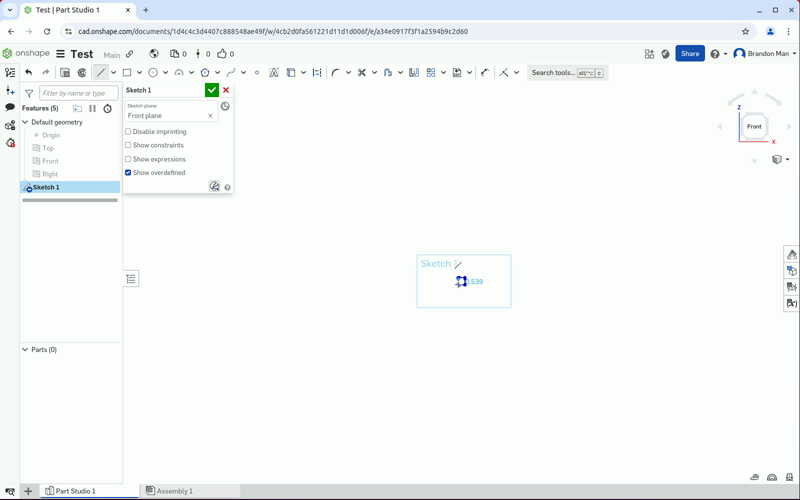
scroll(6)
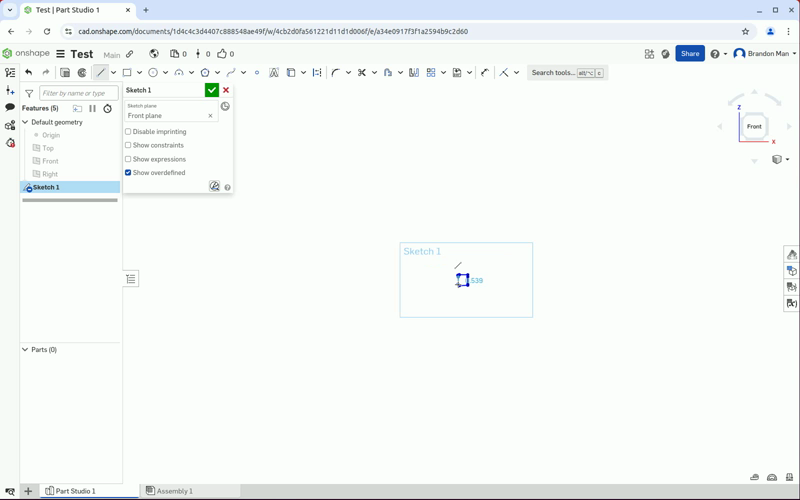
scroll(6)
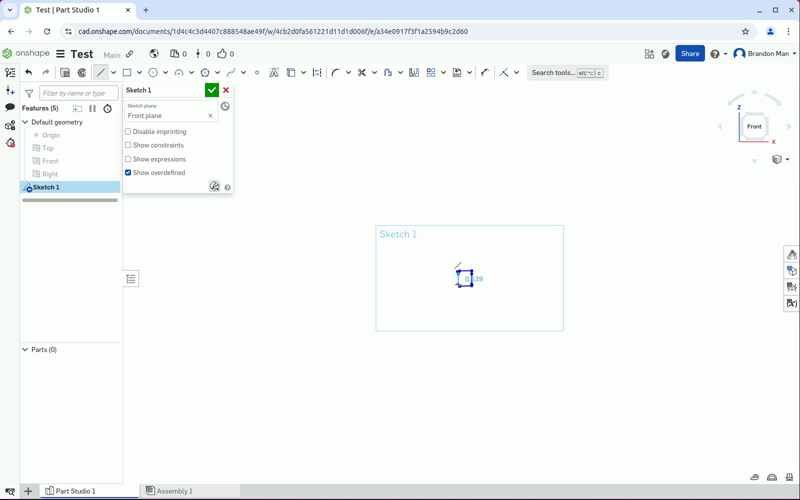
scroll(6)
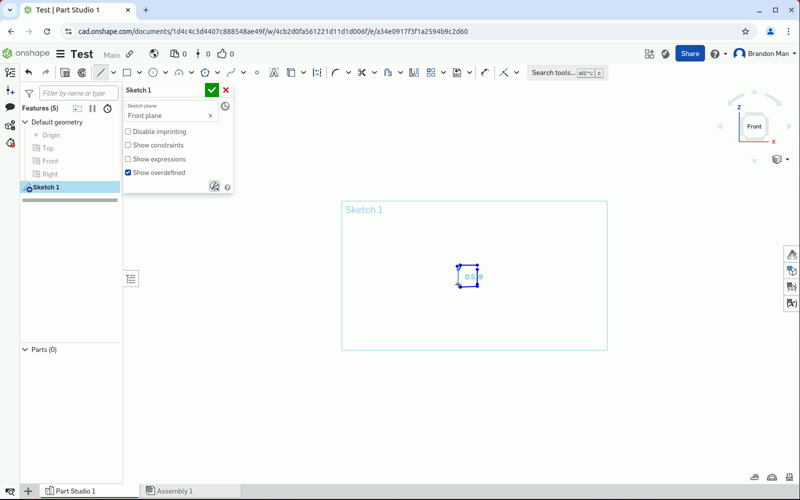
scroll(6)
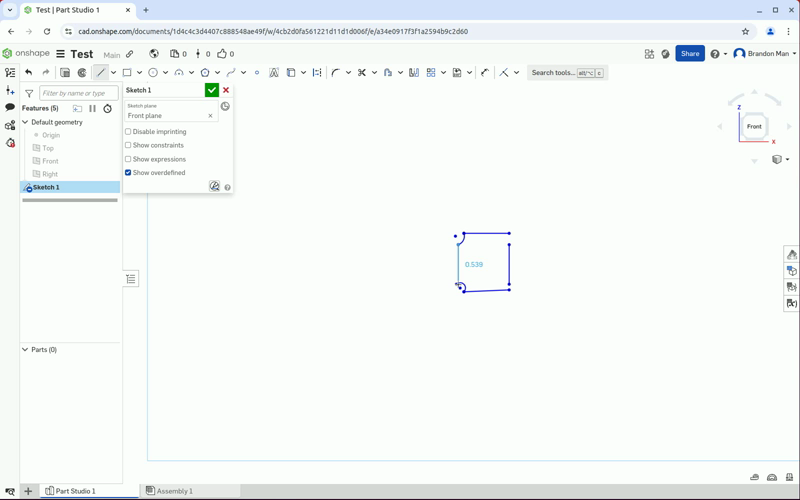
key_up(shift)
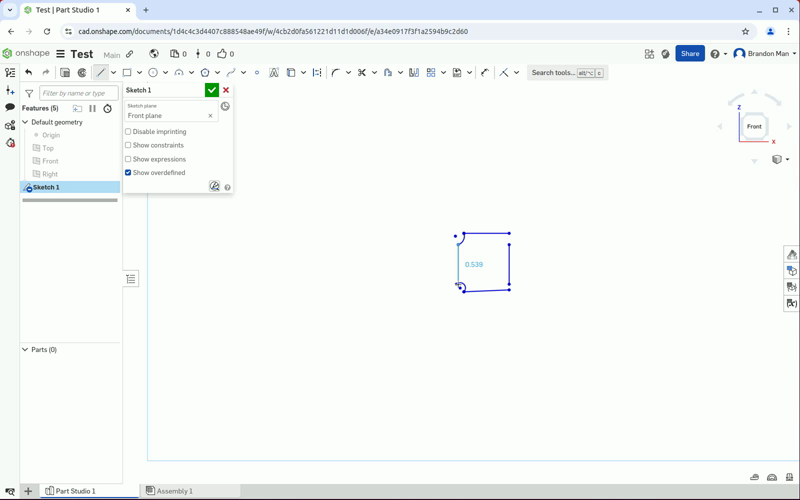
click(458, 284)
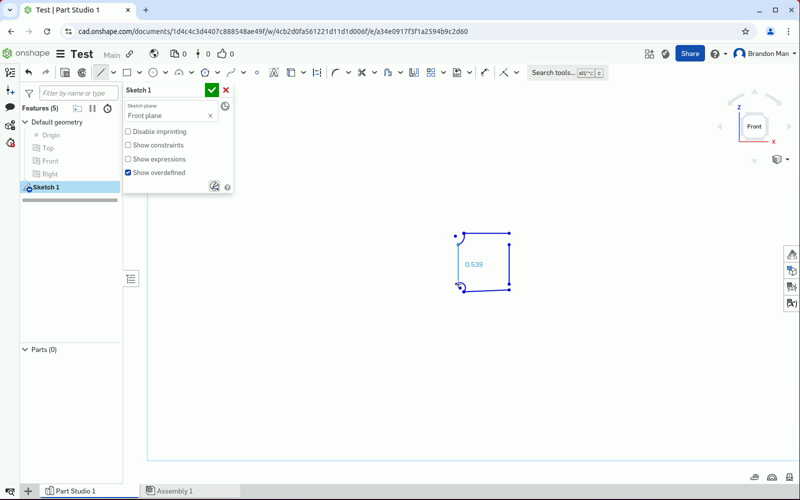
scroll(-6)
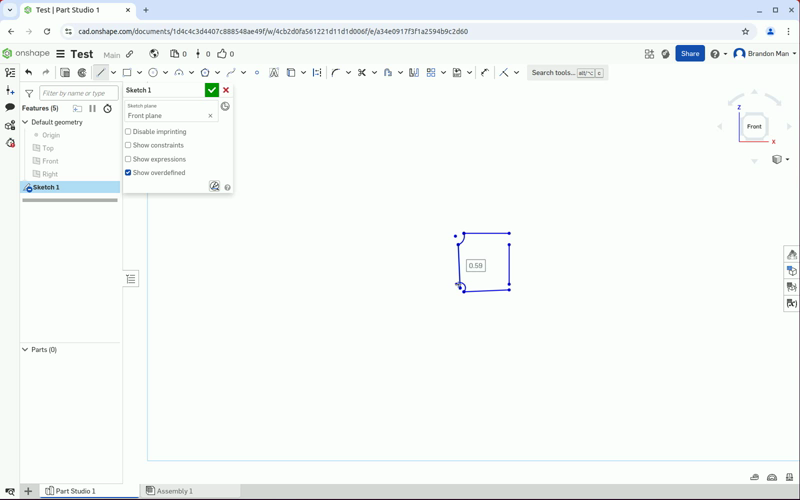
scroll(-6)
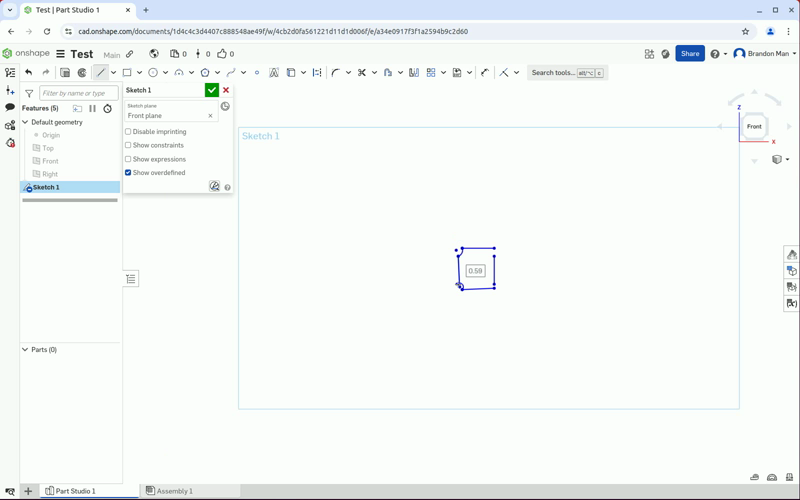
scroll(-6)
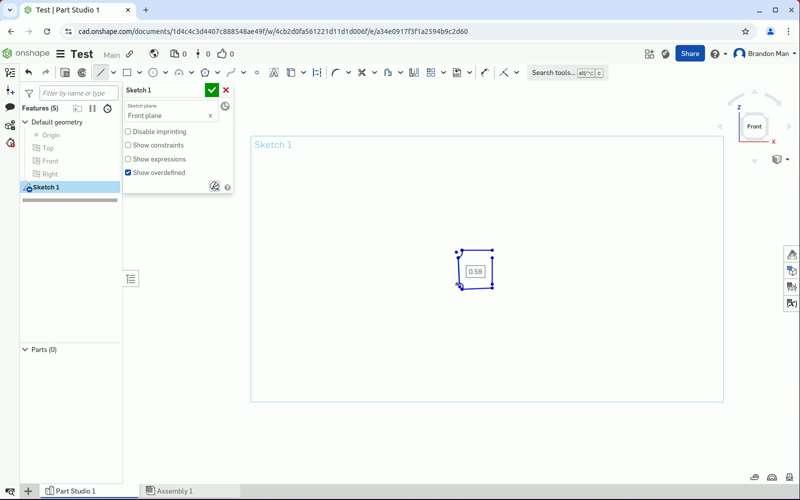
scroll(-6)
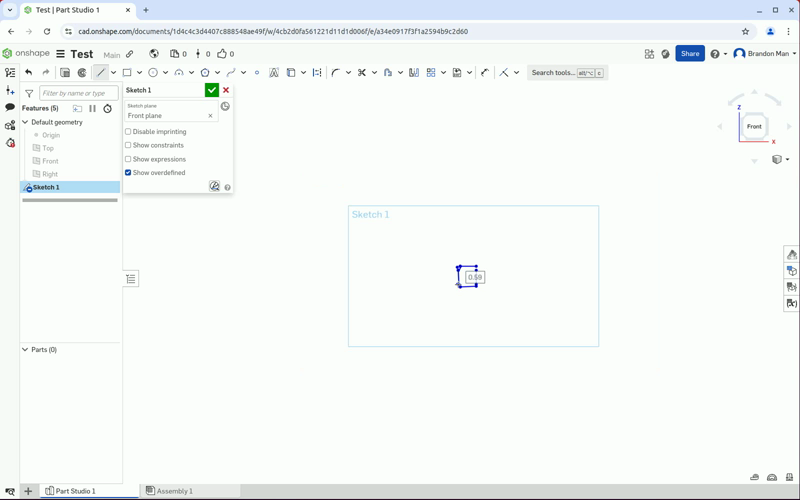
scroll(-6)
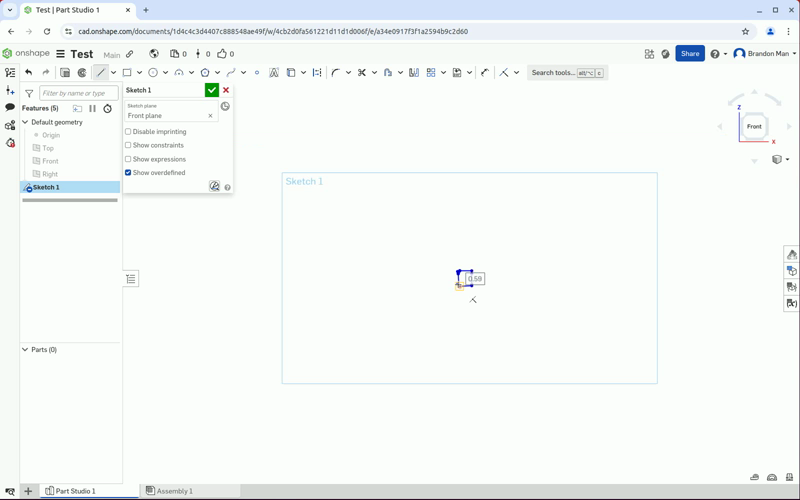
scroll(-6)
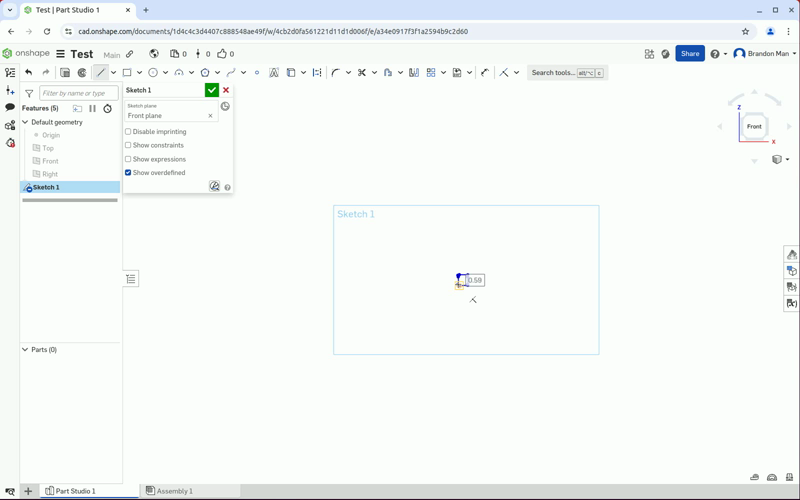
scroll(-6)
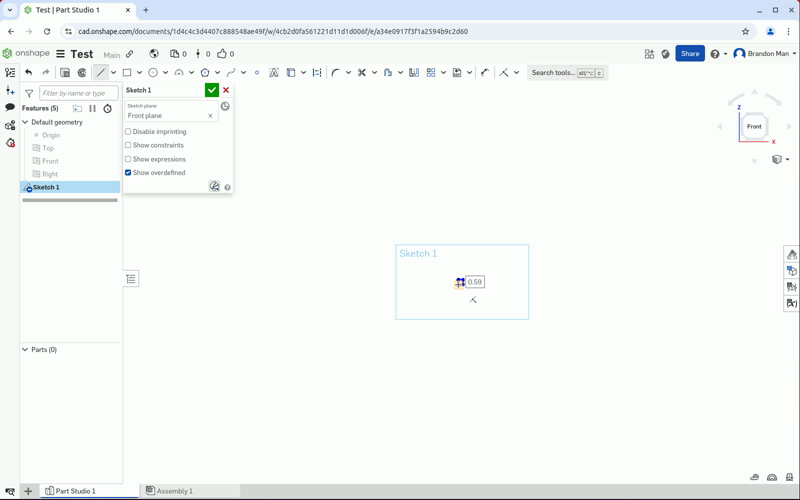
key(esc)
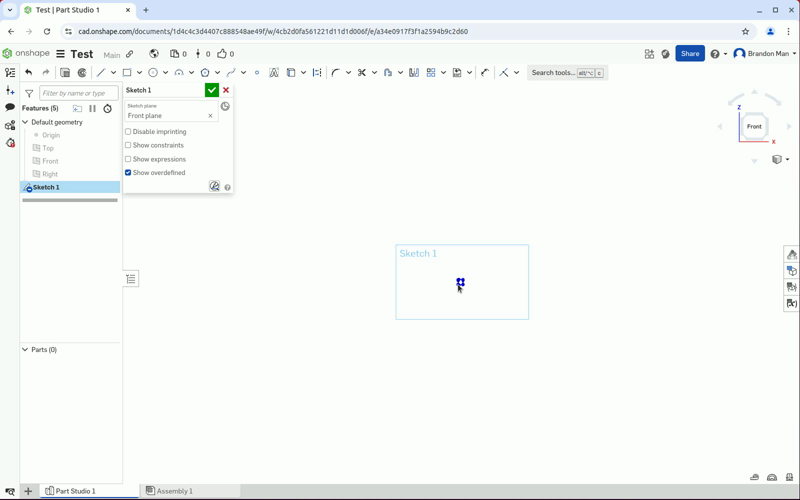
key(a)
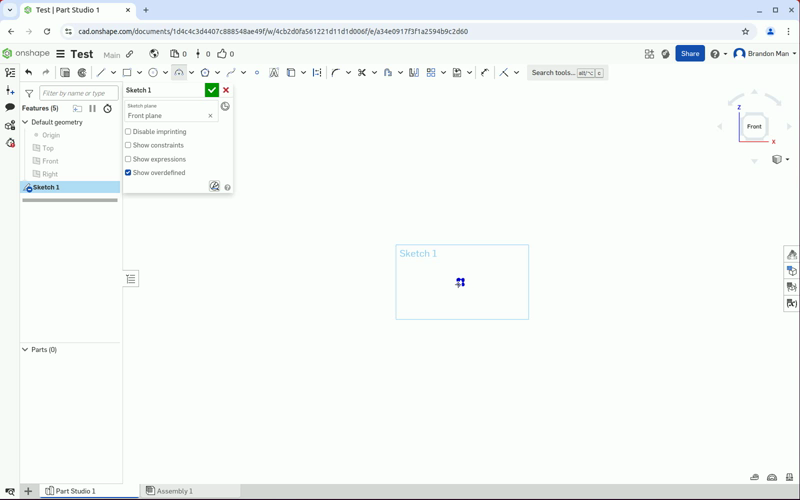
key_down(shift)
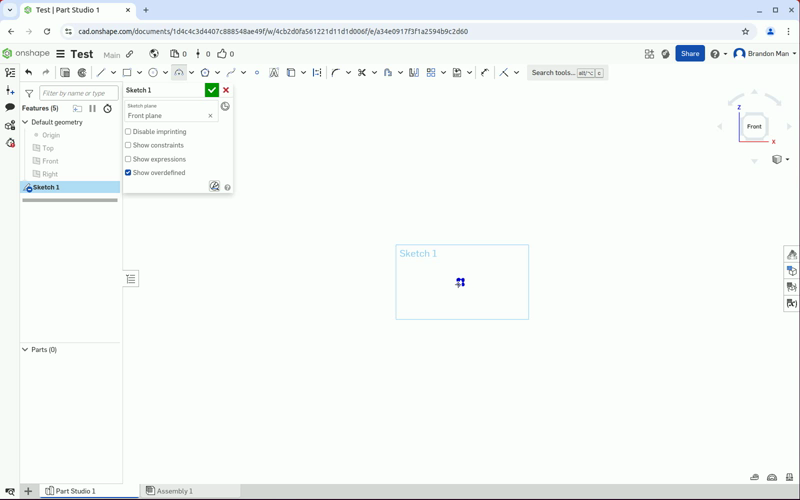
mouse_move(458, 283)
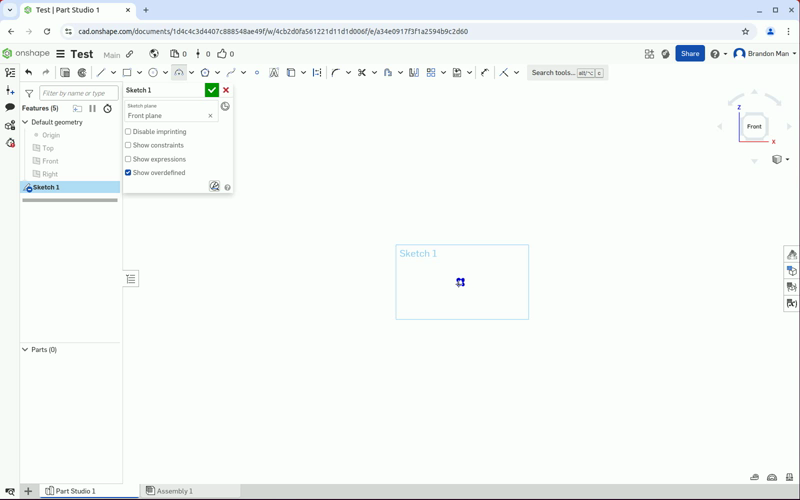
scroll(6)
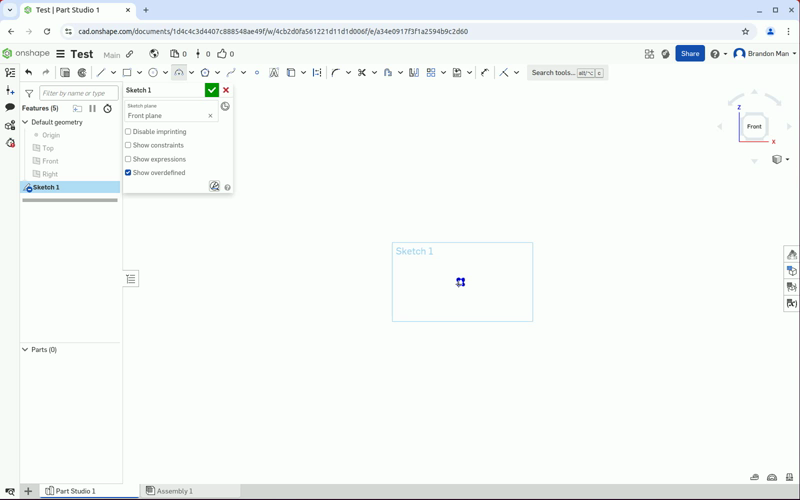
scroll(6)
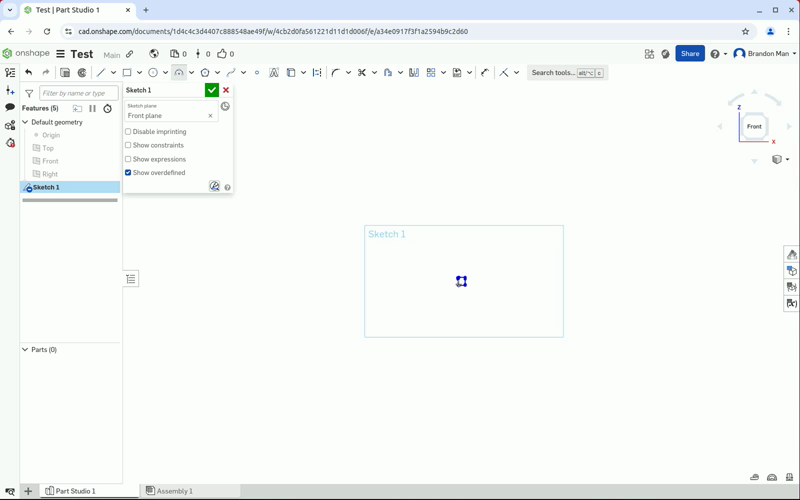
scroll(6)
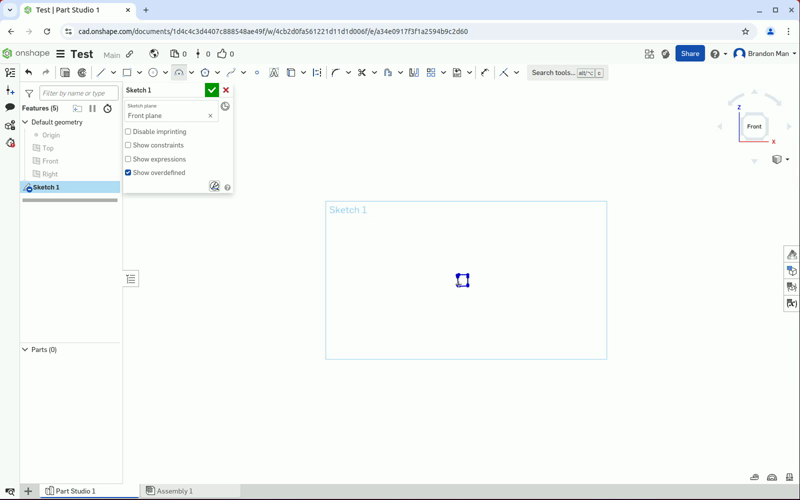
scroll(6)
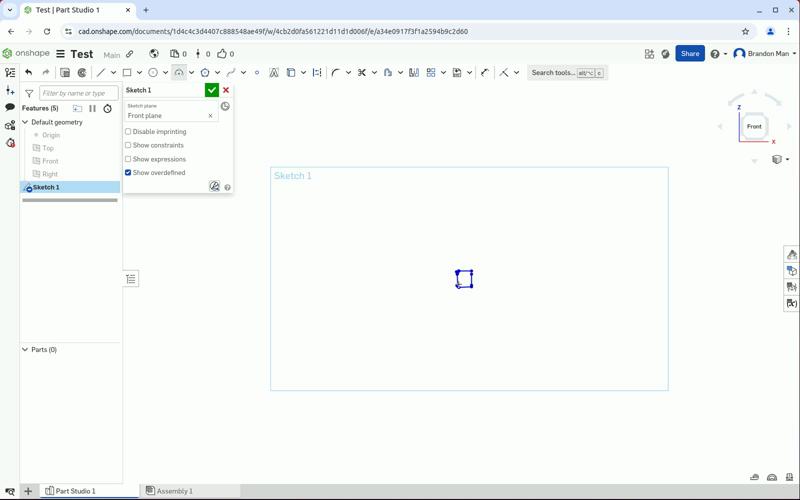
scroll(6)
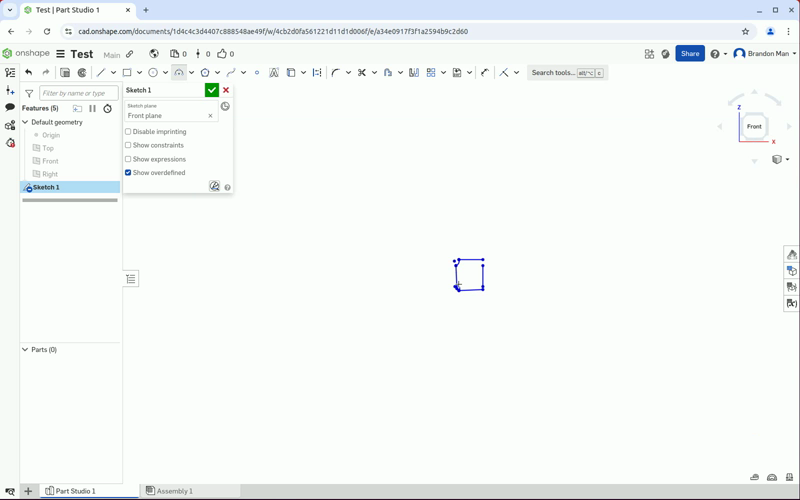
scroll(6)
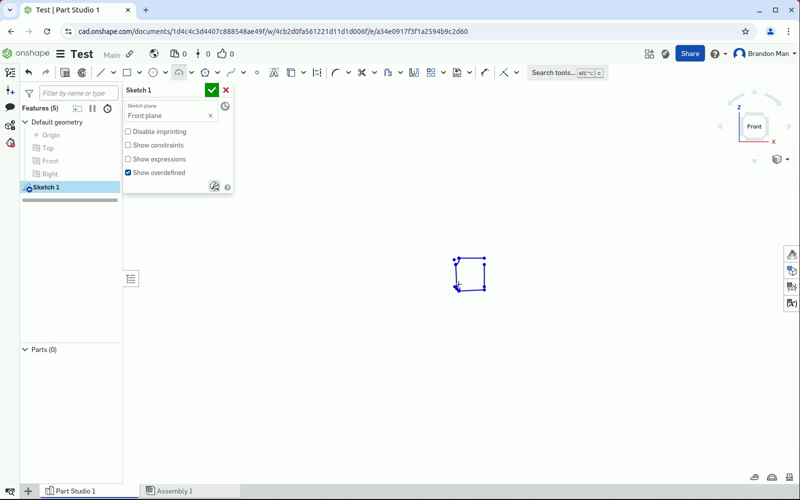
scroll(6)
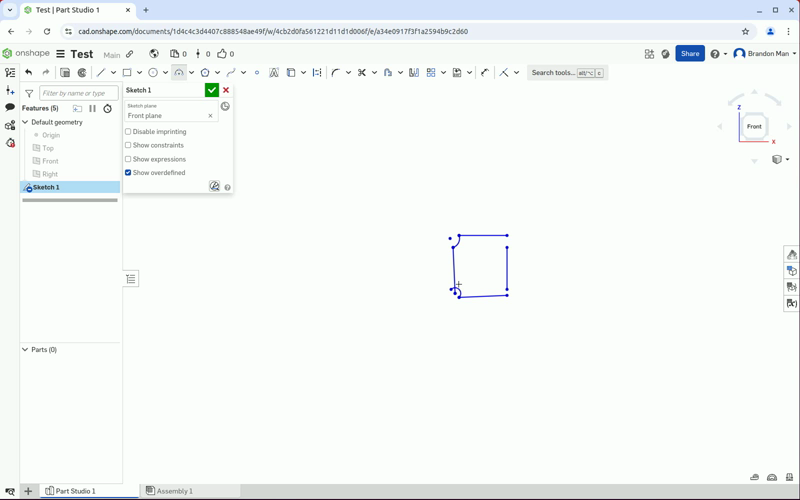
click(458, 283)
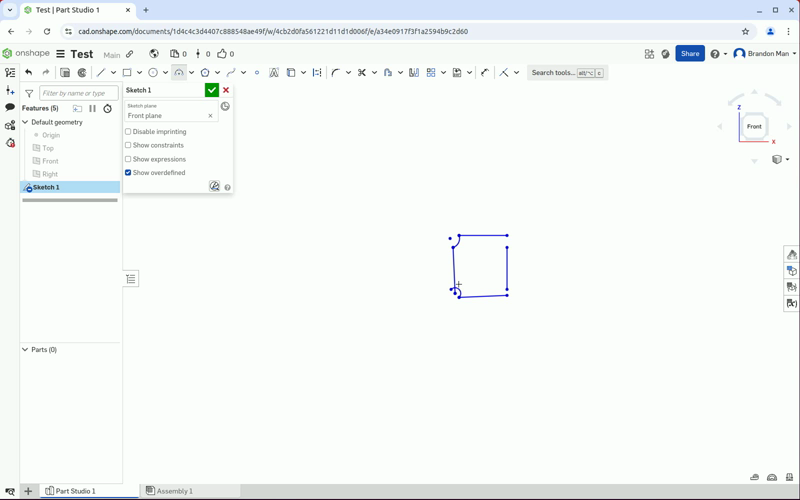
scroll(-6)
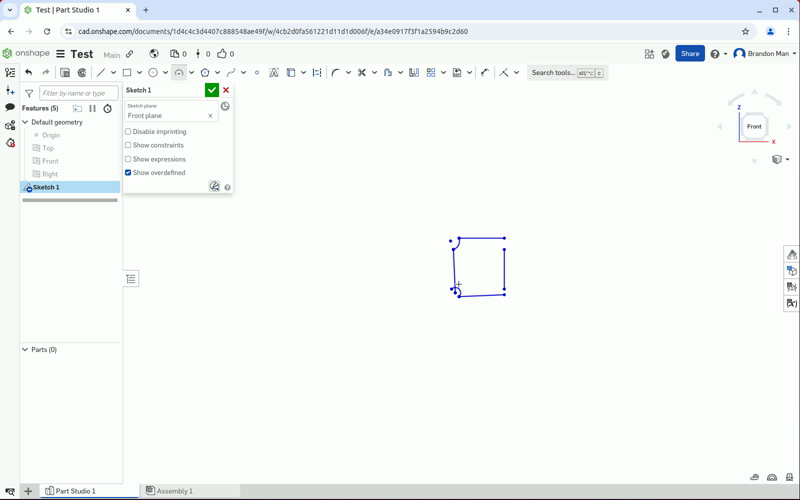
scroll(-6)
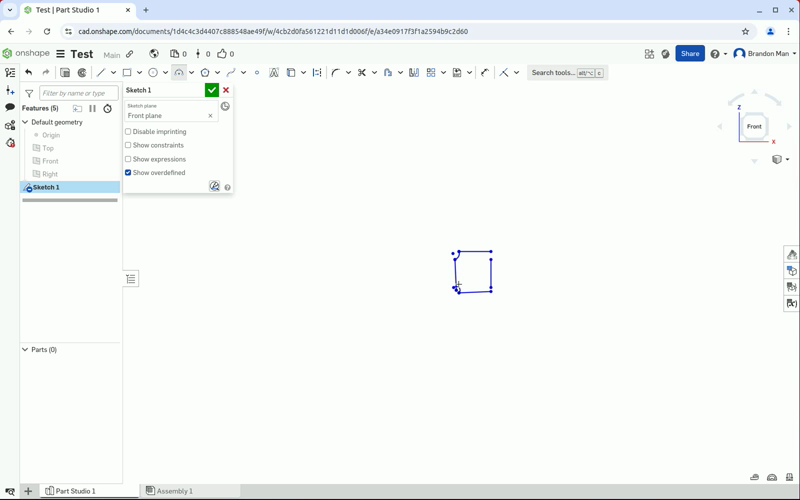
scroll(-6)
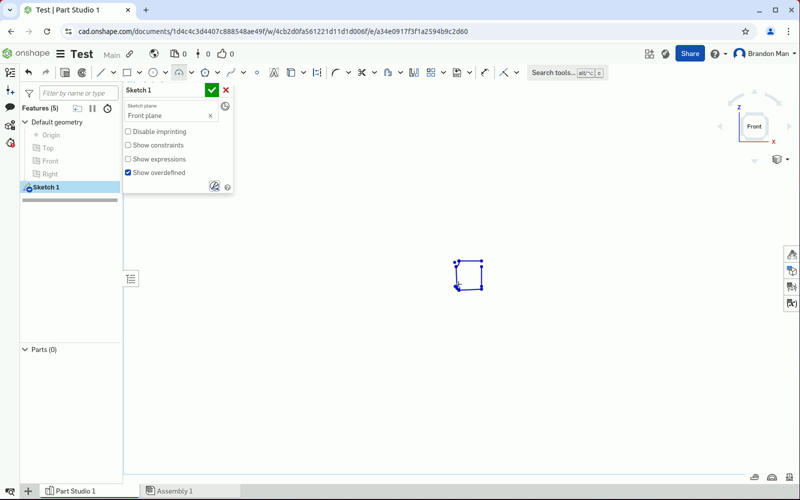
scroll(-6)
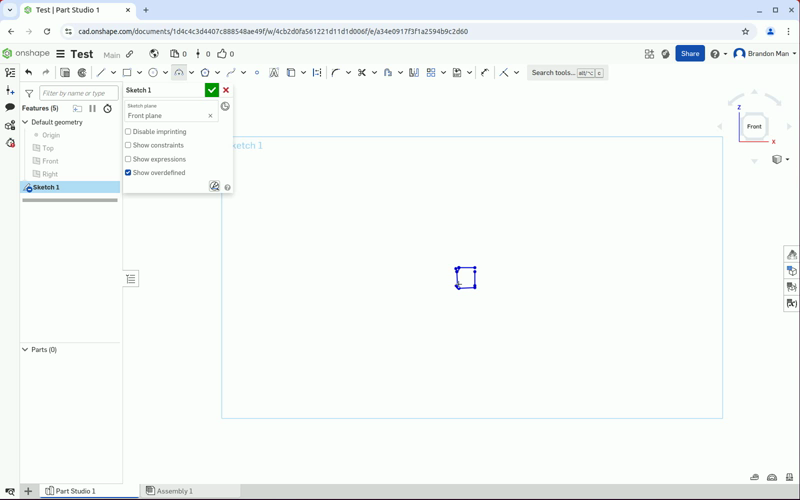
scroll(-6)
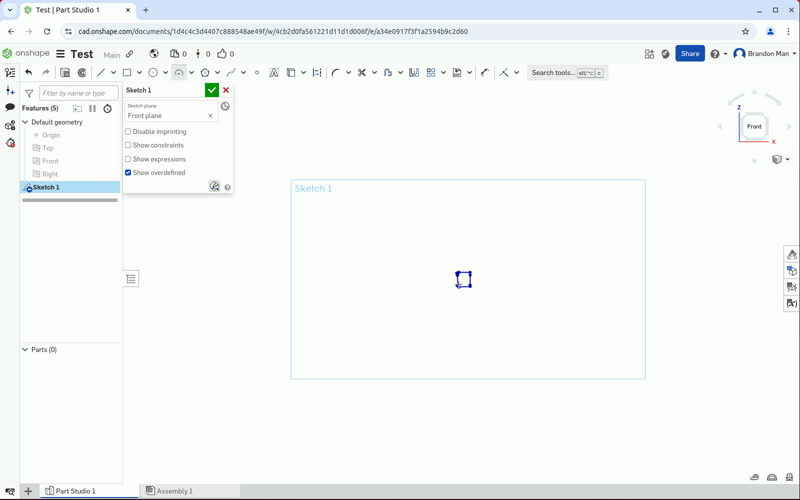
scroll(-6)
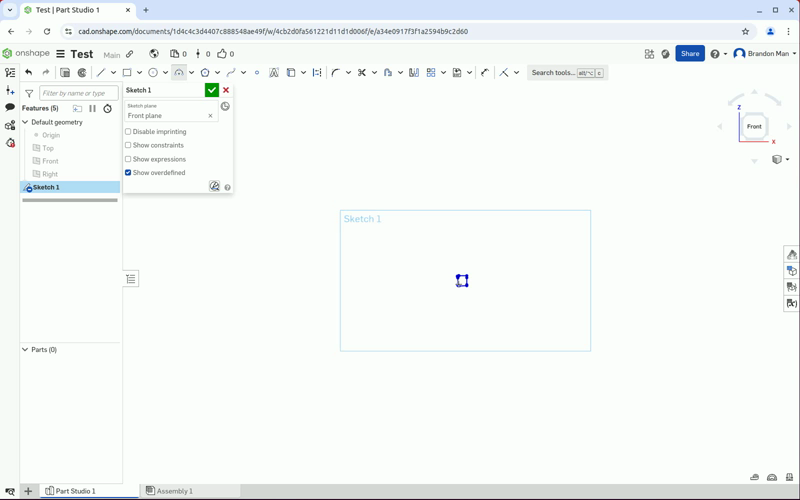
scroll(-6)
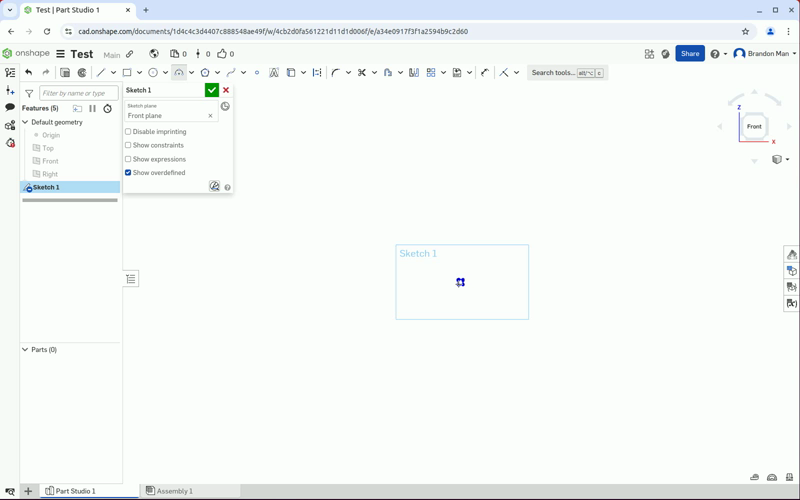
key_up(shift)
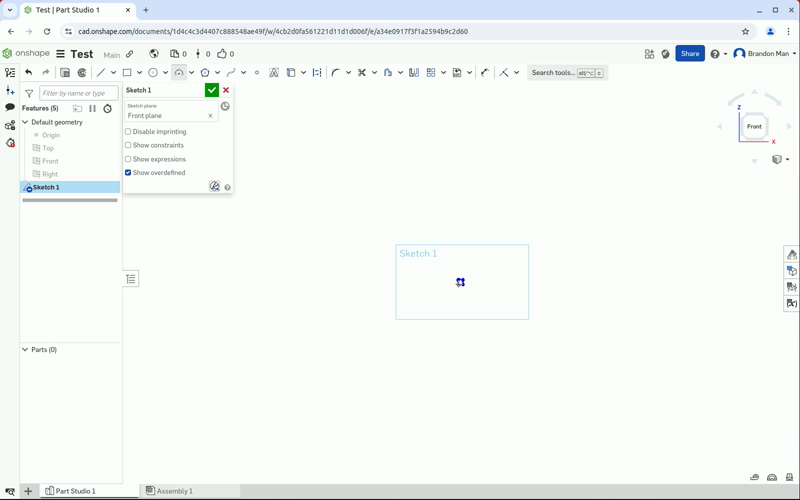
key_down(shift)
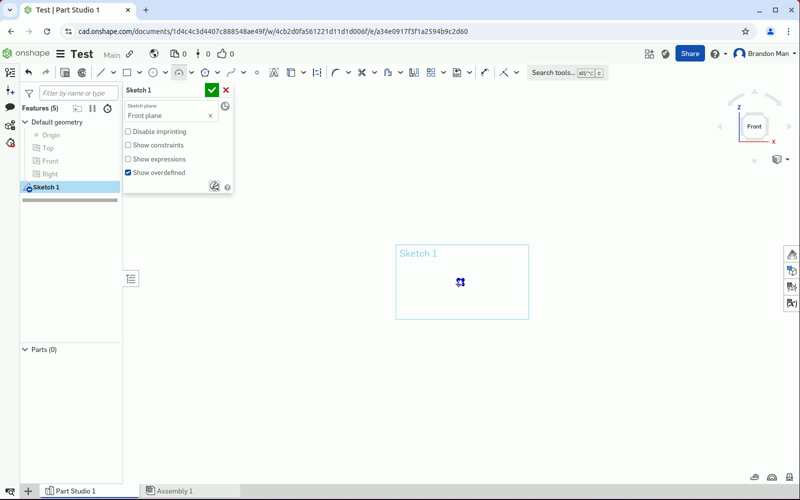
mouse_move(459, 284)
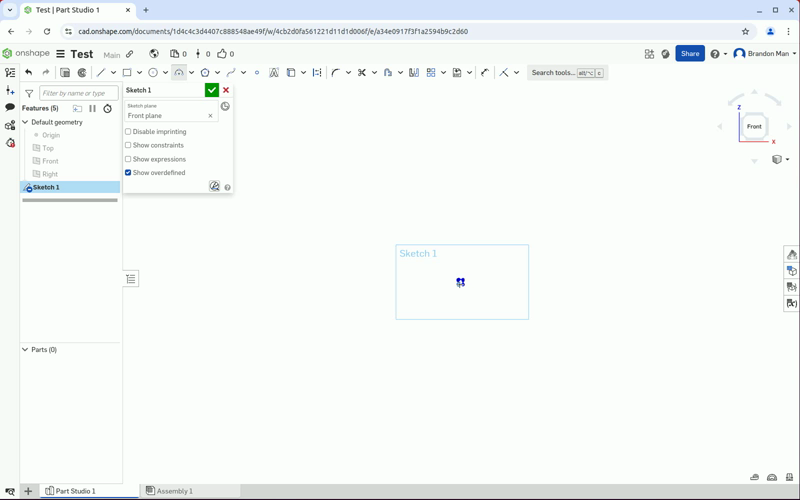
scroll(6)
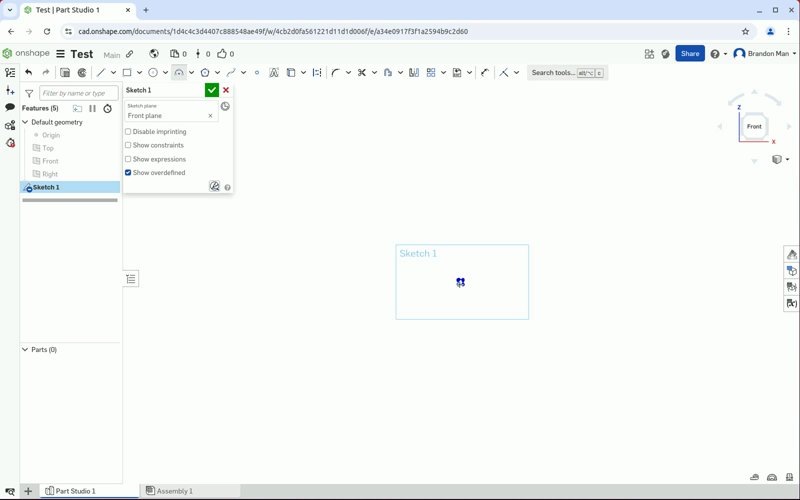
scroll(6)
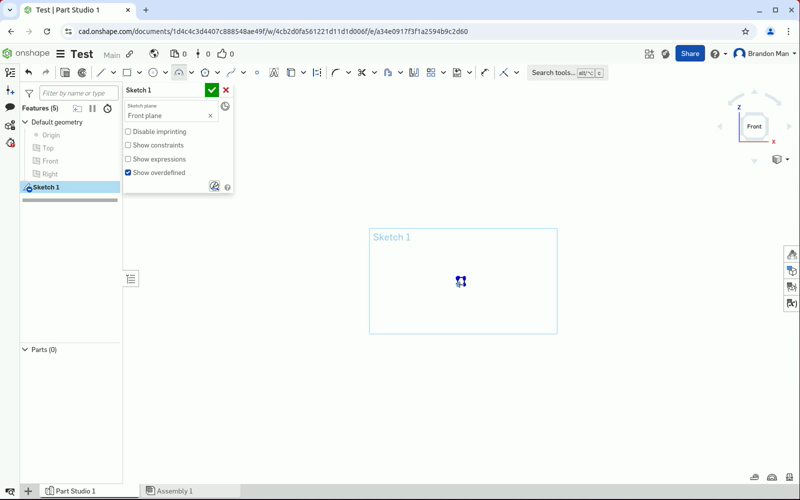
scroll(6)
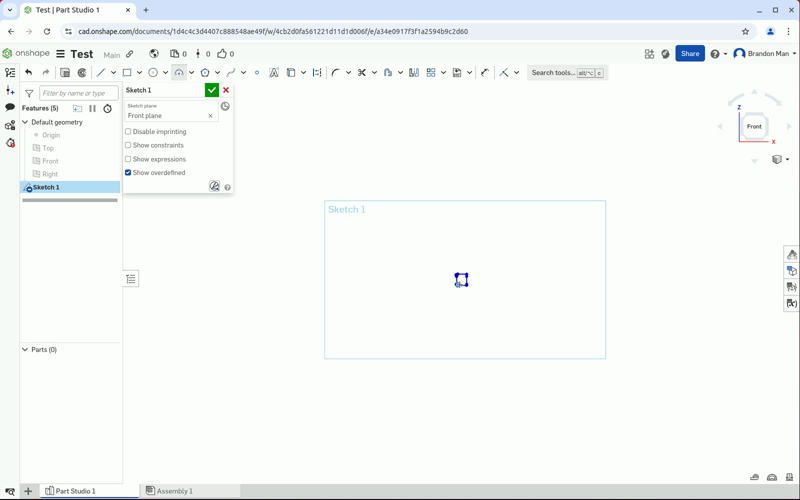
scroll(6)
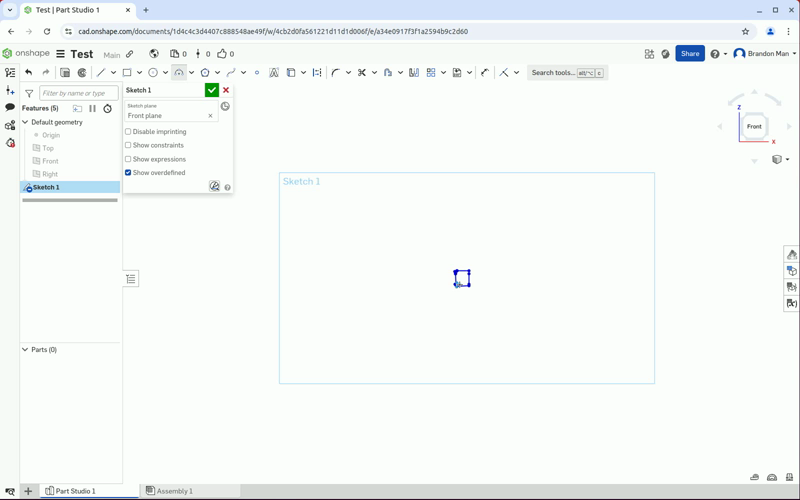
scroll(6)
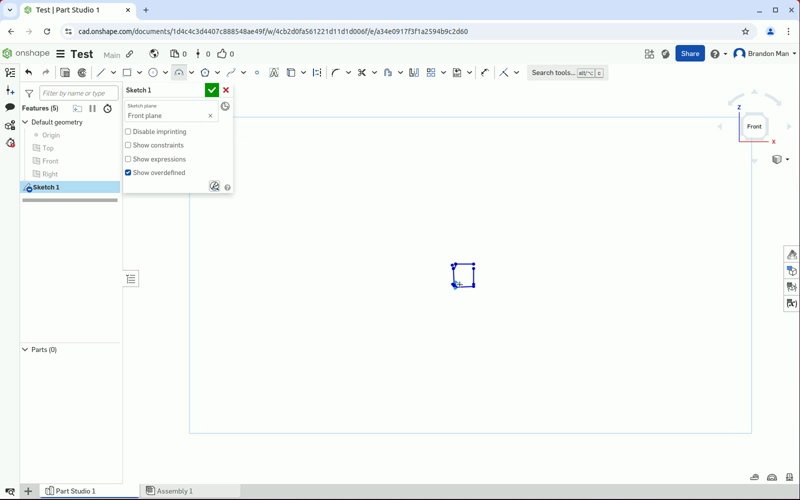
scroll(6)
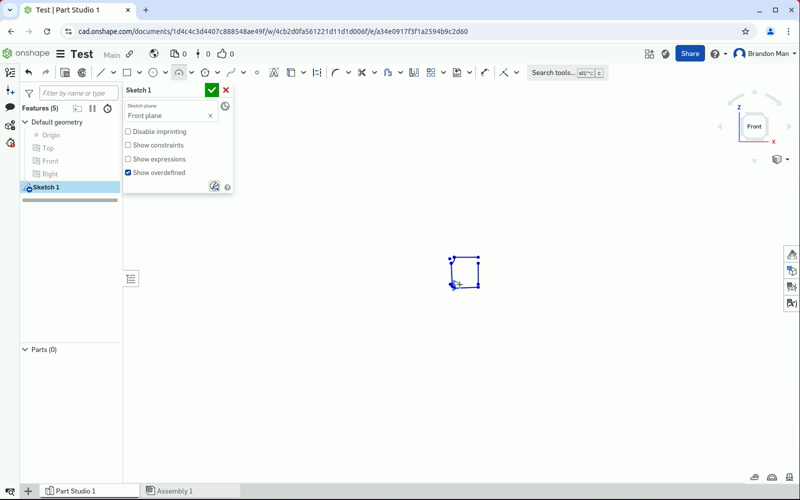
scroll(6)
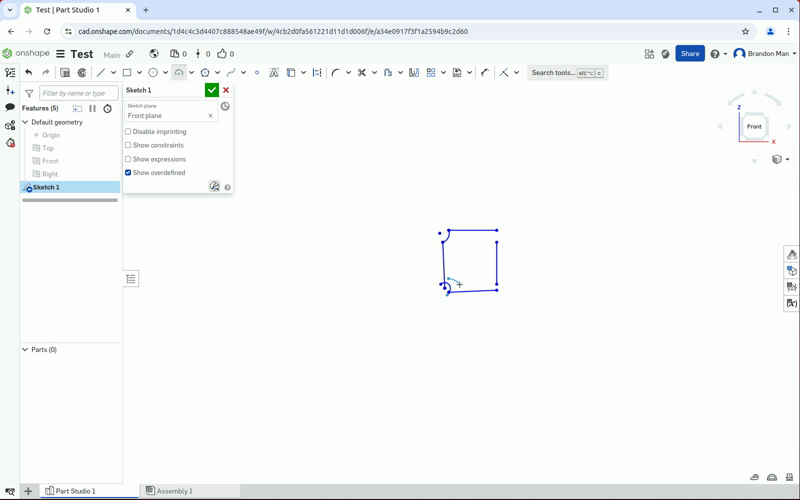
click(459, 284)
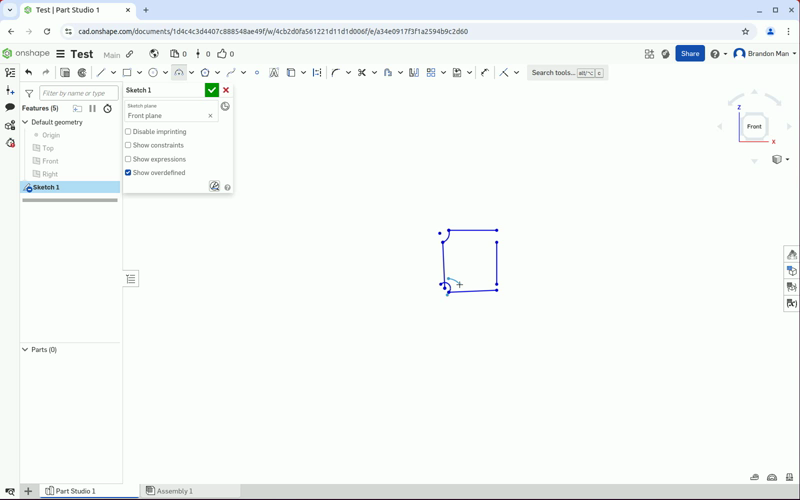
scroll(-6)
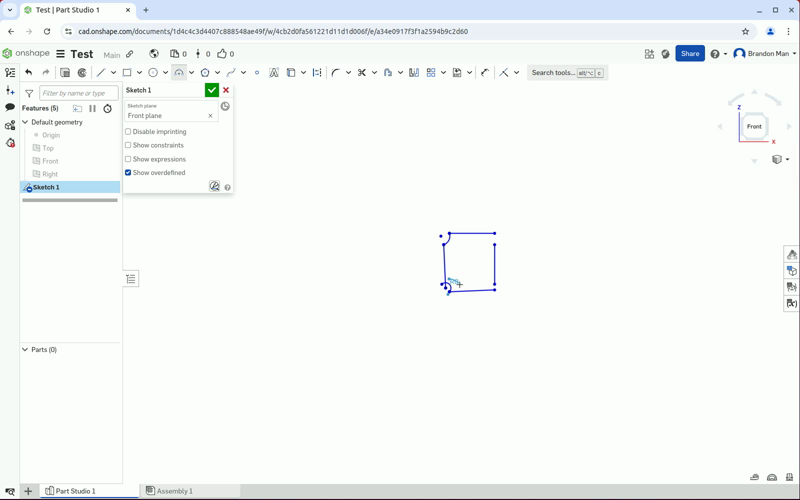
scroll(-6)
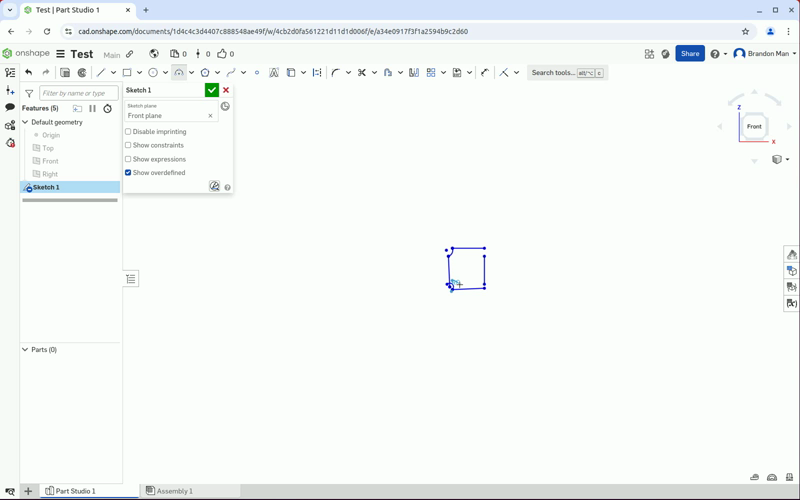
scroll(-6)
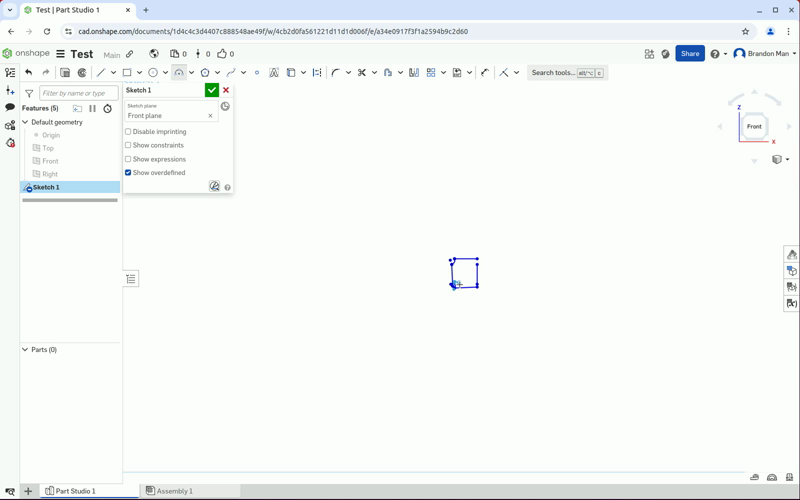
scroll(-6)
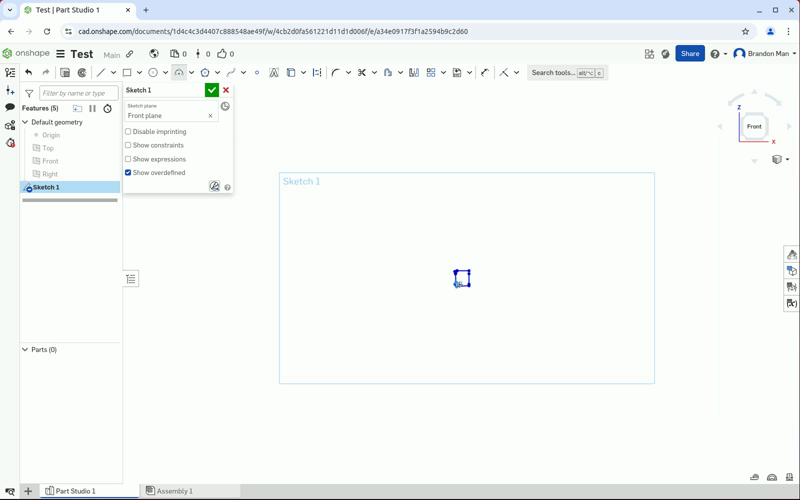
scroll(-6)
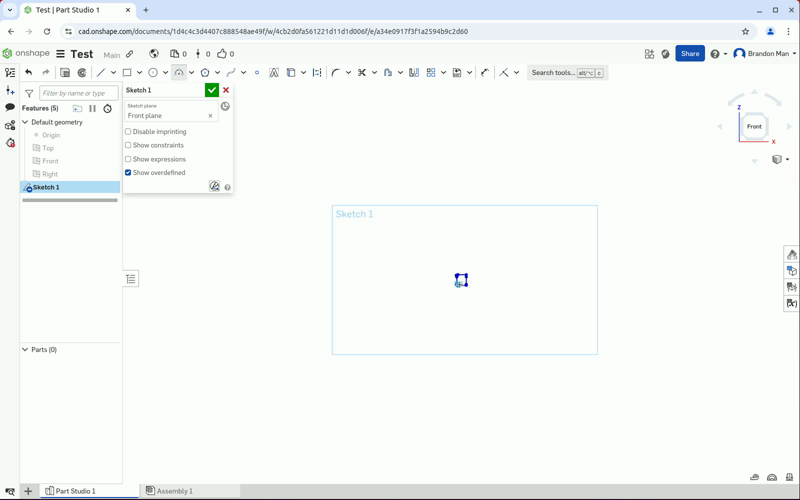
scroll(-6)
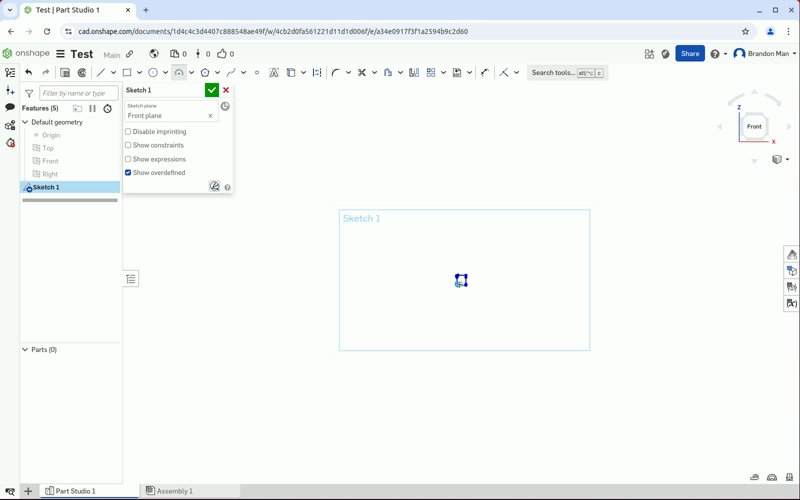
scroll(-6)
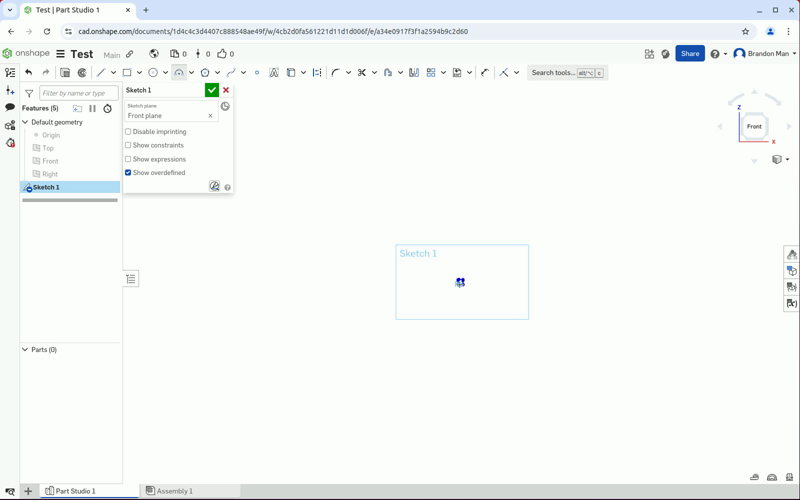
mouse_move(459, 283)
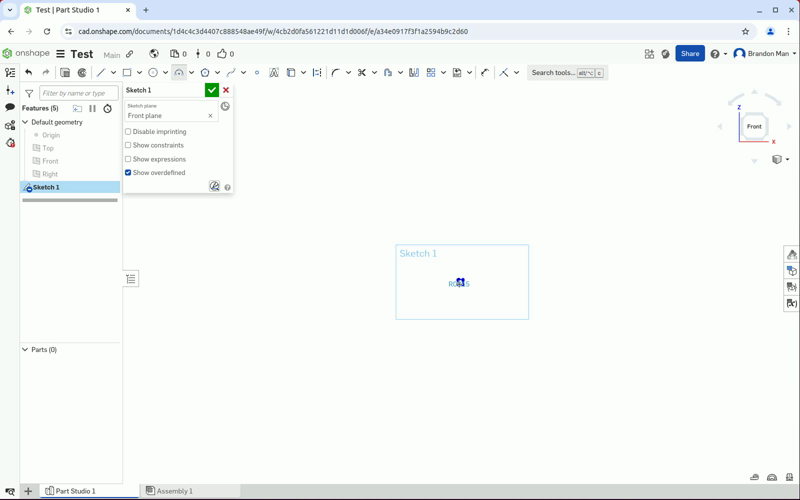
scroll(6)
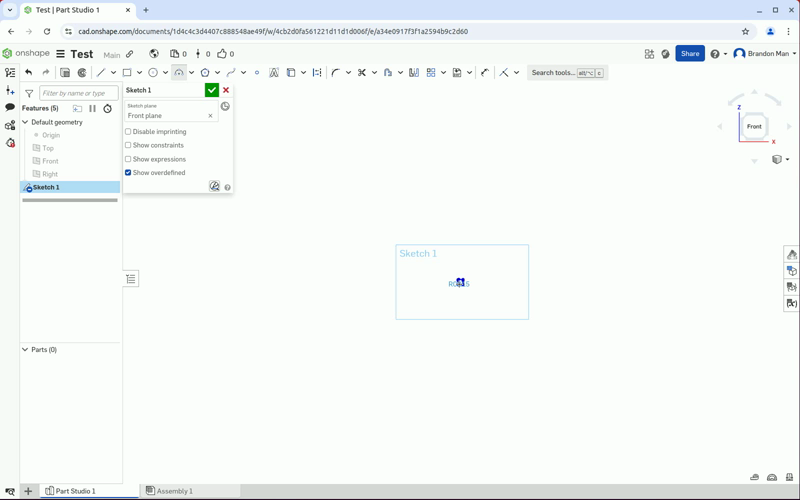
scroll(6)
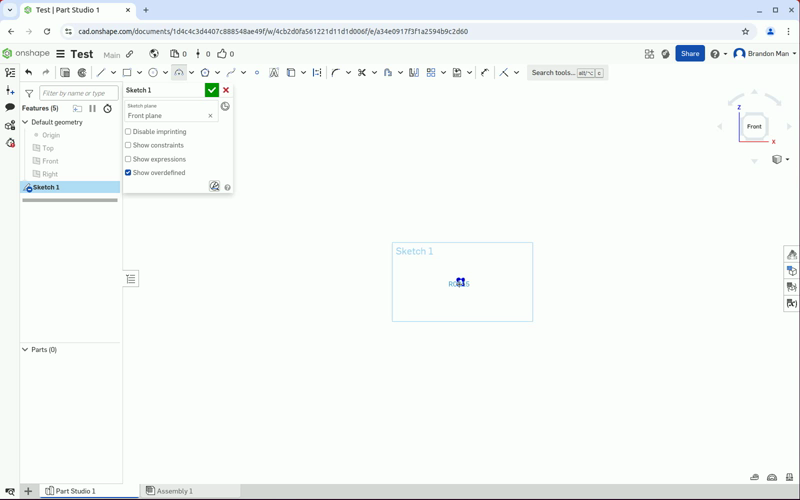
scroll(6)
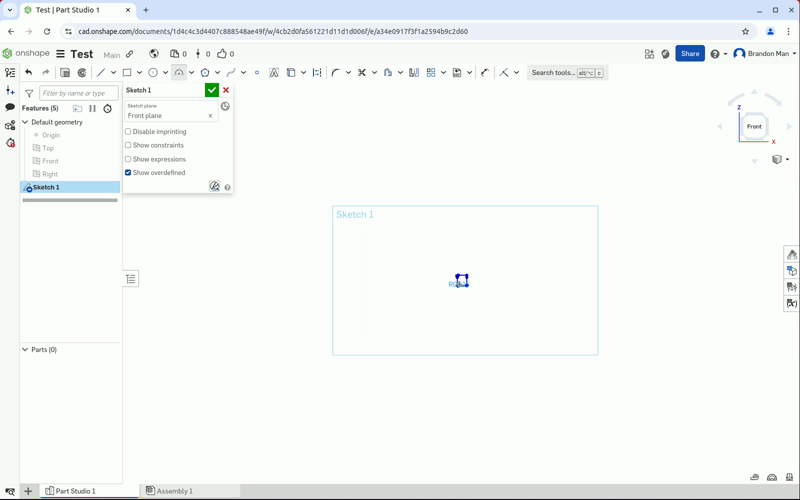
scroll(6)
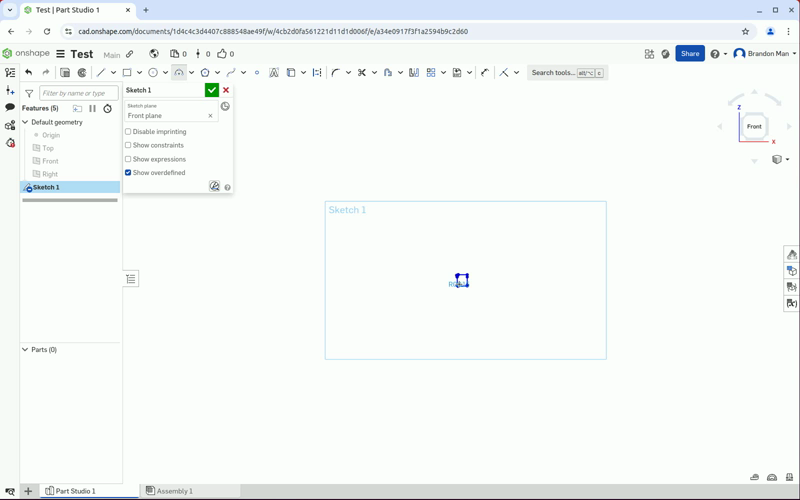
scroll(6)
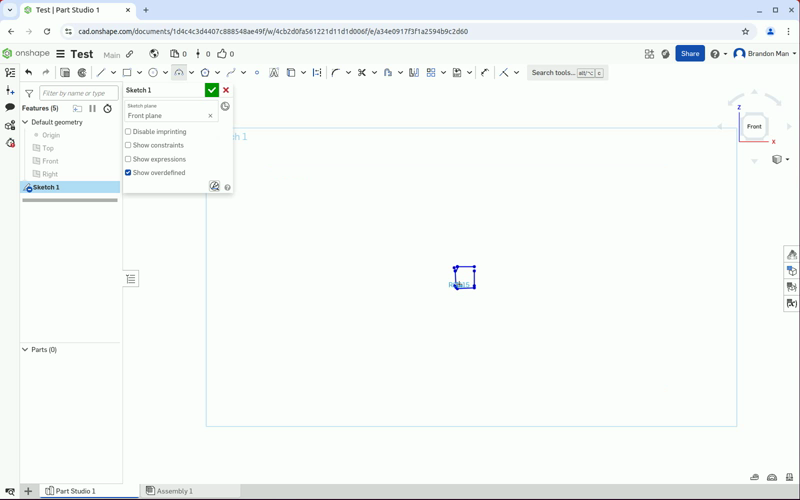
scroll(6)
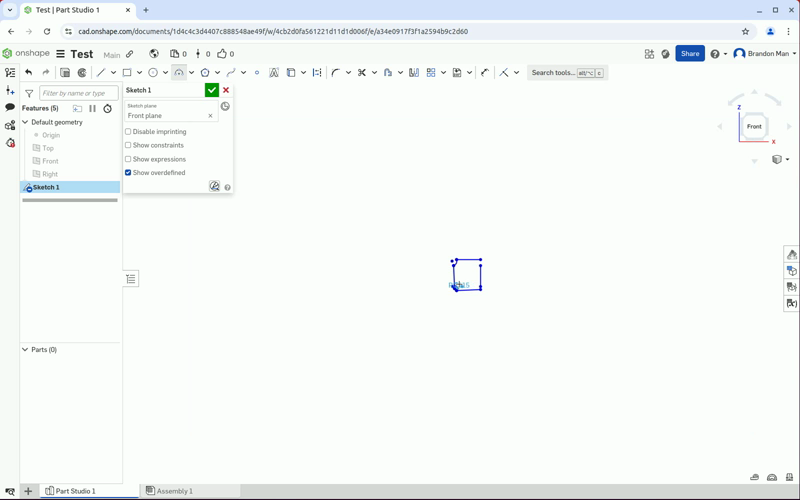
scroll(6)
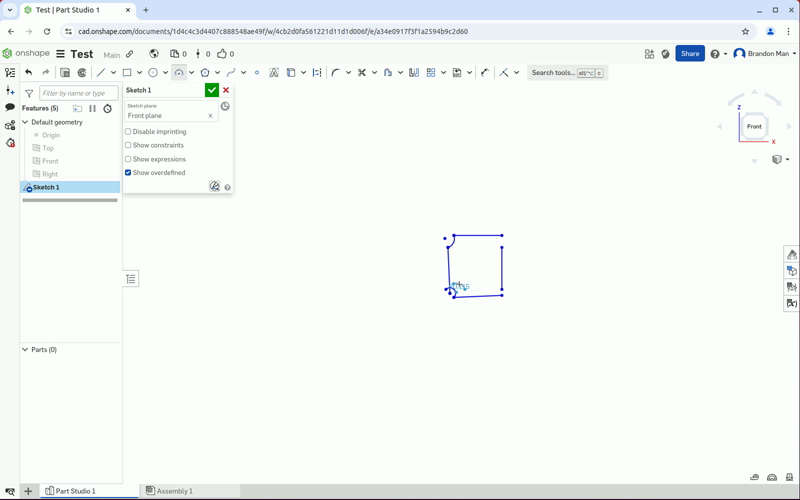
click(459, 283)
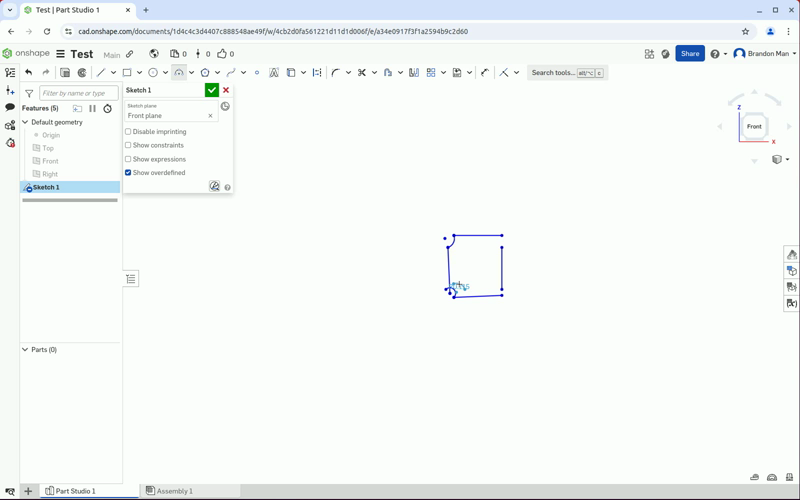
scroll(-6)
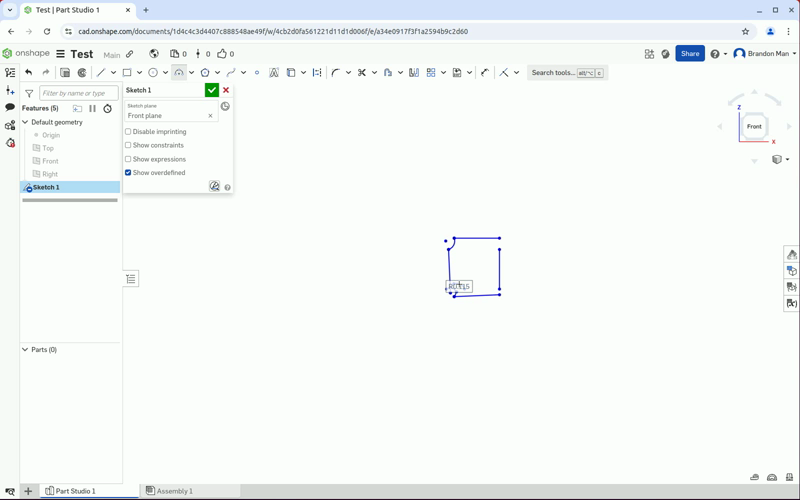
scroll(-6)
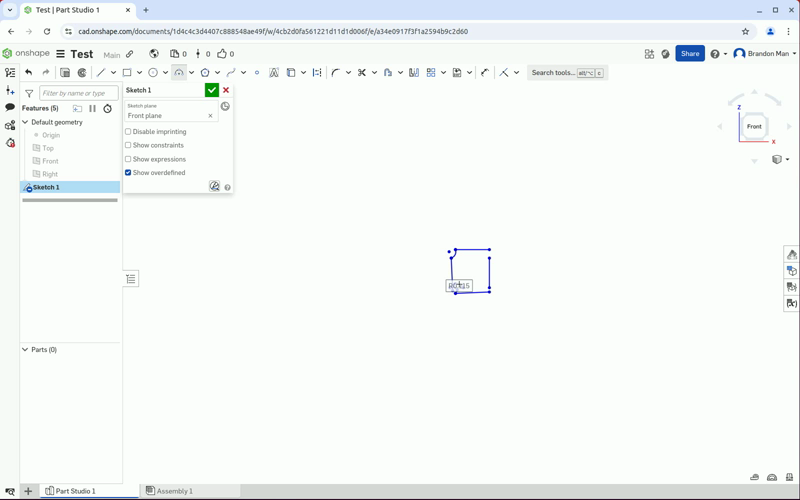
scroll(-6)
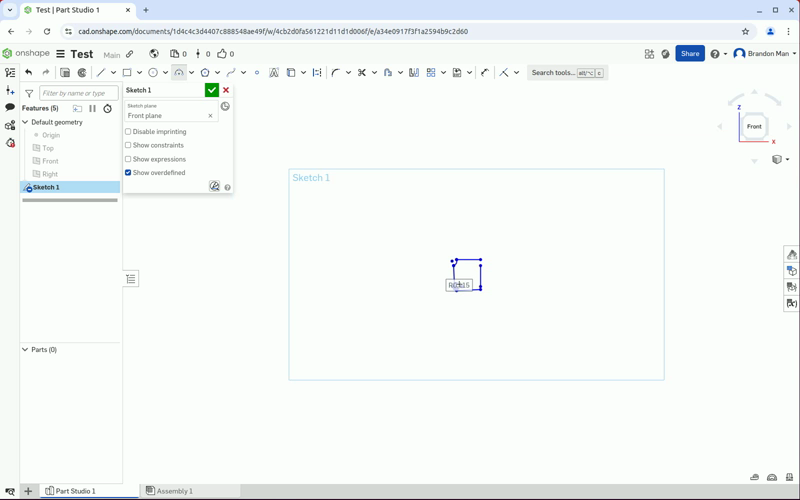
scroll(-6)
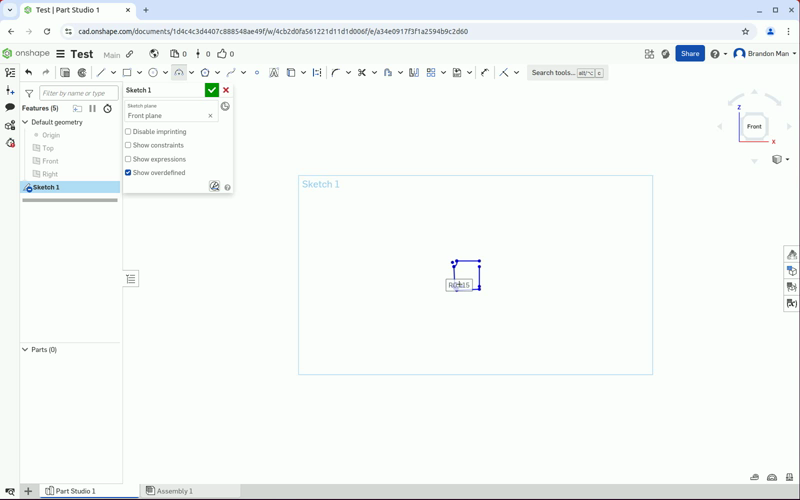
scroll(-6)
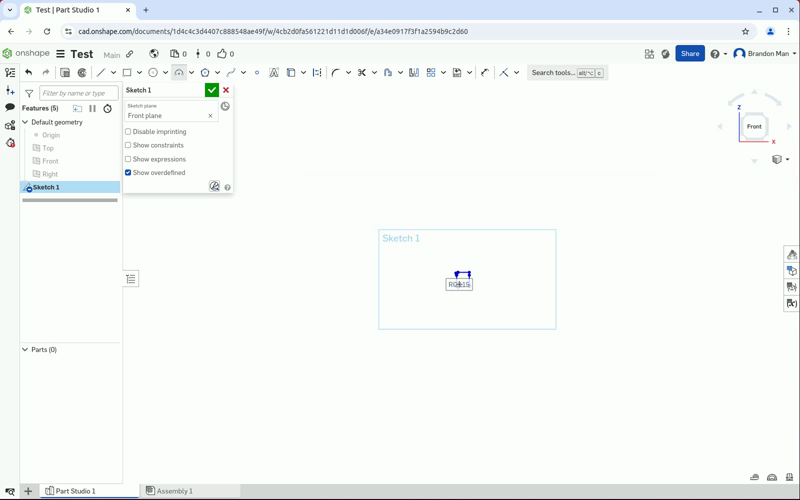
scroll(-6)
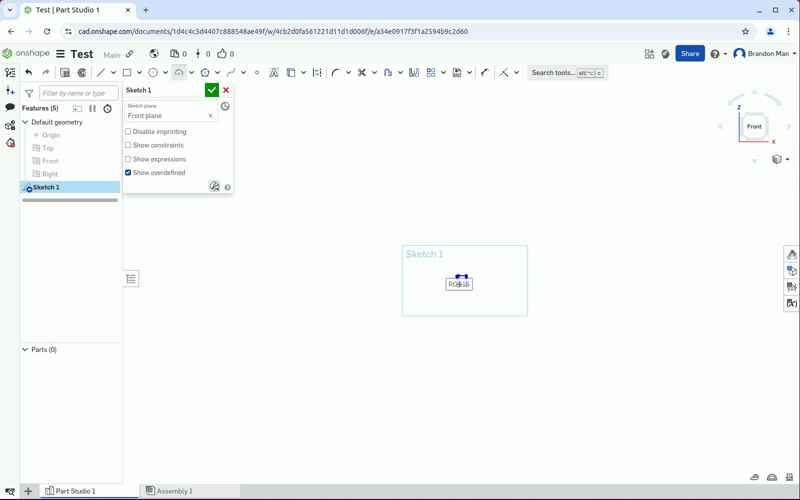
scroll(-6)
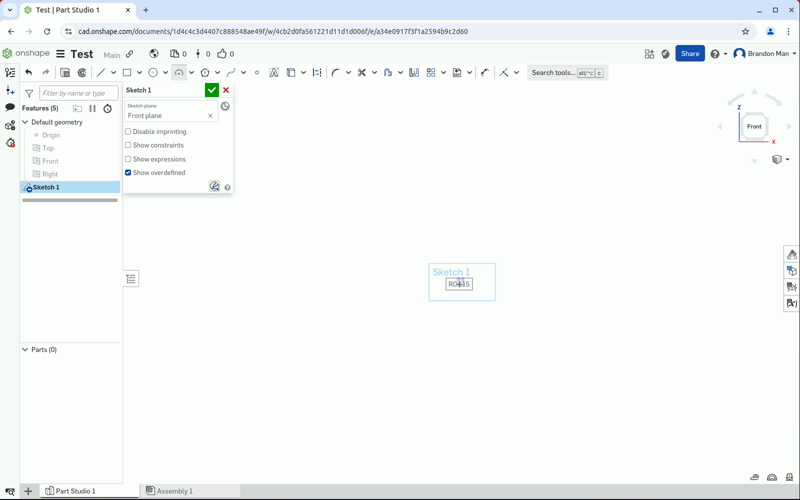
key_up(shift)
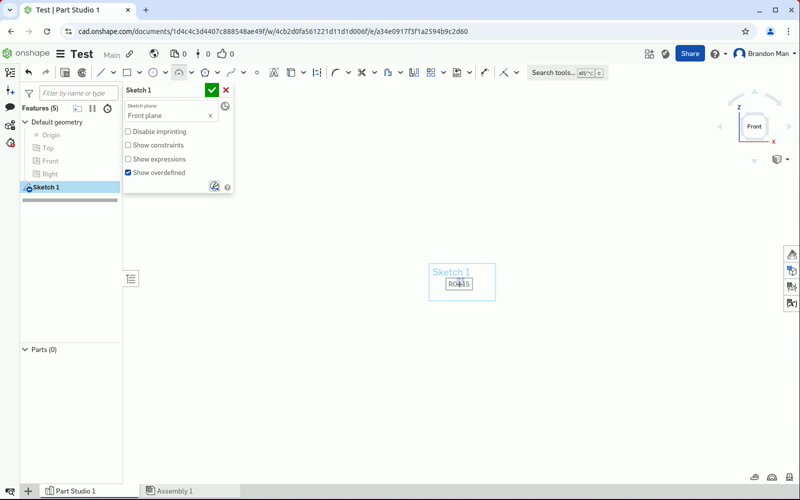
key(esc)
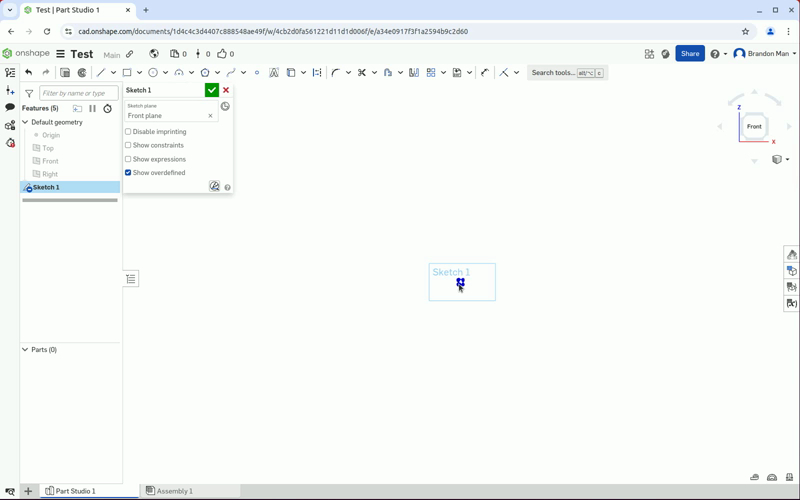
key(l)
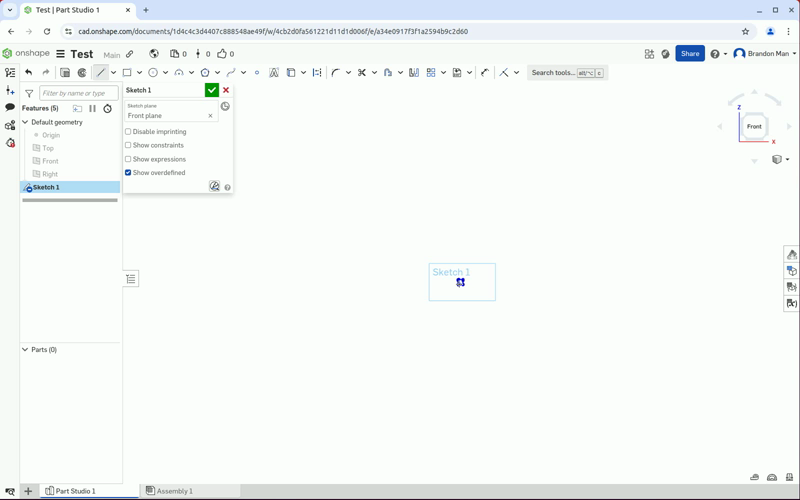
mouse_move(459, 284)
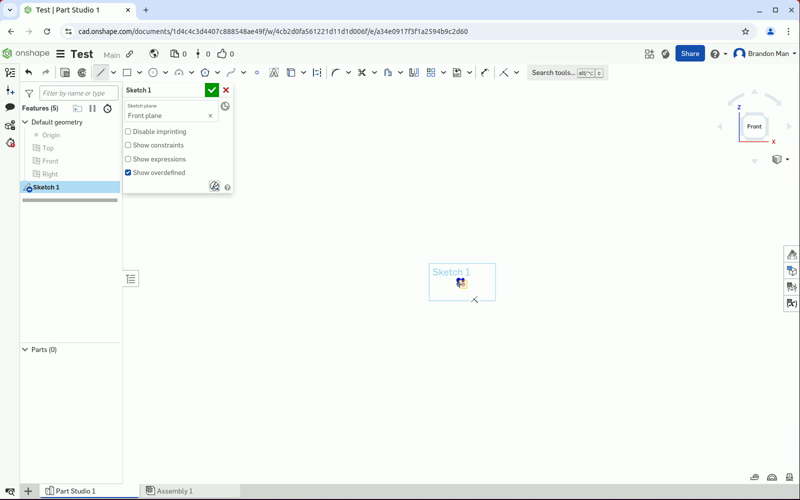
scroll(6)
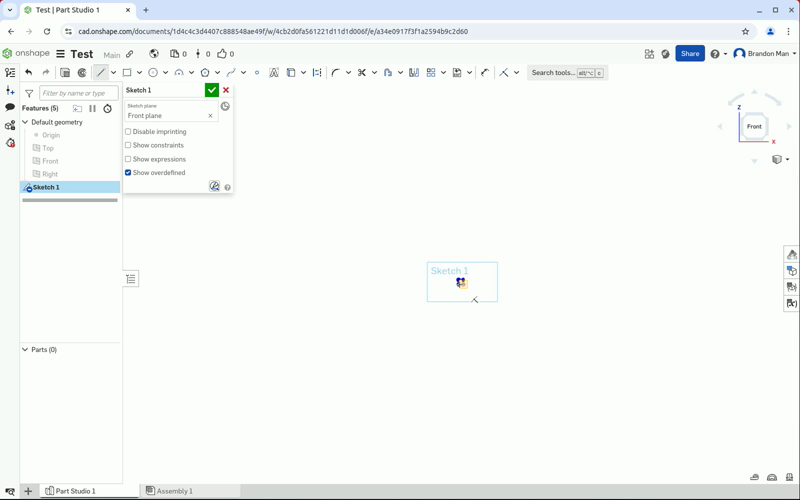
scroll(6)
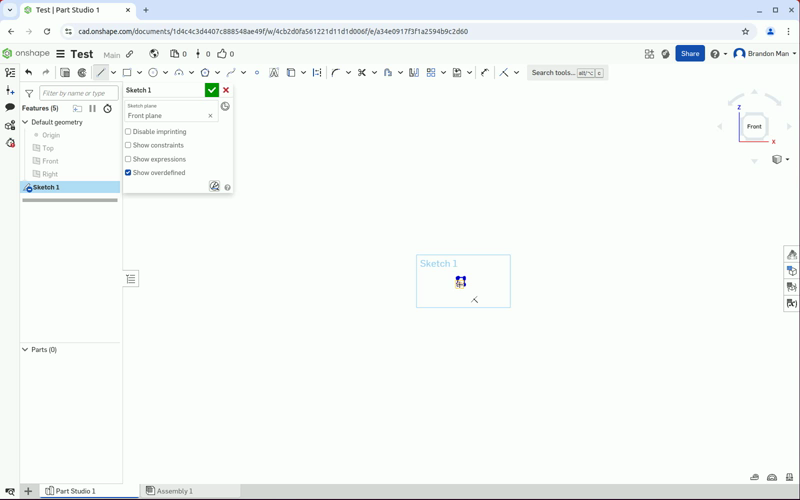
scroll(6)
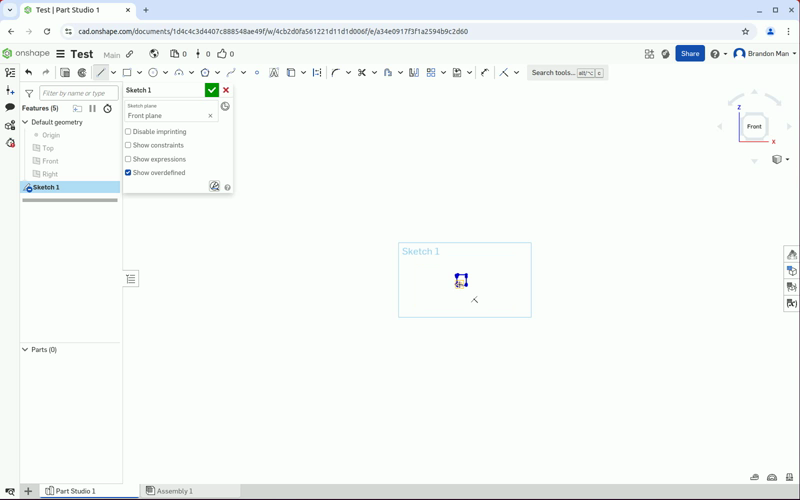
scroll(6)
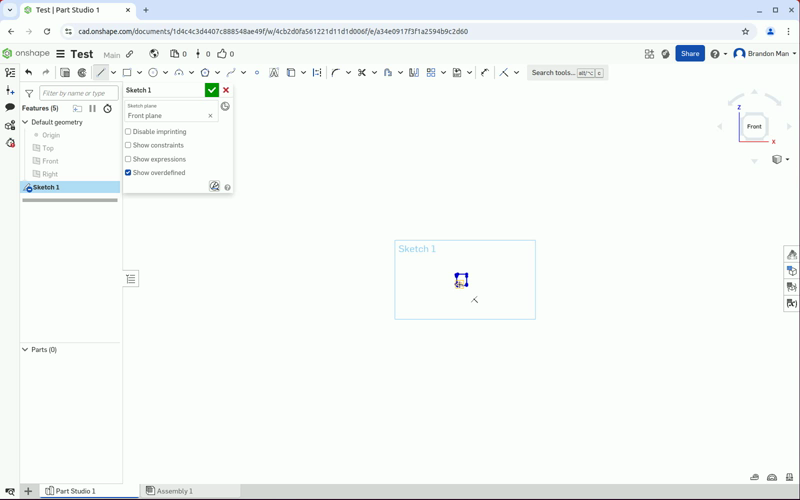
scroll(6)
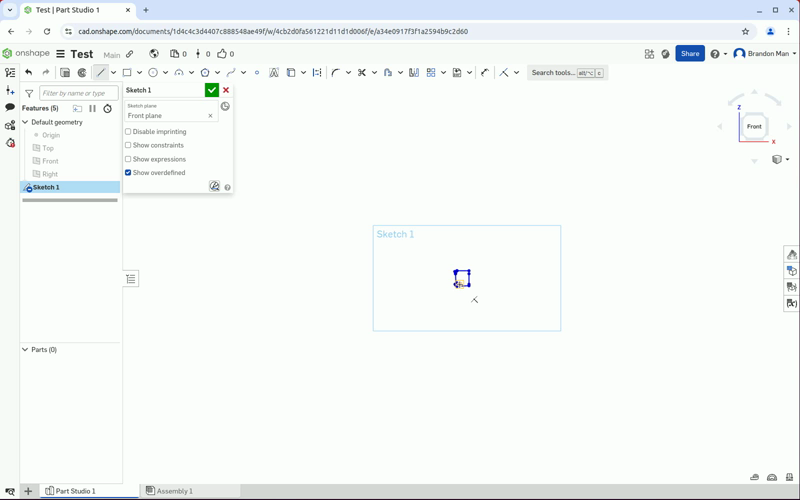
scroll(6)
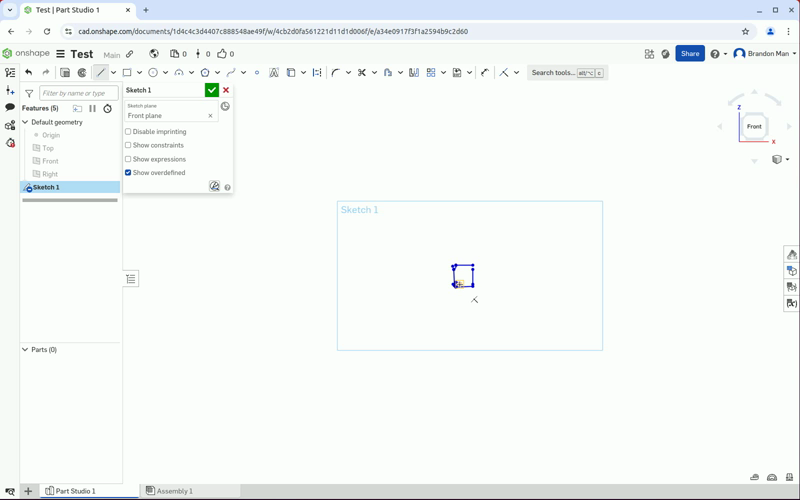
scroll(6)
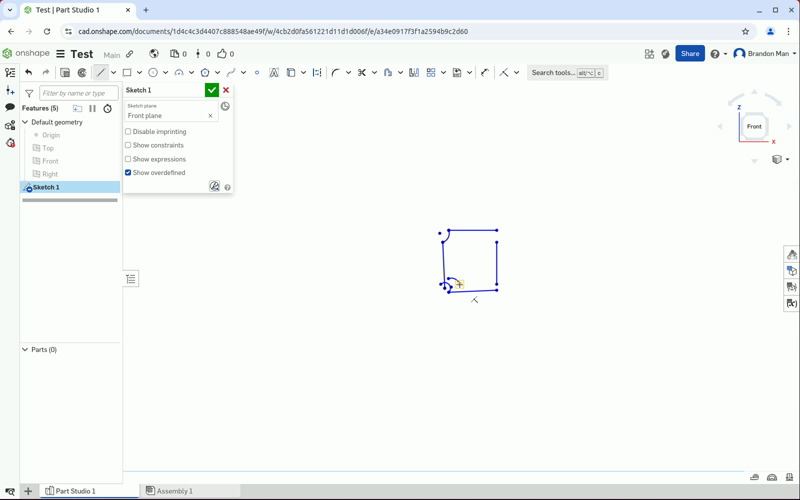
click(459, 284)
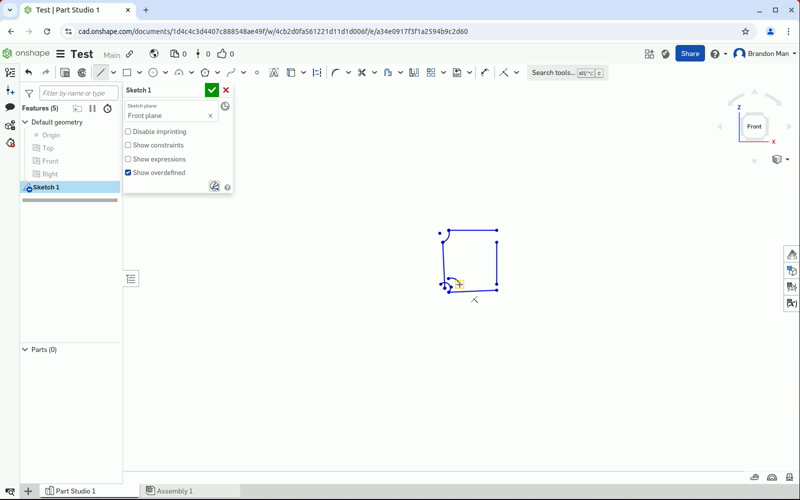
scroll(-6)
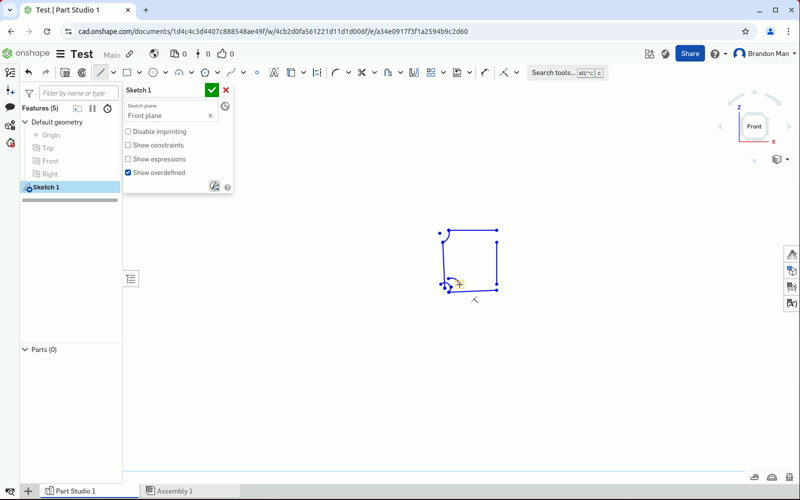
scroll(-6)
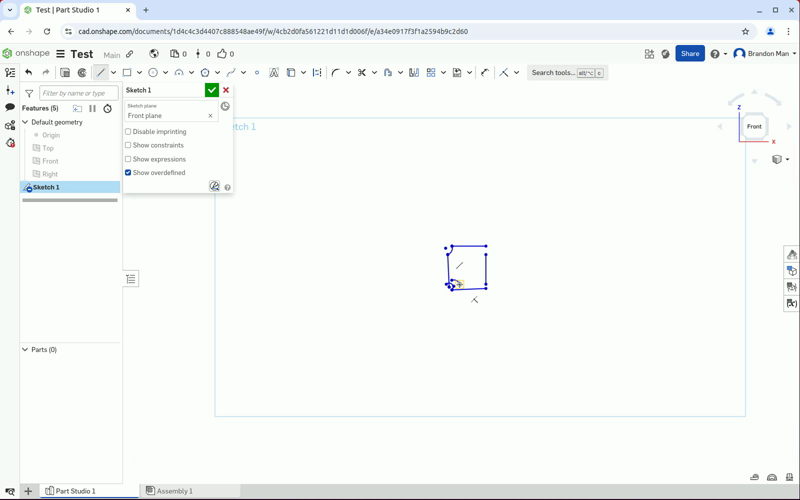
scroll(-6)
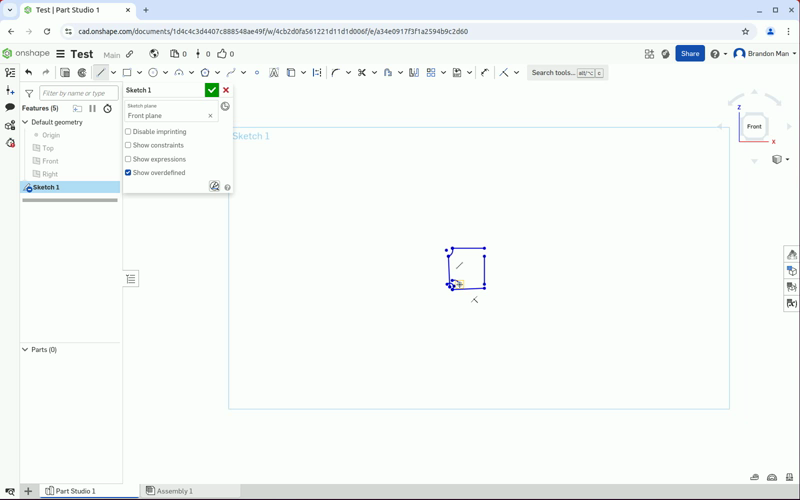
scroll(-6)
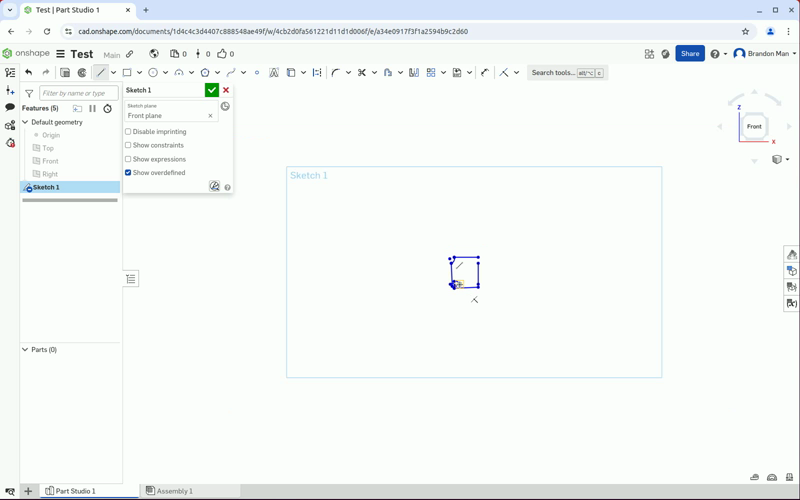
scroll(-6)
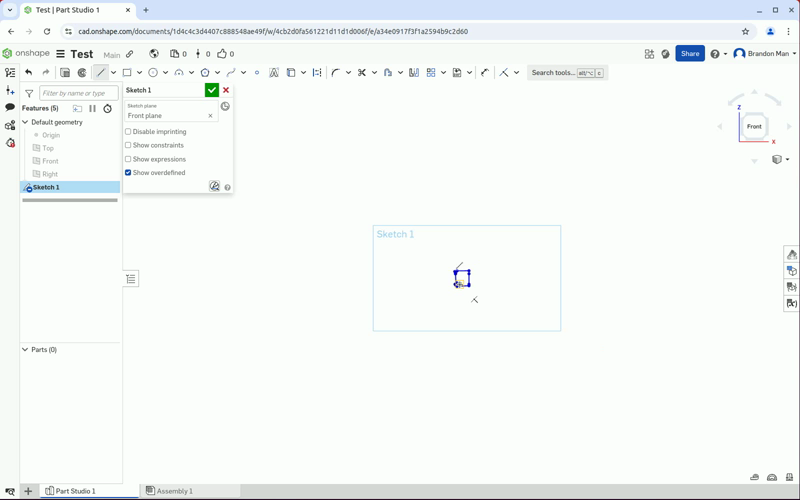
scroll(-6)
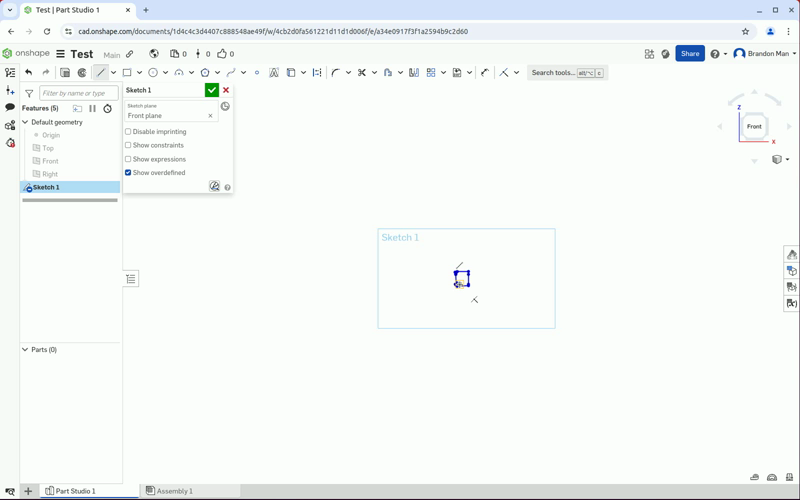
scroll(-6)
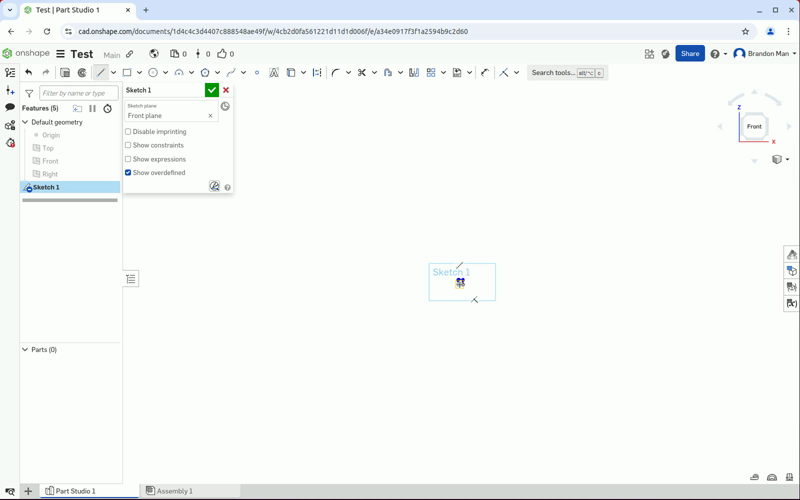
key_down(shift)
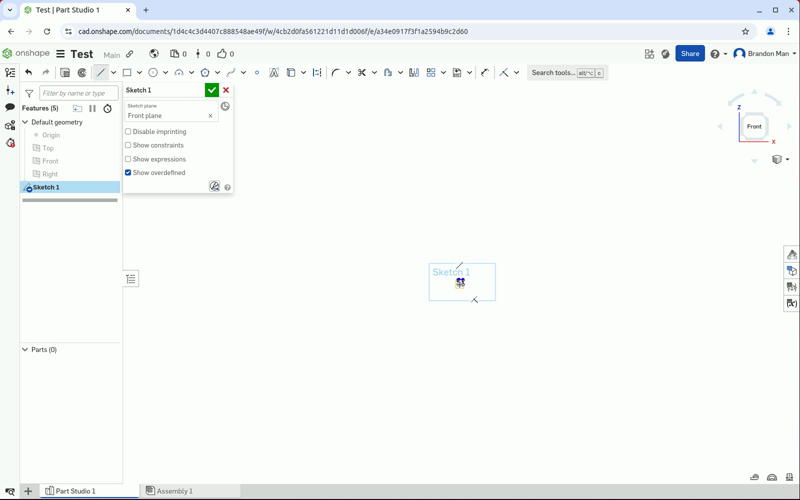
mouse_move(489, 284)
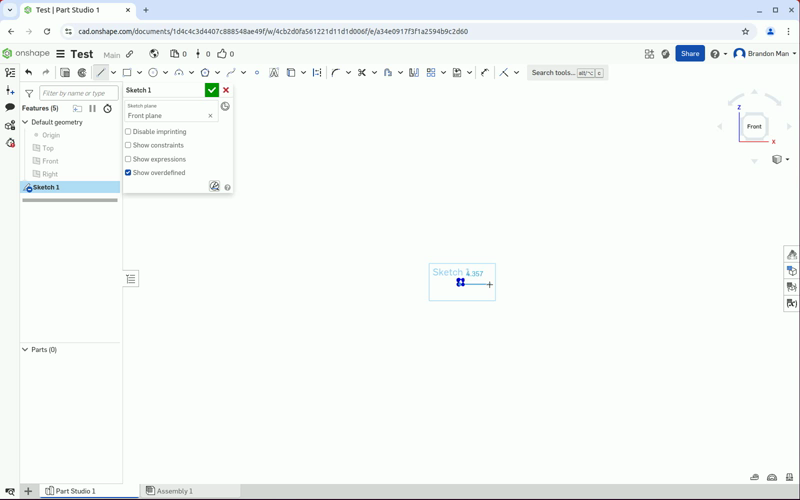
mouse_move(461, 284)
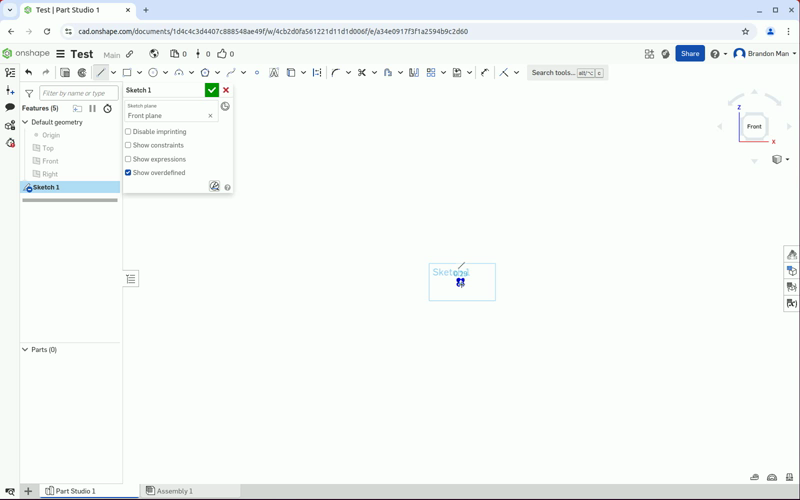
scroll(6)
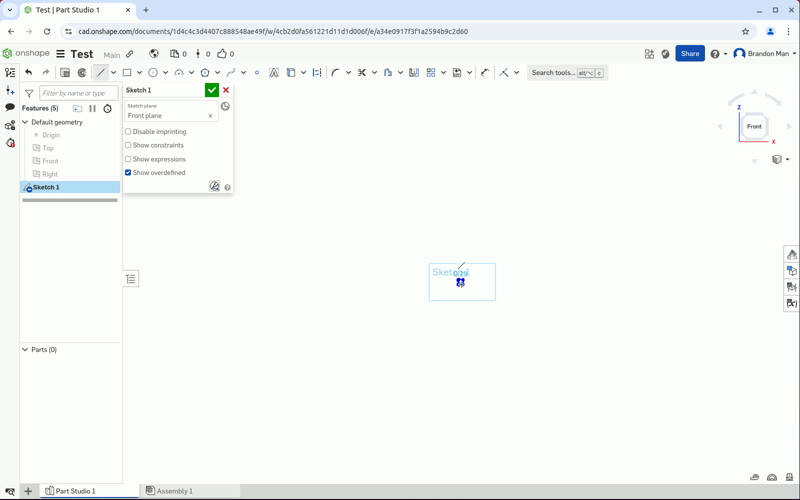
scroll(6)
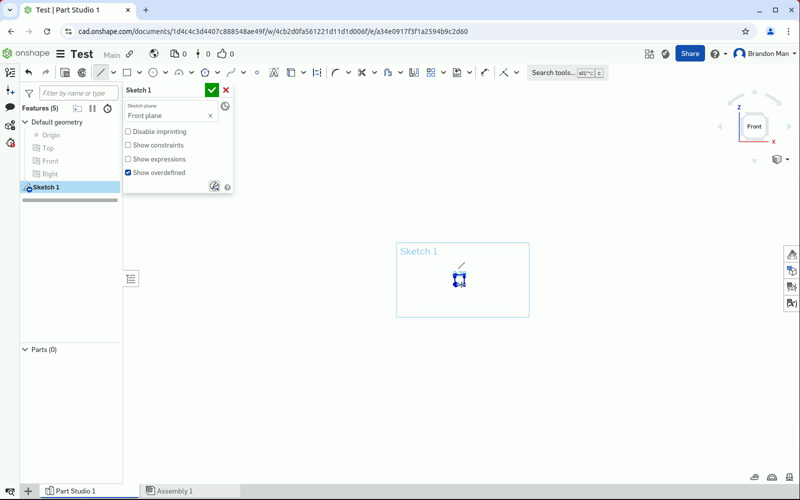
scroll(6)
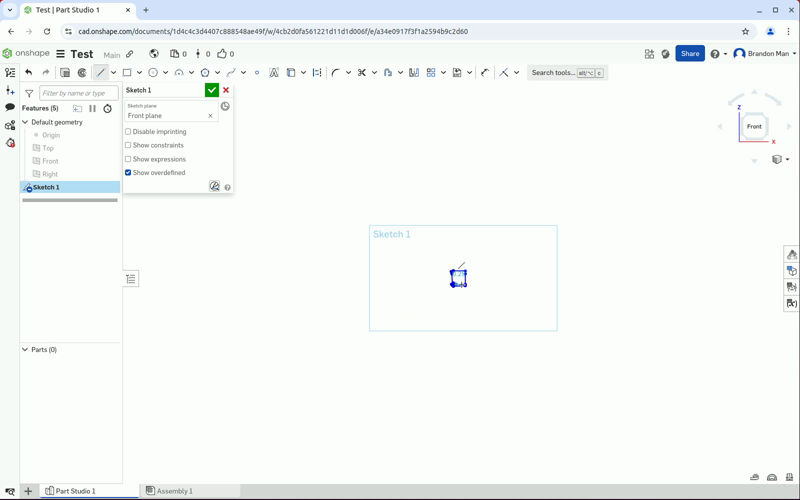
scroll(6)
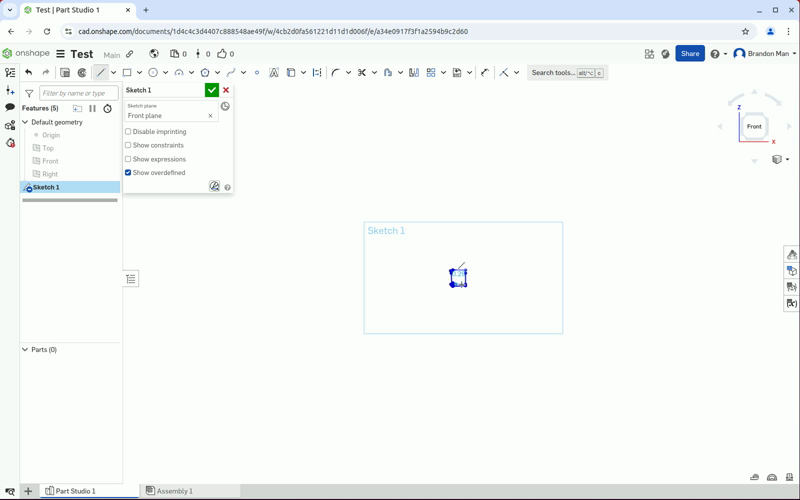
scroll(6)
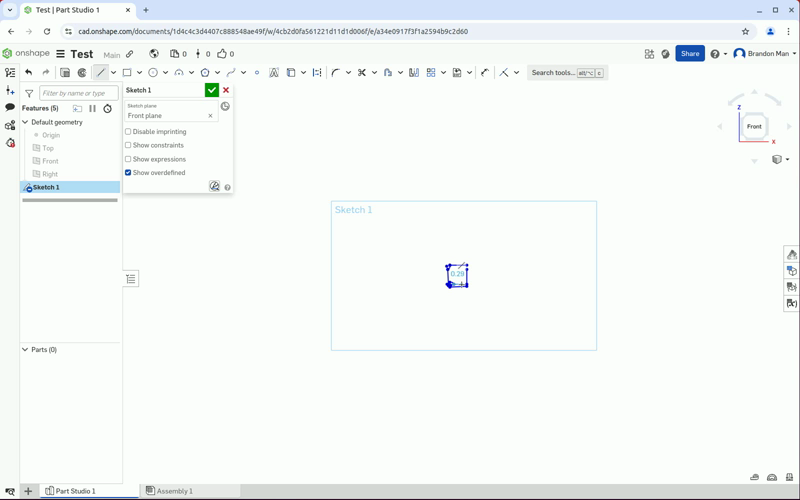
scroll(6)
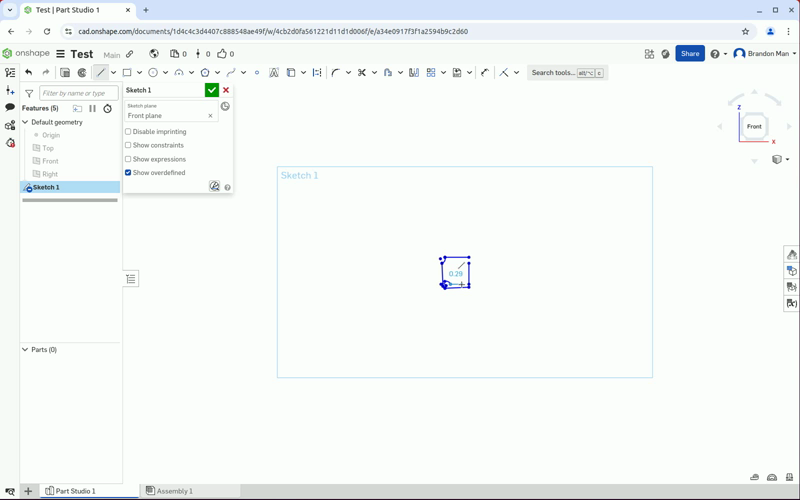
scroll(6)
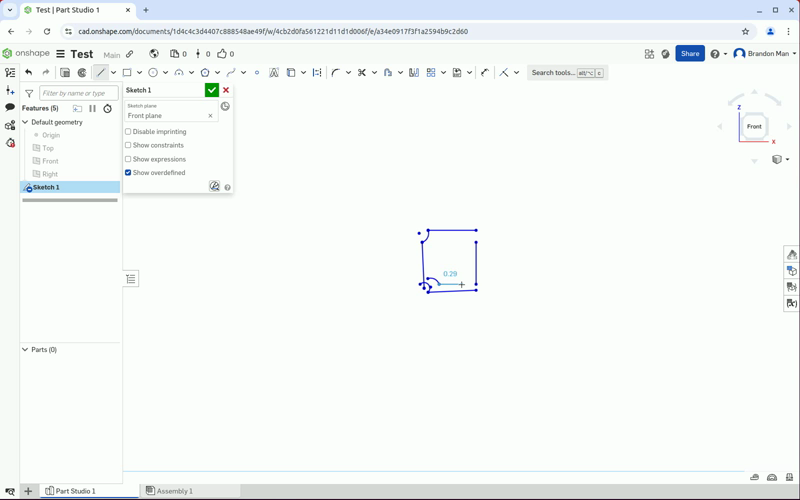
click(461, 284)
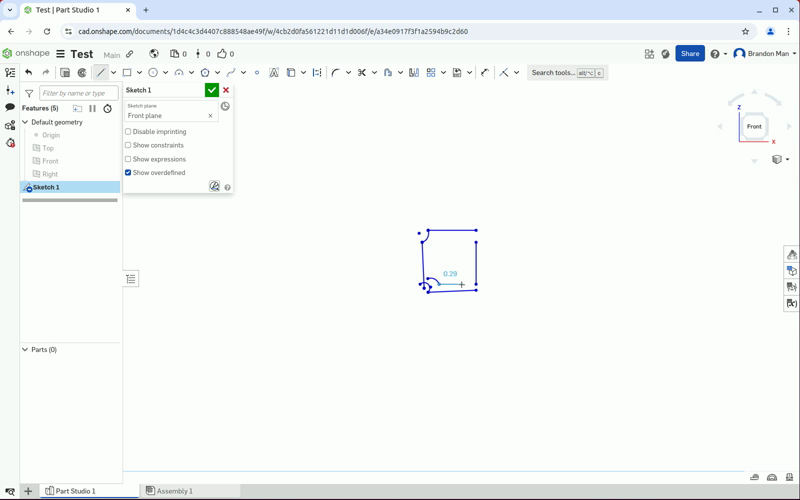
scroll(-6)
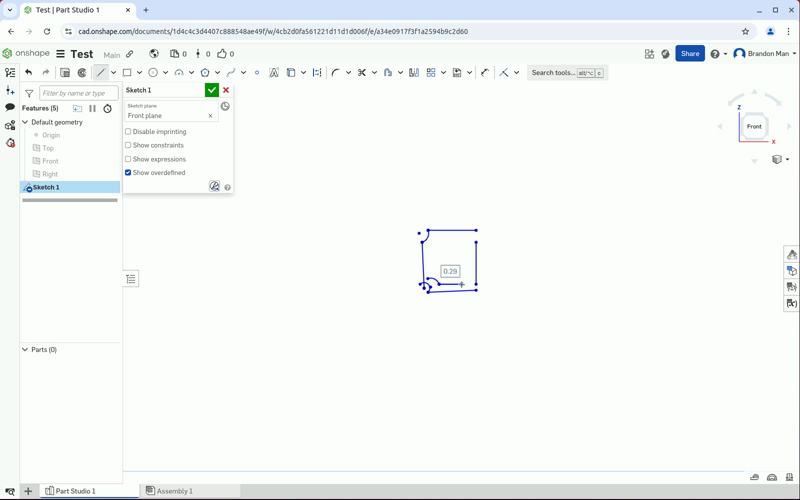
scroll(-6)
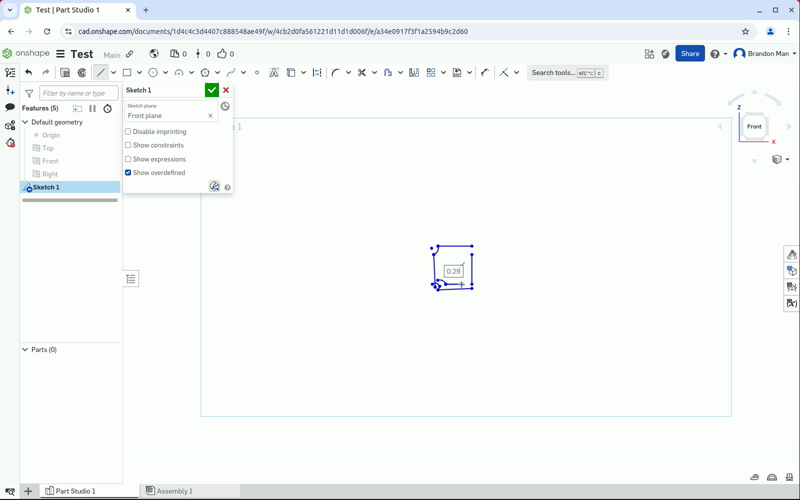
scroll(-6)
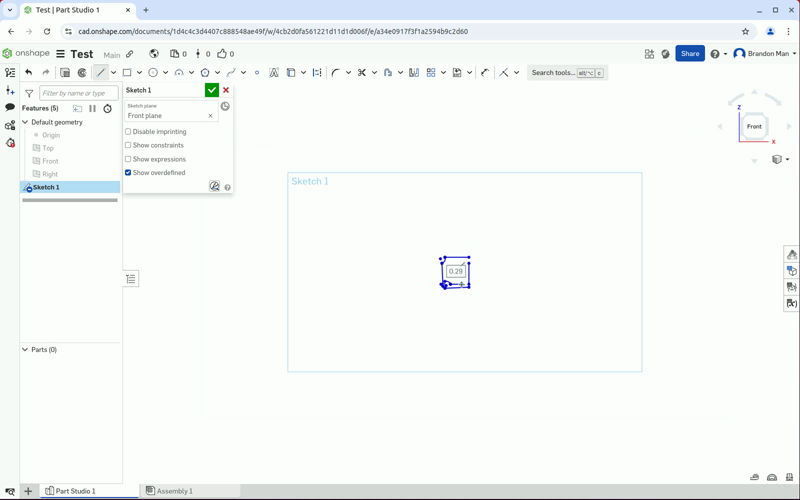
scroll(-6)
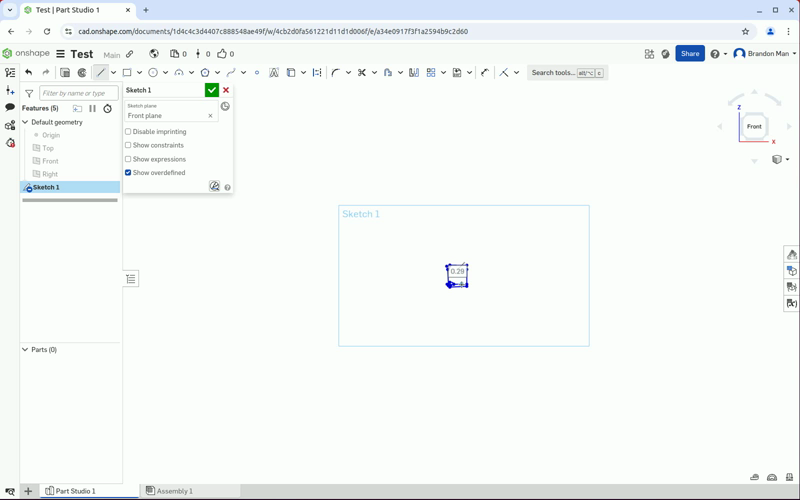
scroll(-6)
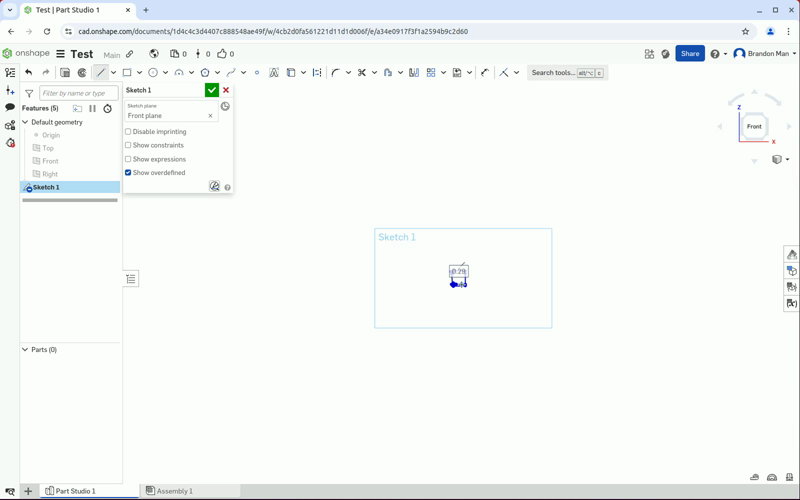
scroll(-6)
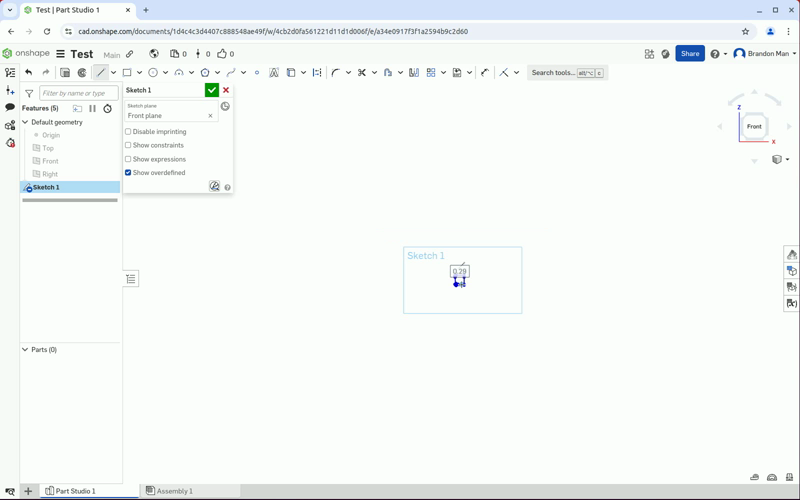
scroll(-6)
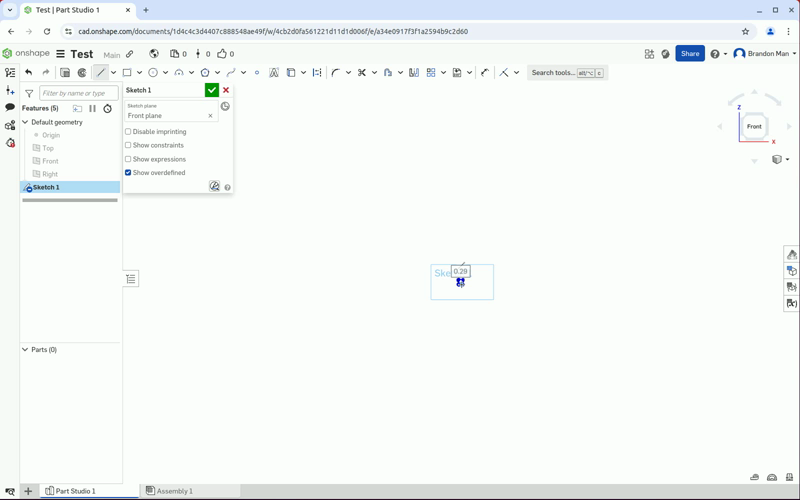
key_up(shift)
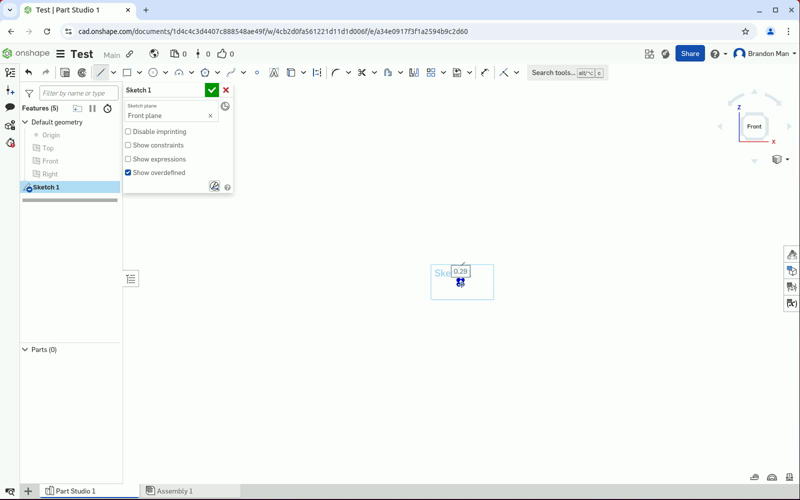
key(esc)
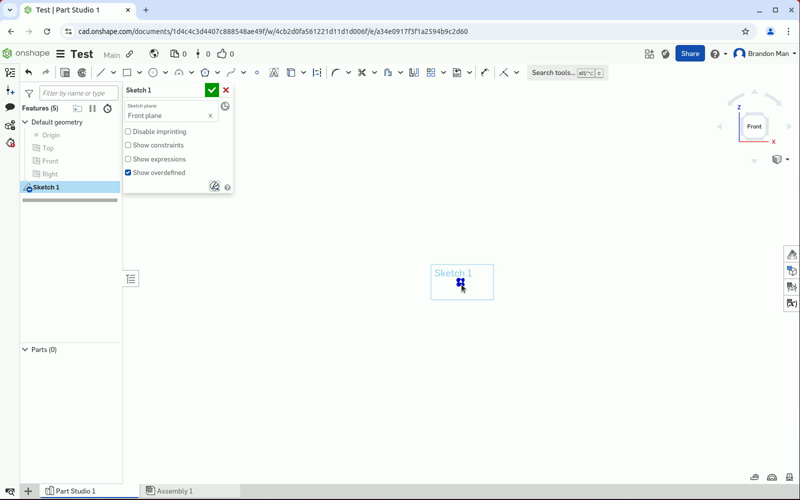
key(a)
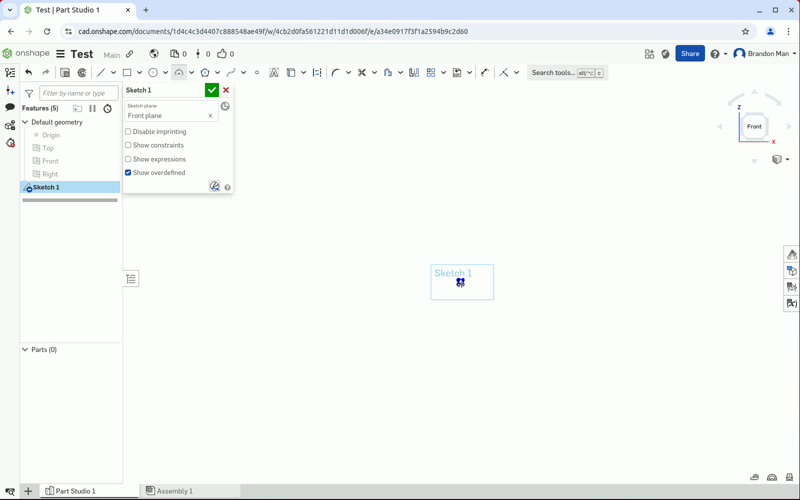
mouse_move(461, 284)
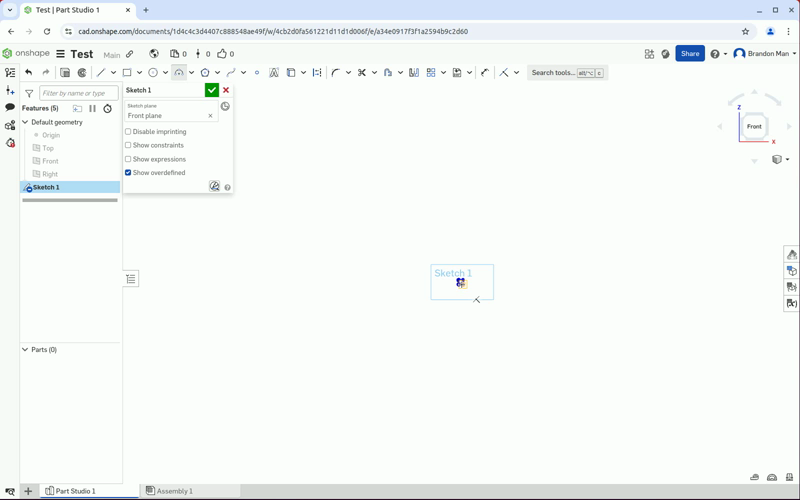
scroll(6)
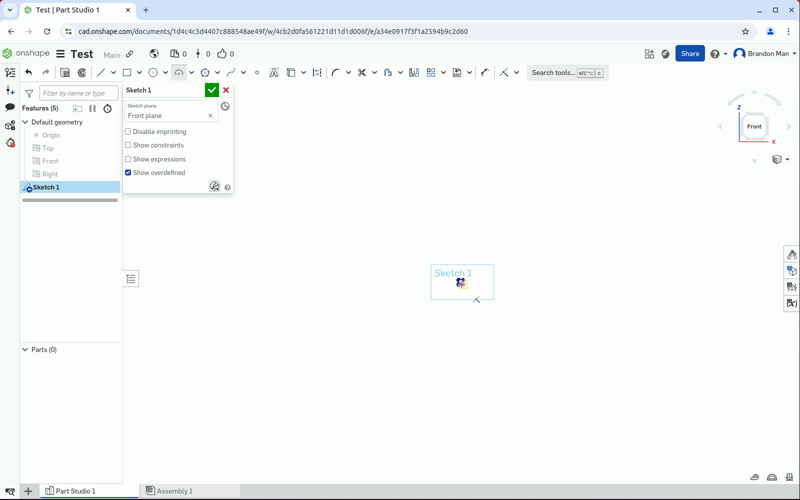
scroll(6)
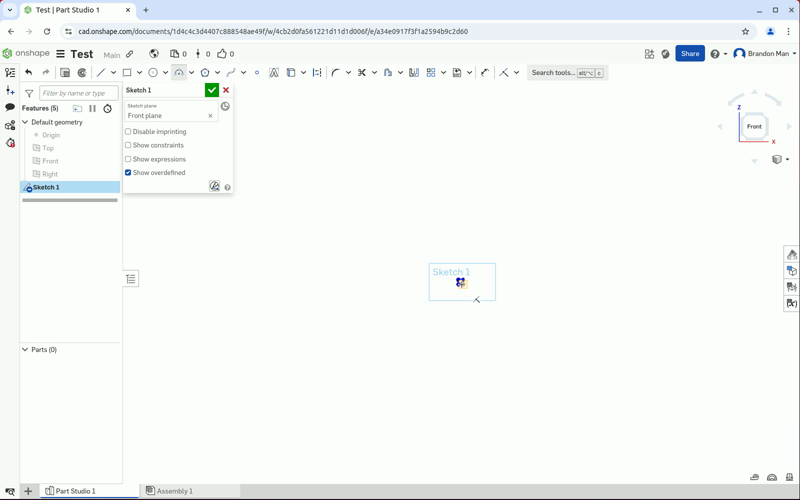
scroll(6)
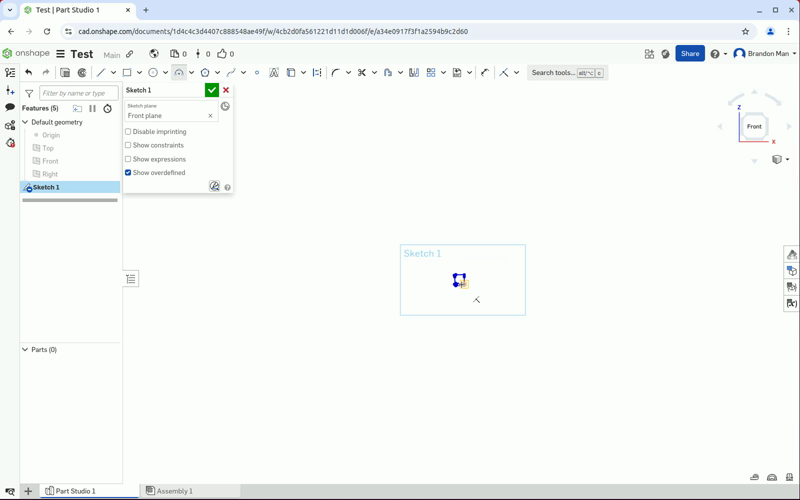
scroll(6)
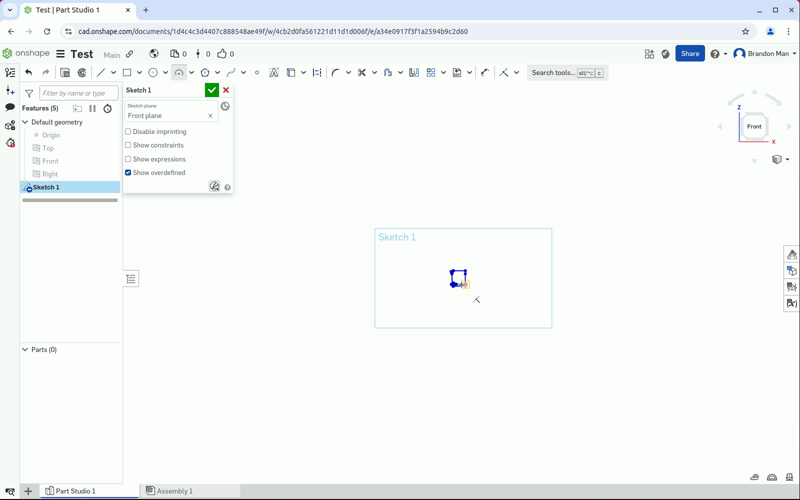
scroll(6)
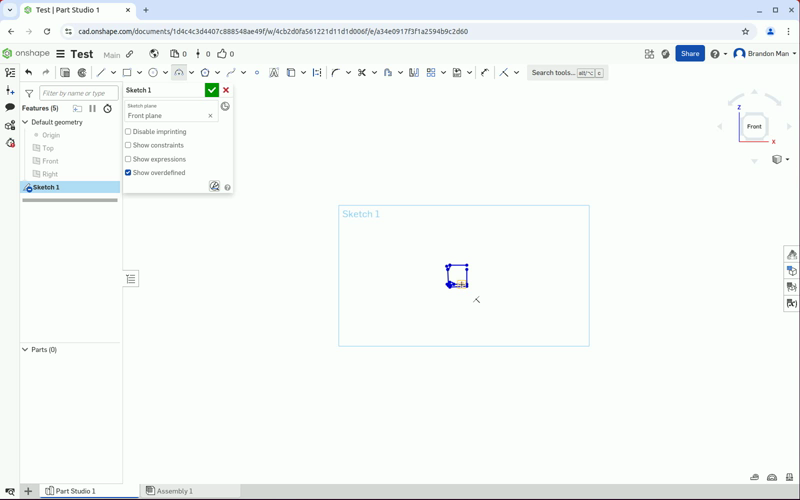
scroll(6)
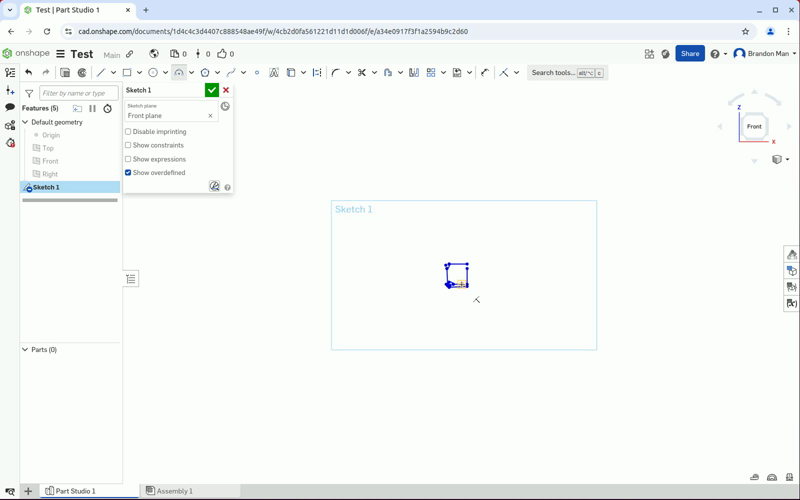
scroll(6)
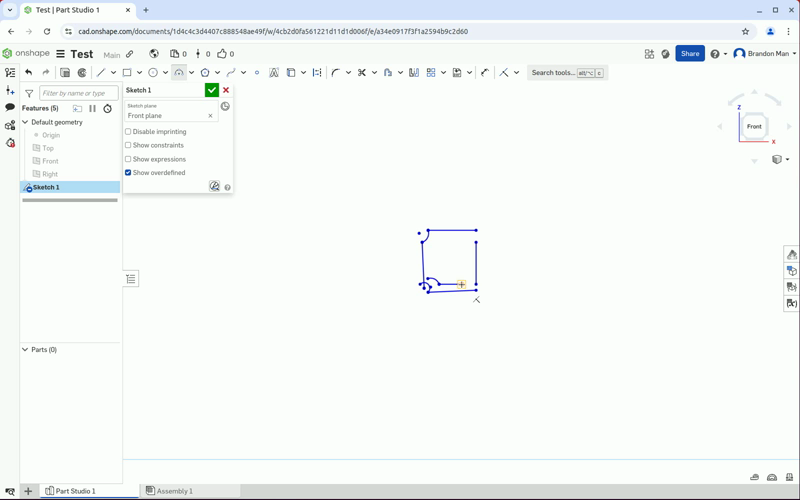
click(461, 284)
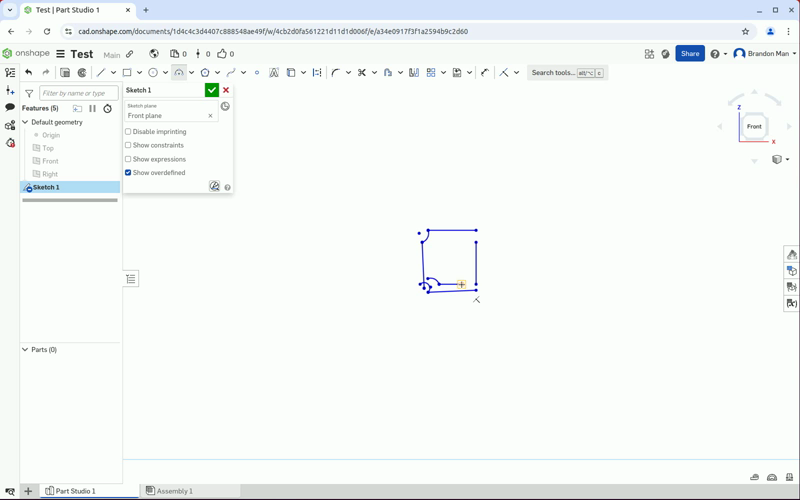
scroll(-6)
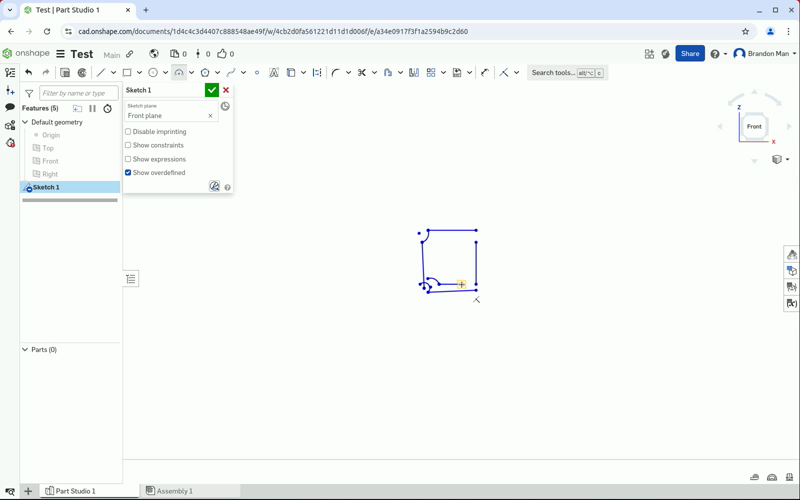
scroll(-6)
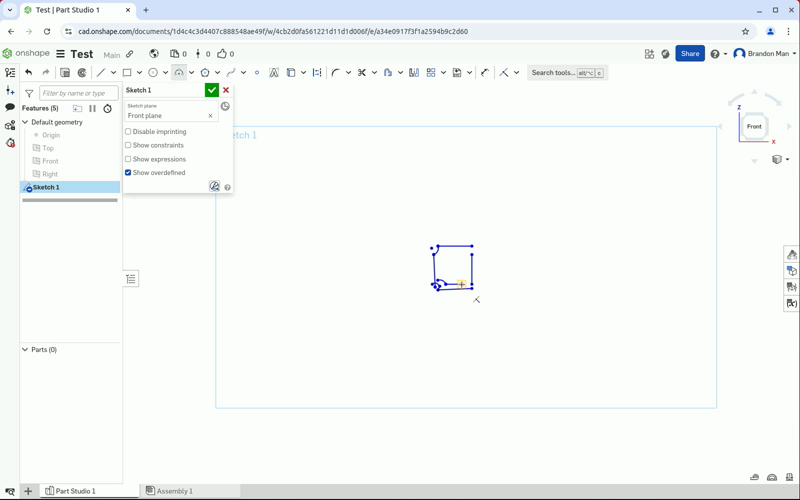
scroll(-6)
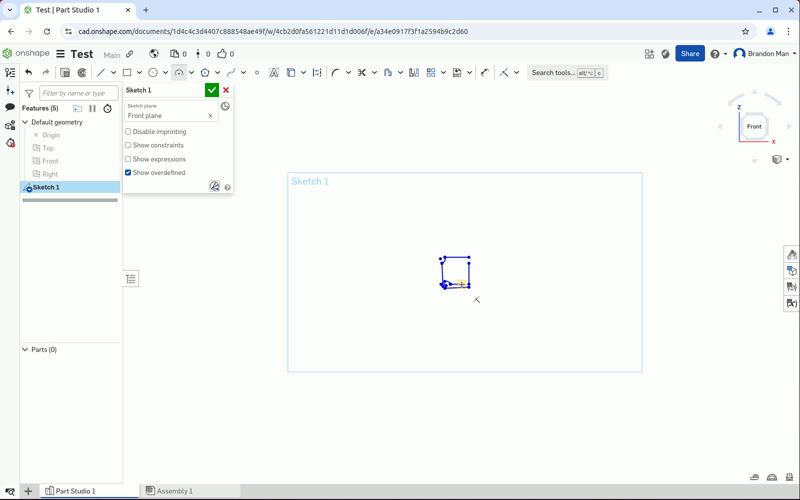
scroll(-6)
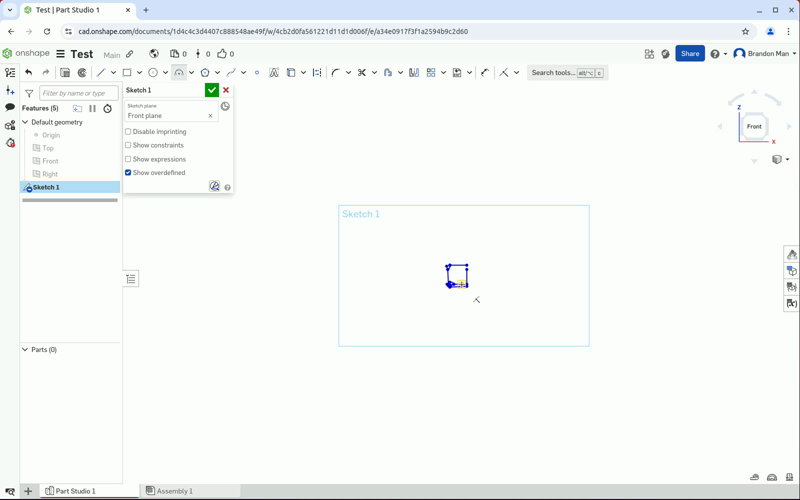
scroll(-6)
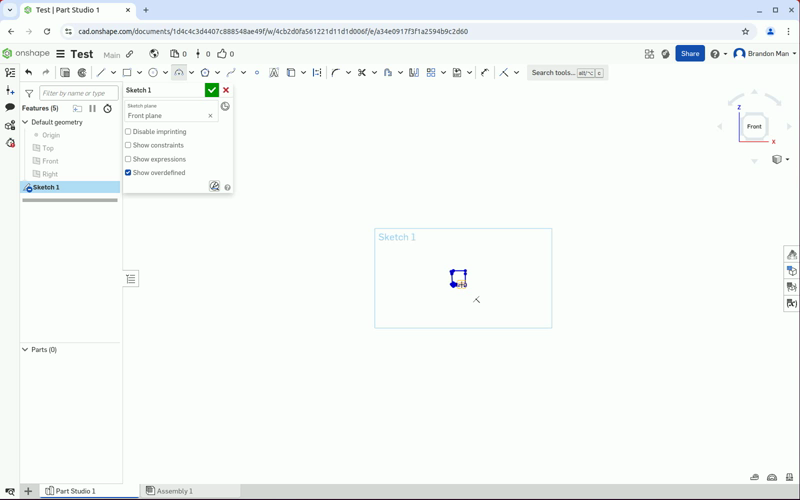
scroll(-6)
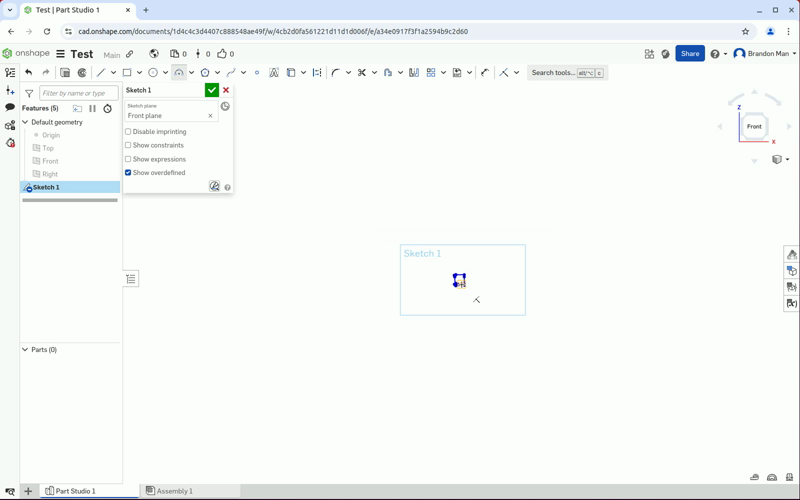
scroll(-6)
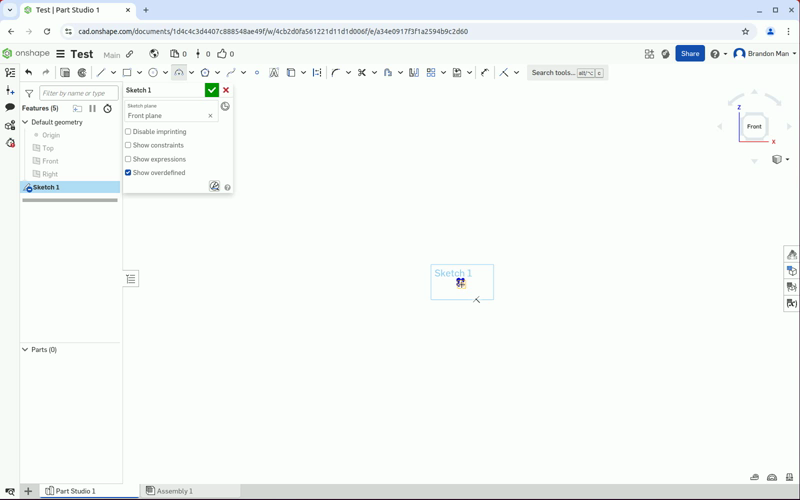
key_down(shift)
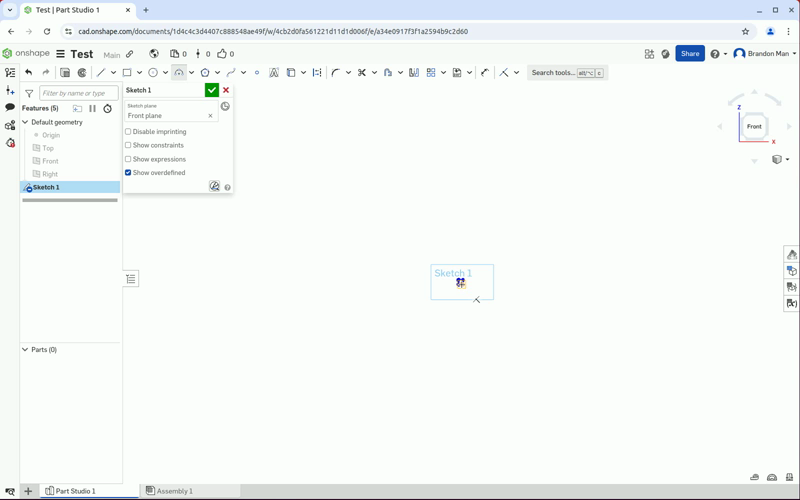
mouse_move(462, 283)
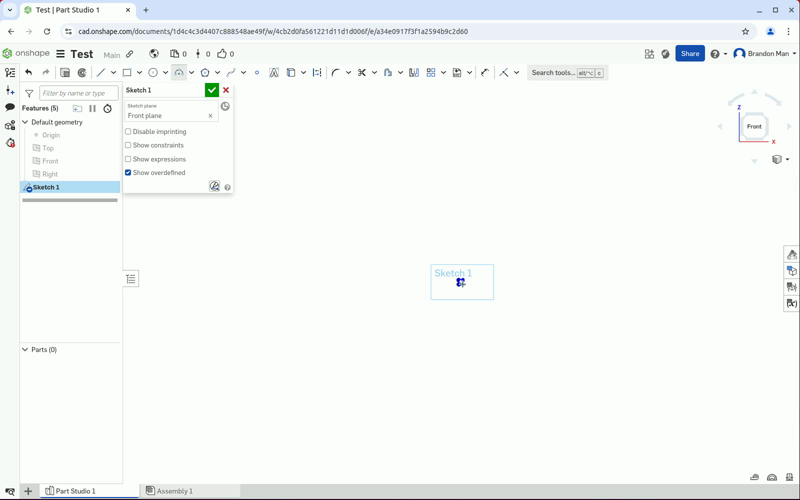
scroll(6)
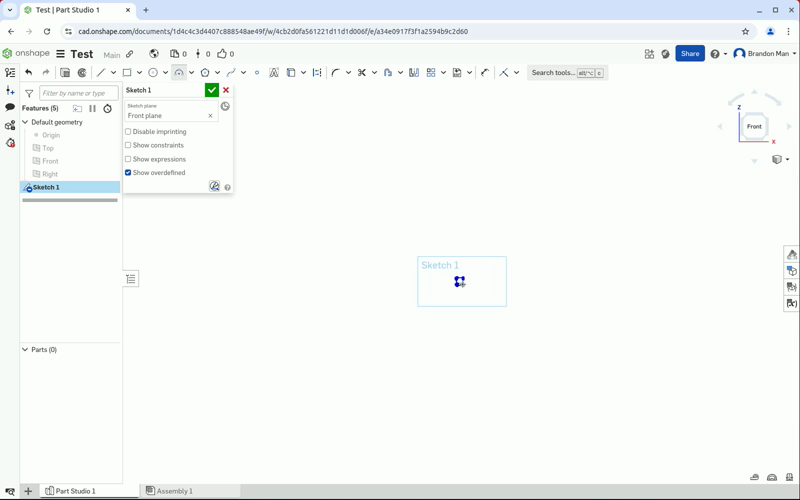
scroll(6)
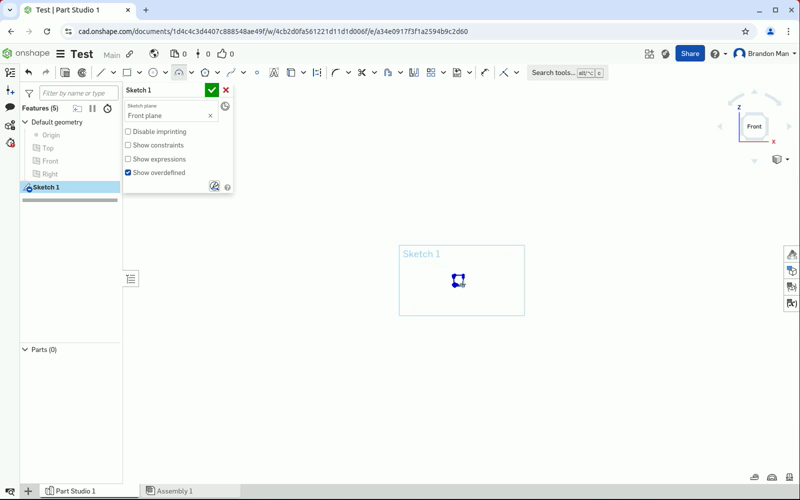
scroll(6)
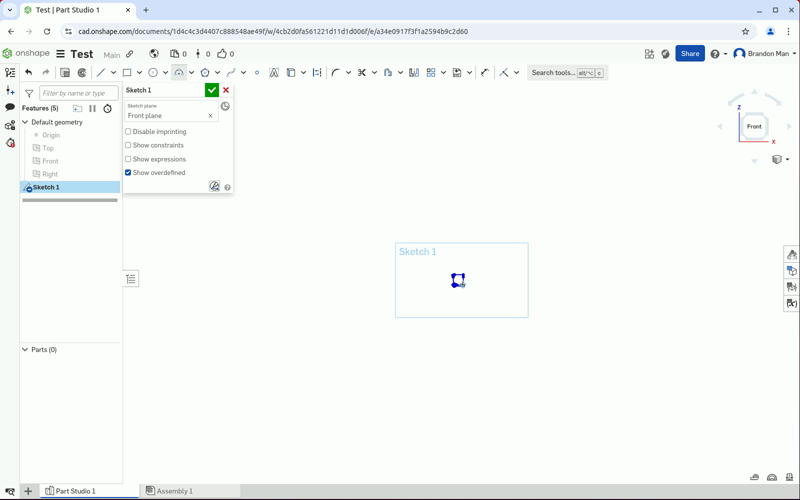
scroll(6)
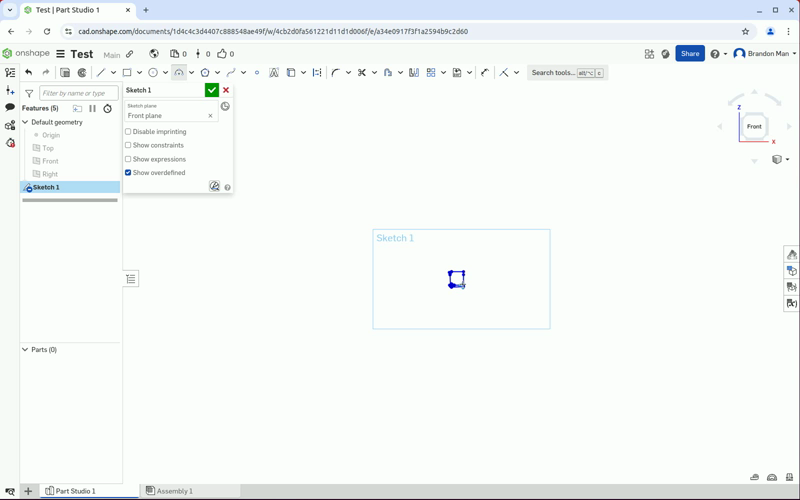
scroll(6)
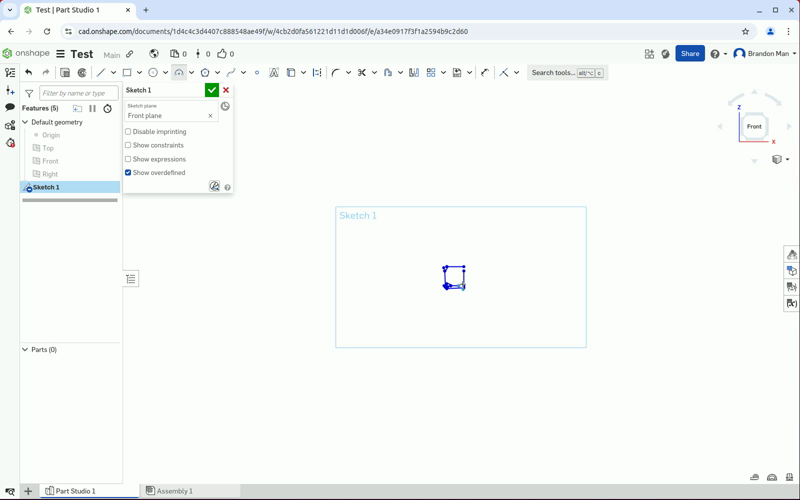
scroll(6)
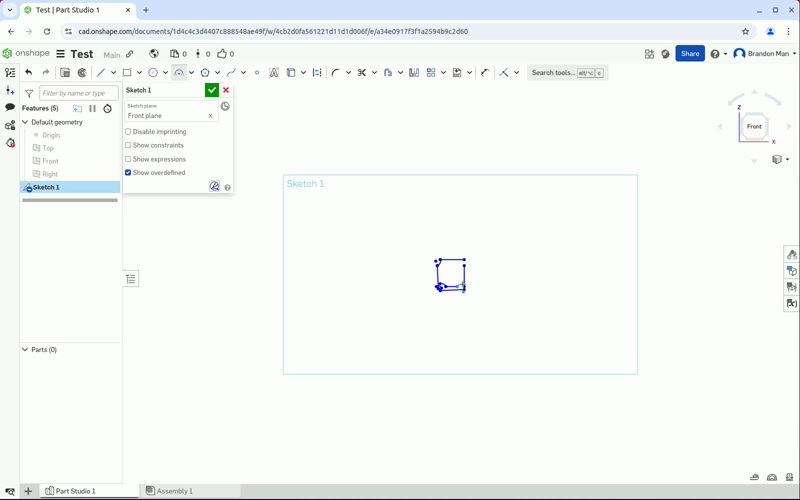
scroll(6)
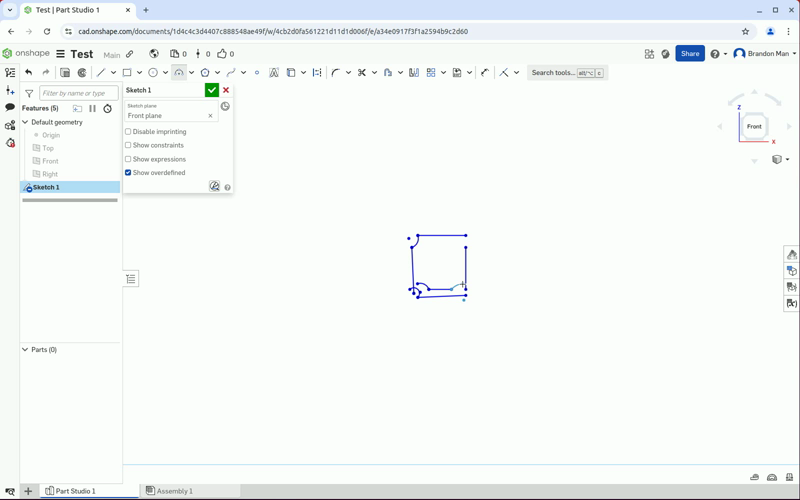
click(462, 283)
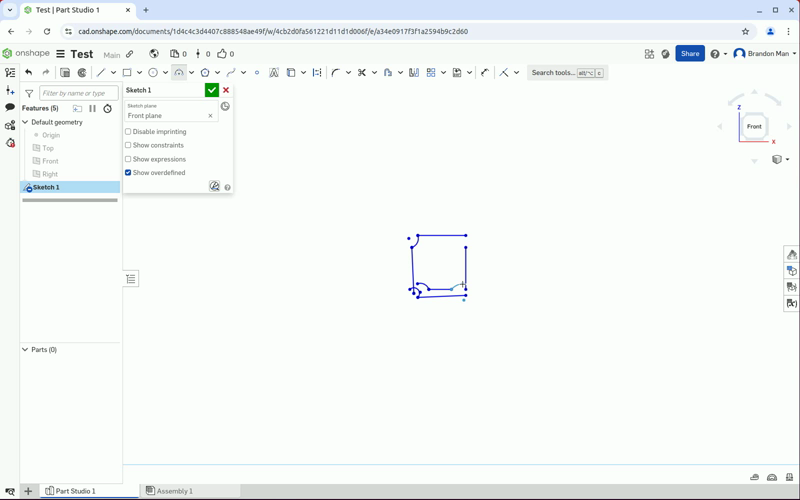
scroll(-6)
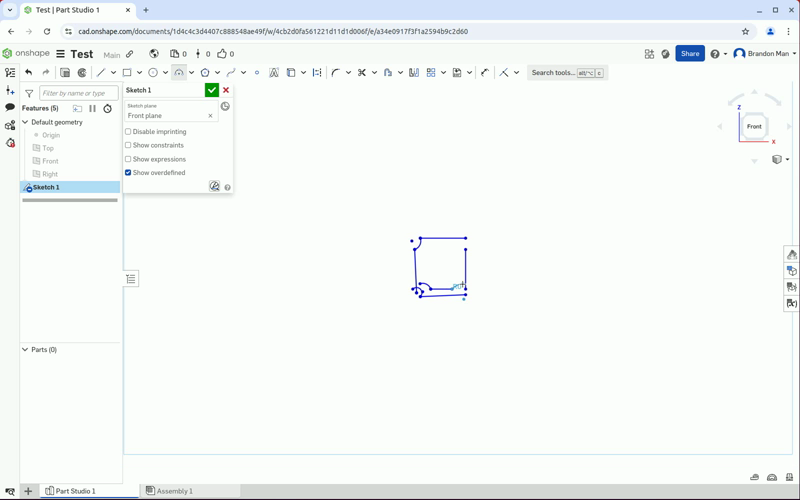
scroll(-6)
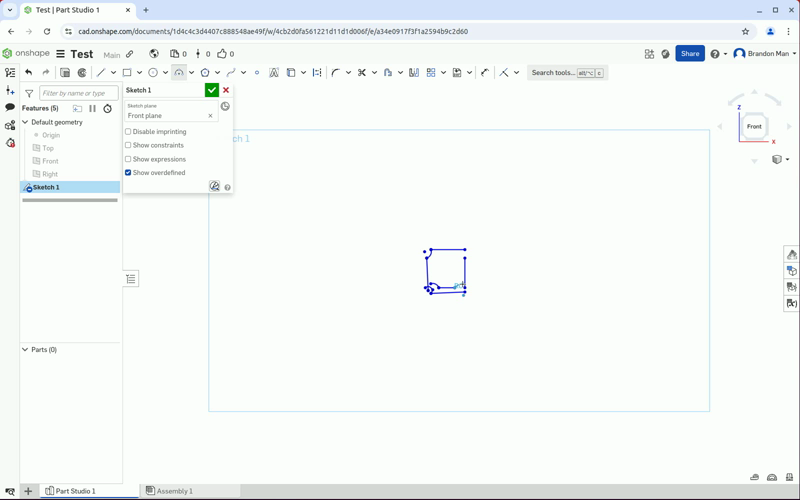
scroll(-6)
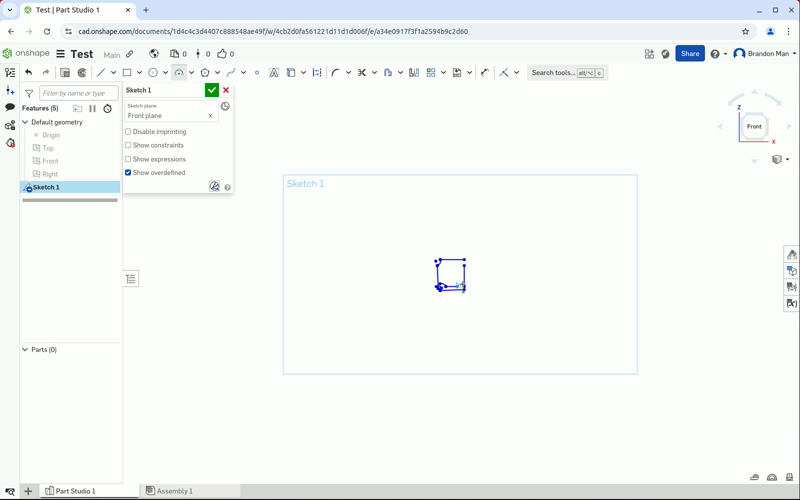
scroll(-6)
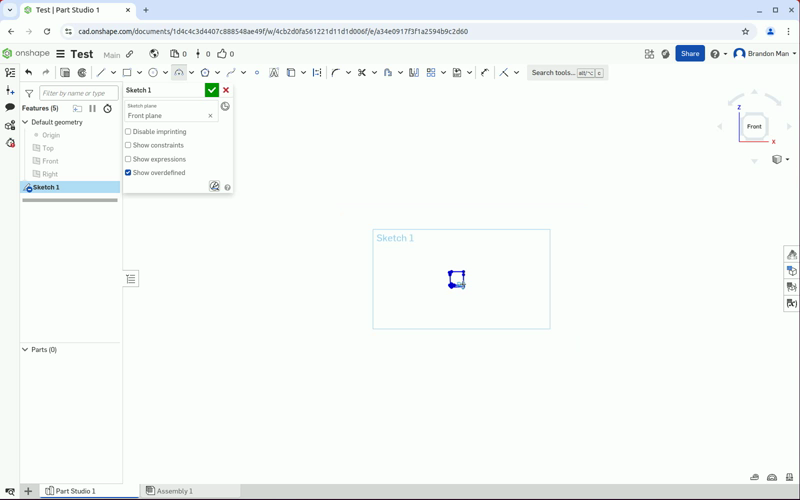
scroll(-6)
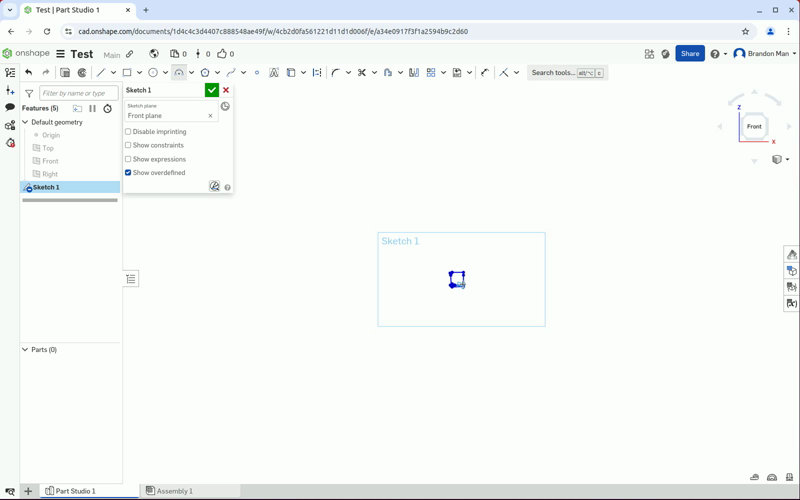
scroll(-6)
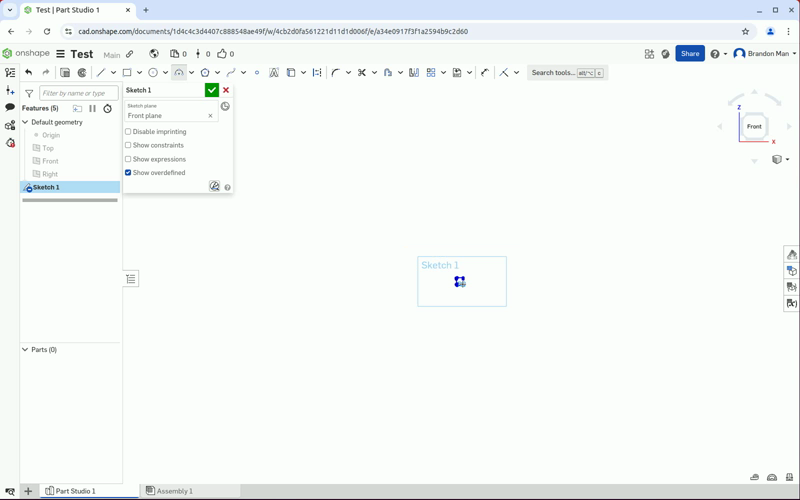
scroll(-6)
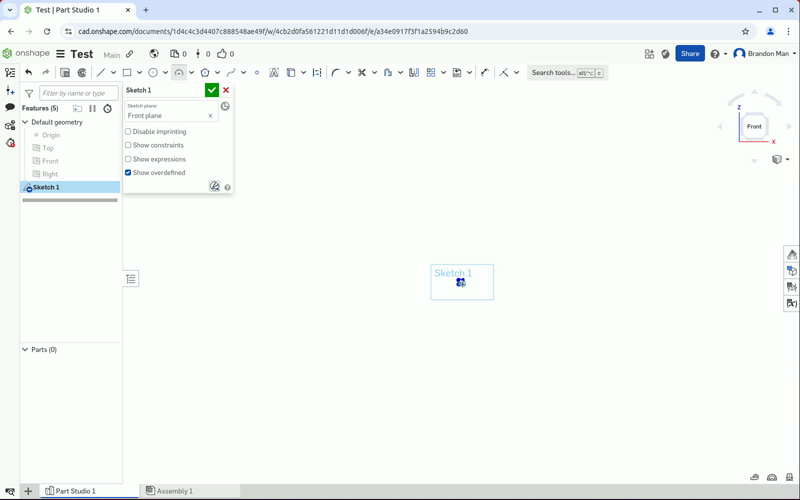
mouse_move(462, 283)
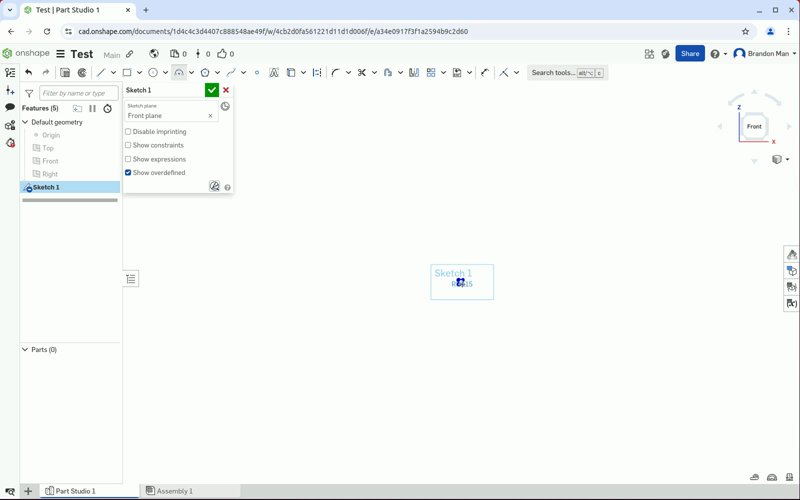
scroll(6)
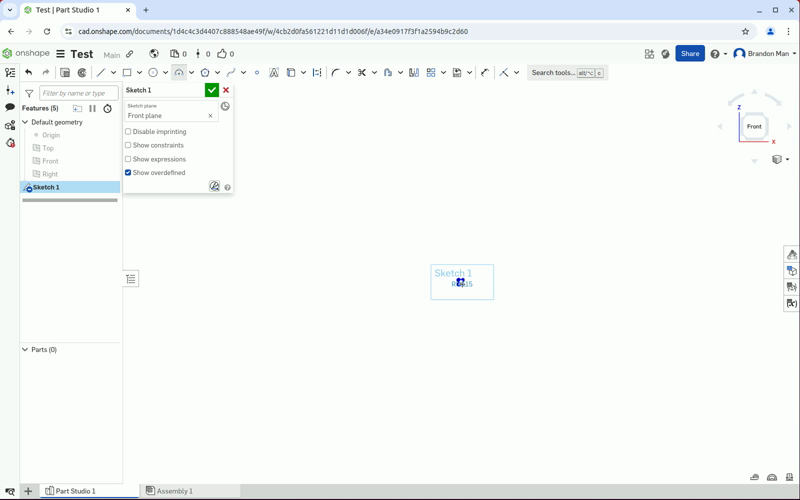
scroll(6)
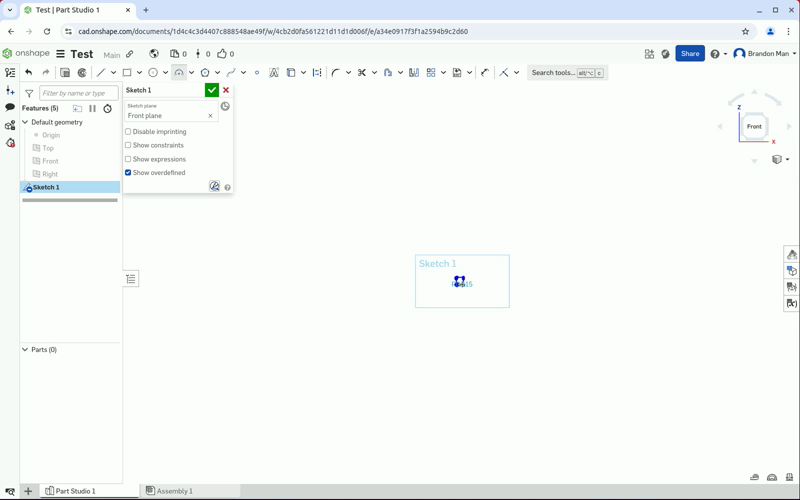
scroll(6)
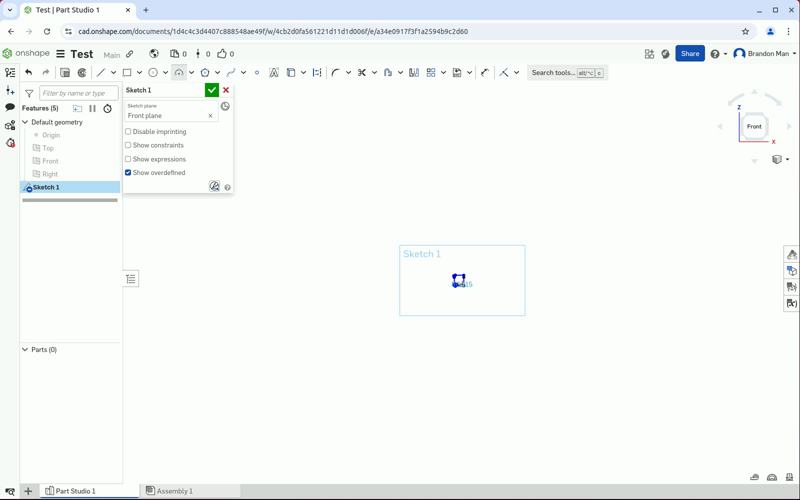
scroll(6)
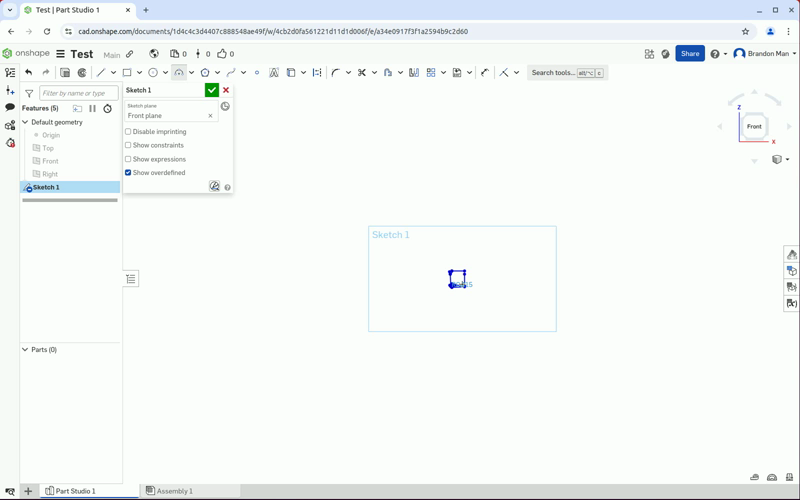
scroll(6)
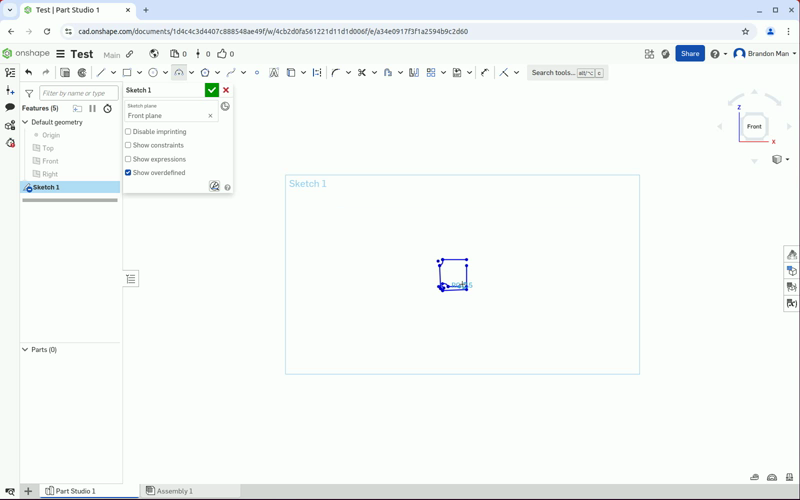
scroll(6)
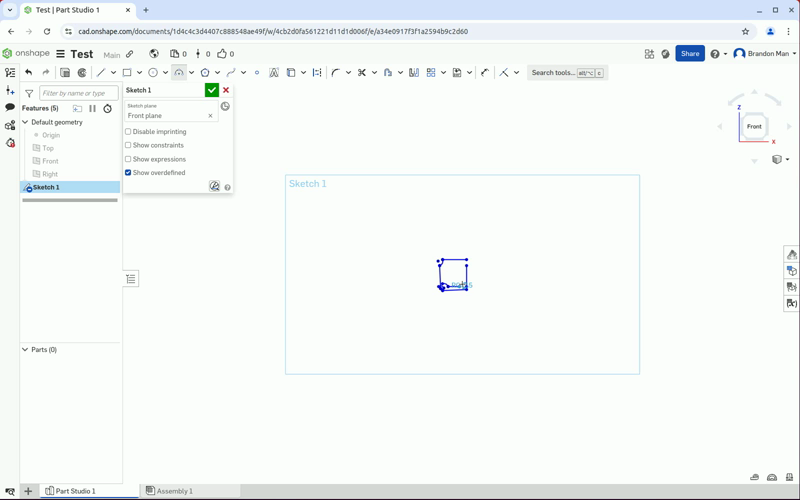
scroll(6)
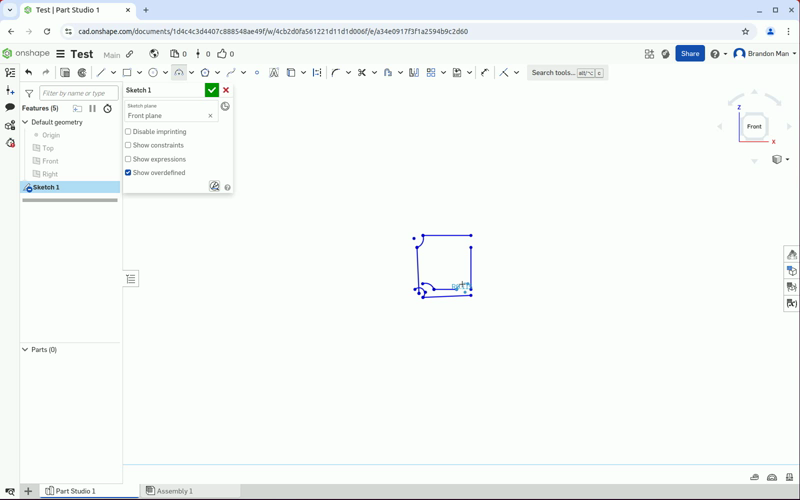
click(462, 283)
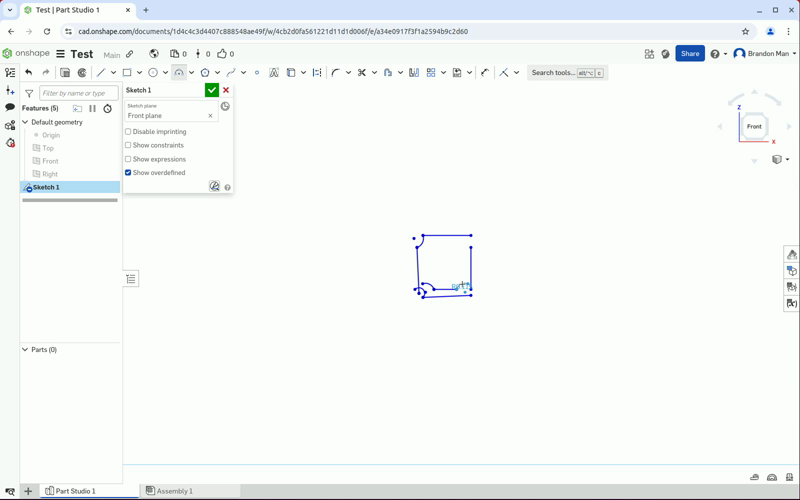
scroll(-6)
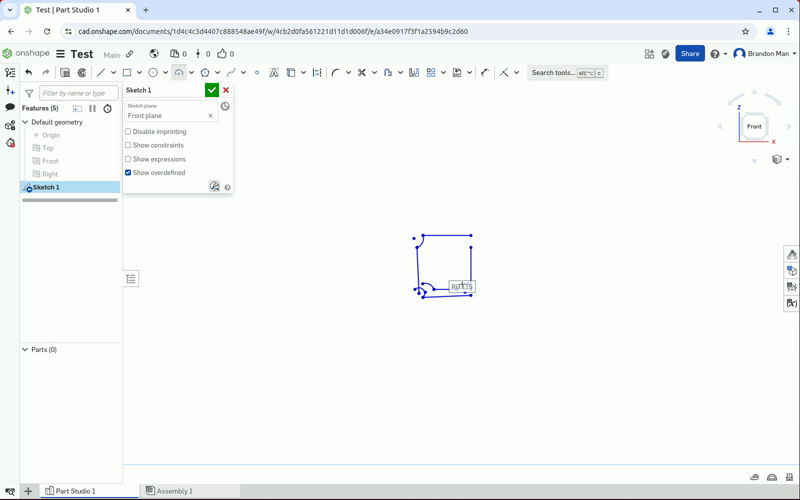
scroll(-6)
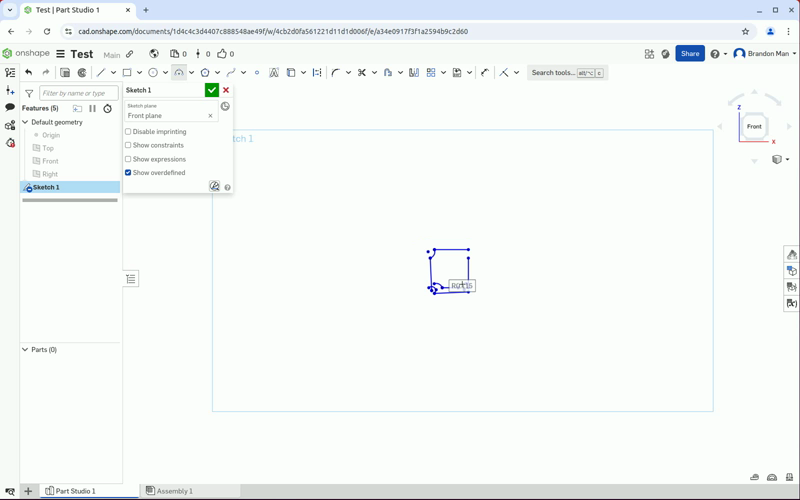
scroll(-6)
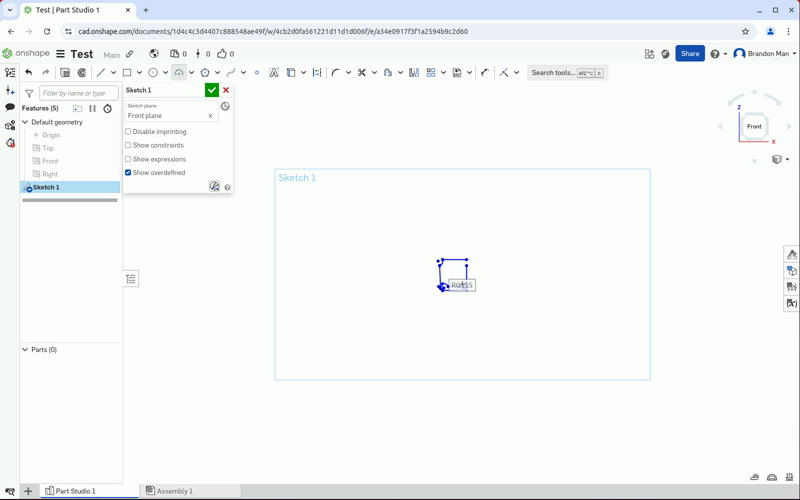
scroll(-6)
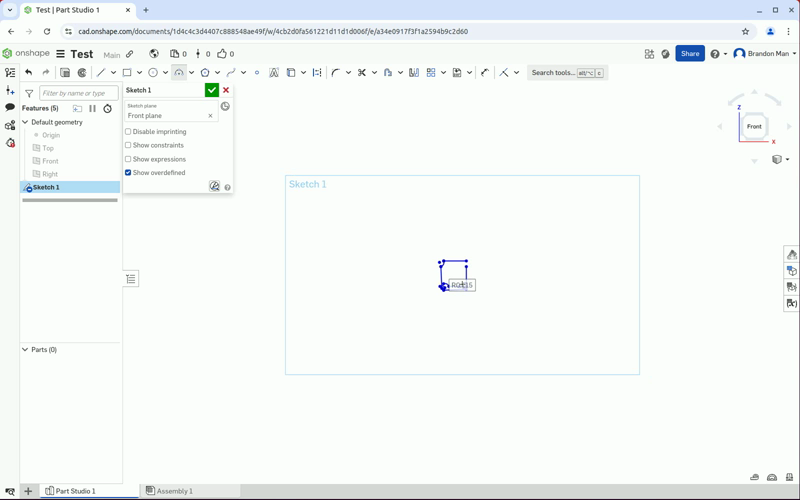
scroll(-6)
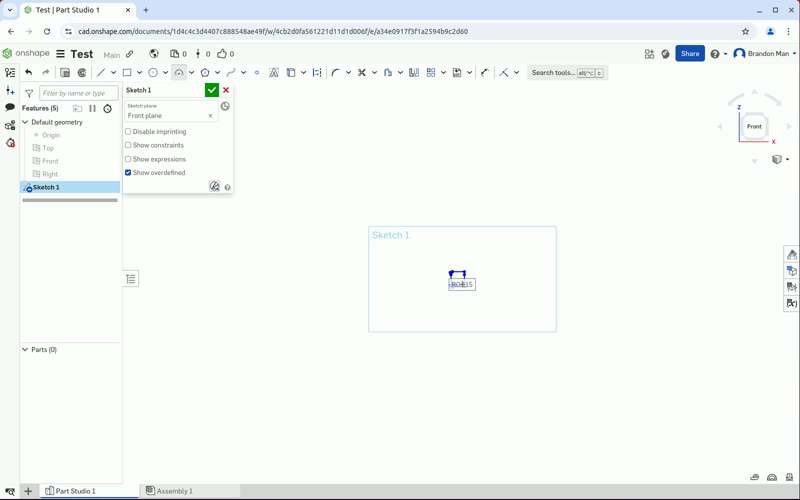
scroll(-6)
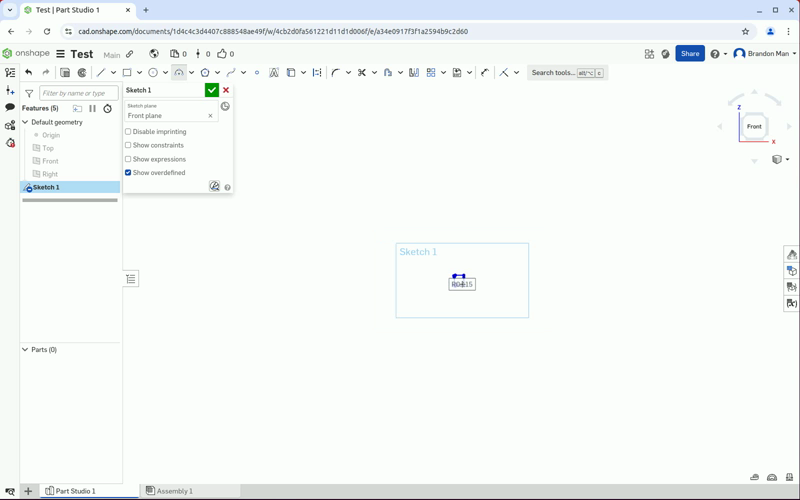
scroll(-6)
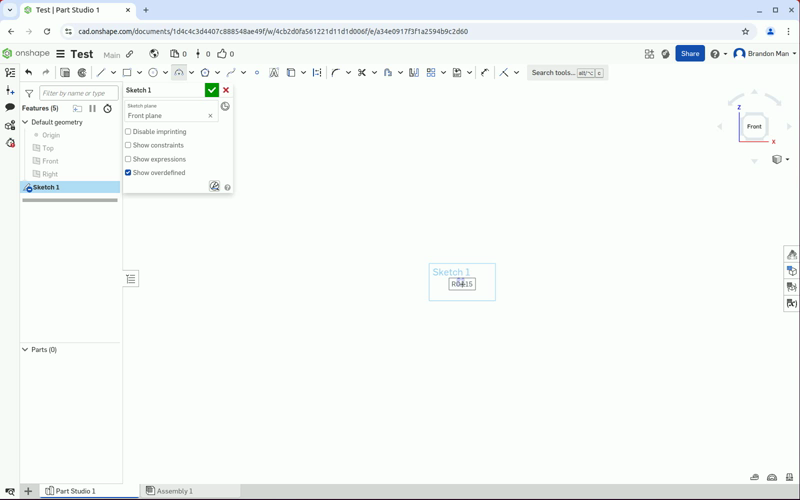
key_up(shift)
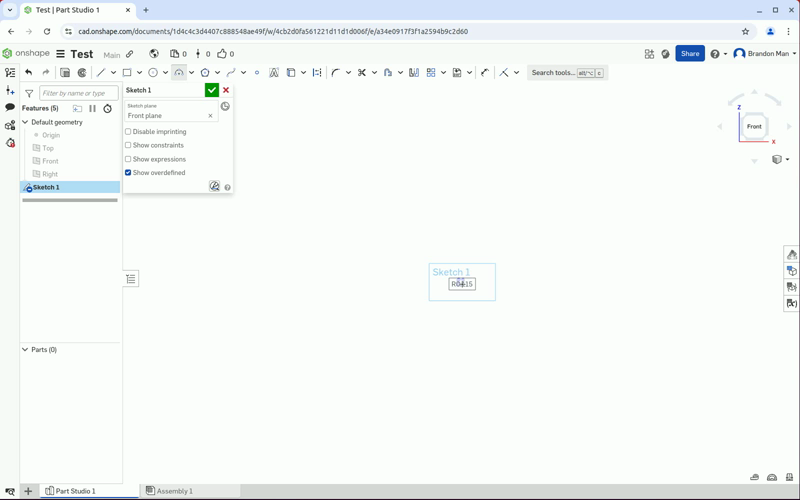
key(esc)
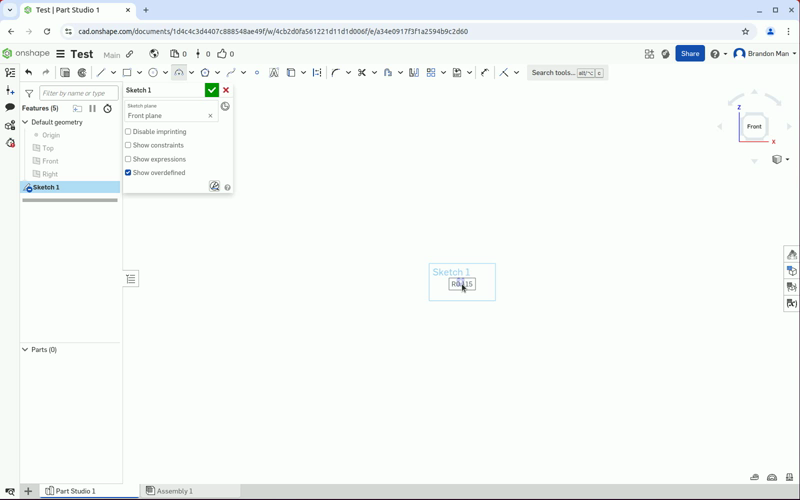
key(l)
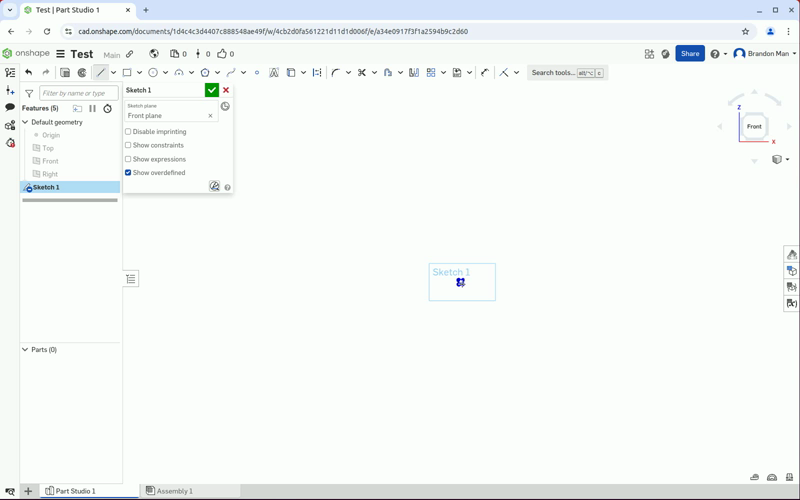
mouse_move(462, 283)
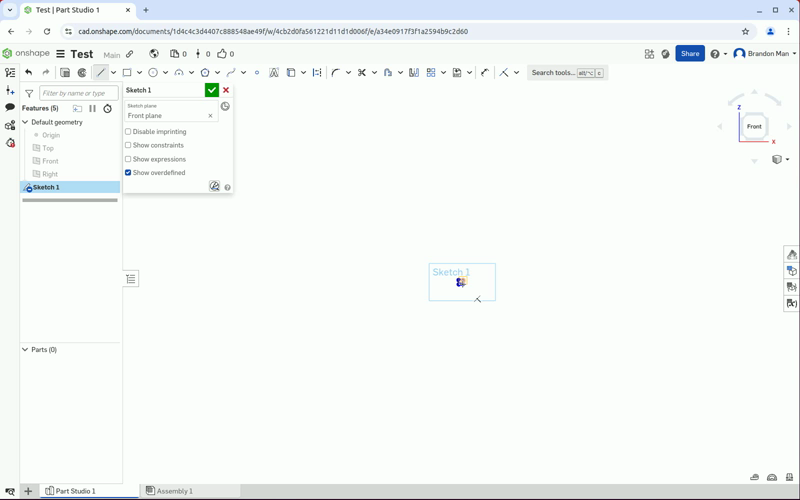
scroll(6)
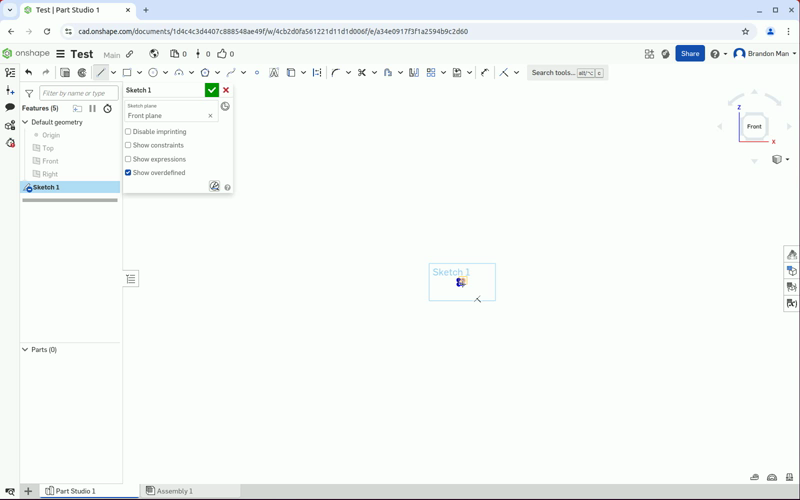
scroll(6)
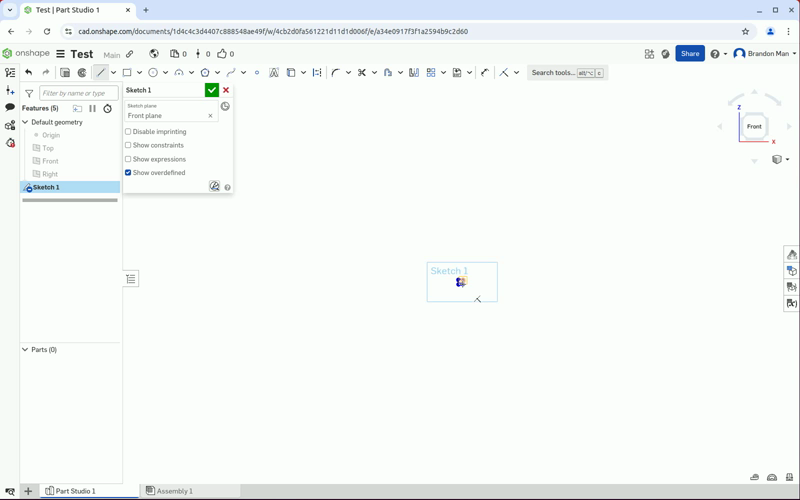
scroll(6)
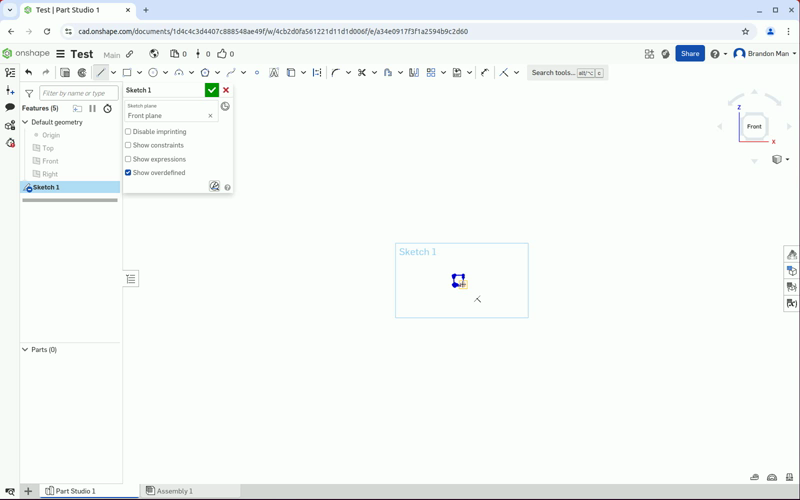
scroll(6)
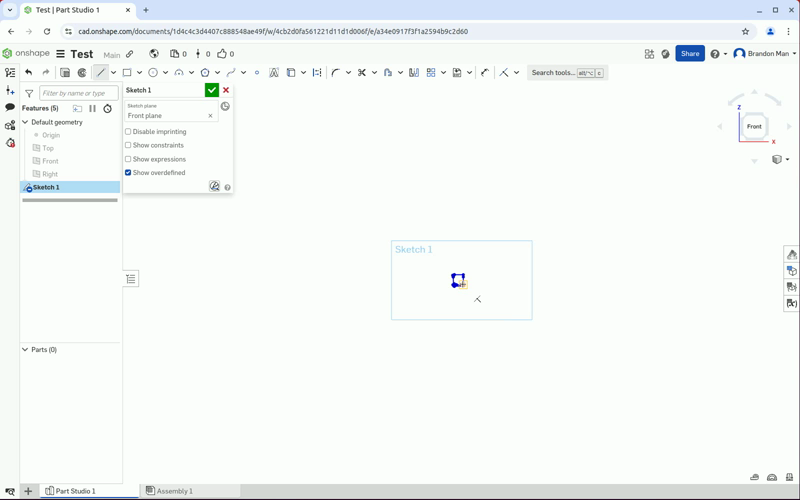
scroll(6)
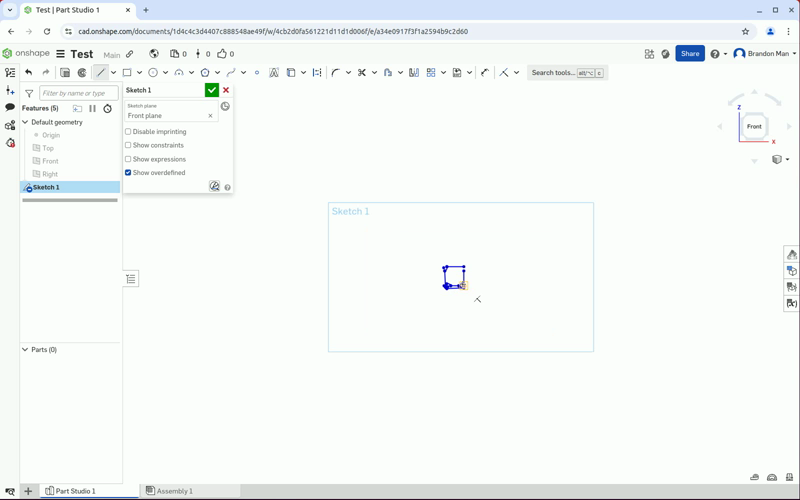
scroll(6)
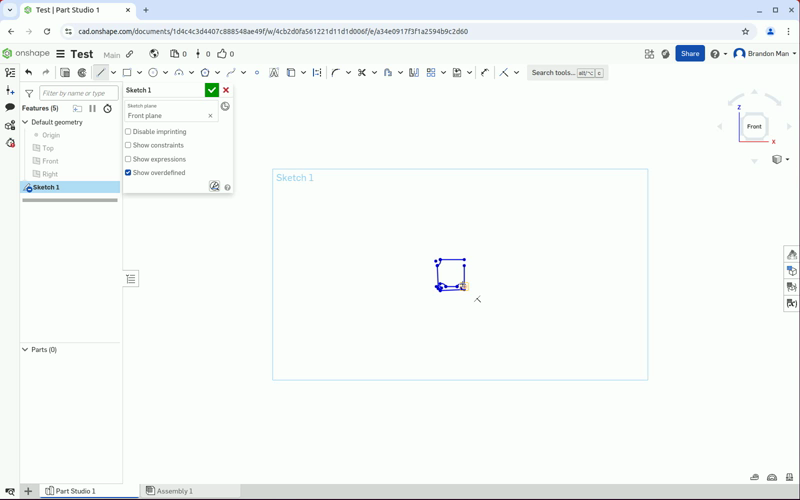
scroll(6)
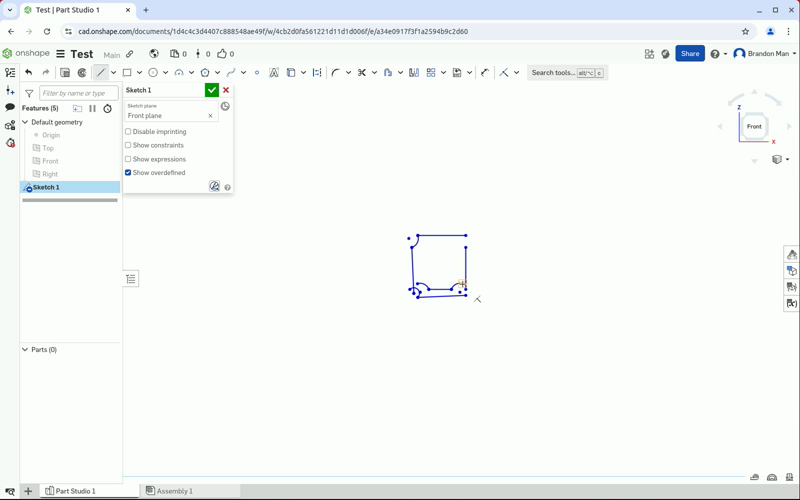
click(462, 283)
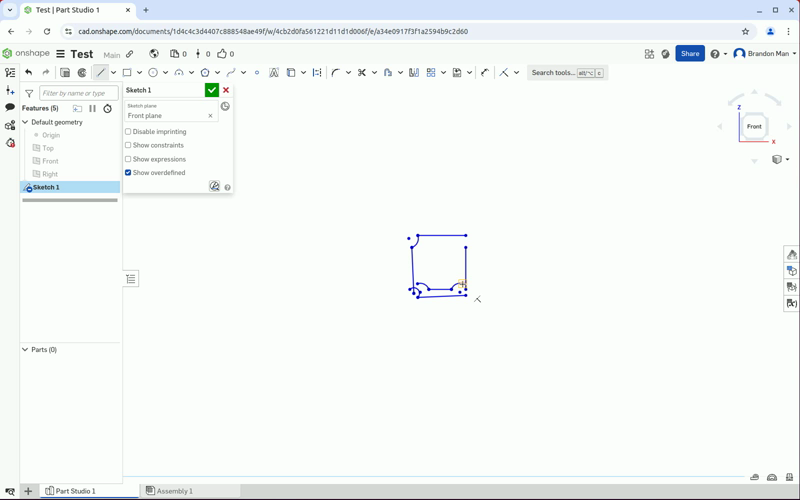
scroll(-6)
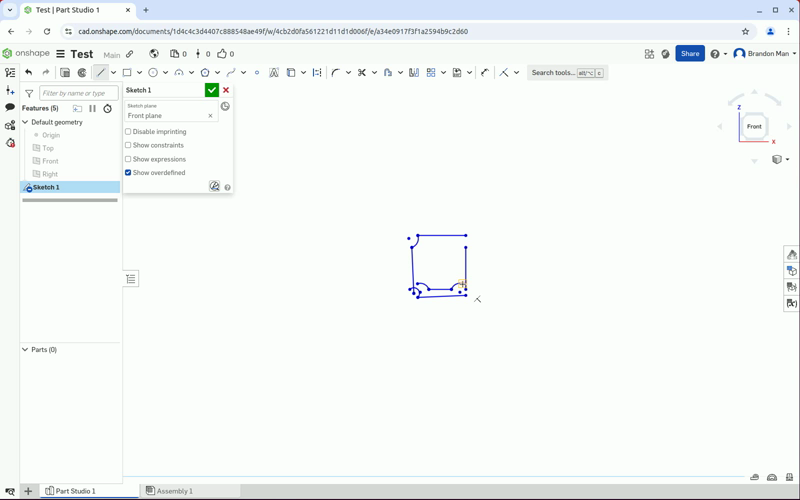
scroll(-6)
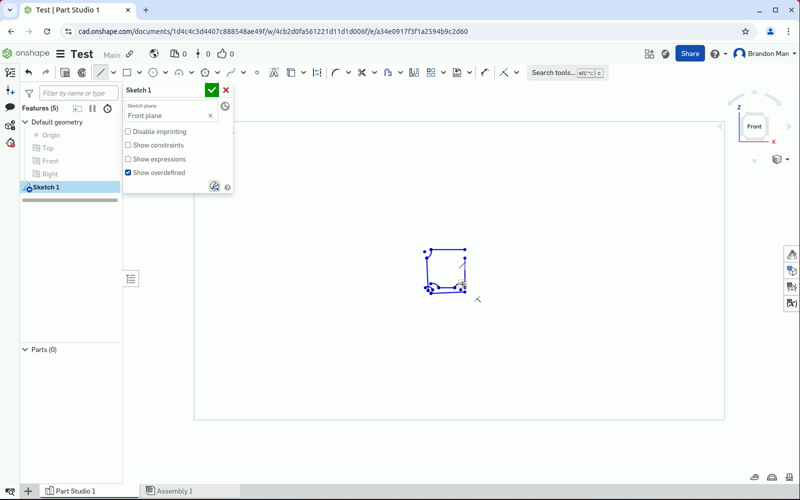
scroll(-6)
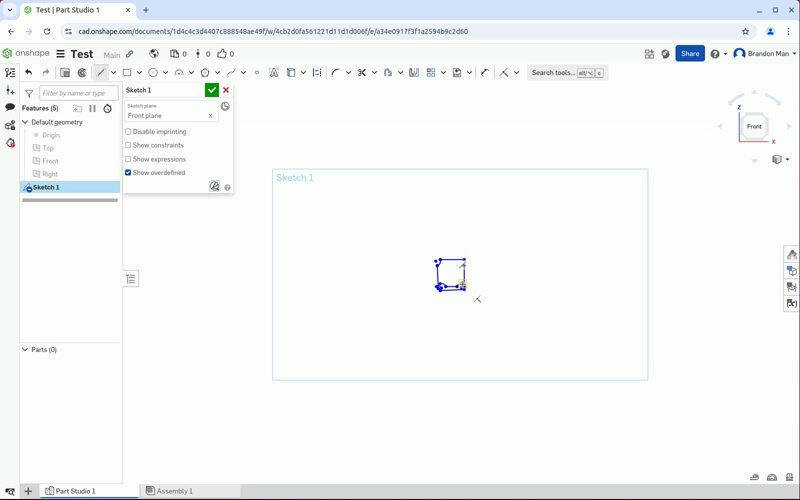
scroll(-6)
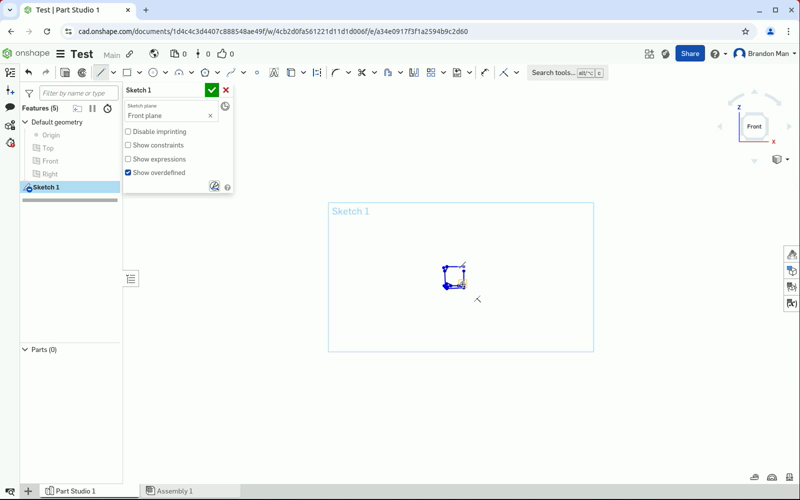
scroll(-6)
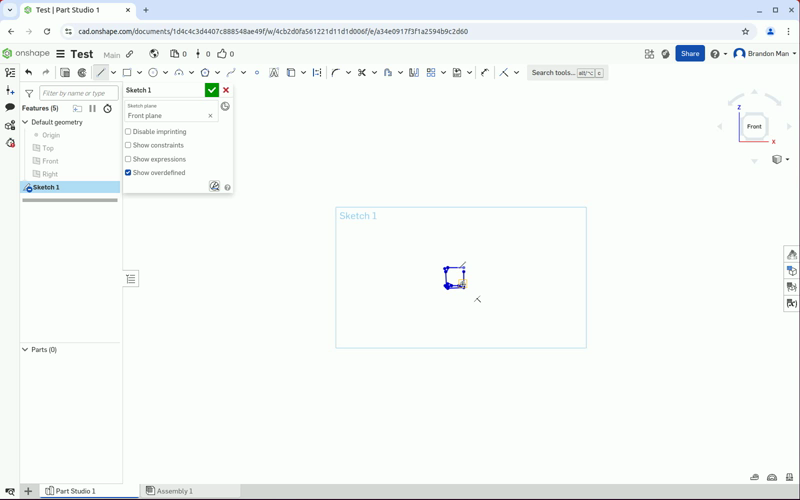
scroll(-6)
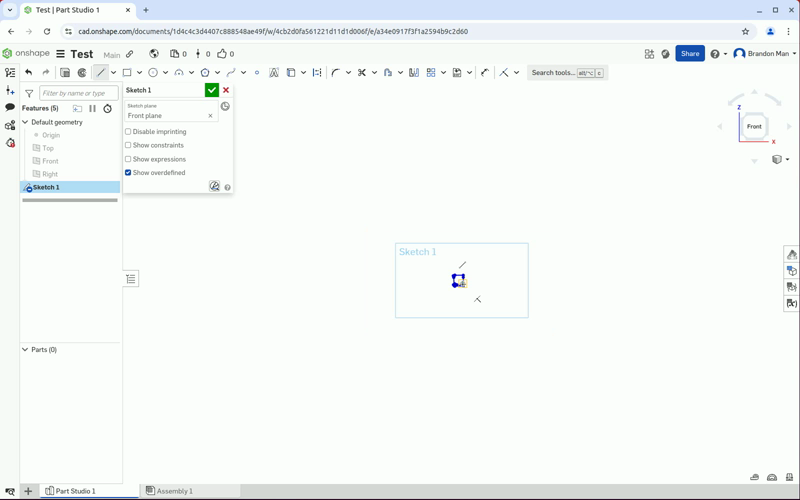
scroll(-6)
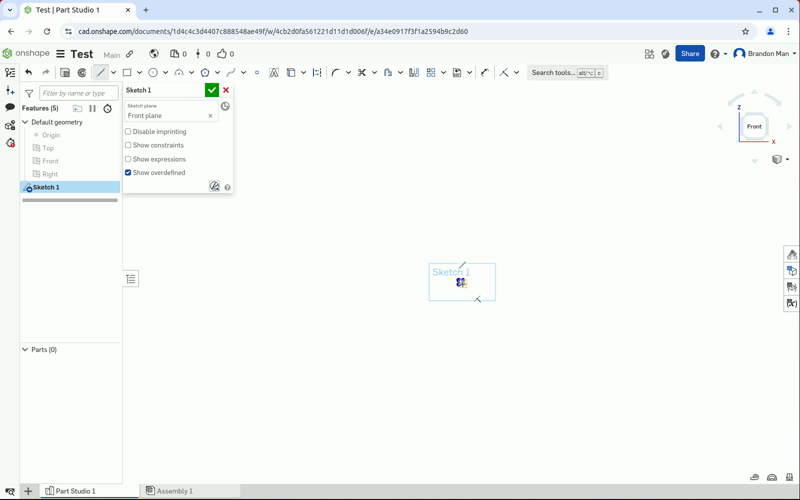
key_down(shift)
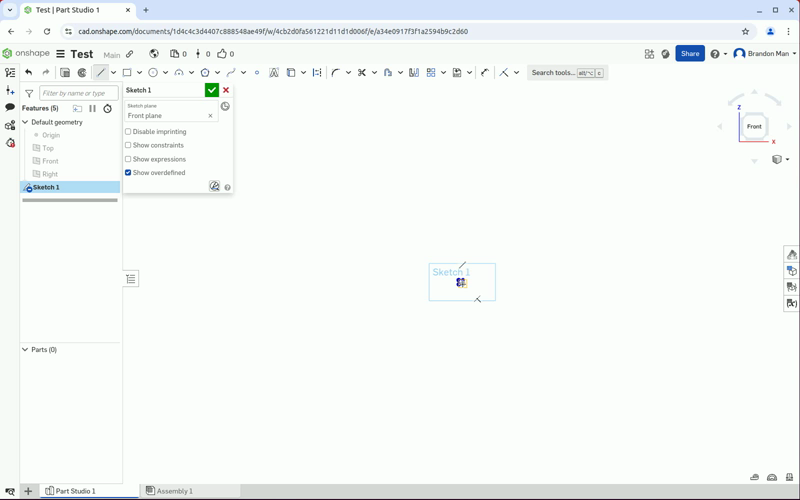
mouse_move(492, 283)
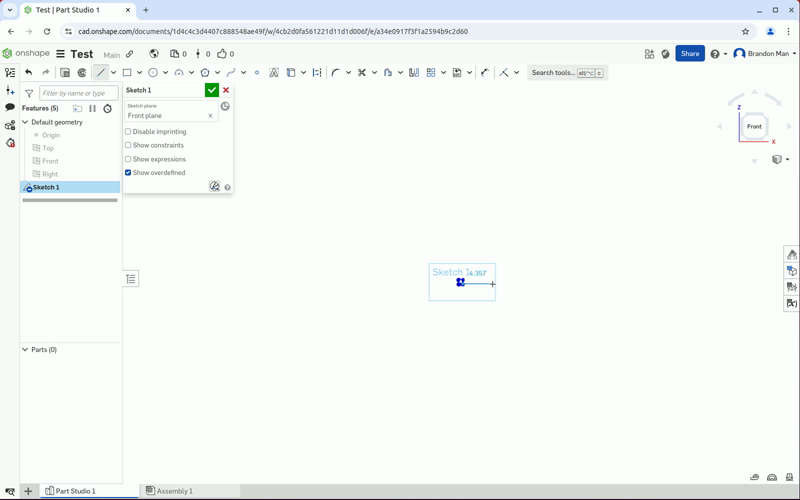
mouse_move(462, 281)
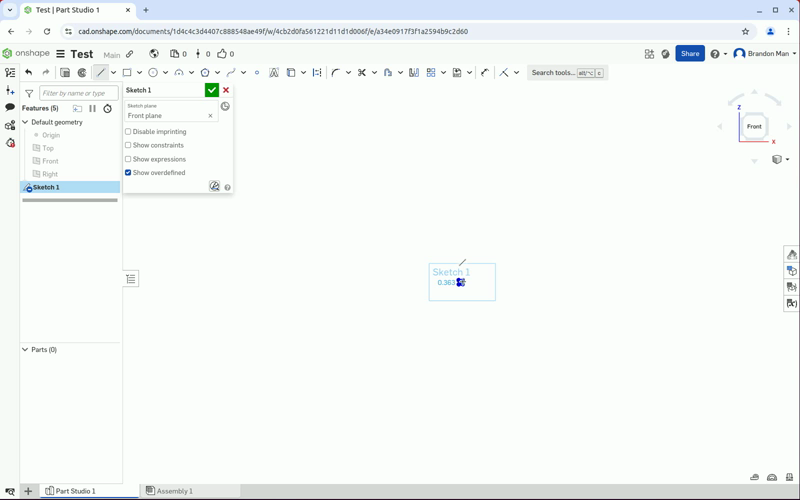
scroll(6)
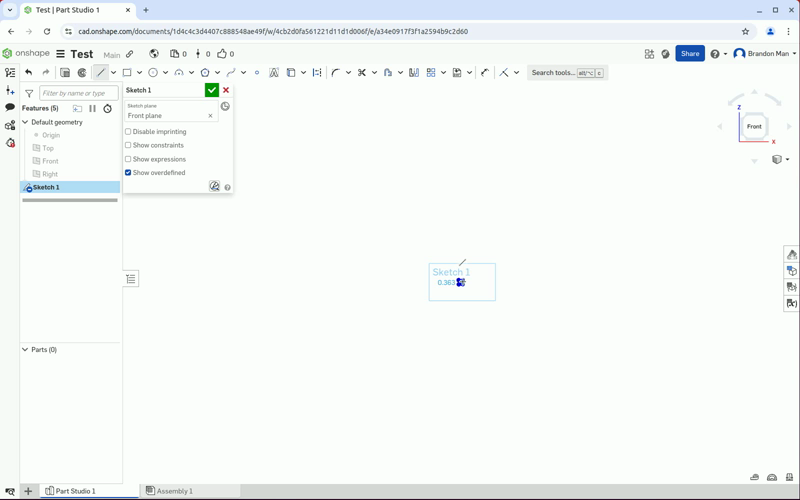
scroll(6)
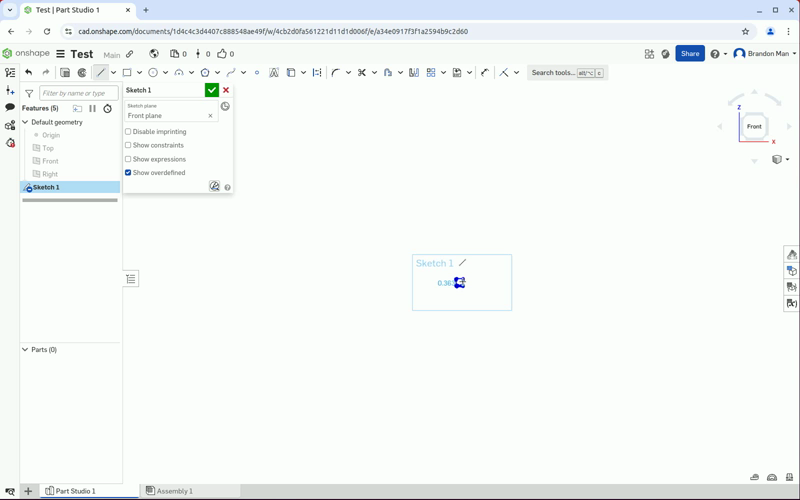
scroll(6)
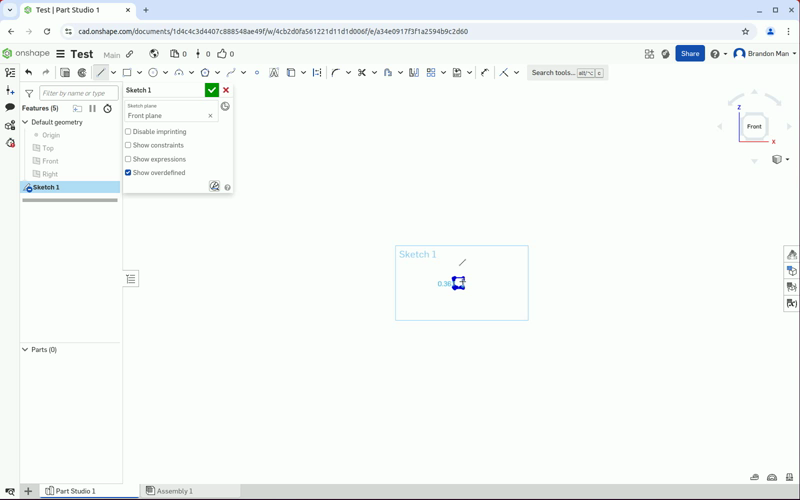
scroll(6)
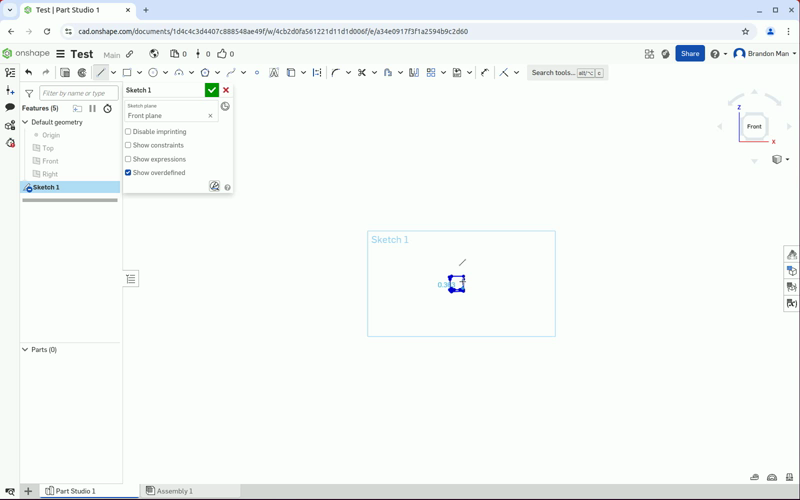
scroll(6)
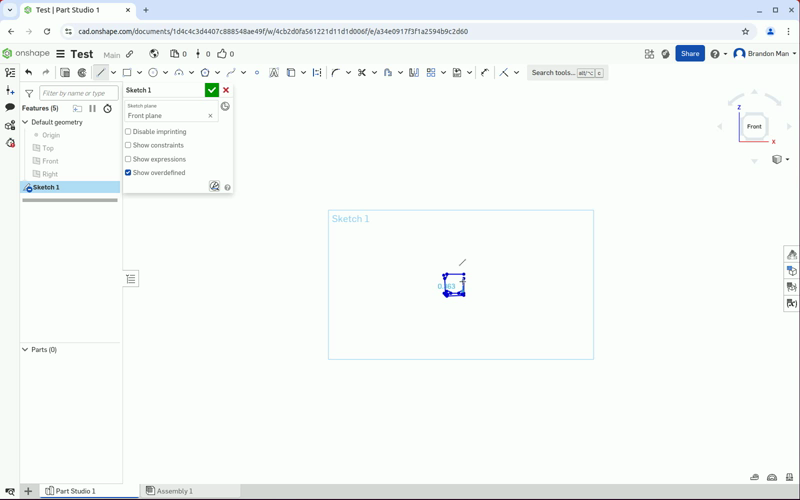
scroll(6)
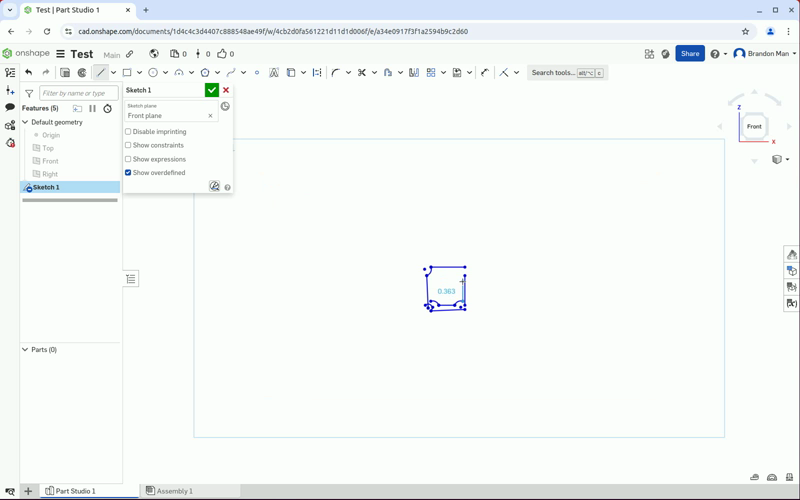
scroll(6)
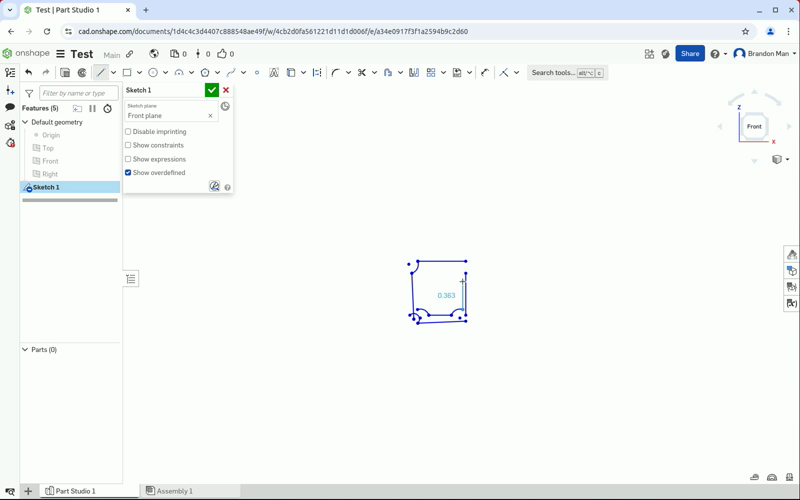
click(462, 281)
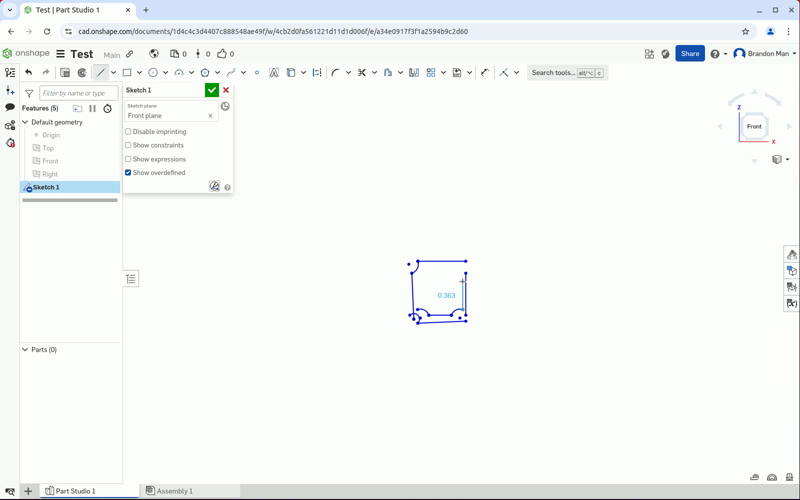
scroll(-6)
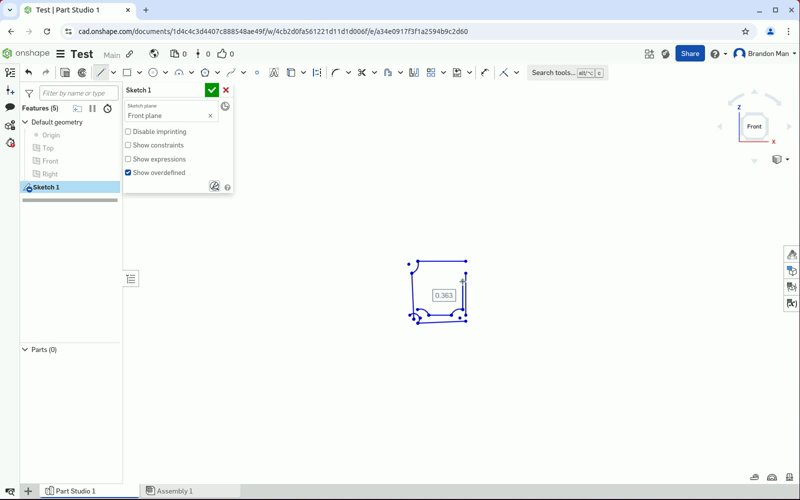
scroll(-6)
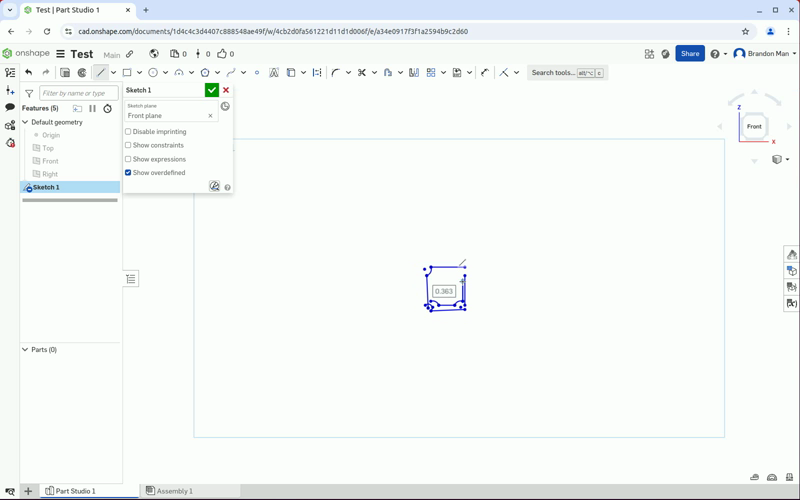
scroll(-6)
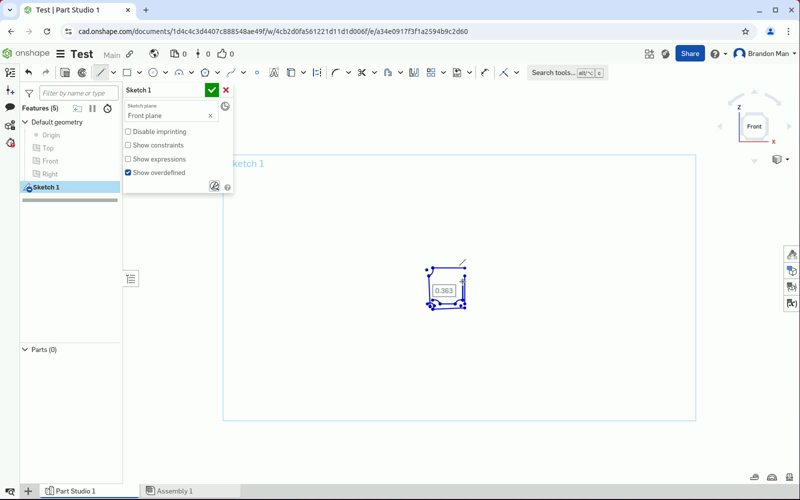
scroll(-6)
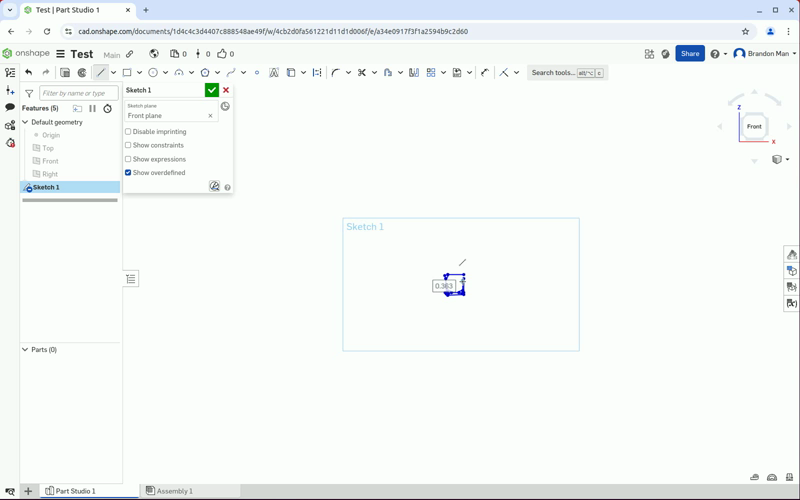
scroll(-6)
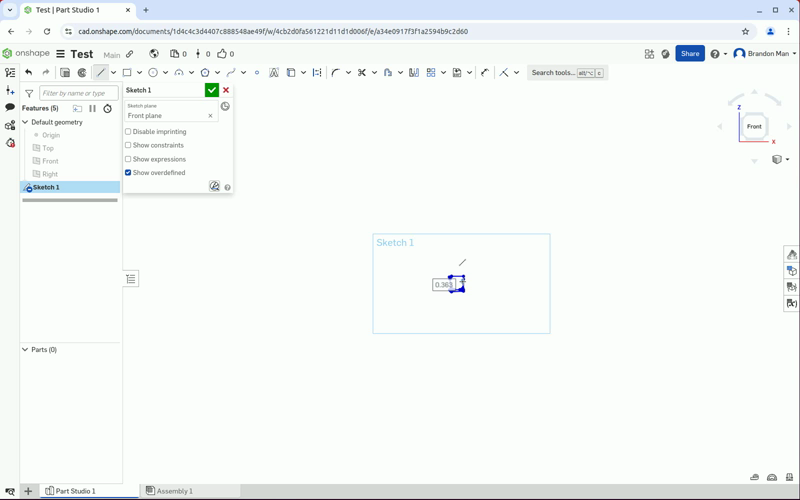
scroll(-6)
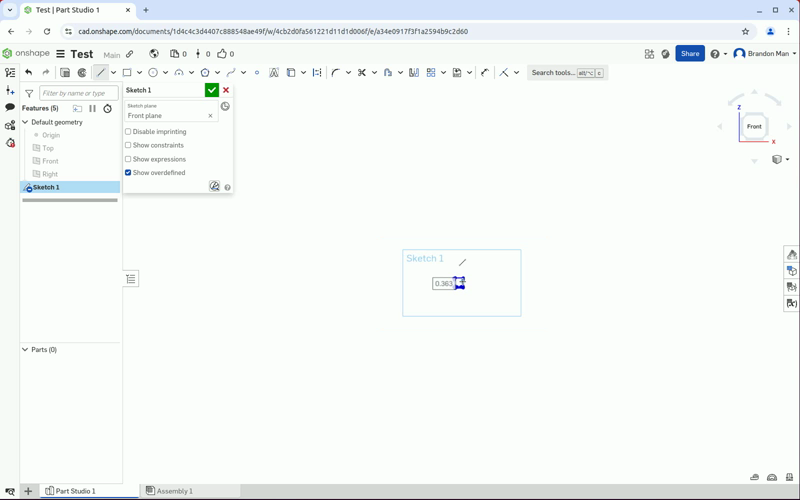
scroll(-6)
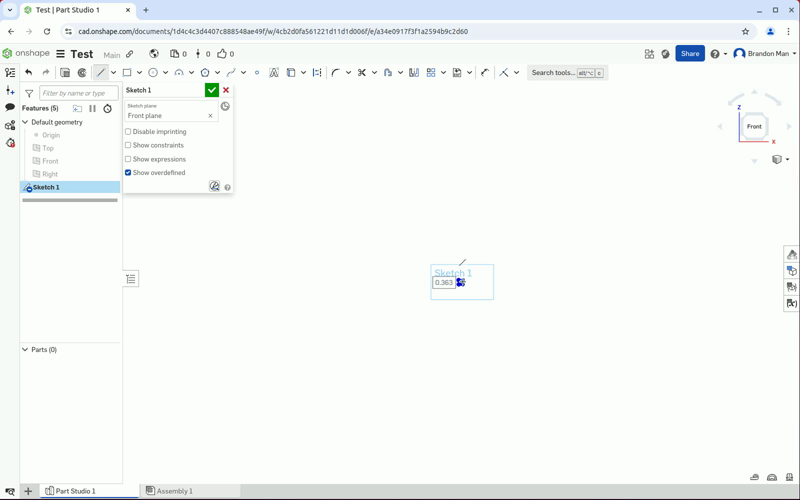
key_up(shift)
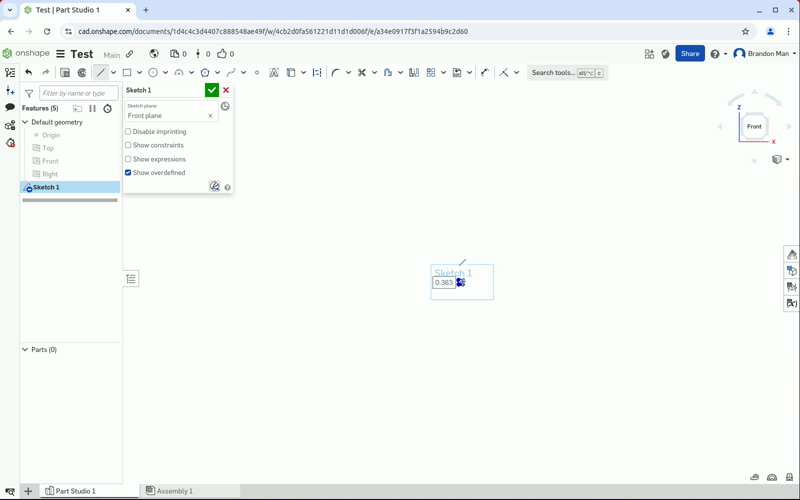
key(esc)
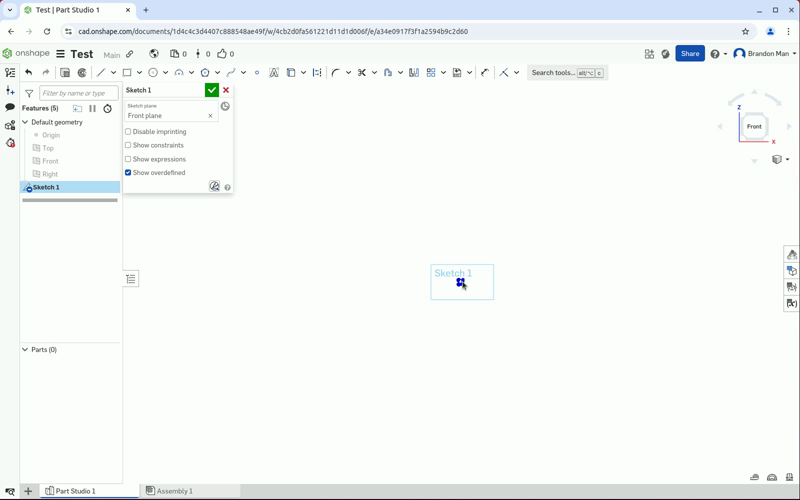
key(a)
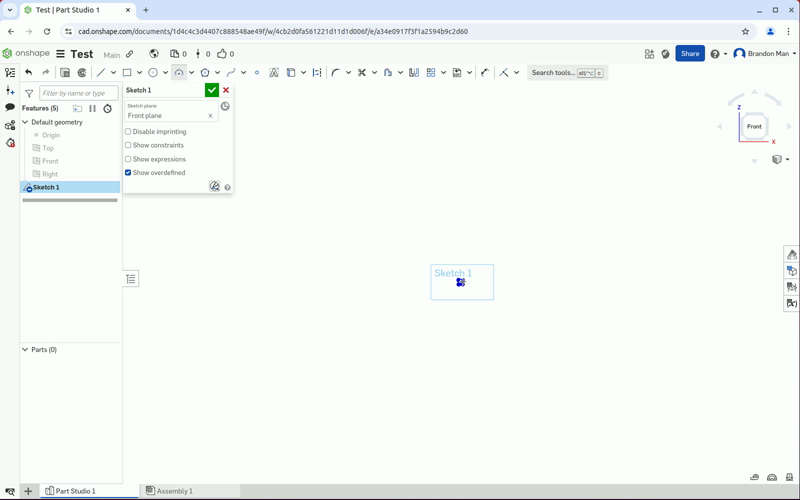
mouse_move(462, 281)
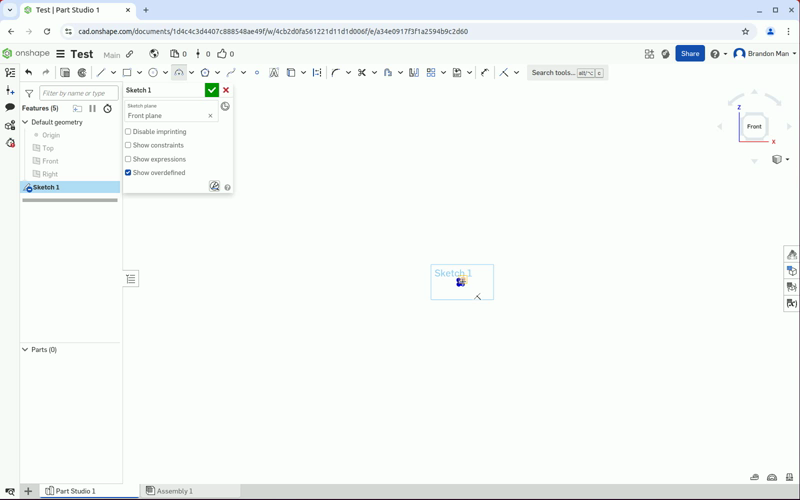
scroll(6)
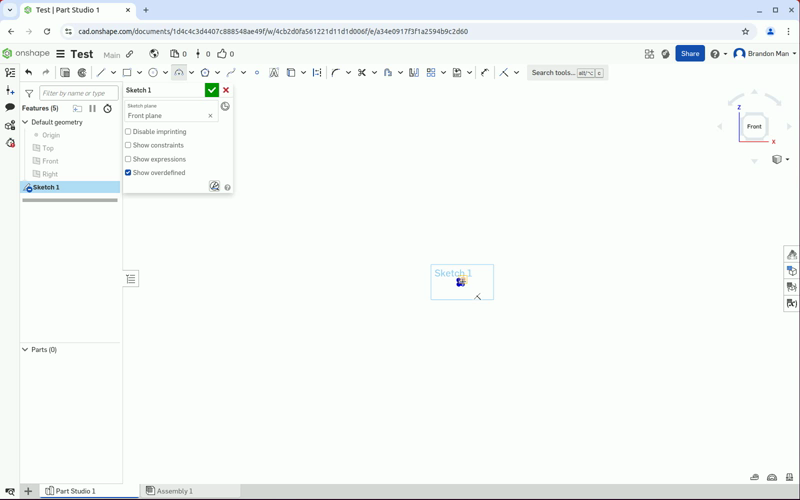
scroll(6)
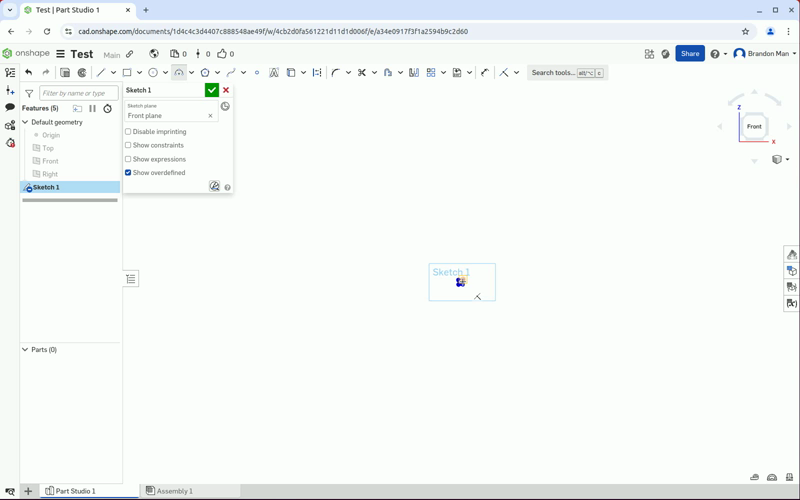
scroll(6)
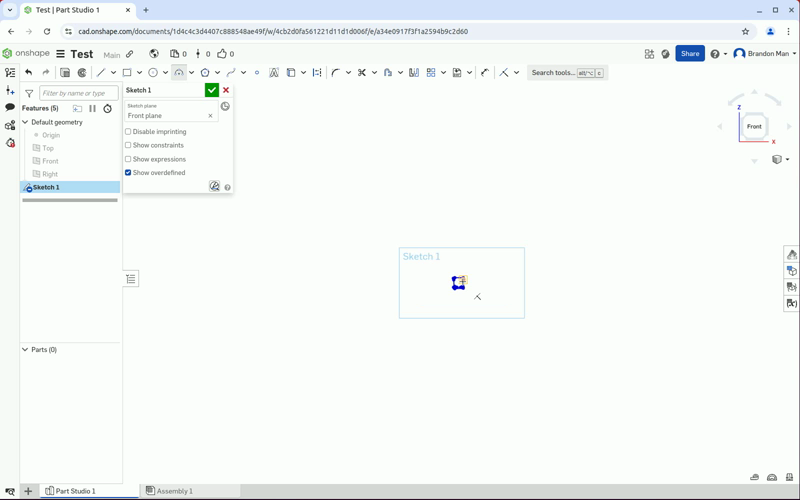
scroll(6)
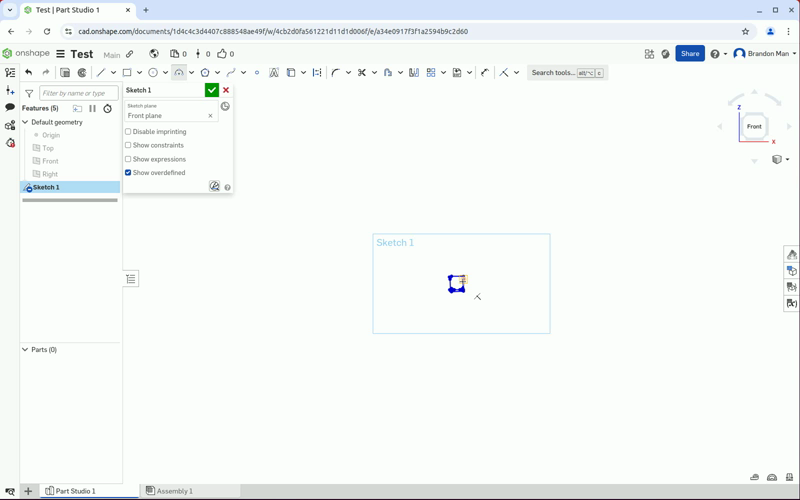
scroll(6)
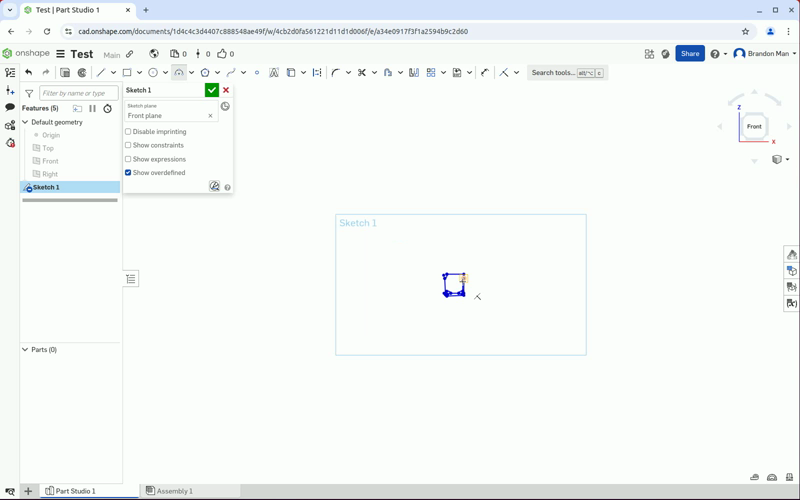
scroll(6)
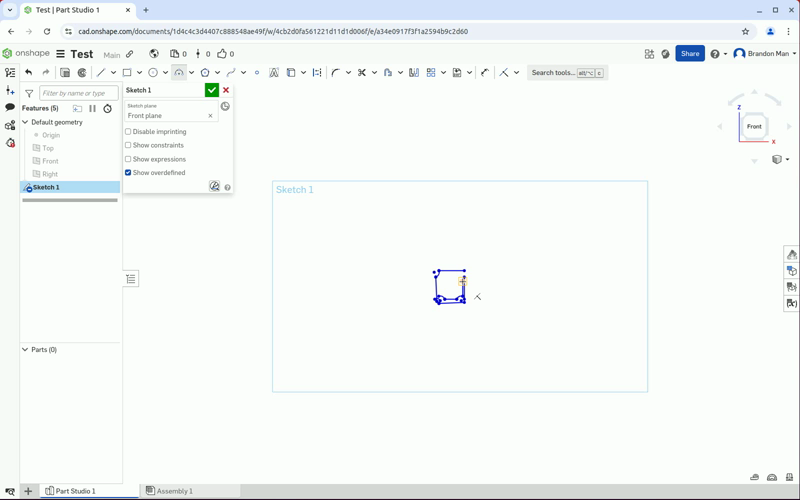
scroll(6)
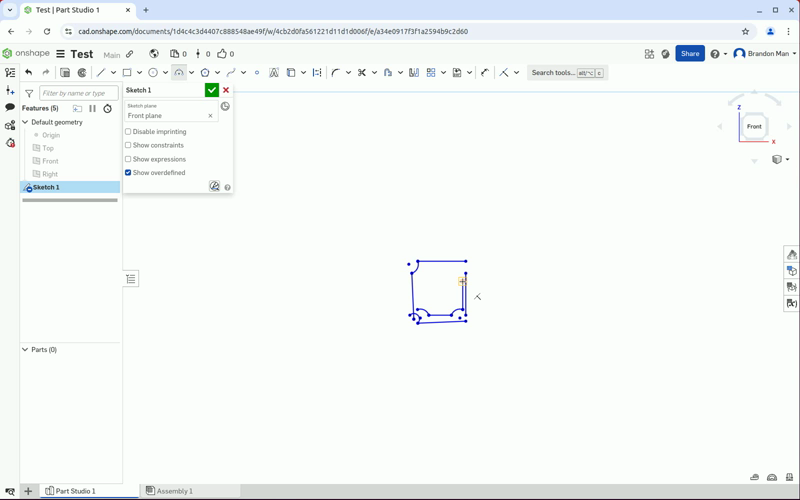
click(462, 281)
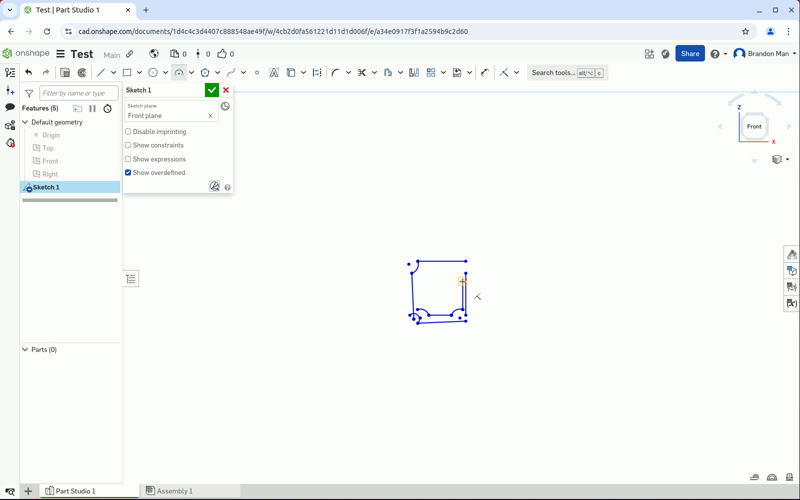
scroll(-6)
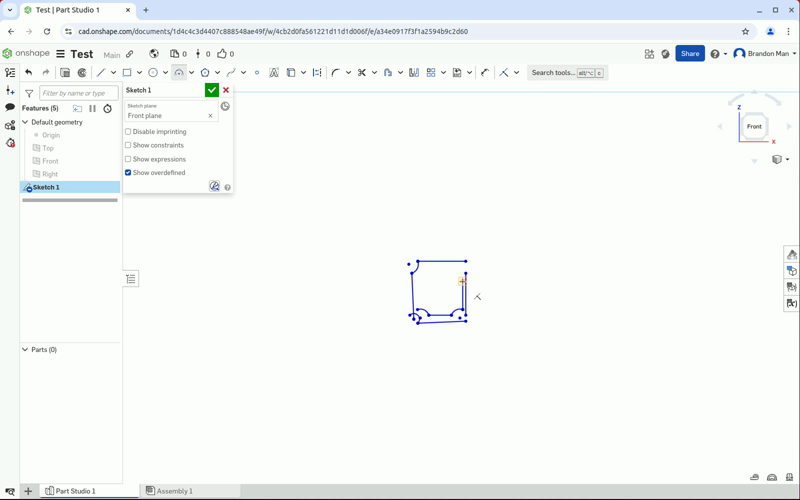
scroll(-6)
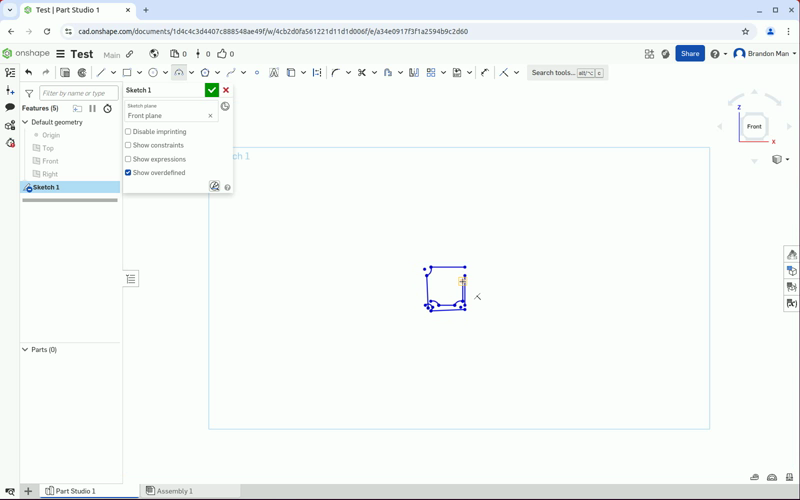
scroll(-6)
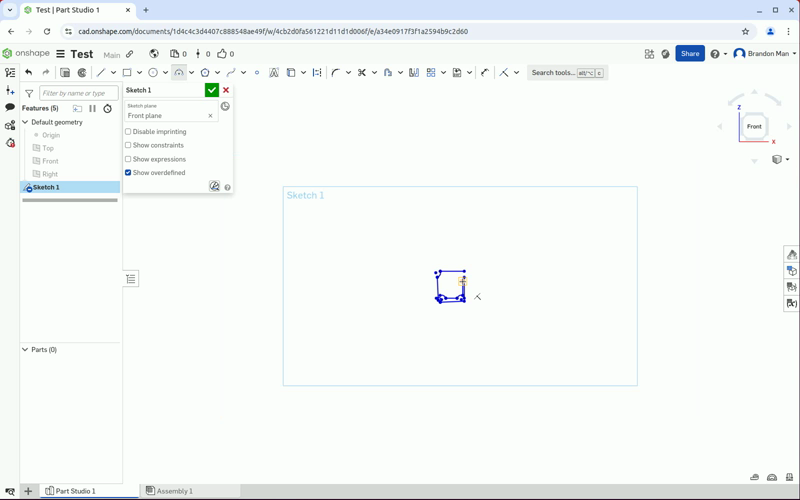
scroll(-6)
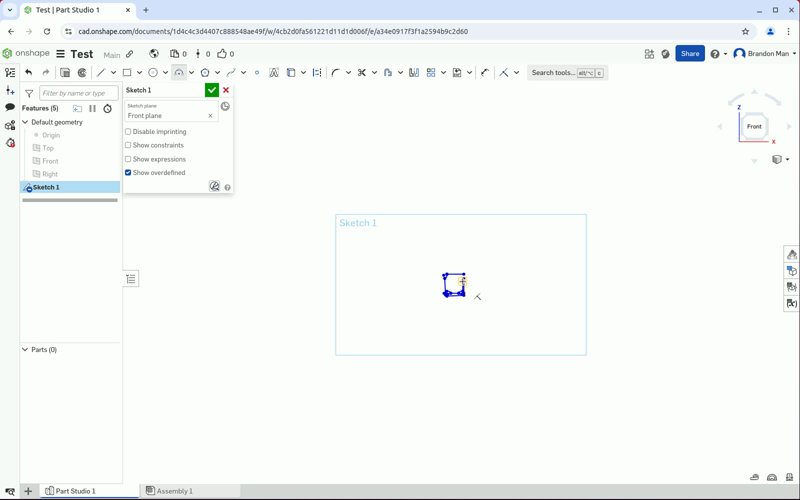
scroll(-6)
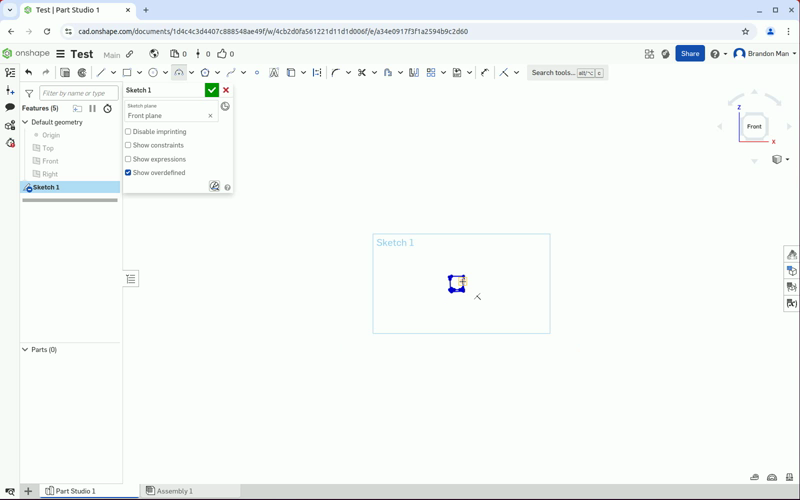
scroll(-6)
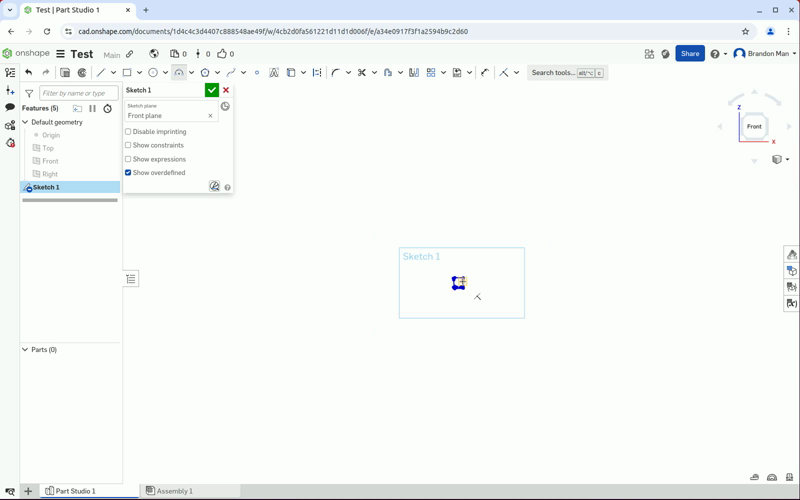
scroll(-6)
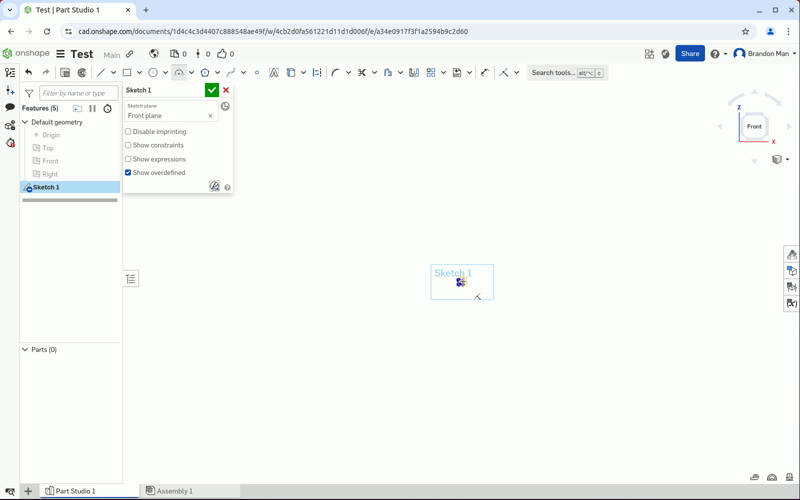
key_down(shift)
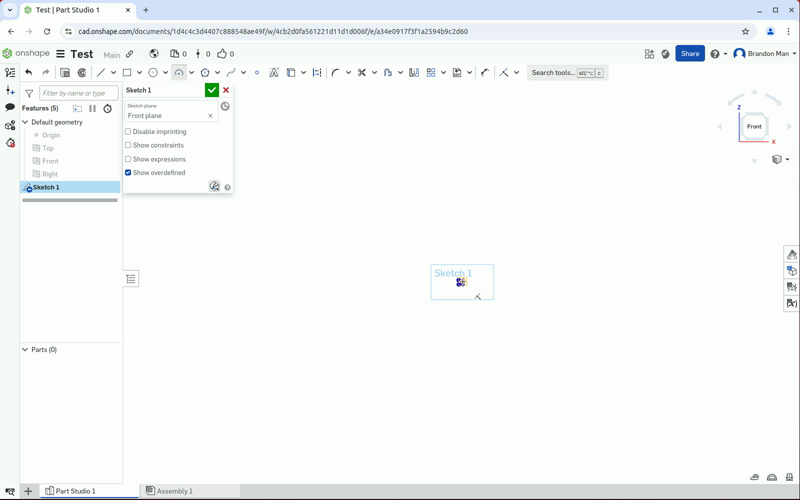
mouse_move(461, 280)
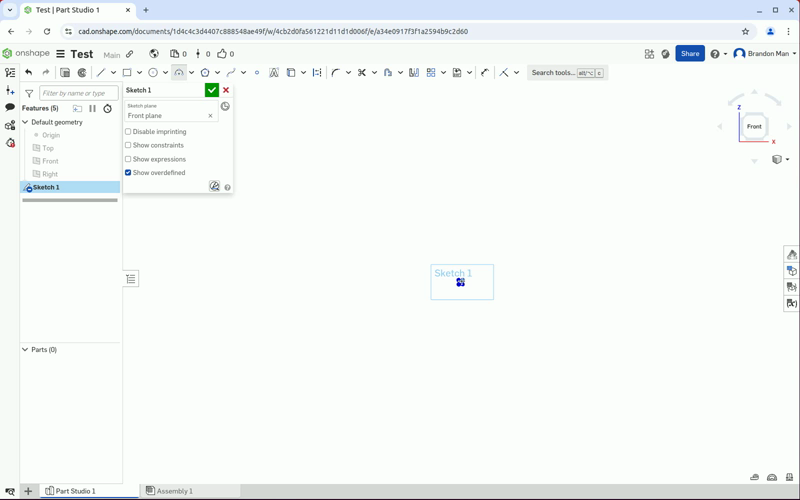
scroll(6)
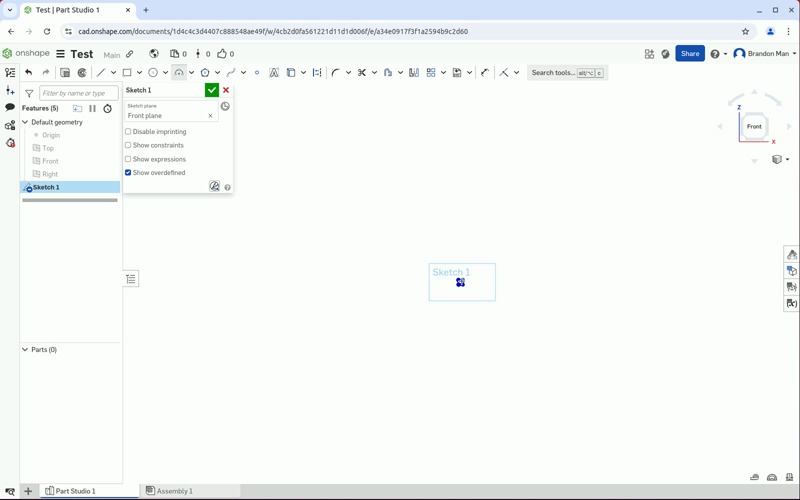
scroll(6)
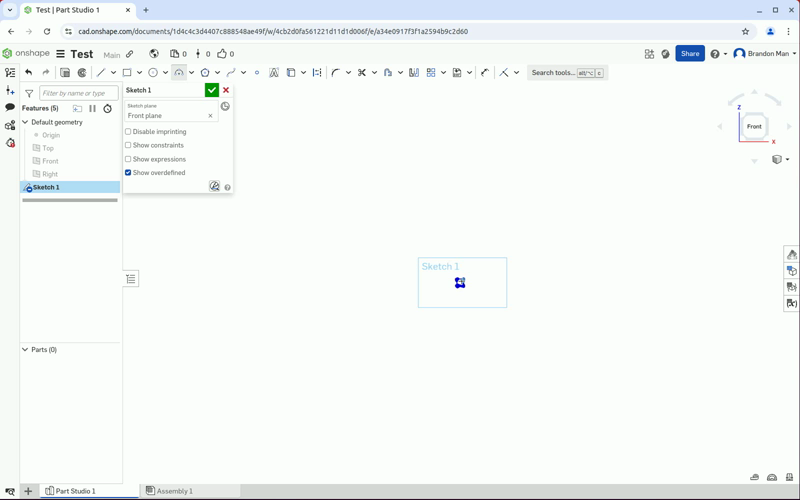
scroll(6)
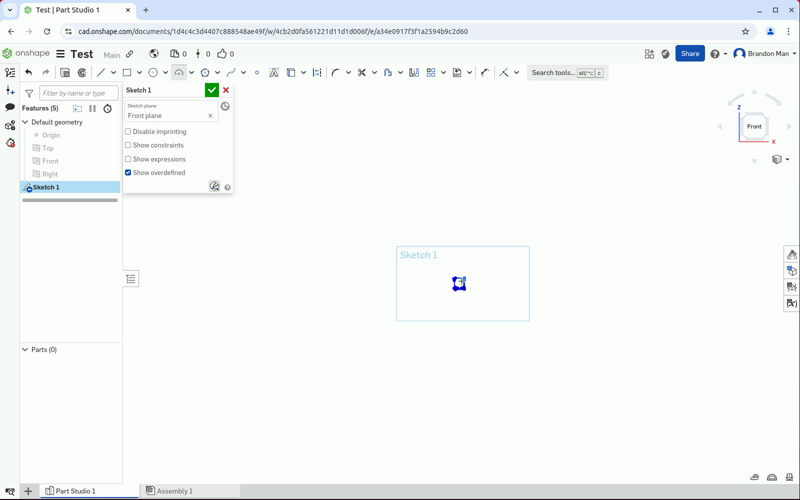
scroll(6)
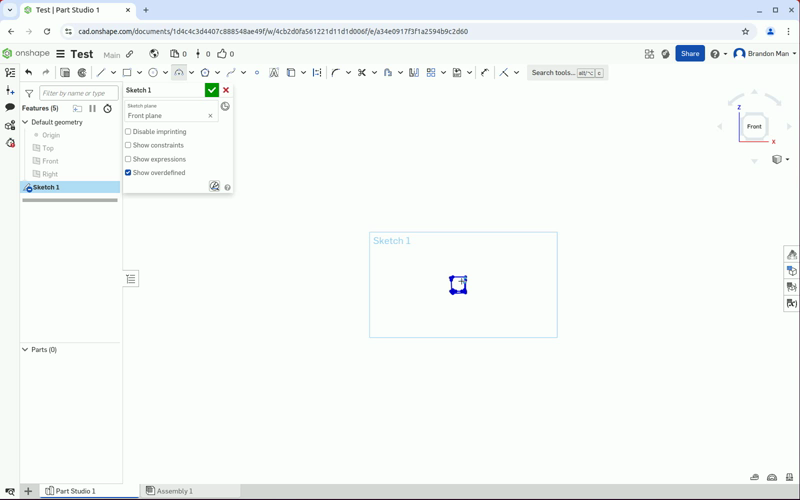
scroll(6)
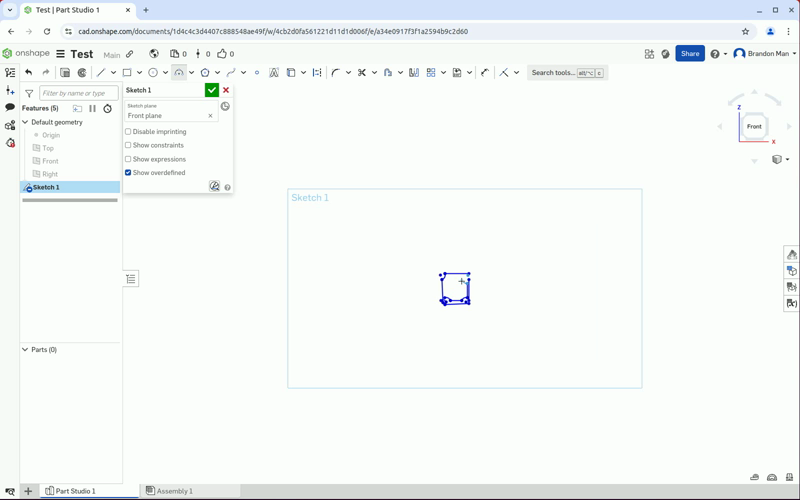
scroll(6)
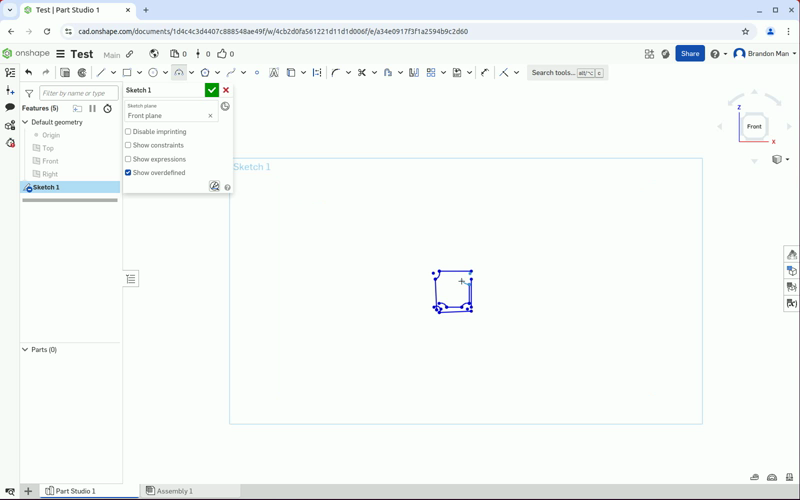
scroll(6)
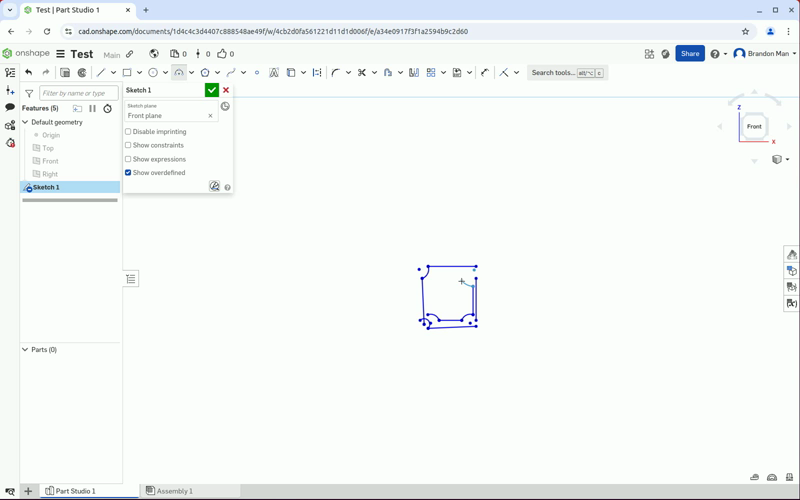
click(461, 280)
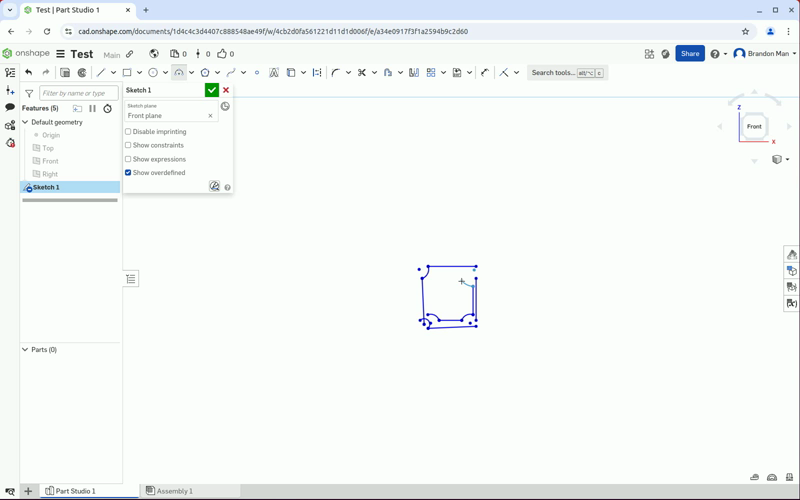
scroll(-6)
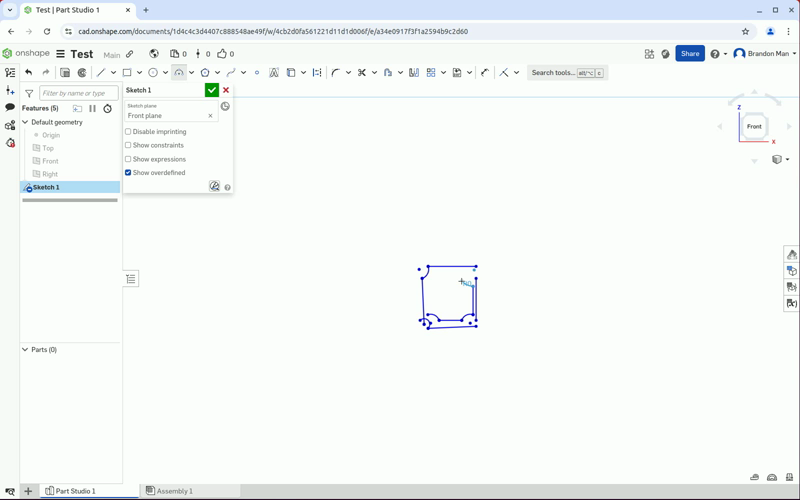
scroll(-6)
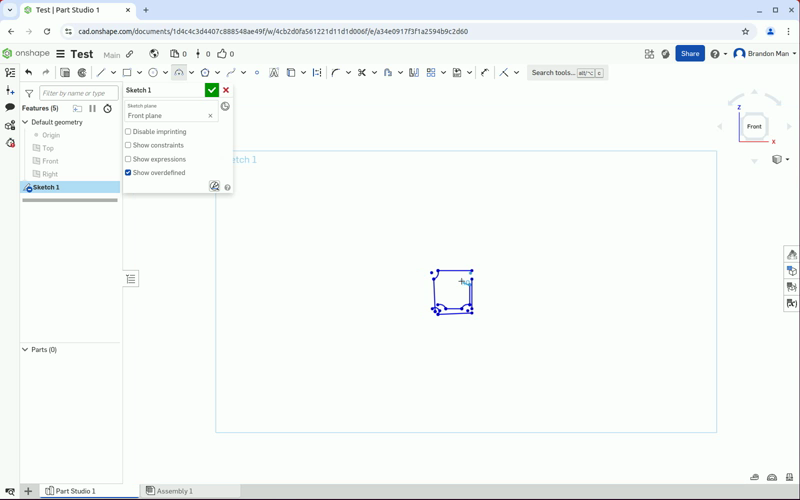
scroll(-6)
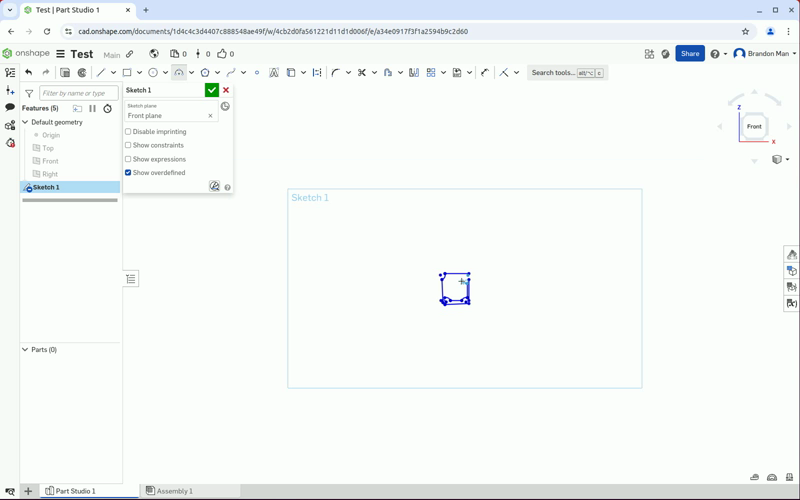
scroll(-6)
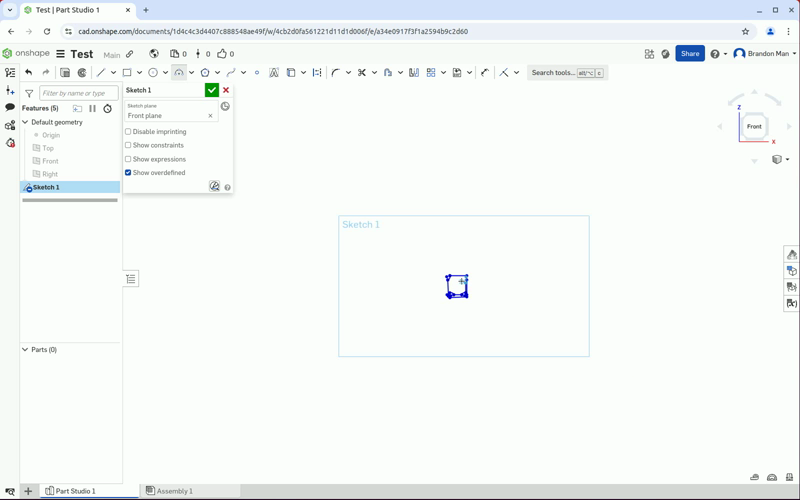
scroll(-6)
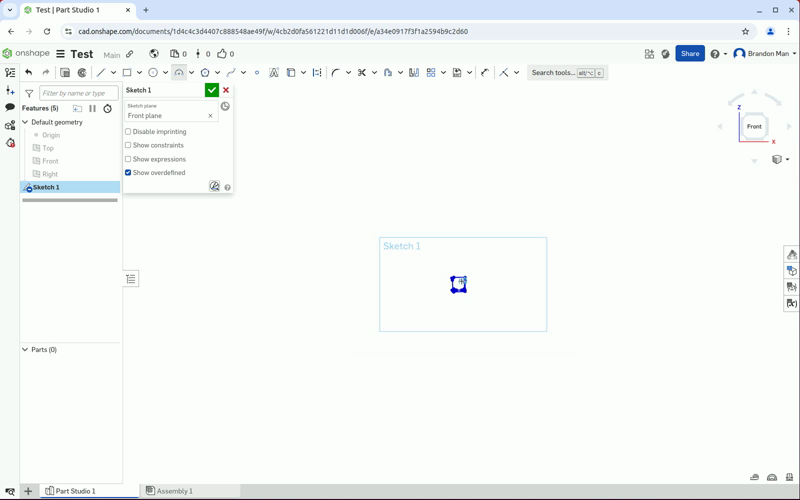
scroll(-6)
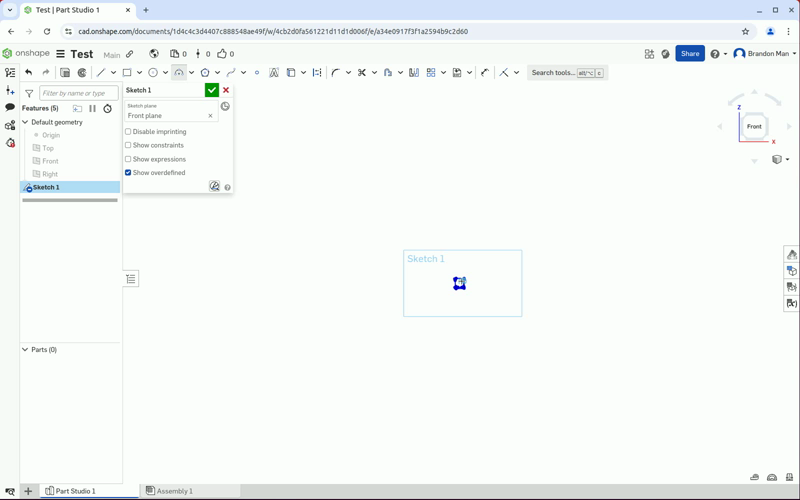
scroll(-6)
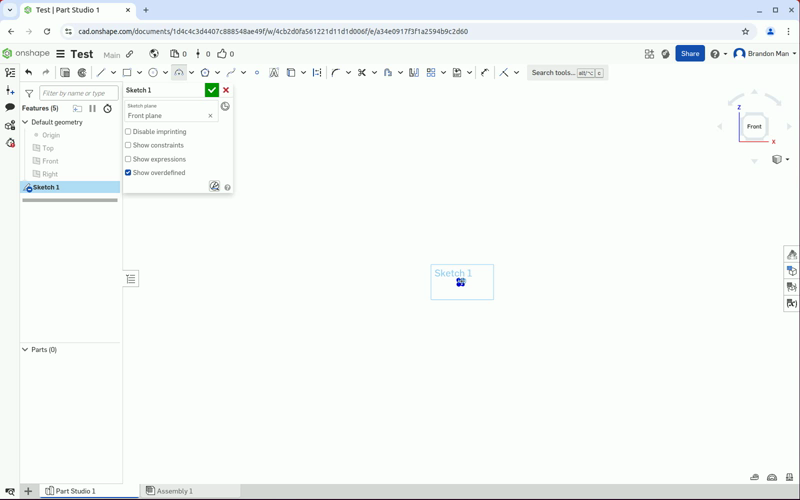
mouse_move(462, 280)
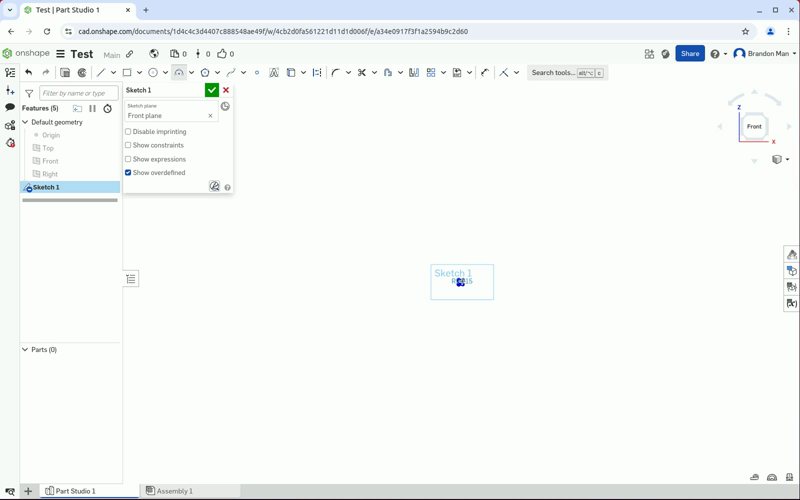
scroll(6)
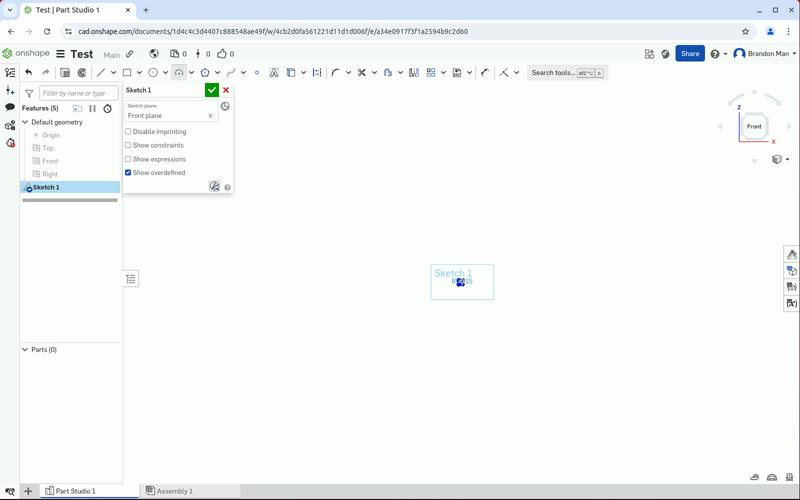
scroll(6)
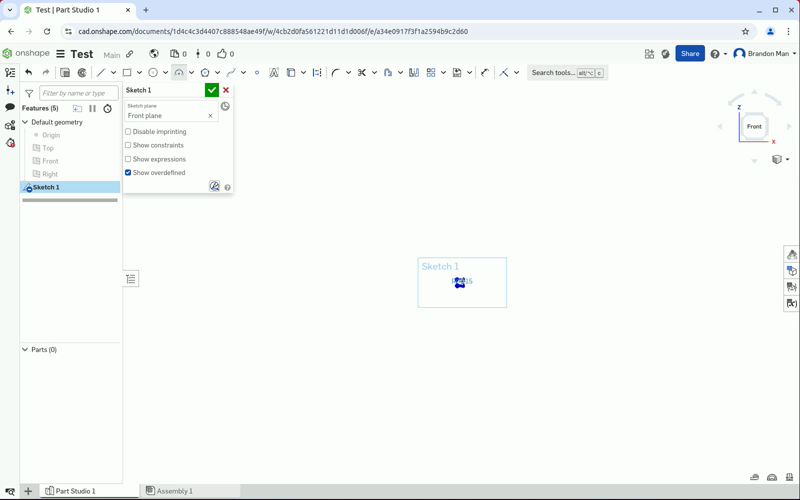
scroll(6)
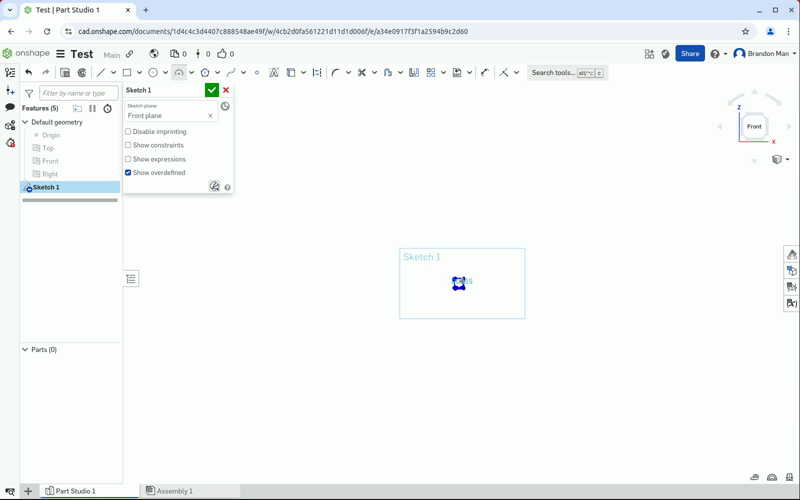
scroll(6)
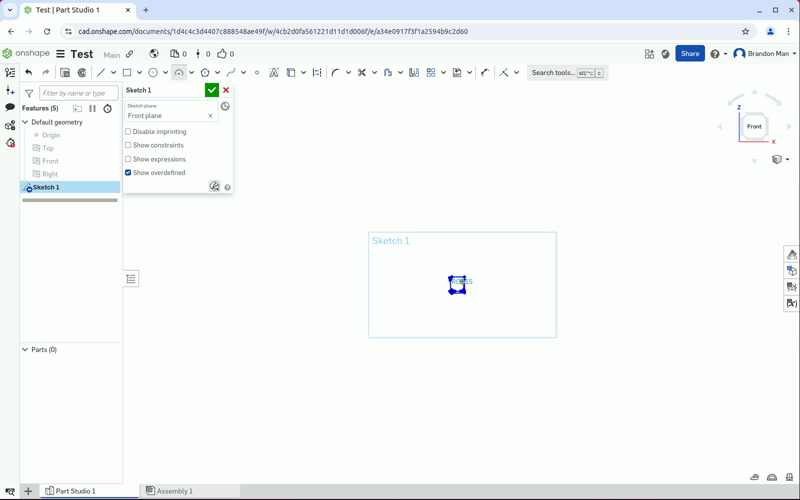
scroll(6)
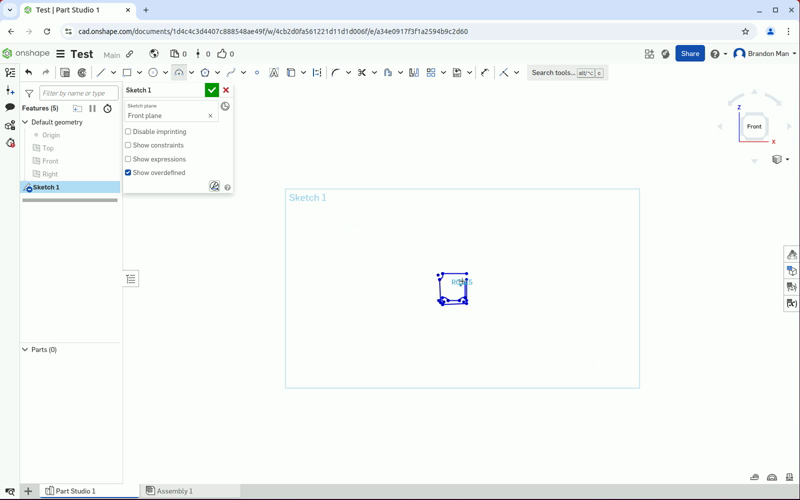
scroll(6)
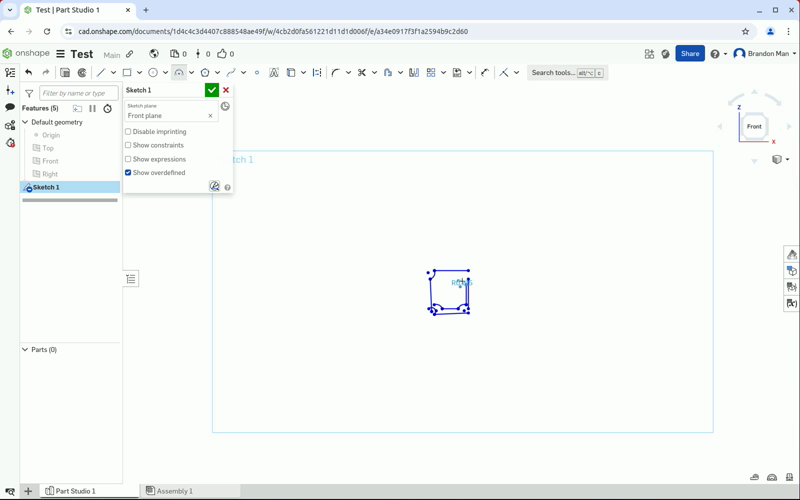
scroll(6)
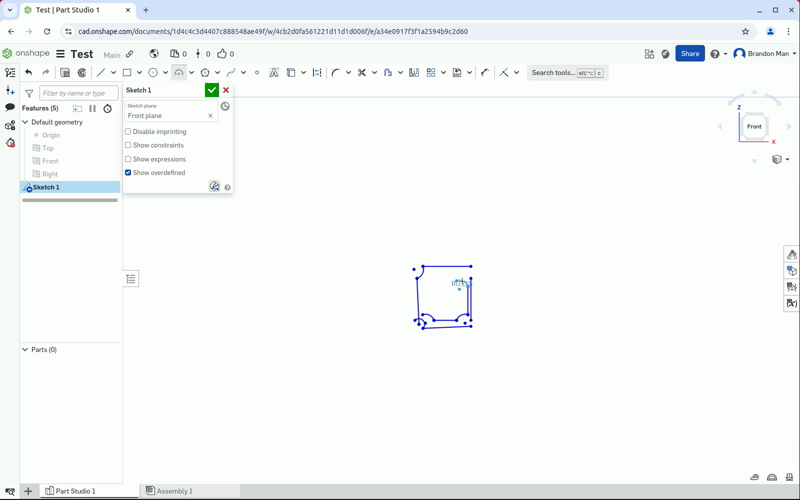
click(462, 280)
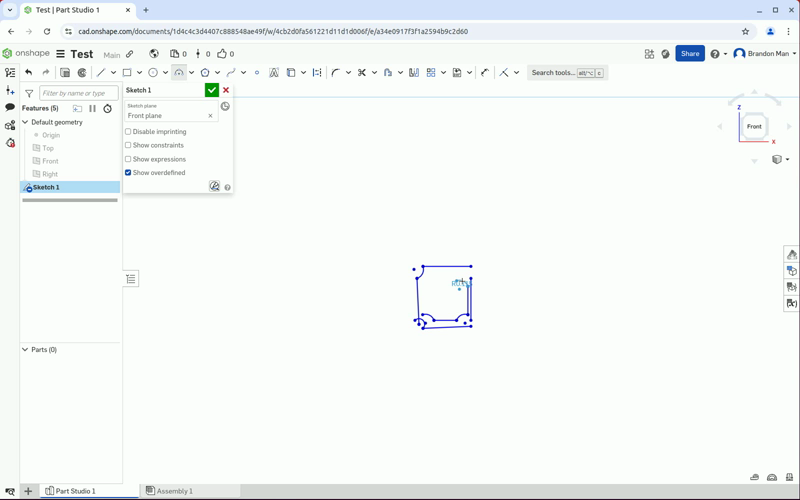
scroll(-6)
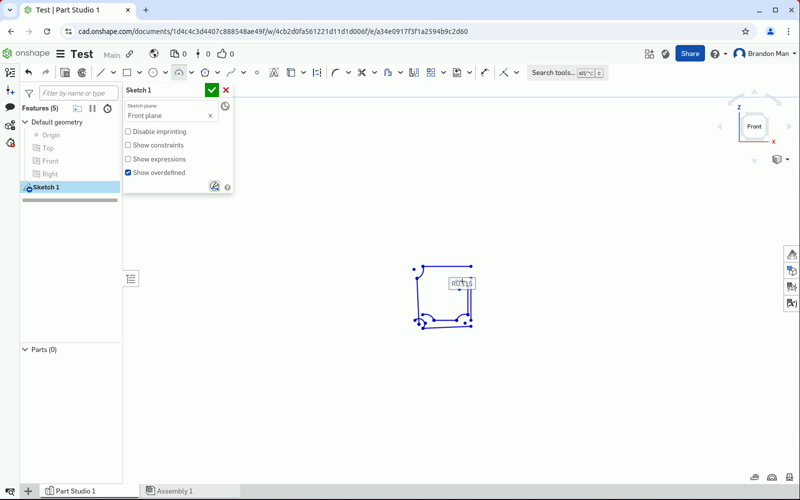
scroll(-6)
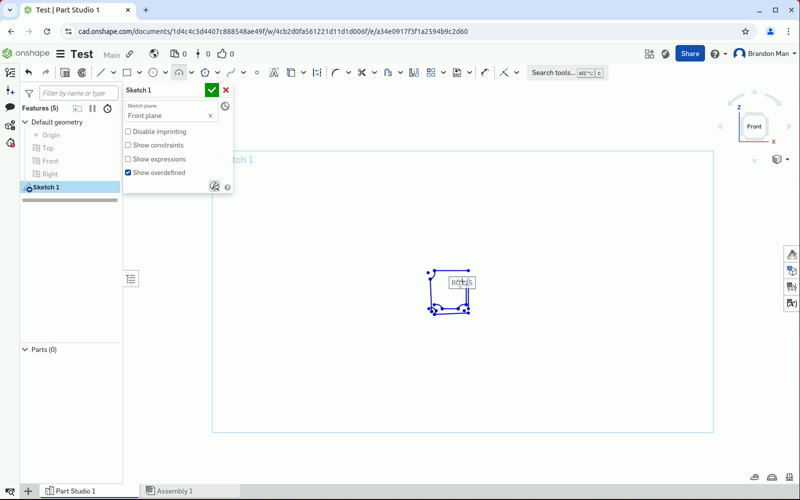
scroll(-6)
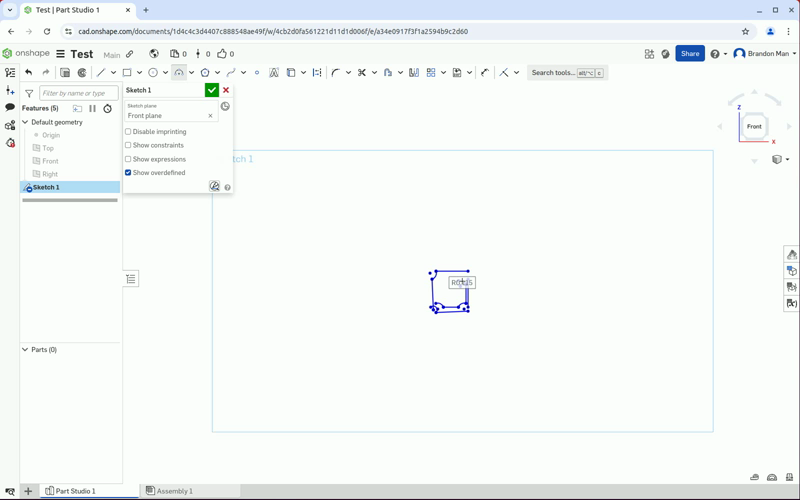
scroll(-6)
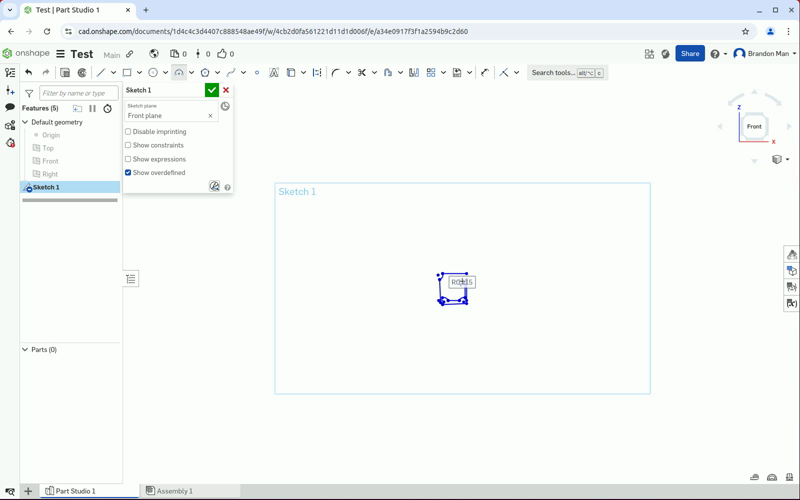
scroll(-6)
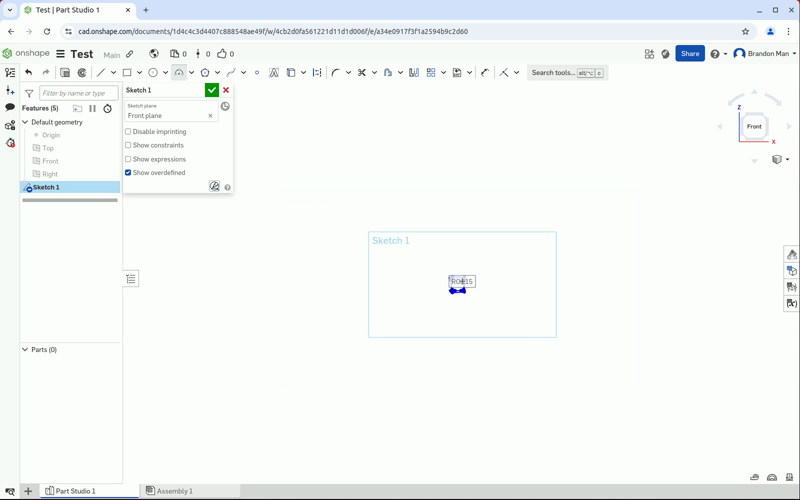
scroll(-6)
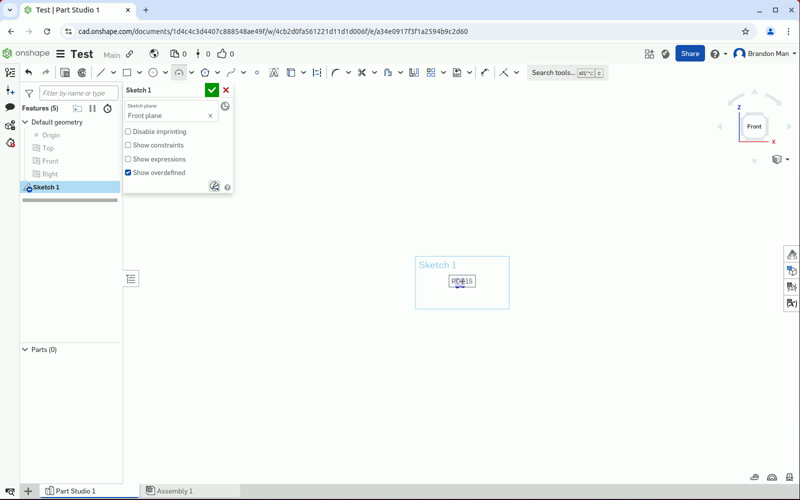
scroll(-6)
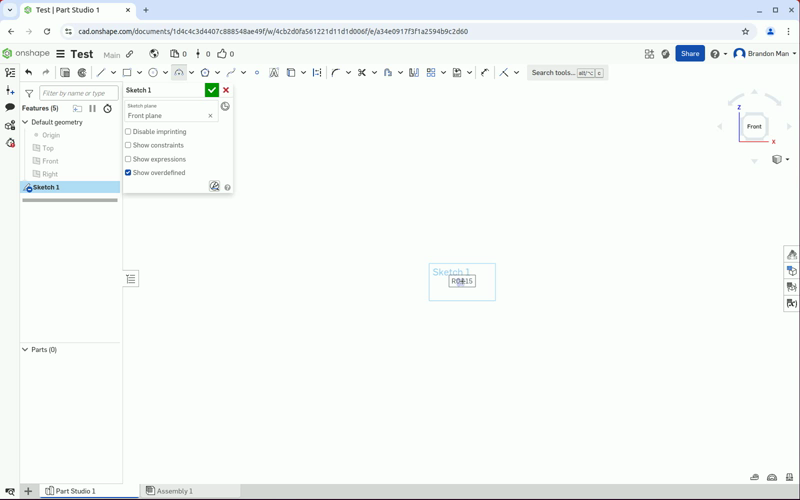
key_up(shift)
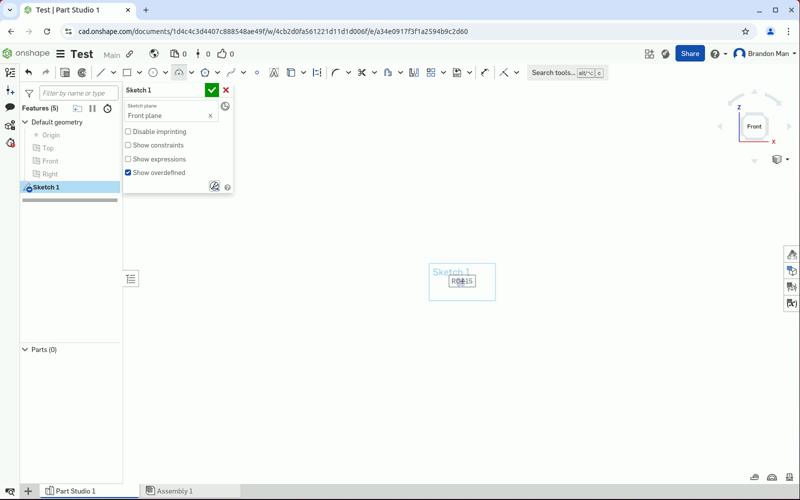
key(esc)
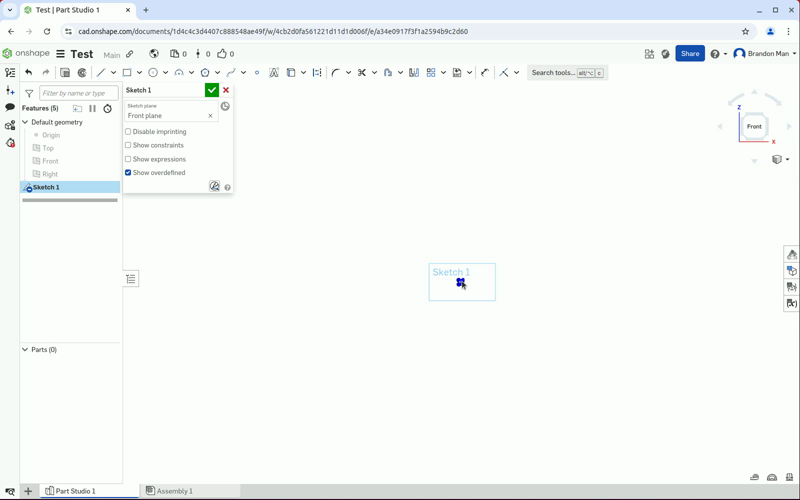
key(l)
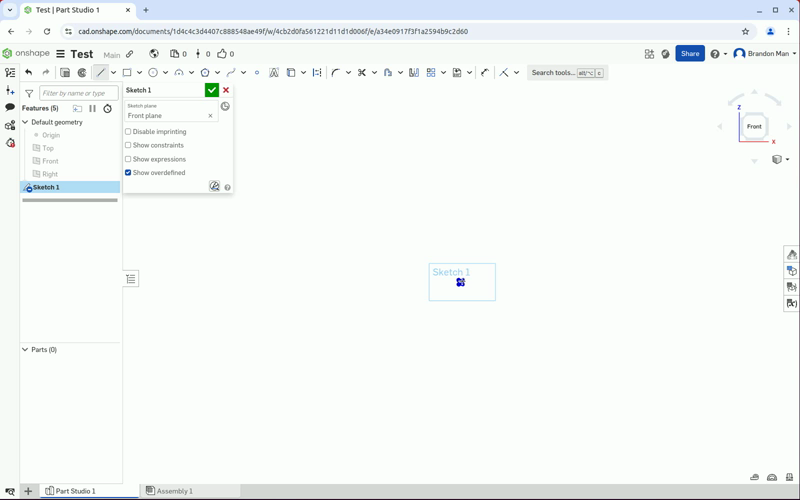
mouse_move(461, 280)
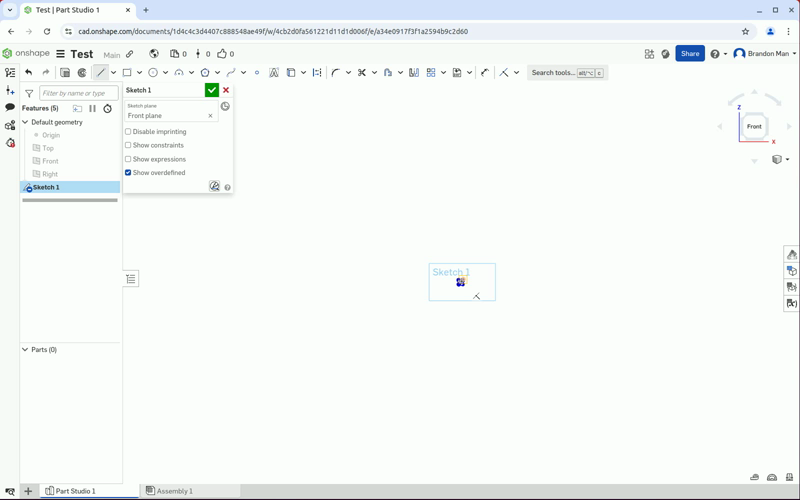
scroll(6)
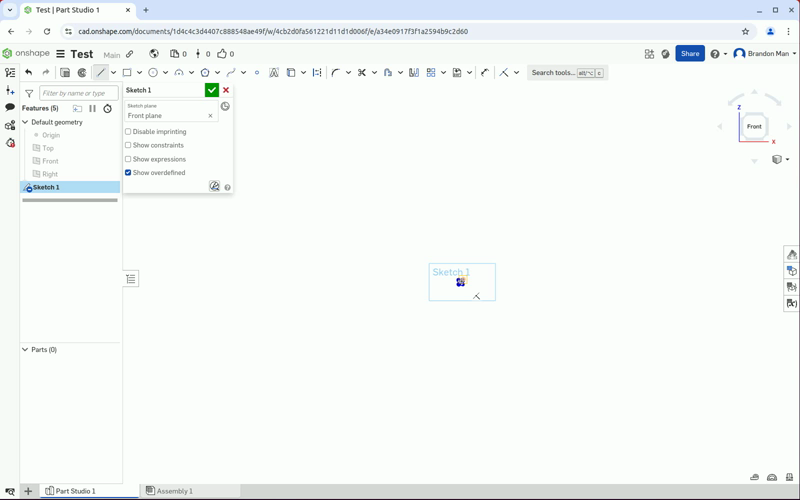
scroll(6)
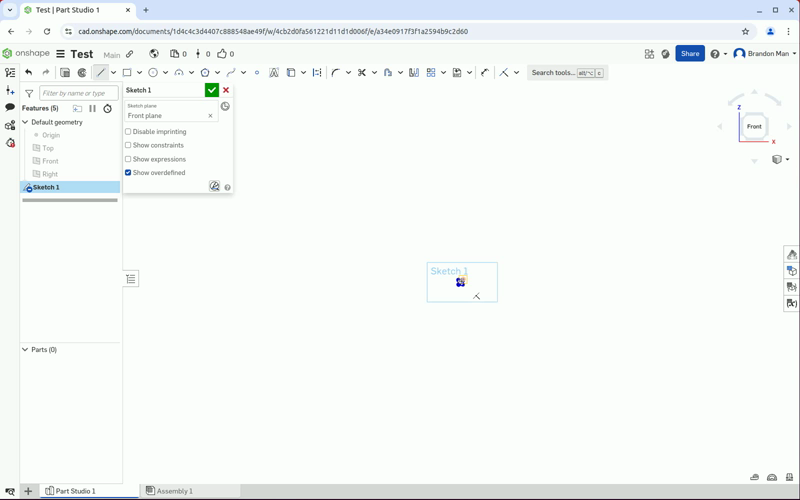
scroll(6)
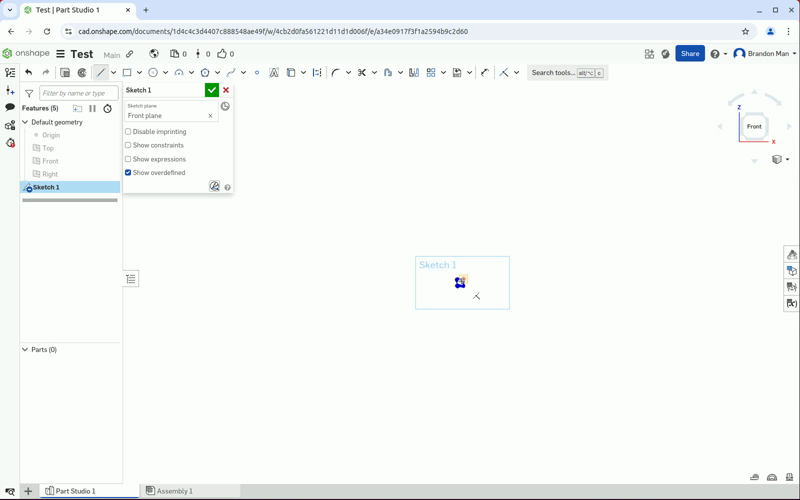
scroll(6)
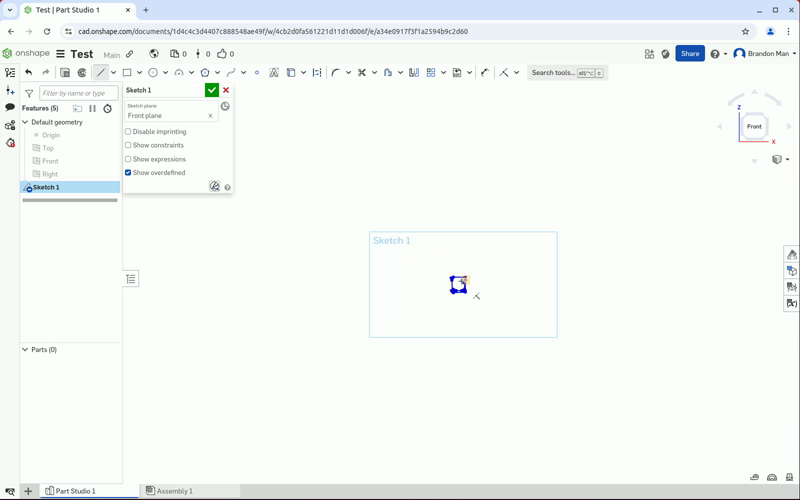
scroll(6)
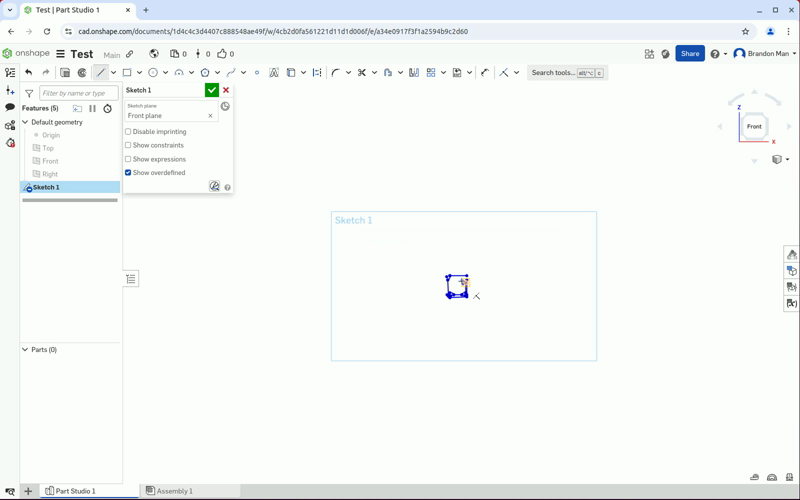
scroll(6)
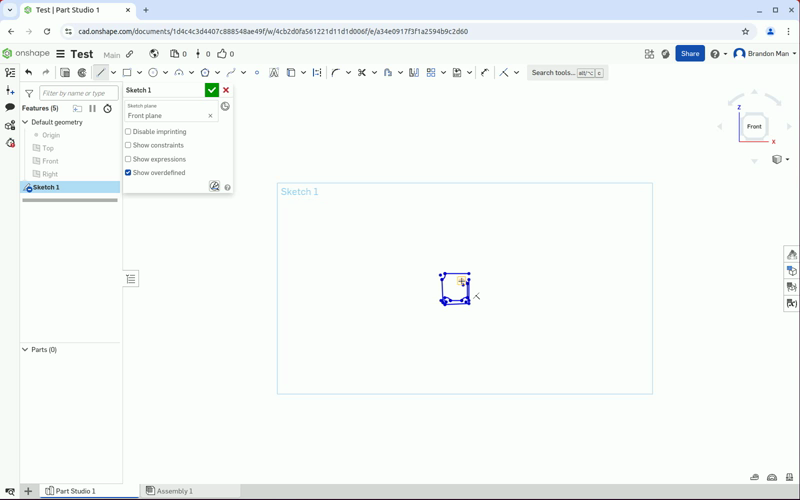
scroll(6)
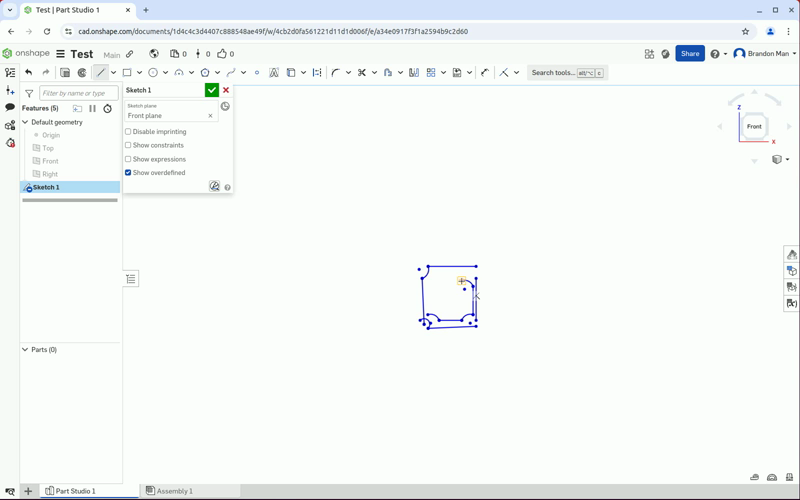
click(461, 280)
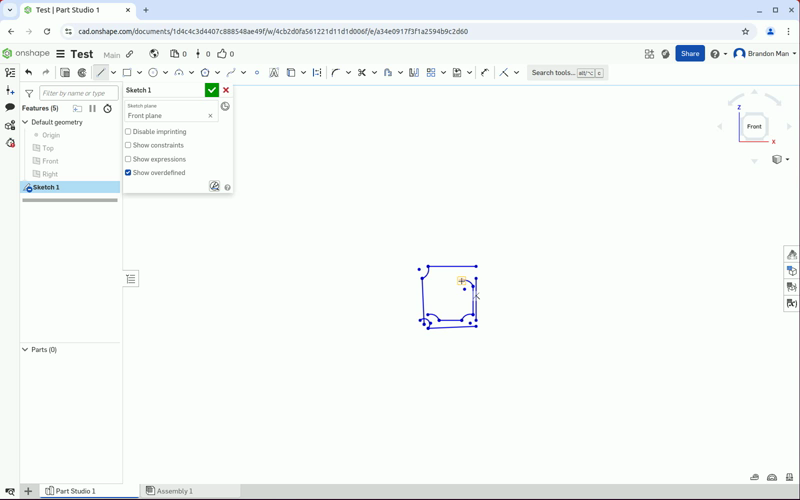
scroll(-6)
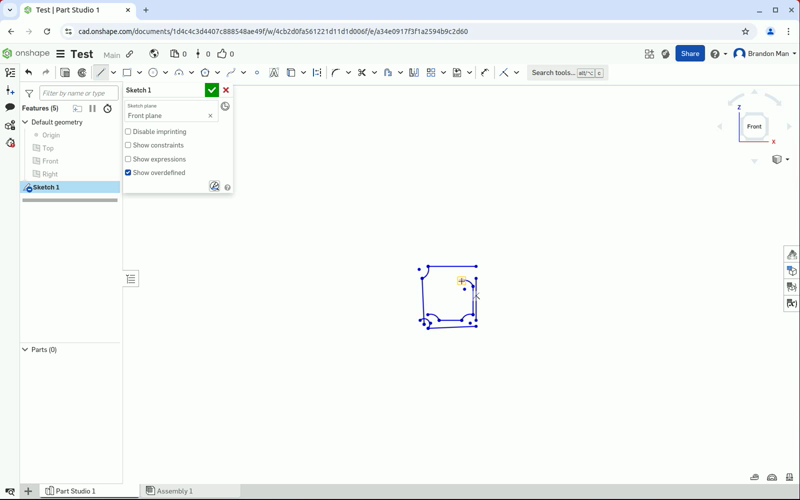
scroll(-6)
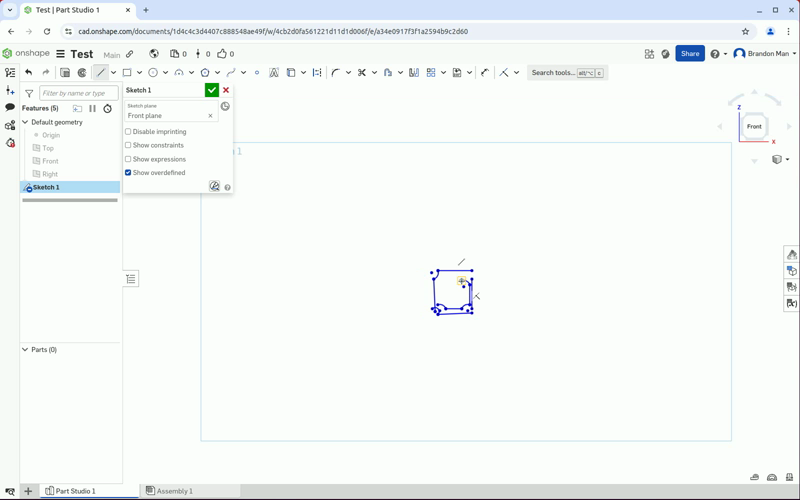
scroll(-6)
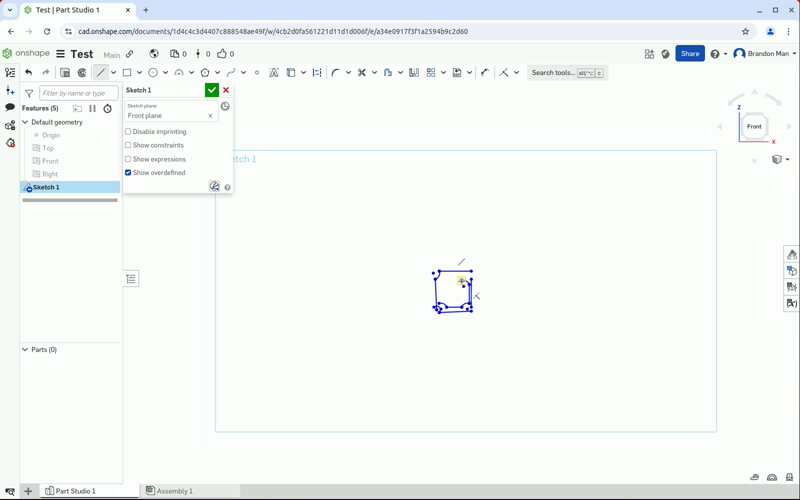
scroll(-6)
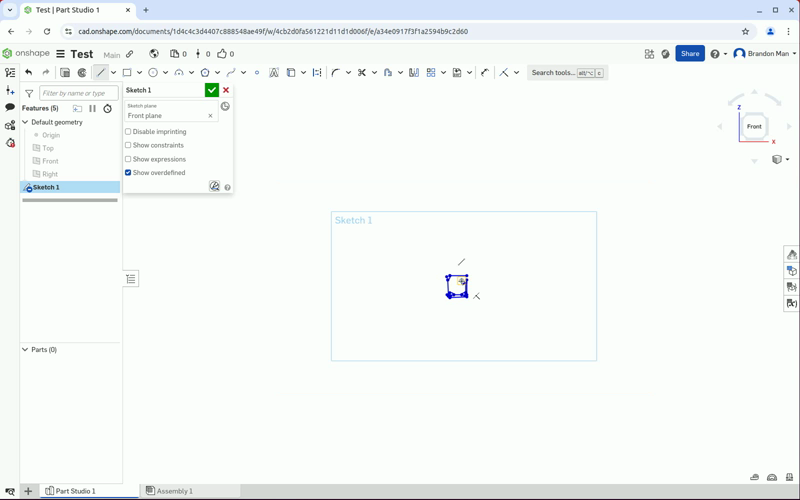
scroll(-6)
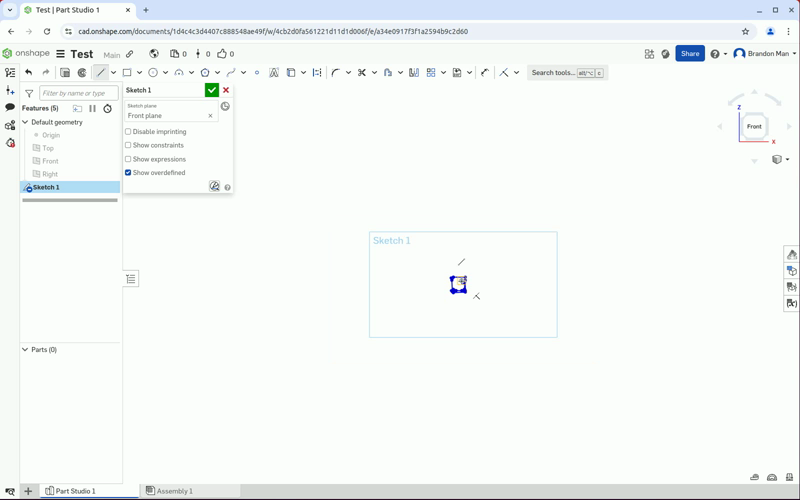
scroll(-6)
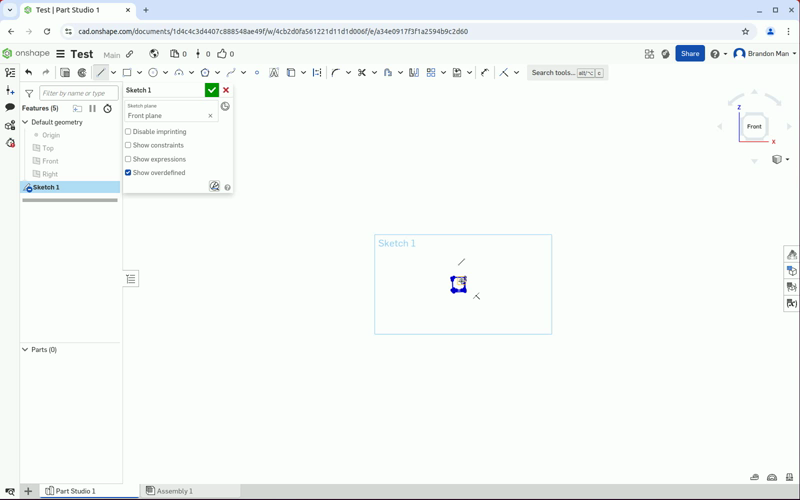
scroll(-6)
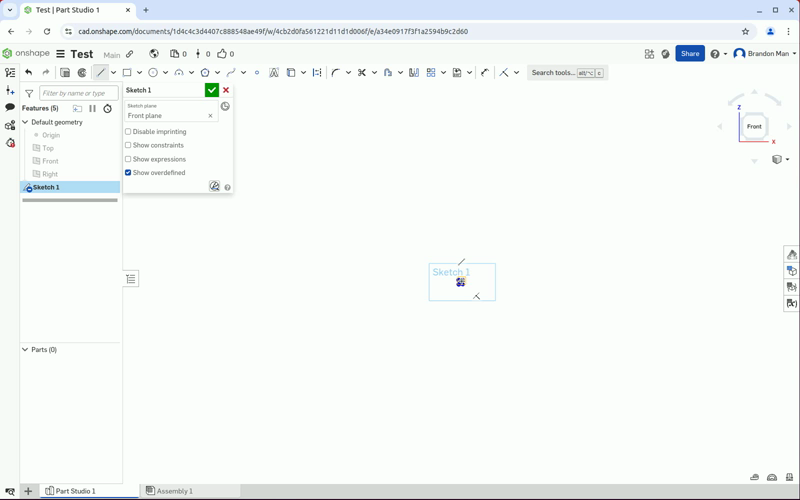
key_down(shift)
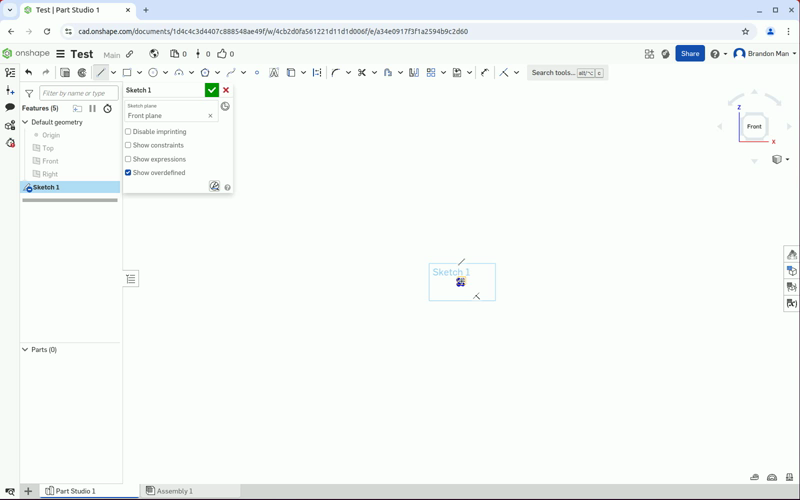
mouse_move(492, 280)
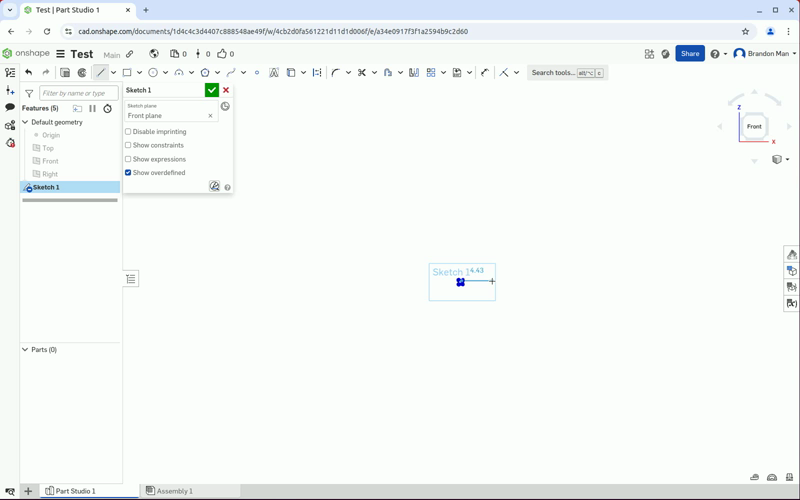
mouse_move(459, 280)
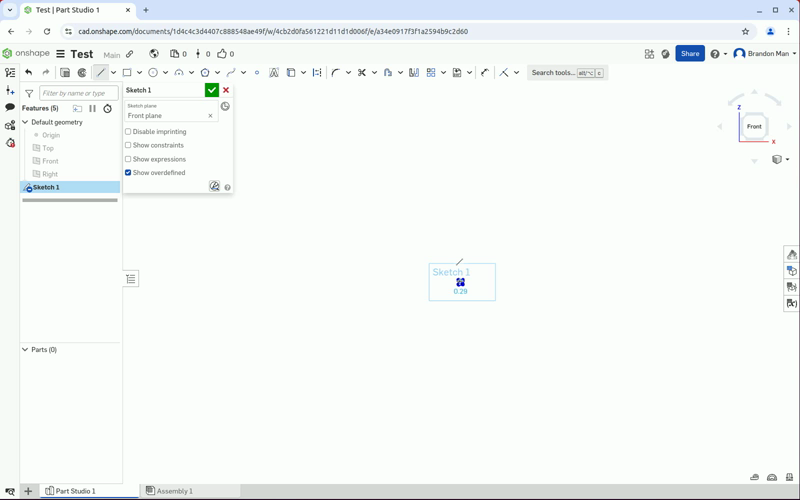
scroll(6)
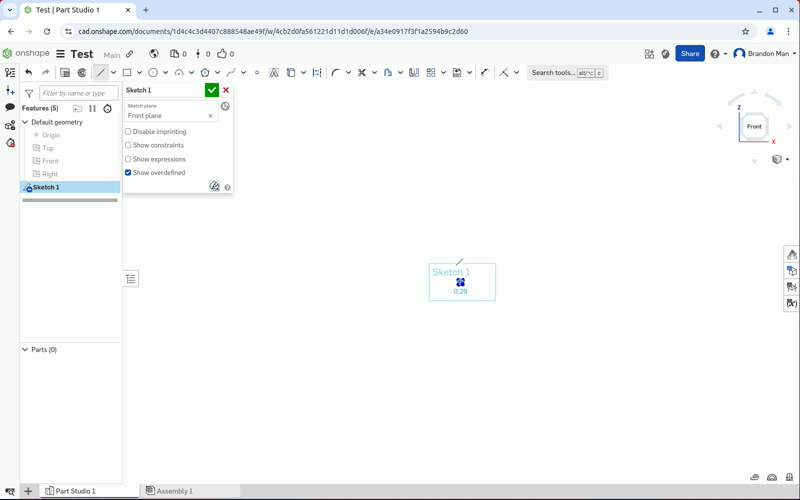
scroll(6)
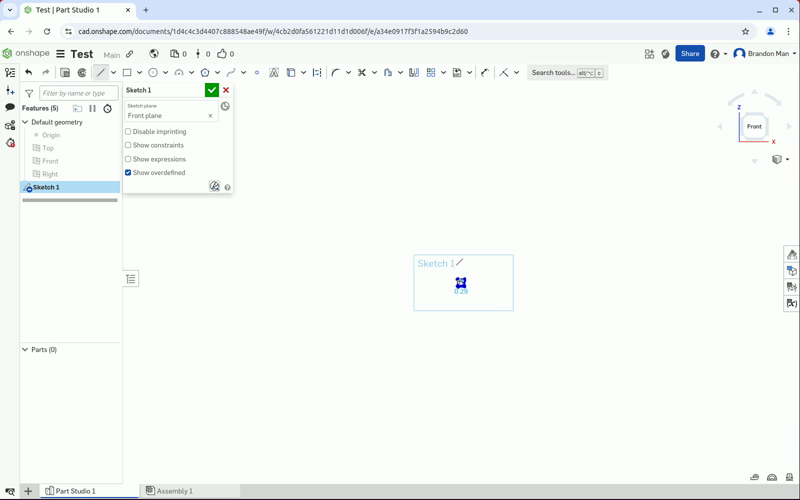
scroll(6)
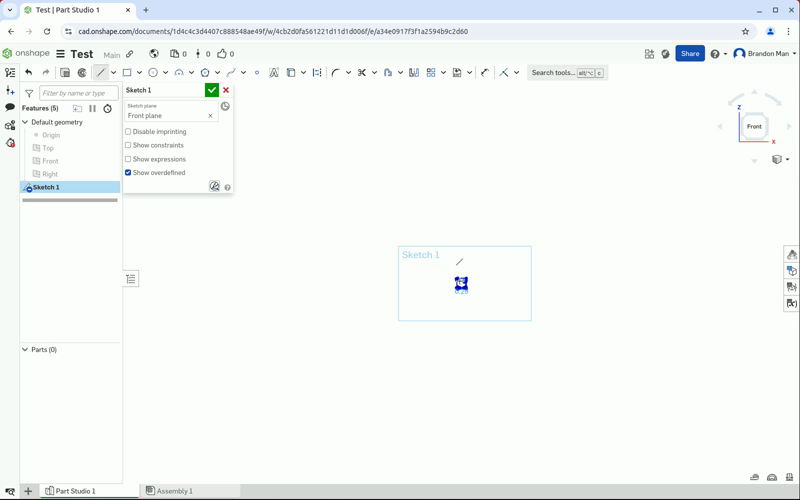
scroll(6)
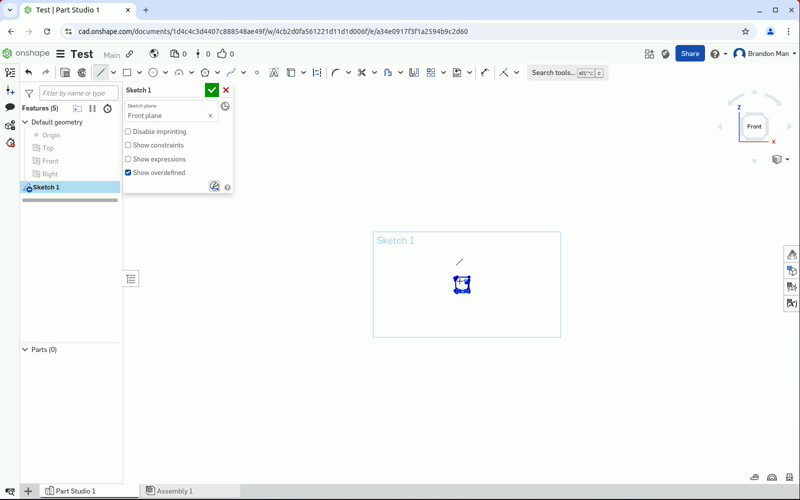
scroll(6)
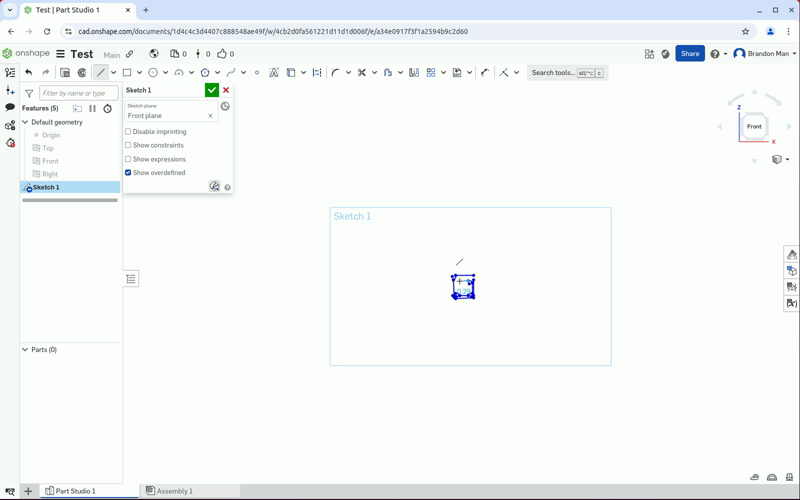
scroll(6)
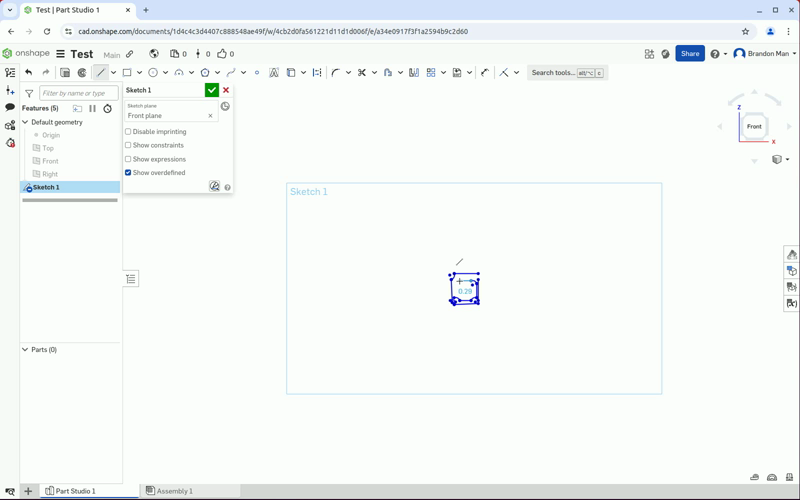
scroll(6)
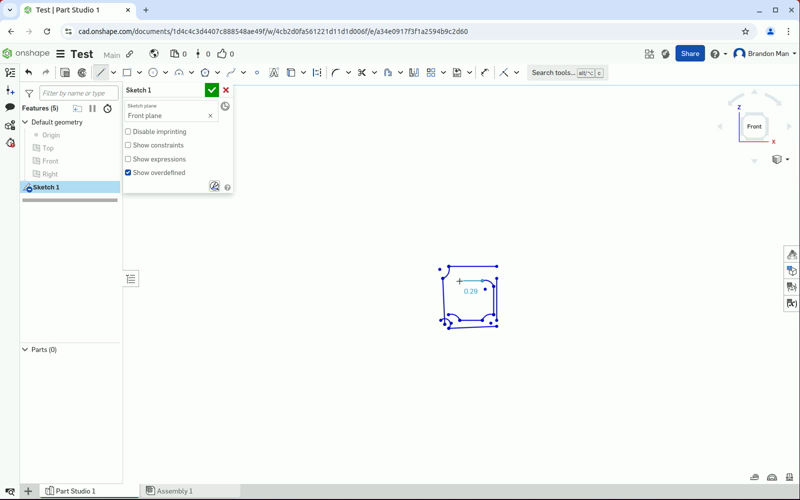
click(459, 280)
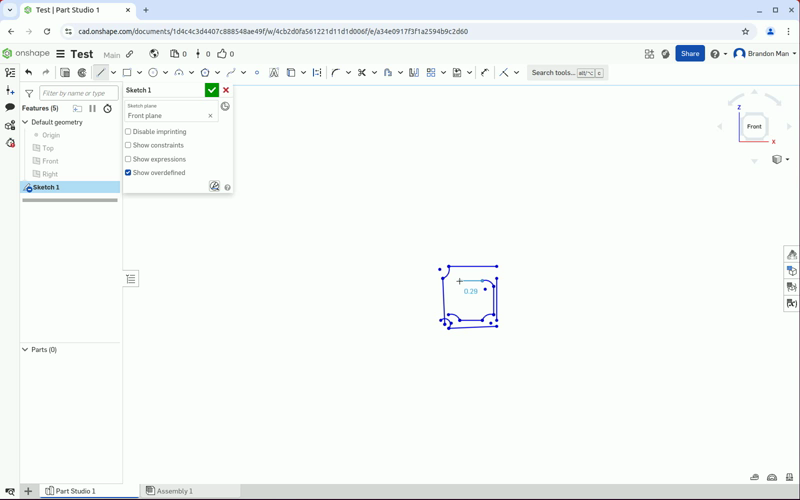
scroll(-6)
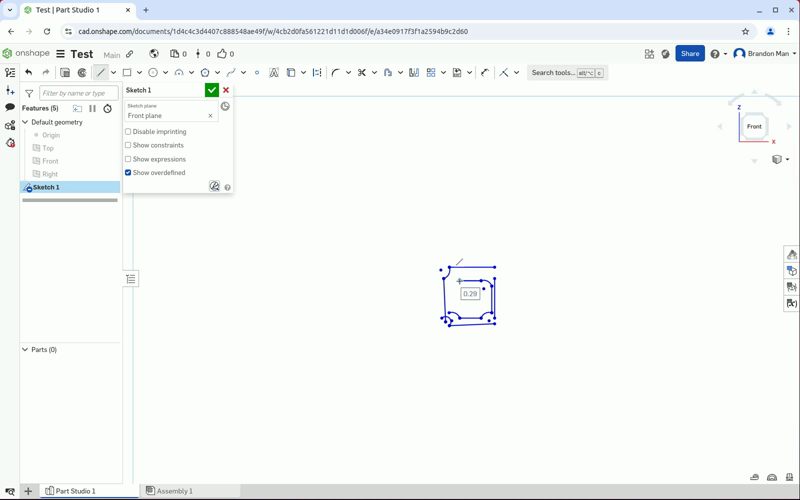
scroll(-6)
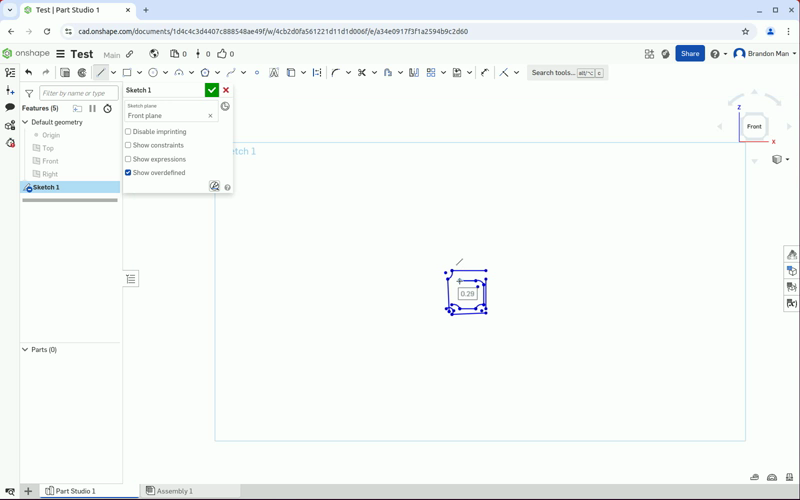
scroll(-6)
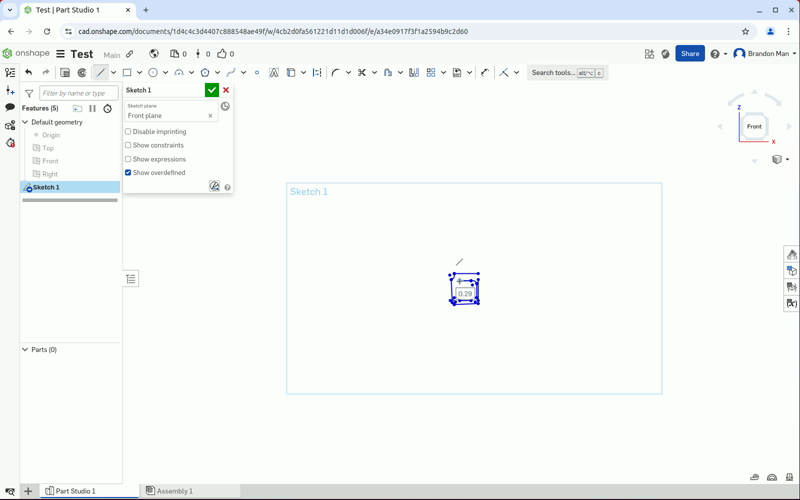
scroll(-6)
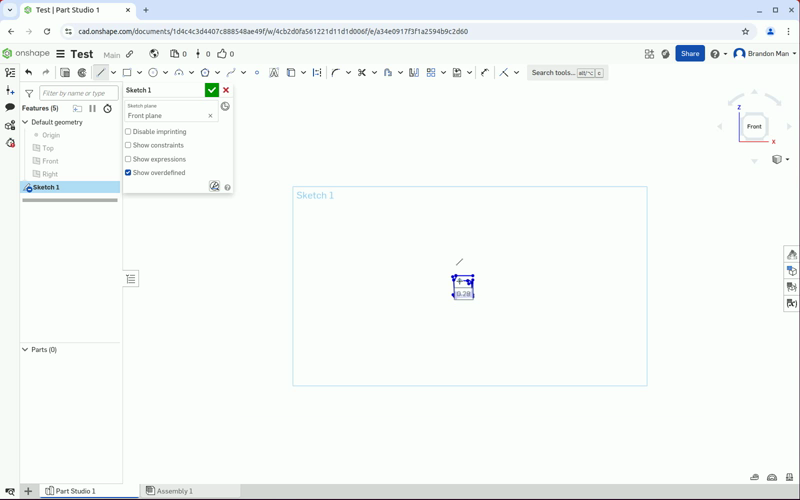
scroll(-6)
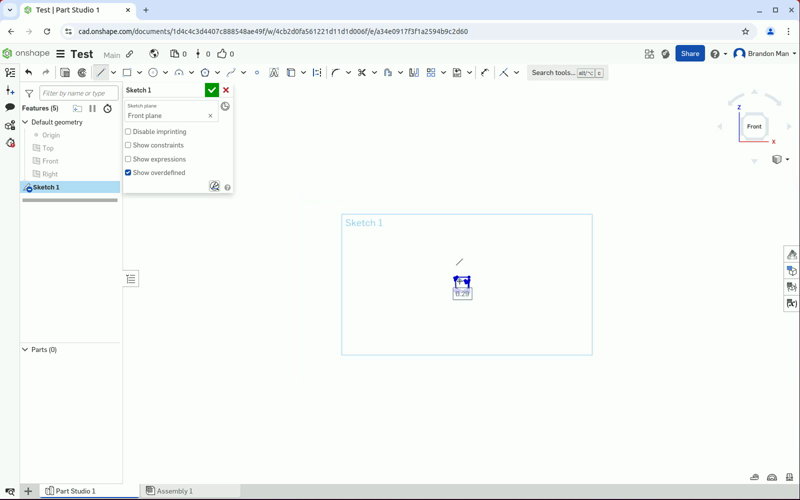
scroll(-6)
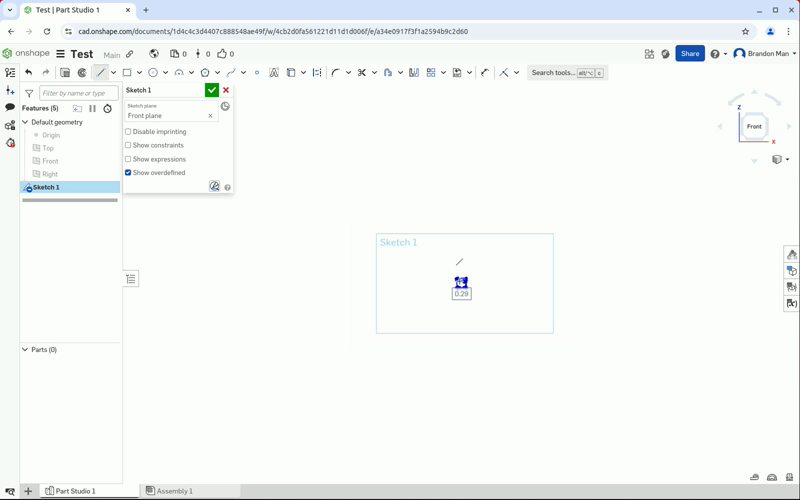
scroll(-6)
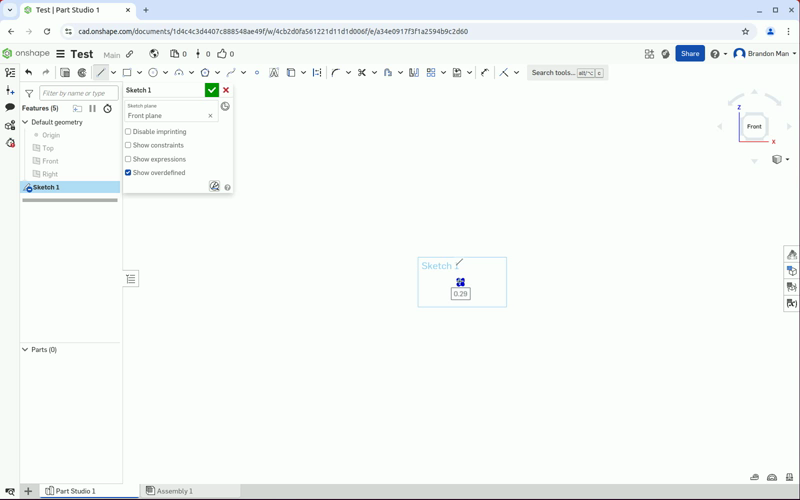
key_up(shift)
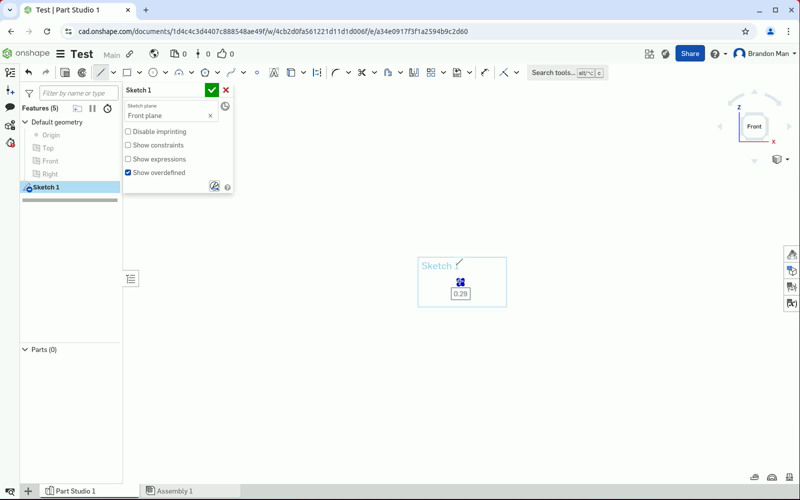
key(esc)
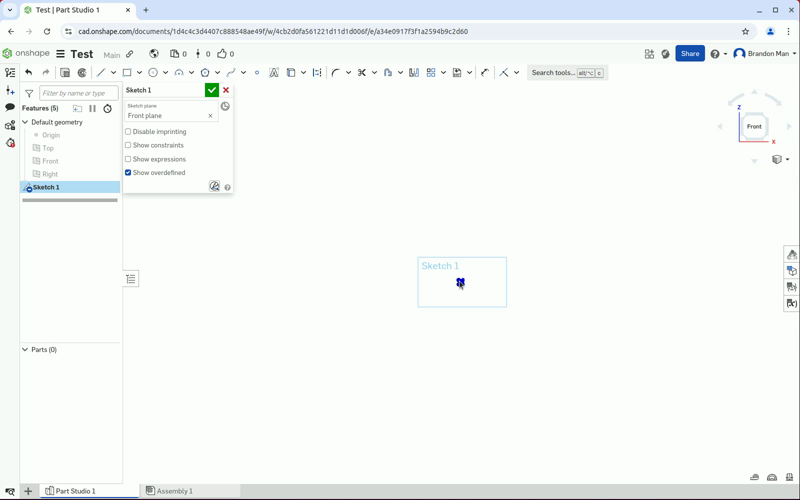
key(a)
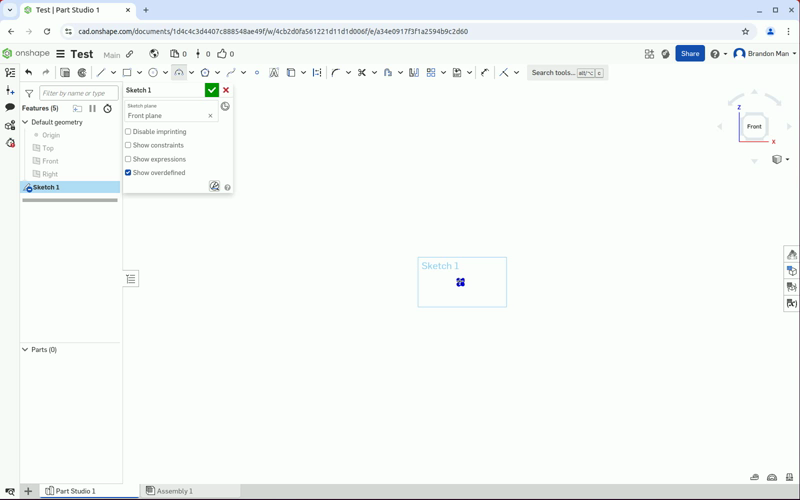
mouse_move(459, 280)
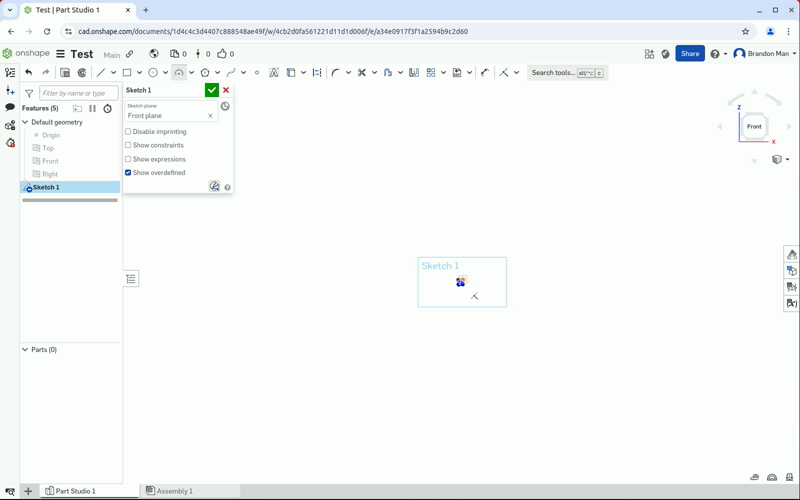
scroll(6)
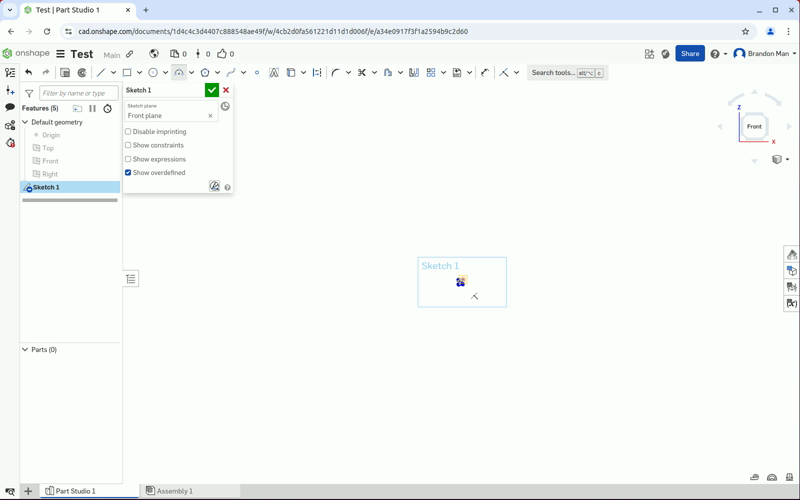
scroll(6)
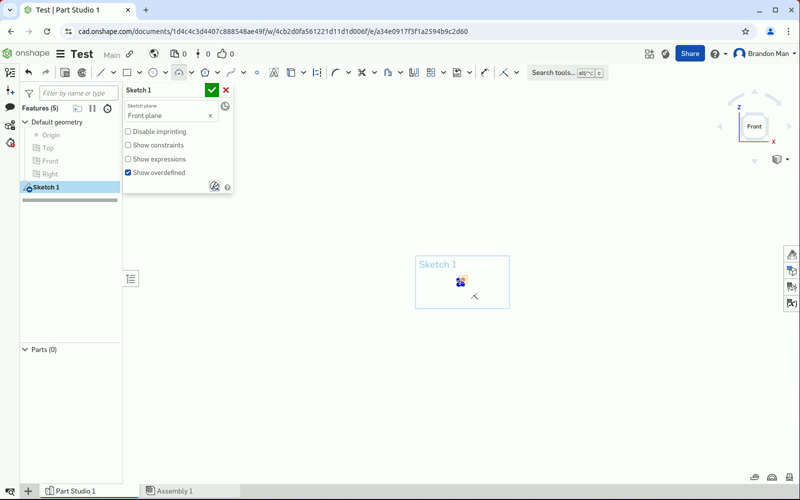
scroll(6)
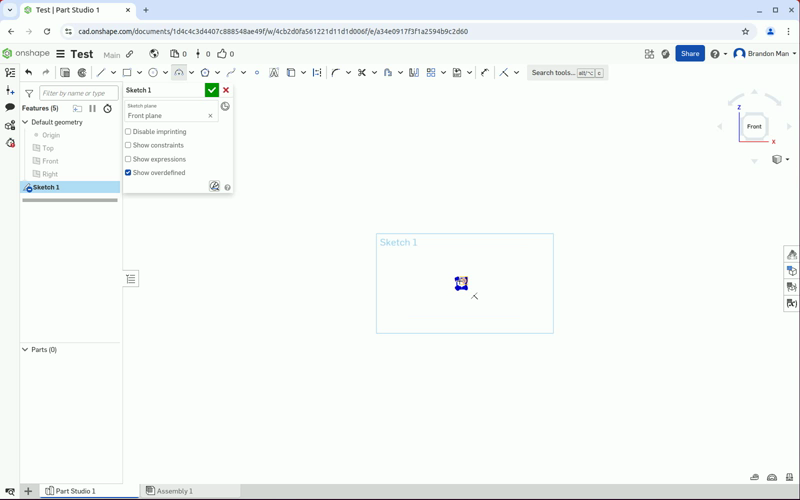
scroll(6)
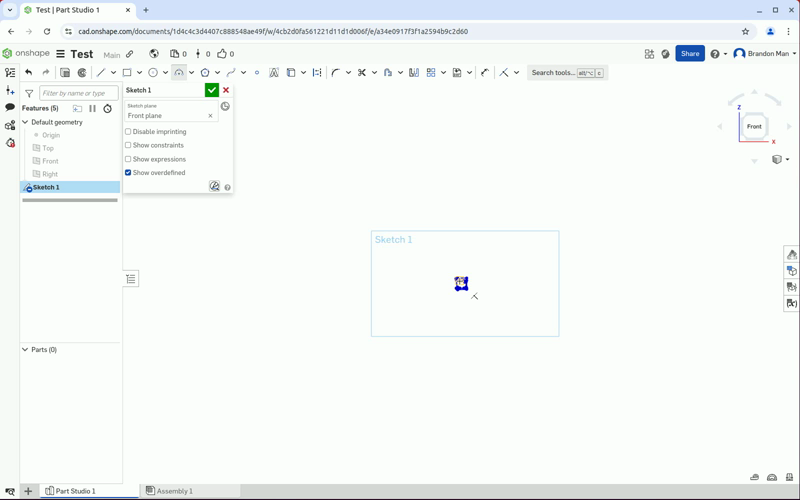
scroll(6)
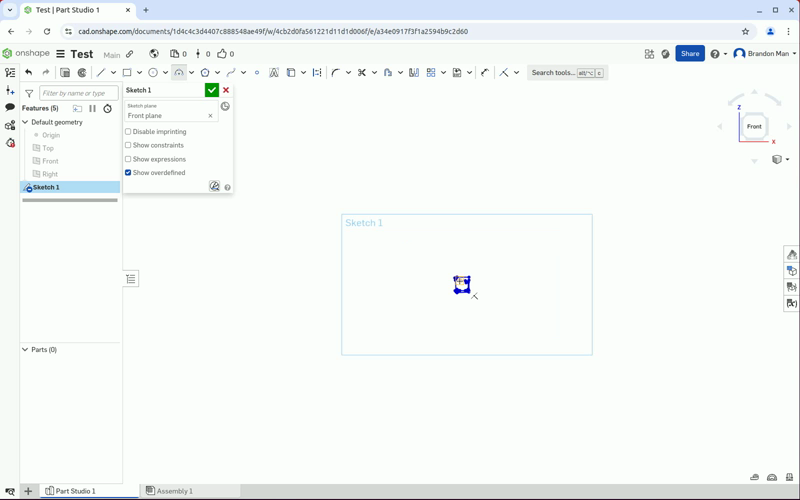
scroll(6)
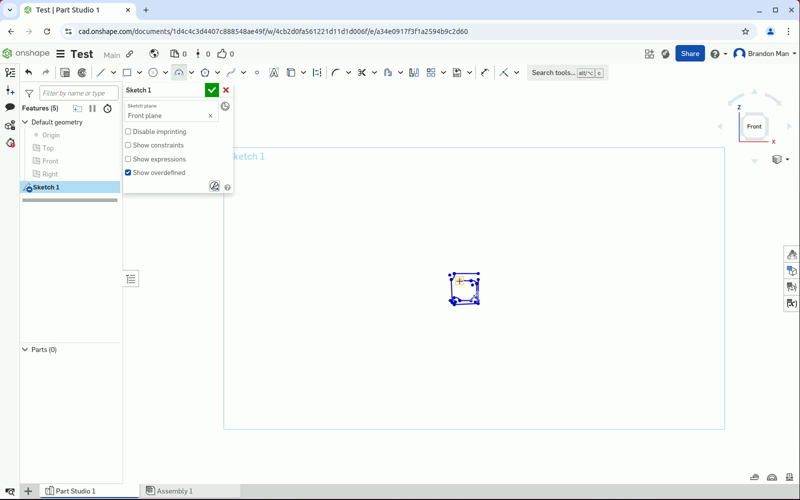
scroll(6)
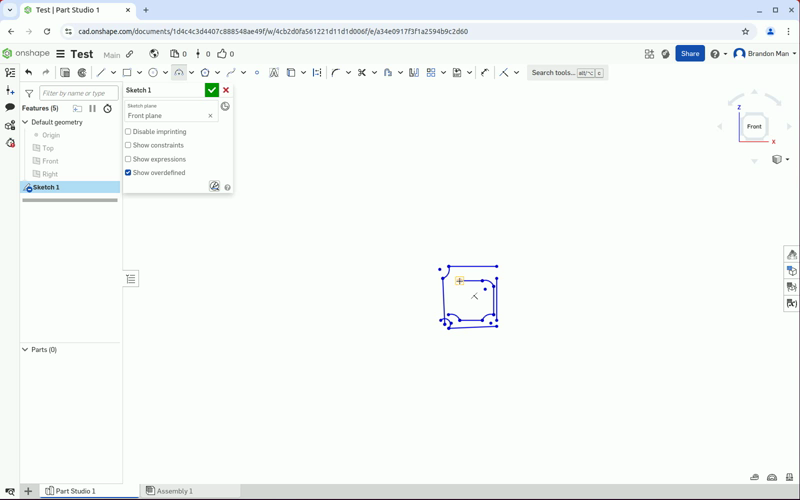
click(459, 280)
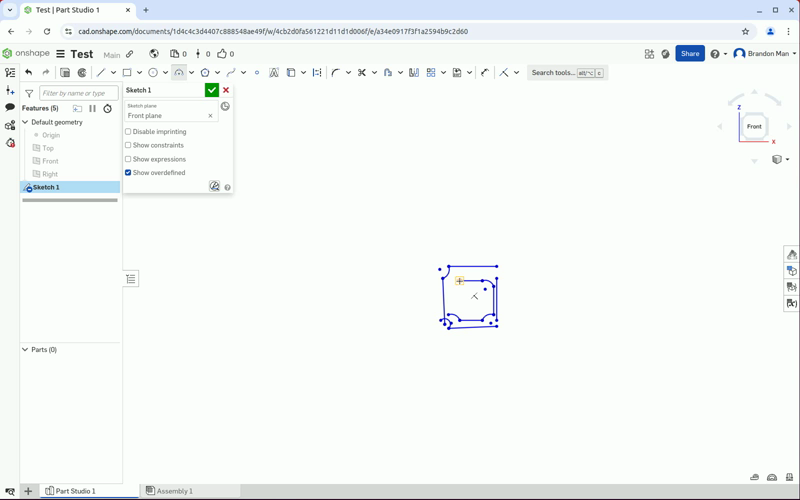
scroll(-6)
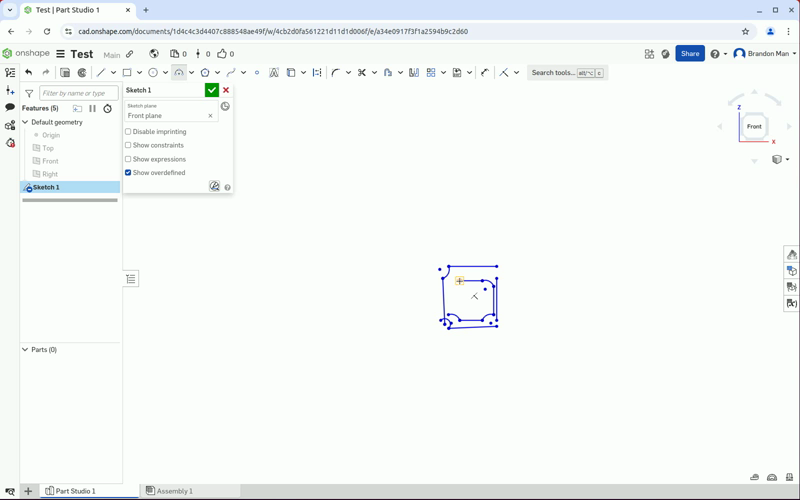
scroll(-6)
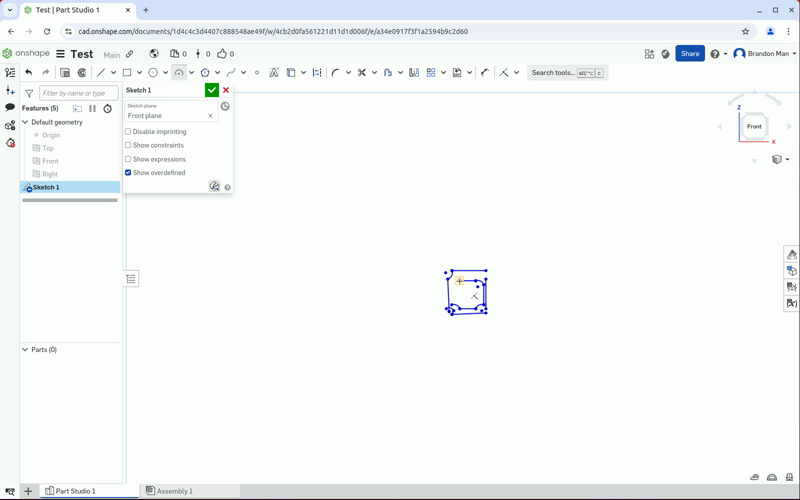
scroll(-6)
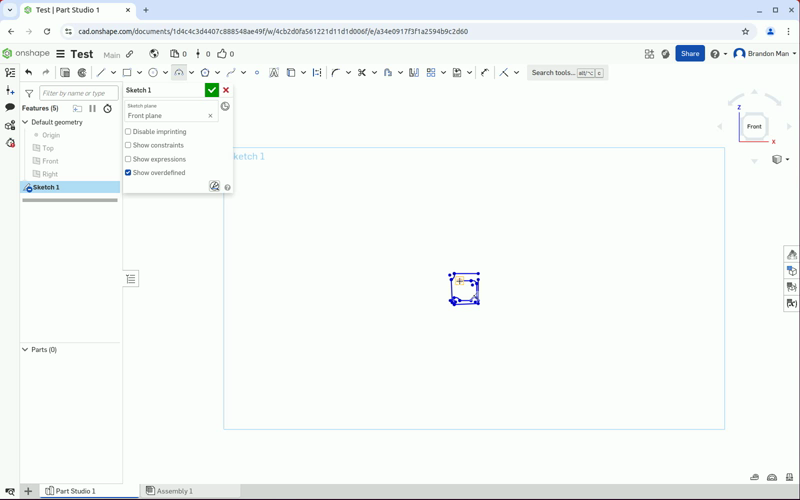
scroll(-6)
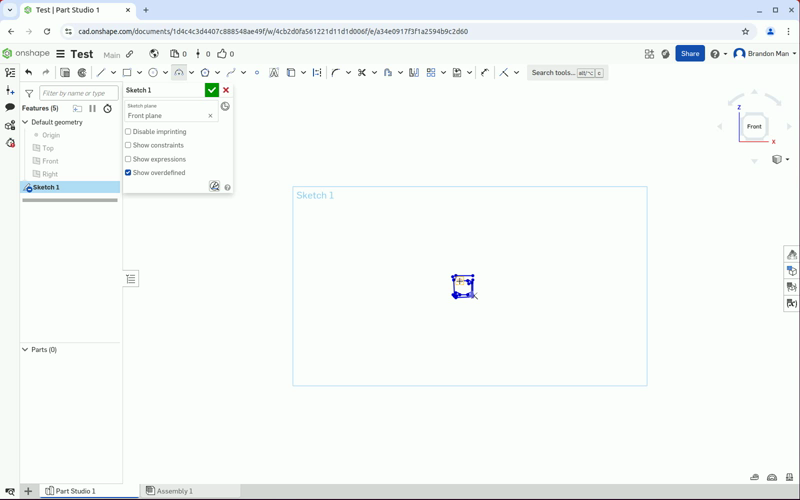
scroll(-6)
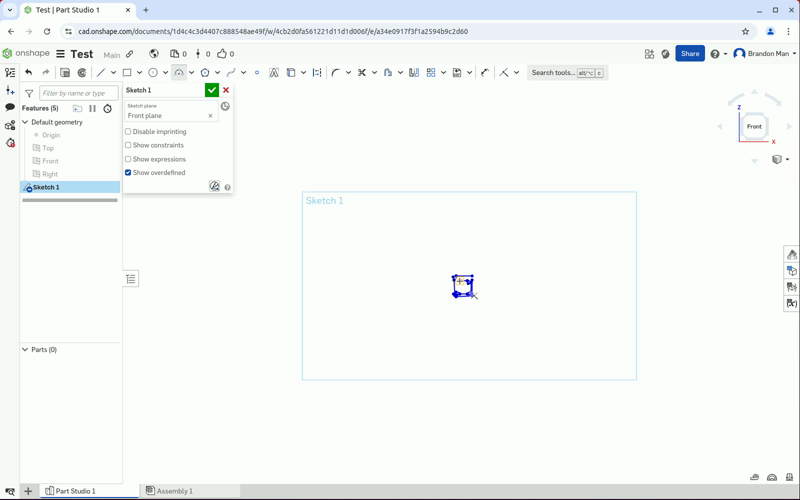
scroll(-6)
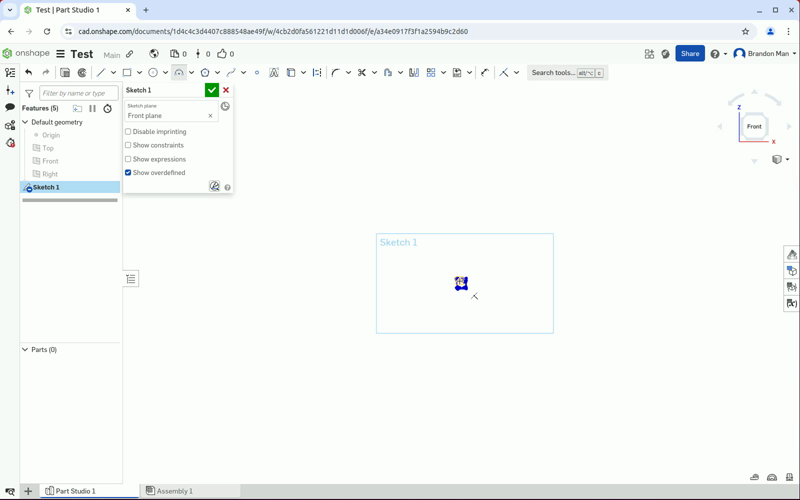
scroll(-6)
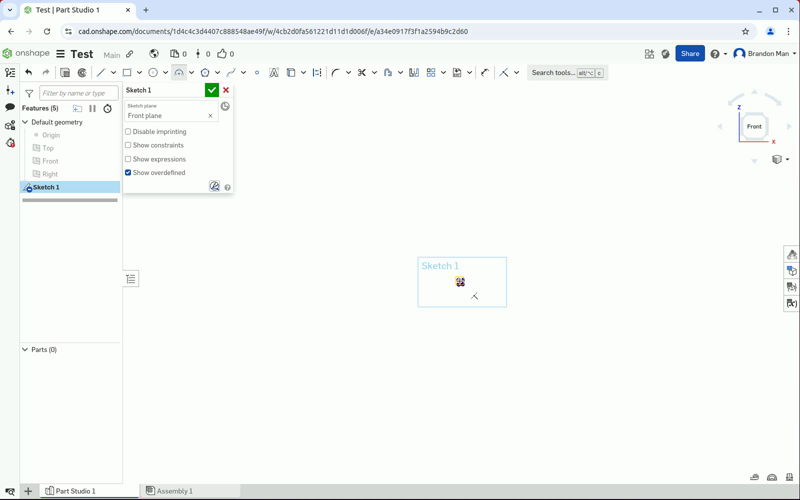
key_down(shift)
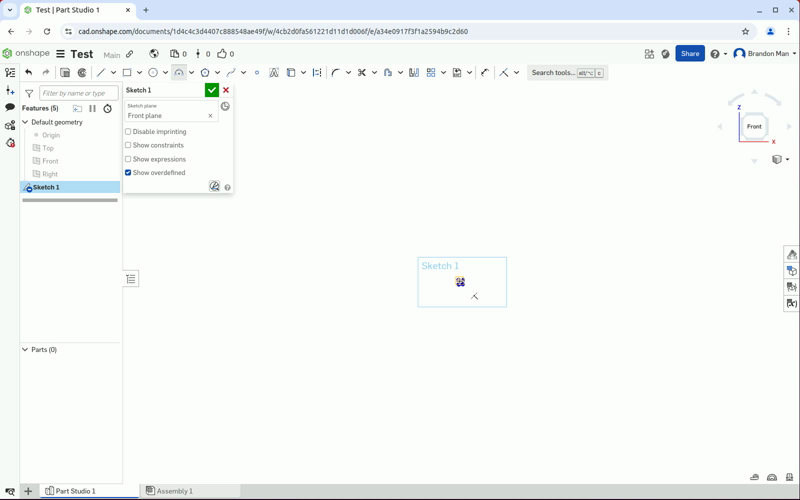
mouse_move(458, 281)
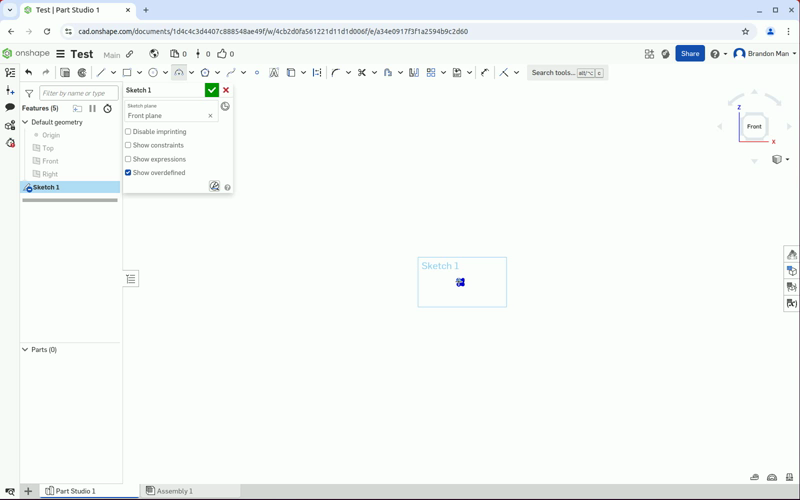
scroll(6)
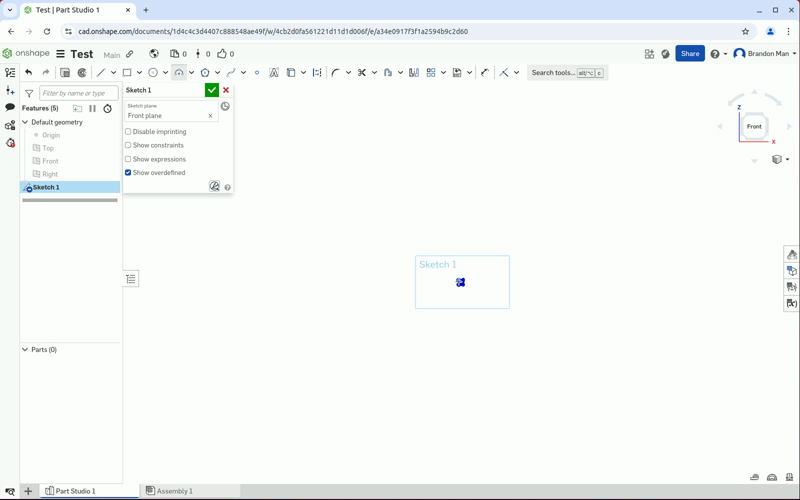
scroll(6)
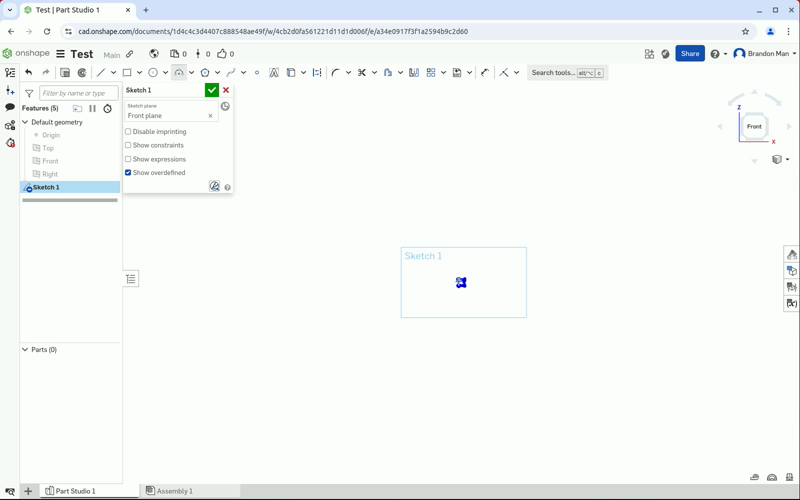
scroll(6)
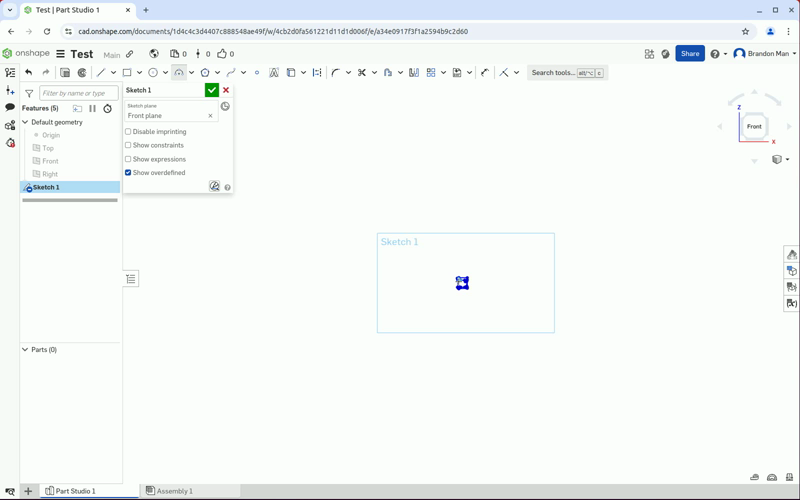
scroll(6)
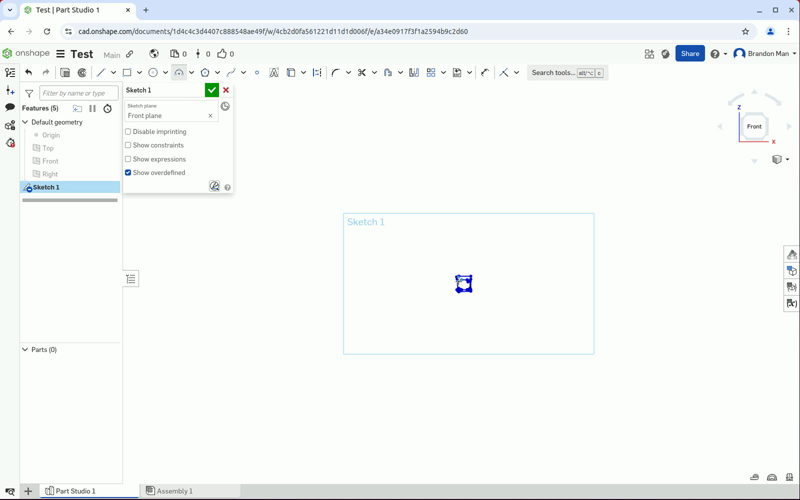
scroll(6)
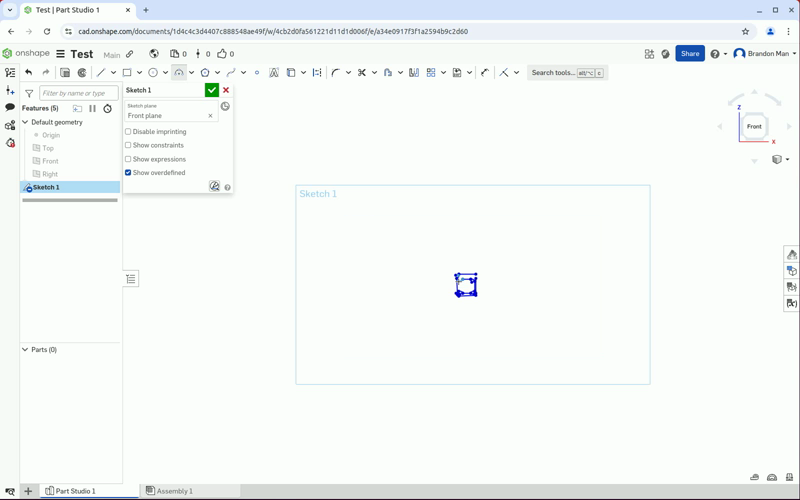
scroll(6)
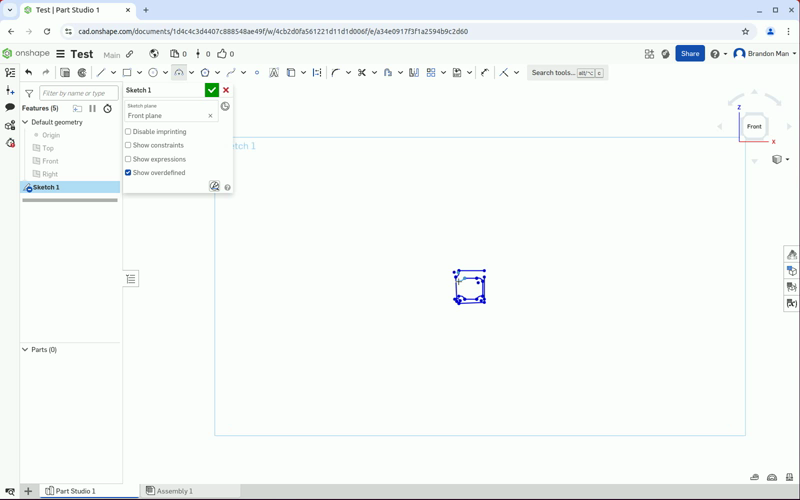
scroll(6)
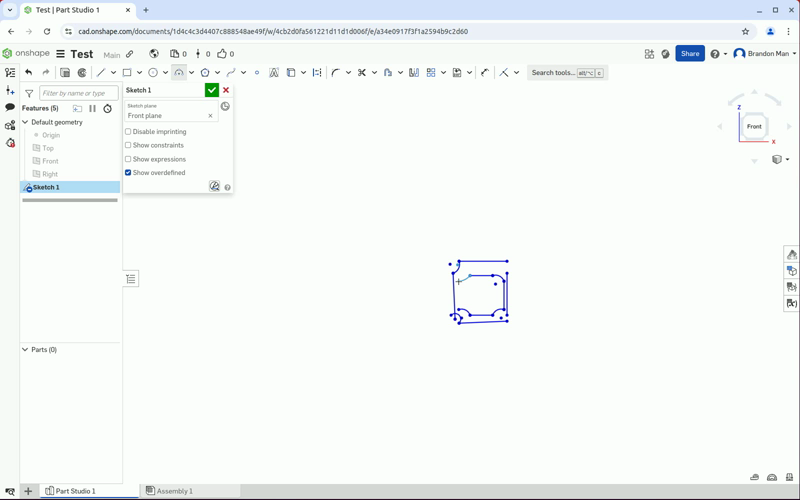
click(458, 281)
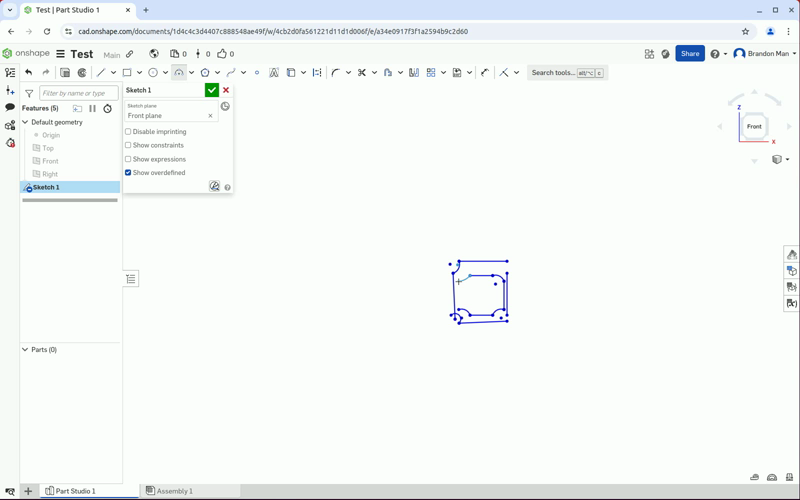
scroll(-6)
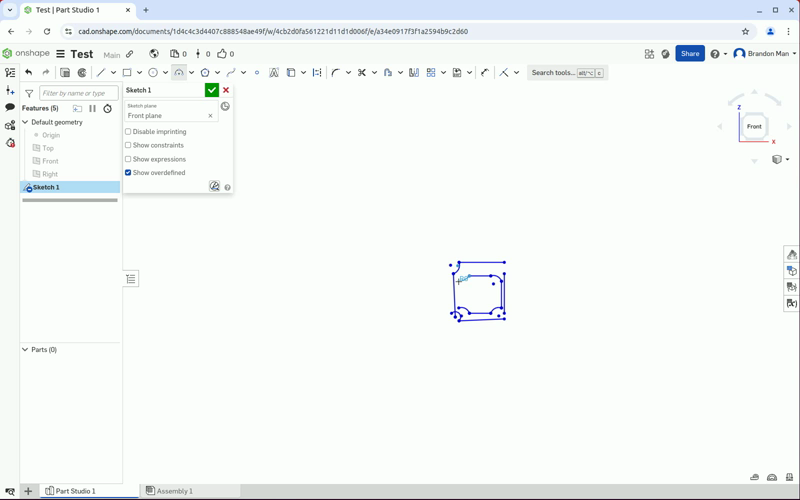
scroll(-6)
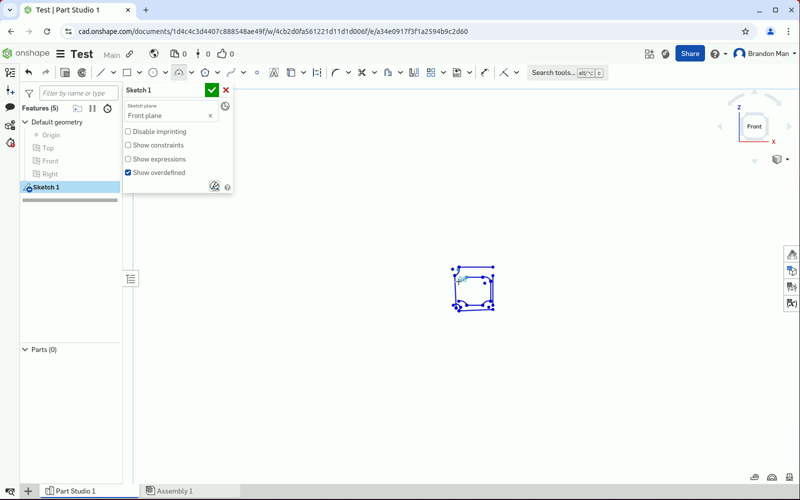
scroll(-6)
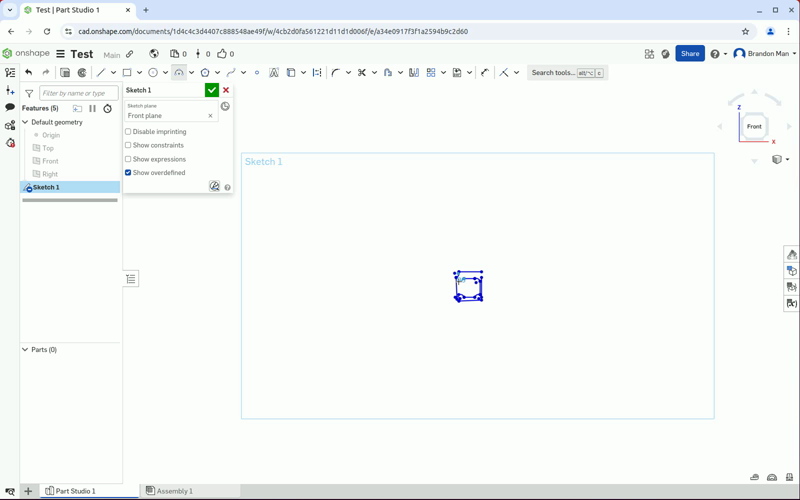
scroll(-6)
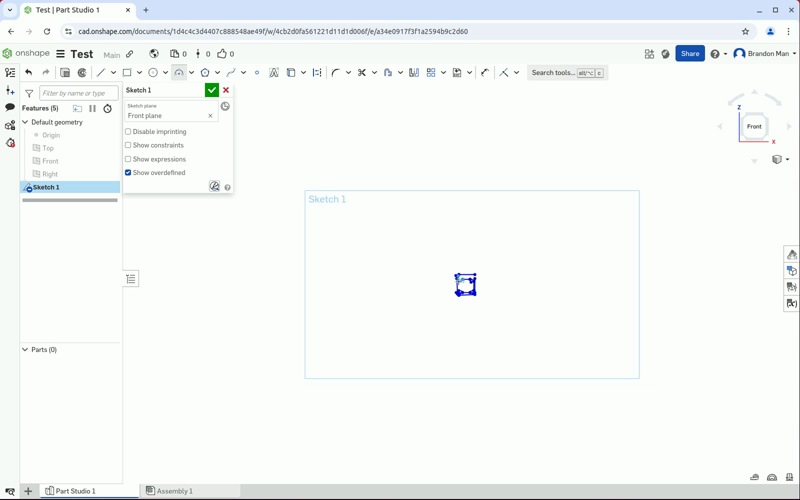
scroll(-6)
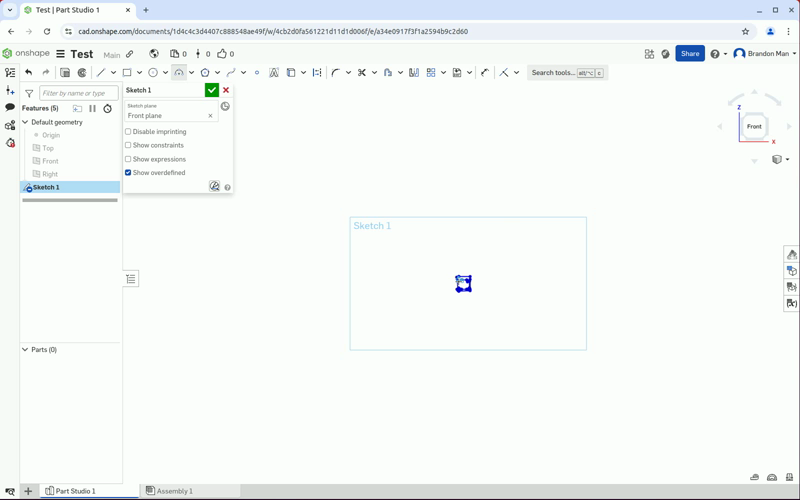
scroll(-6)
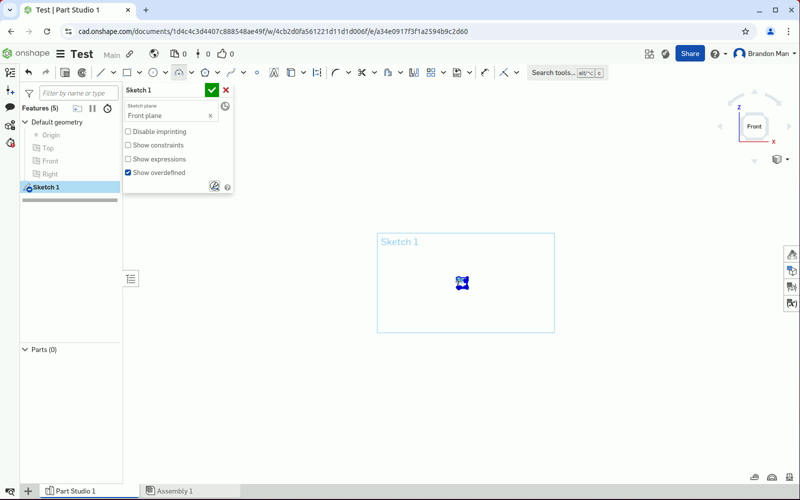
scroll(-6)
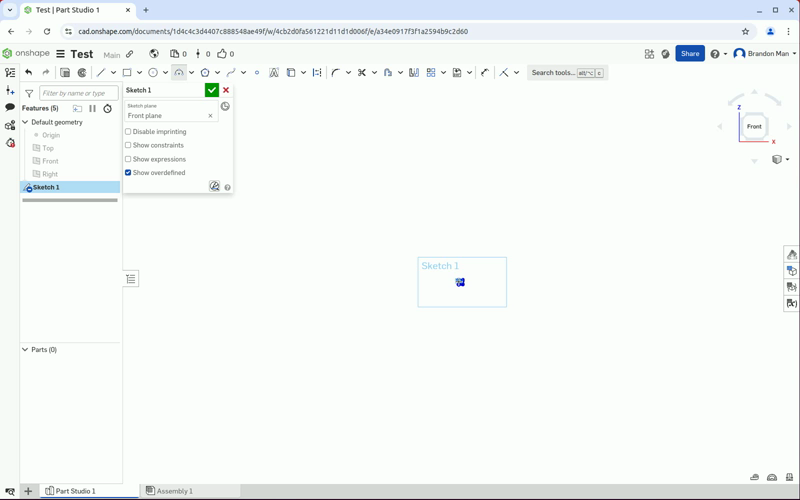
mouse_move(459, 280)
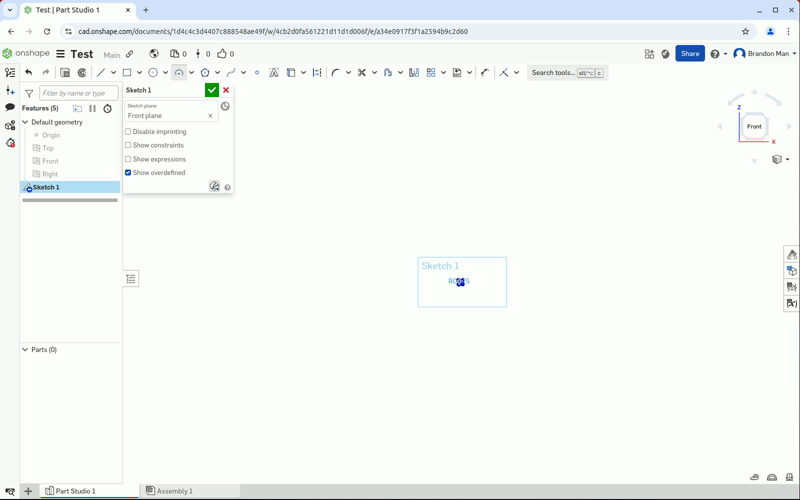
scroll(6)
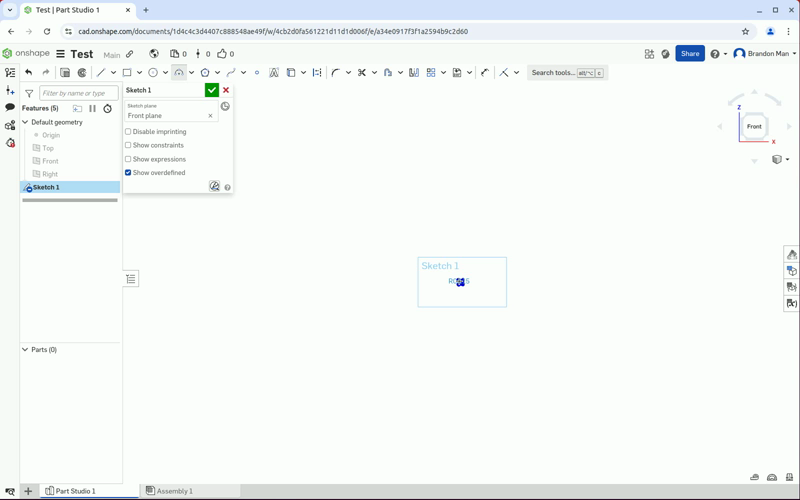
scroll(6)
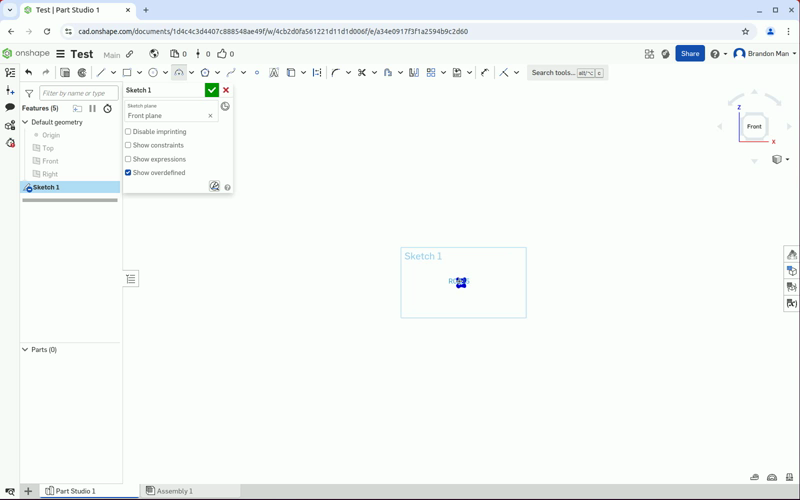
scroll(6)
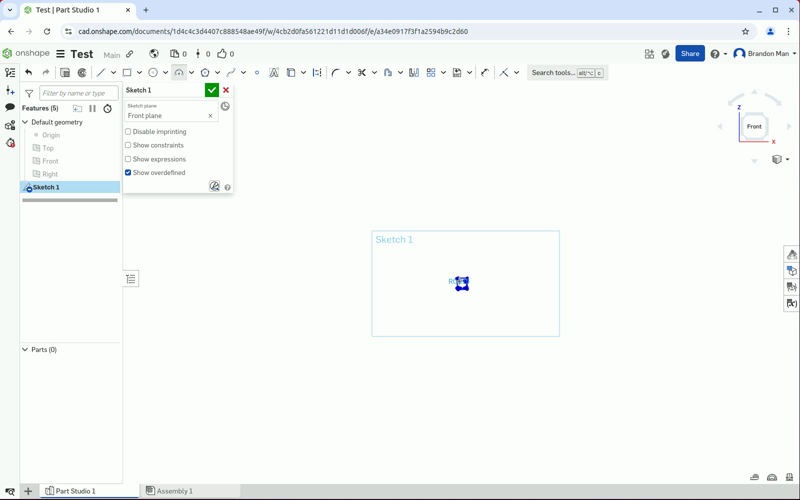
scroll(6)
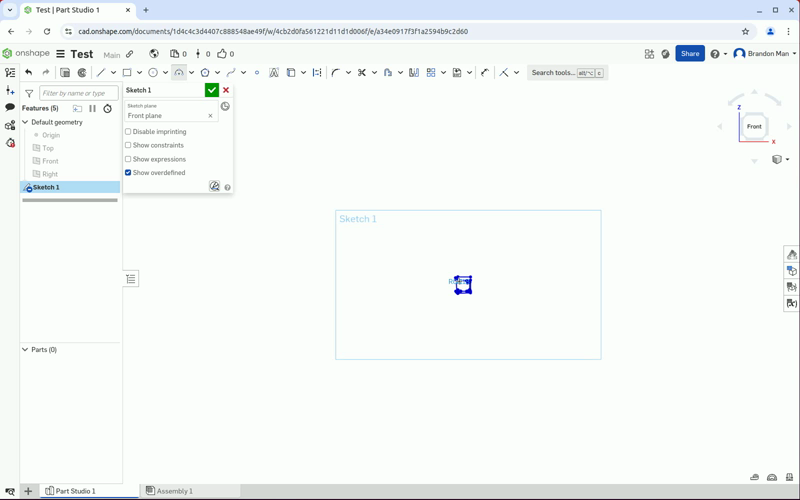
scroll(6)
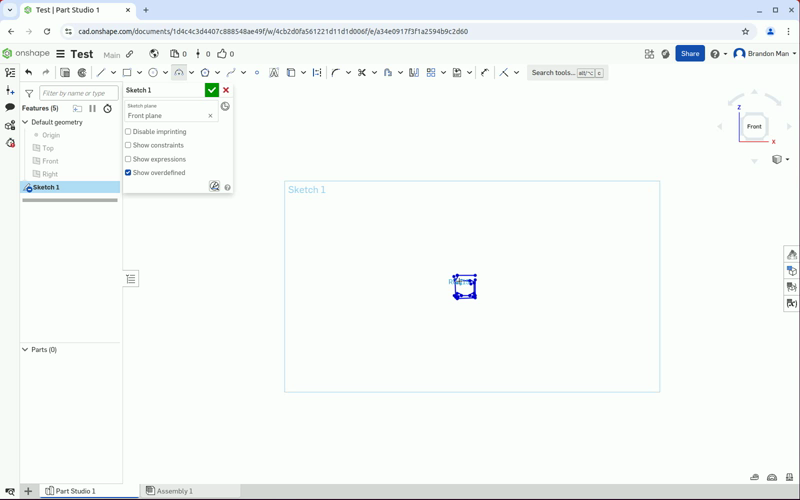
scroll(6)
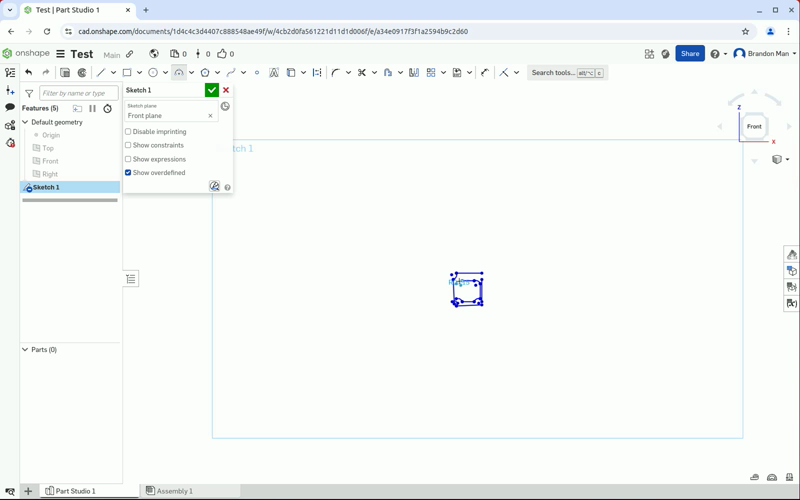
scroll(6)
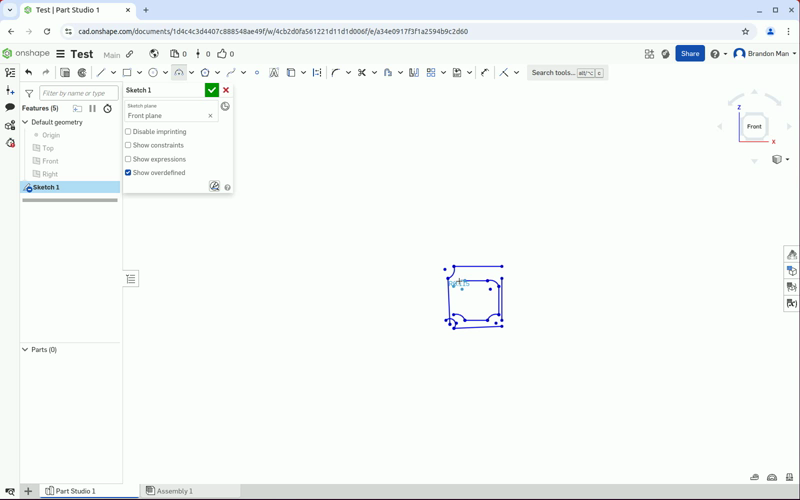
click(459, 280)
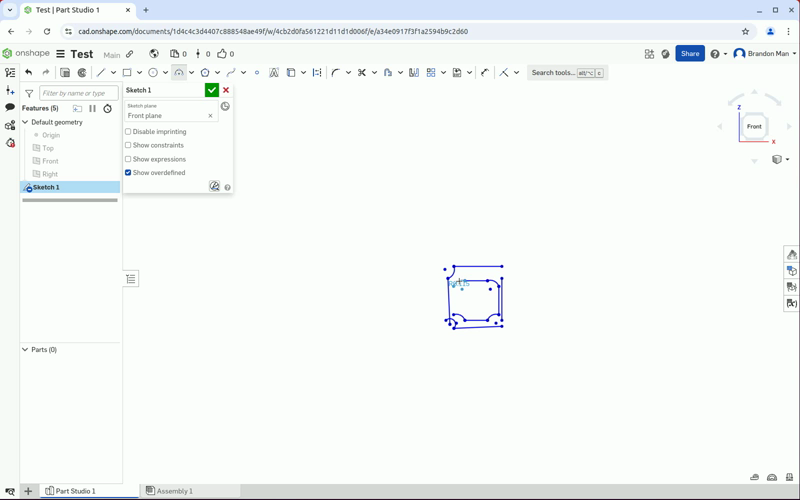
scroll(-6)
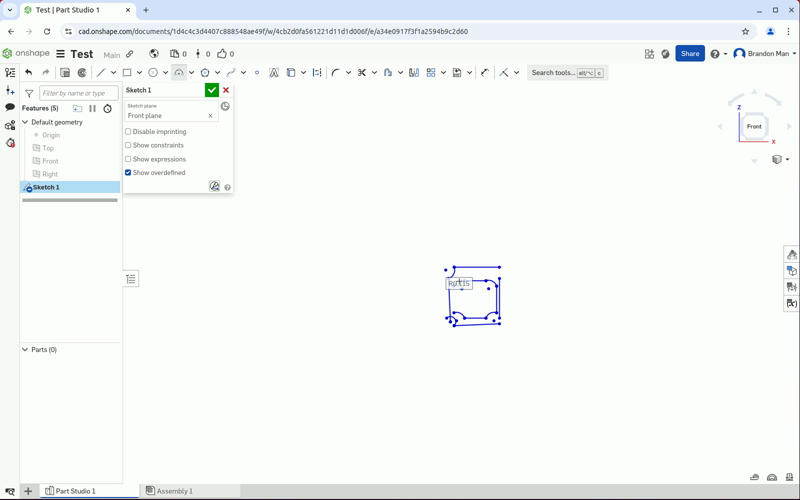
scroll(-6)
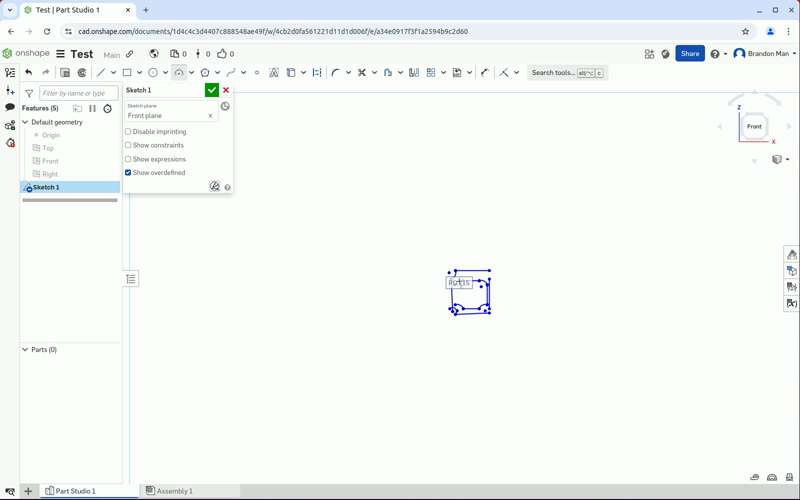
scroll(-6)
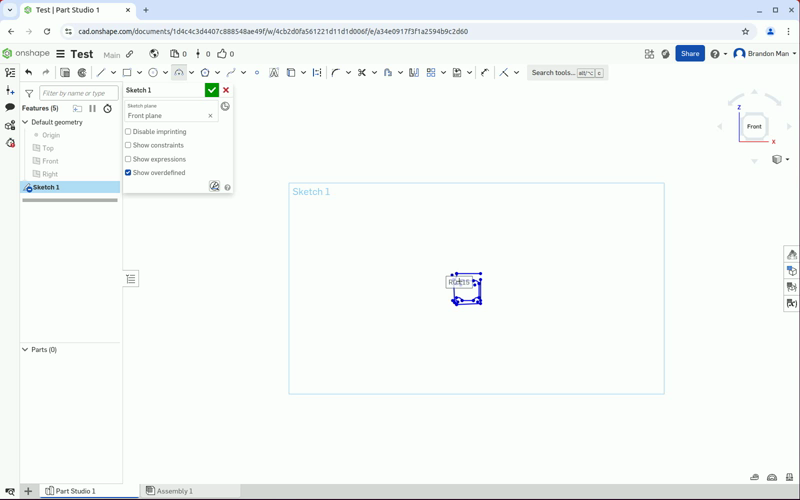
scroll(-6)
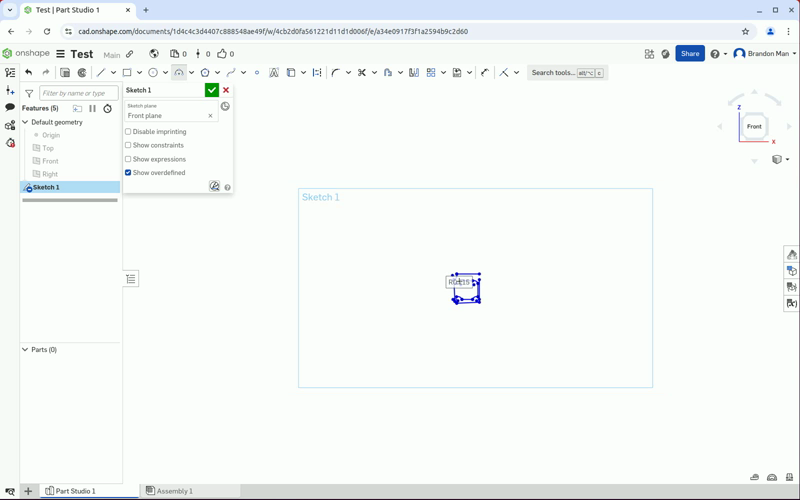
scroll(-6)
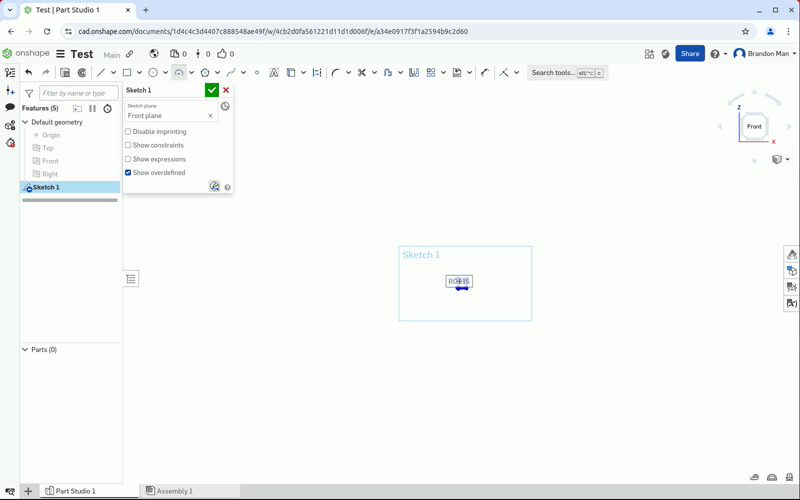
scroll(-6)
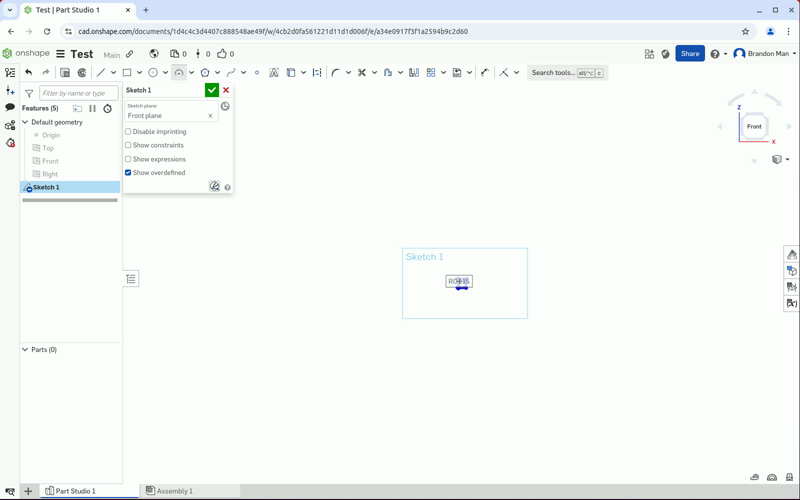
scroll(-6)
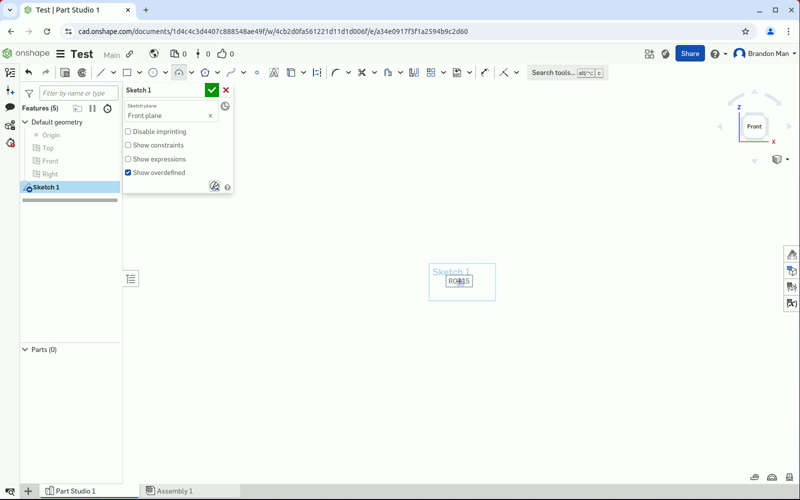
key_up(shift)
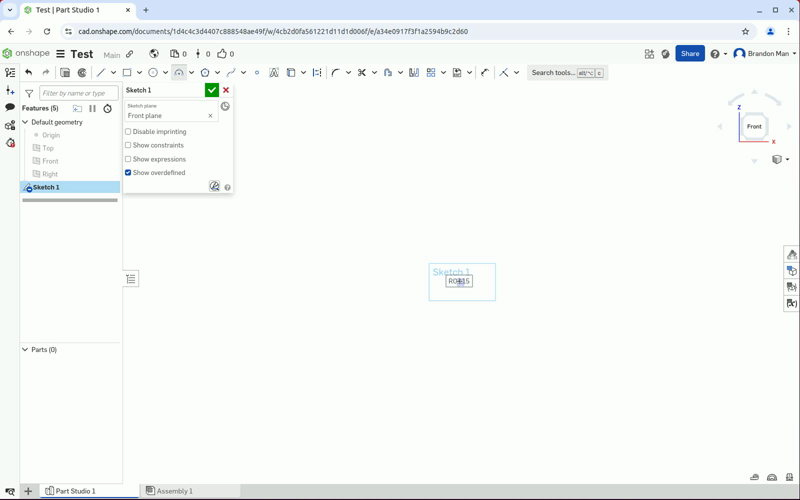
key(esc)
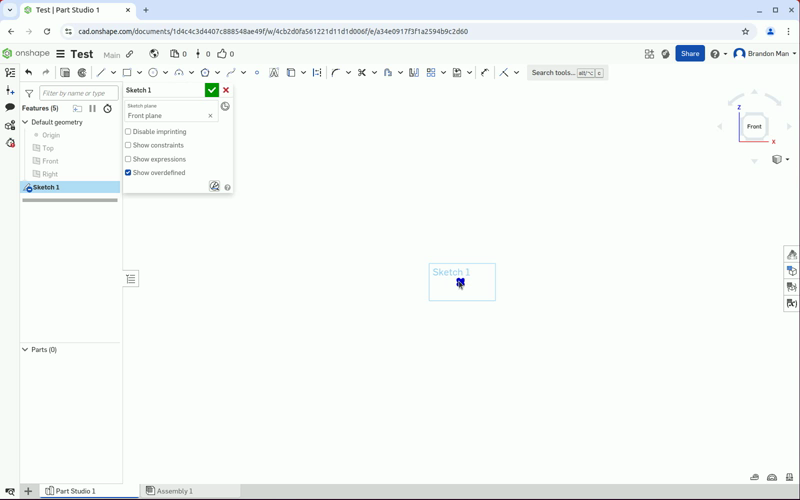
key(l)
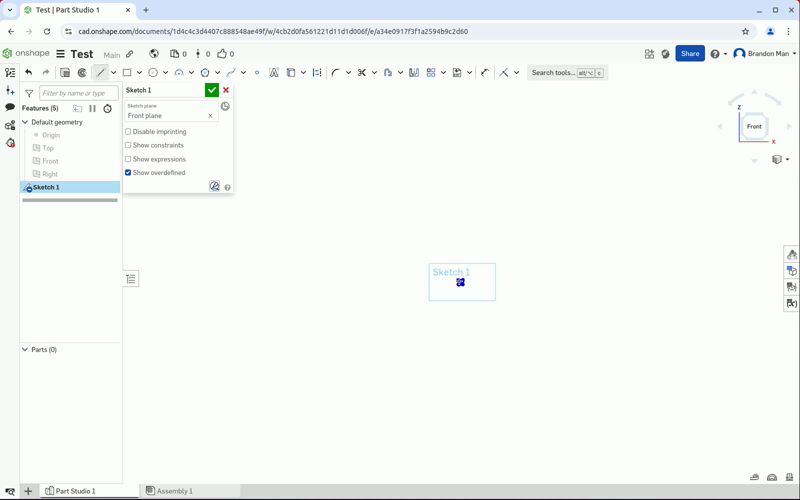
mouse_move(458, 281)
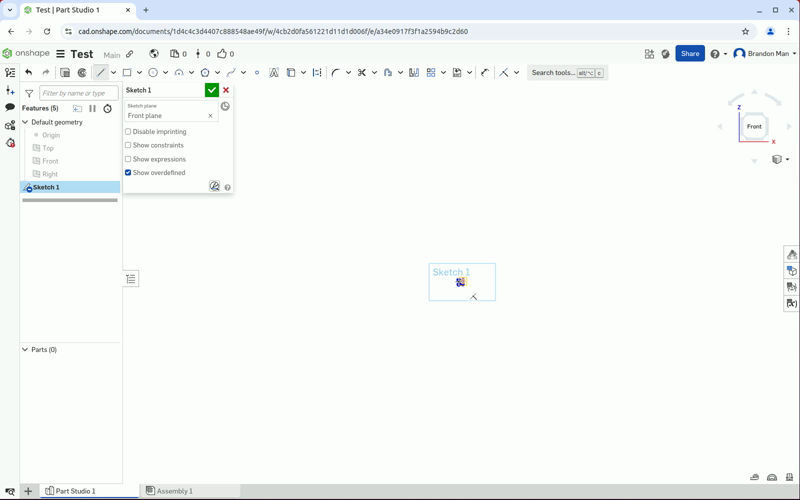
scroll(6)
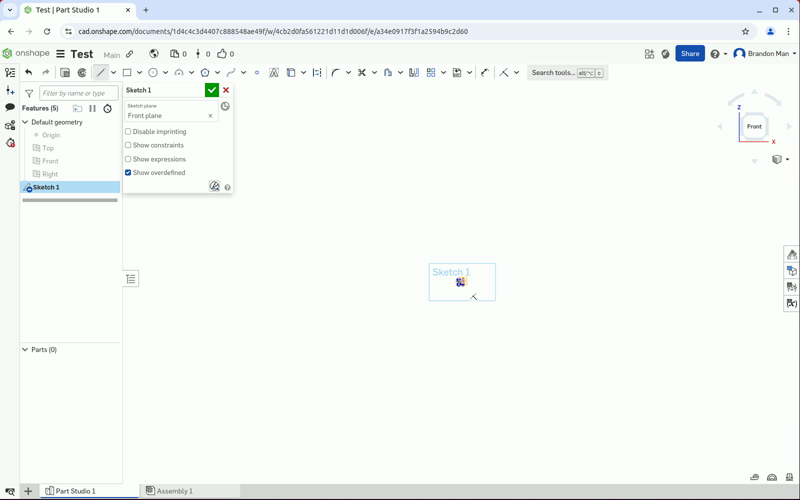
scroll(6)
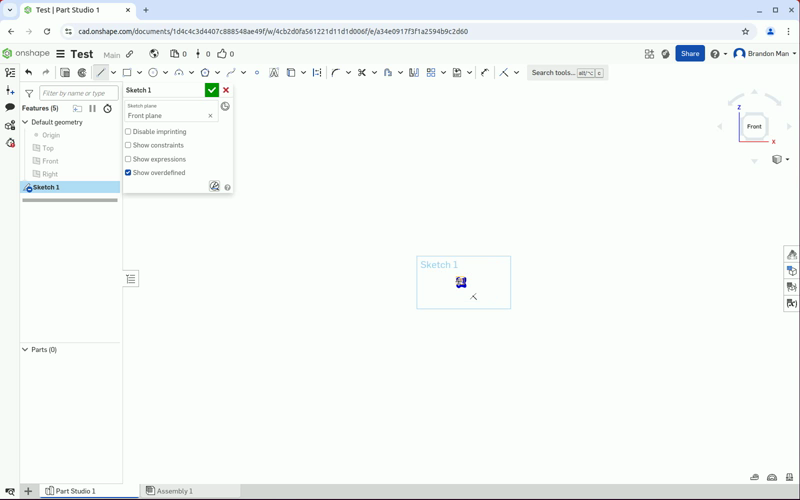
scroll(6)
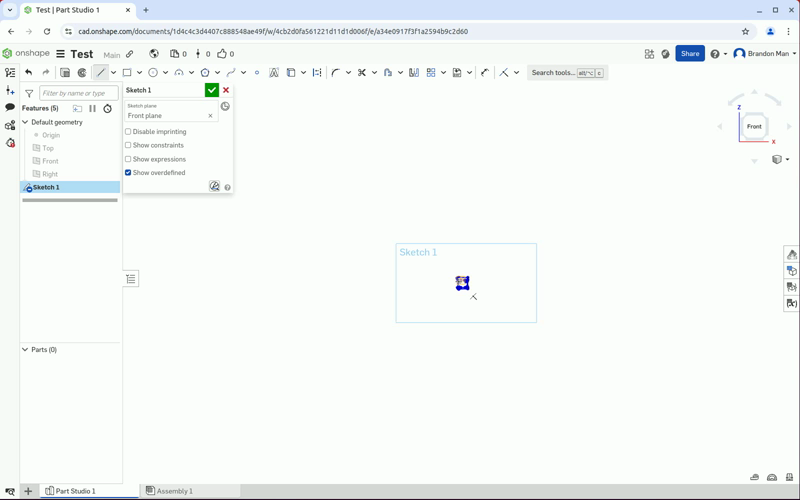
scroll(6)
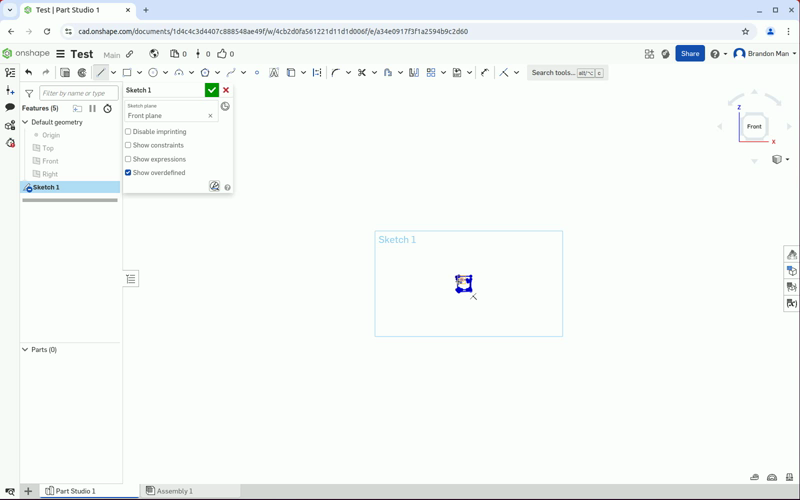
scroll(6)
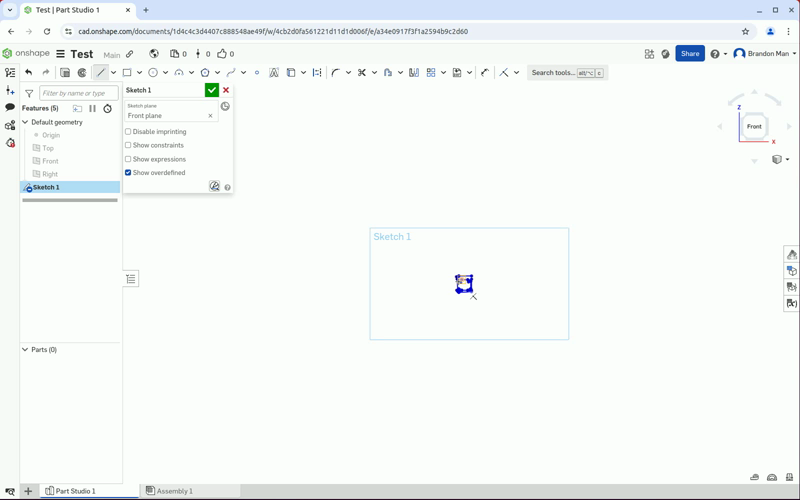
scroll(6)
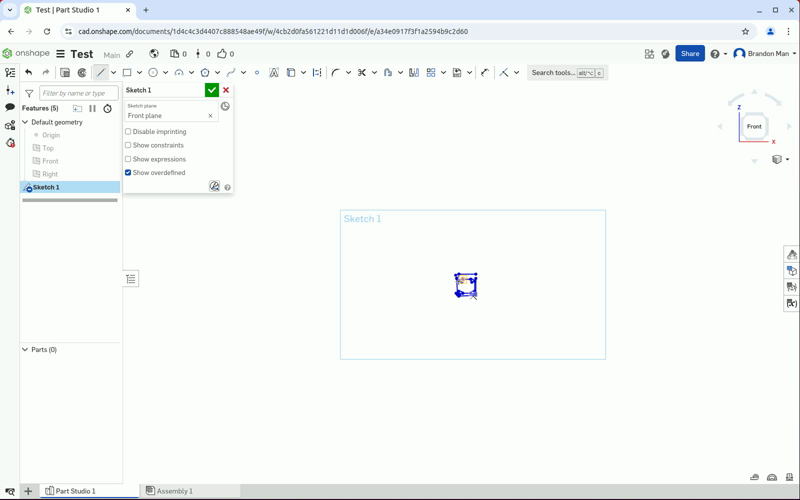
scroll(6)
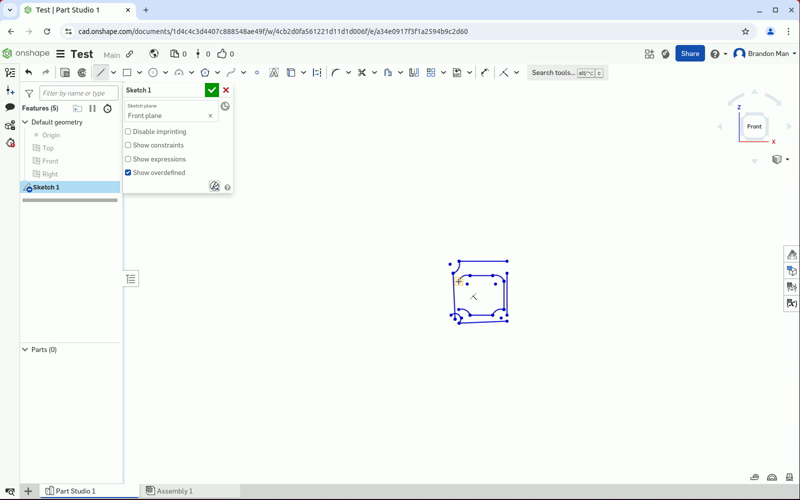
click(458, 281)
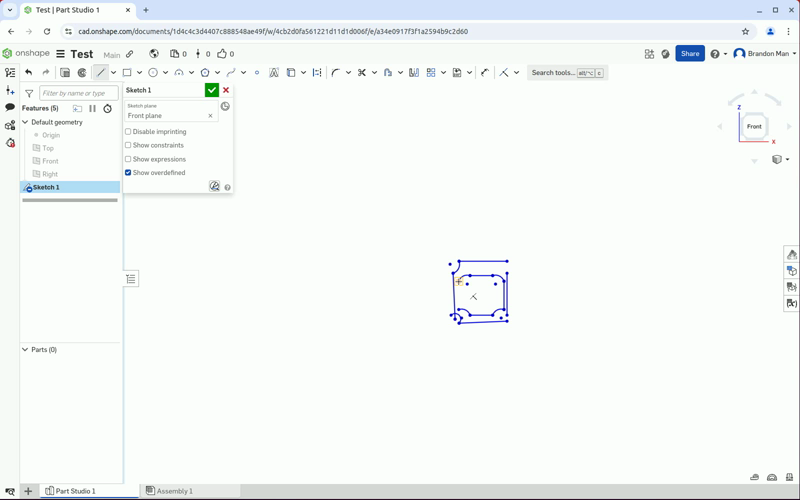
scroll(-6)
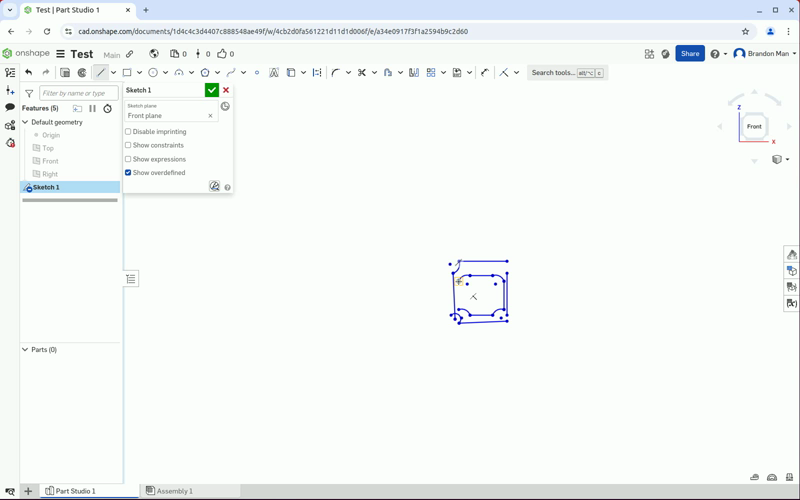
scroll(-6)
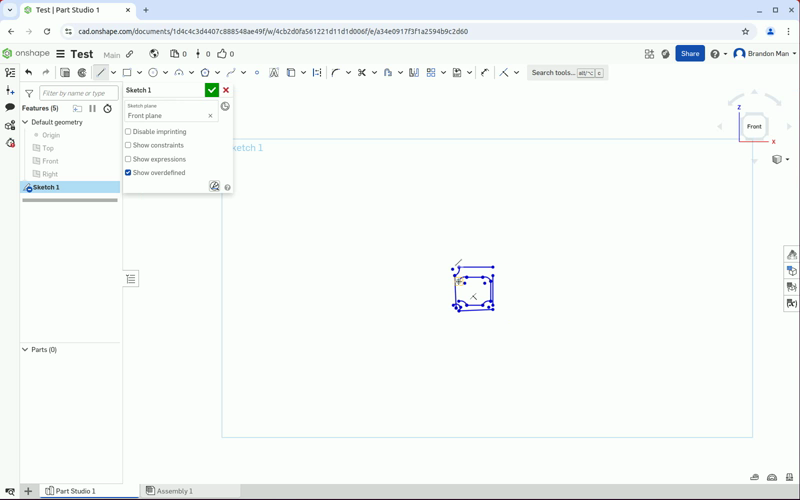
scroll(-6)
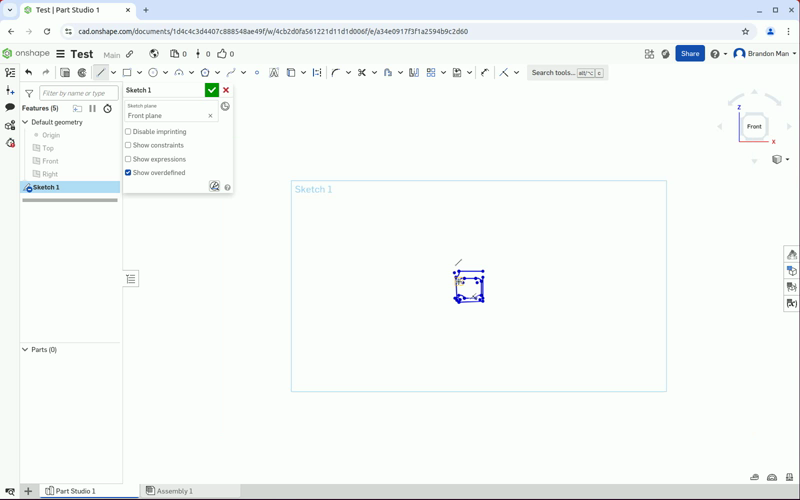
scroll(-6)
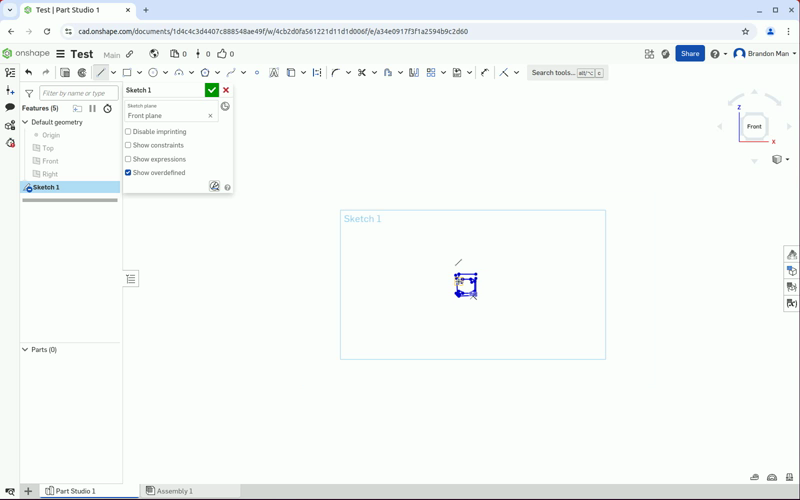
scroll(-6)
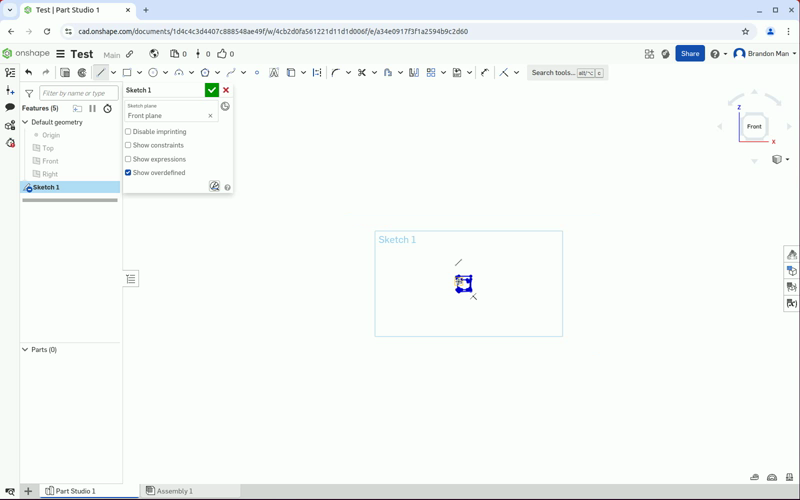
scroll(-6)
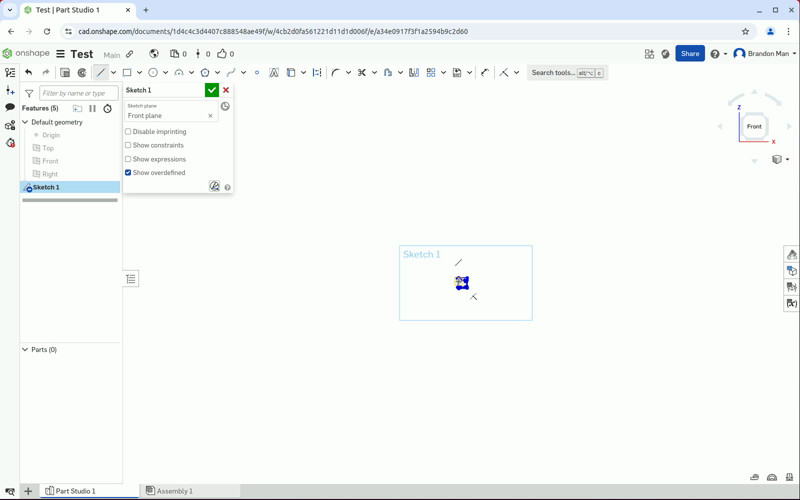
scroll(-6)
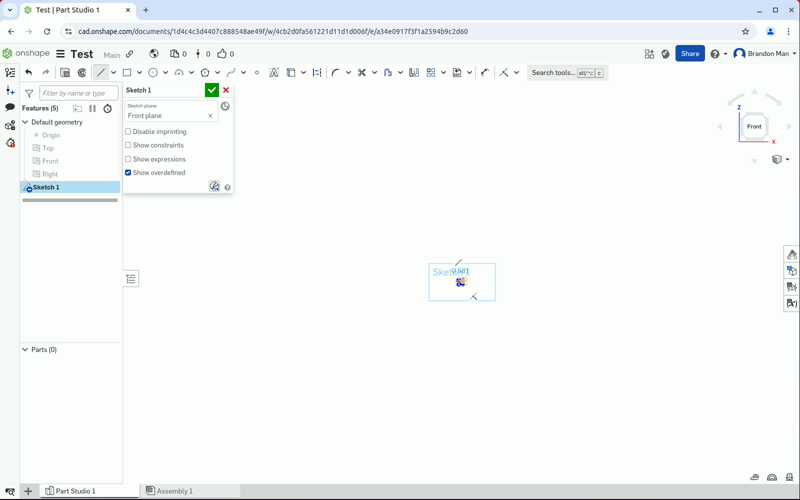
mouse_move(489, 281)
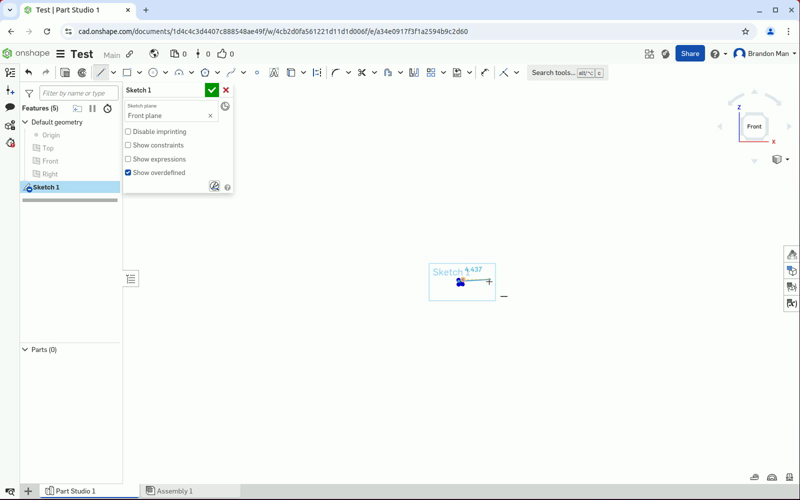
key_down(shift)
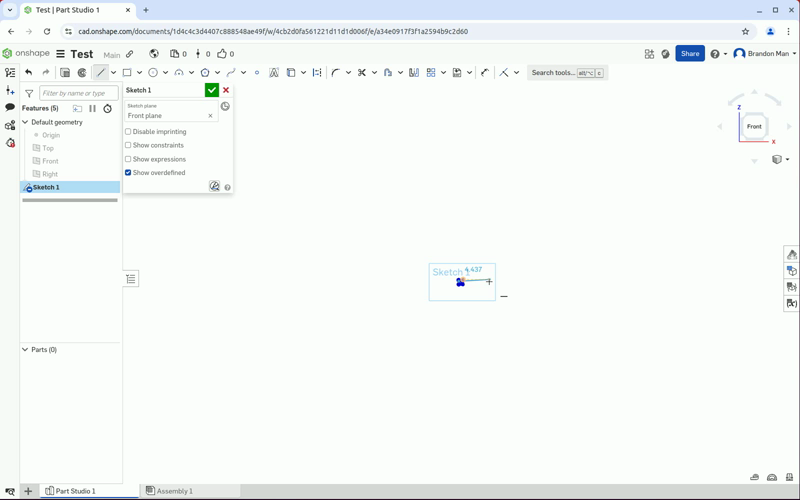
mouse_move(458, 283)
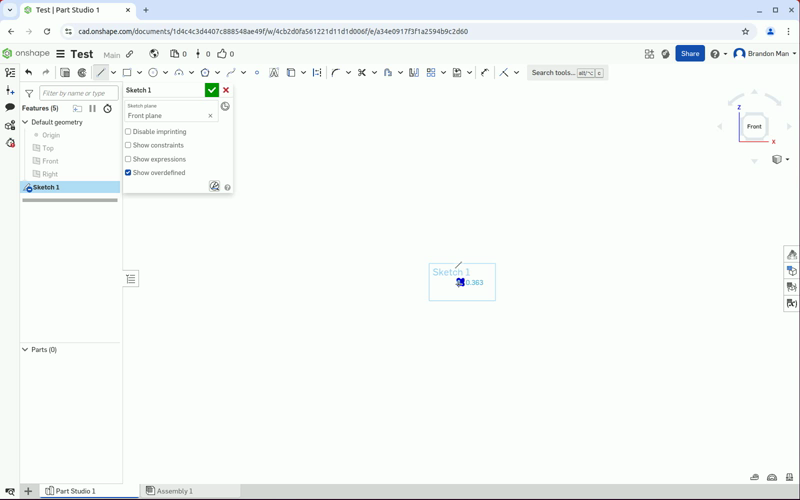
scroll(6)
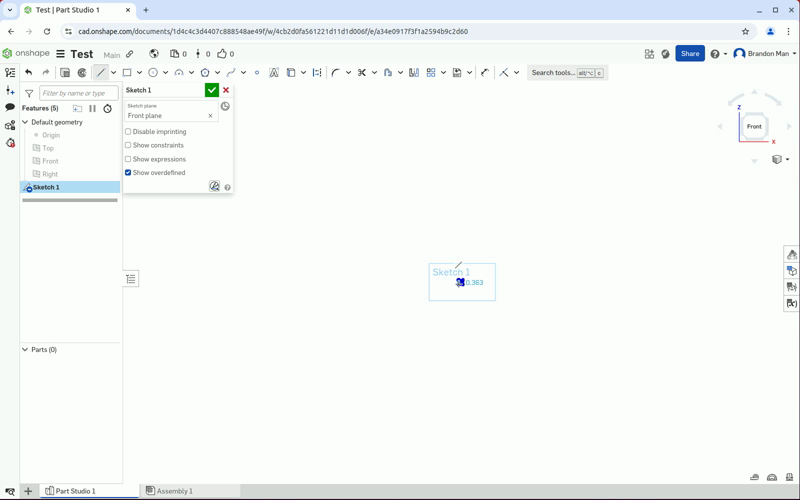
scroll(6)
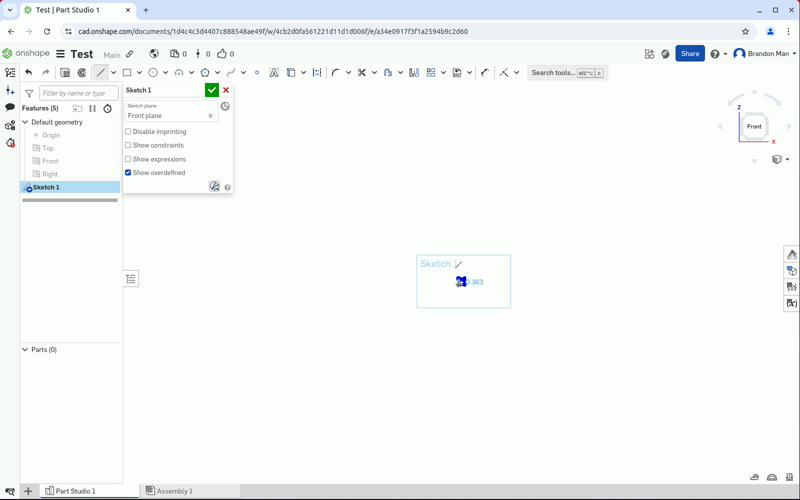
scroll(6)
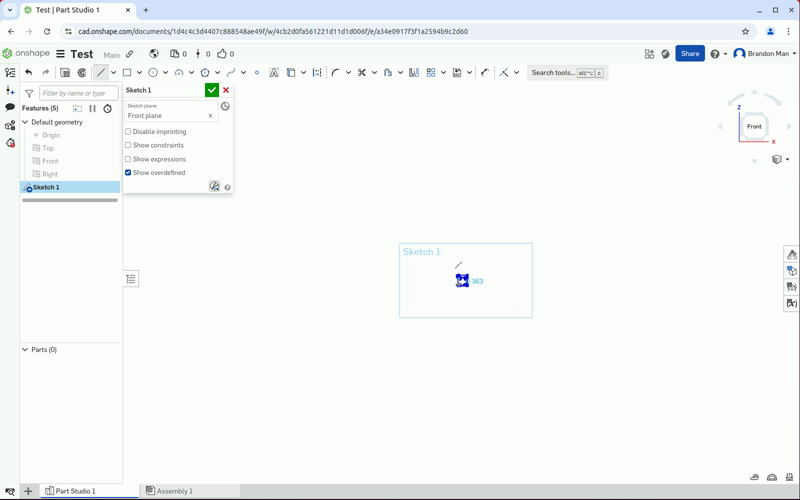
scroll(6)
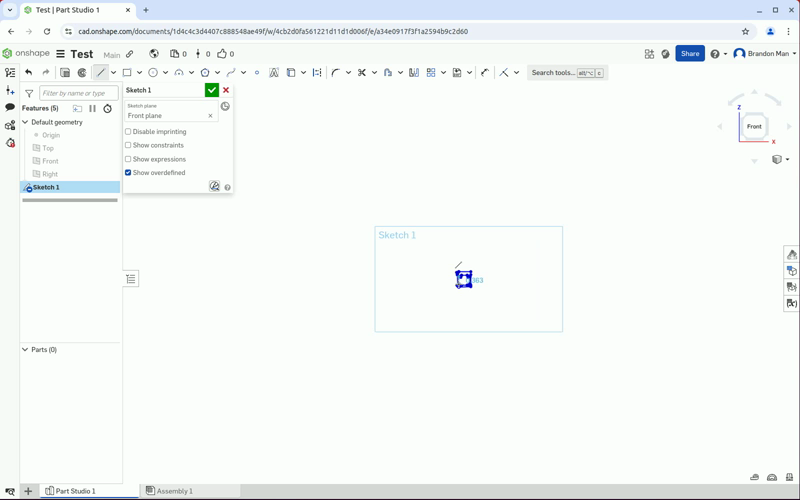
scroll(6)
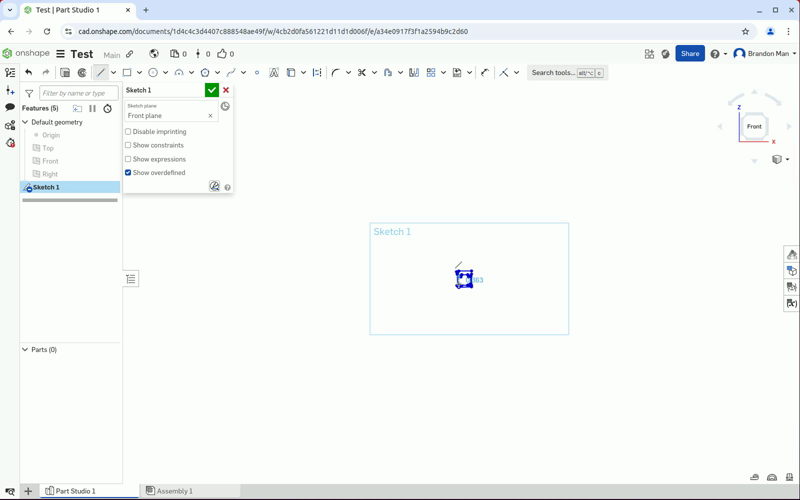
scroll(6)
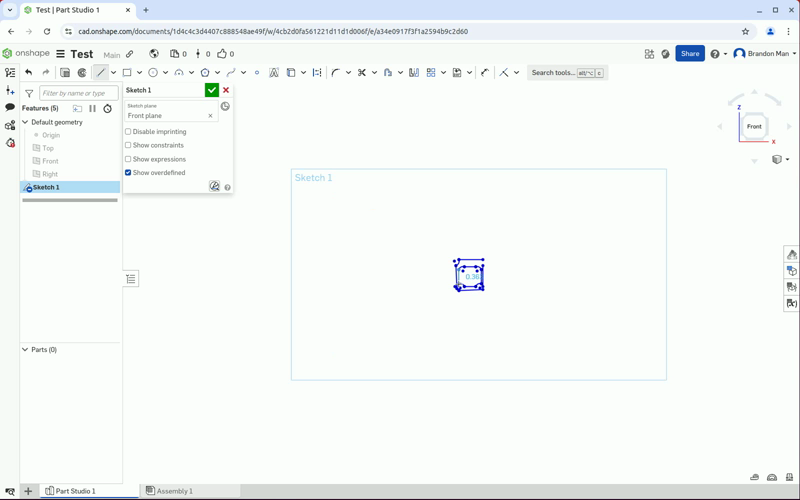
scroll(6)
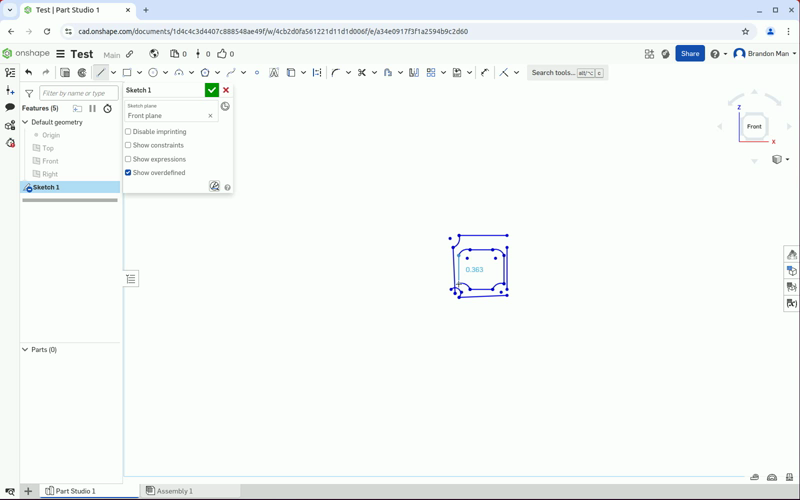
key_up(shift)
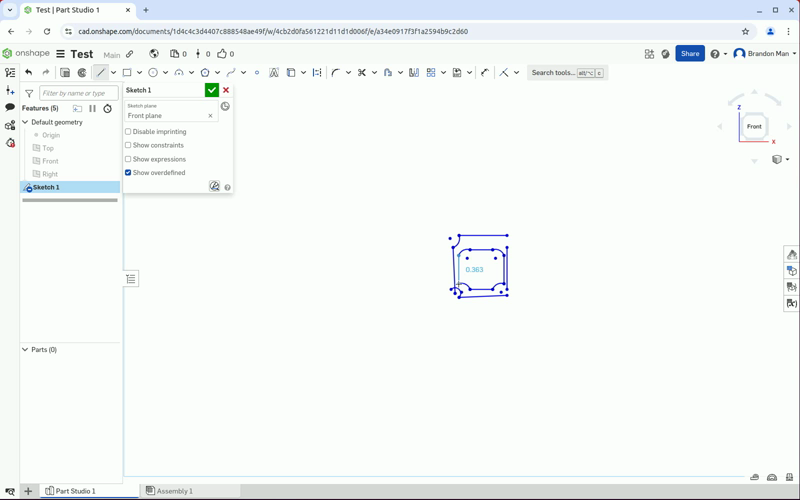
click(458, 283)
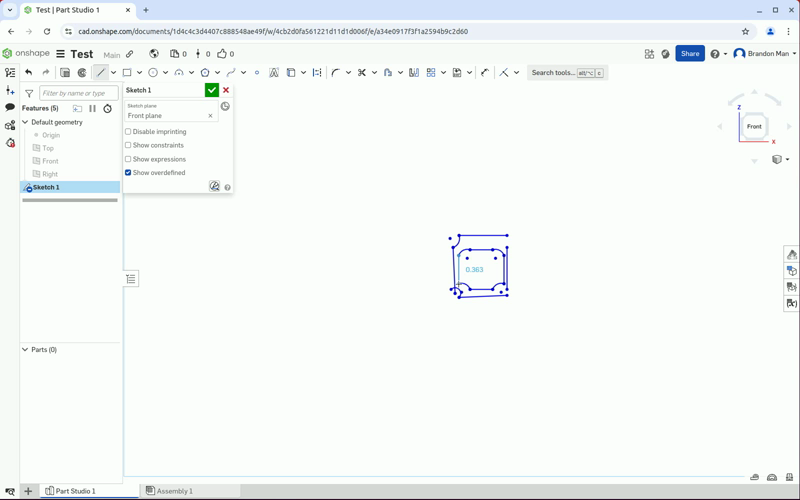
scroll(-6)
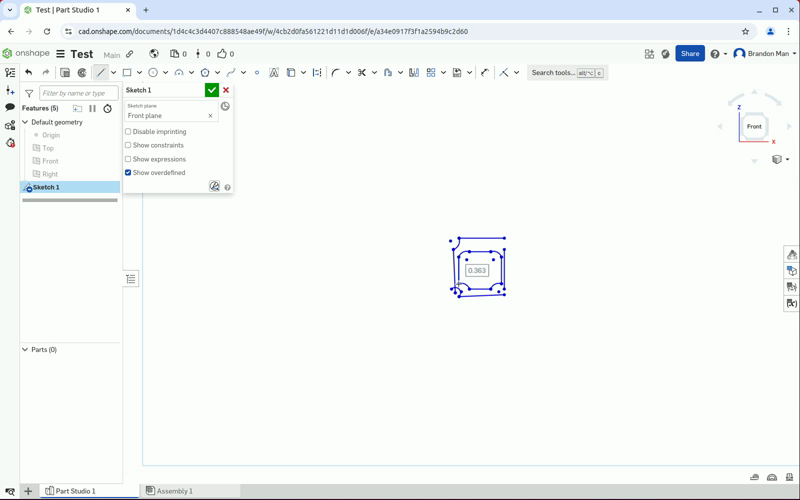
scroll(-6)
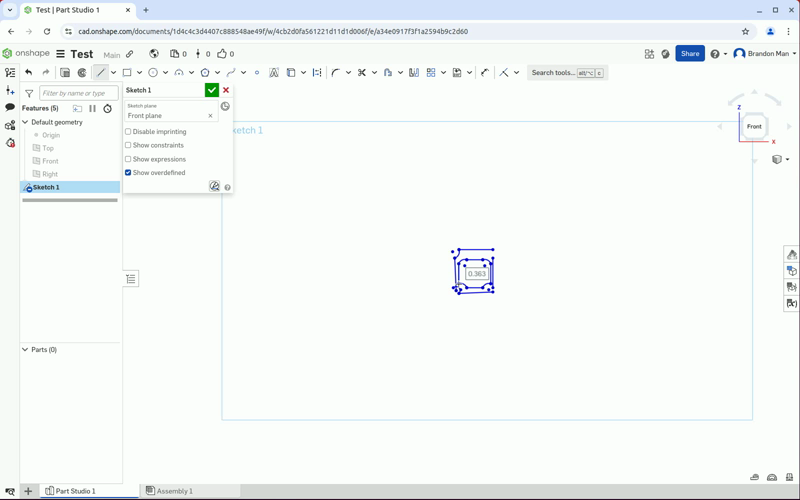
scroll(-6)
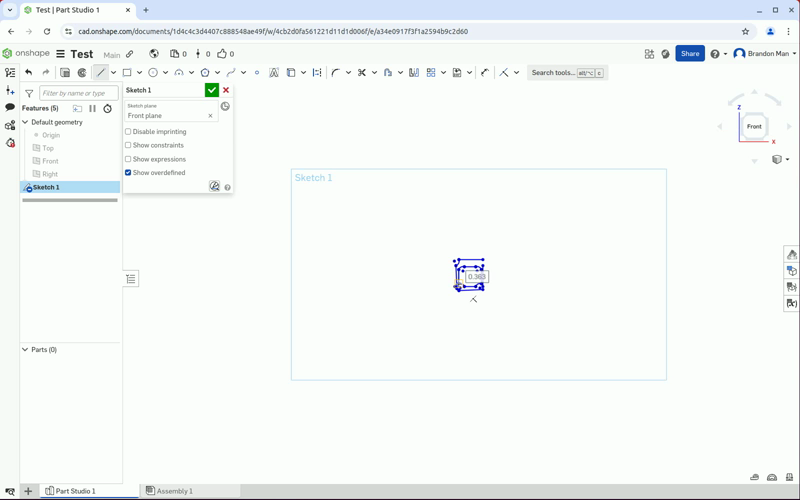
scroll(-6)
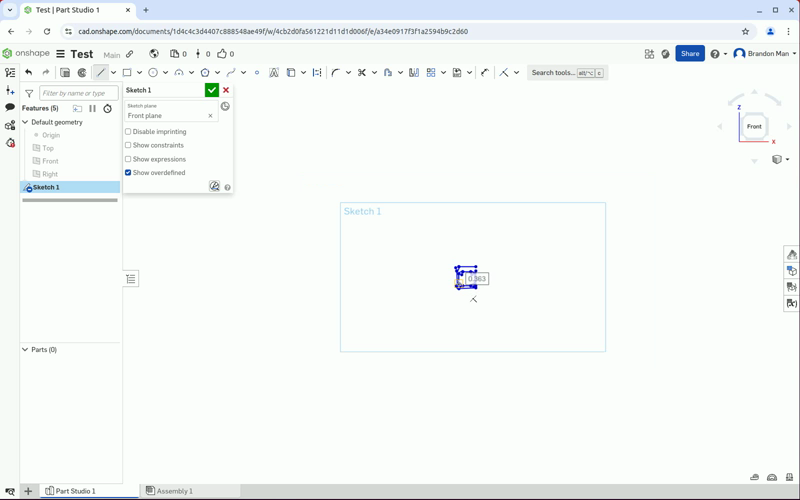
scroll(-6)
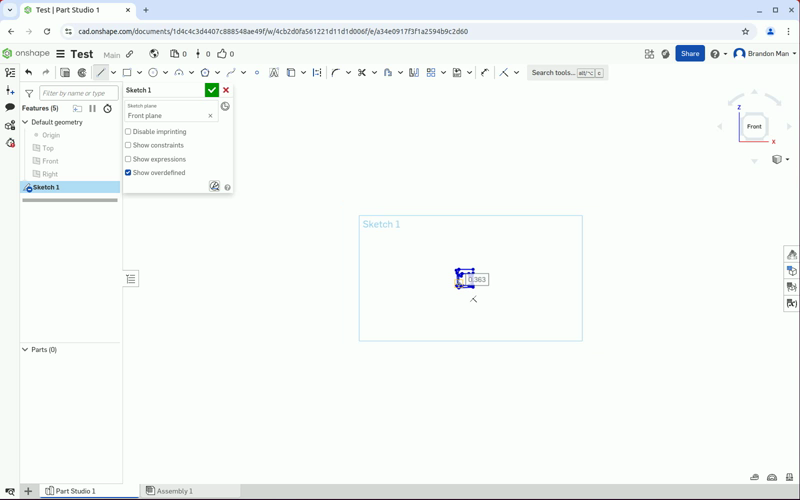
scroll(-6)
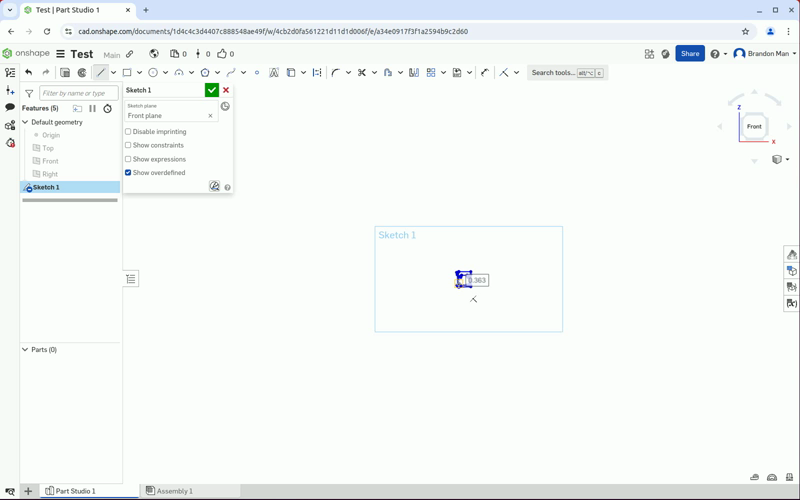
scroll(-6)
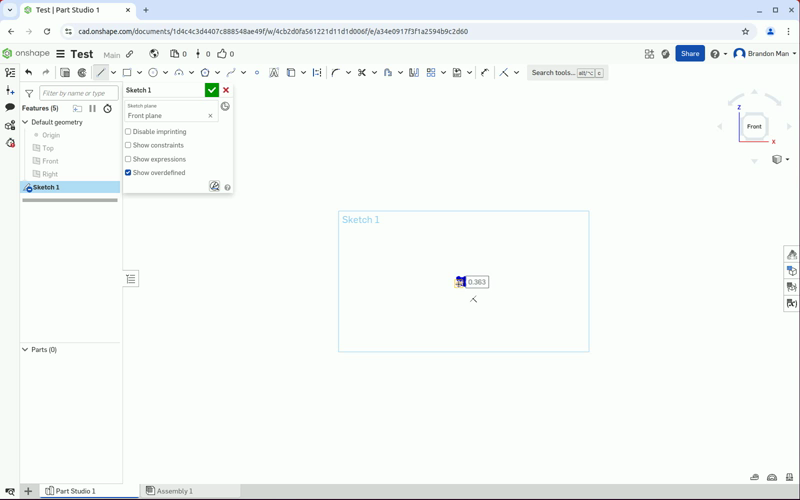
key(esc)
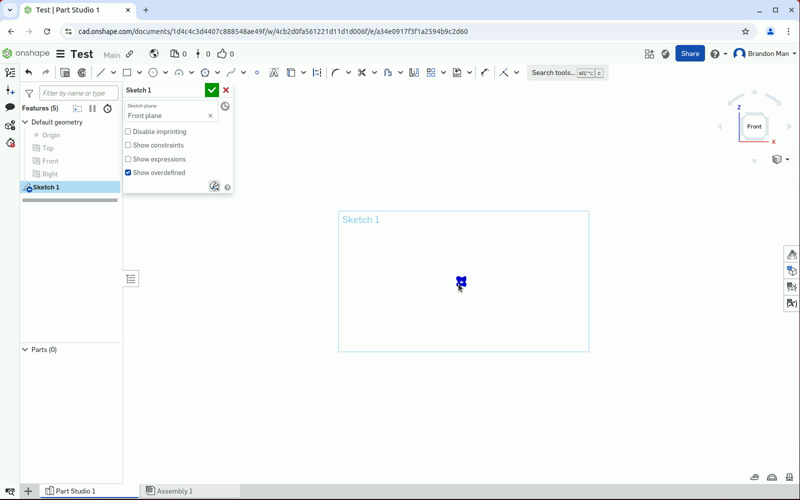
mouse_move(458, 281)
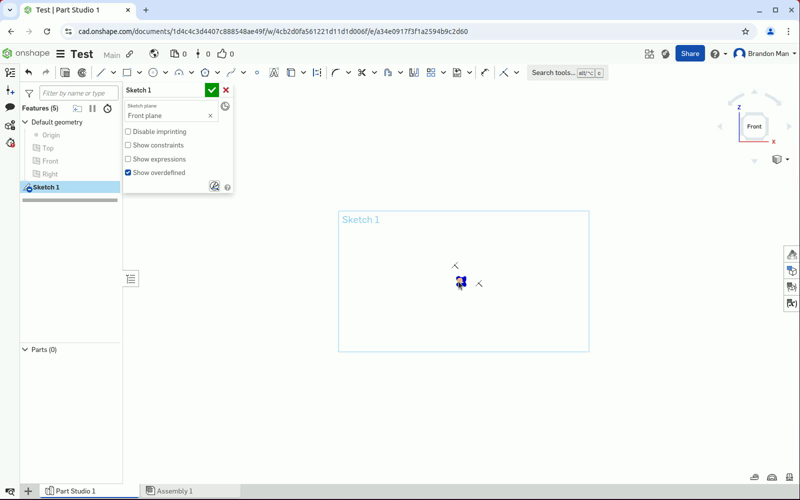
scroll(6)
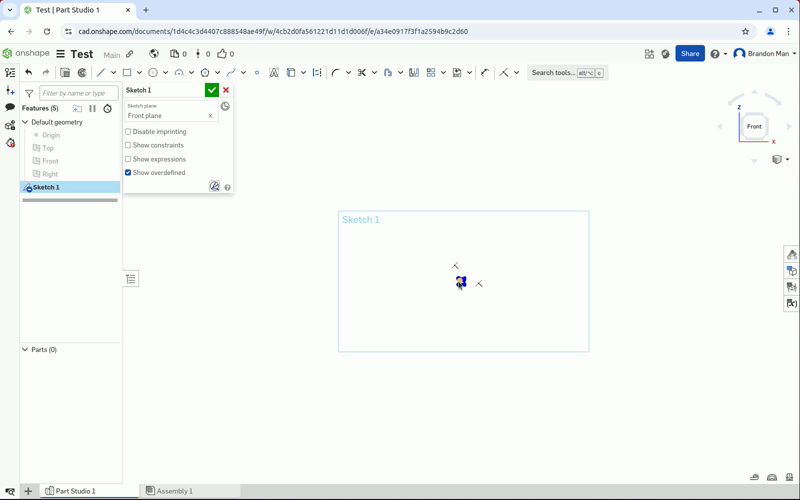
scroll(6)
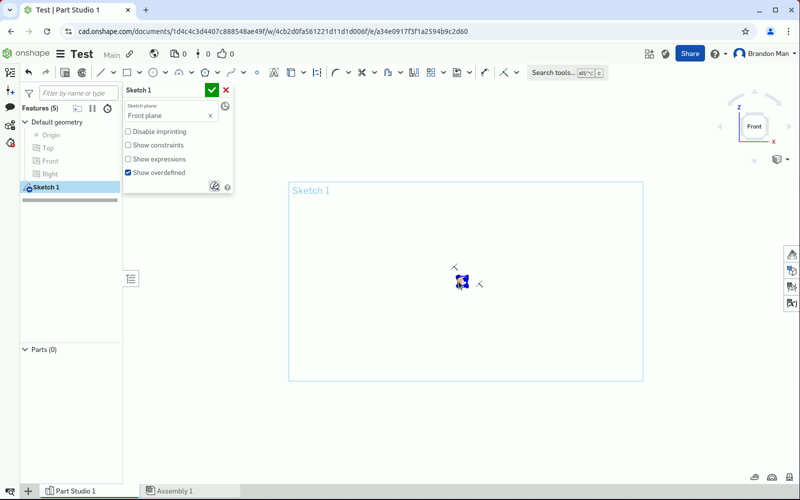
scroll(6)
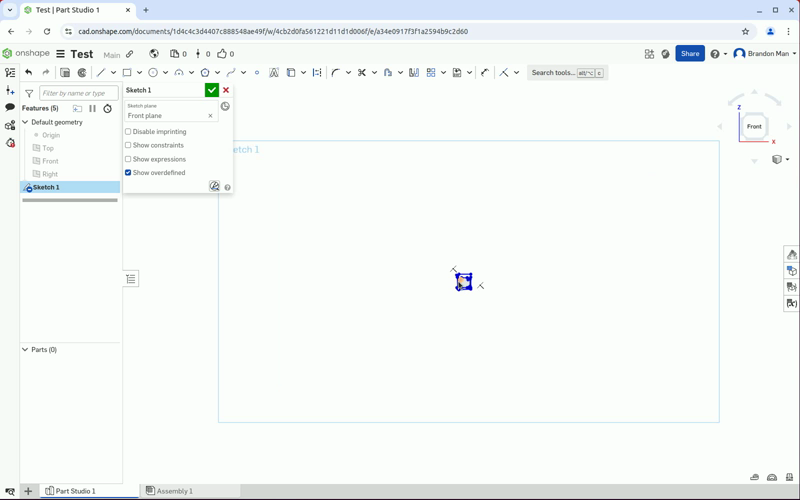
scroll(6)
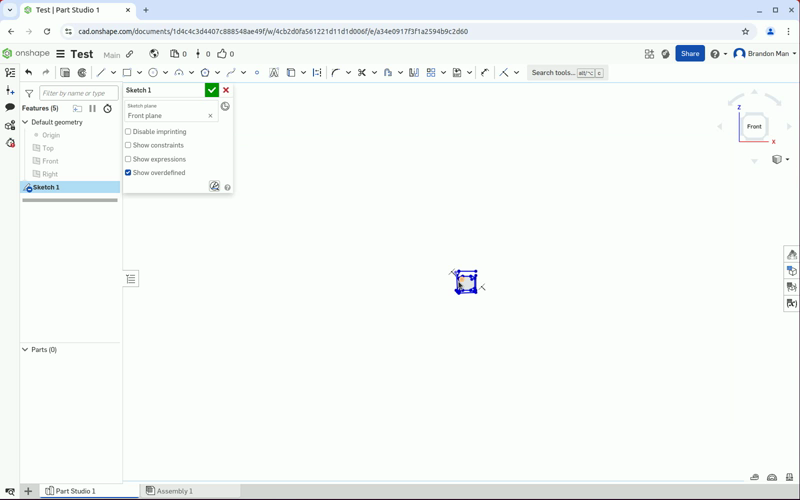
scroll(6)
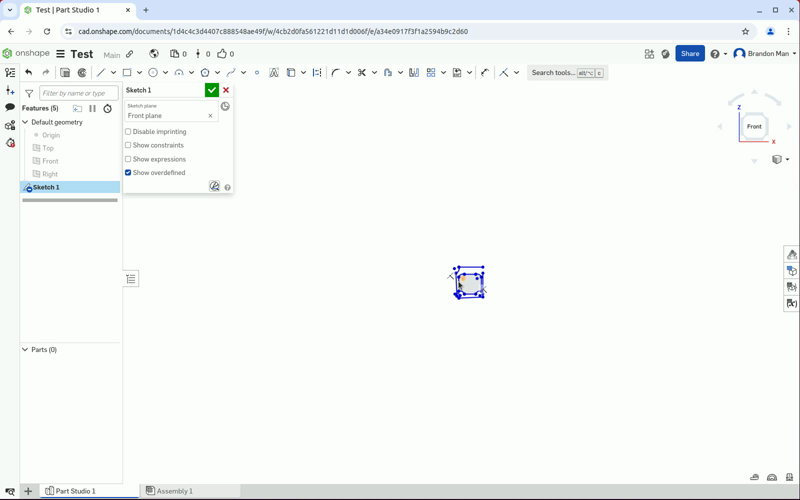
scroll(6)
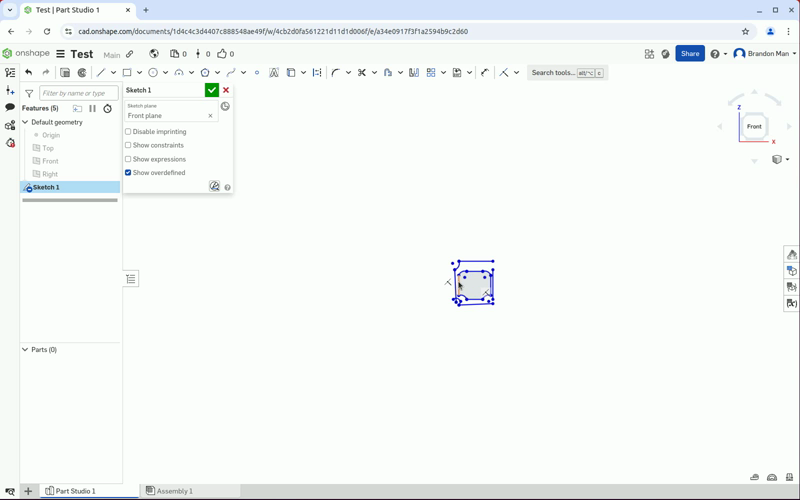
scroll(6)
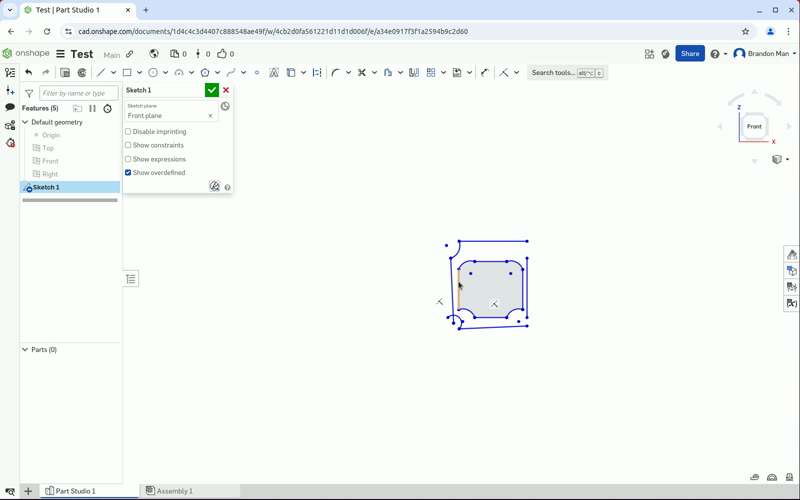
click(458, 281)
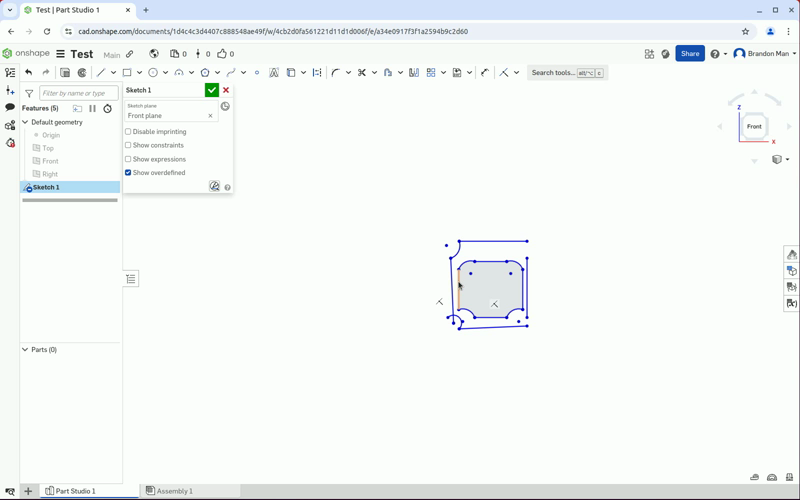
scroll(-6)
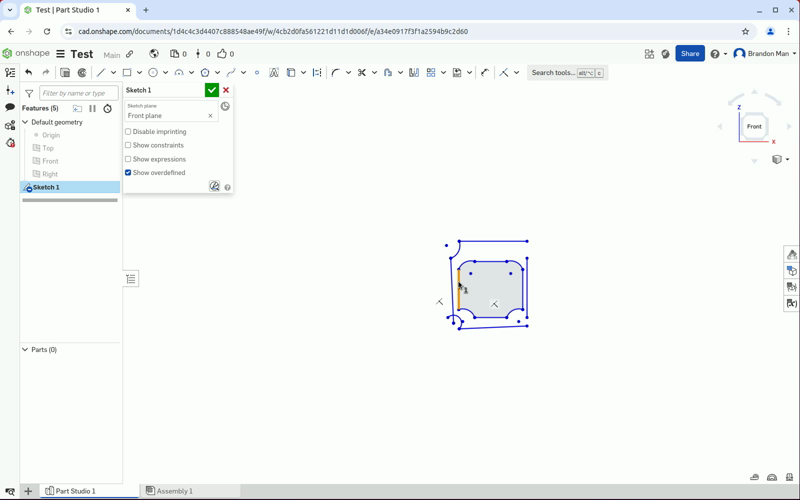
scroll(-6)
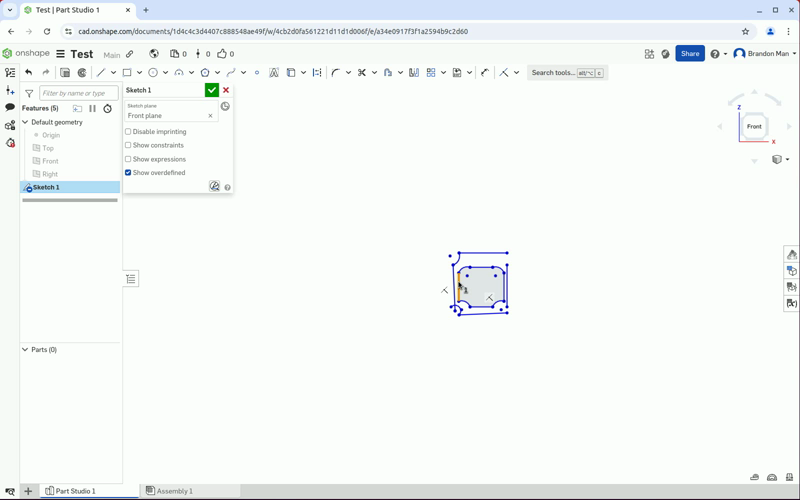
scroll(-6)
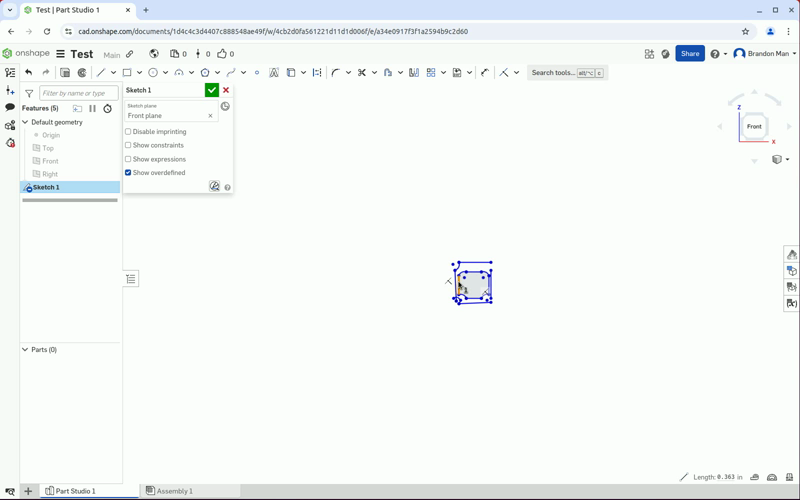
scroll(-6)
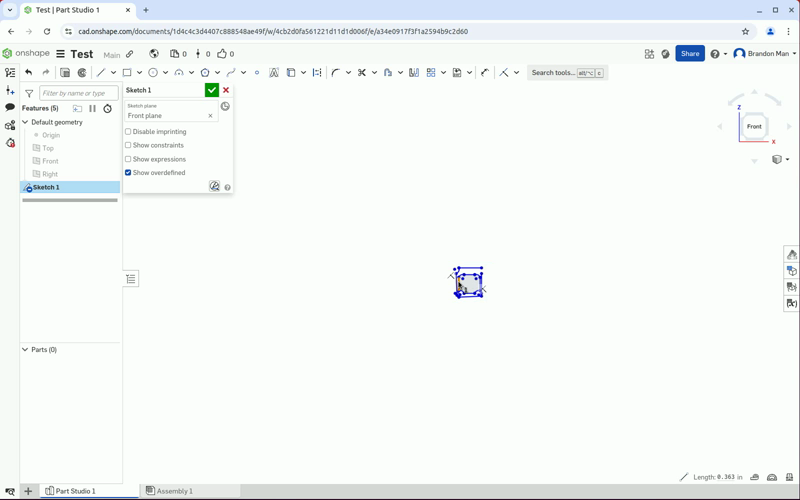
scroll(-6)
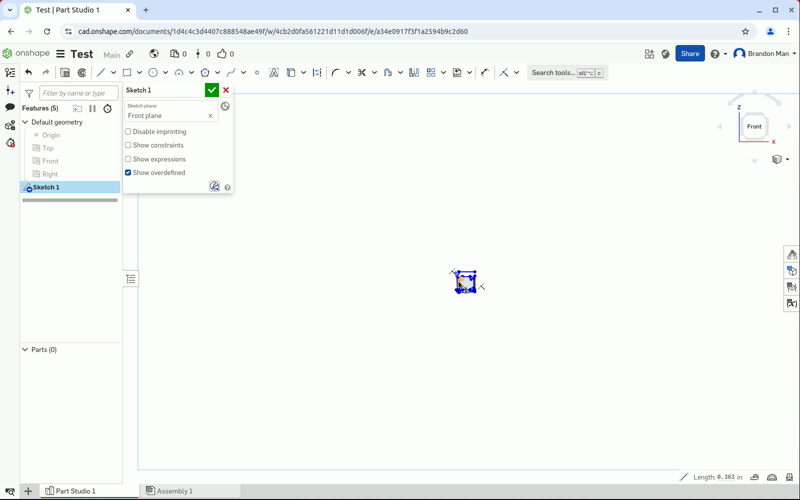
scroll(-6)
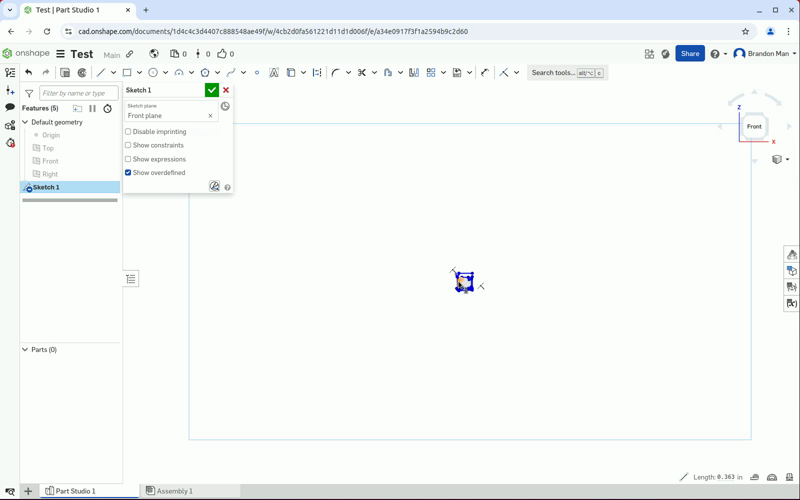
scroll(-6)
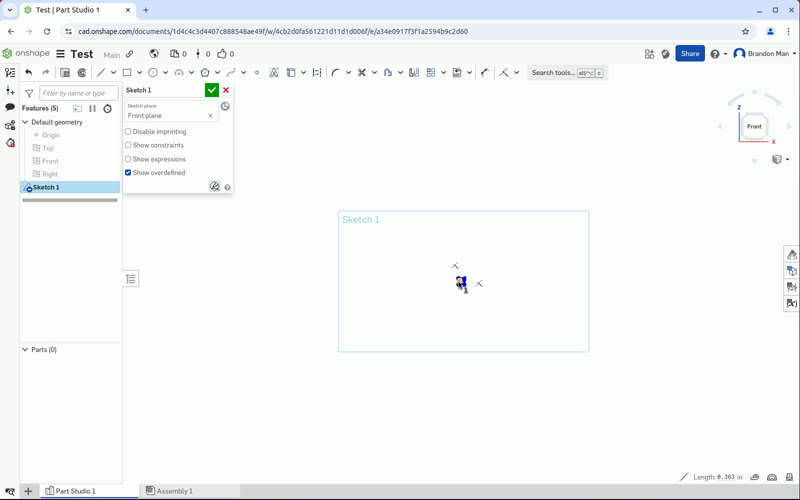
mouse_move(73, 352)
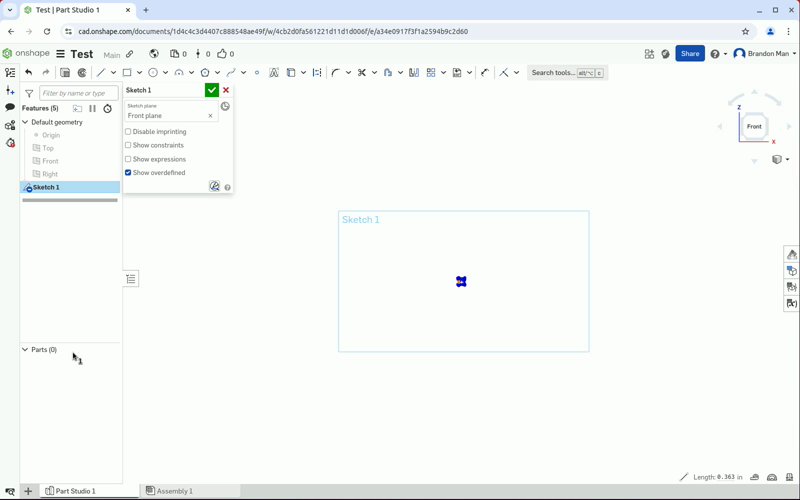
key(shift+y)
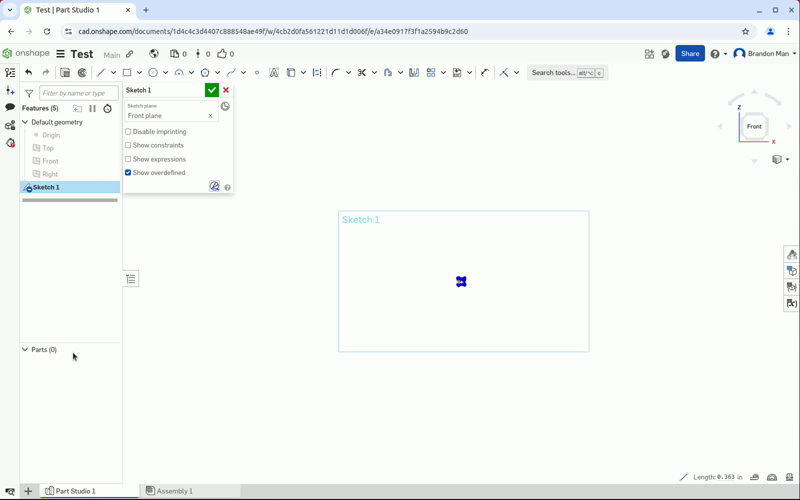
key(shift+e)
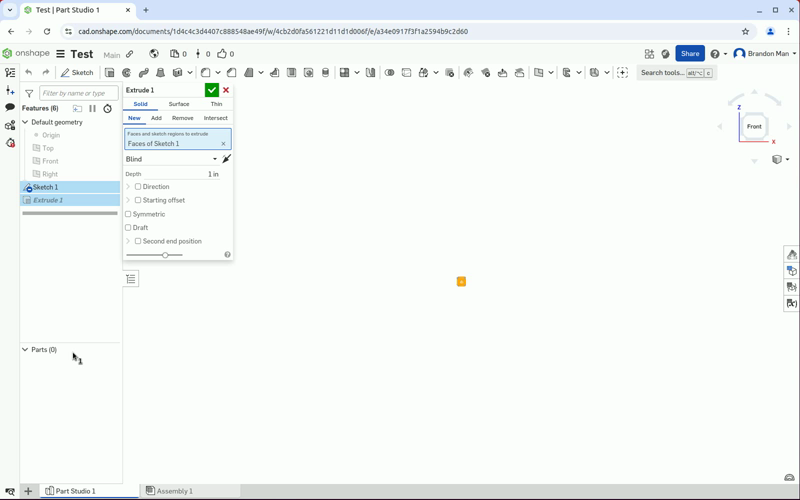
mouse_move(143, 106)
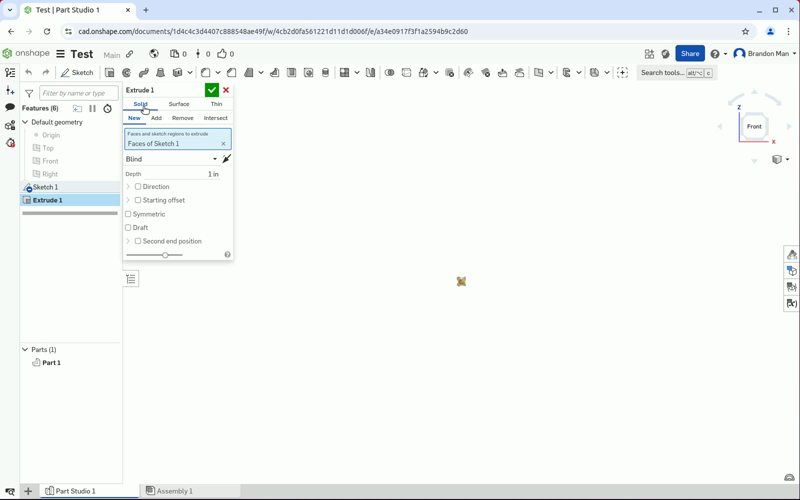
click(143, 106)
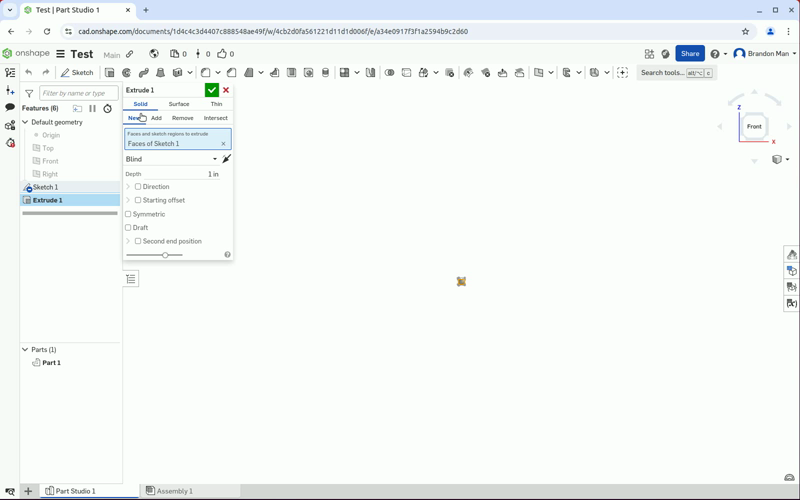
mouse_move(137, 120)
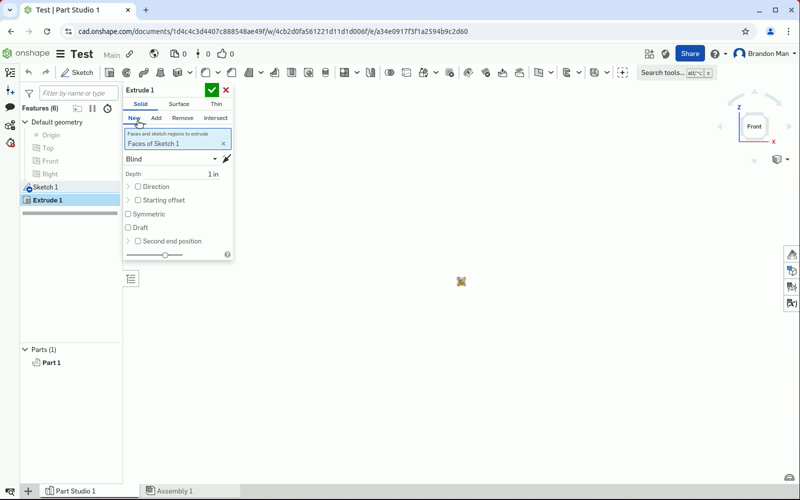
click(137, 120)
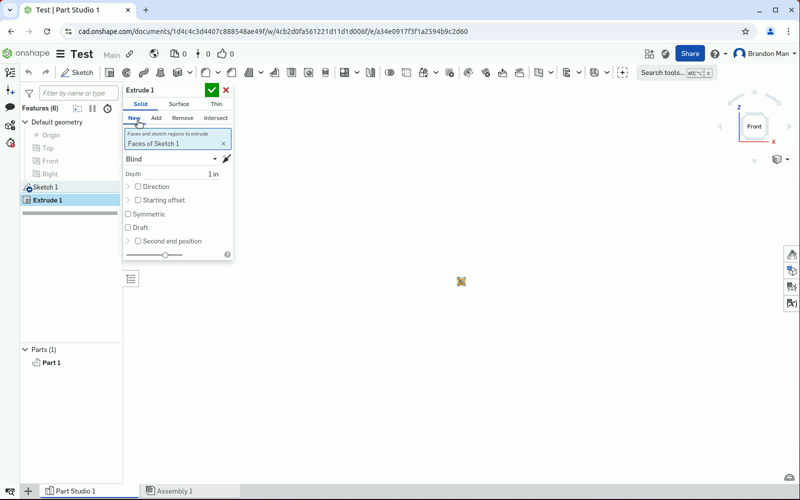
key(tab, 4)
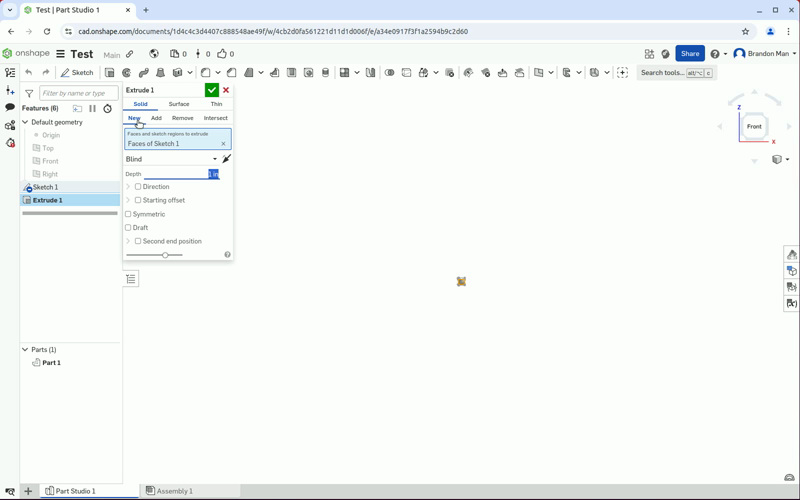
text(23.108)
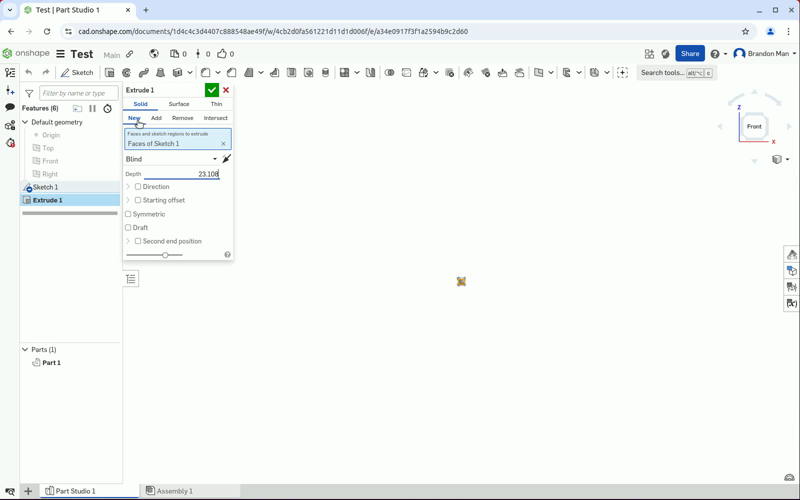
key(enter)
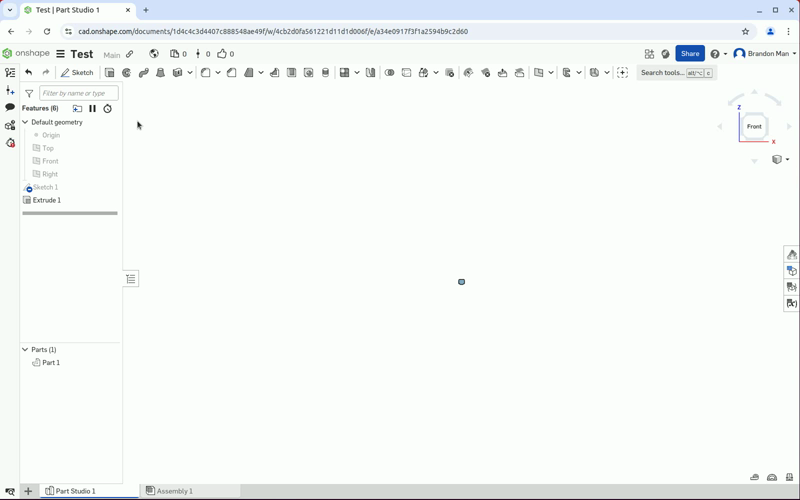
key(shift+h)
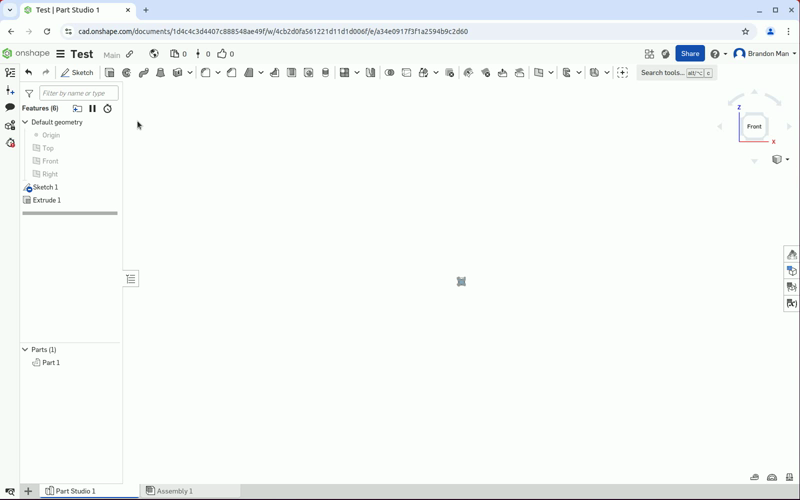
key(shift+h)
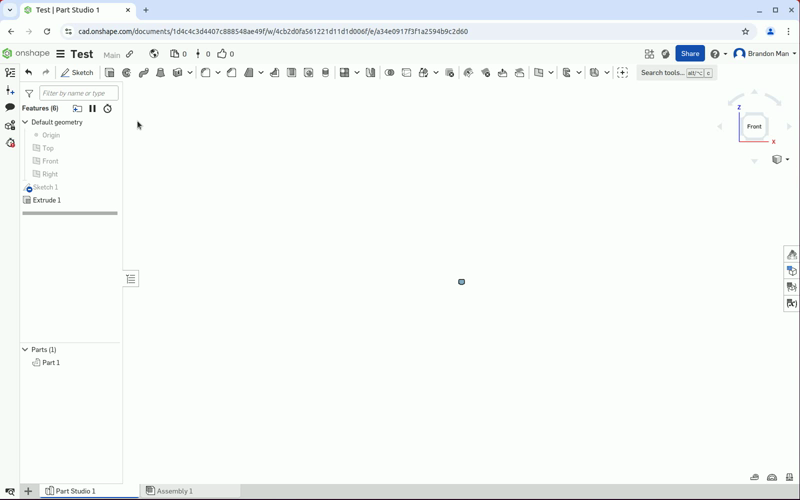
mouse_move(73, 189)
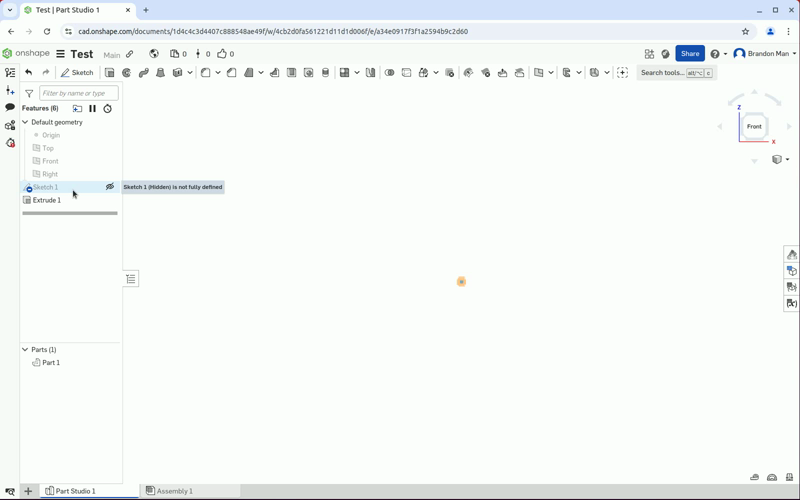
click(73, 189)
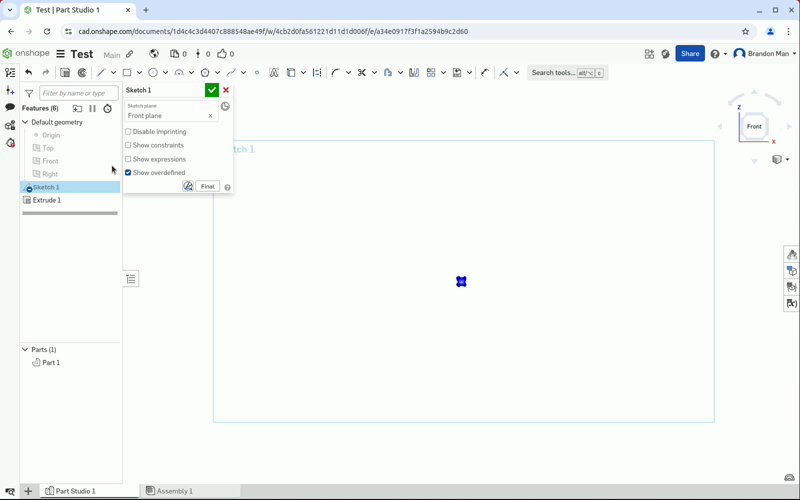
mouse_move(229, 92)
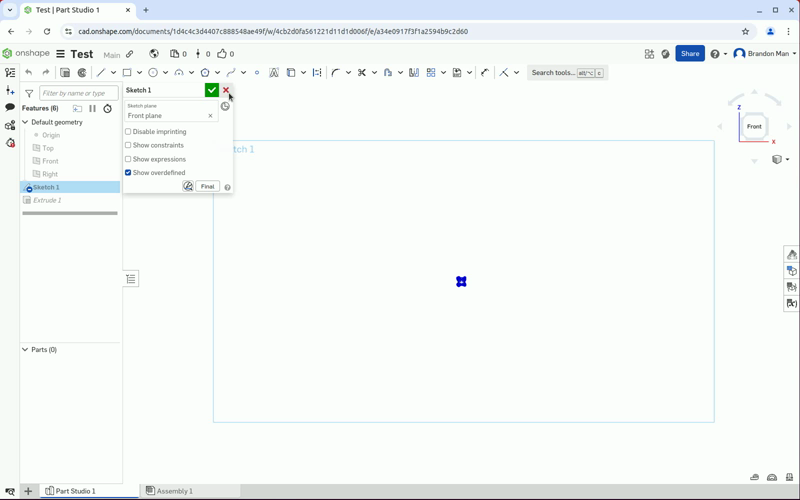
click(229, 92)
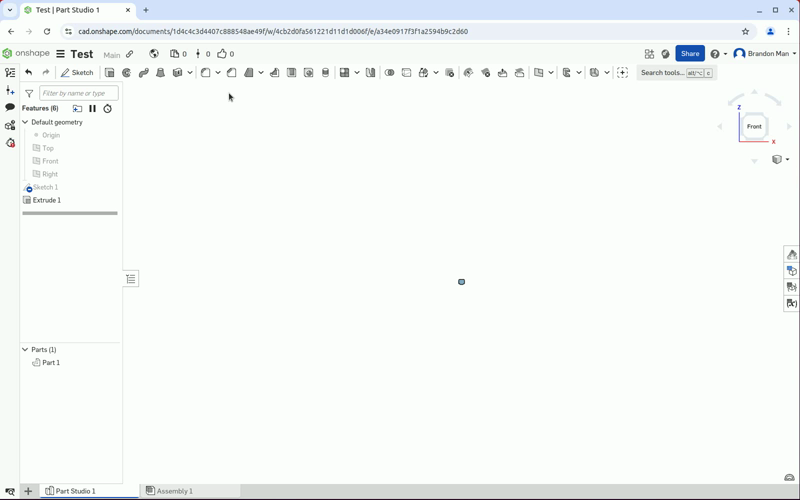
mouse_move(73, 352)
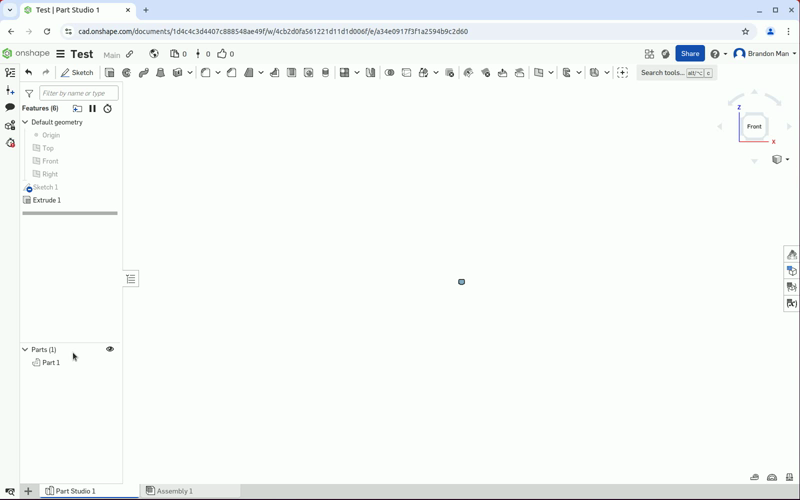
key(y)
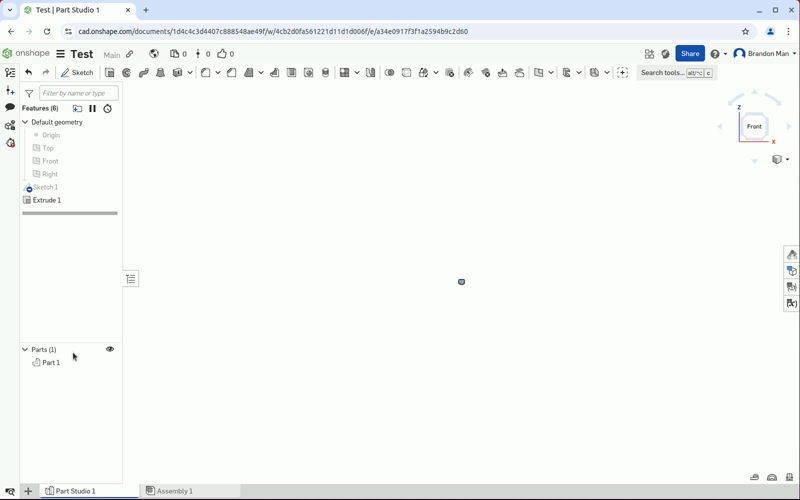
key(shift+p)
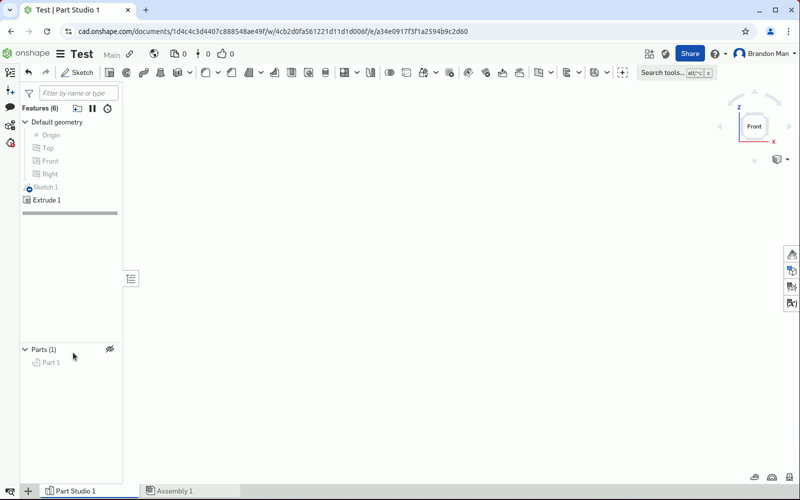
key(space)
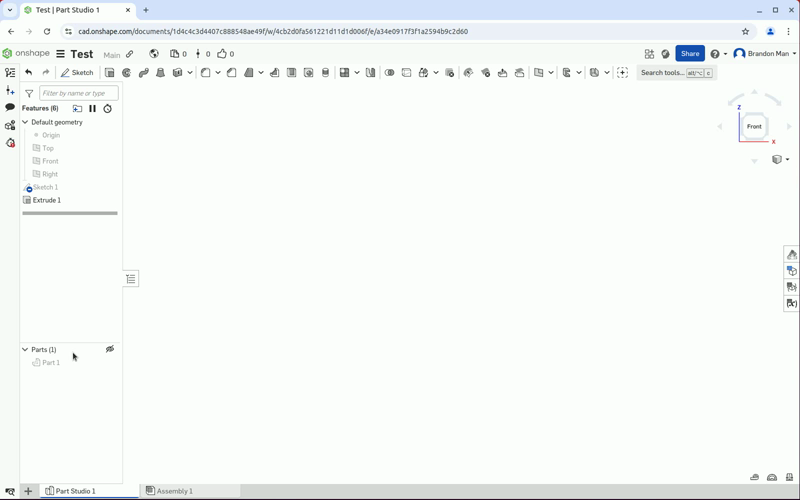
key_down(shift)
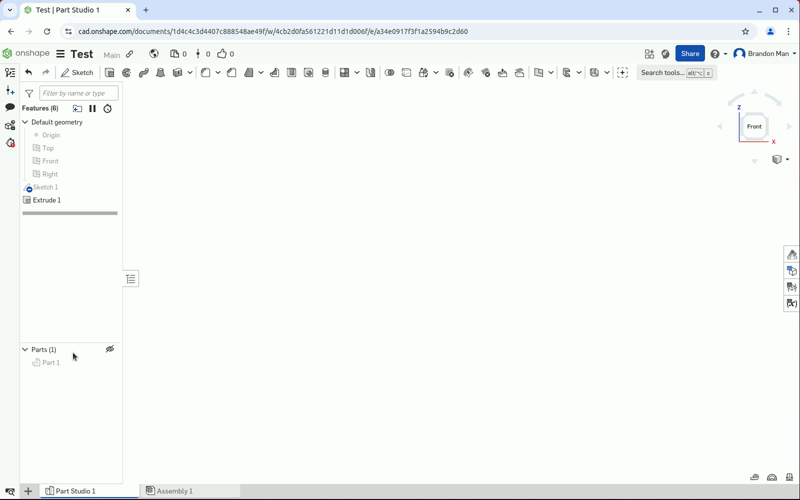
key(left)
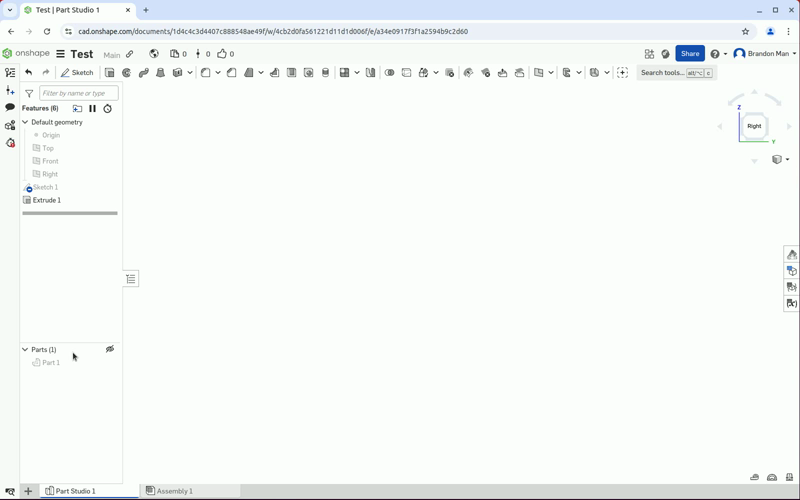
key_up(shift)
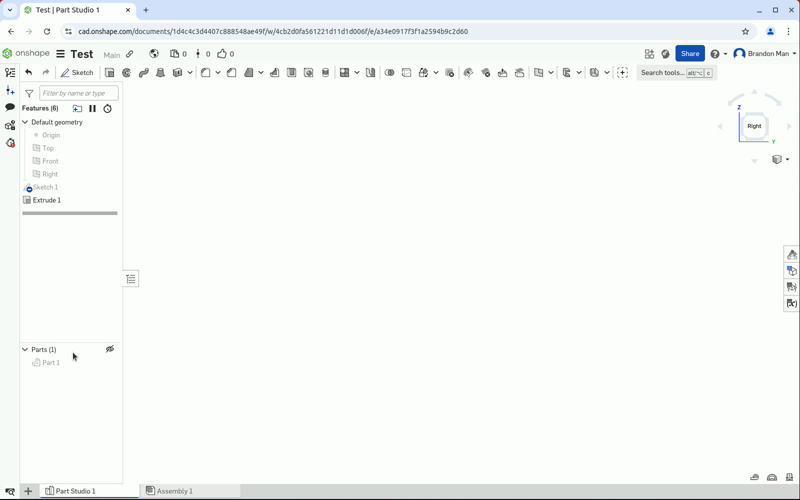
mouse_move(73, 352)
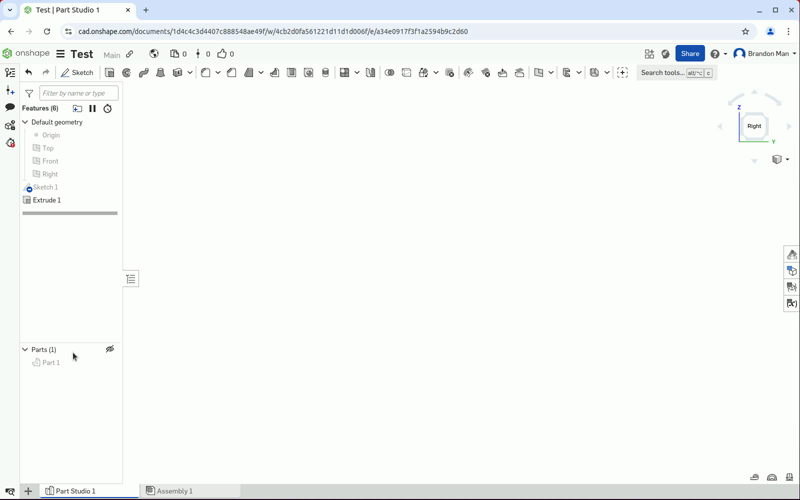
key(shift+y)
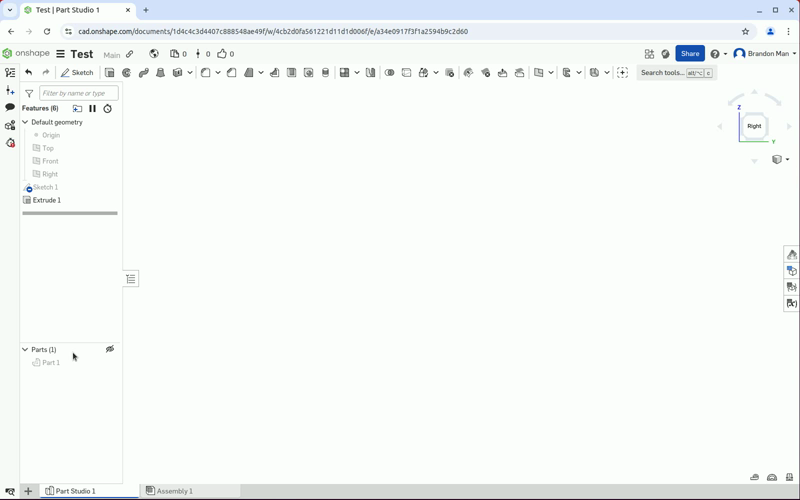
key(shift+s)
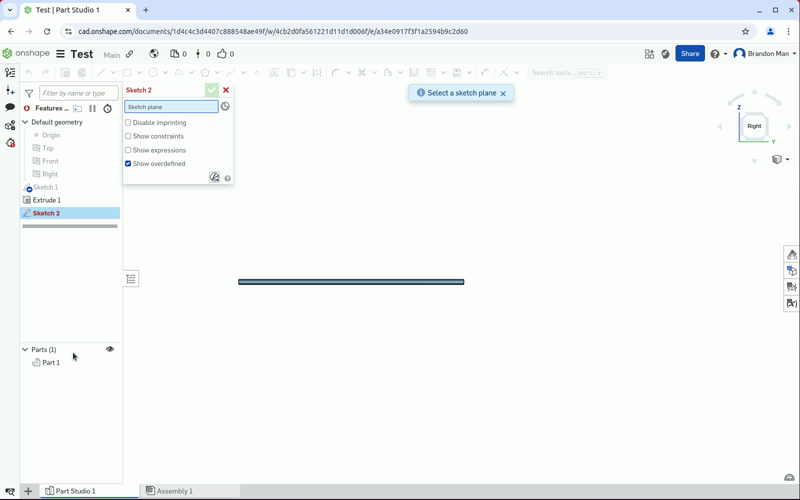
mouse_move(73, 176)
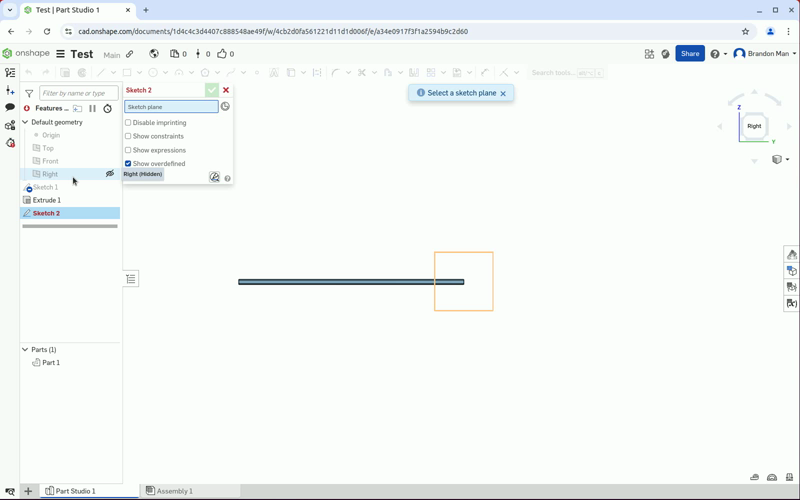
click(73, 176)
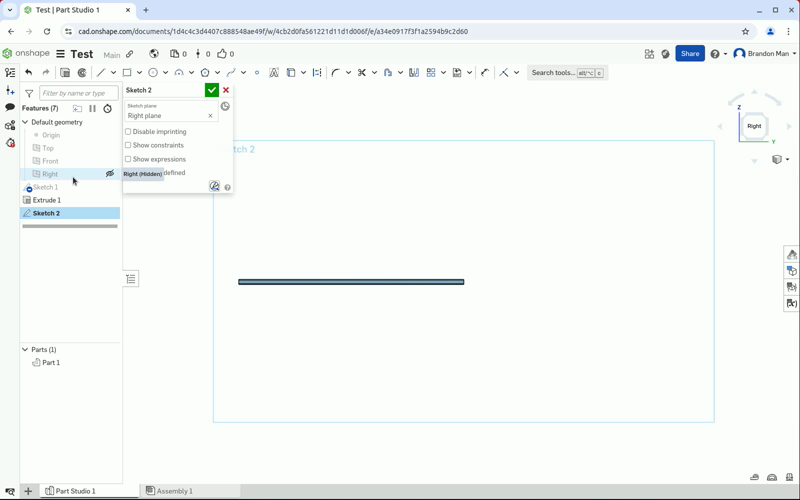
mouse_move(73, 352)
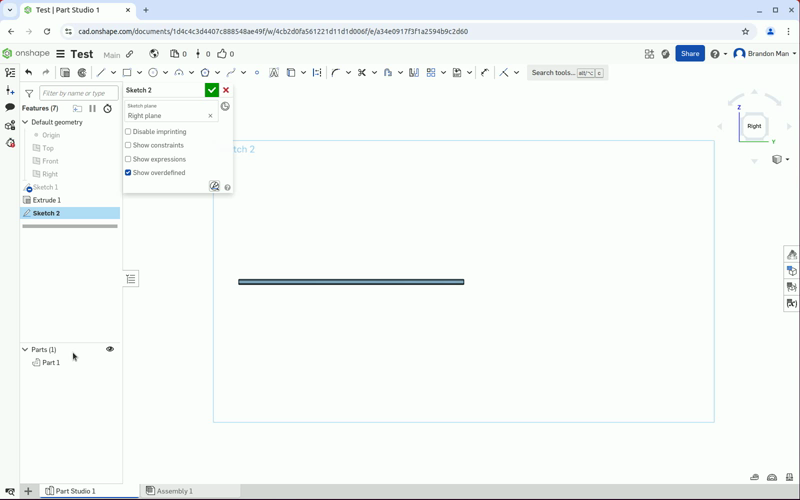
key(y)
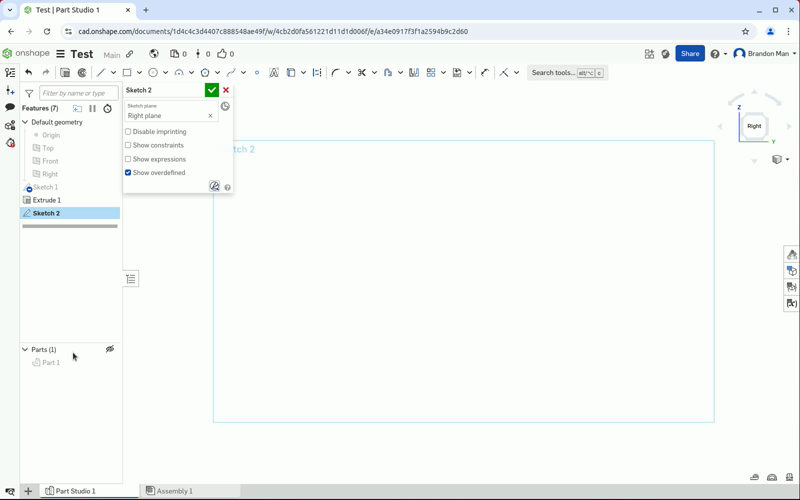
key(l)
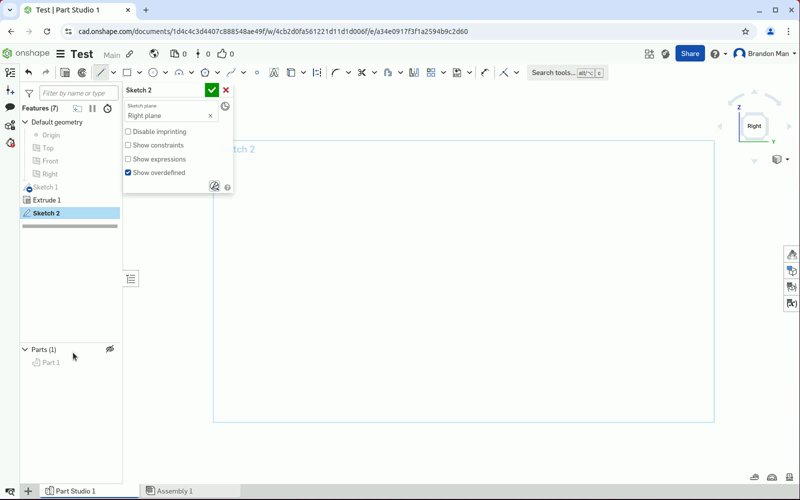
key_down(shift)
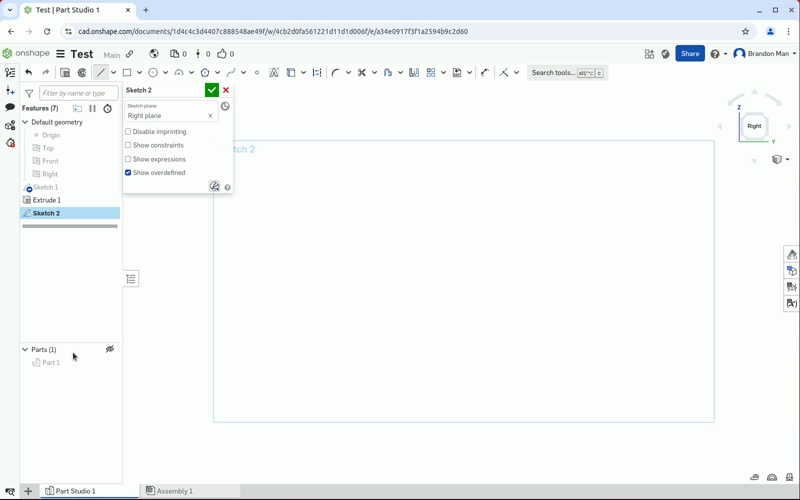
mouse_move(459, 285)
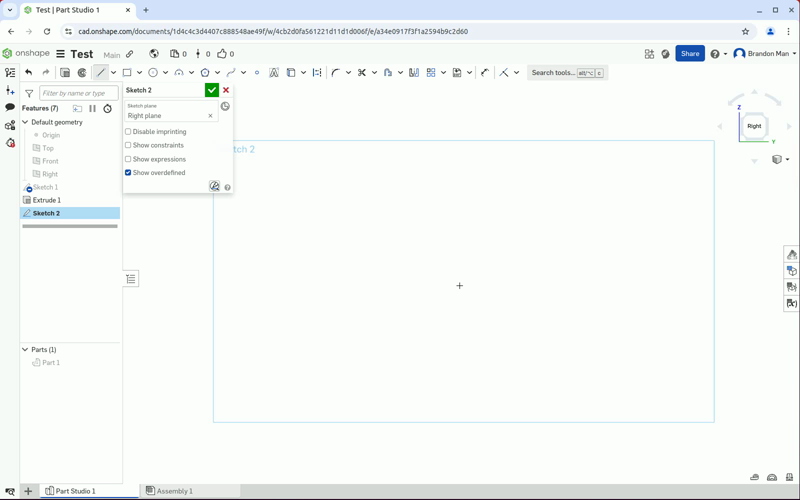
click(459, 285)
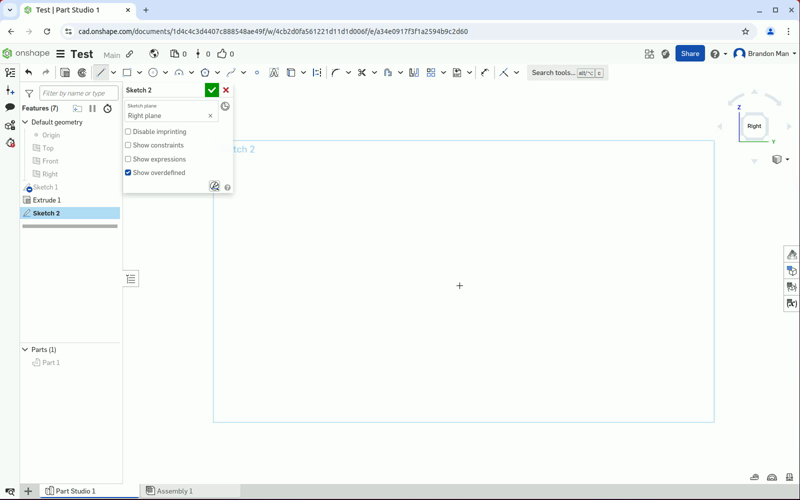
key_up(shift)
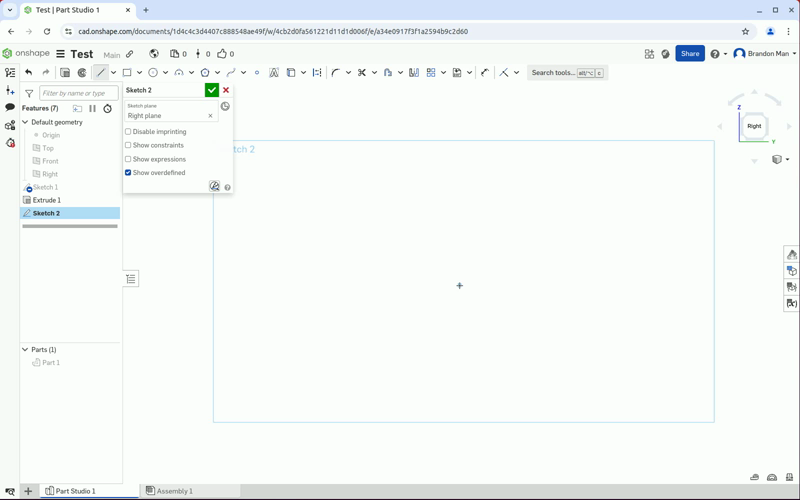
key_down(shift)
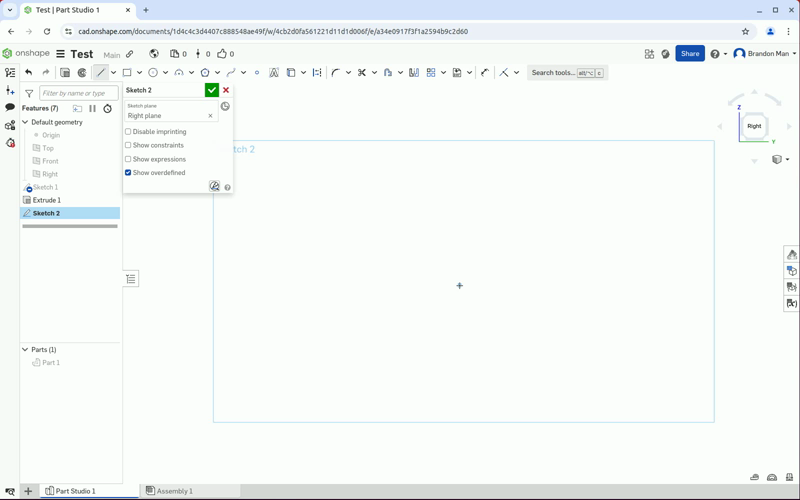
mouse_move(489, 285)
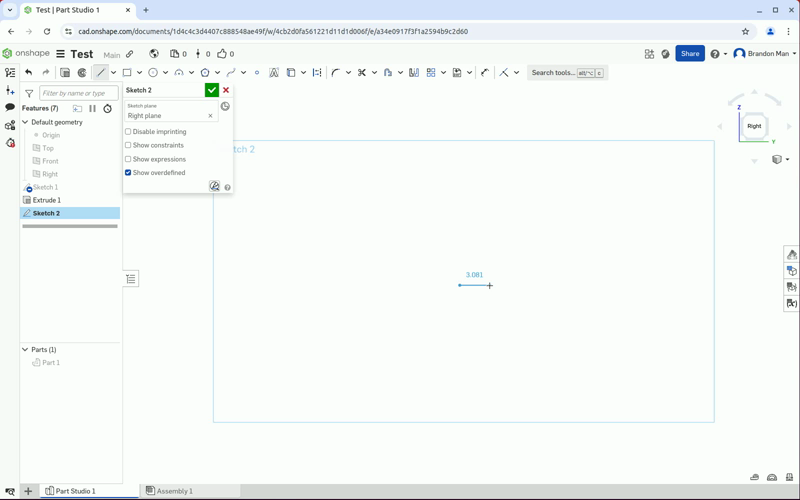
mouse_move(461, 285)
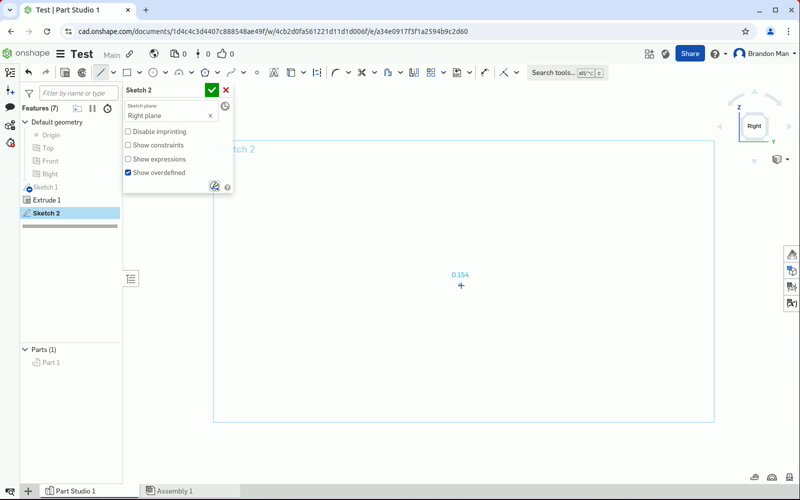
scroll(6)
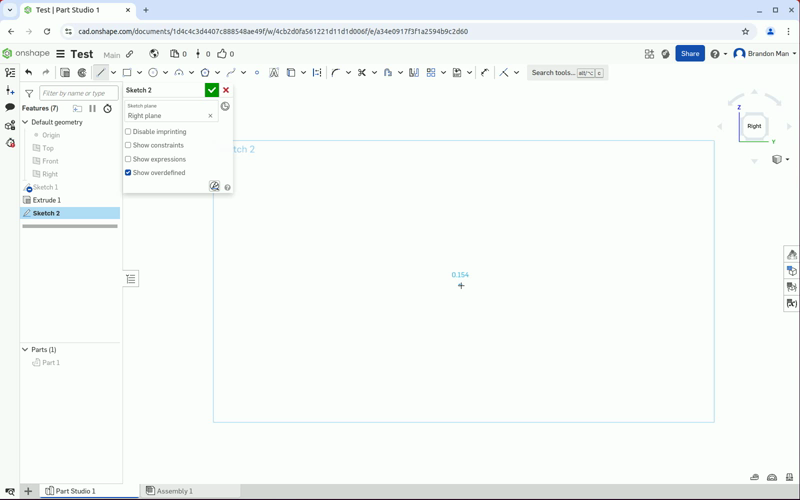
scroll(6)
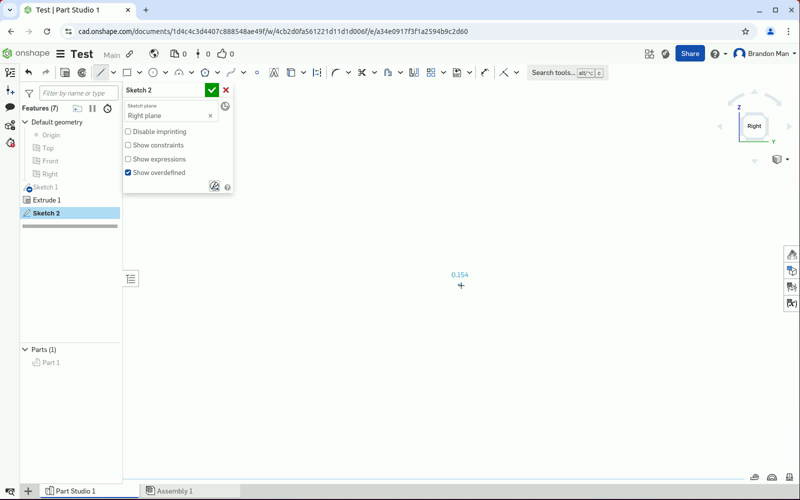
scroll(6)
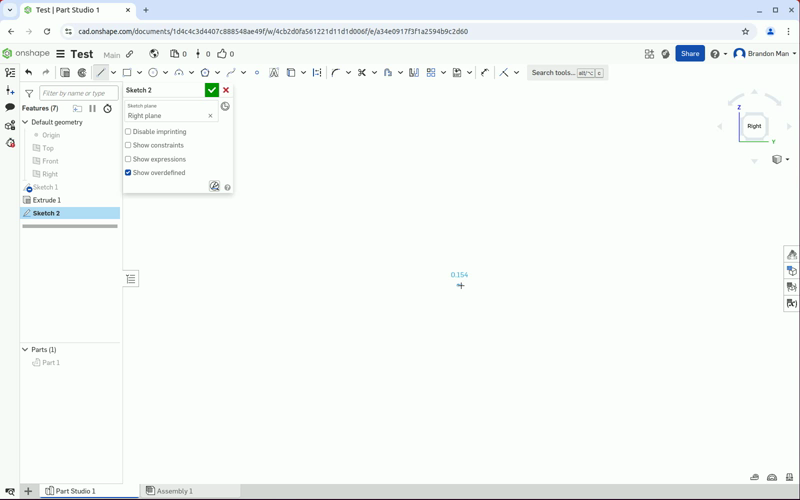
scroll(6)
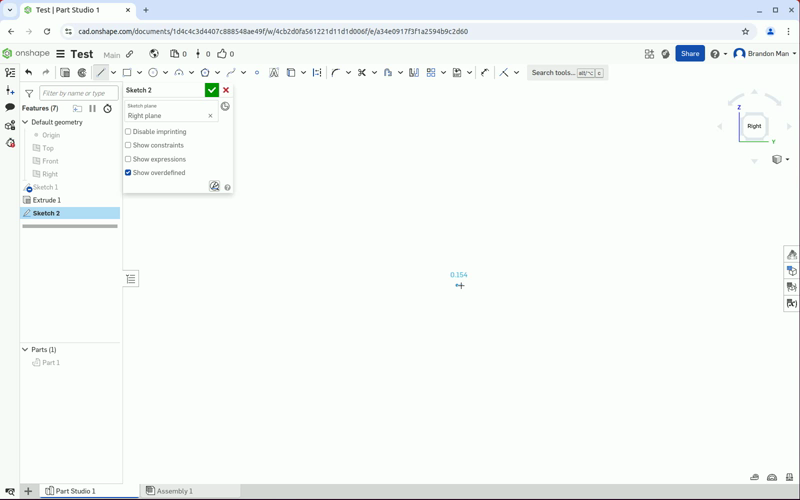
scroll(6)
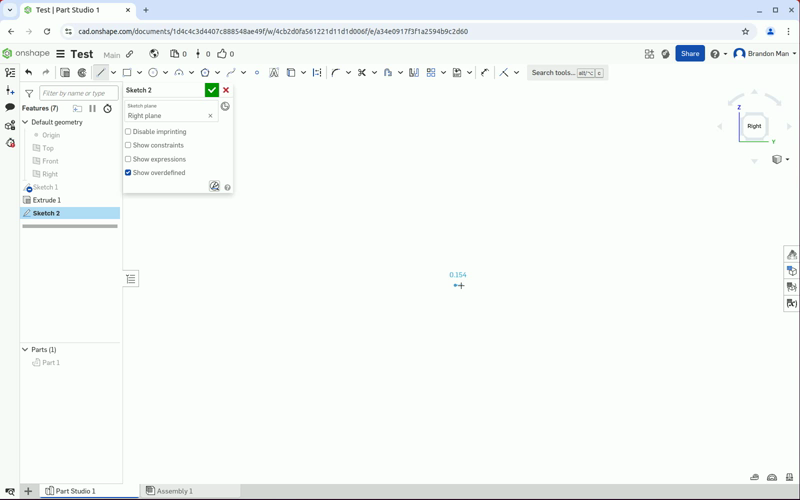
scroll(6)
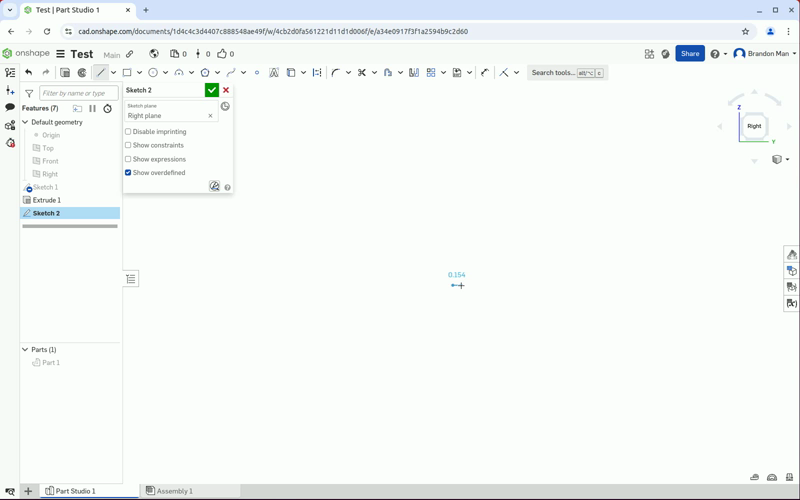
scroll(6)
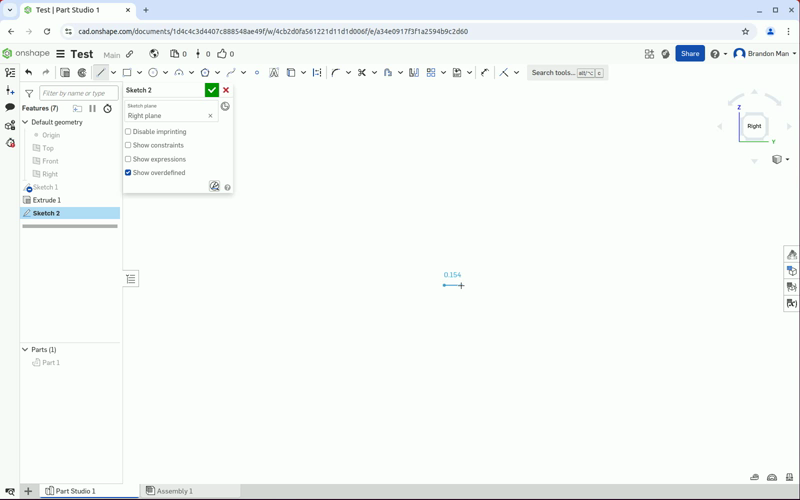
click(461, 285)
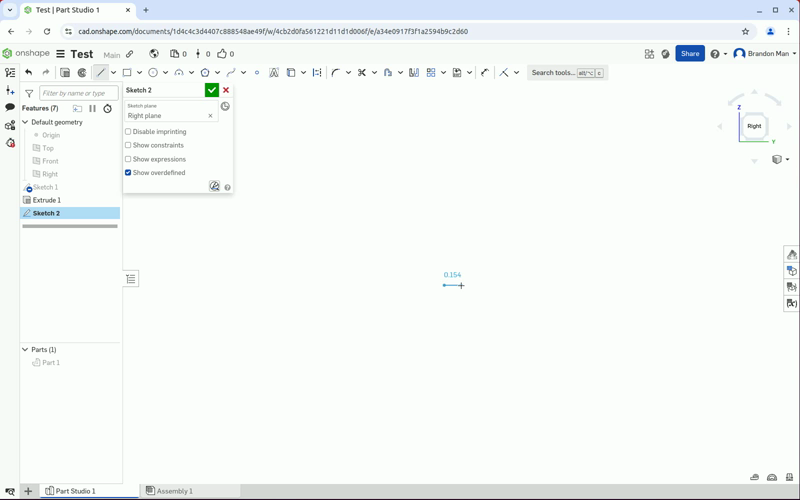
scroll(-6)
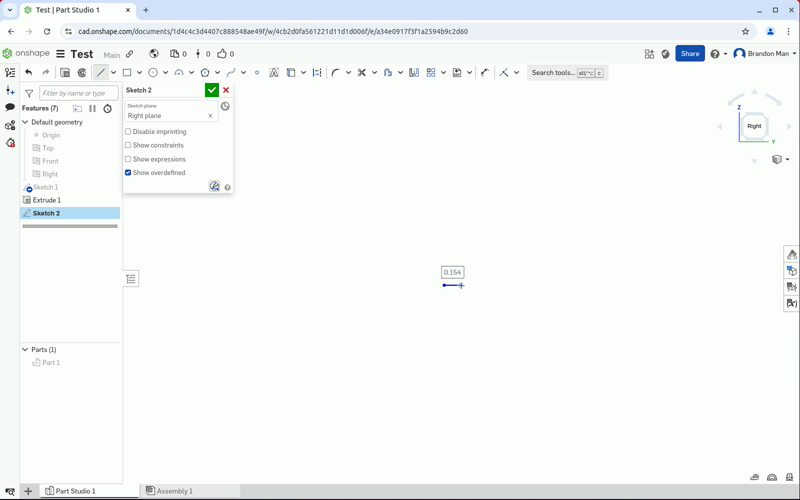
scroll(-6)
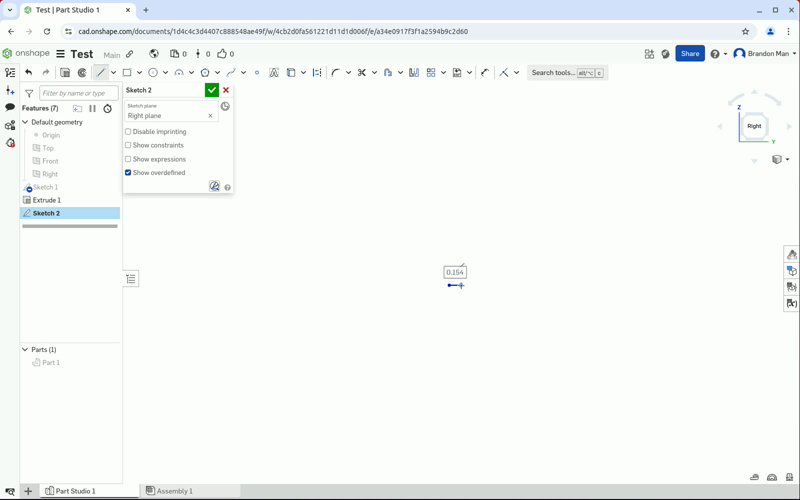
scroll(-6)
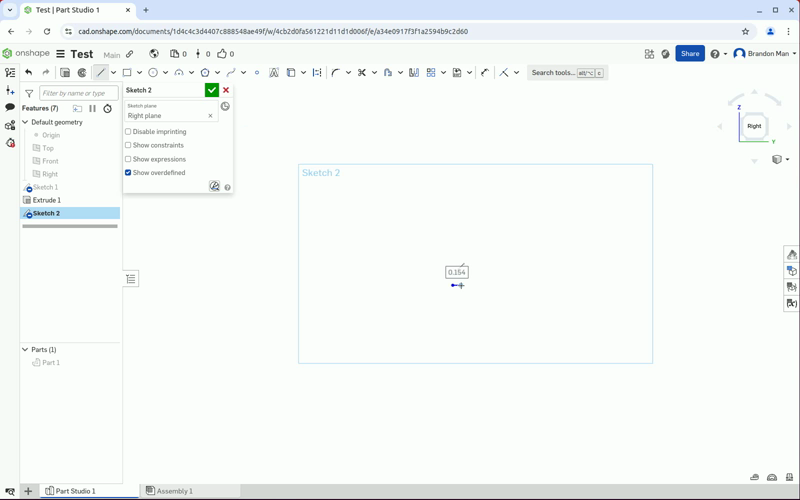
scroll(-6)
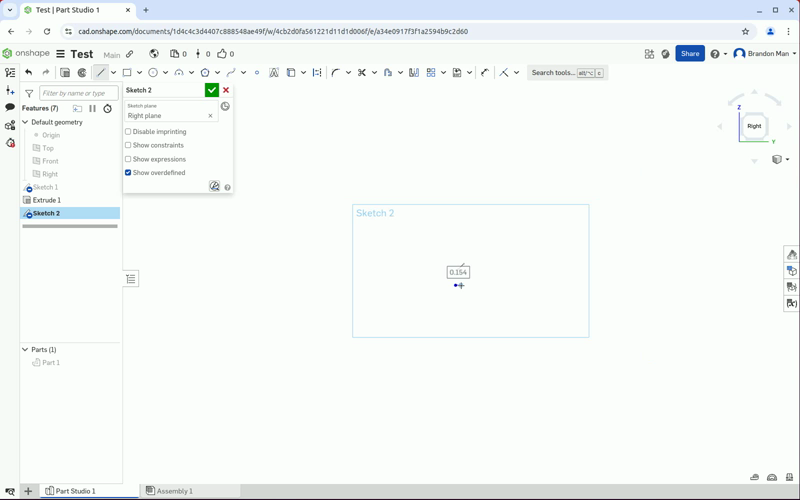
scroll(-6)
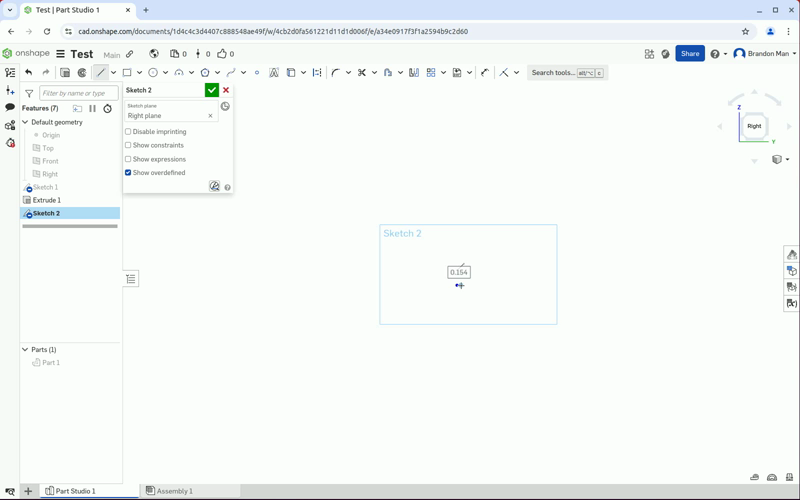
scroll(-6)
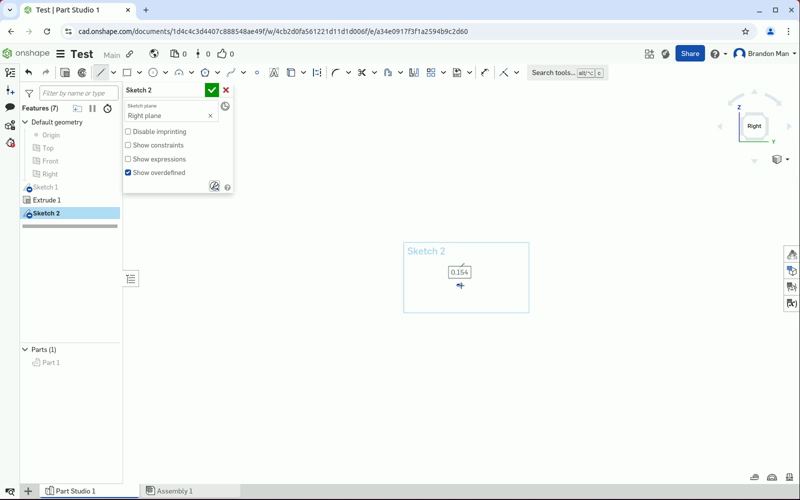
scroll(-6)
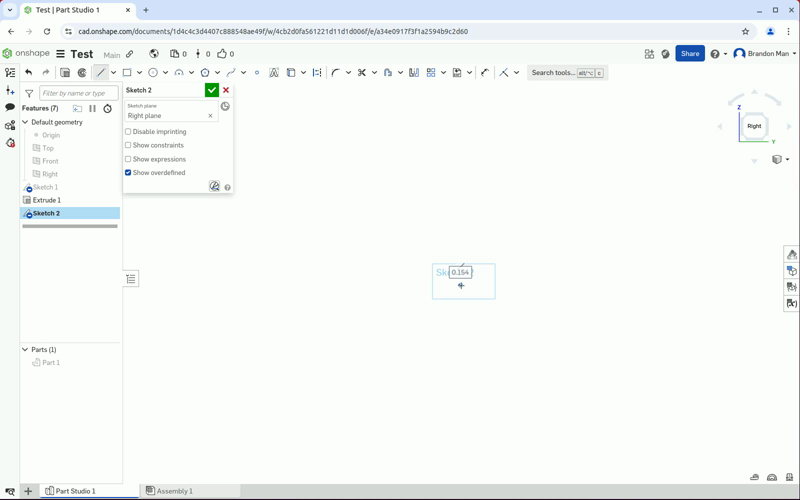
key_up(shift)
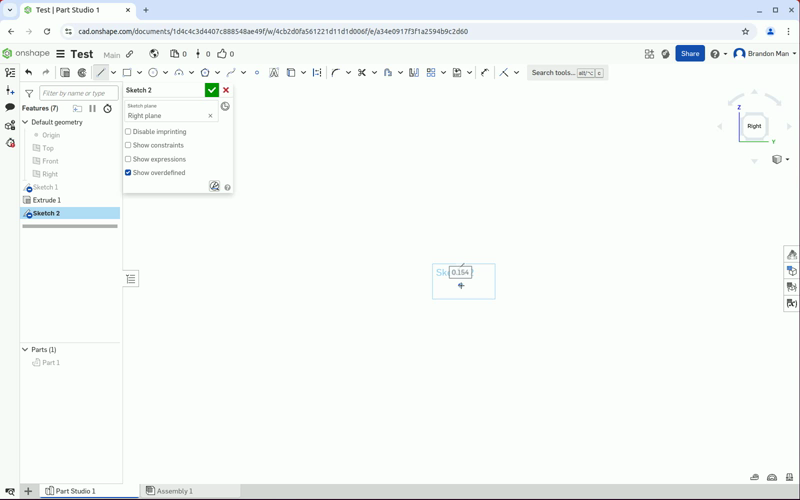
key_down(shift)
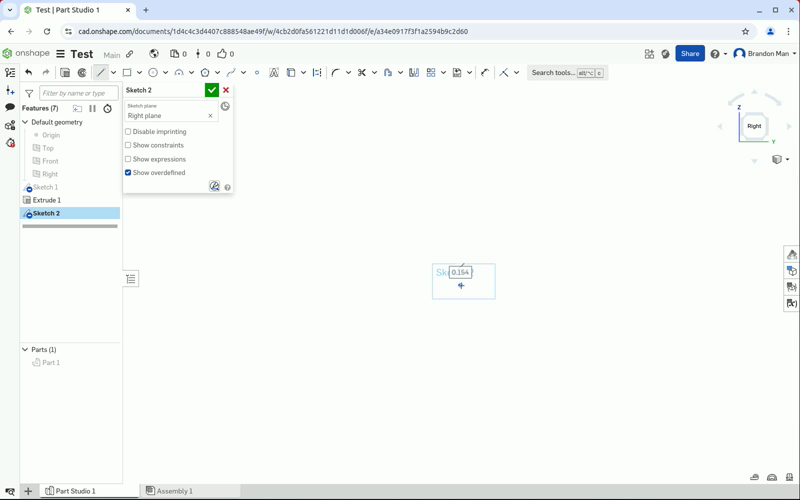
mouse_move(491, 285)
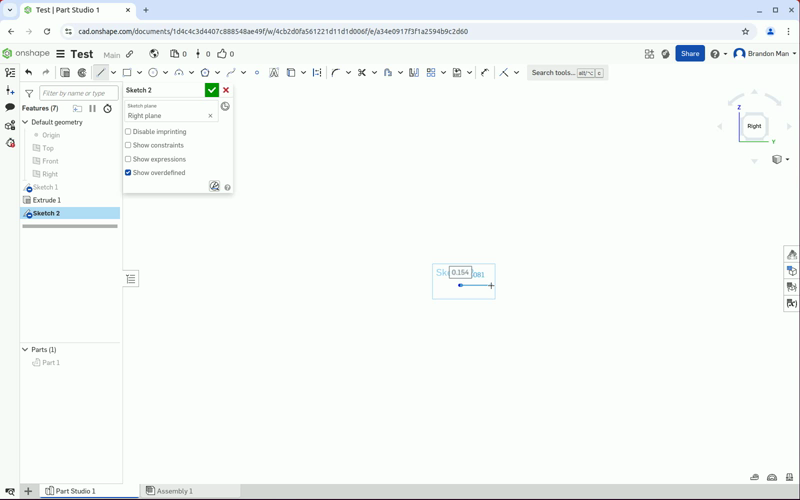
mouse_move(461, 280)
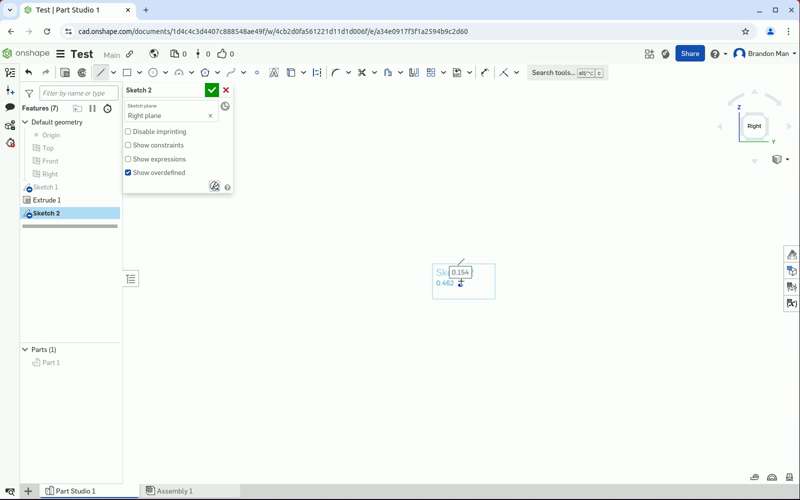
scroll(6)
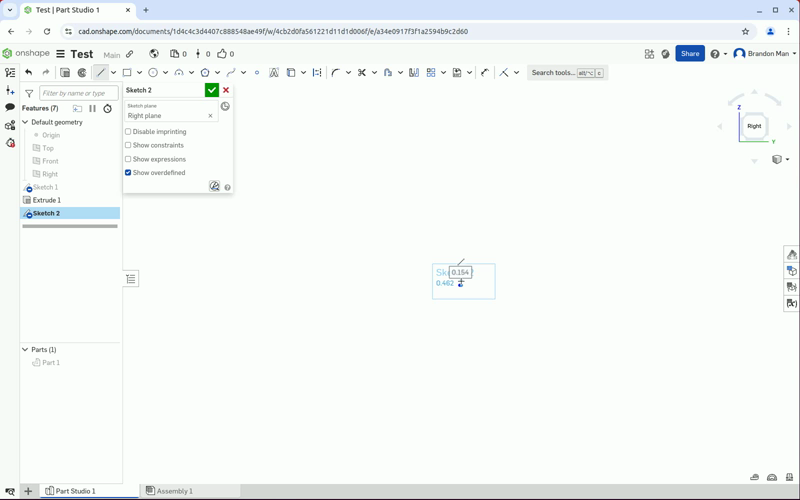
scroll(6)
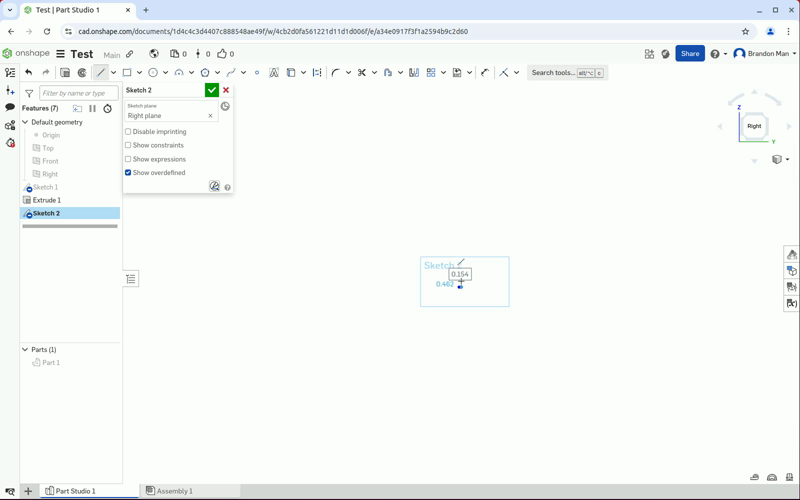
scroll(6)
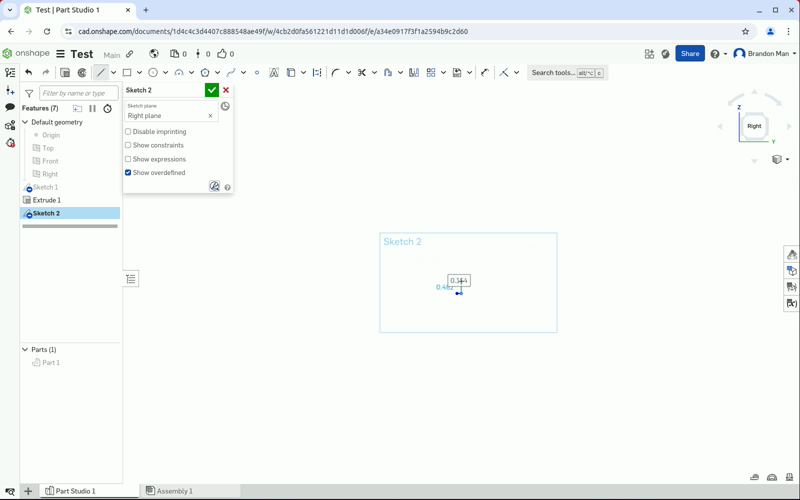
scroll(6)
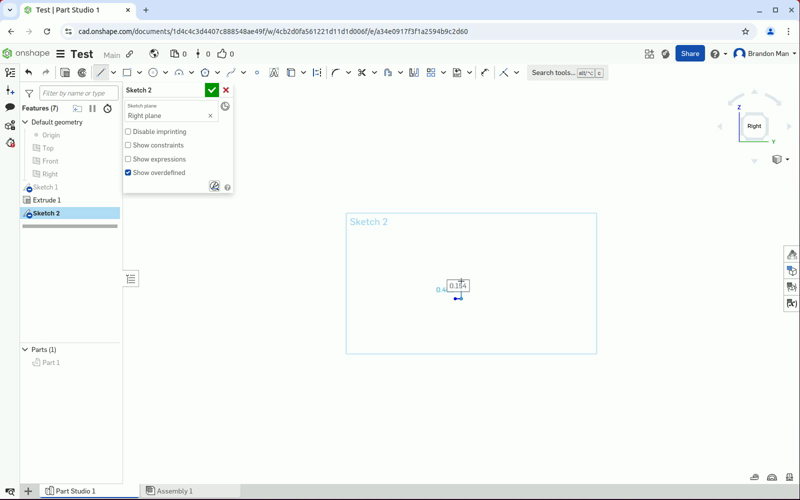
scroll(6)
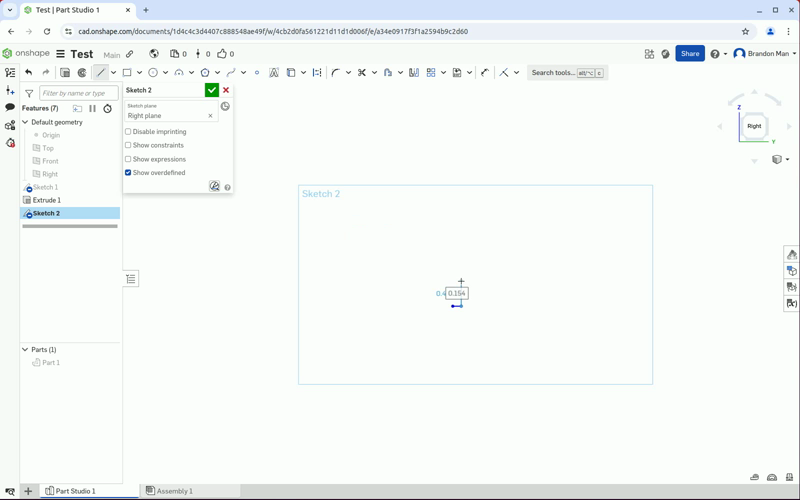
scroll(6)
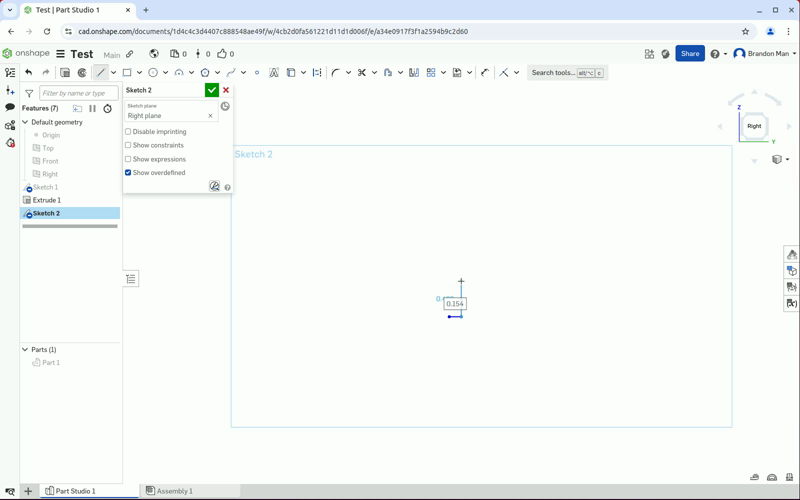
scroll(6)
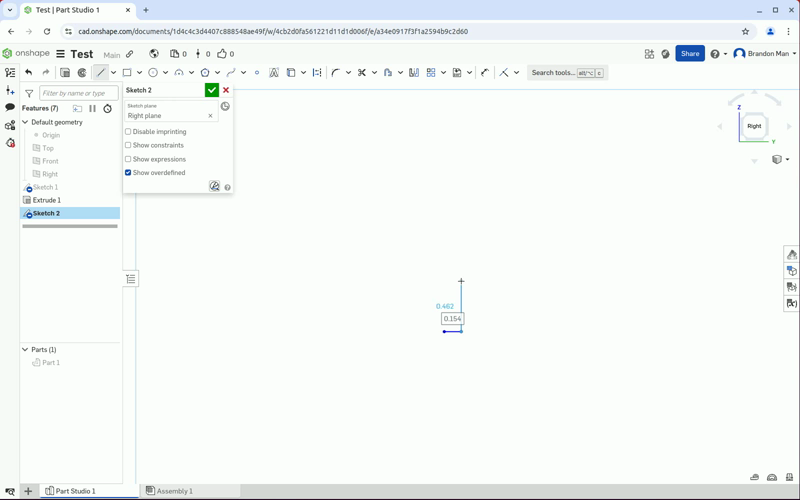
click(461, 280)
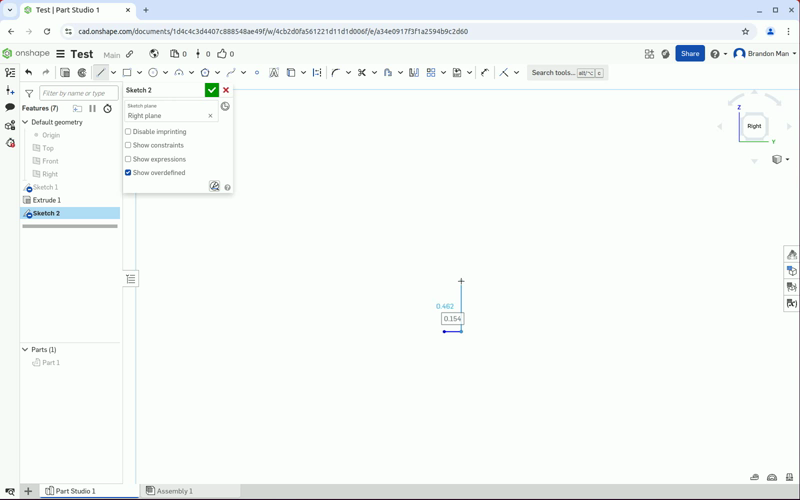
scroll(-6)
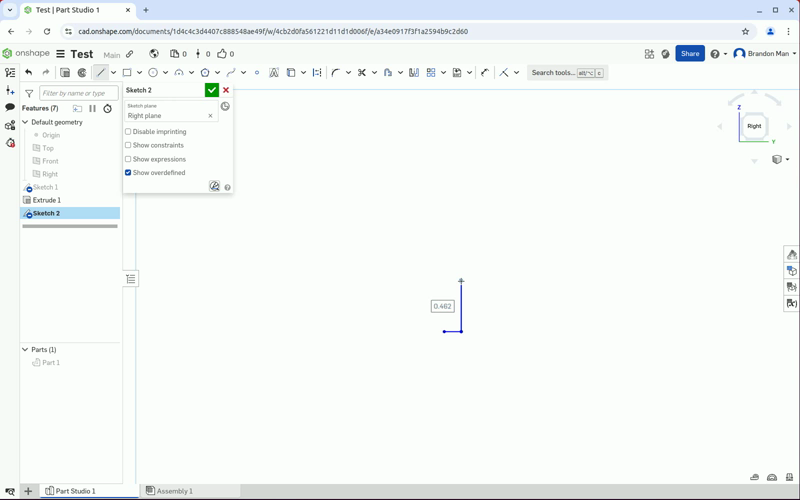
scroll(-6)
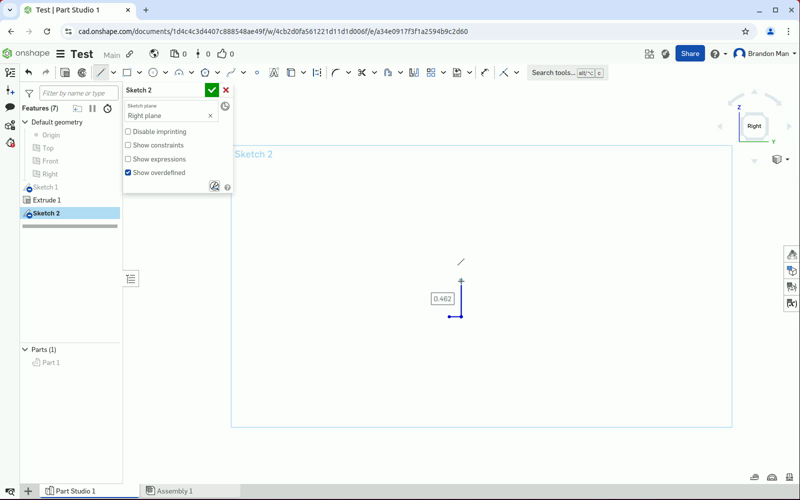
scroll(-6)
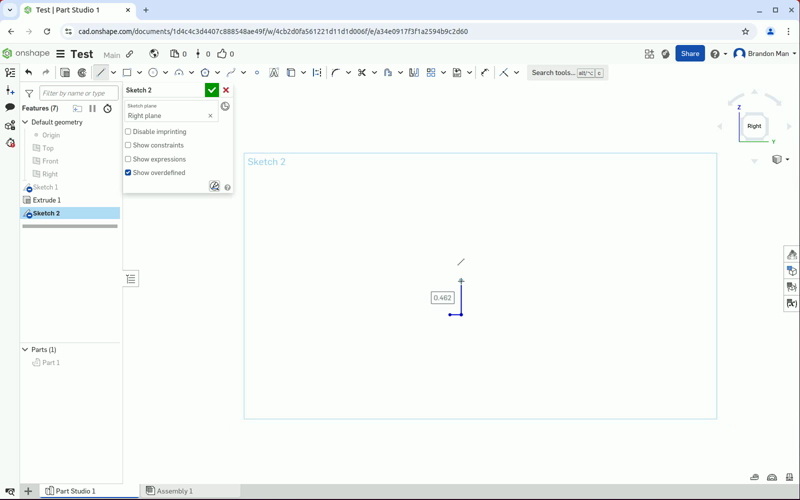
scroll(-6)
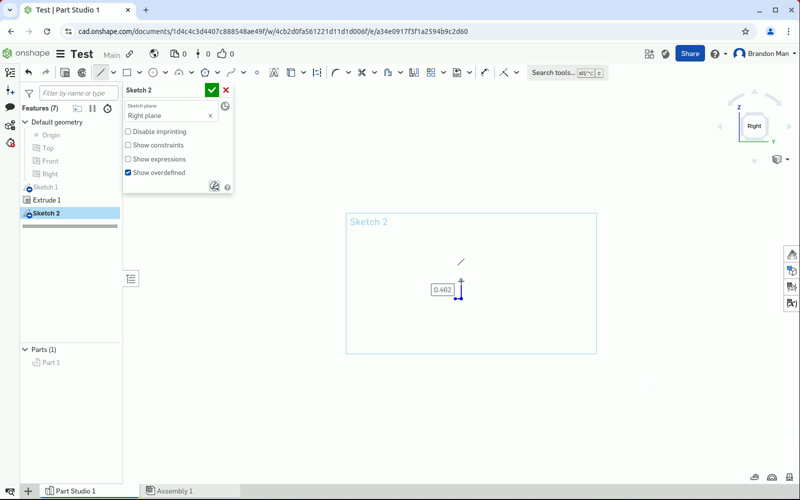
scroll(-6)
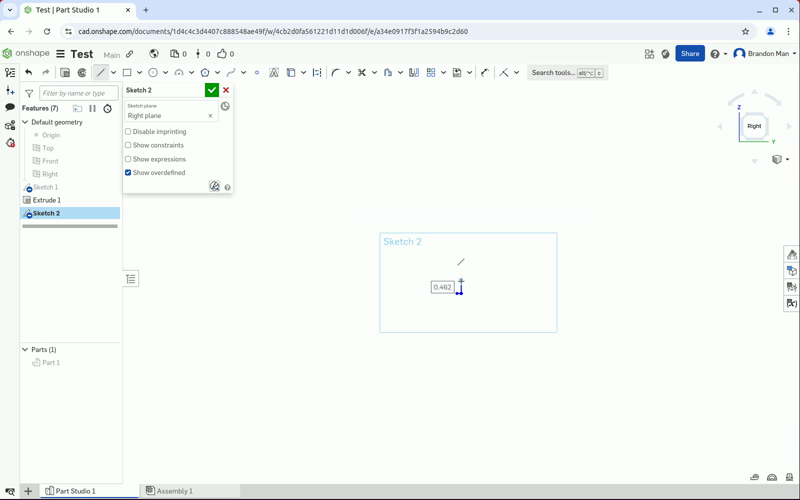
scroll(-6)
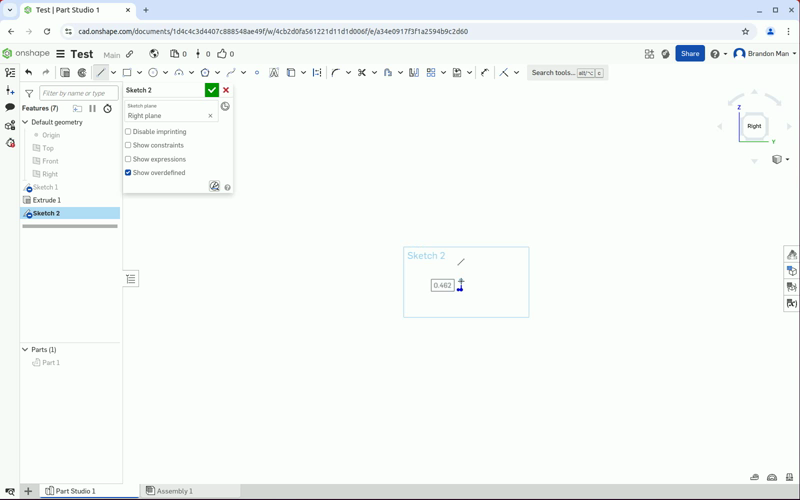
scroll(-6)
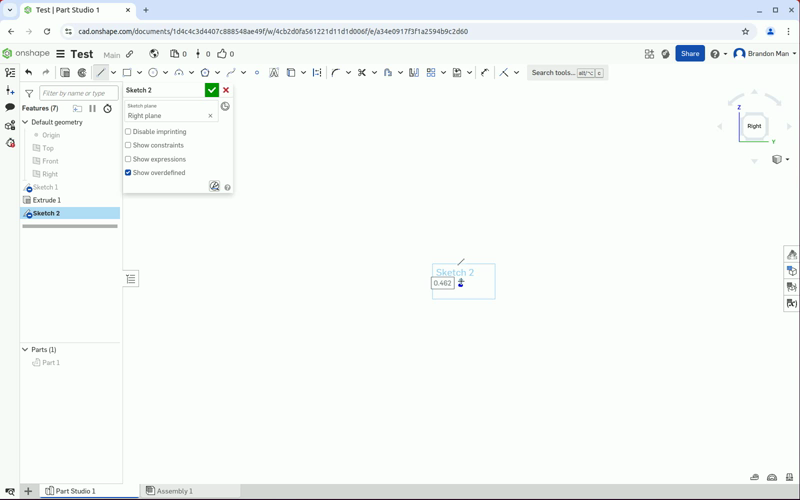
key_up(shift)
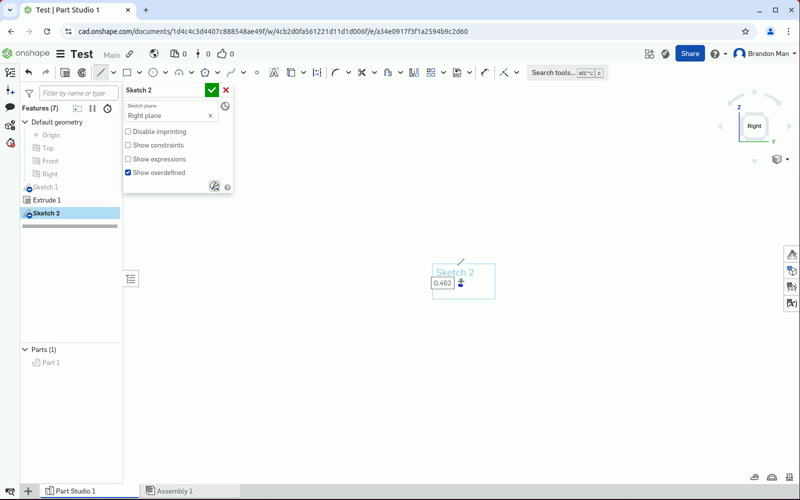
mouse_move(491, 280)
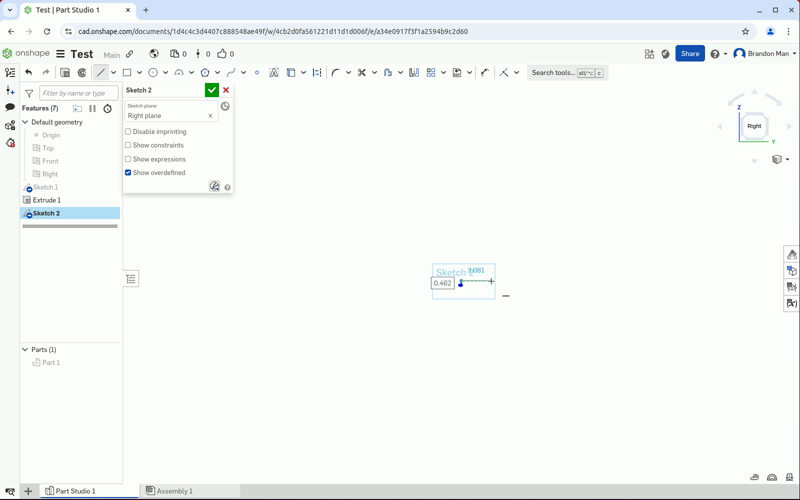
key_down(shift)
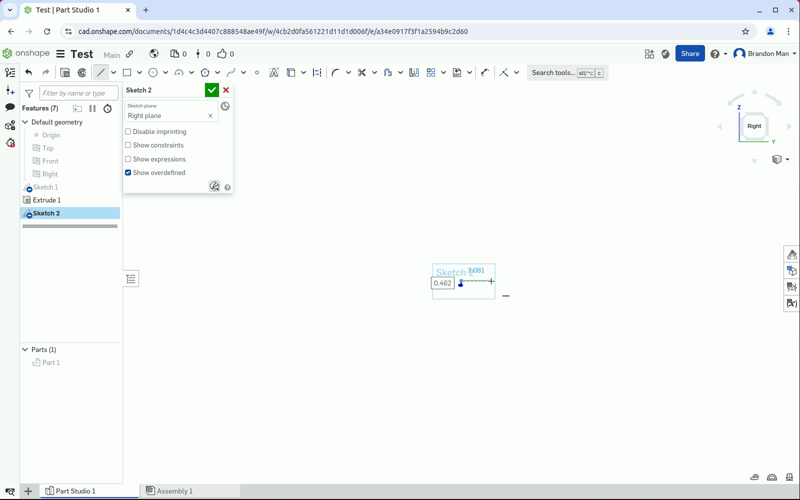
mouse_move(459, 285)
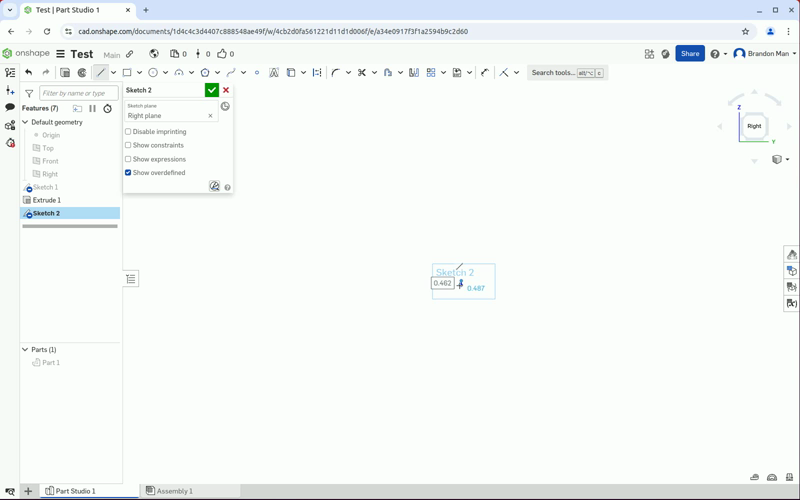
scroll(6)
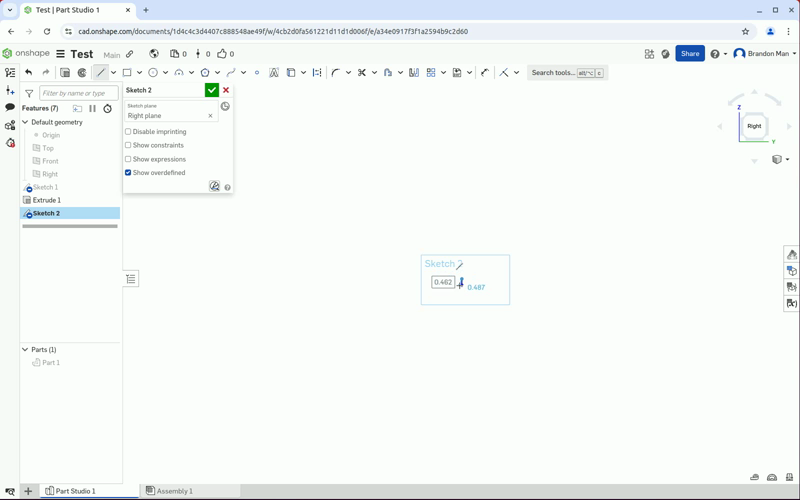
scroll(6)
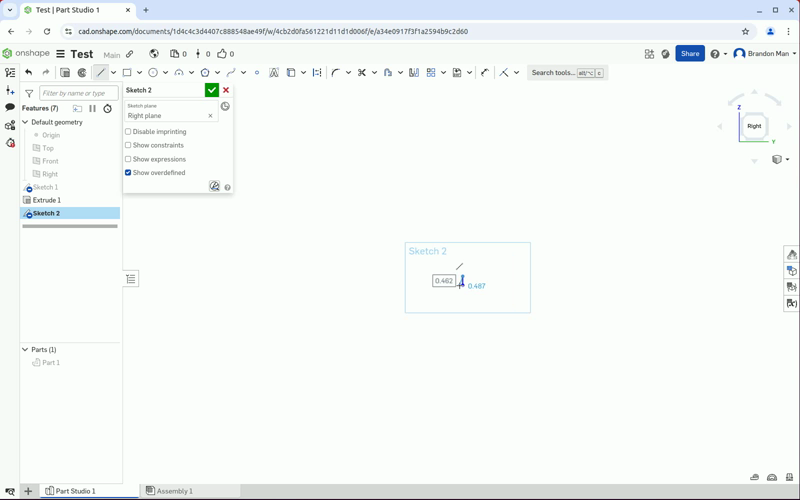
scroll(6)
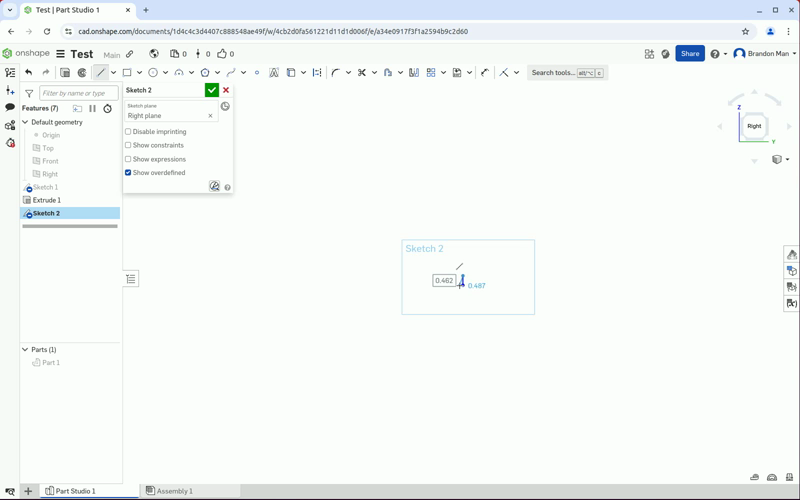
scroll(6)
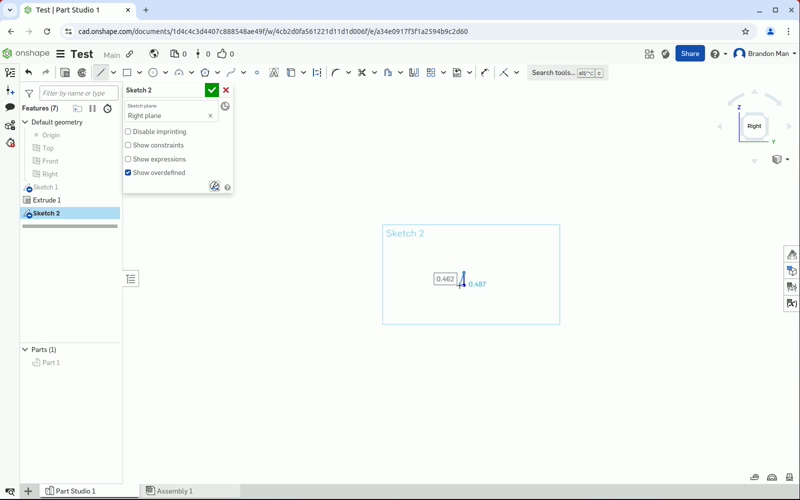
scroll(6)
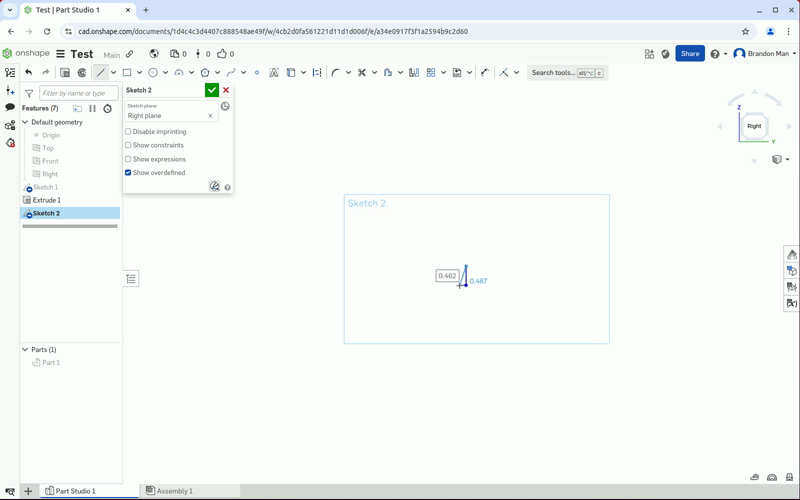
scroll(6)
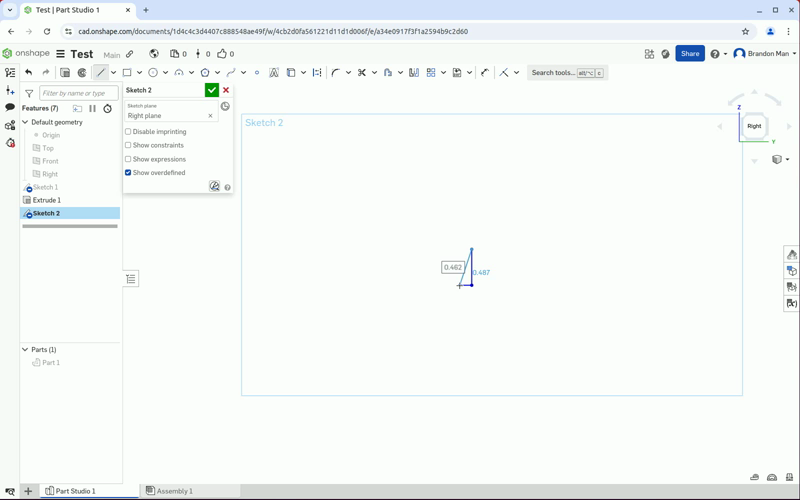
scroll(6)
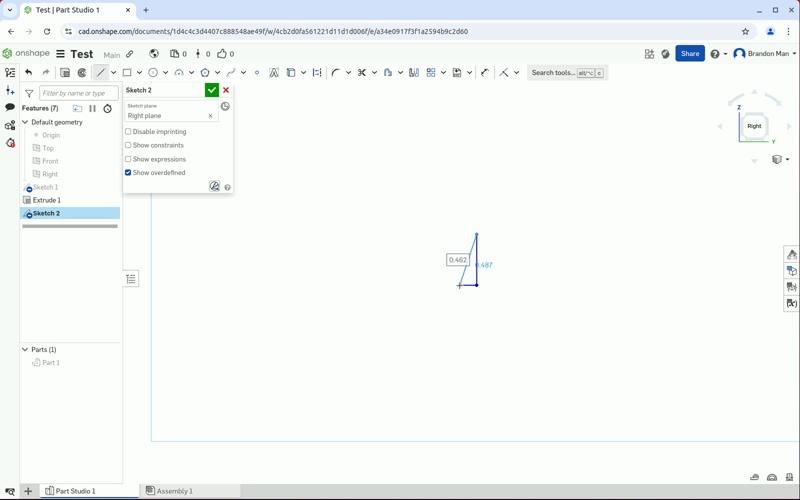
key_up(shift)
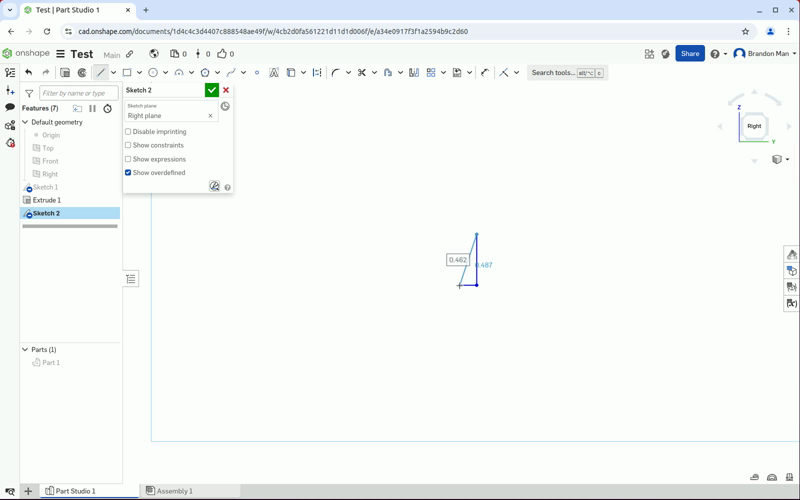
click(459, 285)
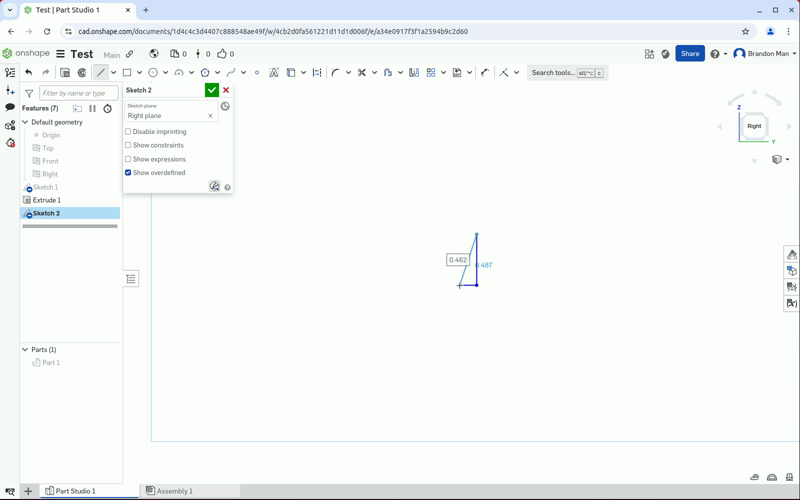
scroll(-6)
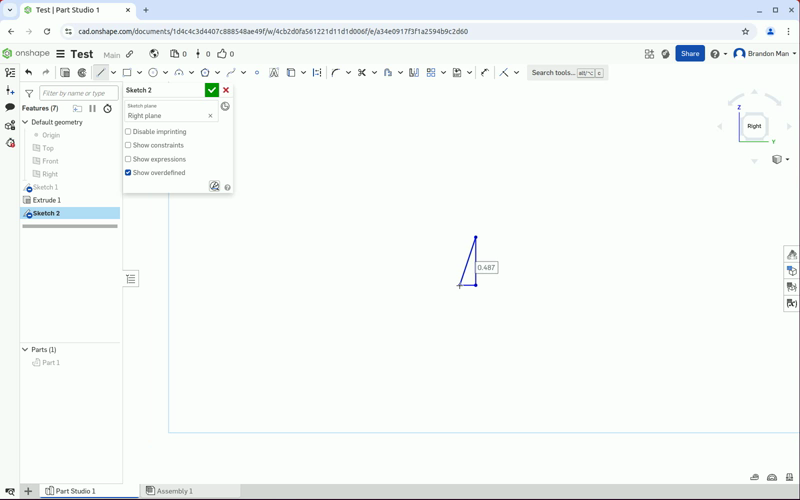
scroll(-6)
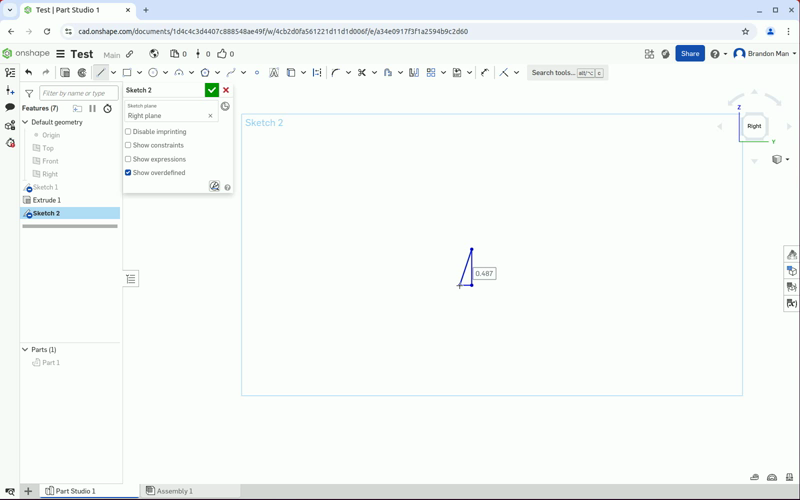
scroll(-6)
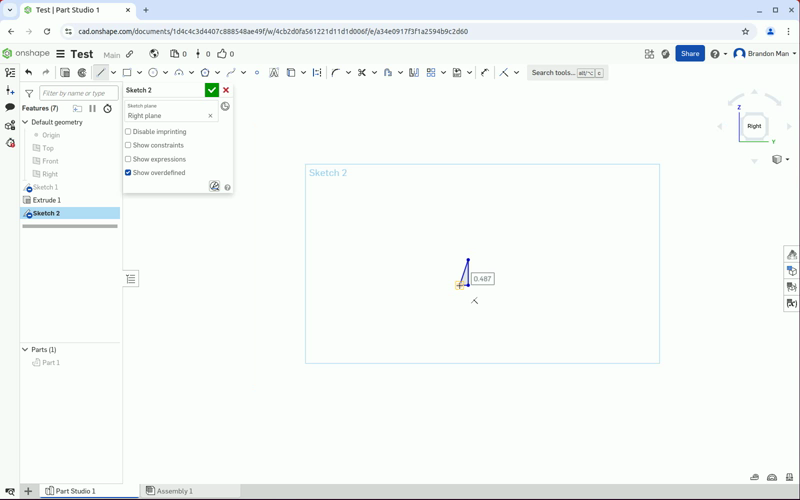
scroll(-6)
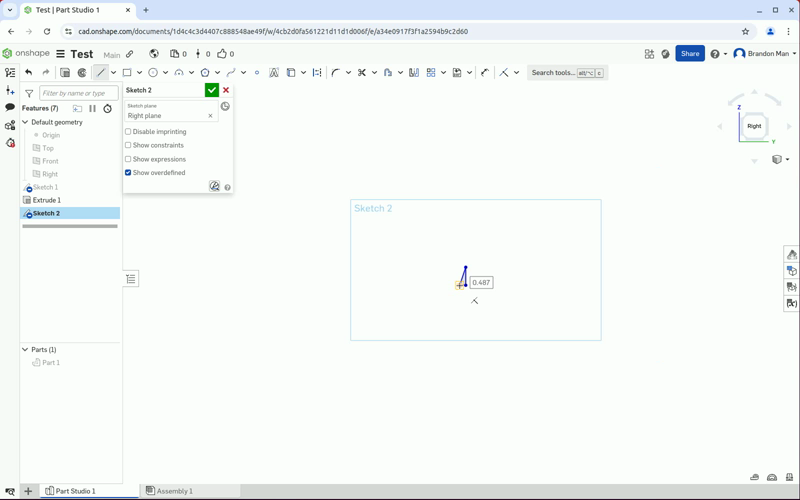
scroll(-6)
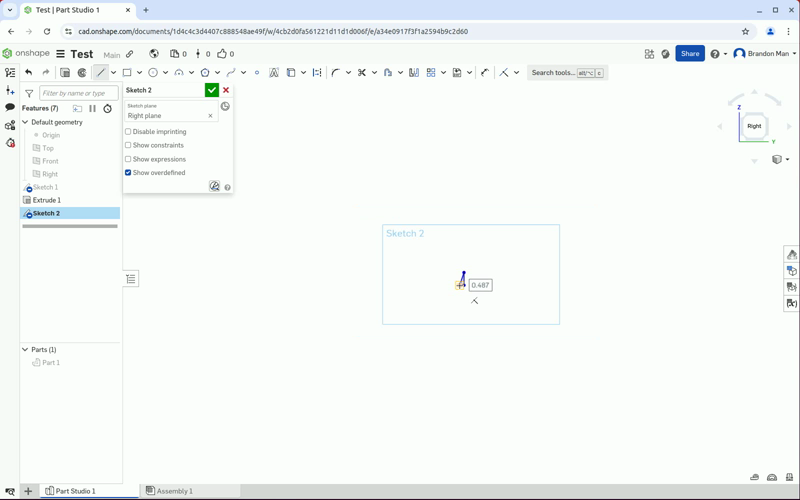
scroll(-6)
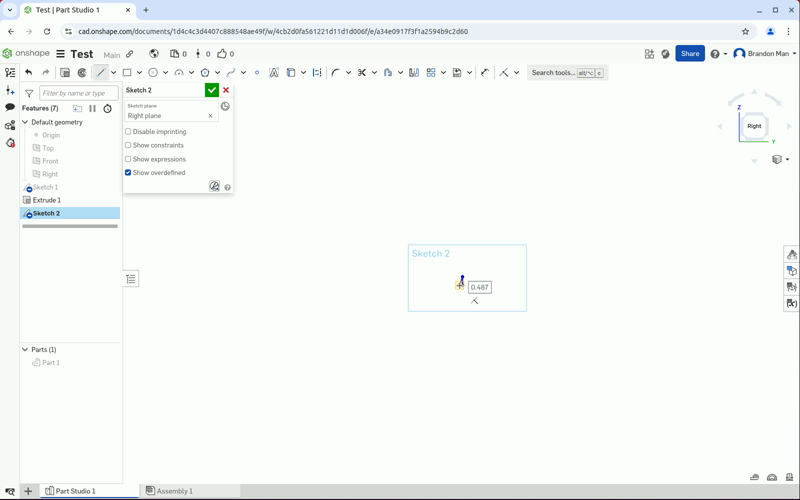
scroll(-6)
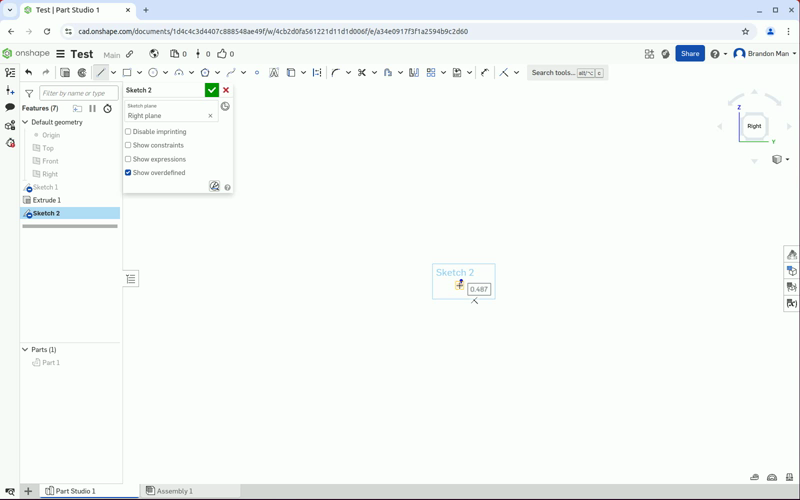
key(esc)
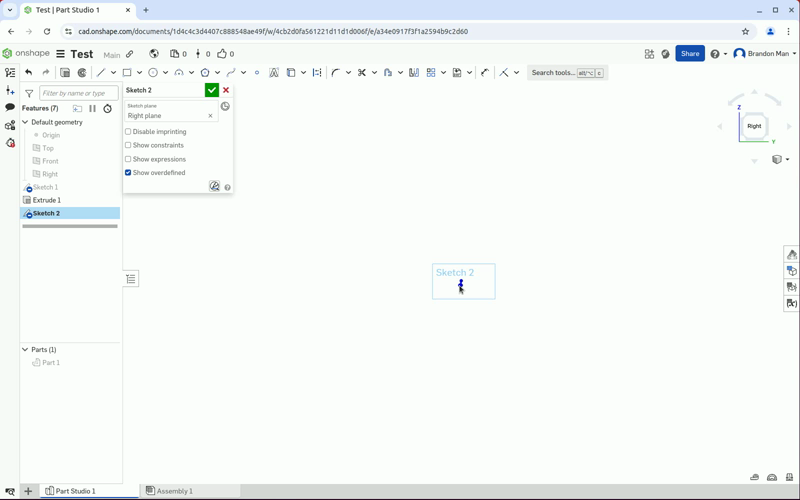
mouse_move(460, 284)
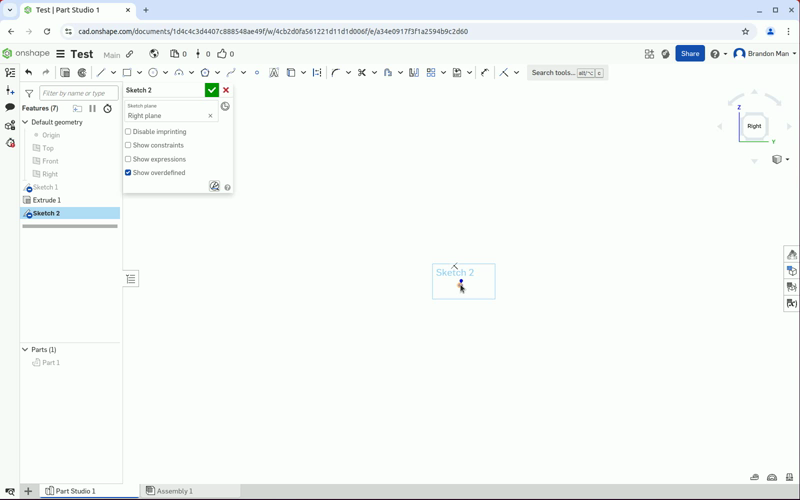
scroll(6)
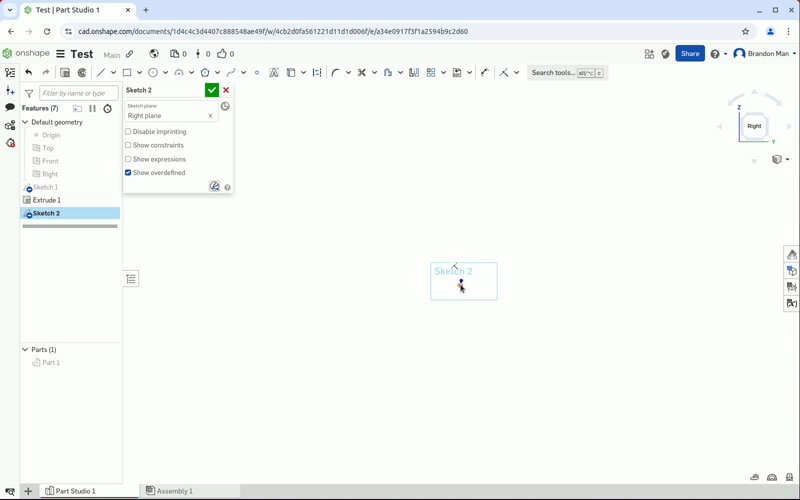
scroll(6)
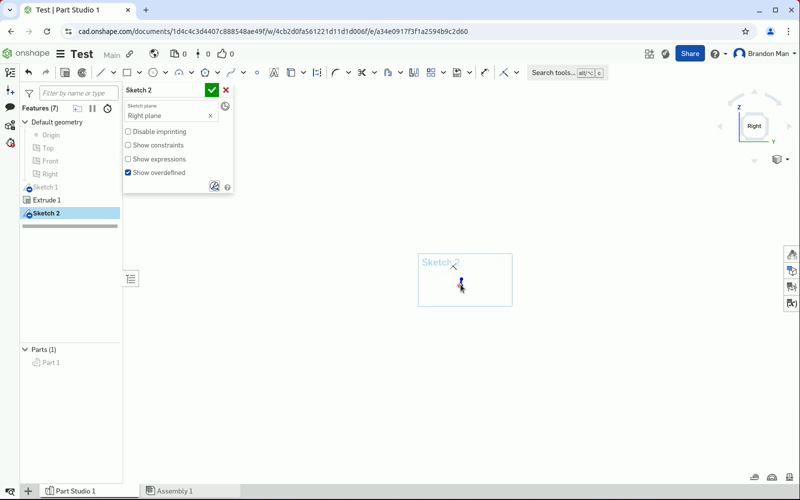
scroll(6)
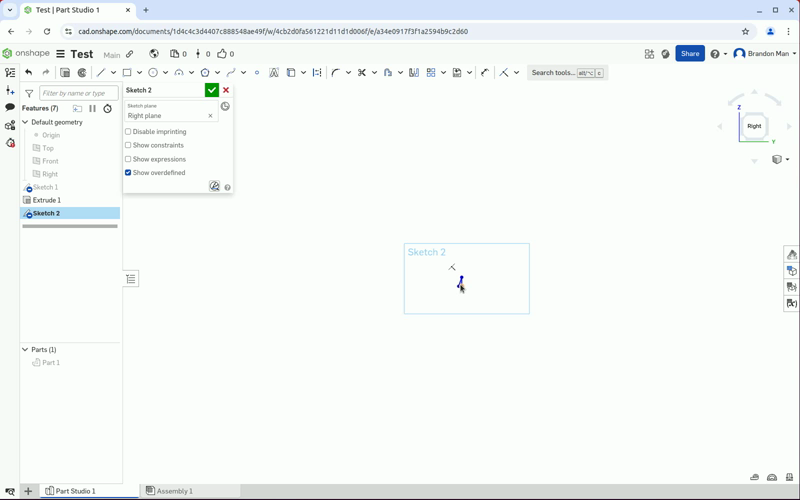
scroll(6)
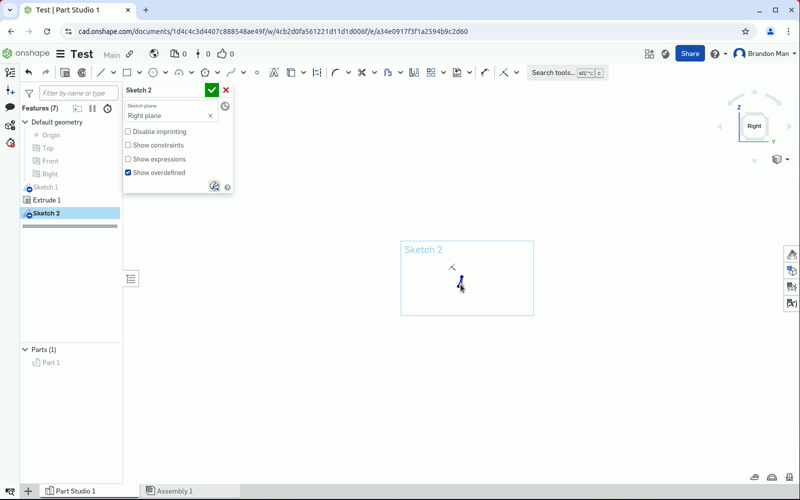
scroll(6)
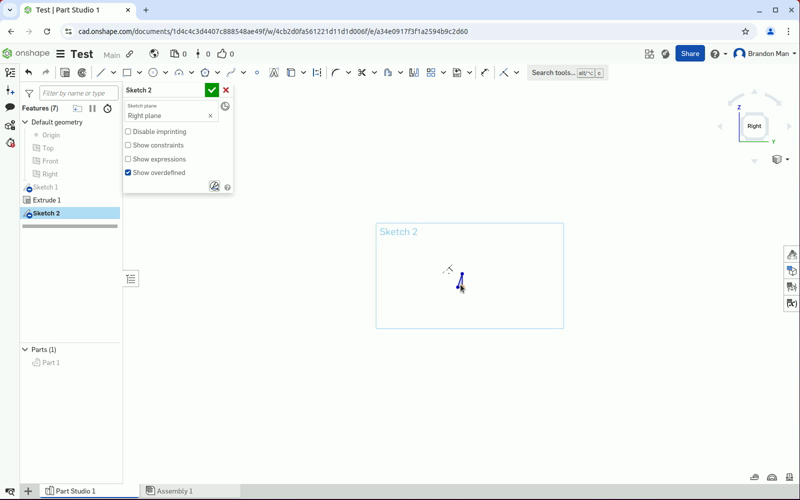
scroll(6)
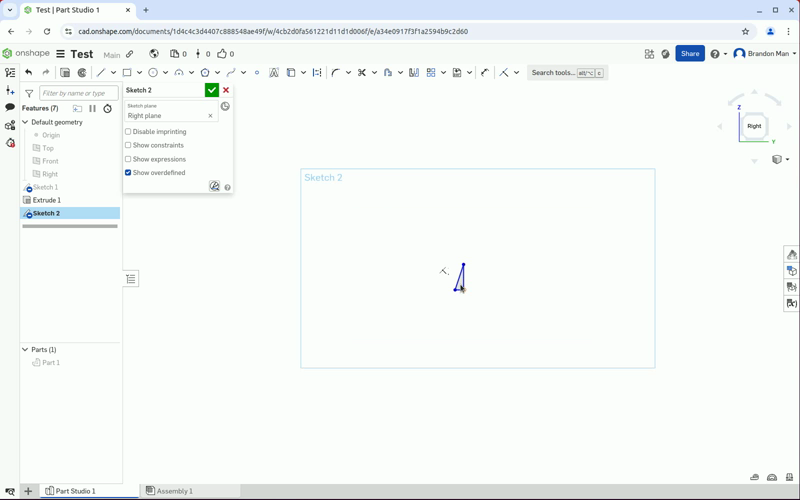
scroll(6)
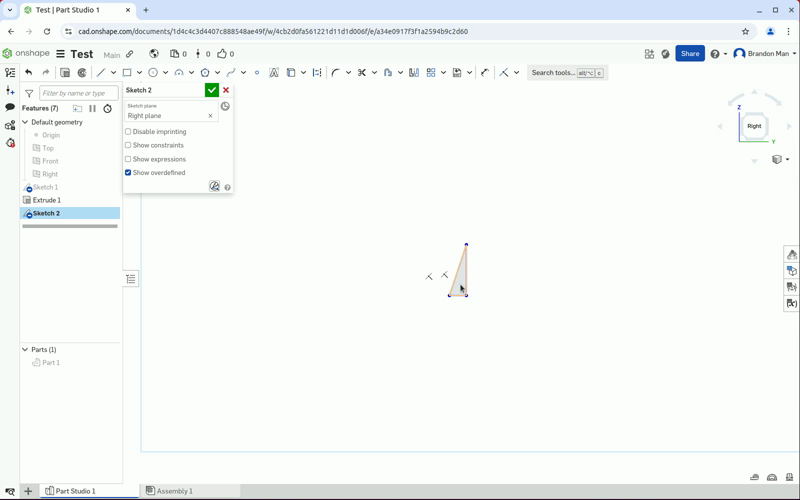
click(460, 284)
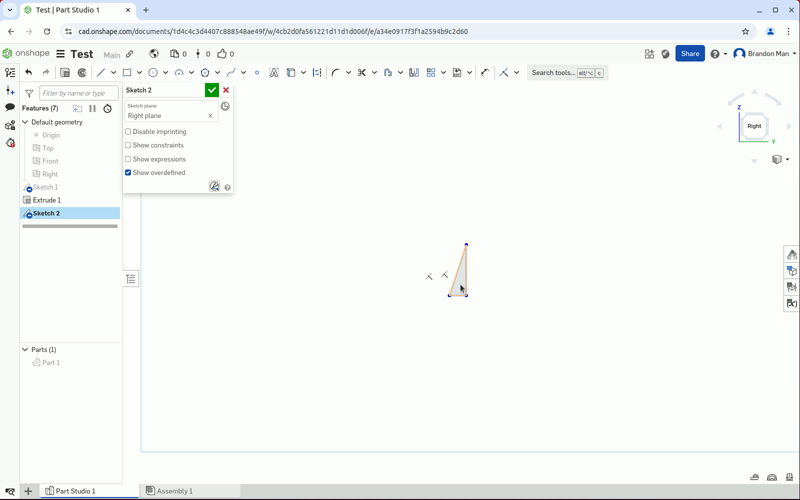
scroll(-6)
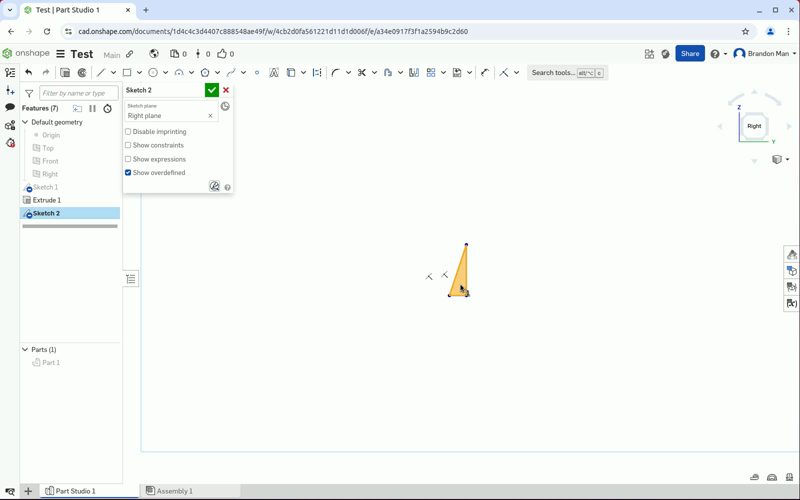
scroll(-6)
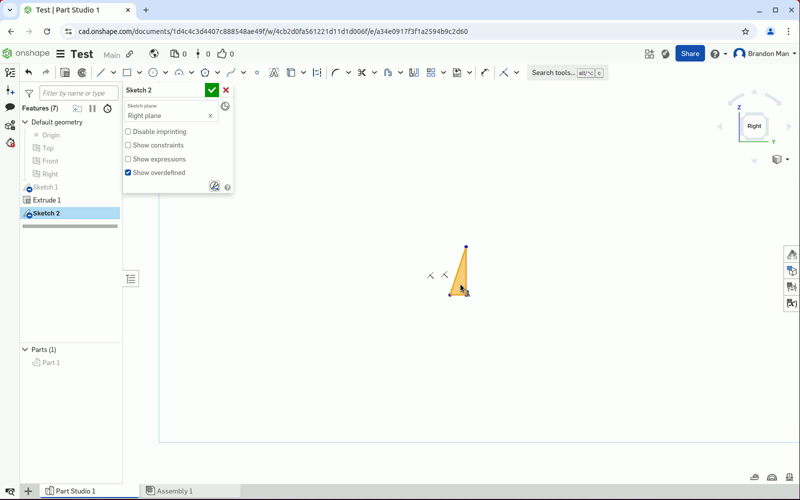
scroll(-6)
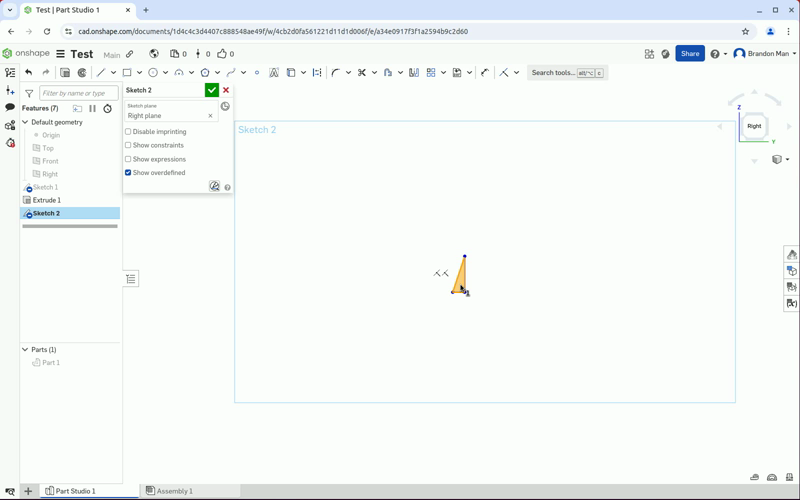
scroll(-6)
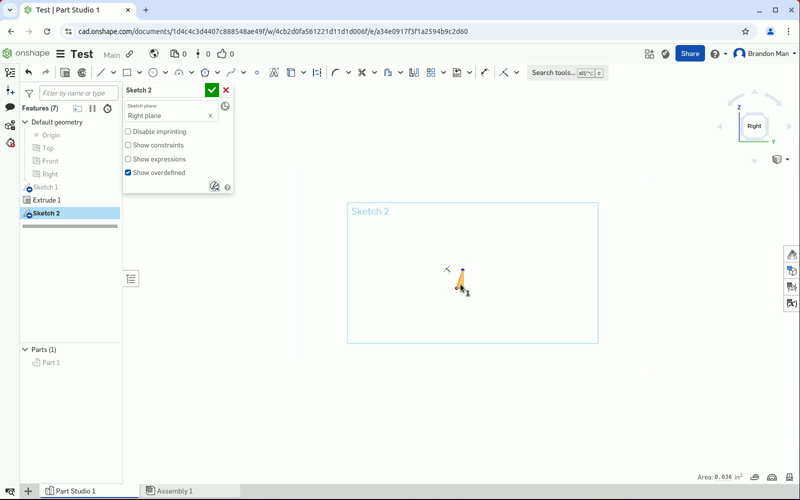
scroll(-6)
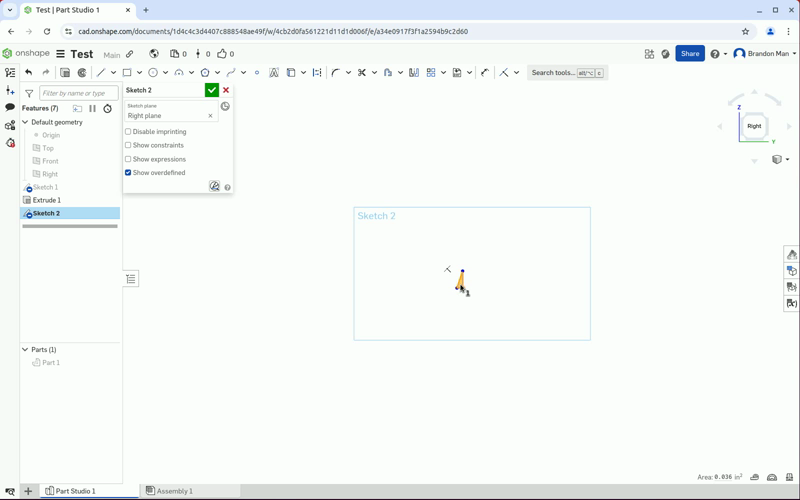
scroll(-6)
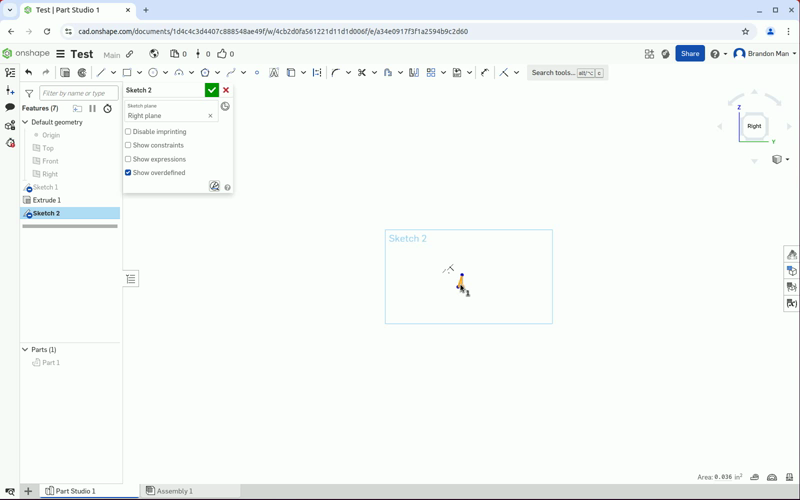
scroll(-6)
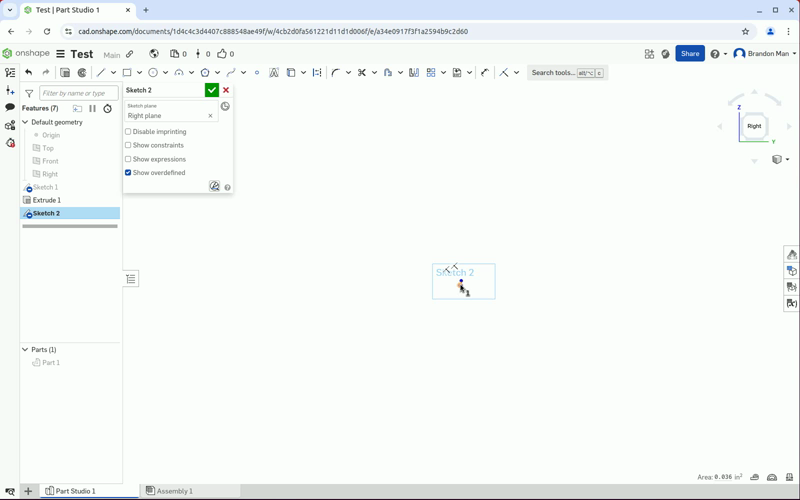
mouse_move(73, 352)
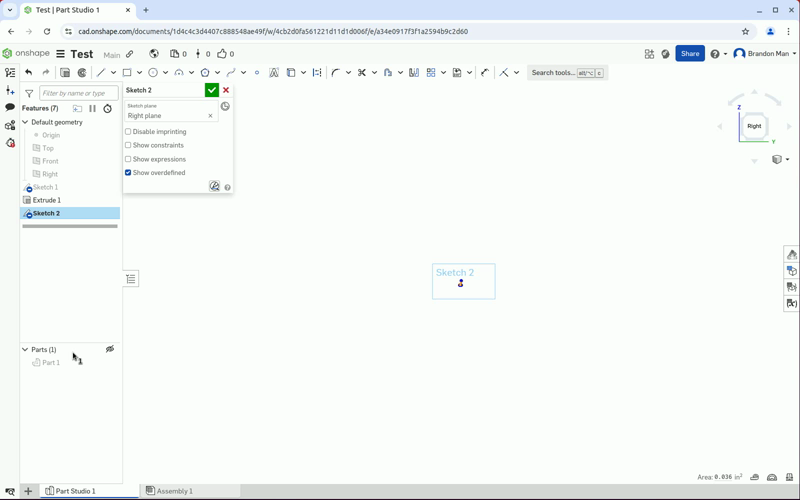
key(shift+y)
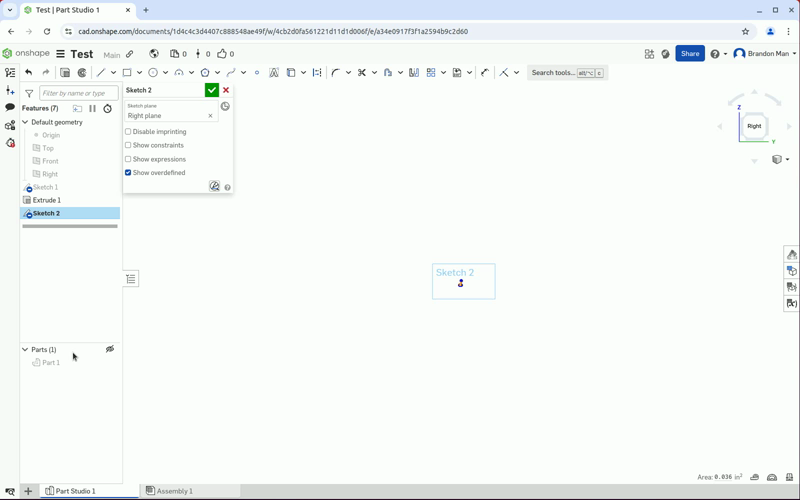
key(shift+e)
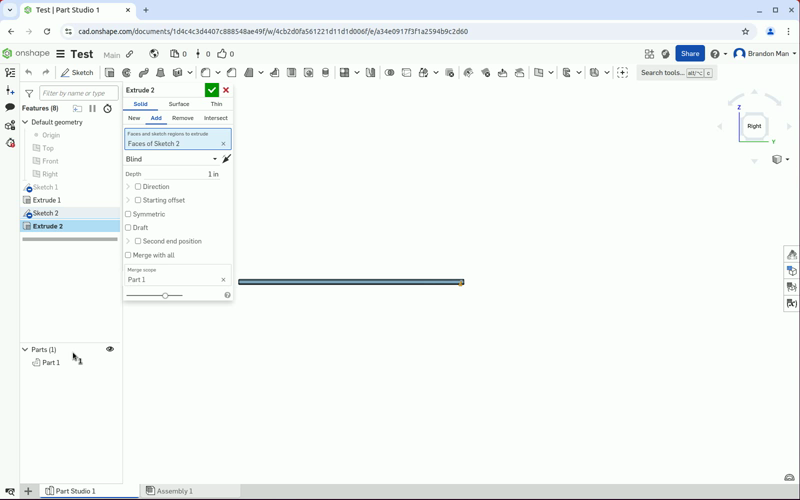
mouse_move(143, 106)
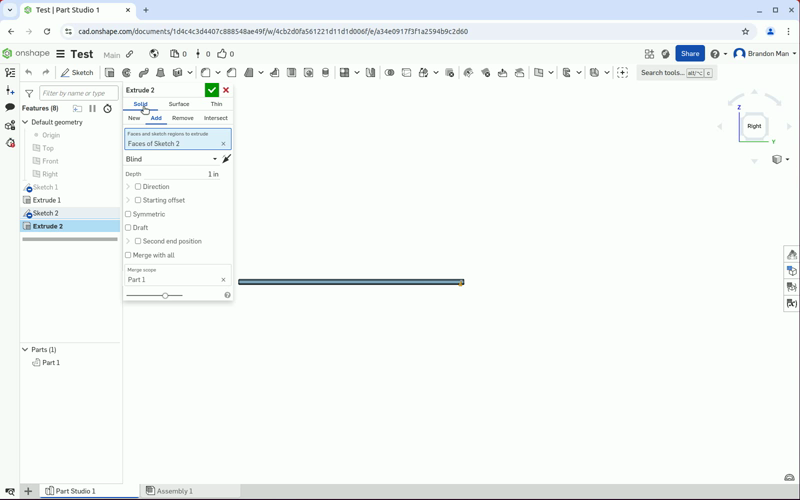
click(143, 106)
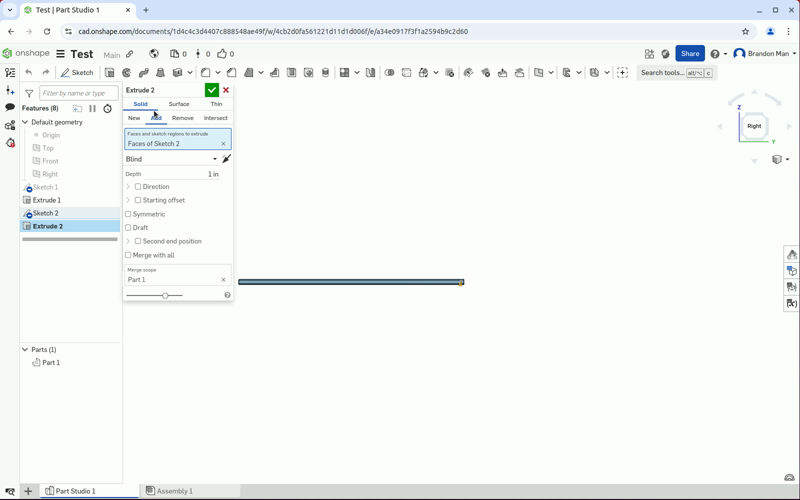
mouse_move(186, 120)
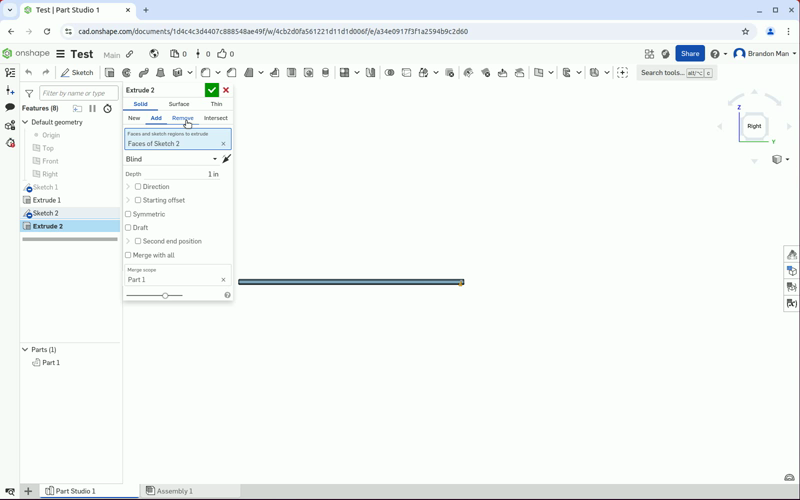
click(186, 120)
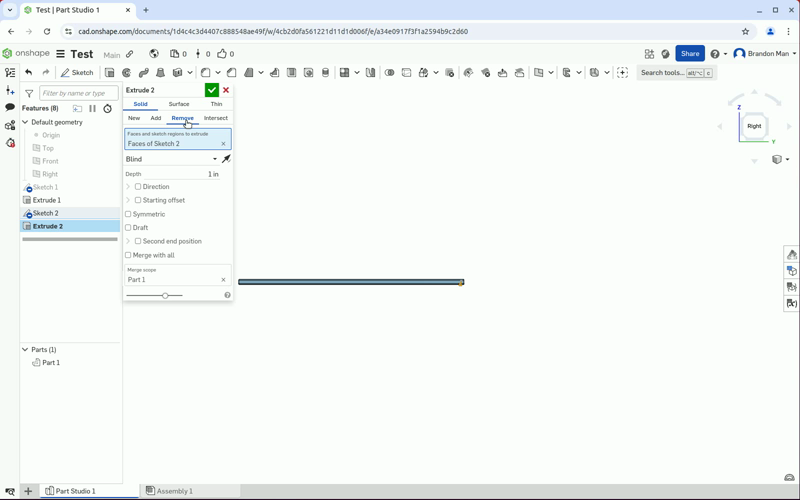
key(tab, 4)
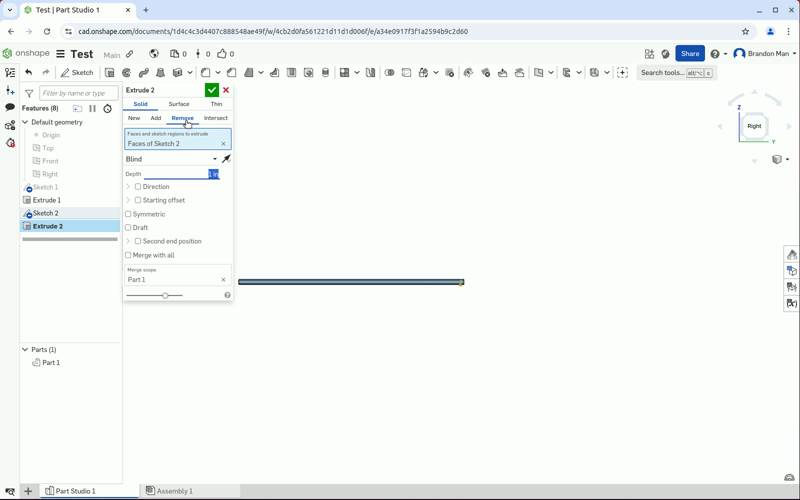
text(-1.444)
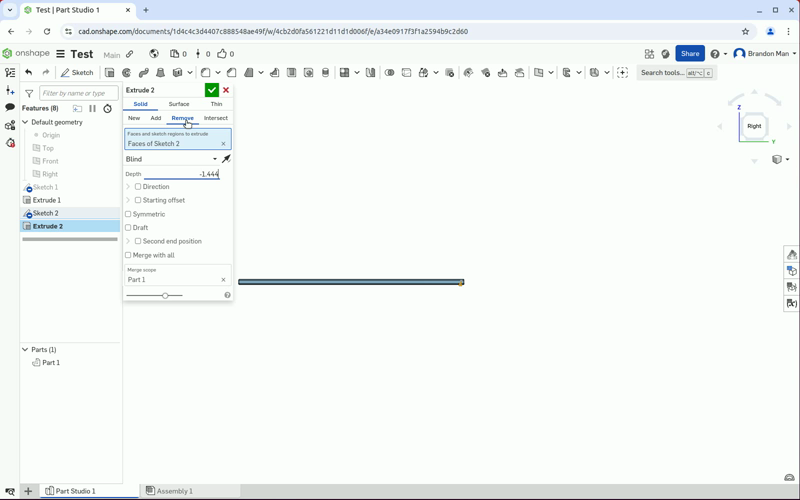
key(tab, 3)
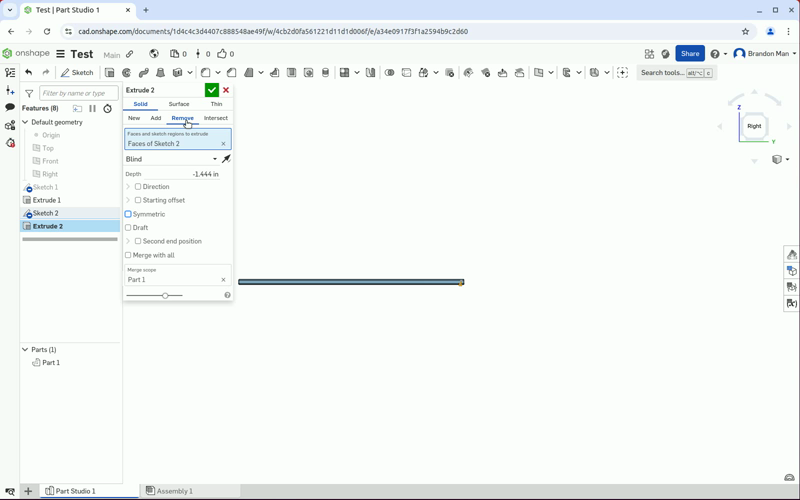
key(space)
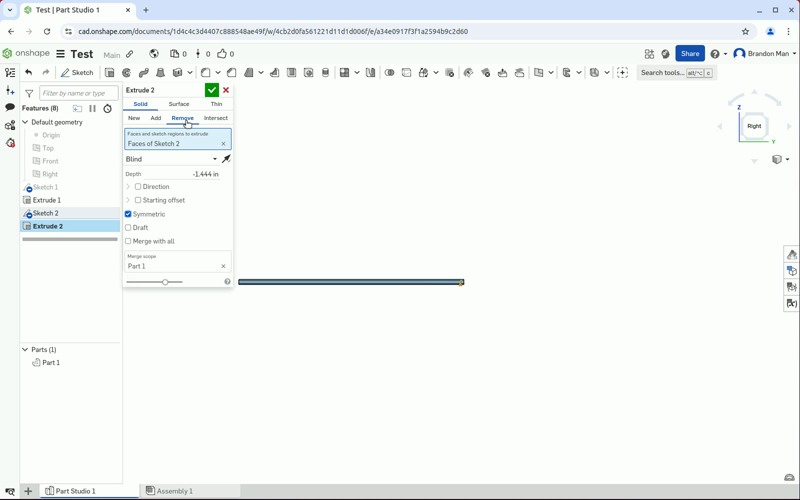
key(tab, 2)
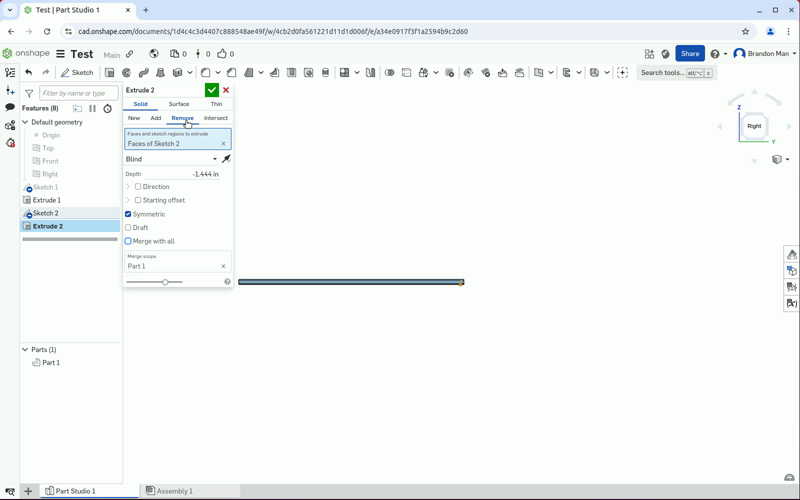
key(space)
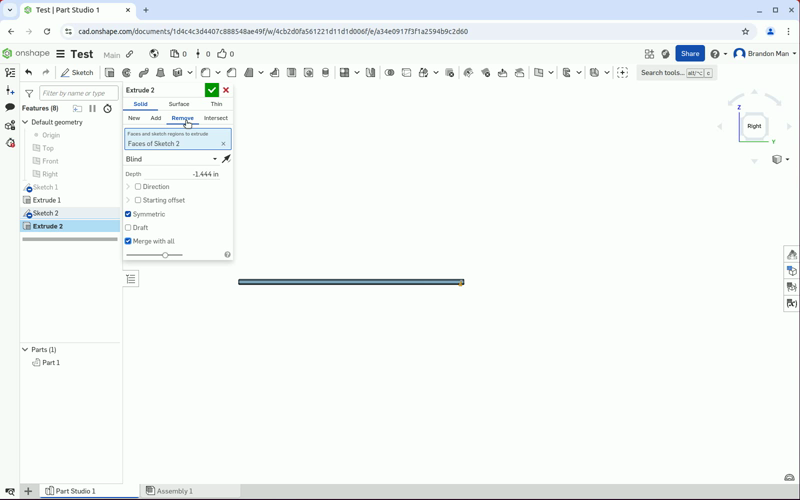
key(enter)
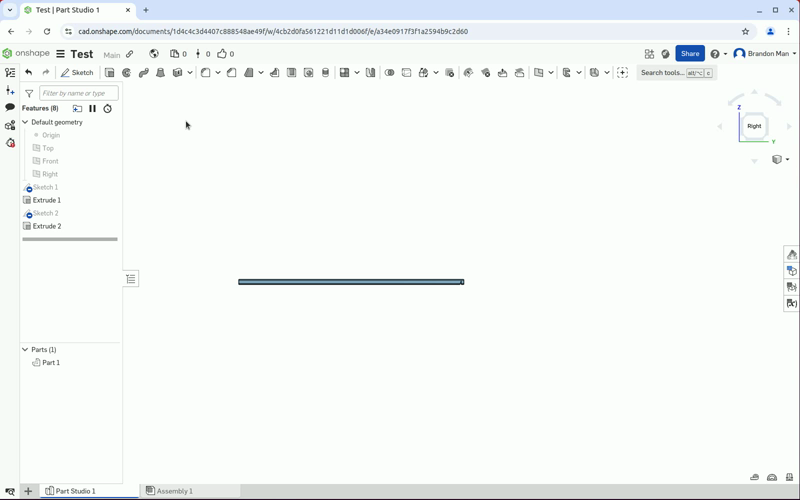
key(shift+h)
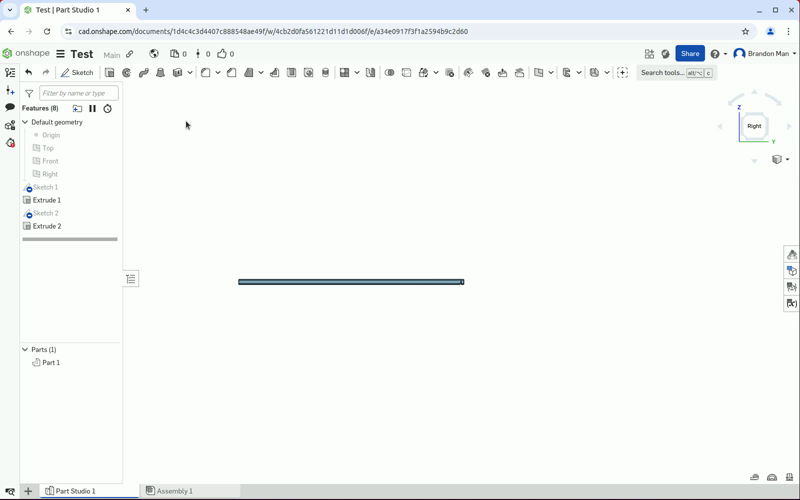
key(shift+h)
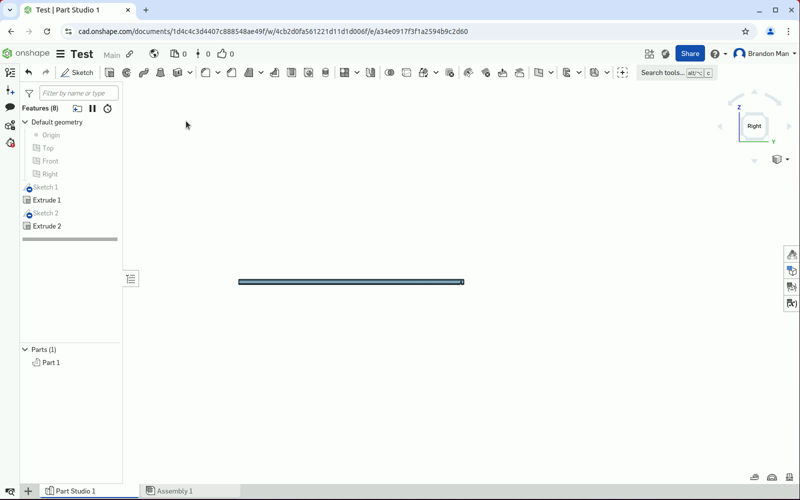
mouse_move(73, 189)
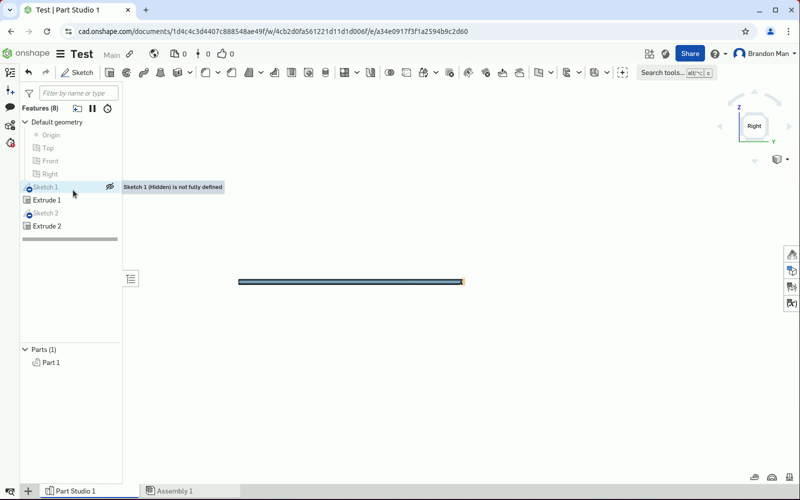
click(73, 189)
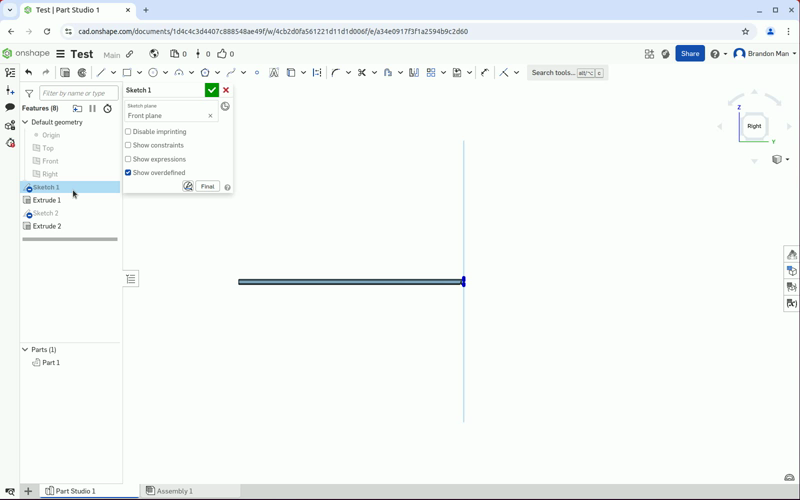
mouse_move(229, 92)
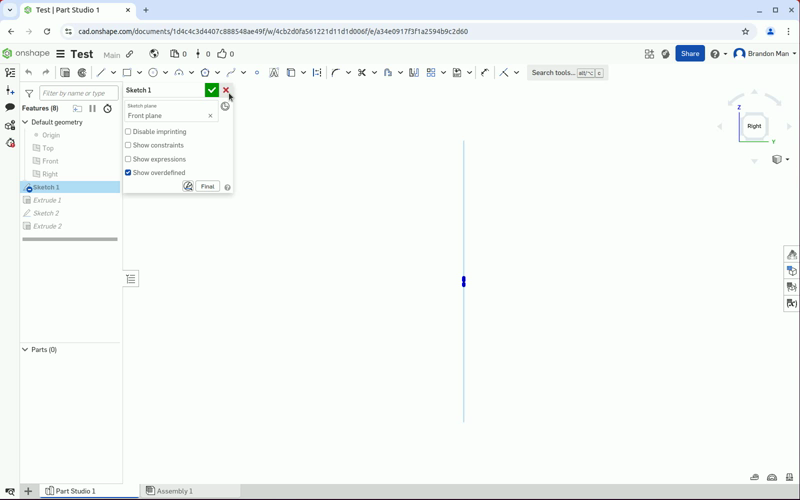
click(229, 92)
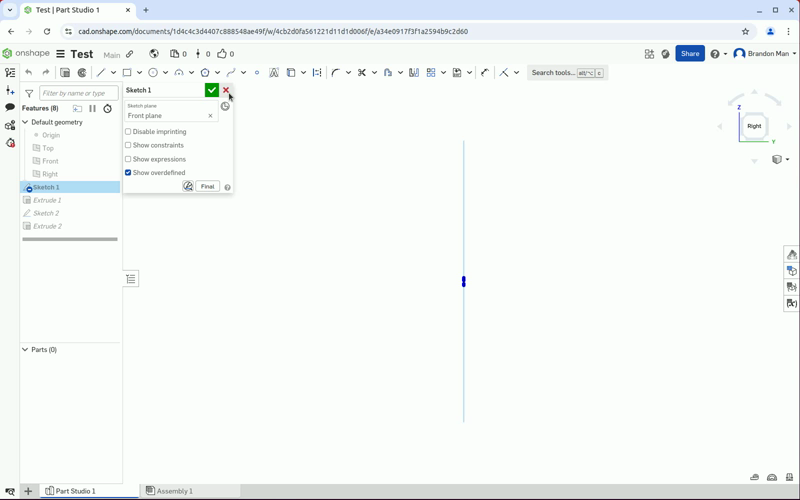
key(shift+s)
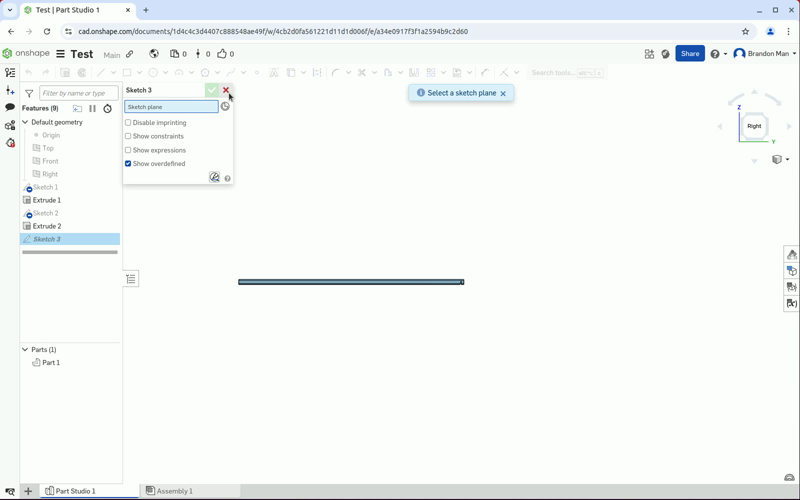
mouse_move(73, 176)
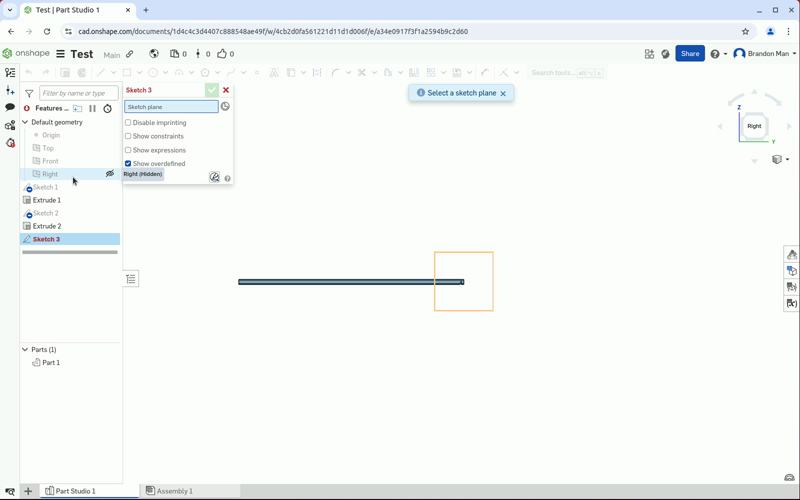
click(73, 176)
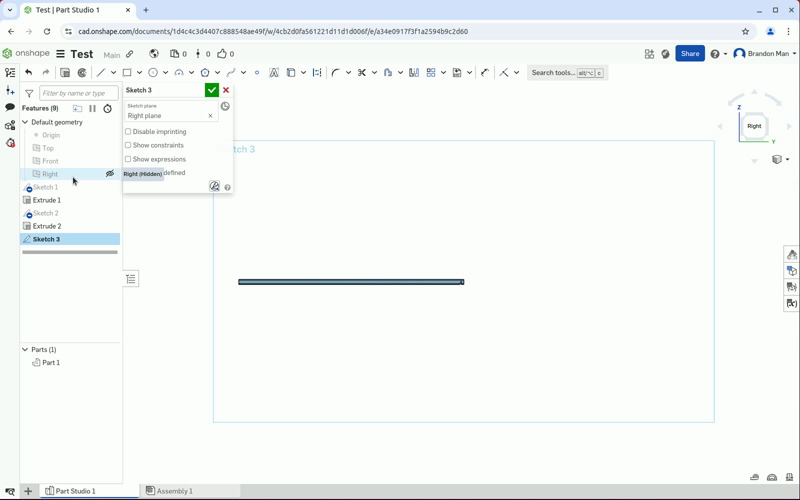
mouse_move(73, 352)
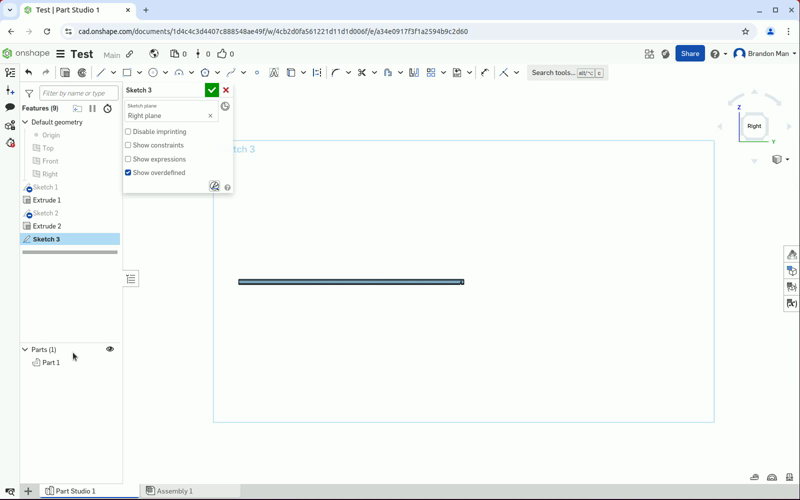
key(y)
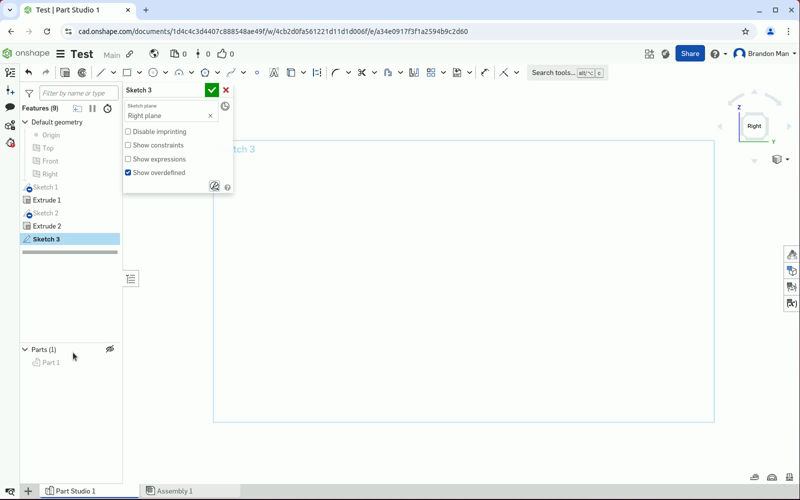
key(l)
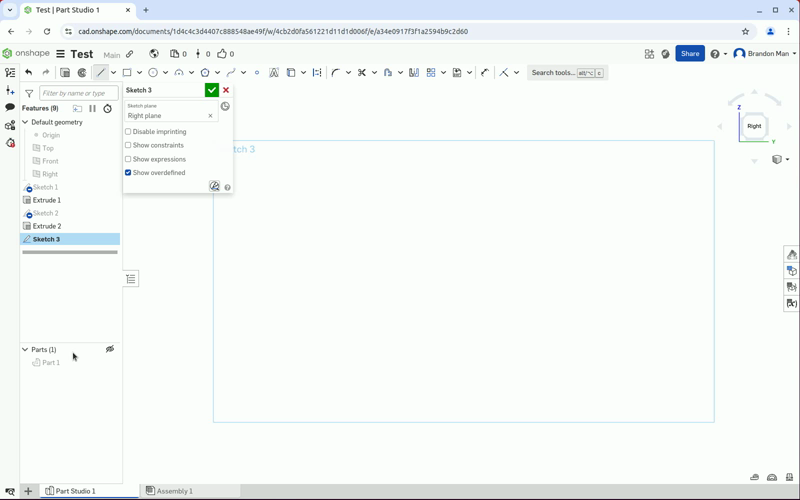
key_down(shift)
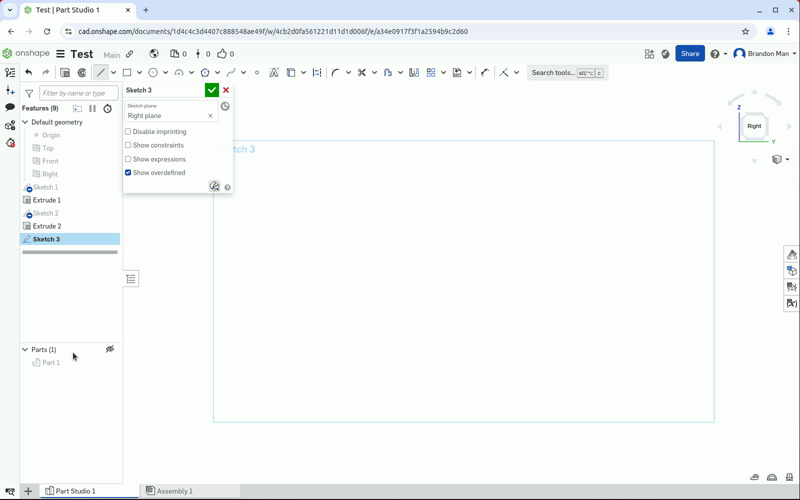
mouse_move(348, 285)
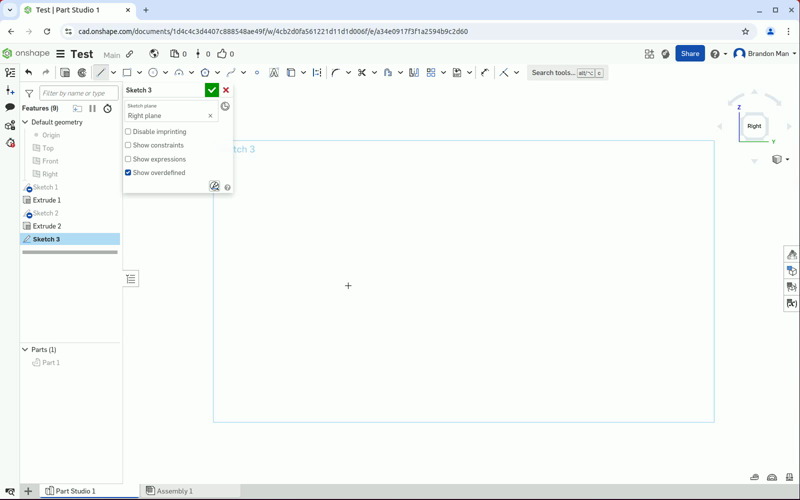
click(348, 285)
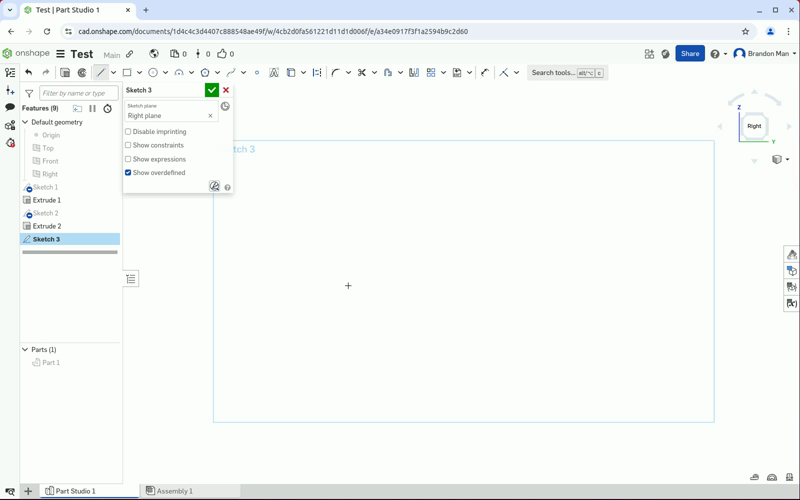
key_up(shift)
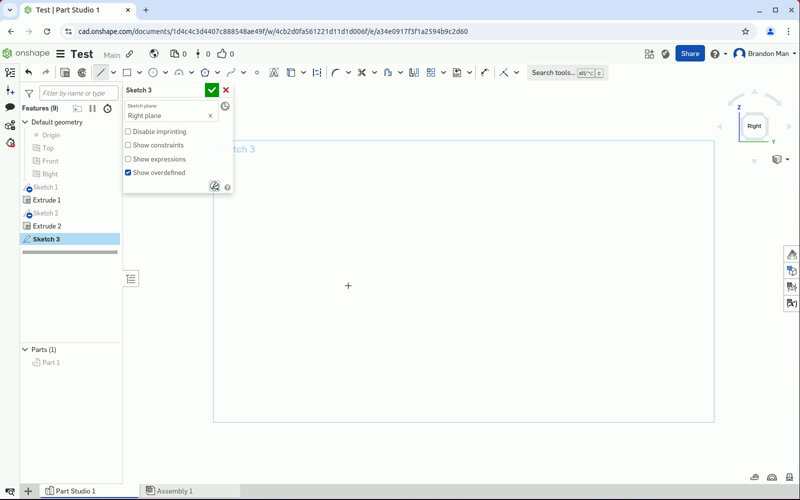
key_down(shift)
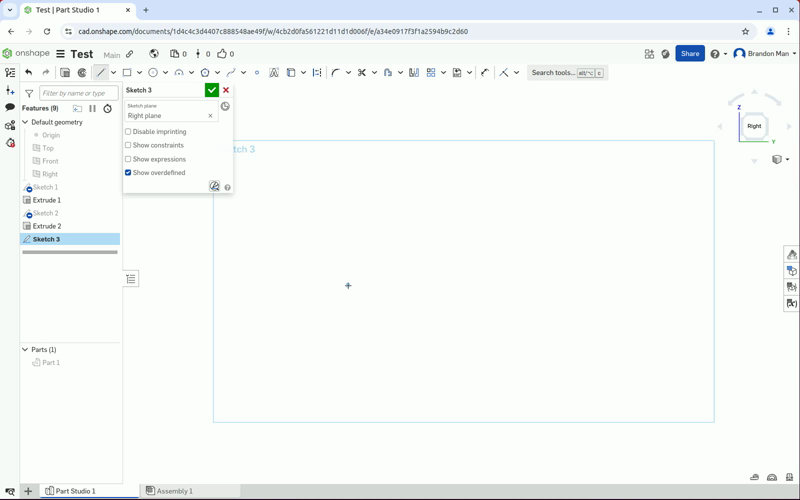
mouse_move(378, 285)
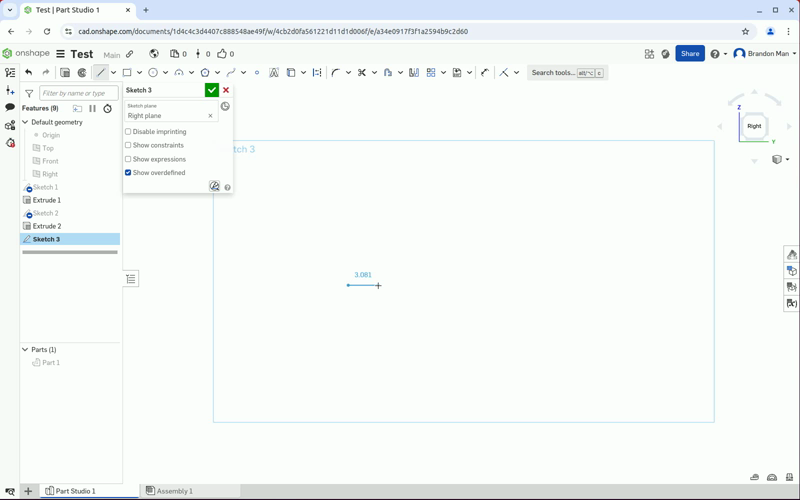
mouse_move(348, 284)
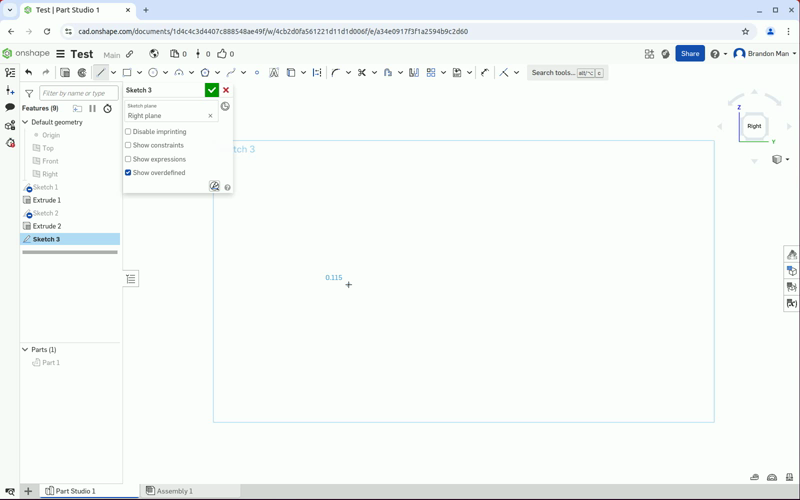
scroll(6)
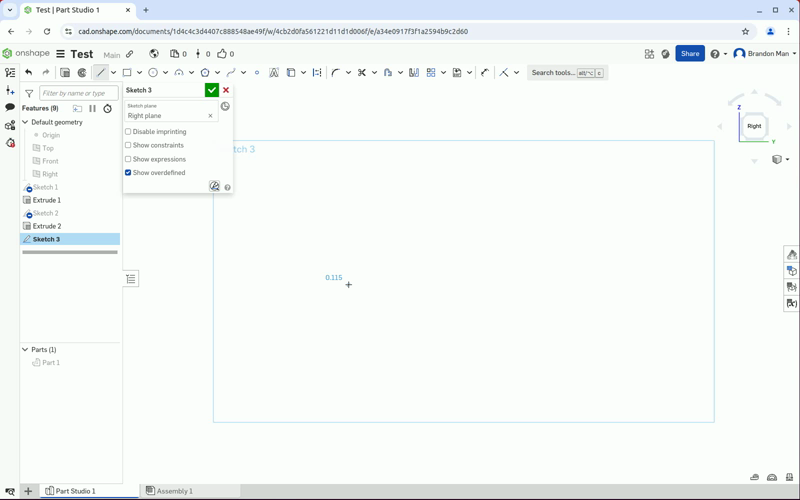
scroll(6)
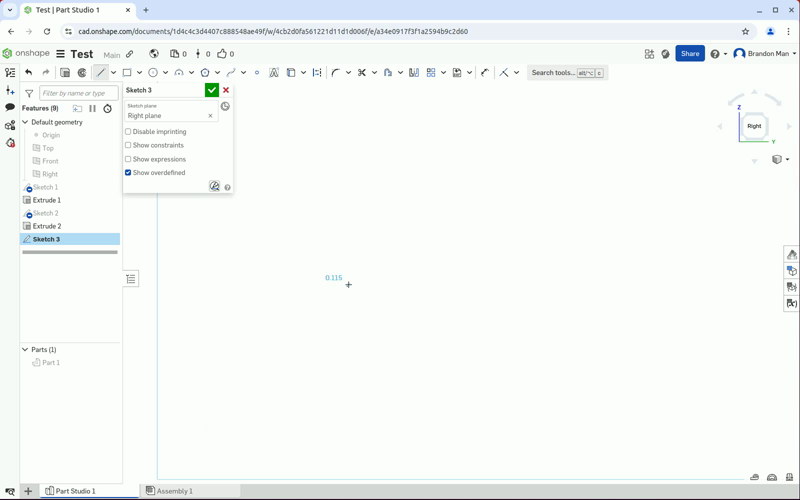
scroll(6)
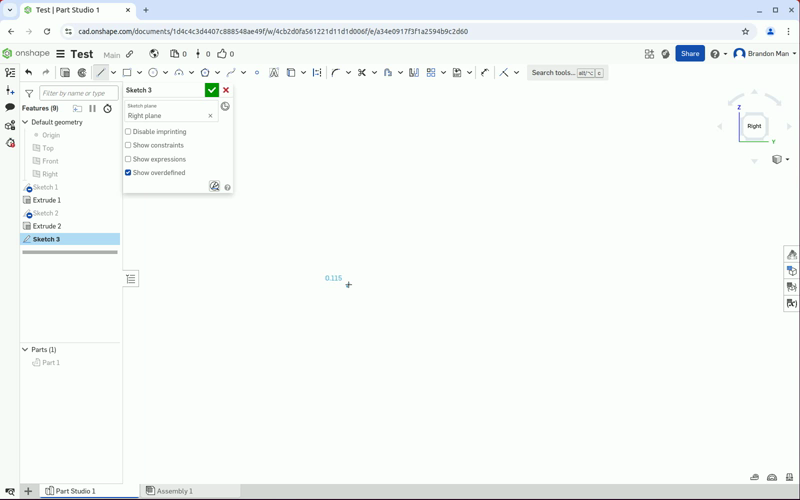
scroll(6)
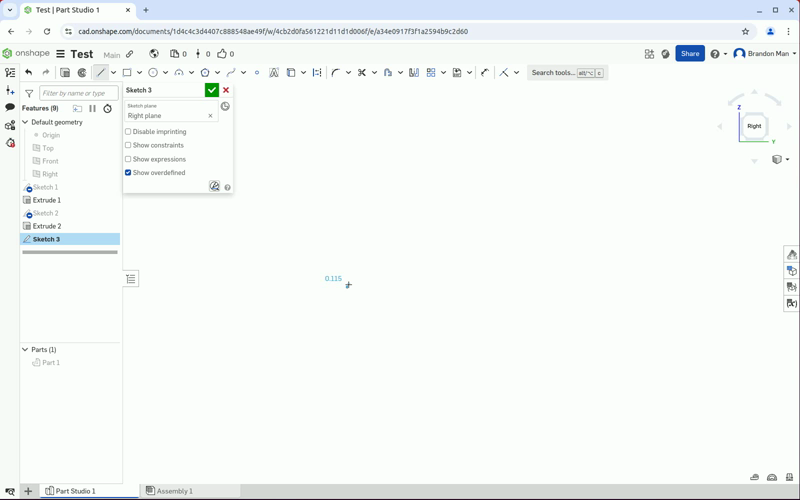
scroll(6)
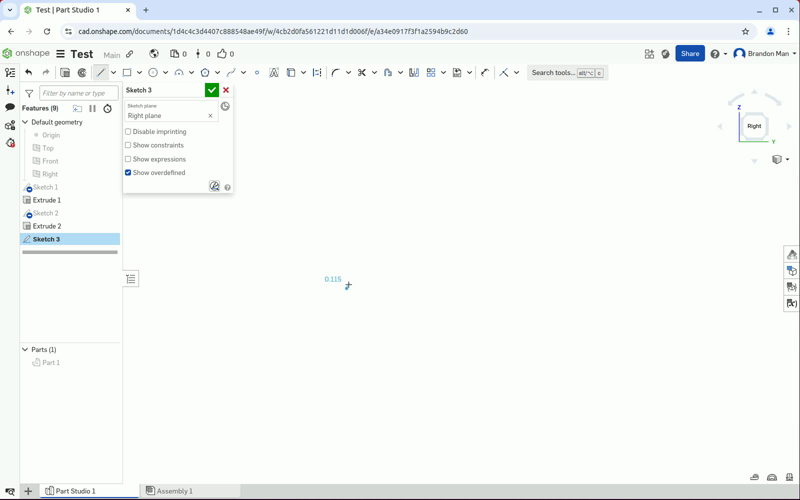
scroll(6)
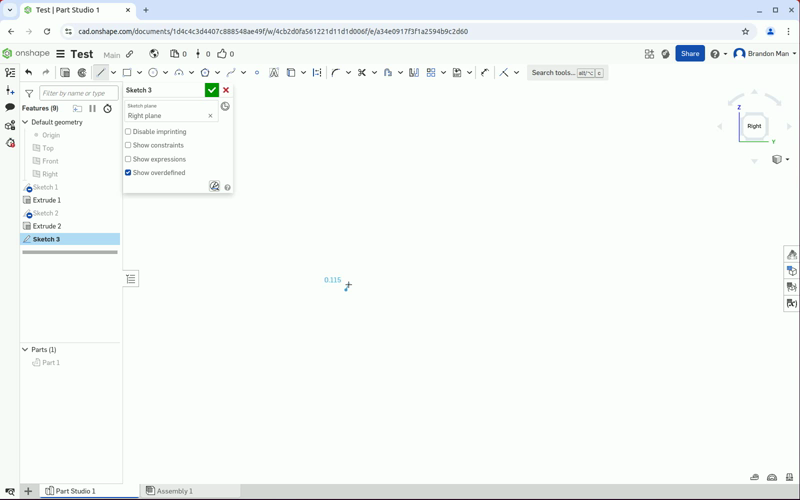
scroll(6)
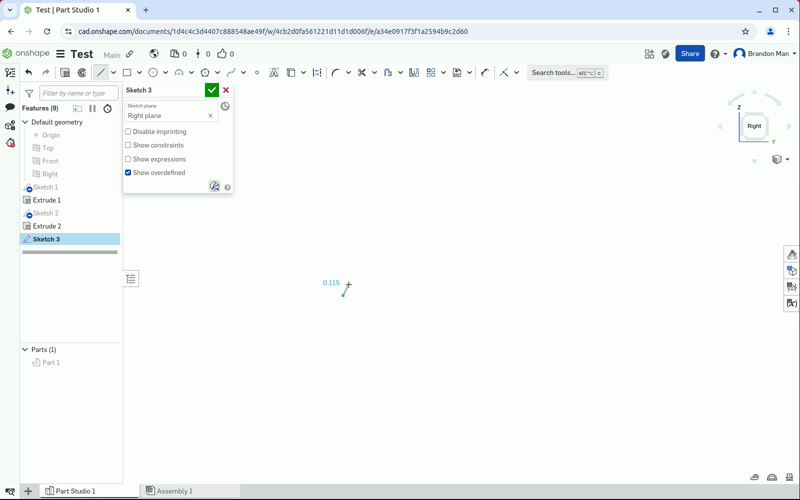
click(348, 284)
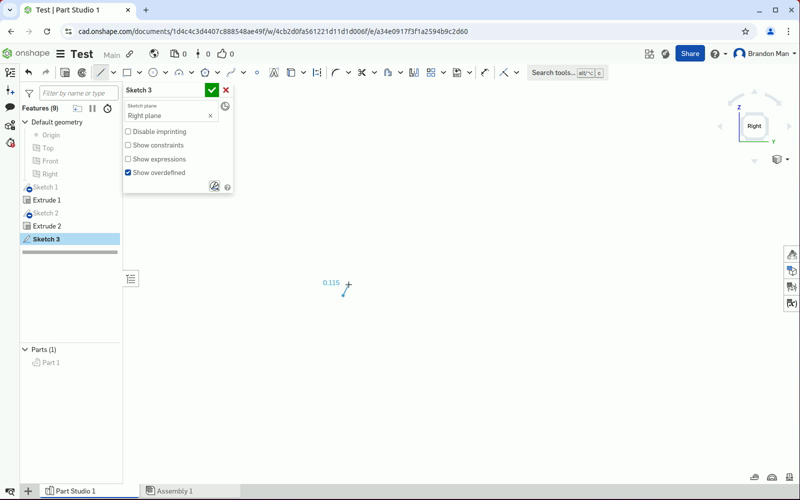
scroll(-6)
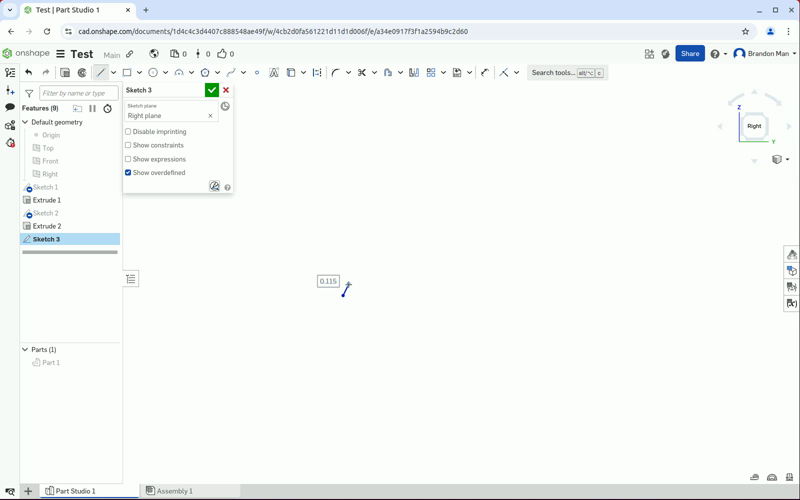
scroll(-6)
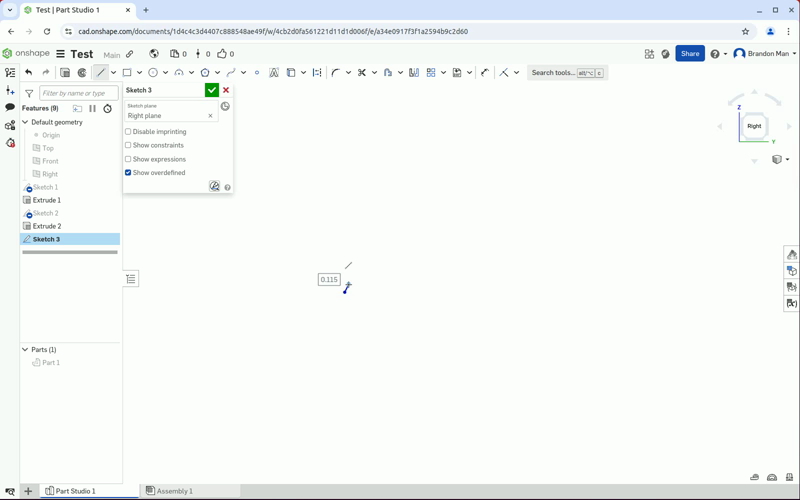
scroll(-6)
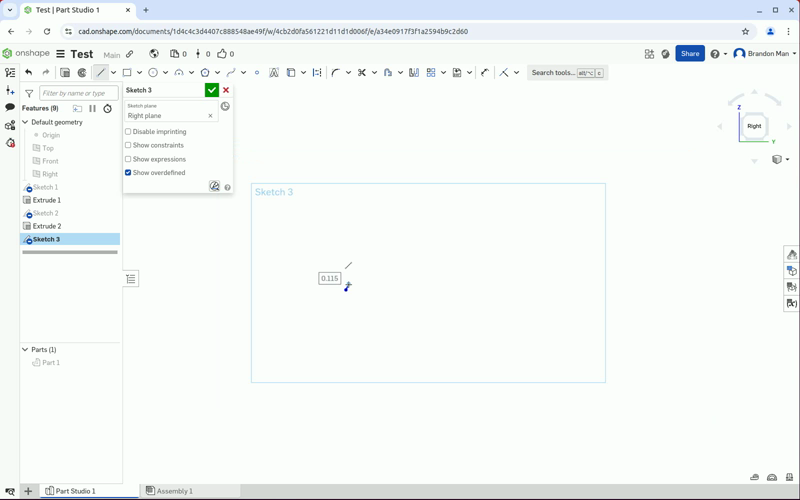
scroll(-6)
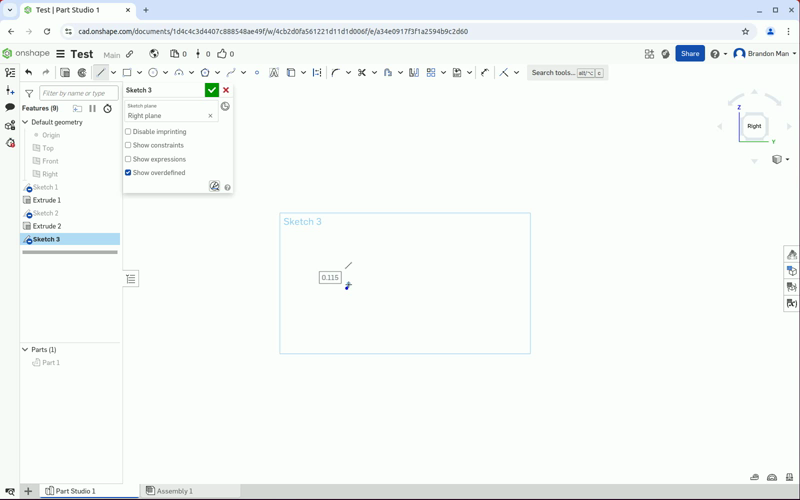
scroll(-6)
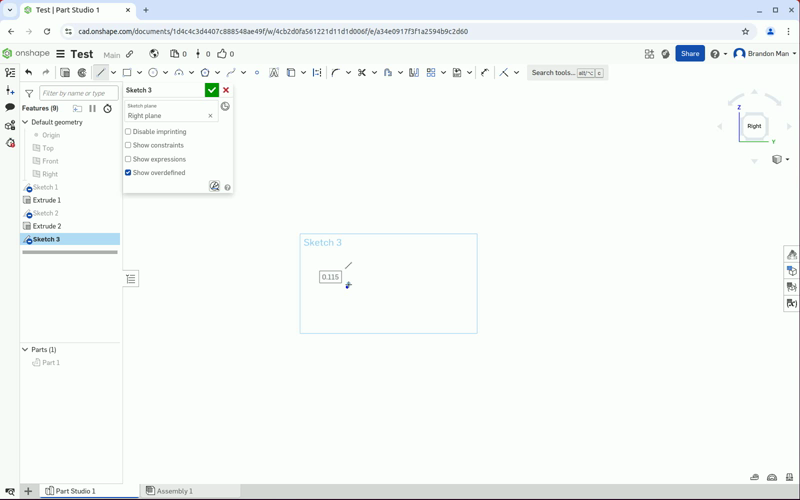
scroll(-6)
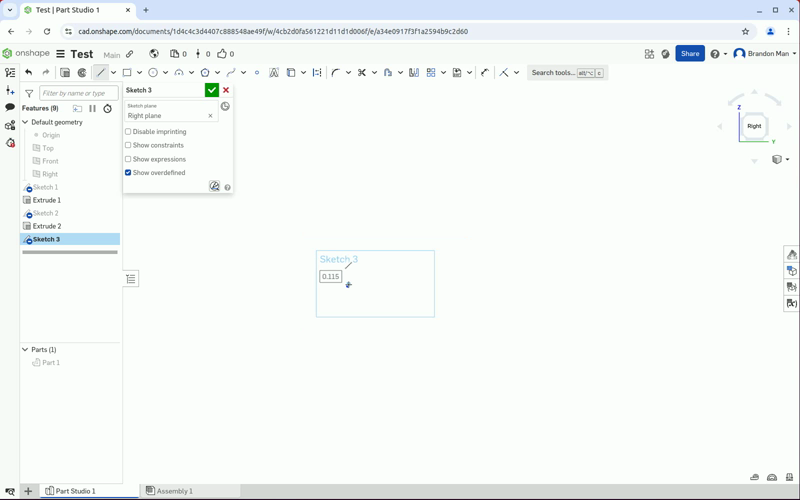
scroll(-6)
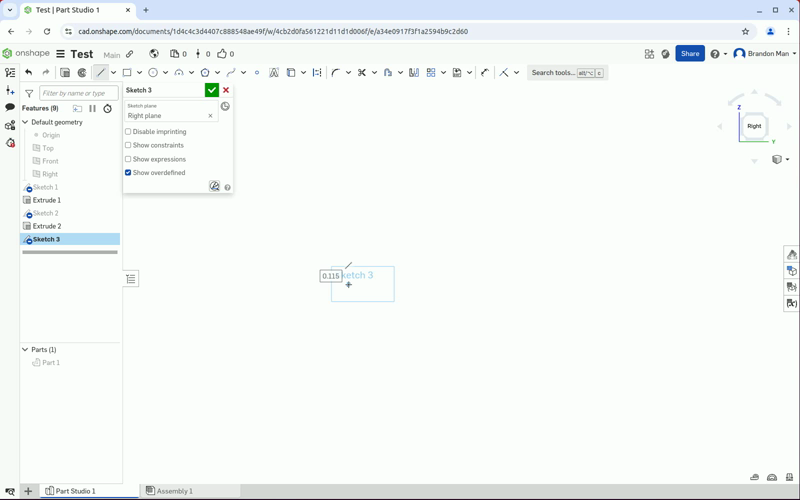
key_up(shift)
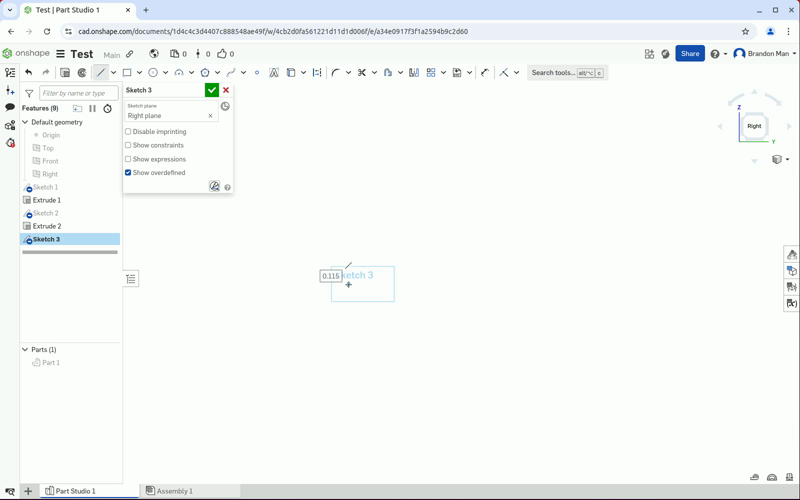
key_down(shift)
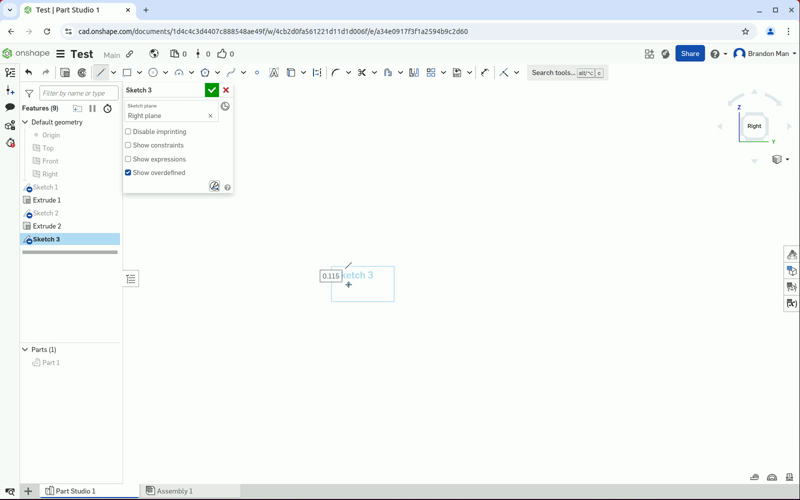
mouse_move(378, 284)
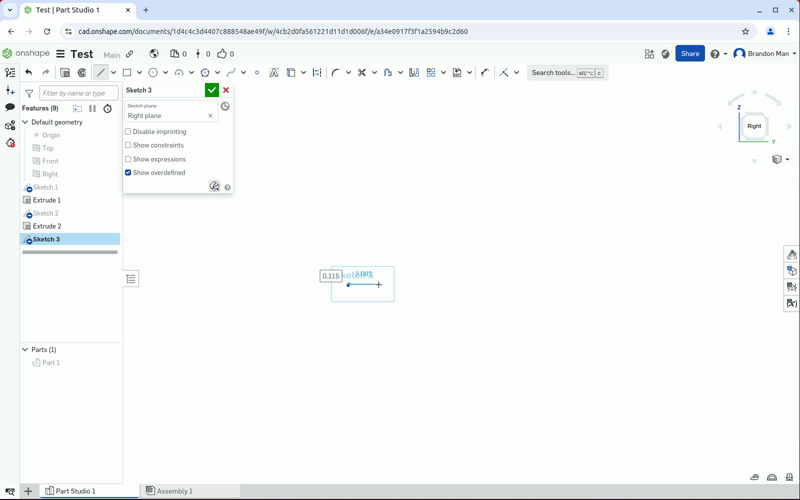
mouse_move(350, 279)
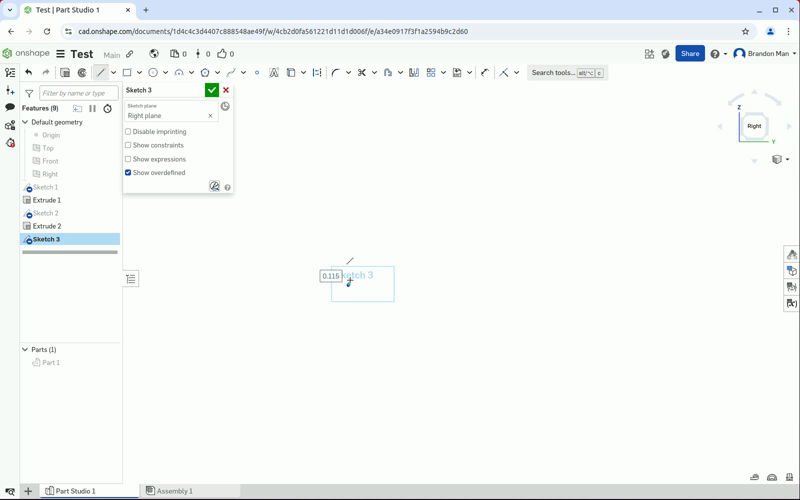
scroll(6)
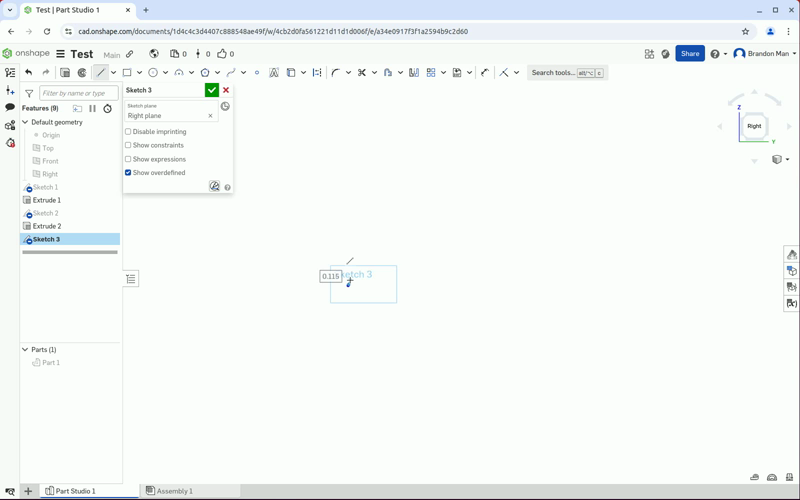
scroll(6)
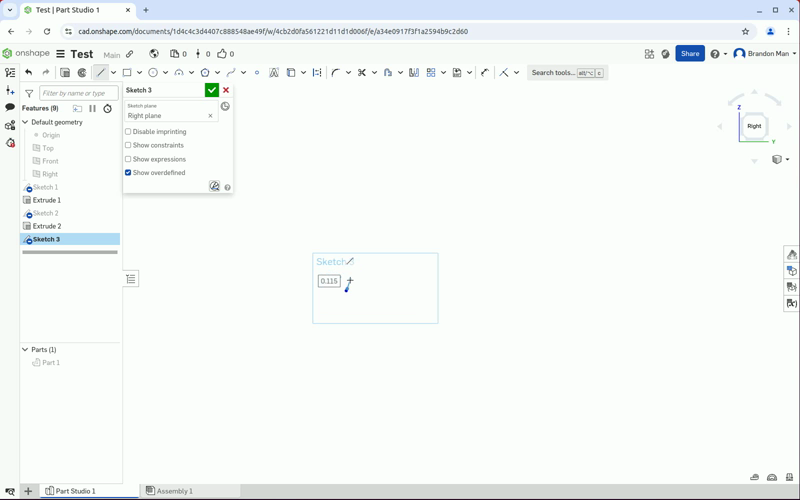
scroll(6)
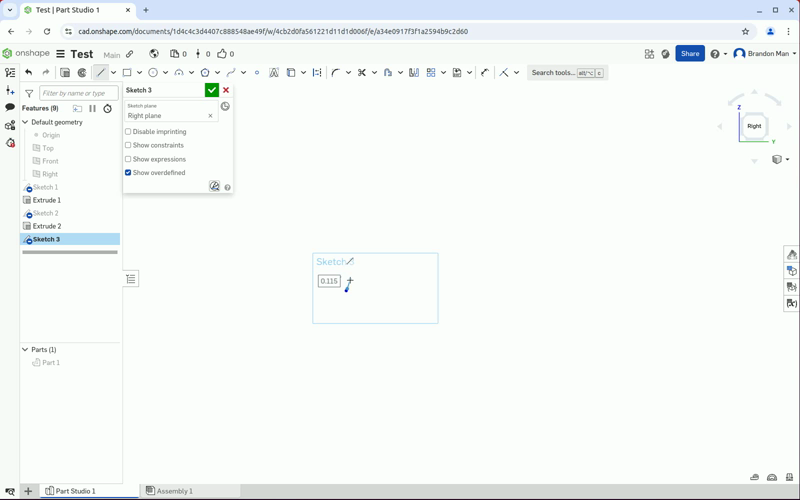
scroll(6)
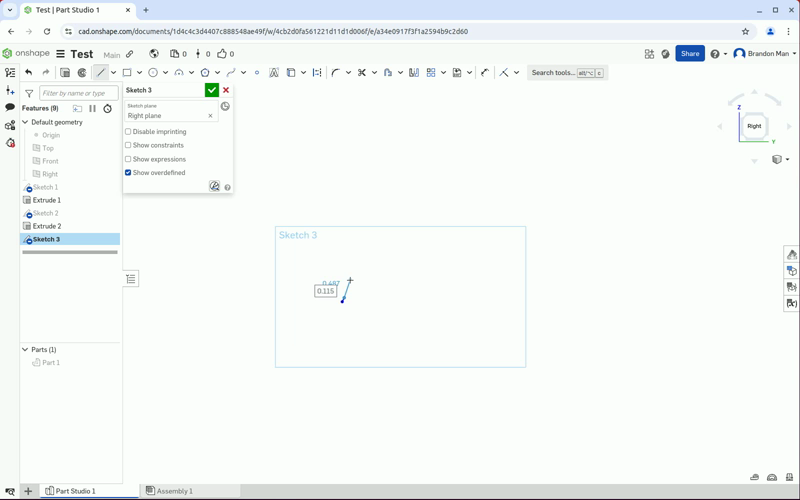
scroll(6)
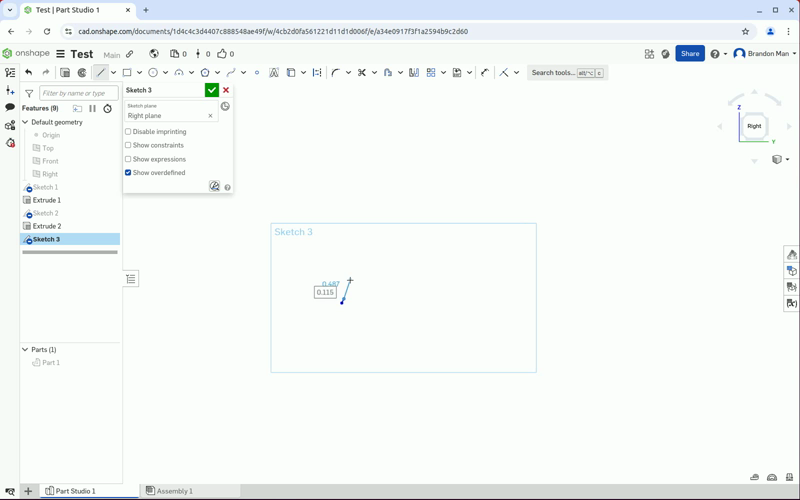
scroll(6)
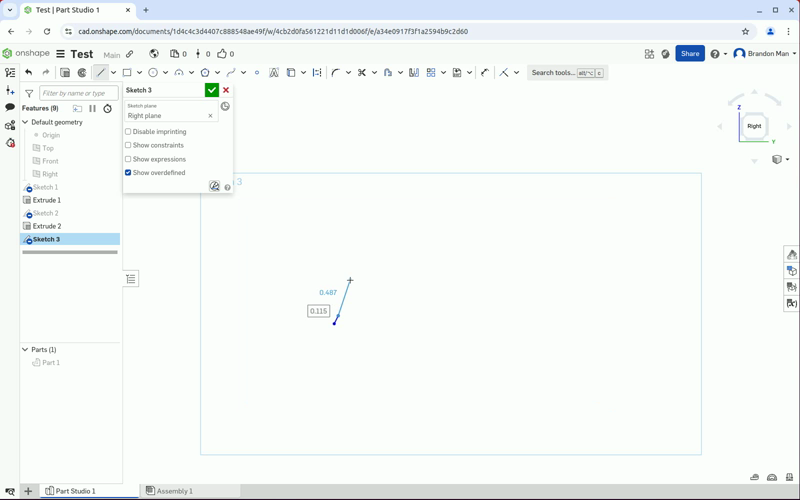
scroll(6)
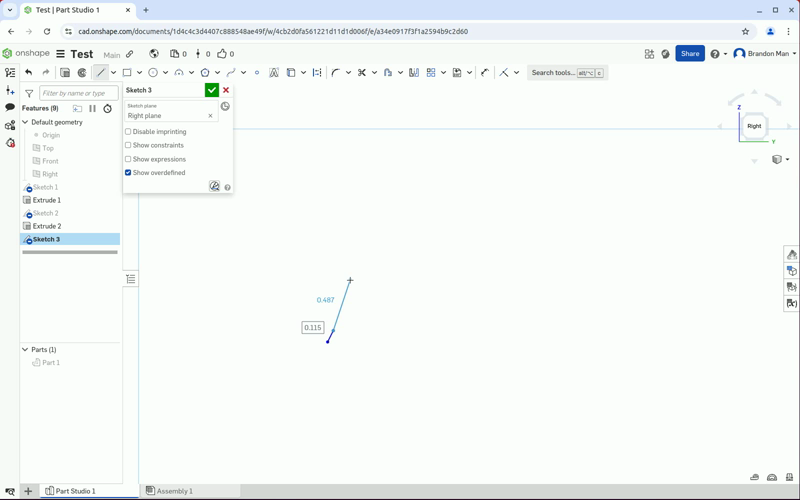
click(350, 279)
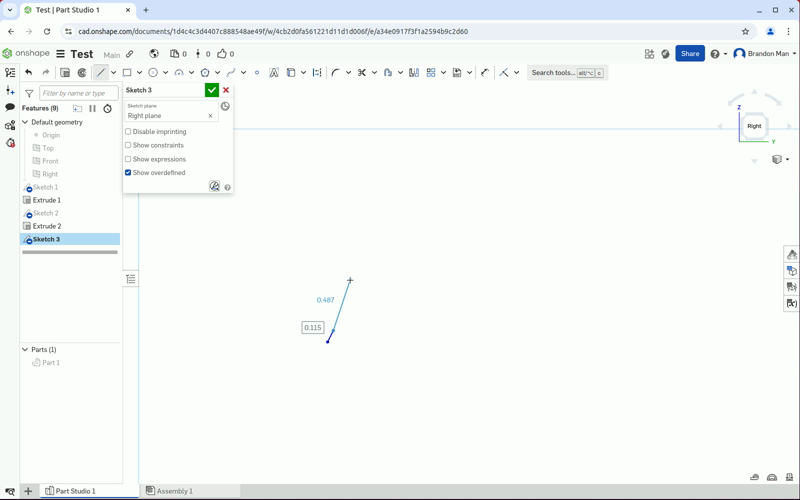
scroll(-6)
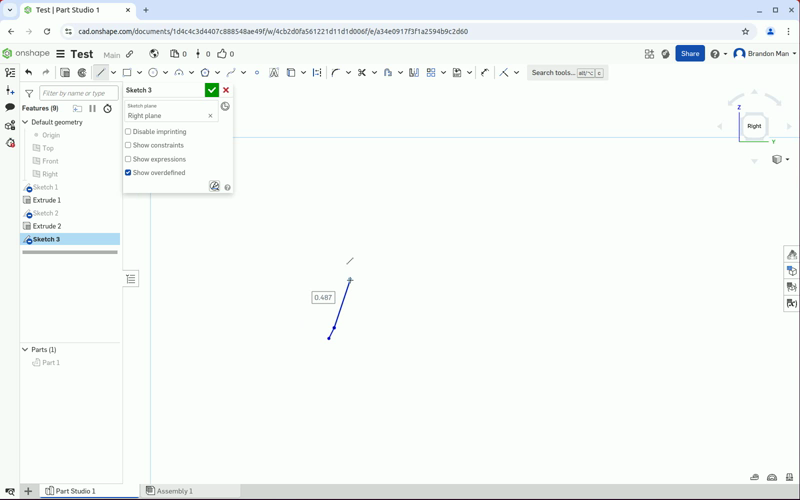
scroll(-6)
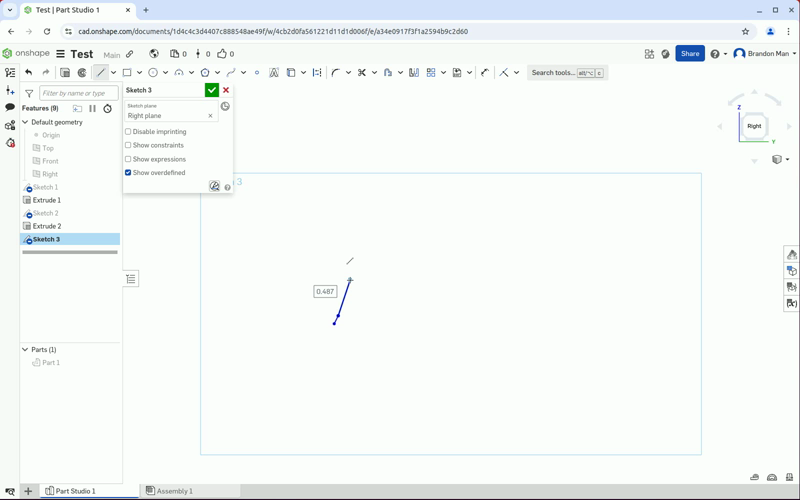
scroll(-6)
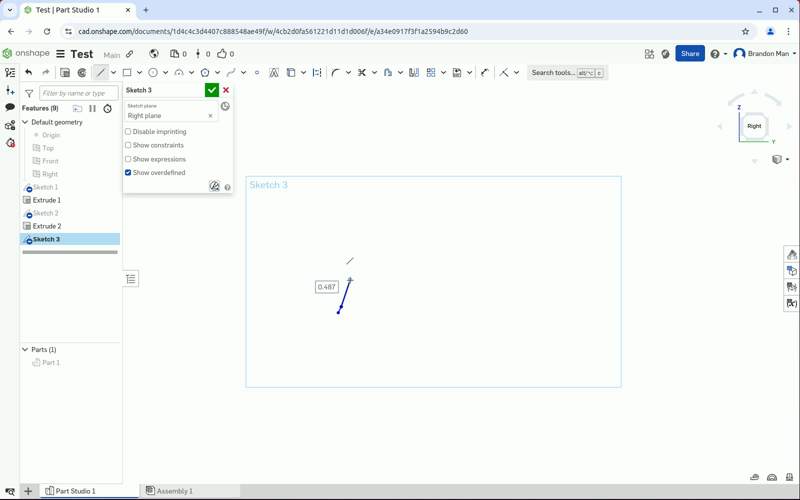
scroll(-6)
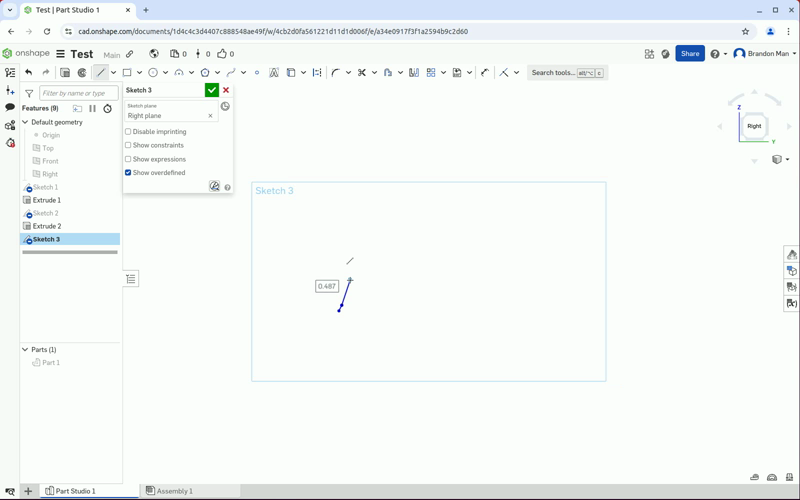
scroll(-6)
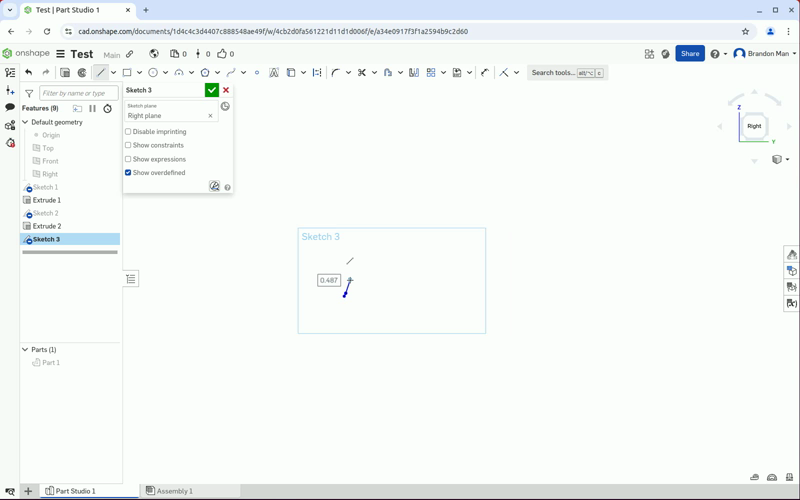
scroll(-6)
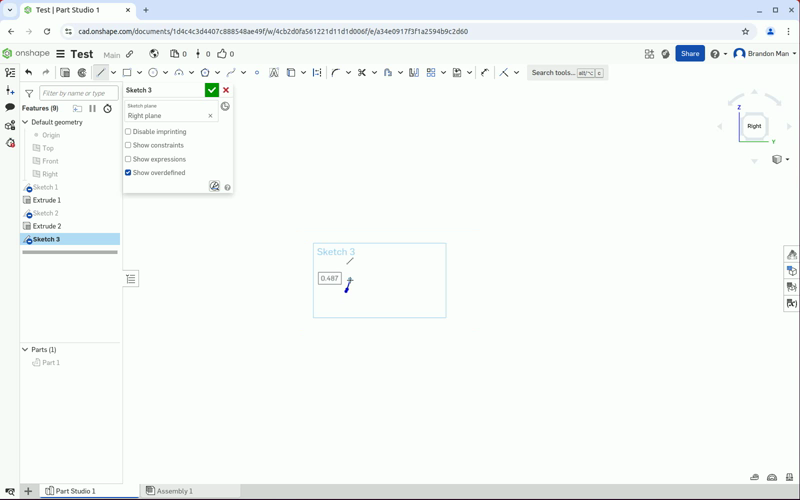
scroll(-6)
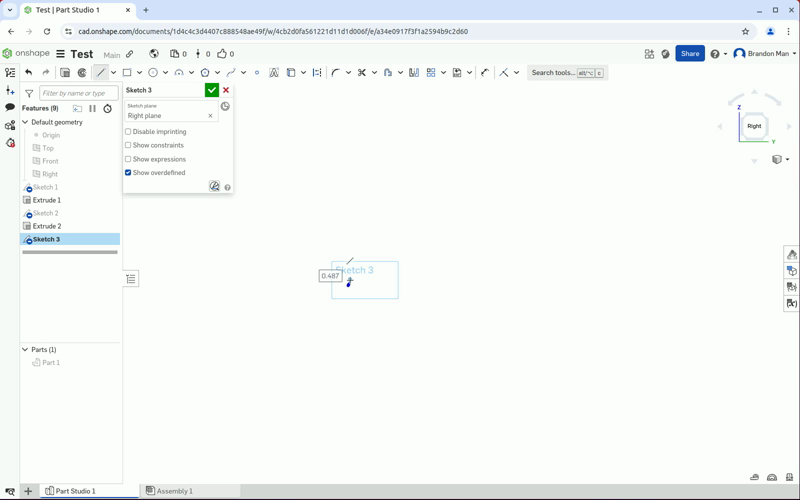
key_up(shift)
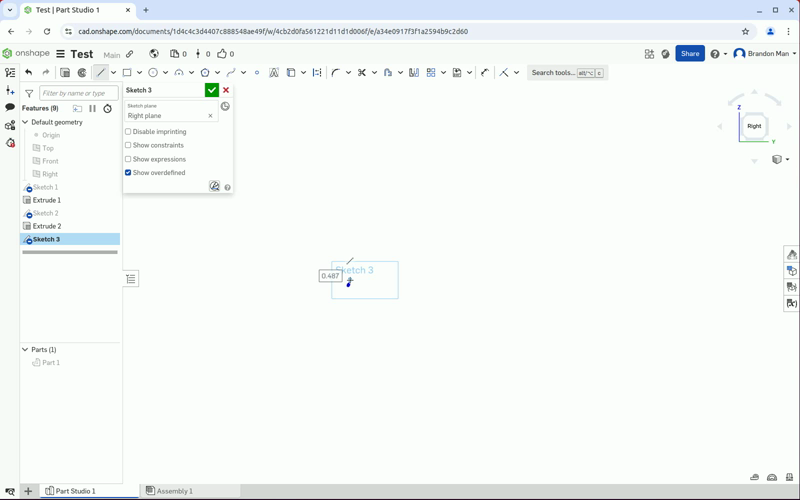
key_down(shift)
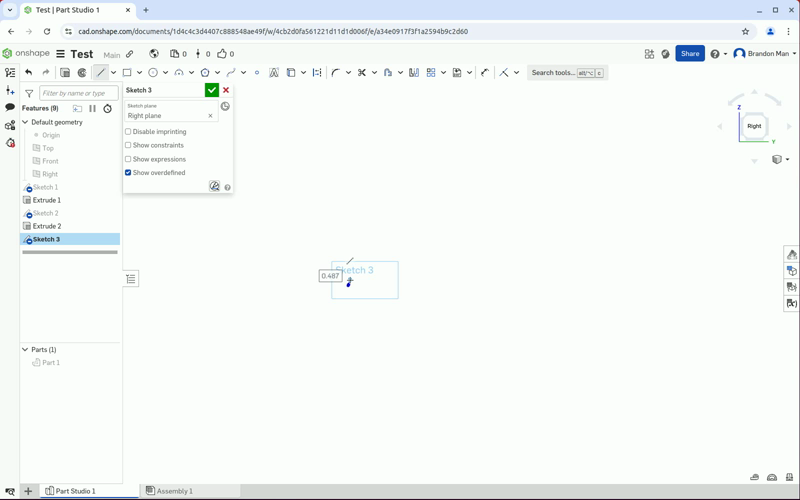
mouse_move(380, 279)
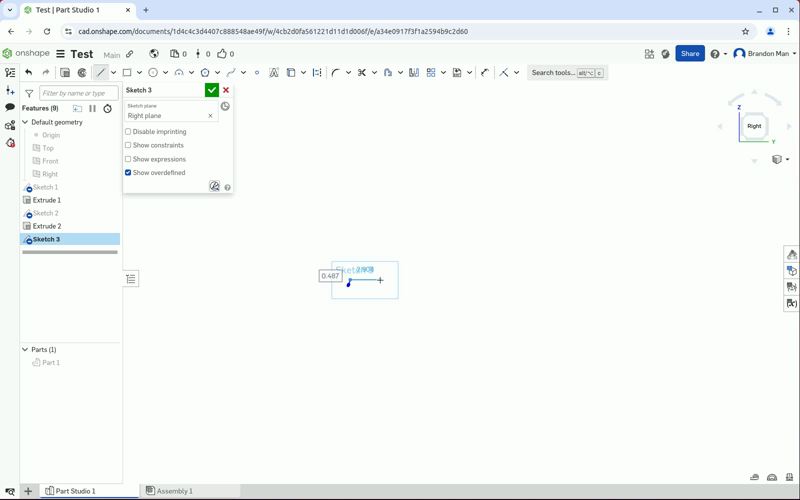
mouse_move(348, 279)
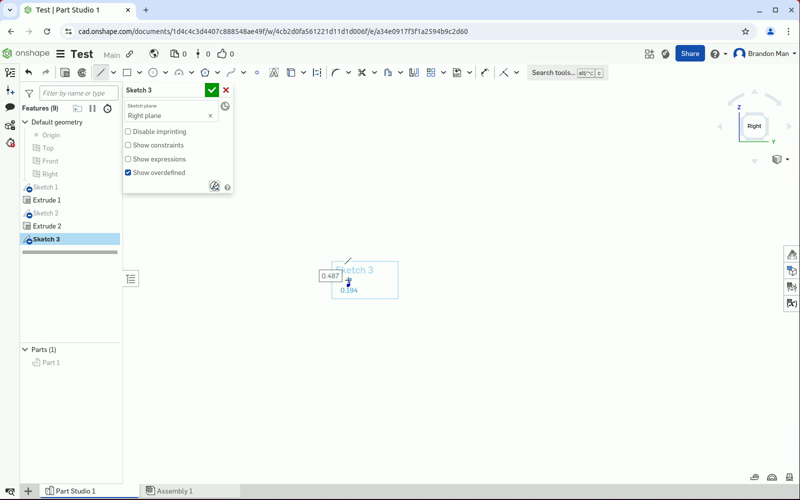
scroll(6)
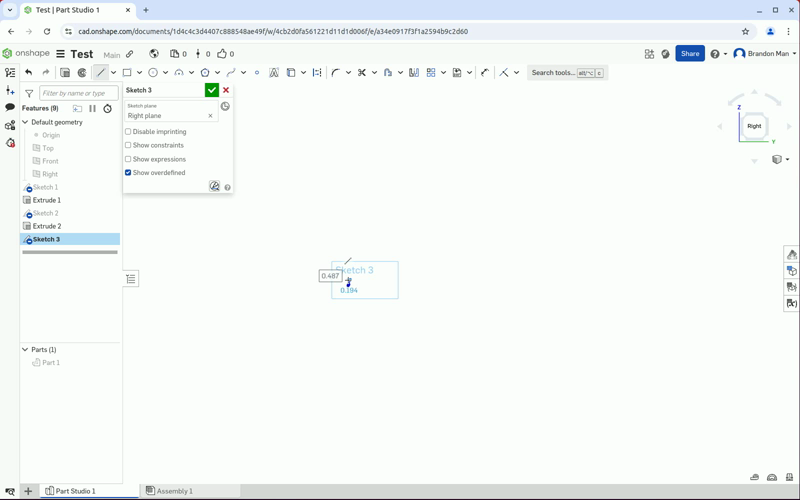
scroll(6)
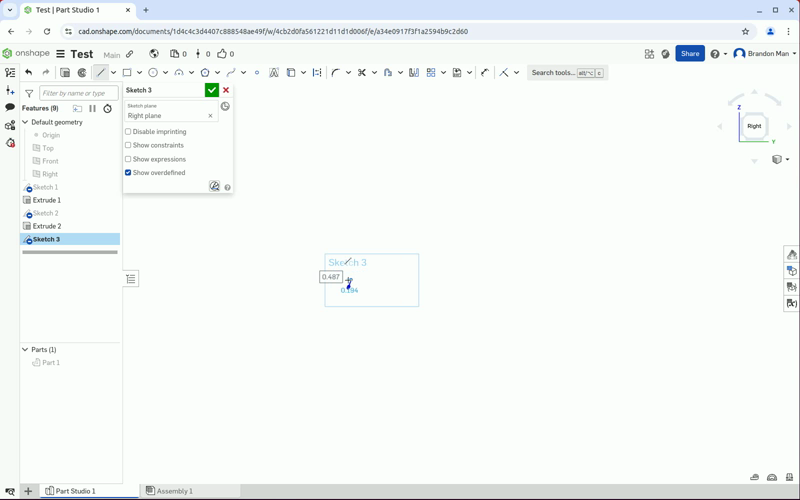
scroll(6)
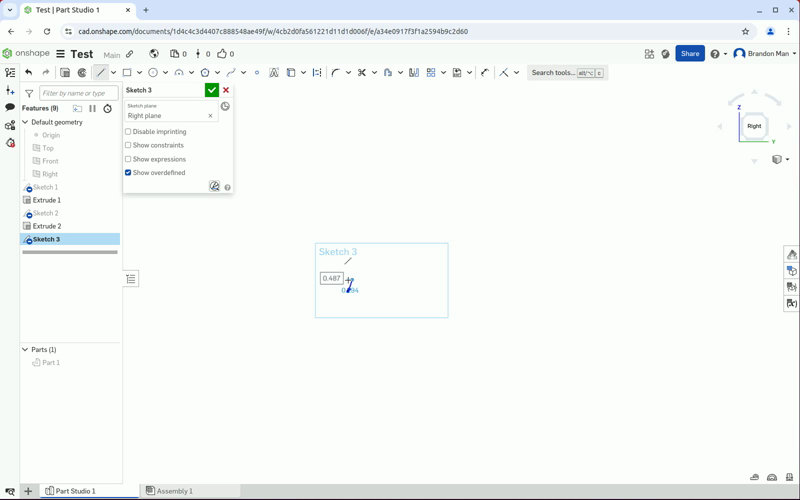
scroll(6)
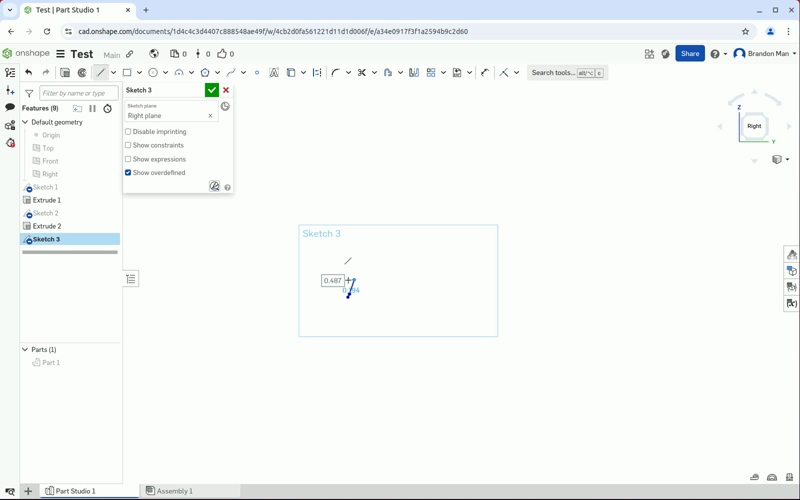
scroll(6)
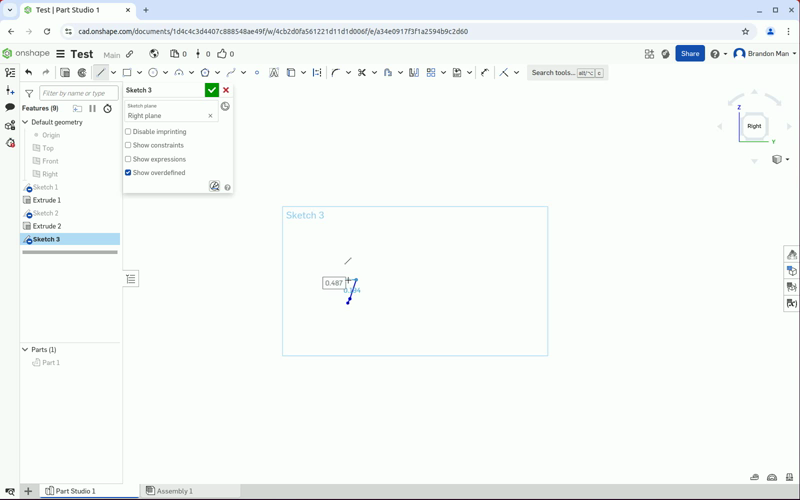
scroll(6)
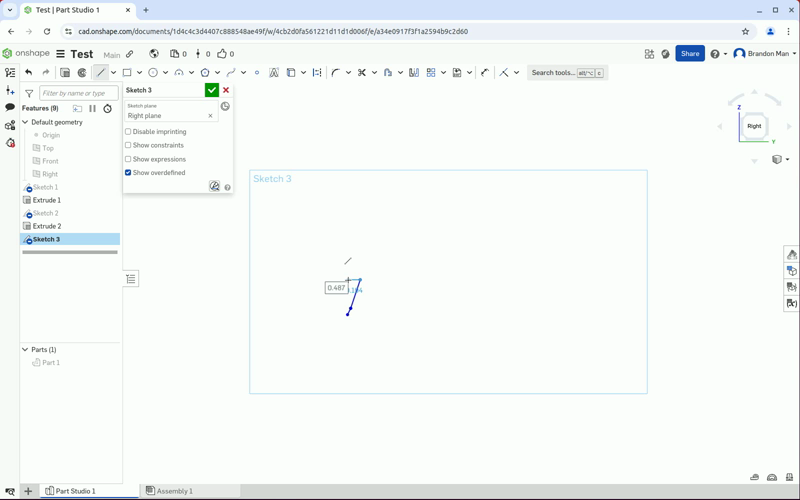
scroll(6)
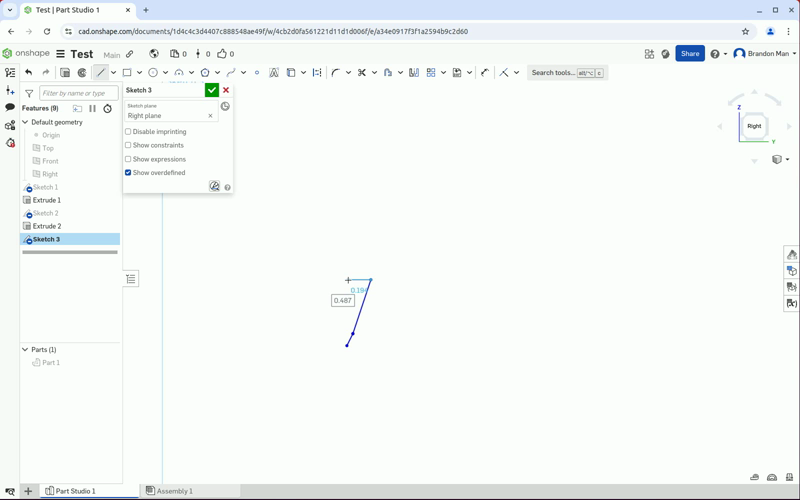
click(348, 279)
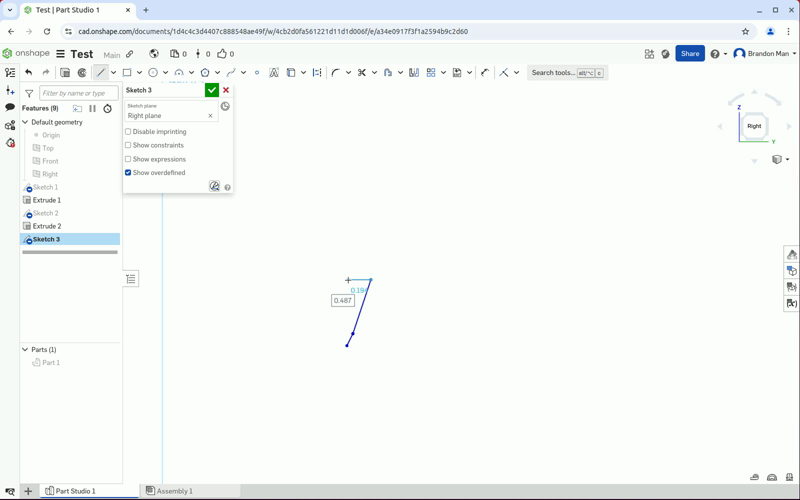
scroll(-6)
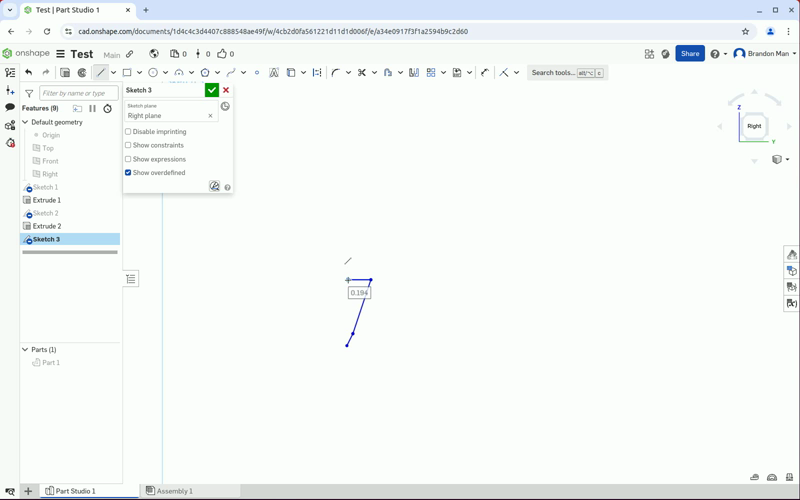
scroll(-6)
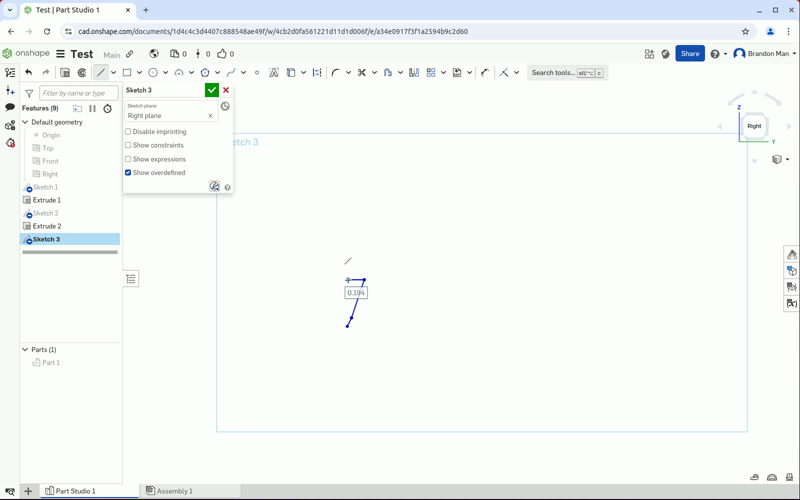
scroll(-6)
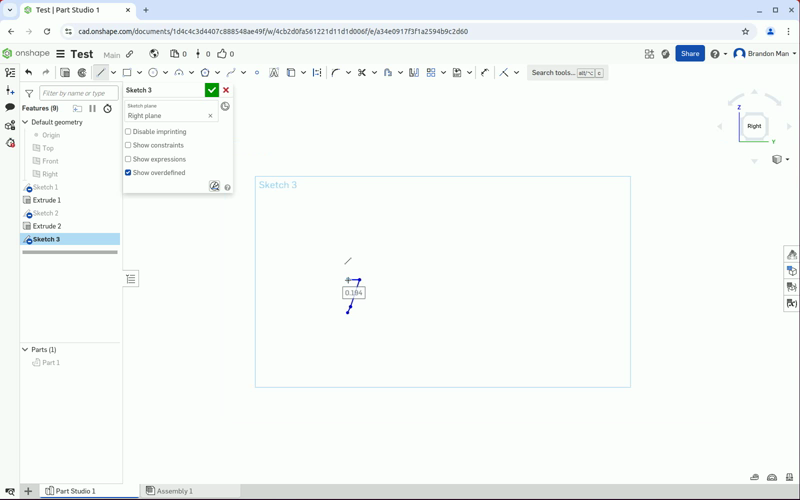
scroll(-6)
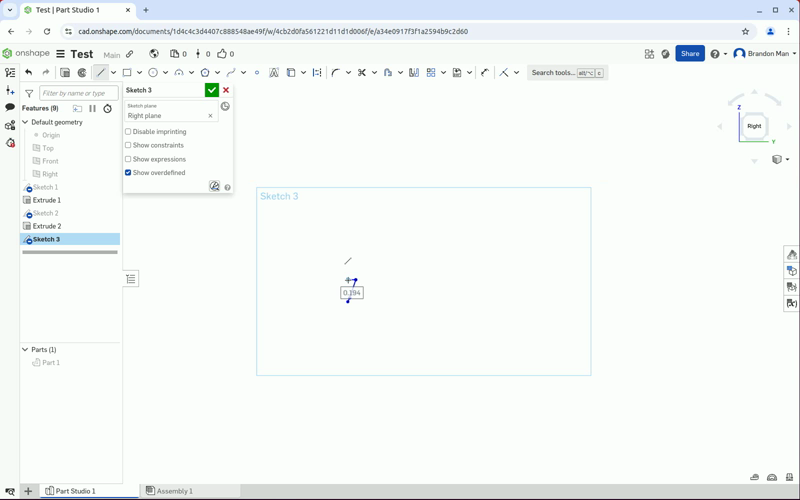
scroll(-6)
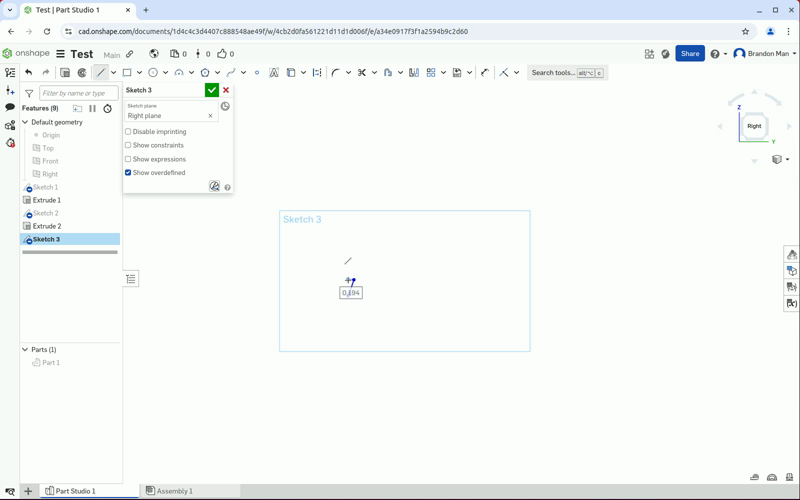
scroll(-6)
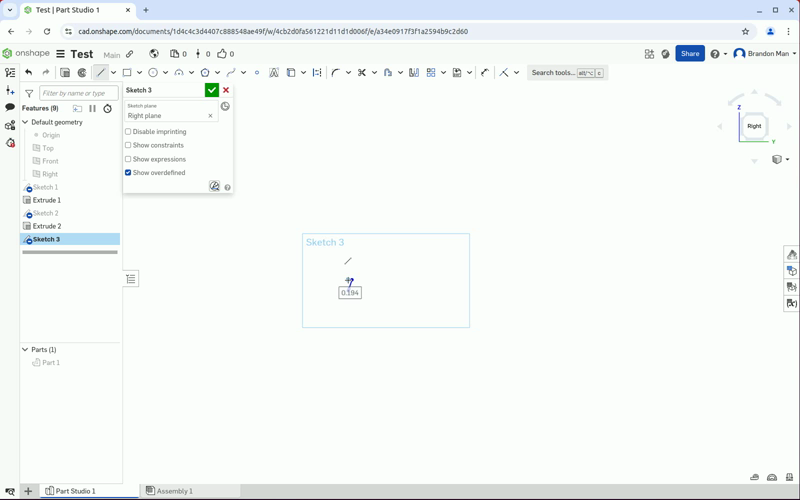
scroll(-6)
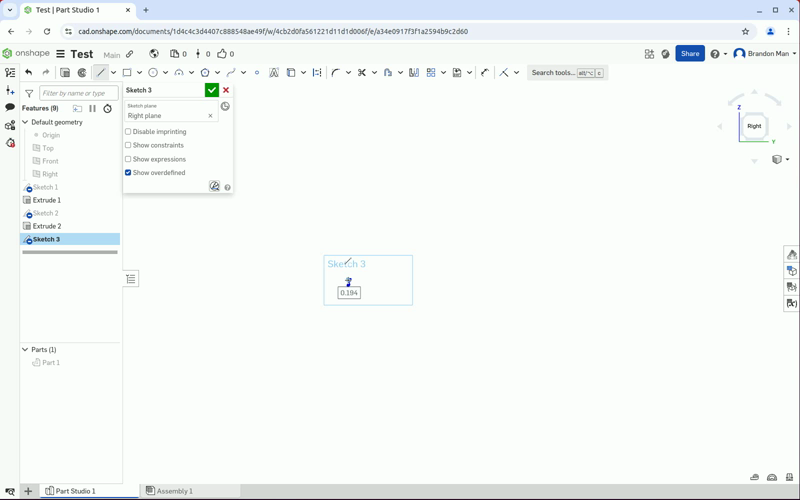
key_up(shift)
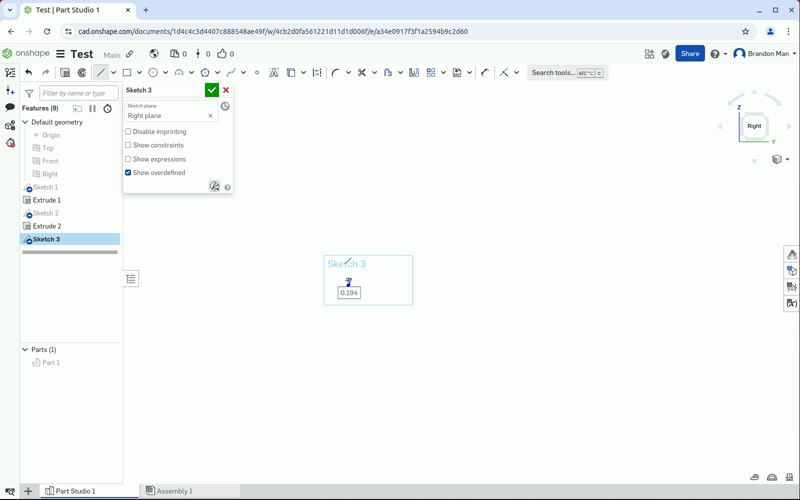
mouse_move(378, 279)
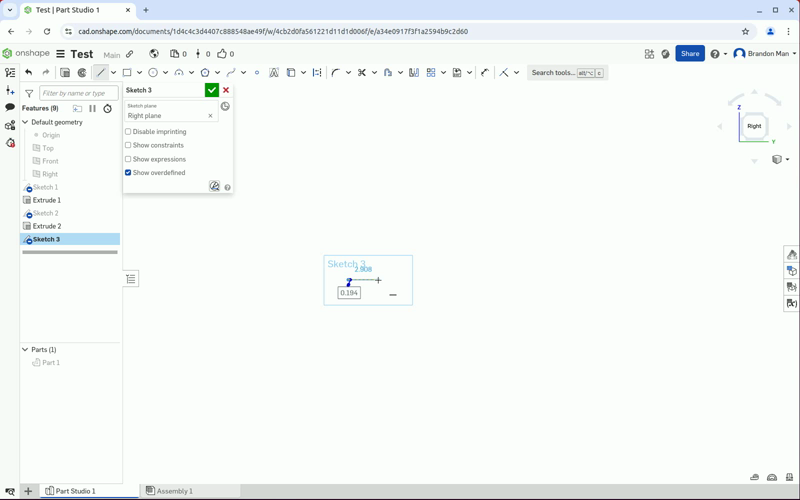
key_down(shift)
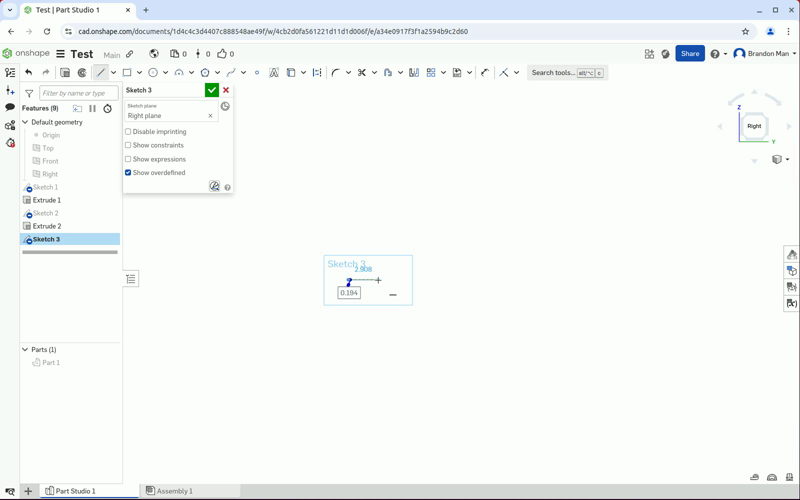
mouse_move(348, 285)
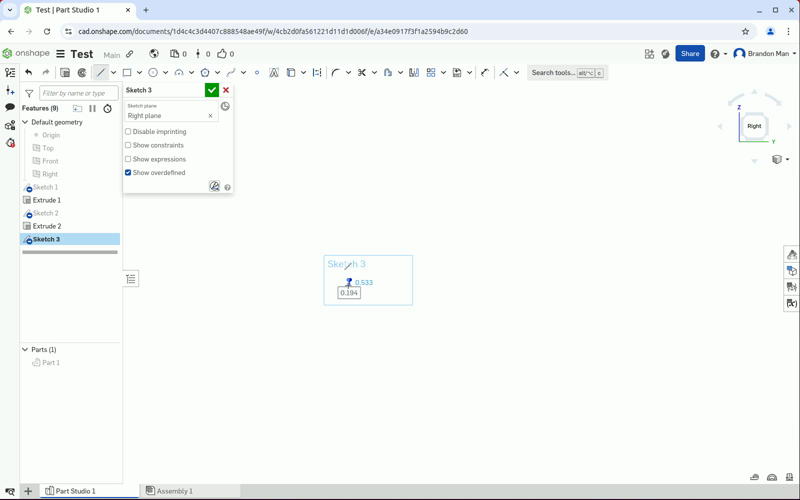
scroll(6)
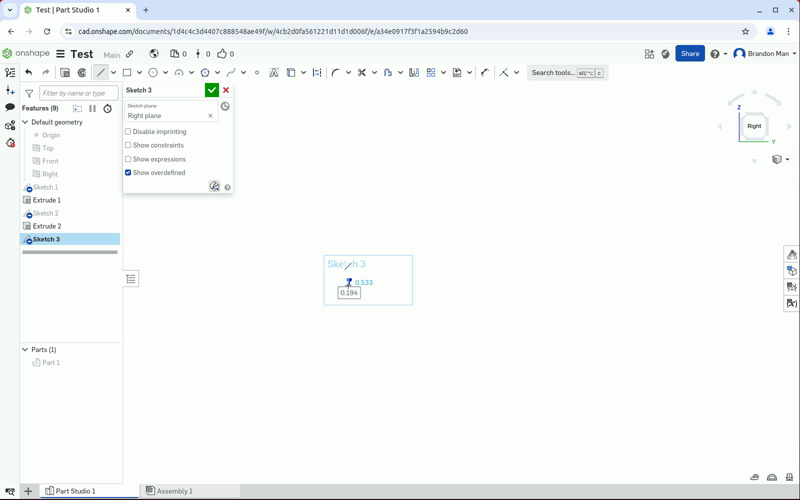
scroll(6)
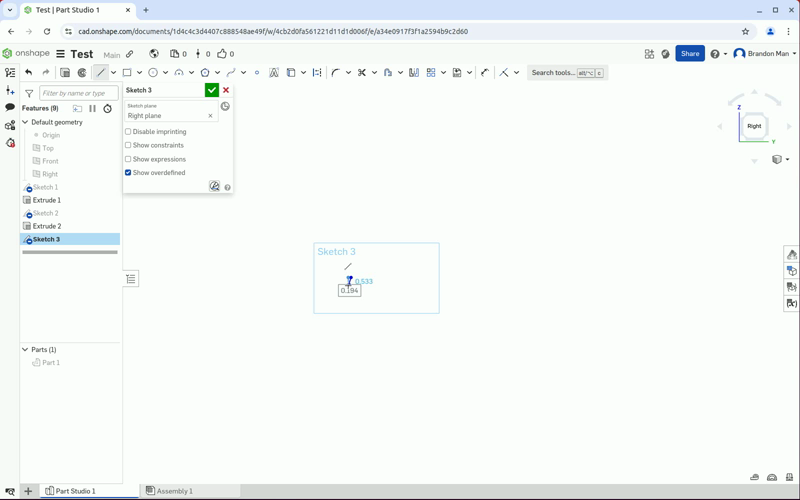
scroll(6)
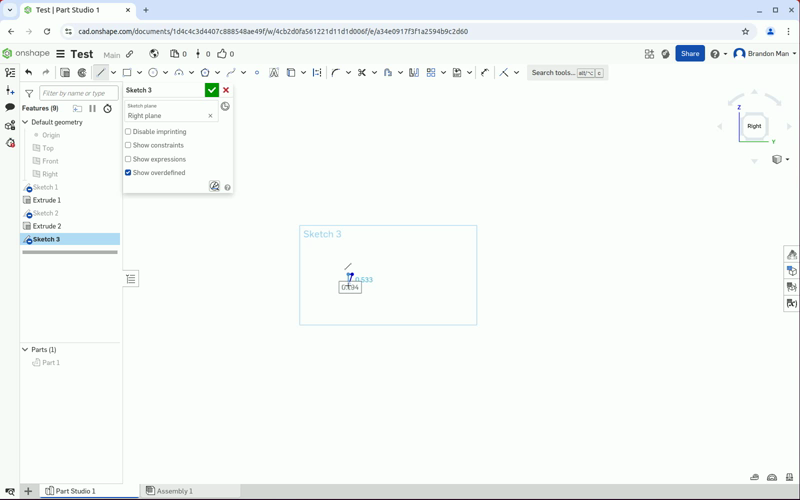
scroll(6)
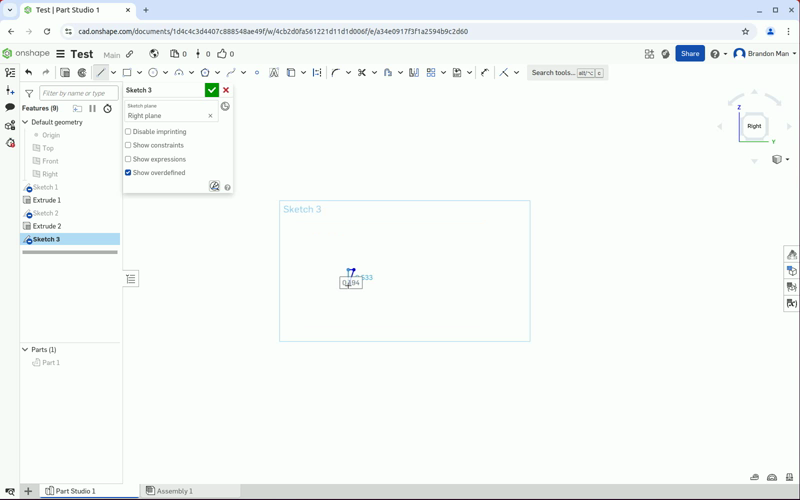
scroll(6)
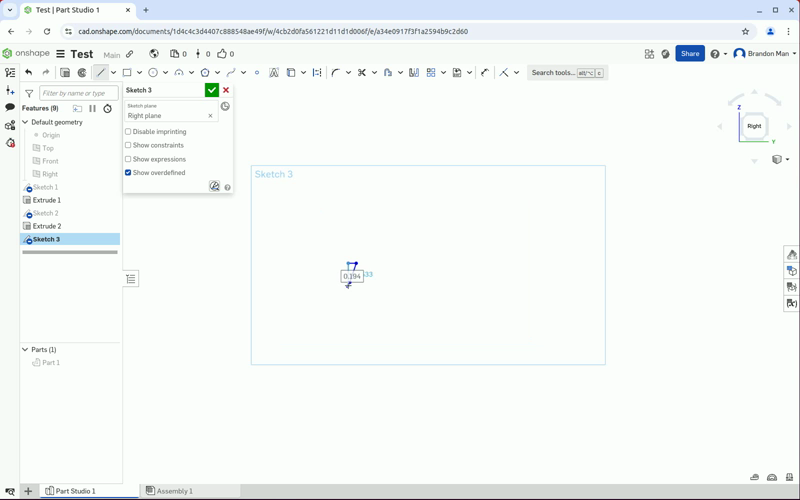
scroll(6)
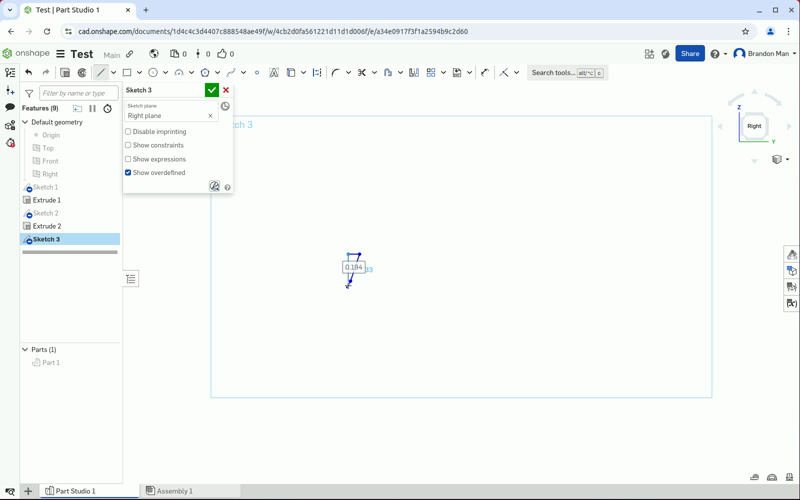
scroll(6)
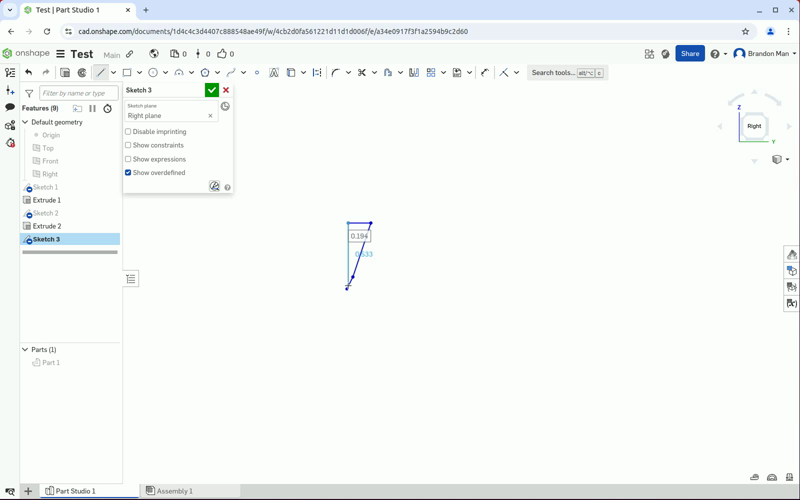
key_up(shift)
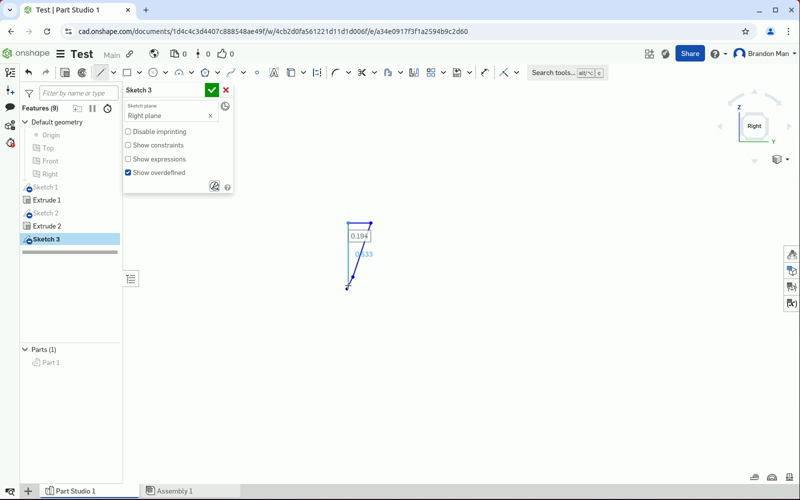
click(348, 285)
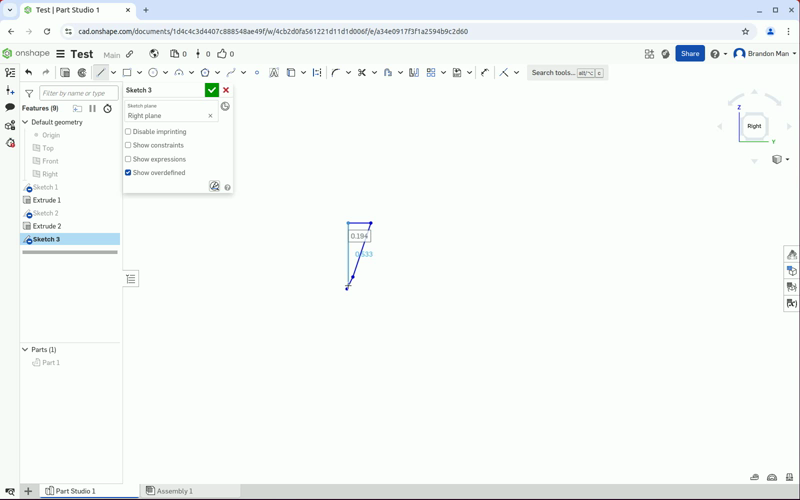
scroll(-6)
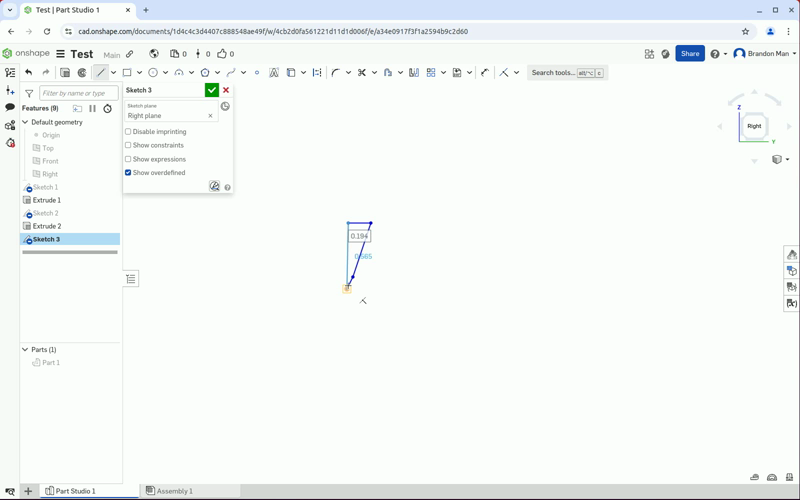
scroll(-6)
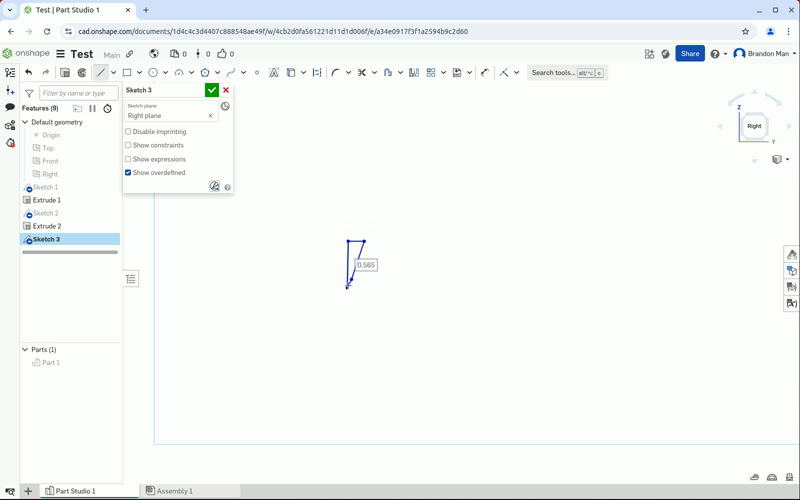
scroll(-6)
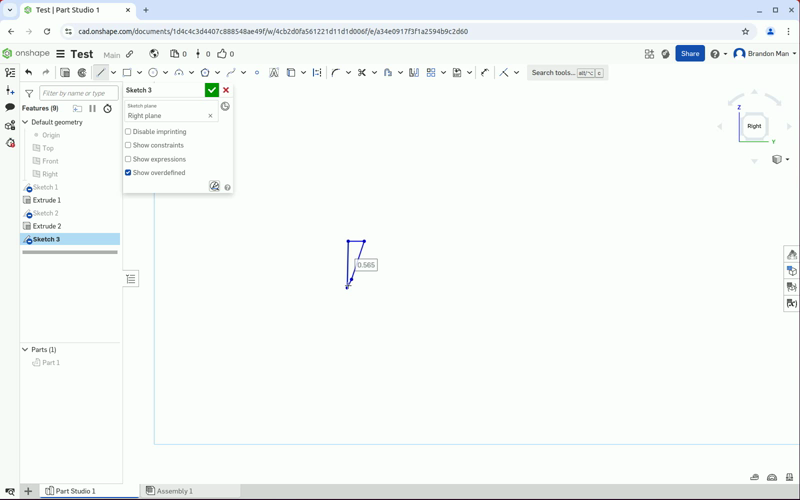
scroll(-6)
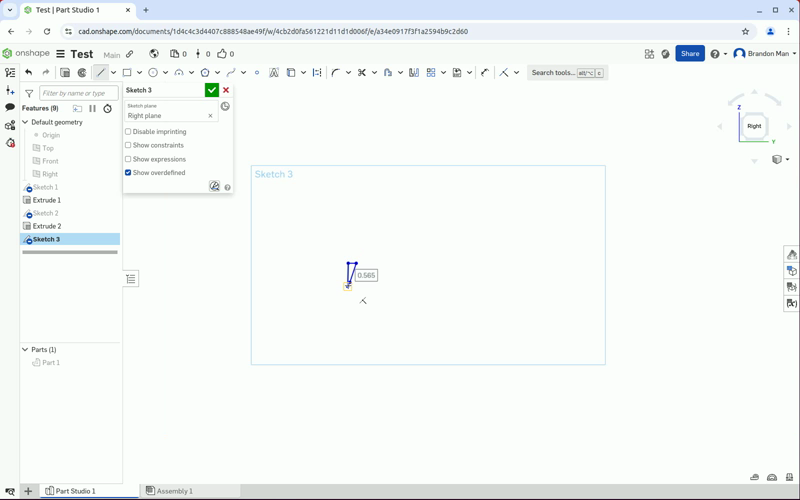
scroll(-6)
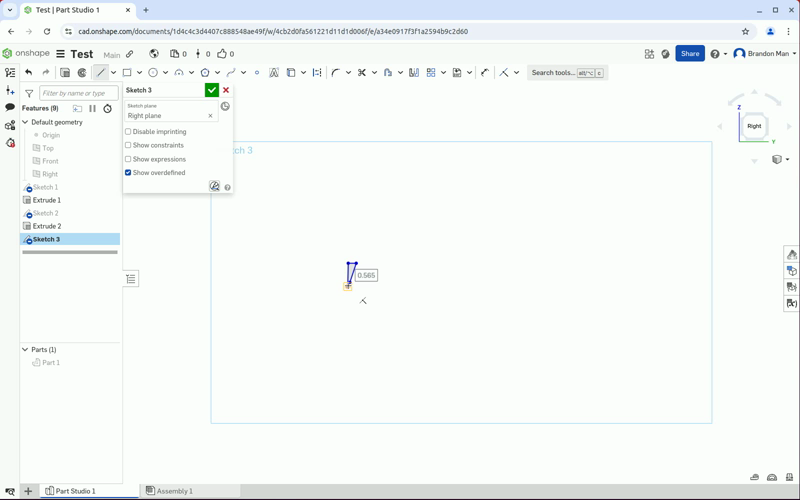
scroll(-6)
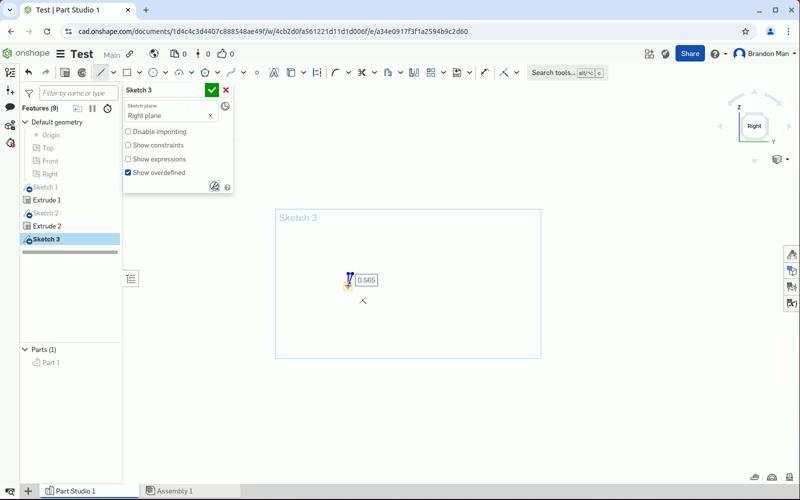
scroll(-6)
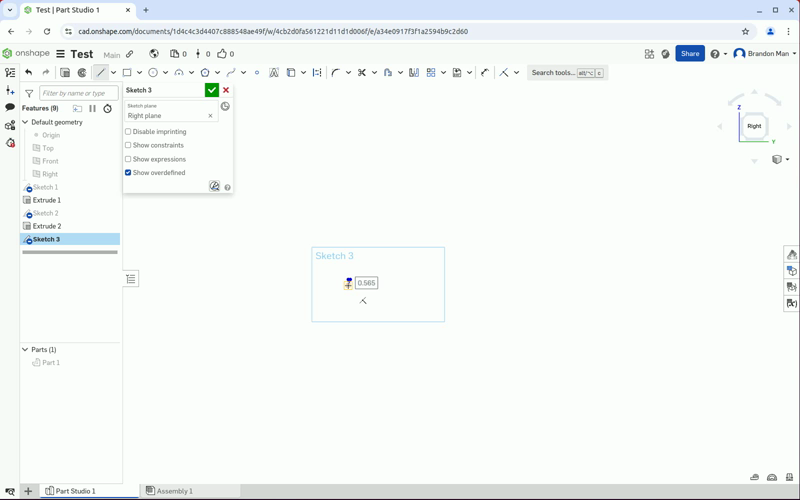
key(esc)
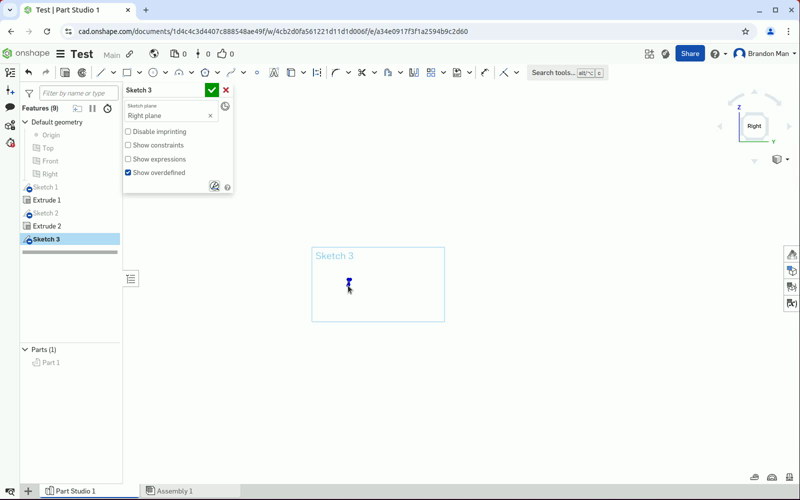
mouse_move(349, 279)
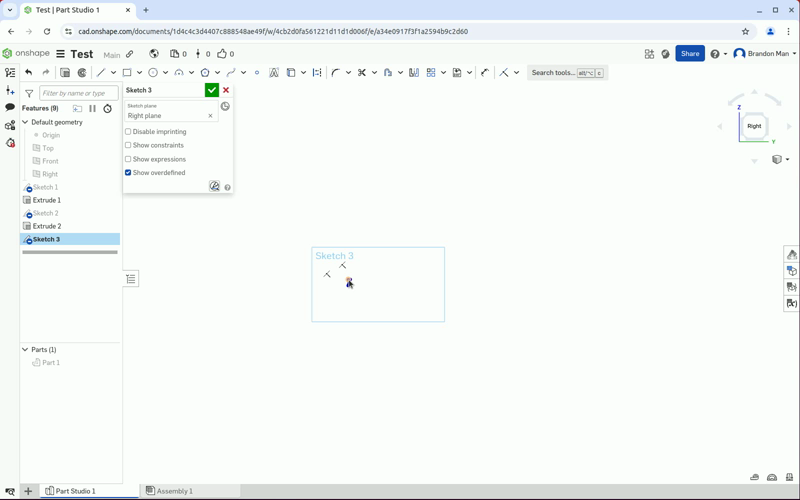
scroll(6)
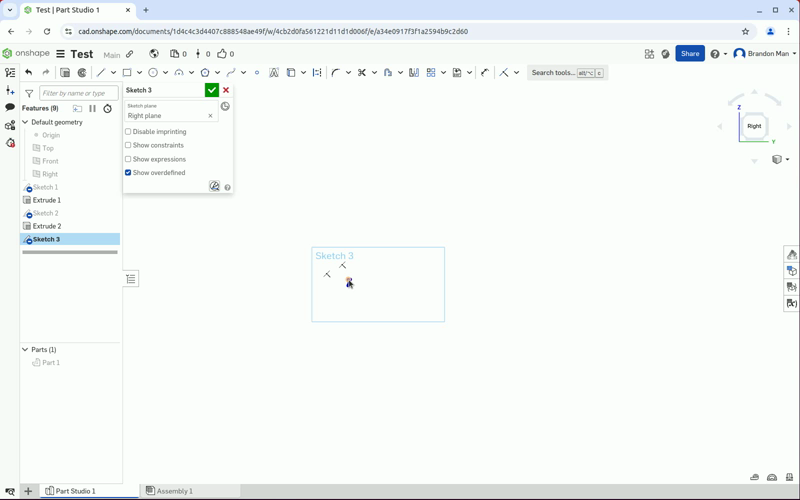
scroll(6)
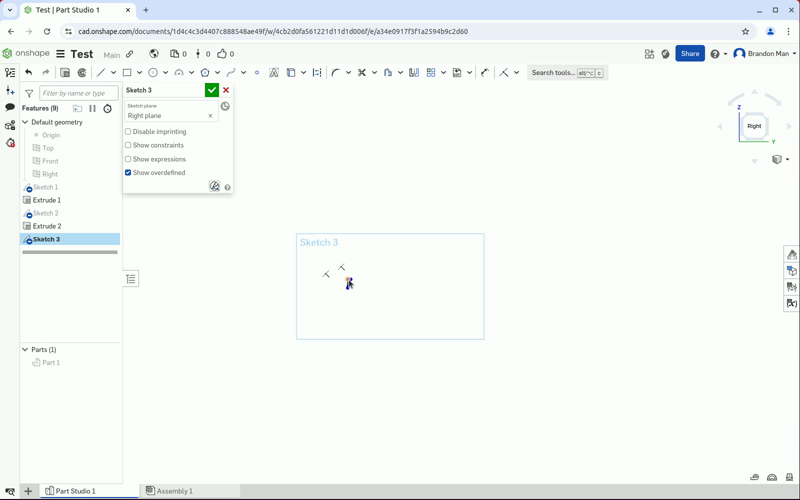
scroll(6)
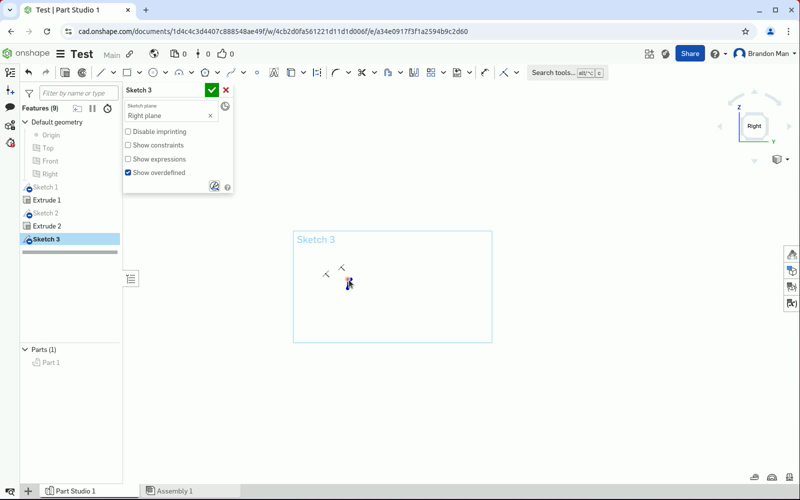
scroll(6)
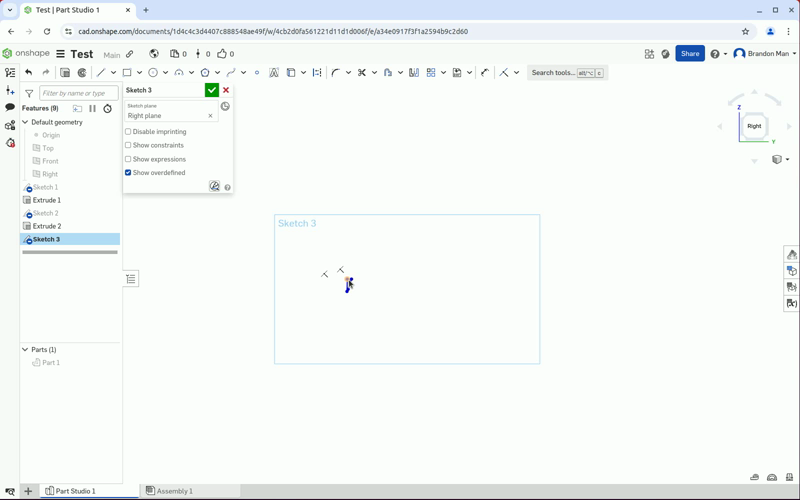
scroll(6)
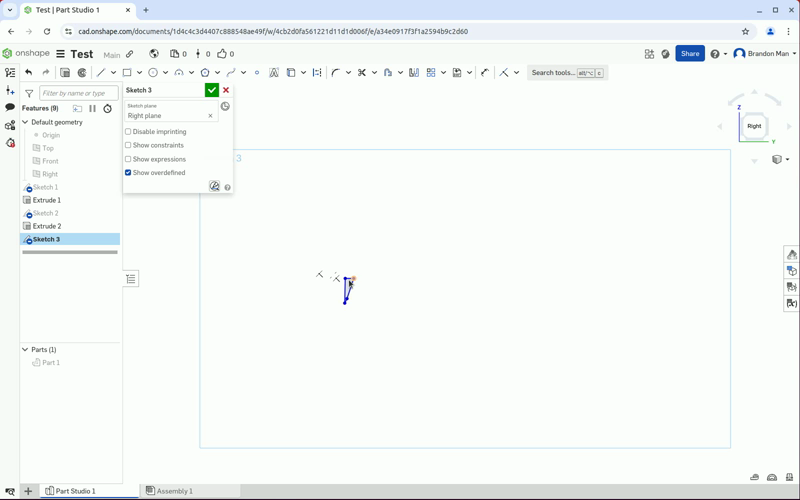
scroll(6)
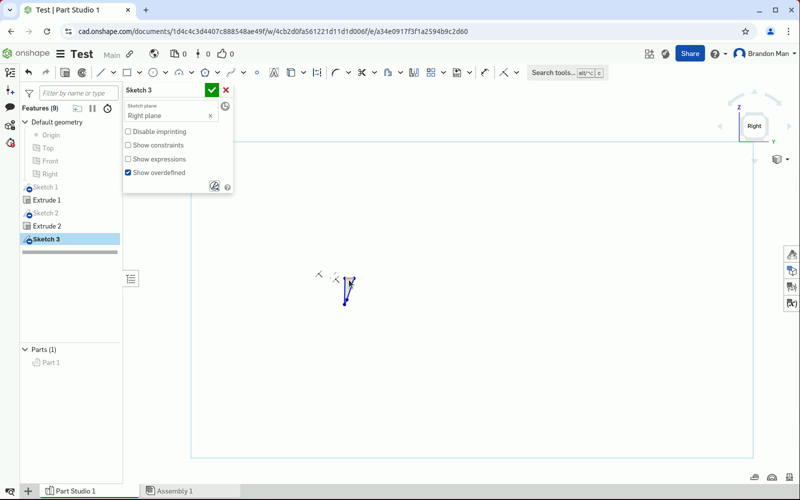
scroll(6)
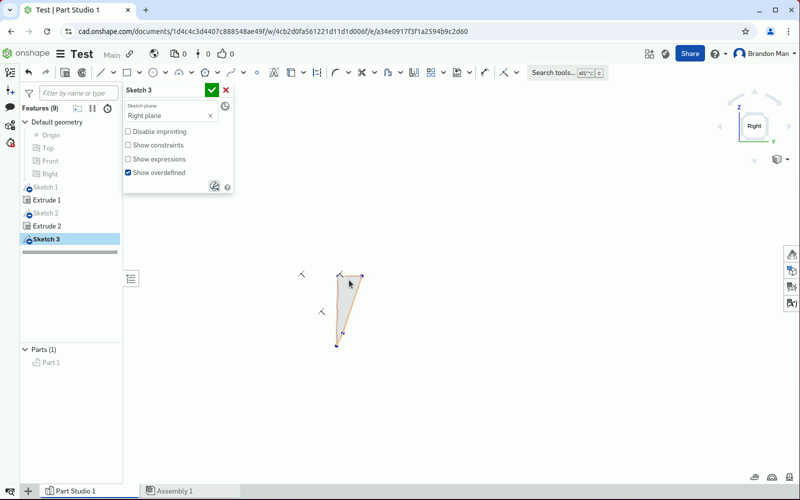
click(349, 279)
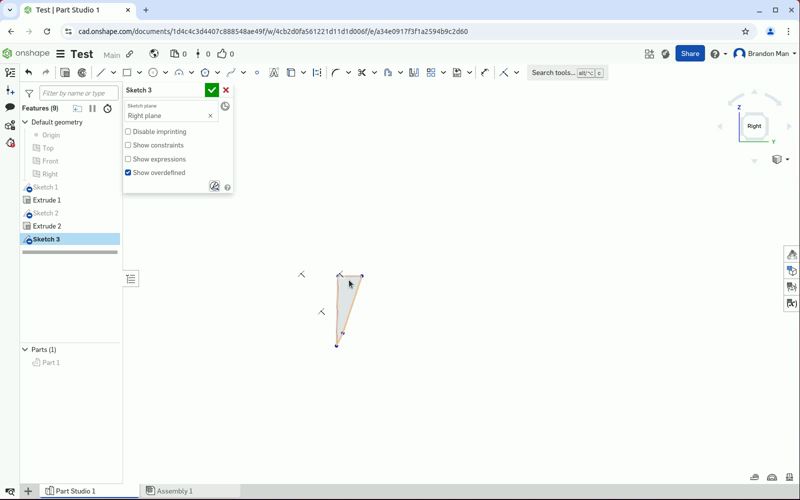
scroll(-6)
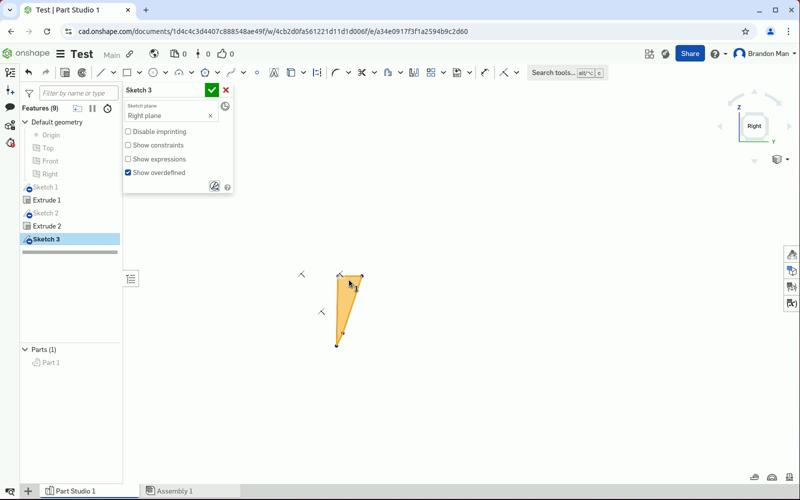
scroll(-6)
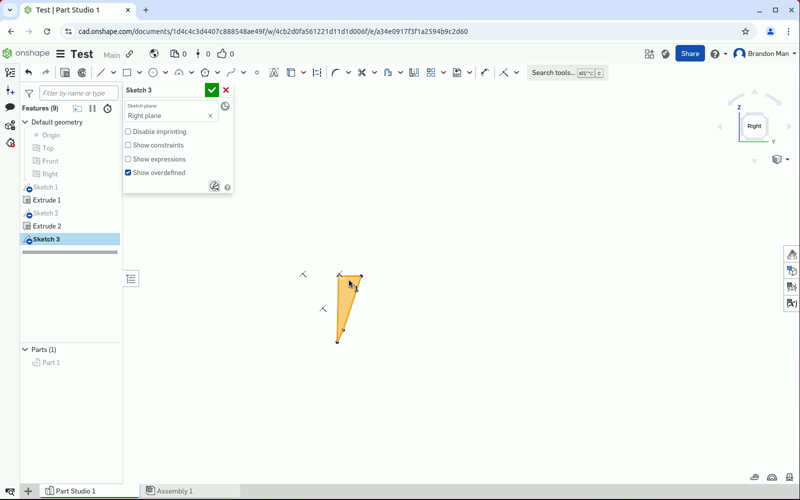
scroll(-6)
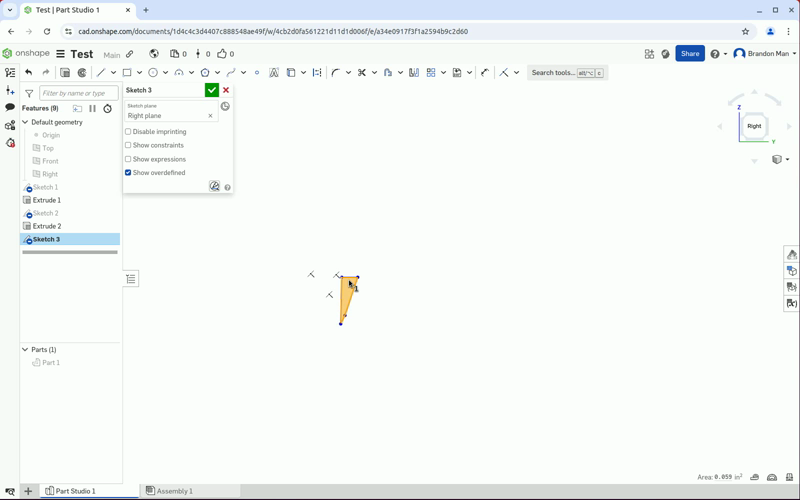
scroll(-6)
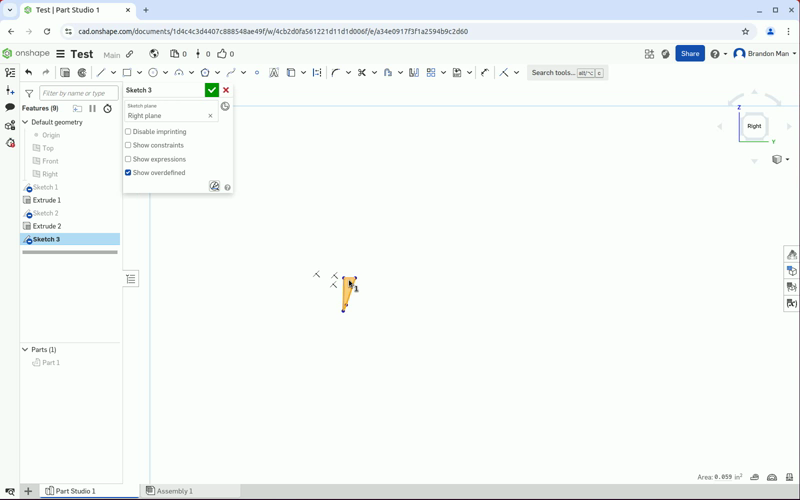
scroll(-6)
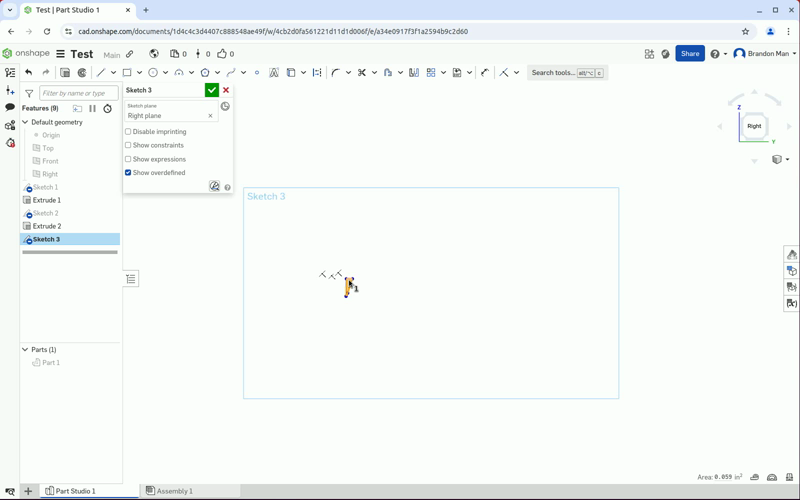
scroll(-6)
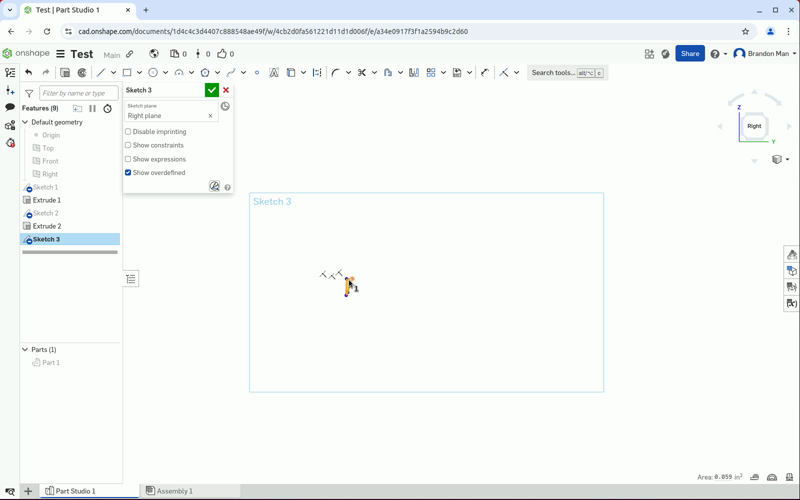
scroll(-6)
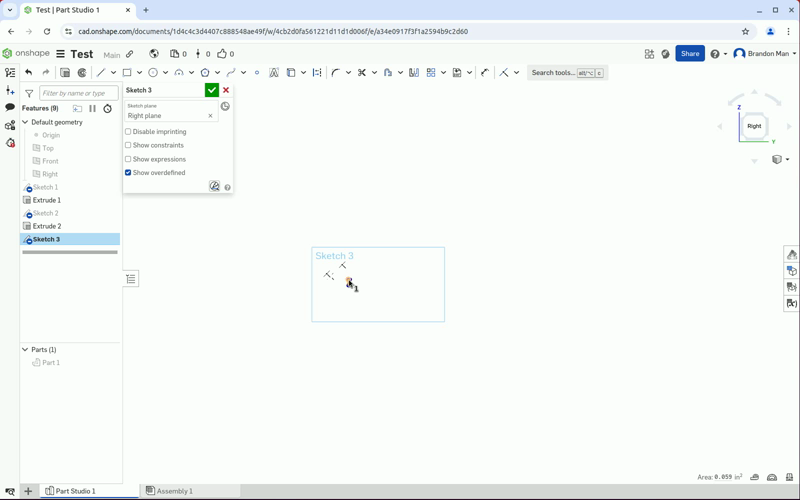
mouse_move(73, 352)
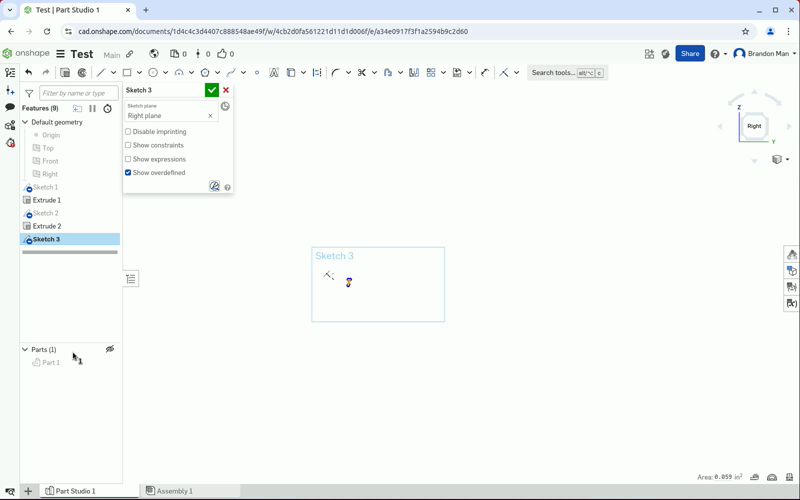
key(shift+y)
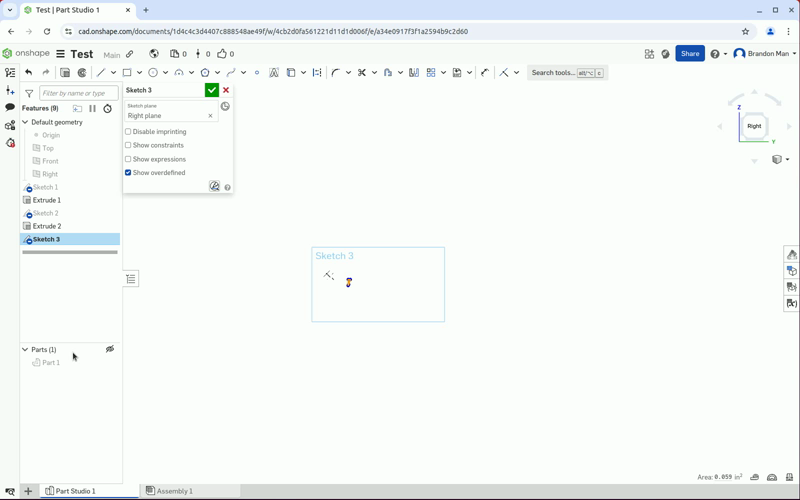
key(shift+e)
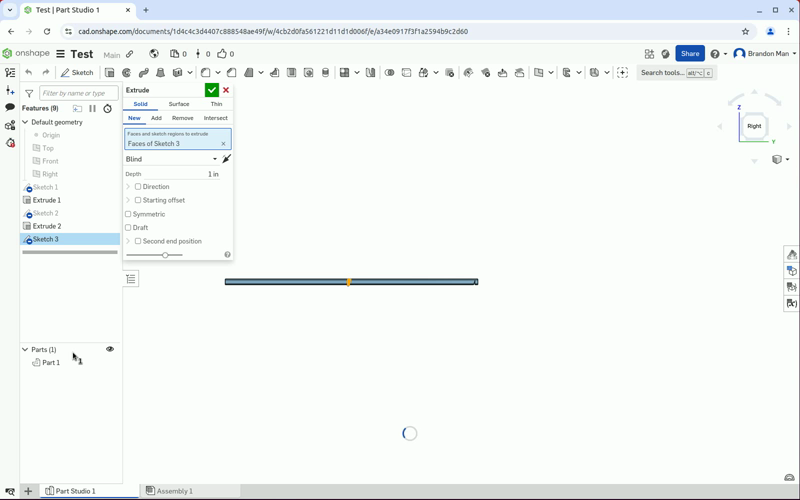
mouse_move(143, 106)
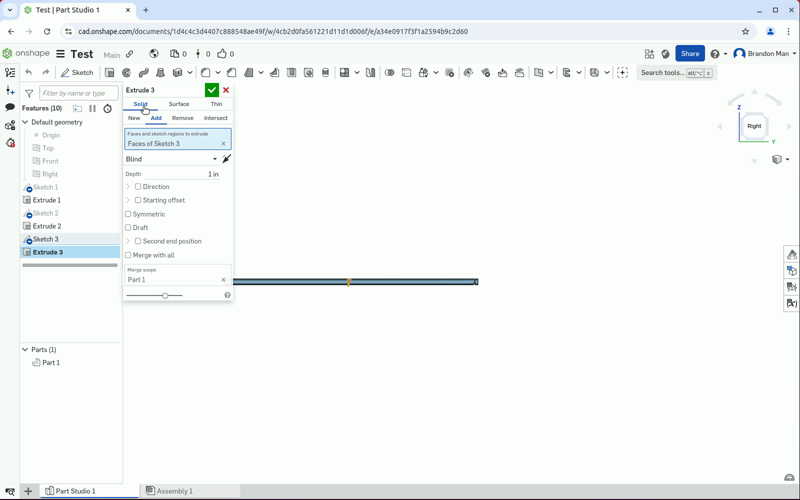
click(143, 106)
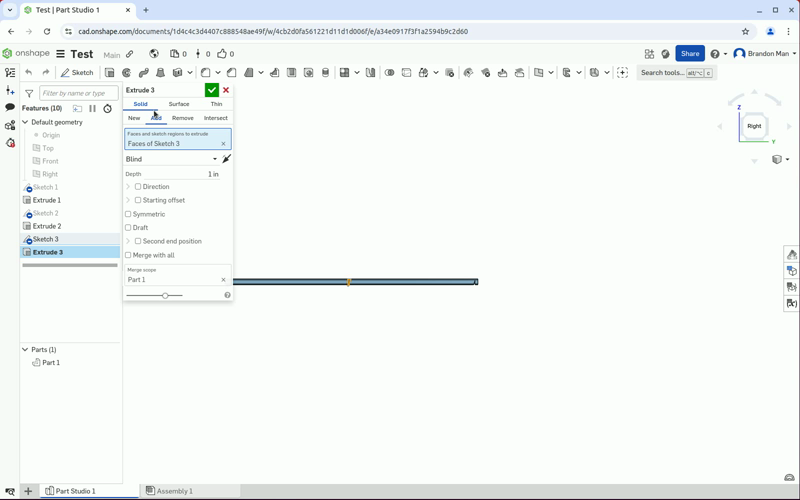
mouse_move(186, 120)
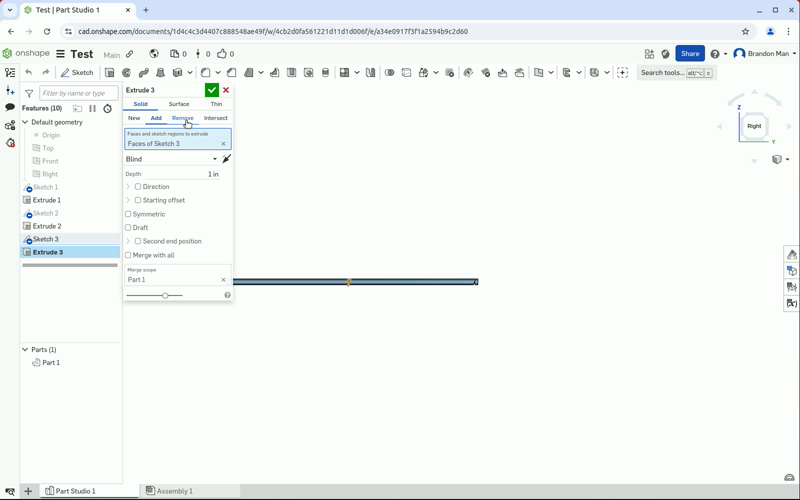
click(186, 120)
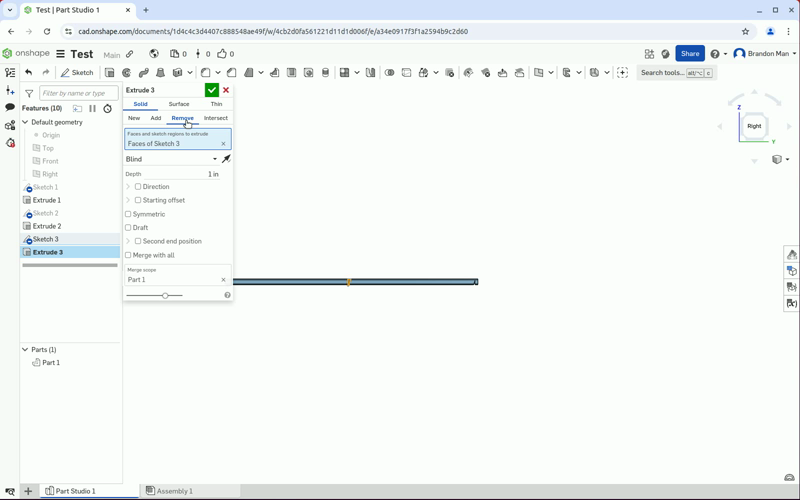
key(tab, 4)
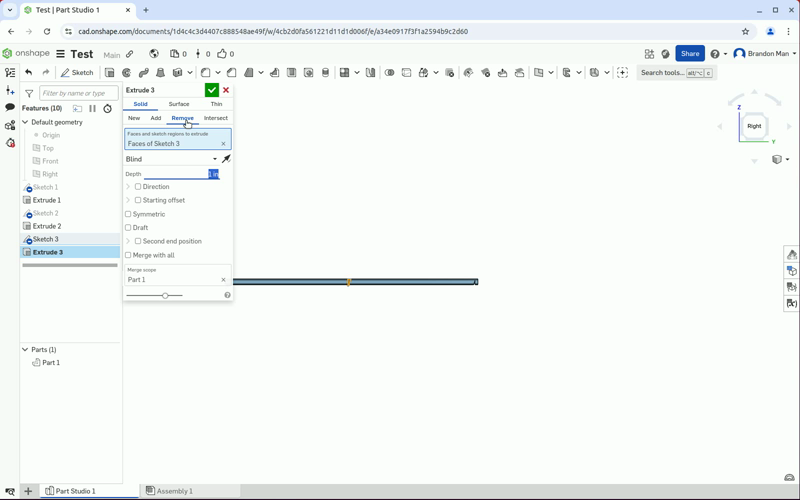
text(1.444)
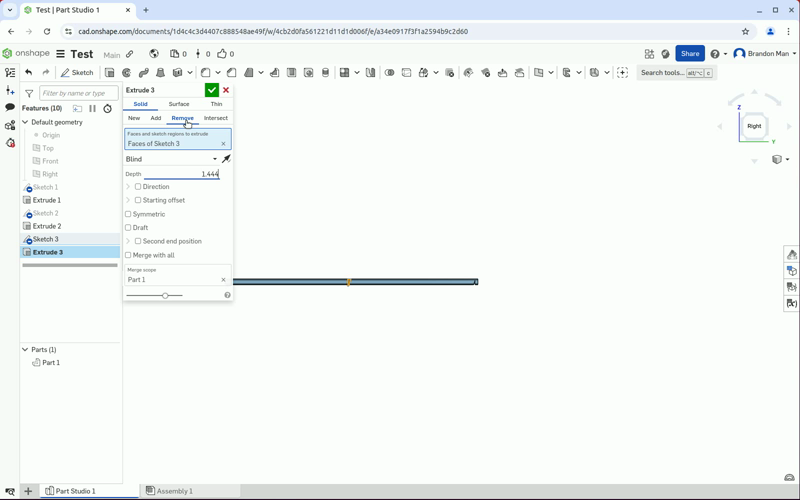
key(tab, 3)
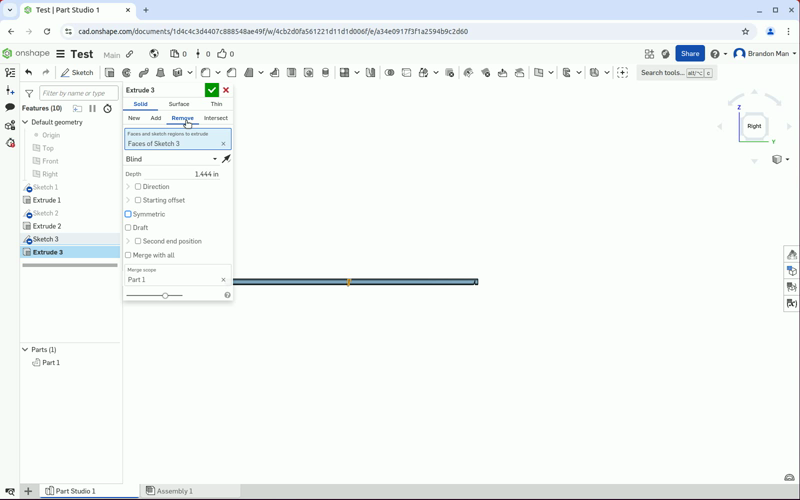
key(space)
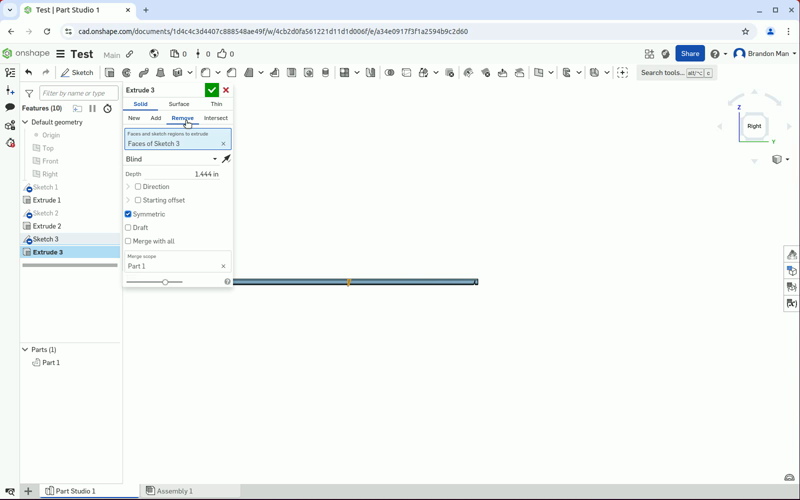
key(tab, 2)
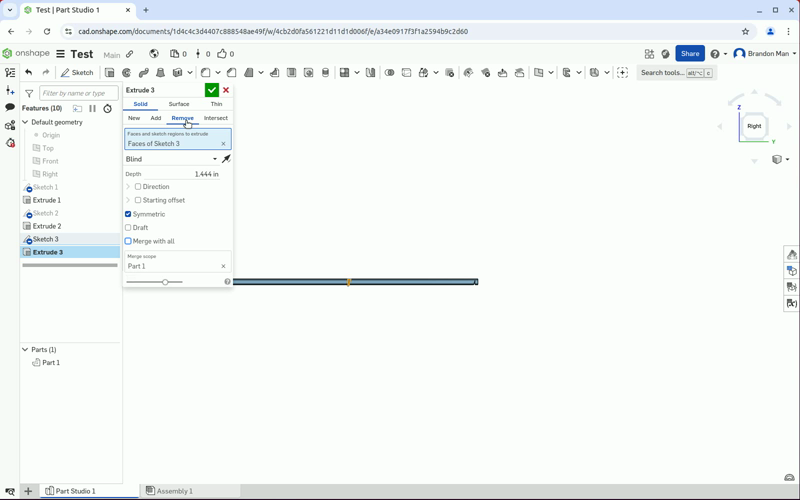
key(space)
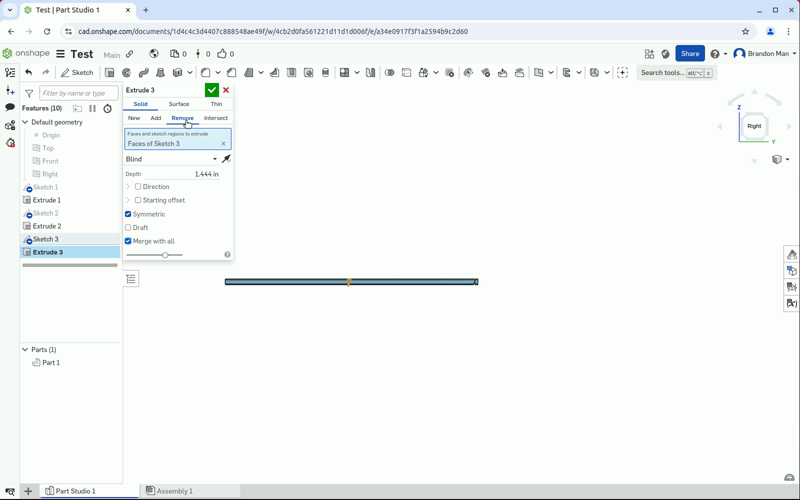
key(enter)
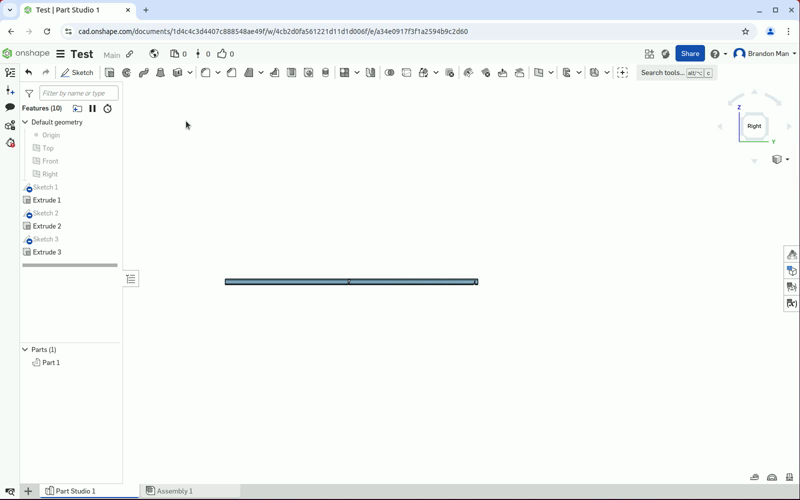
key(shift+h)
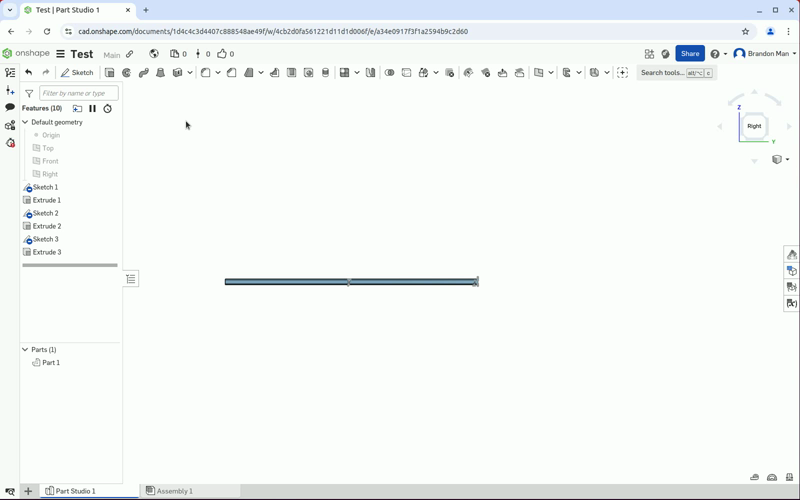
key(shift+h)
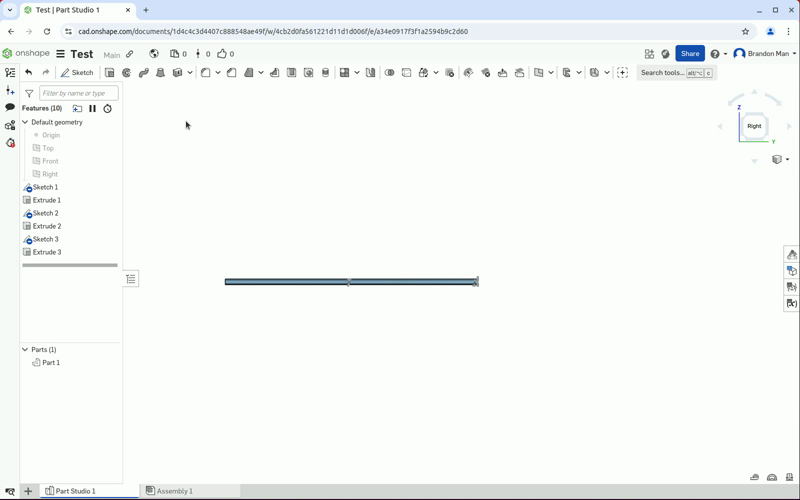
key(shift+7)
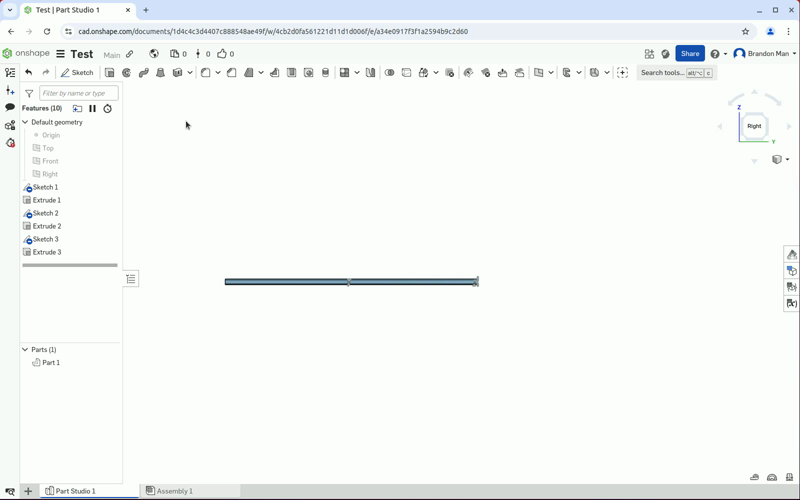
key(right, 2)
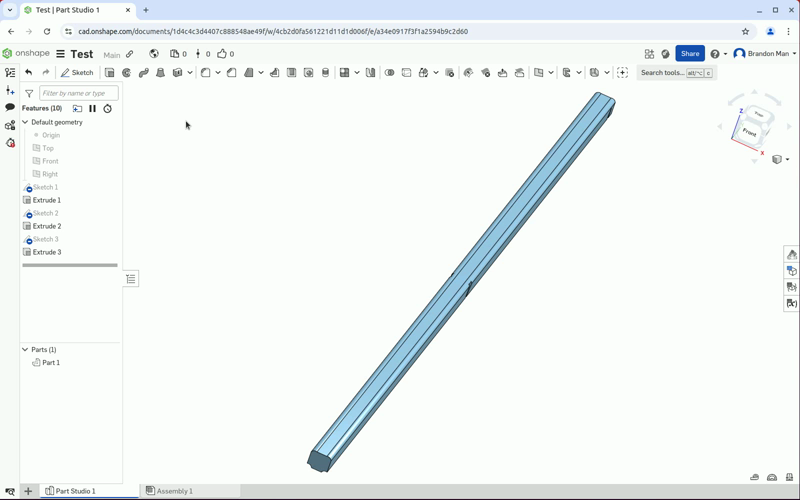
key(down, 2)
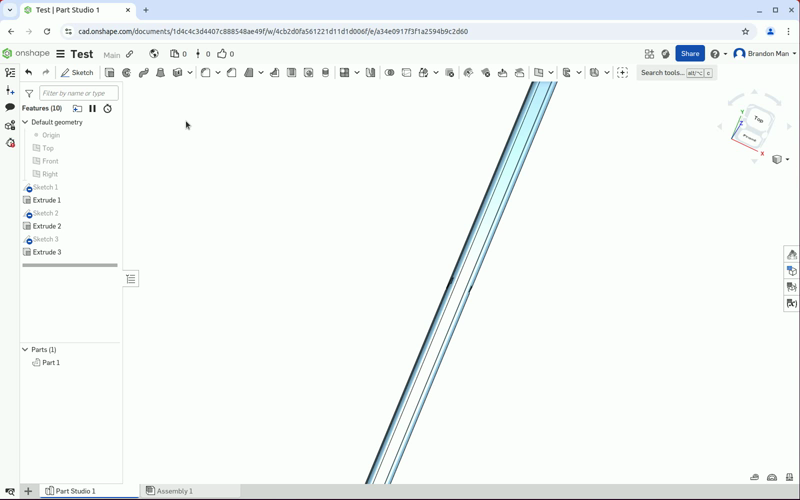
key(up, 2)
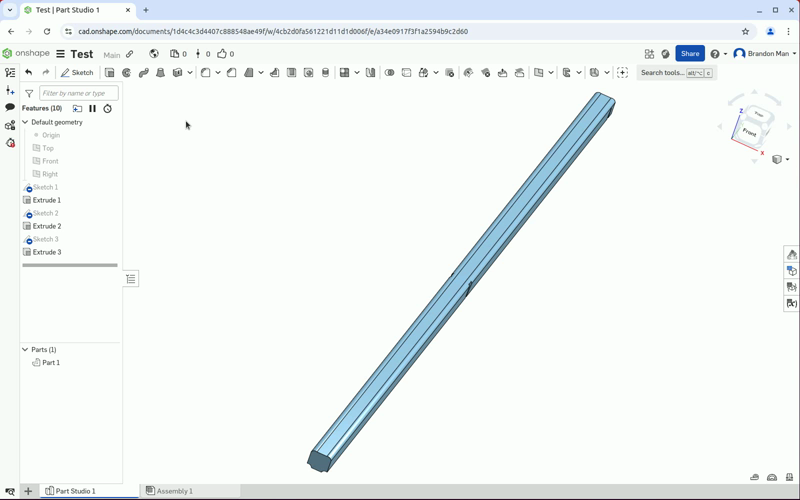
key(left, 2)
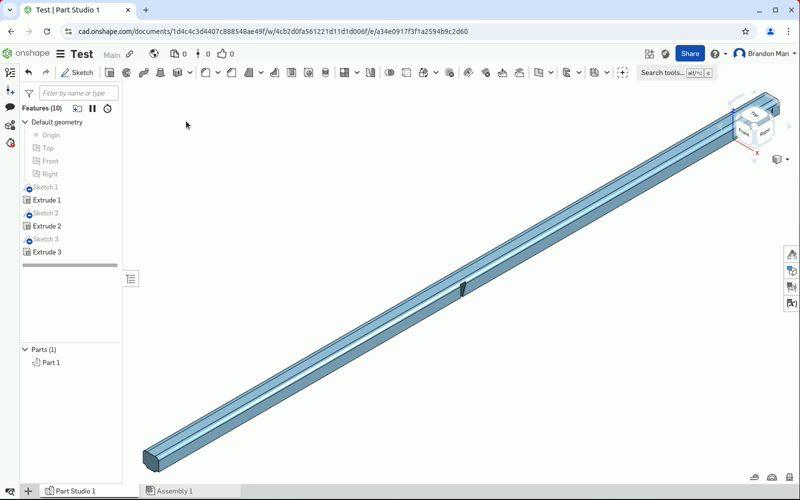
mouse_move(73, 189)
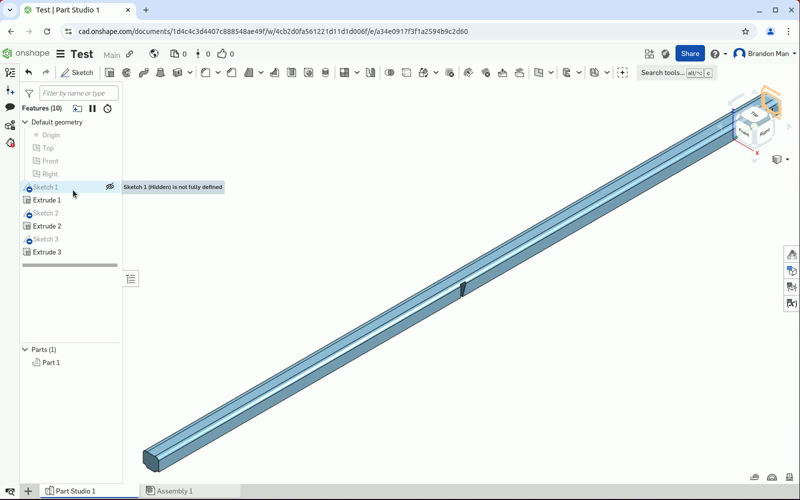
click(73, 189)